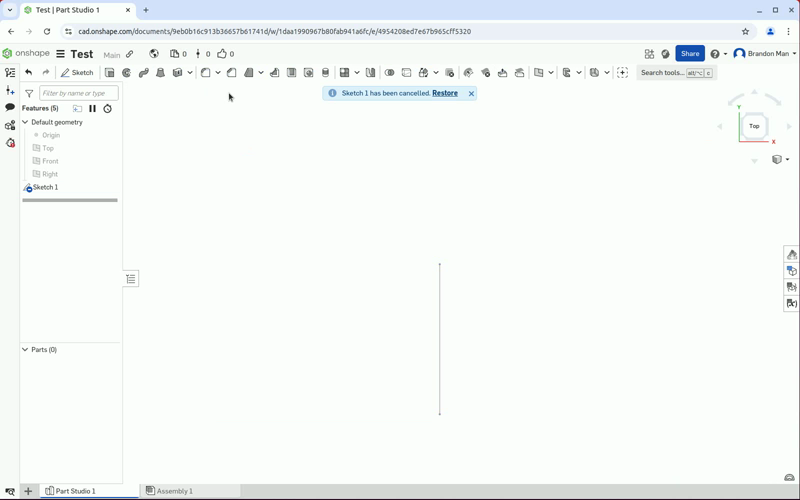
key(shift+h)
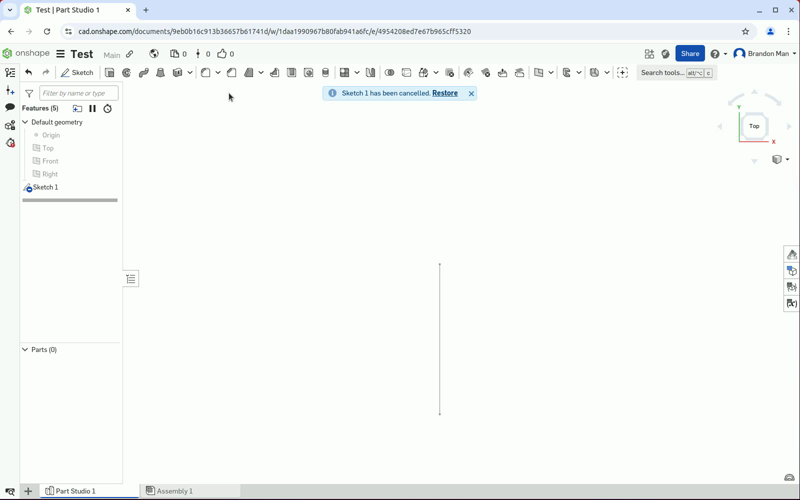
key(shift+s)
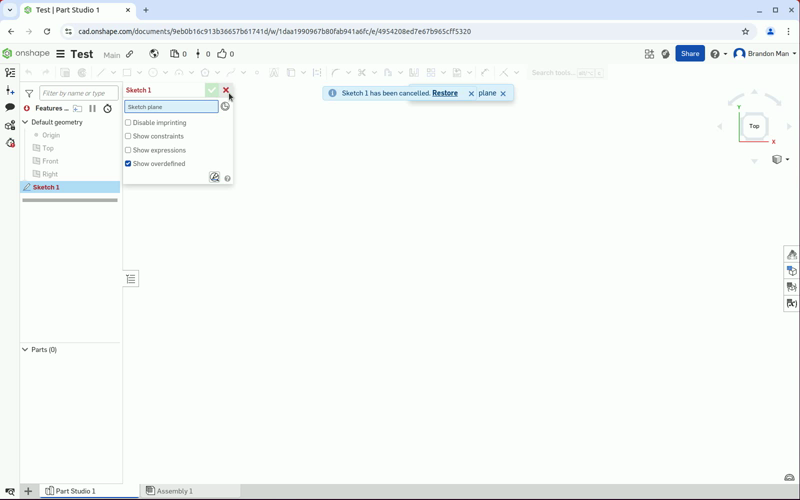
mouse_move(73, 150)
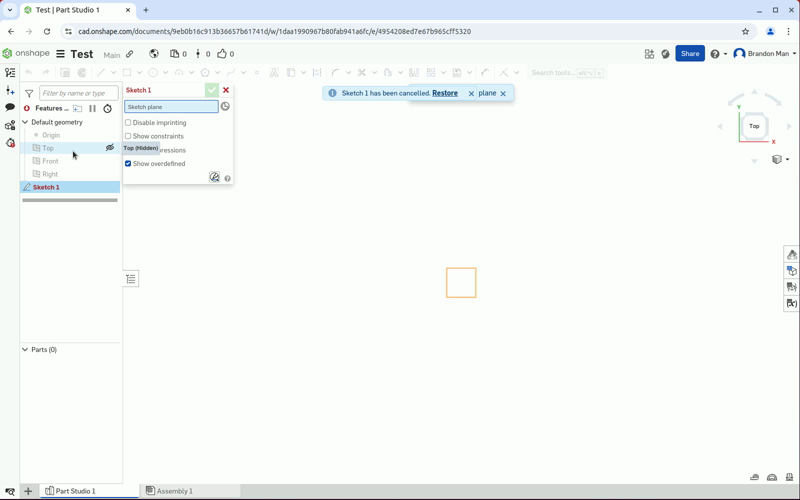
click(73, 150)
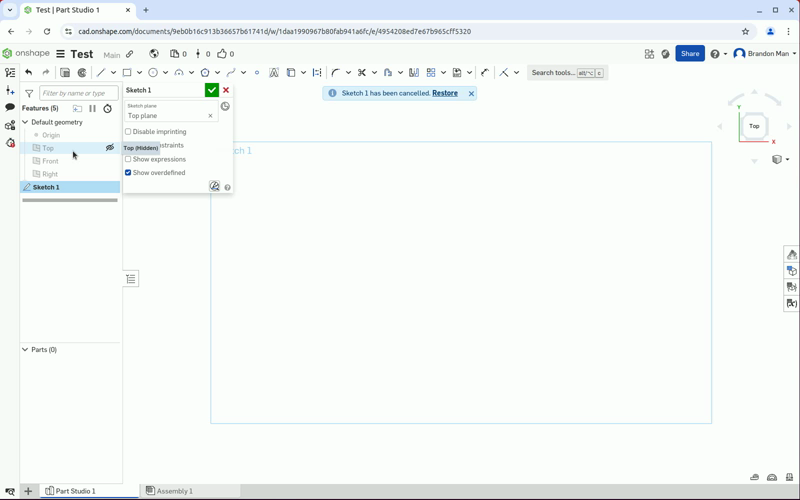
mouse_move(73, 352)
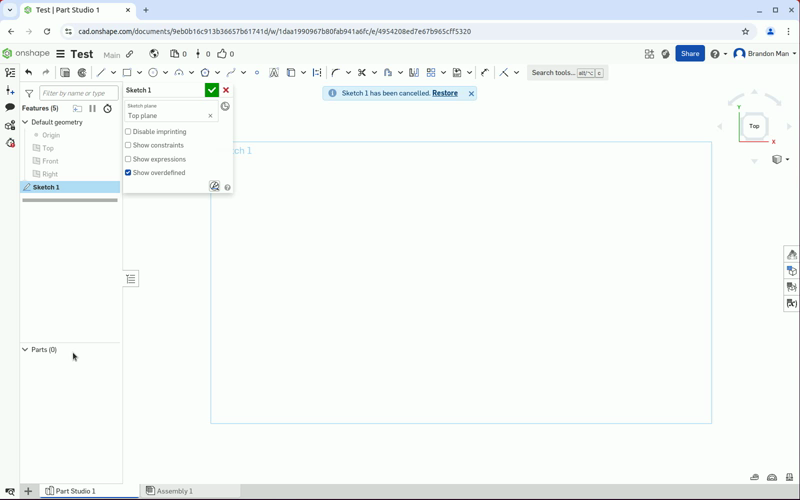
key(y)
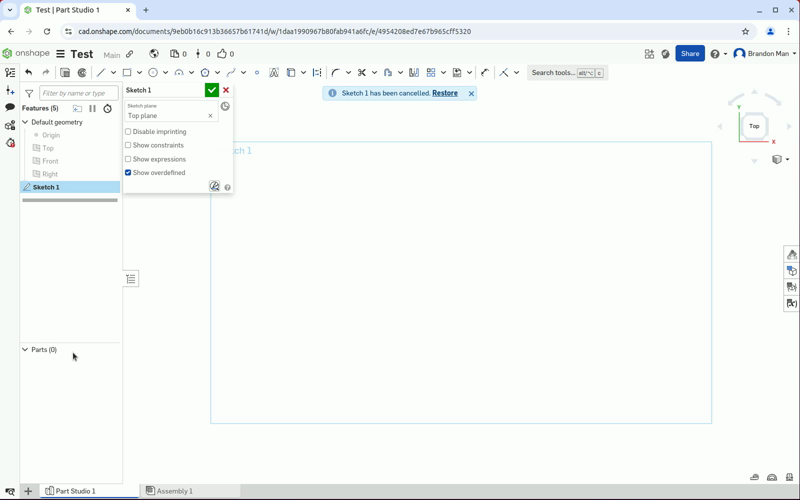
key(l)
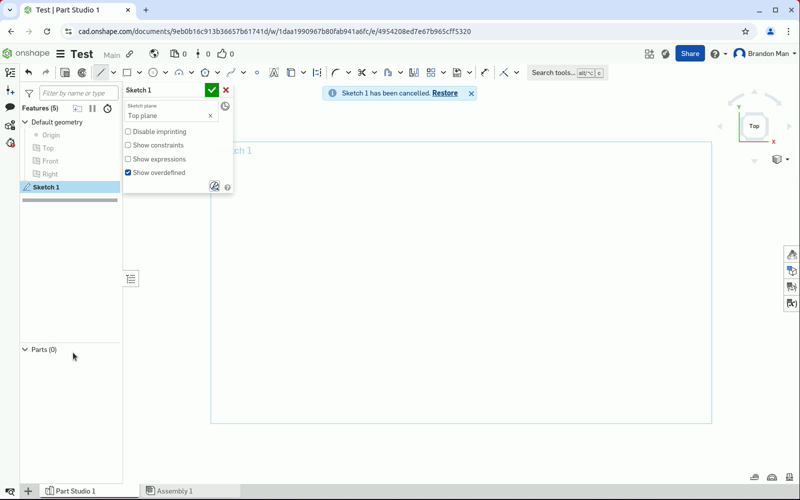
key_down(shift)
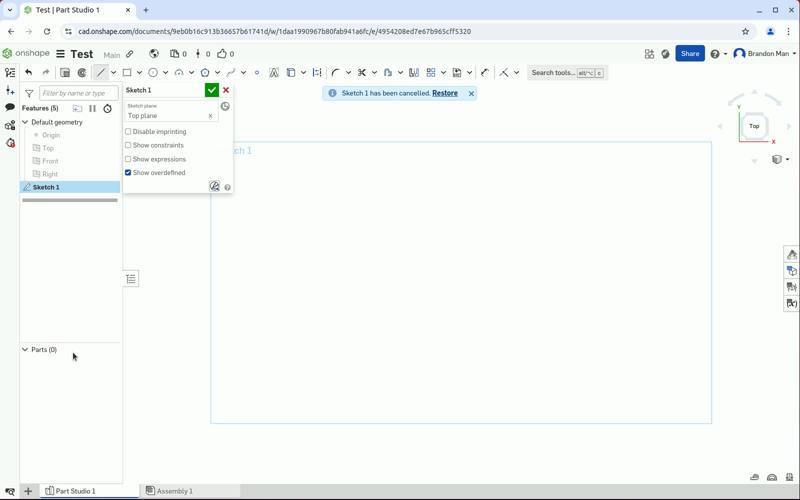
mouse_move(348, 288)
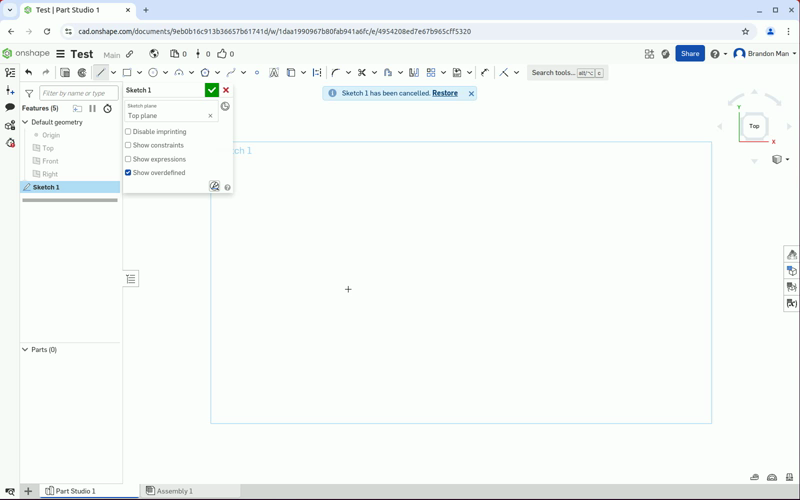
click(348, 288)
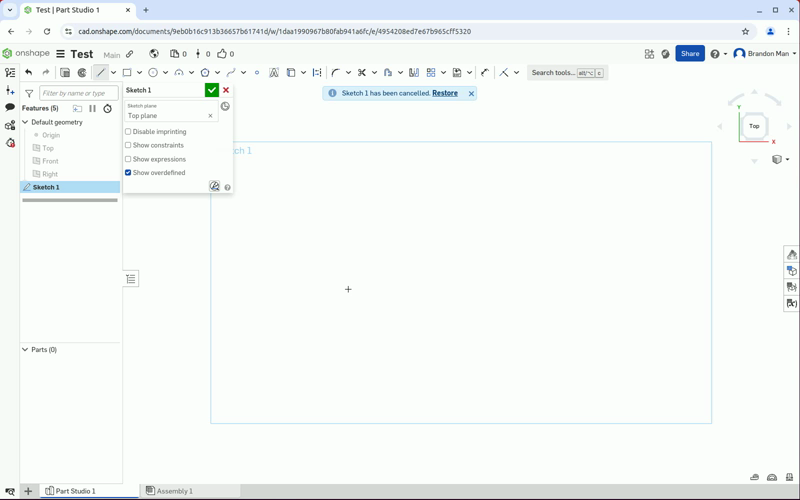
key_up(shift)
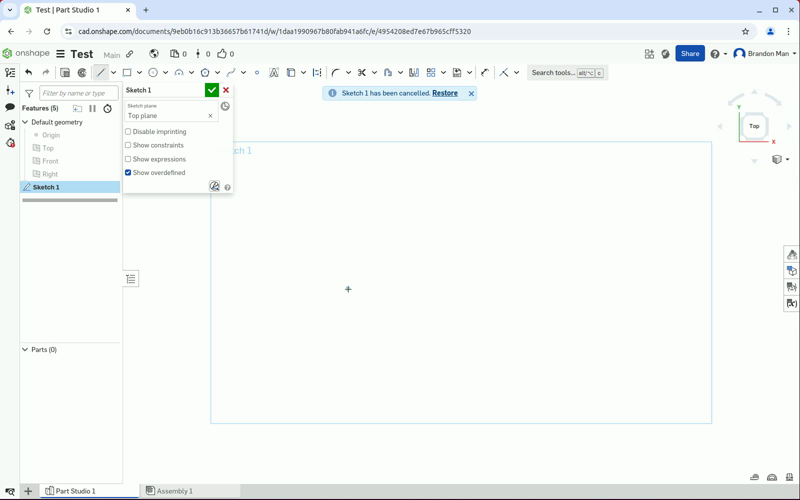
key_down(shift)
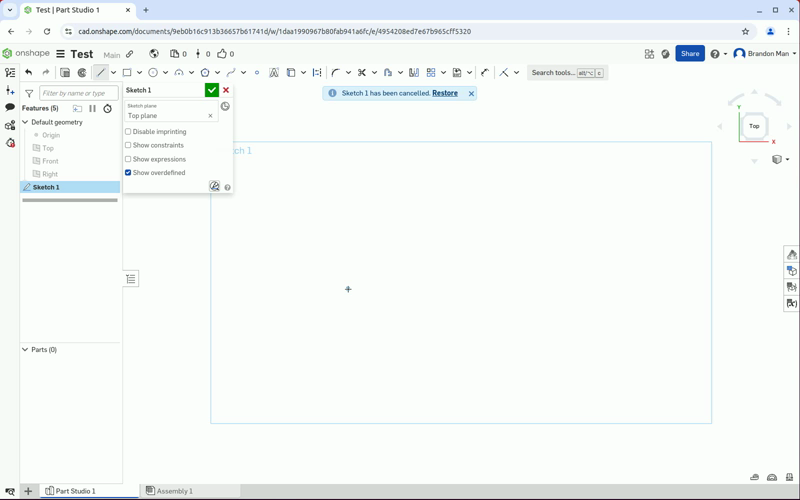
mouse_move(570, 288)
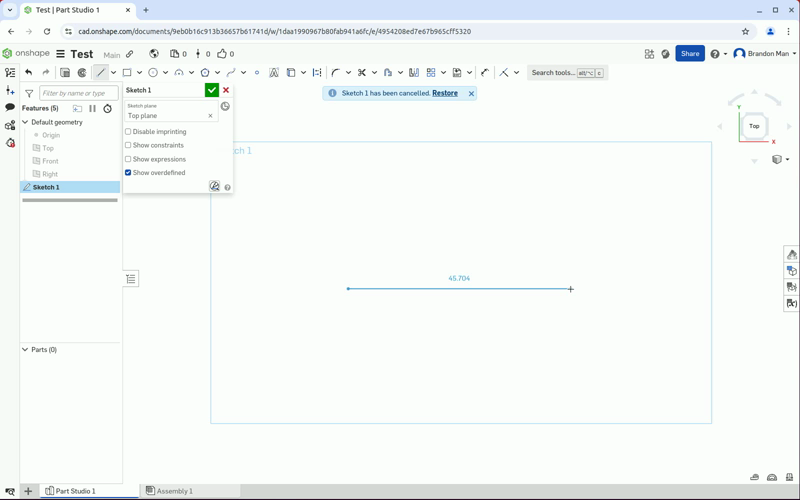
click(570, 288)
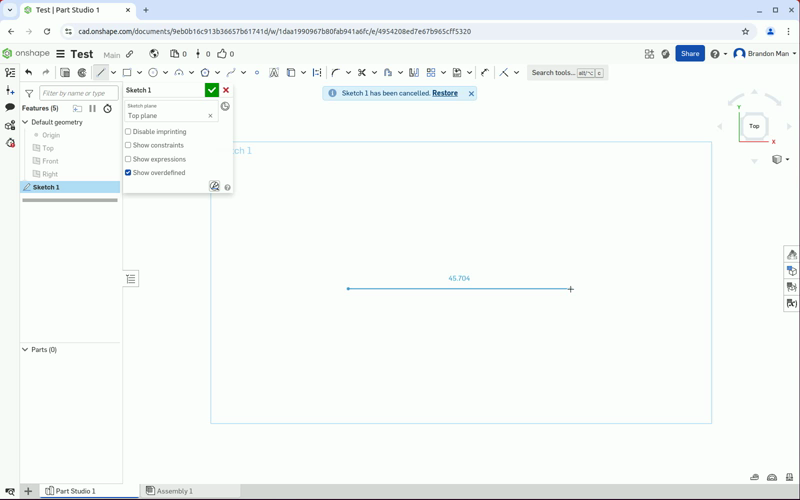
key_up(shift)
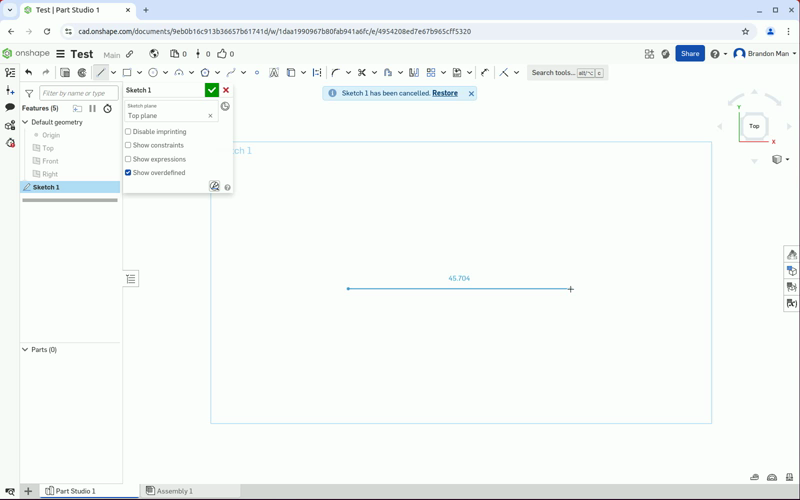
key_down(shift)
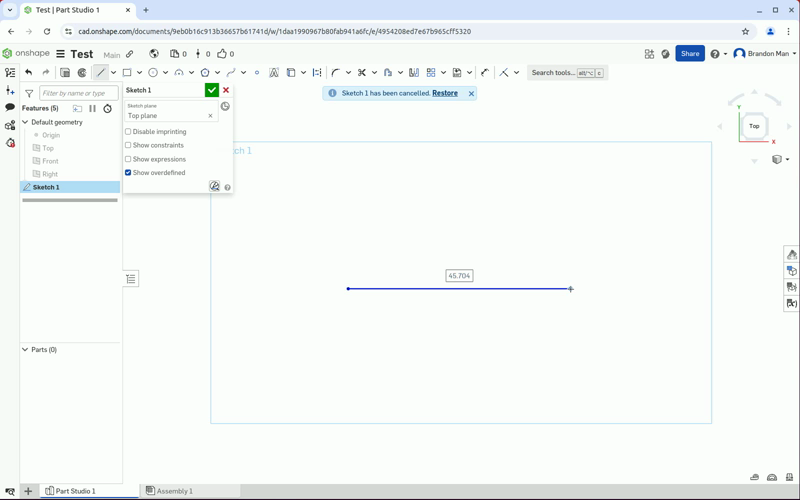
mouse_move(589, 288)
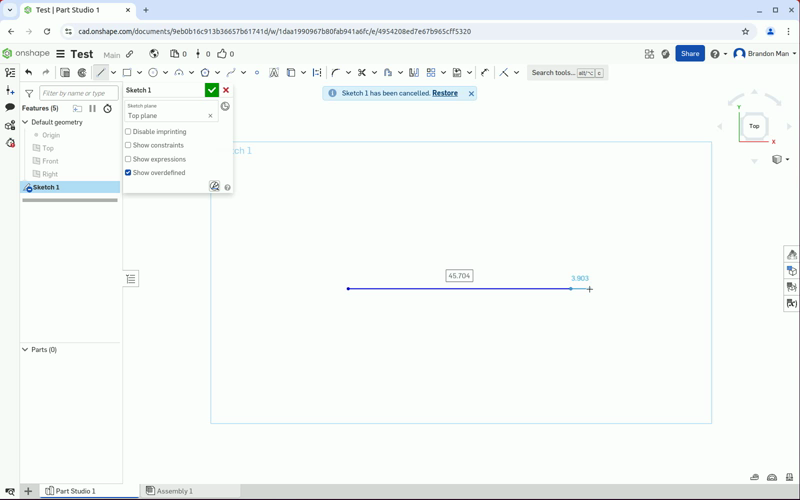
mouse_move(570, 276)
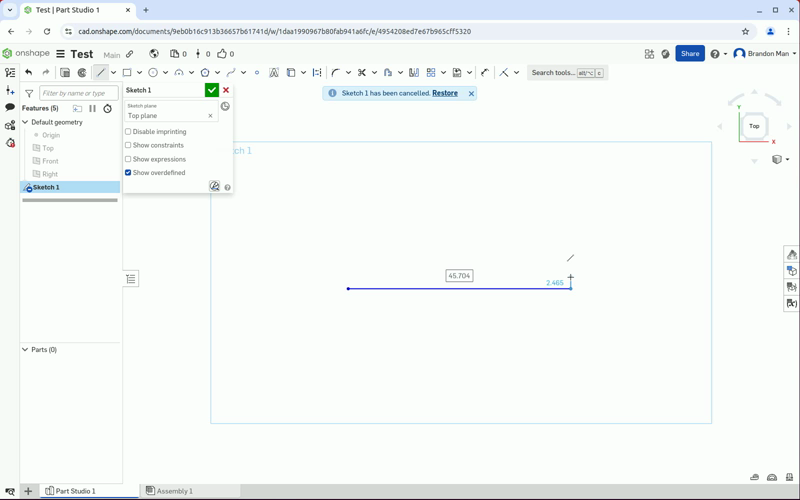
click(570, 276)
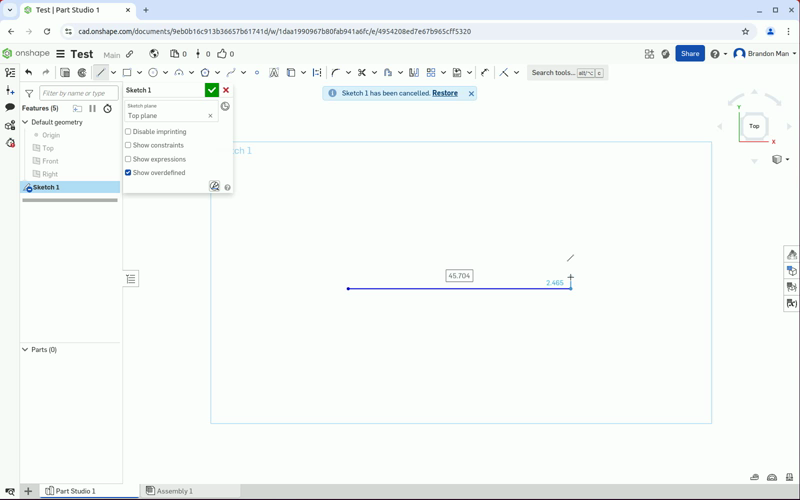
key_up(shift)
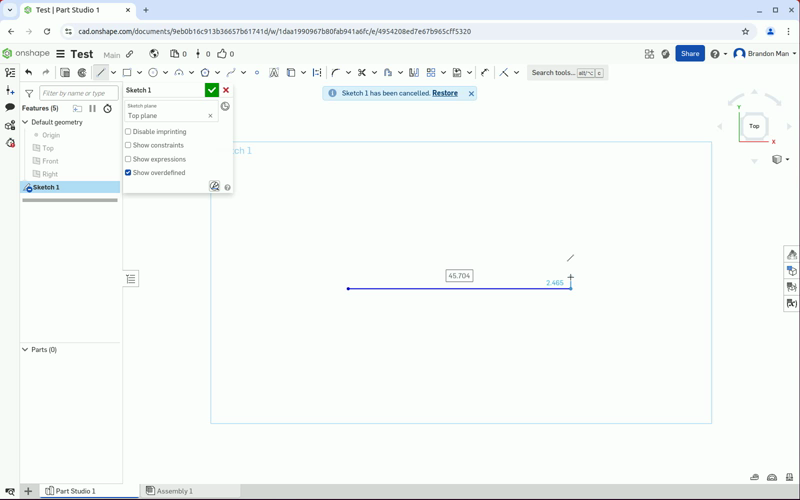
key_down(shift)
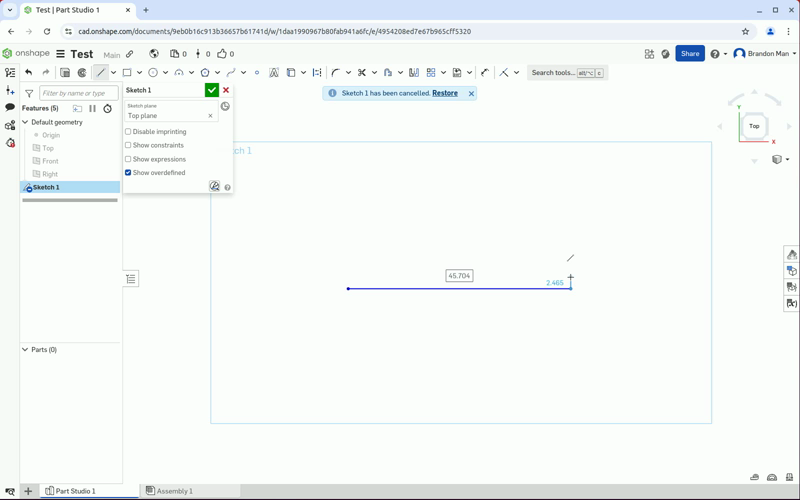
mouse_move(348, 276)
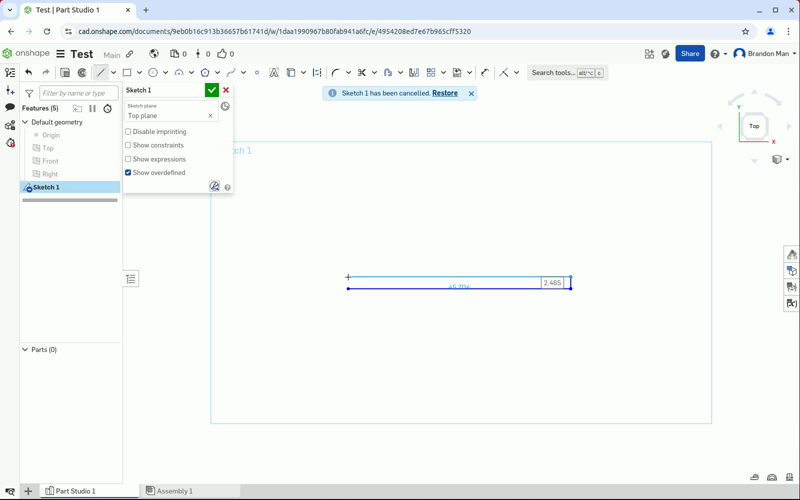
click(348, 276)
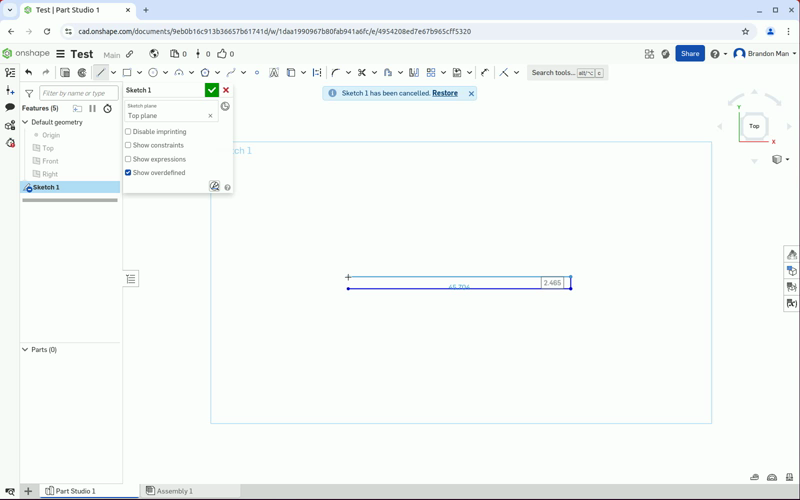
key_up(shift)
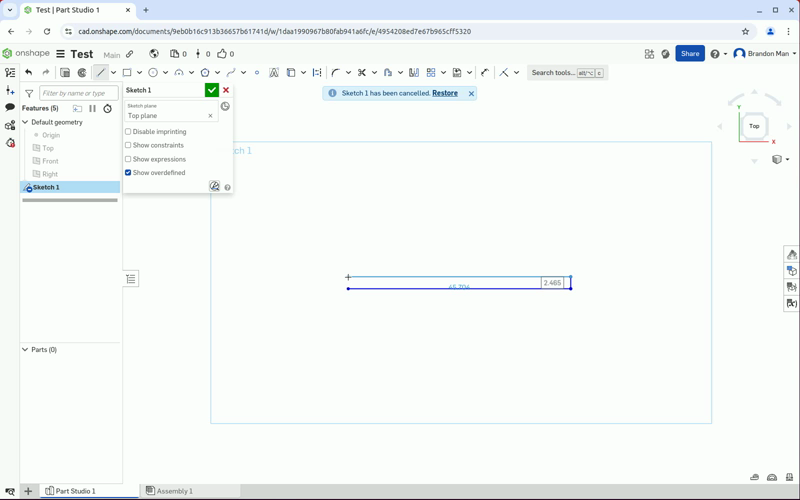
mouse_move(378, 276)
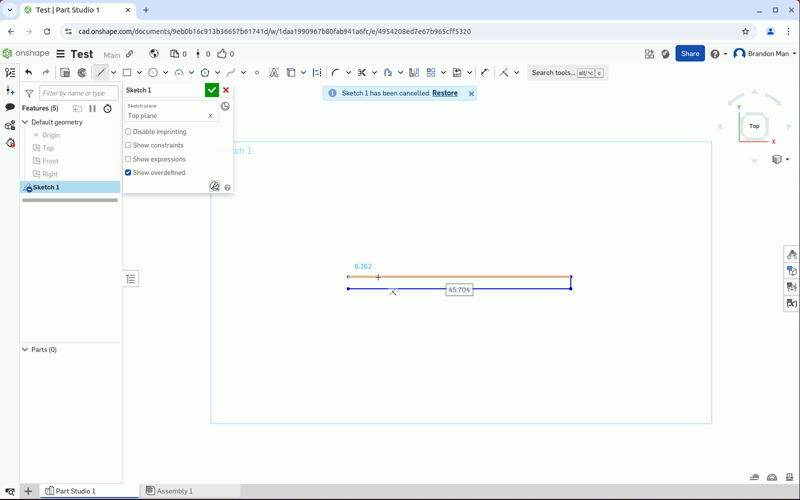
key_down(shift)
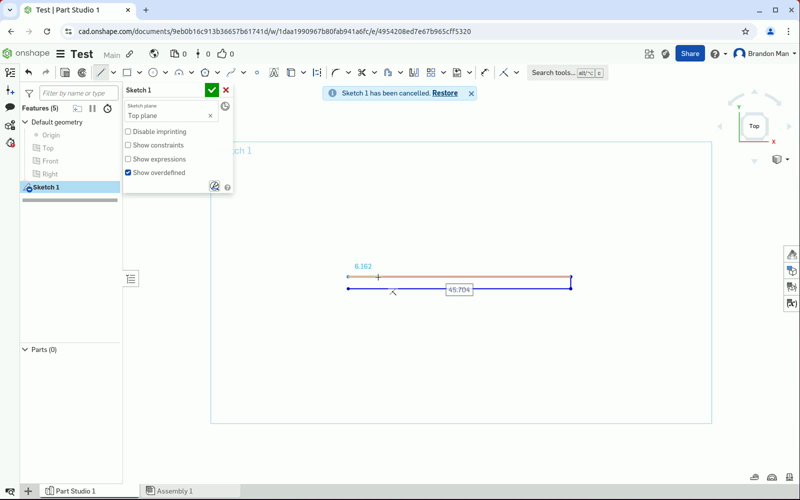
mouse_move(348, 288)
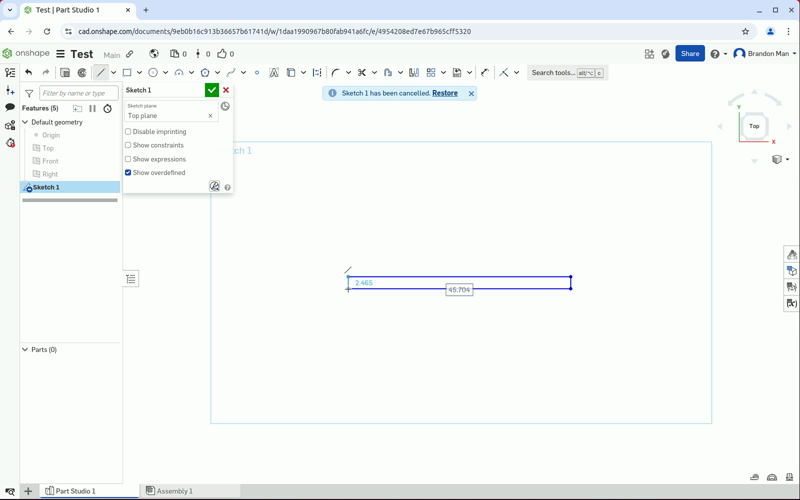
key_up(shift)
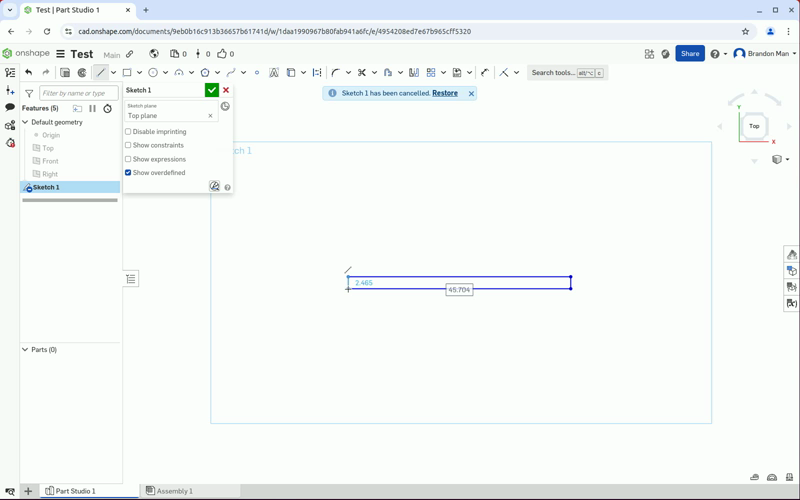
click(348, 288)
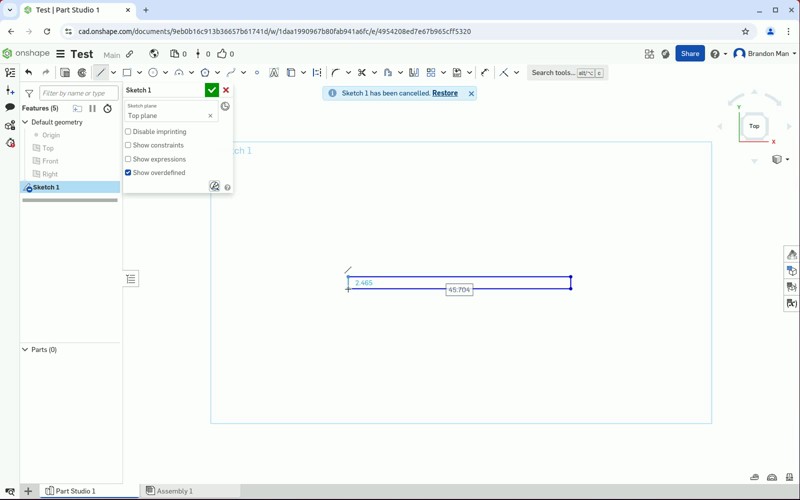
key(esc)
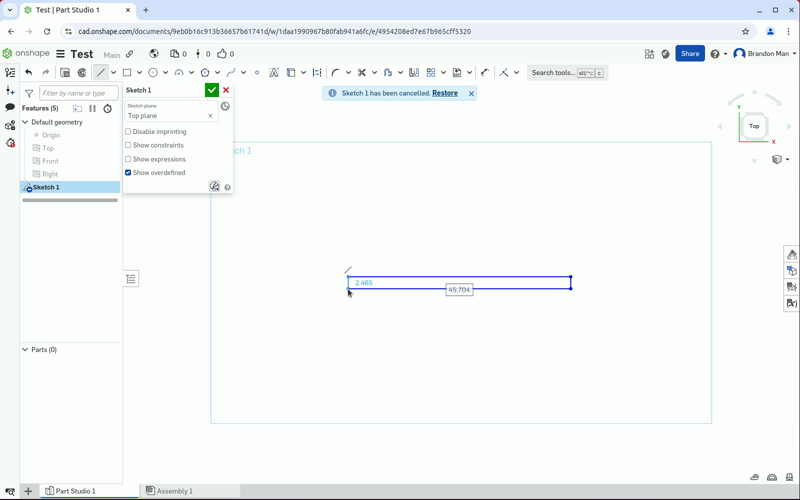
mouse_move(550, 280)
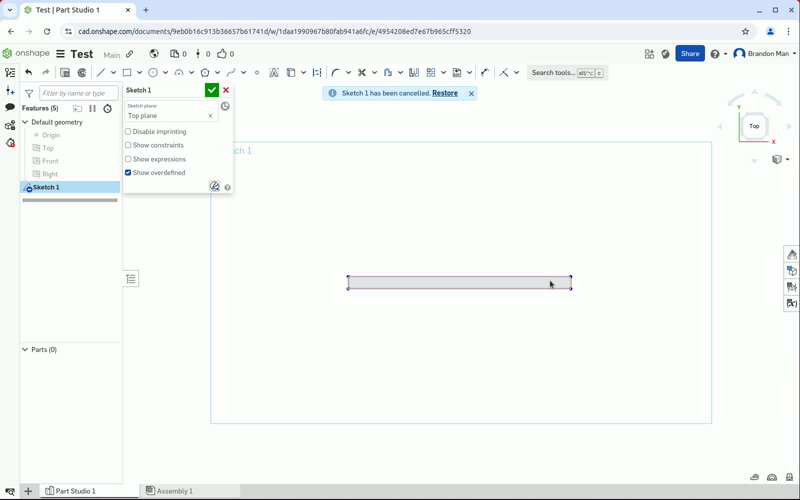
click(550, 280)
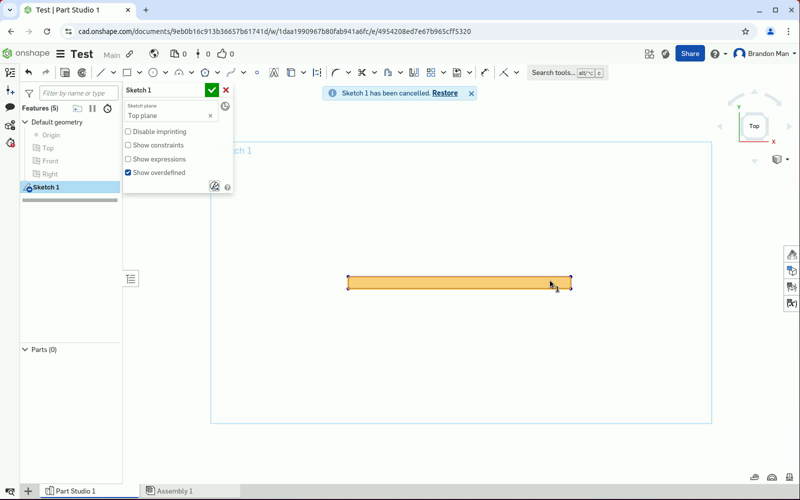
mouse_move(73, 352)
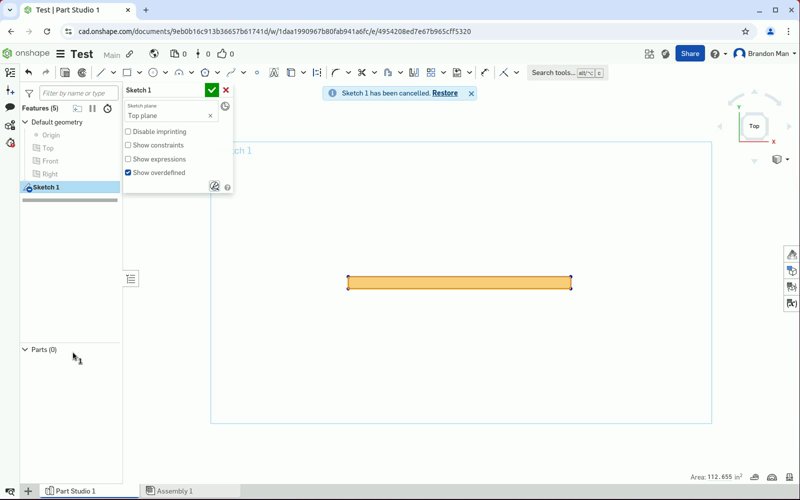
key(shift+y)
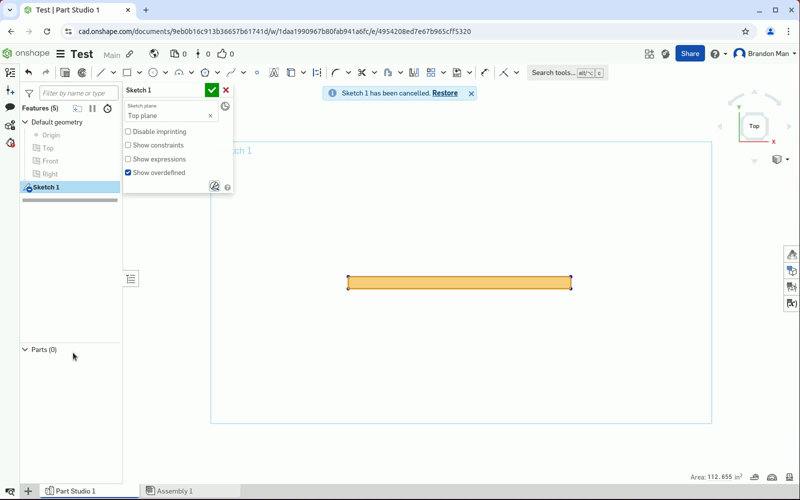
key(shift+e)
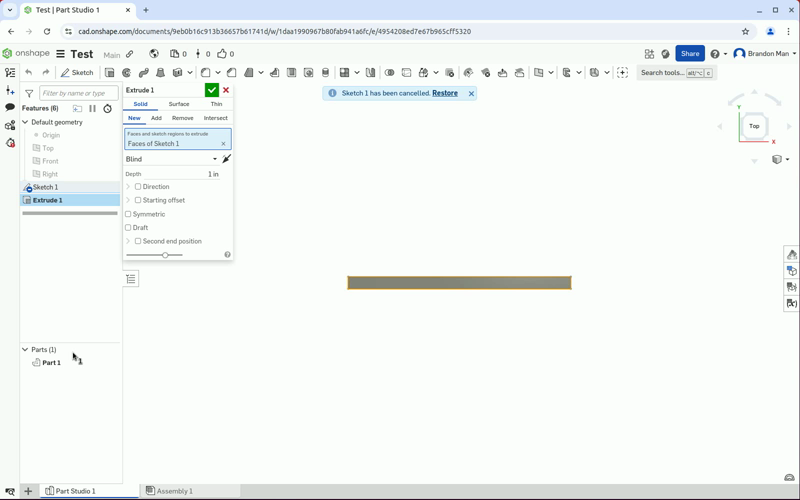
mouse_move(143, 106)
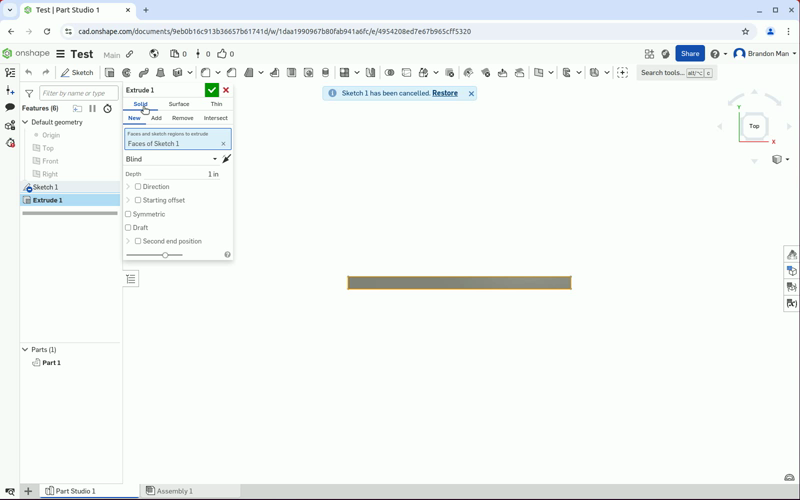
click(143, 106)
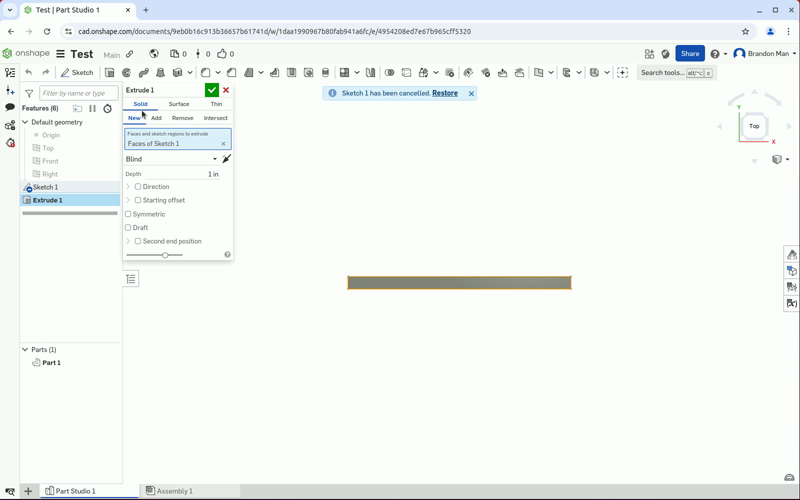
mouse_move(137, 120)
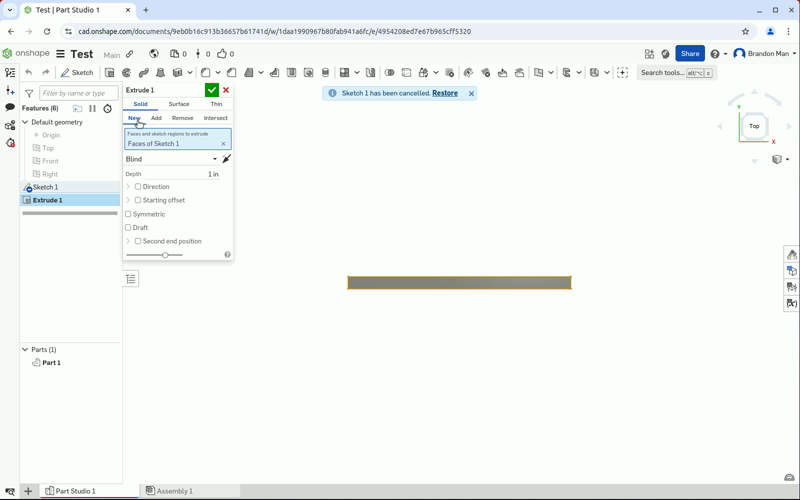
click(137, 120)
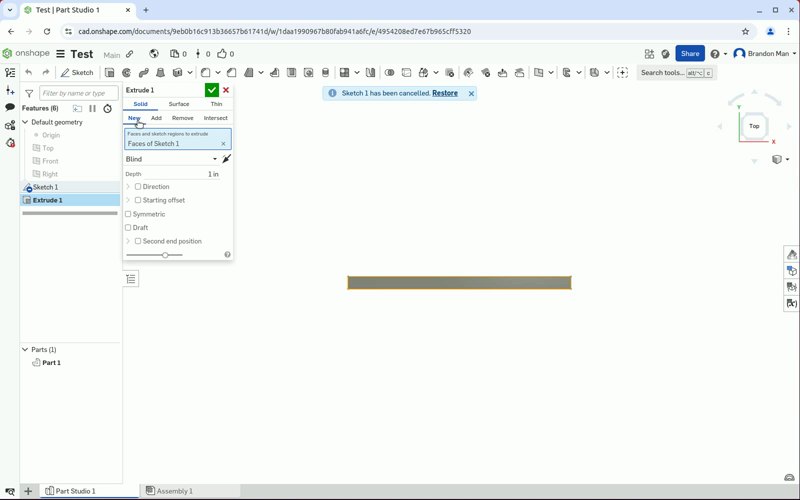
key(tab, 4)
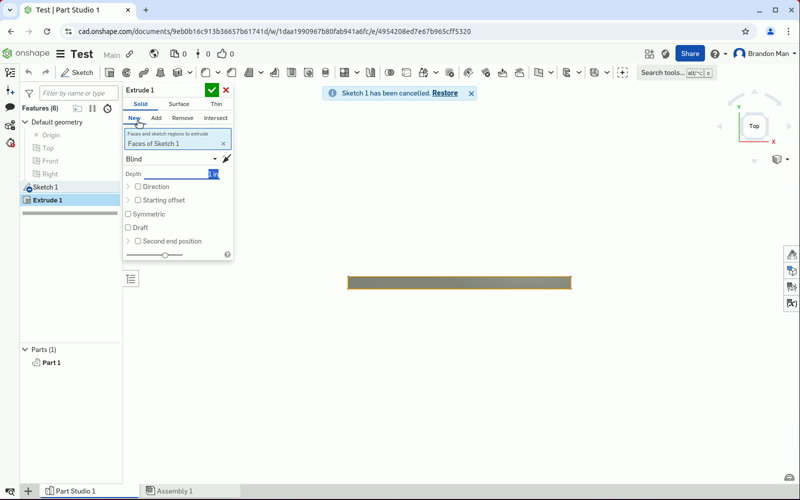
text(9.147)
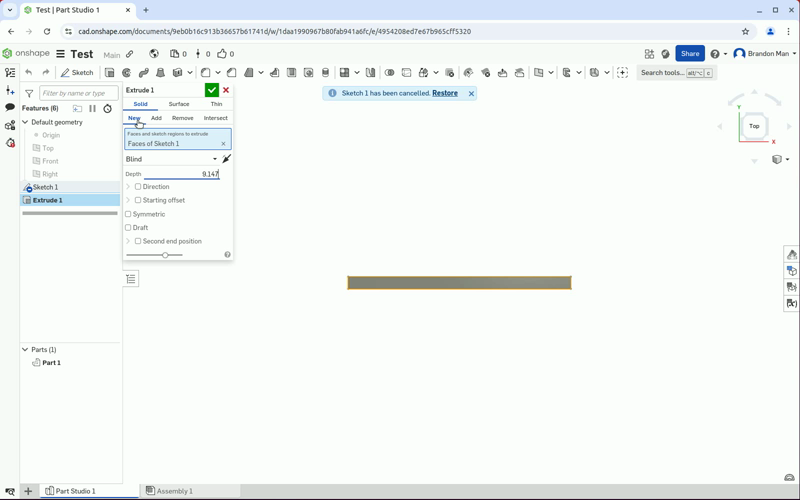
key(enter)
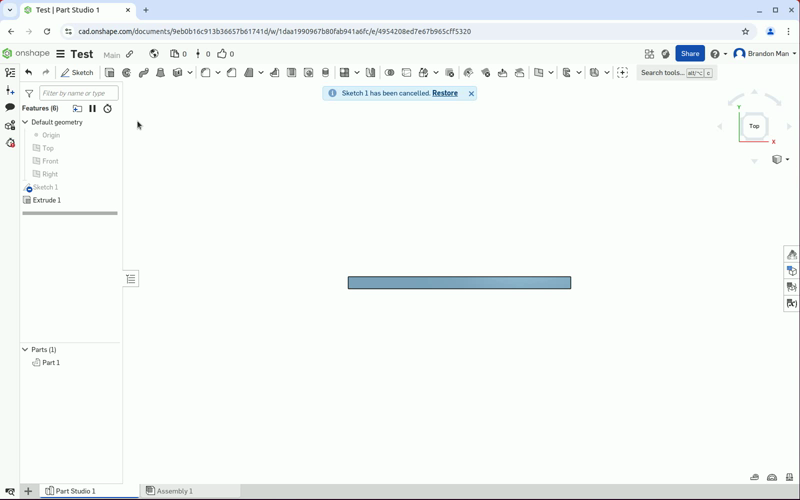
key(shift+h)
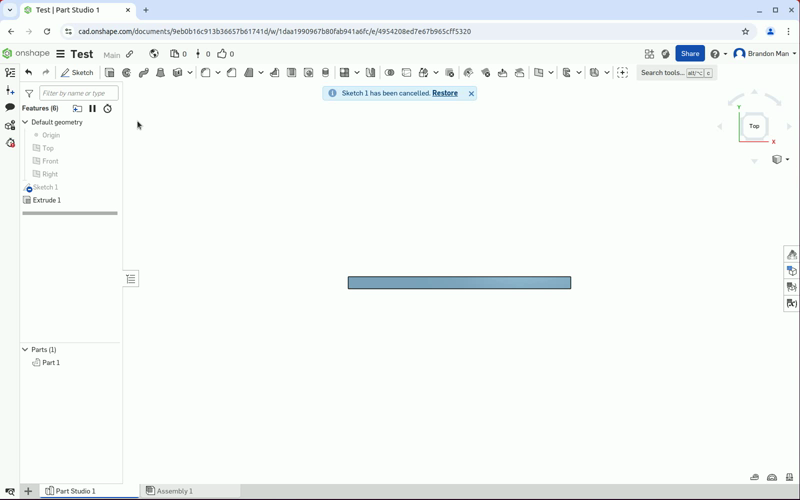
key(shift+h)
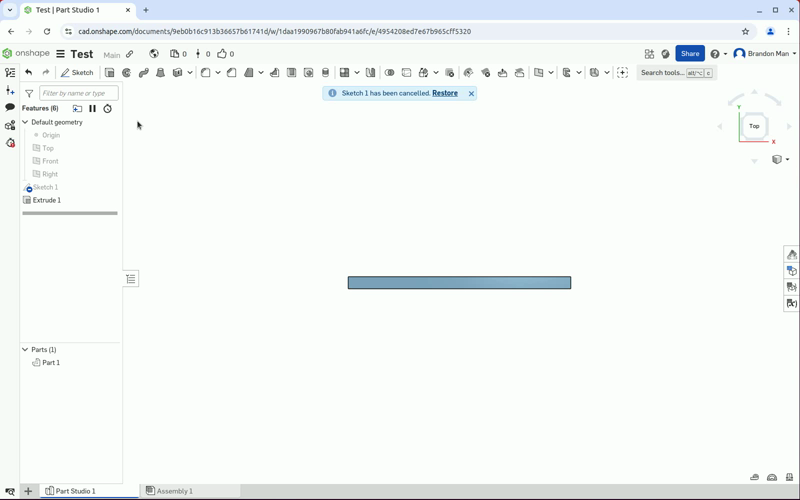
mouse_move(73, 189)
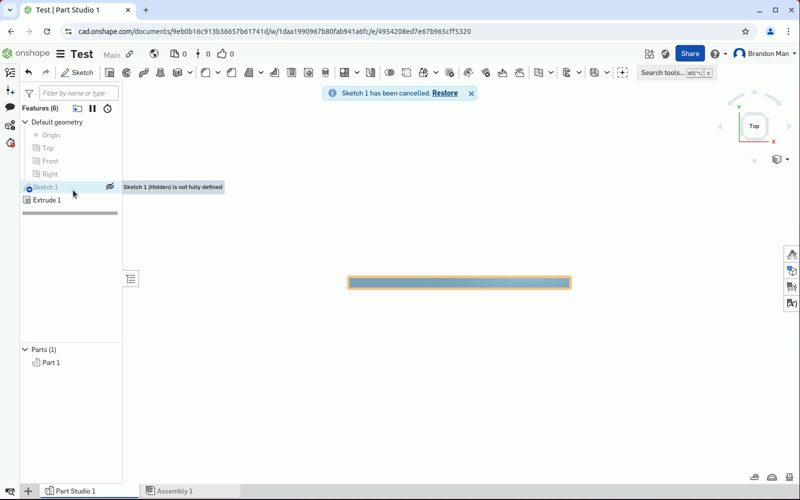
click(73, 189)
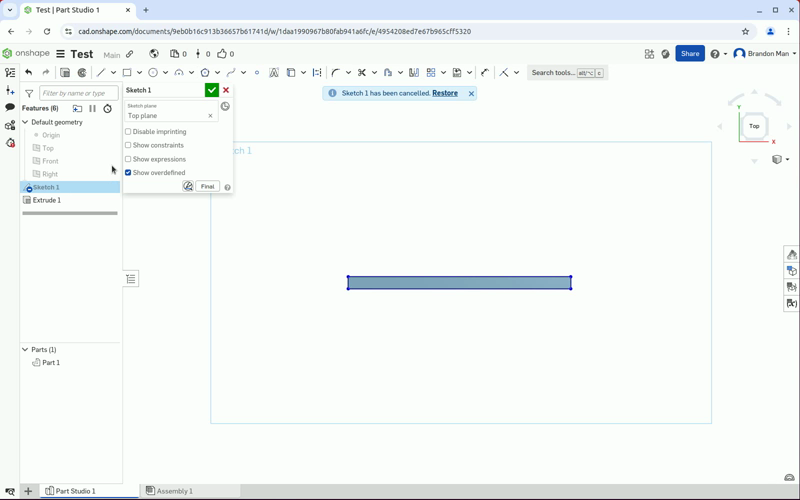
mouse_move(229, 92)
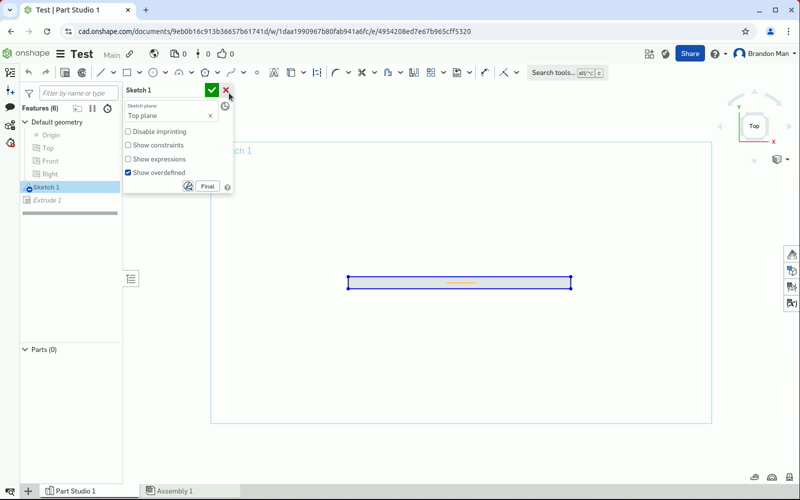
click(229, 92)
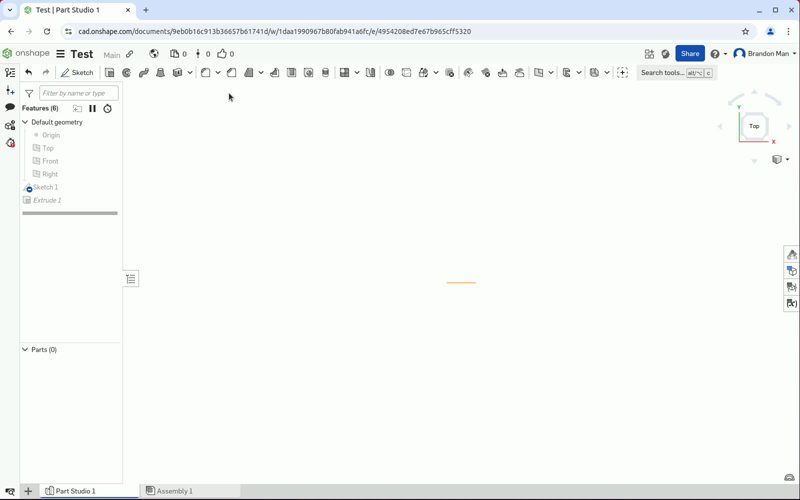
mouse_move(73, 352)
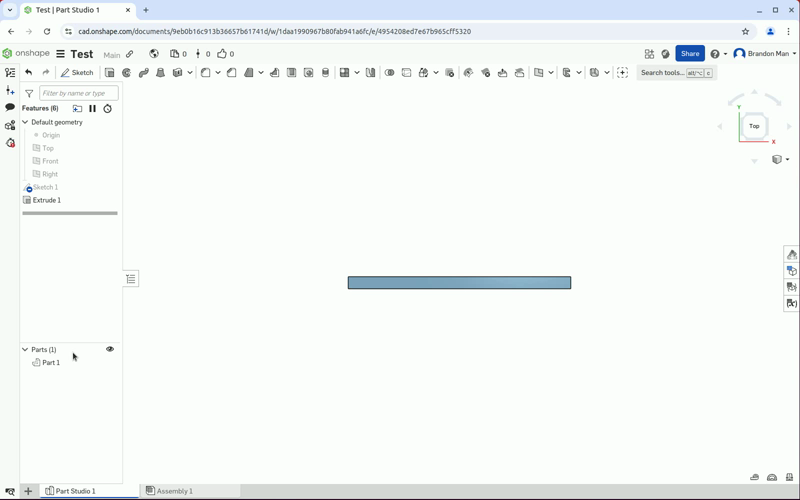
key(y)
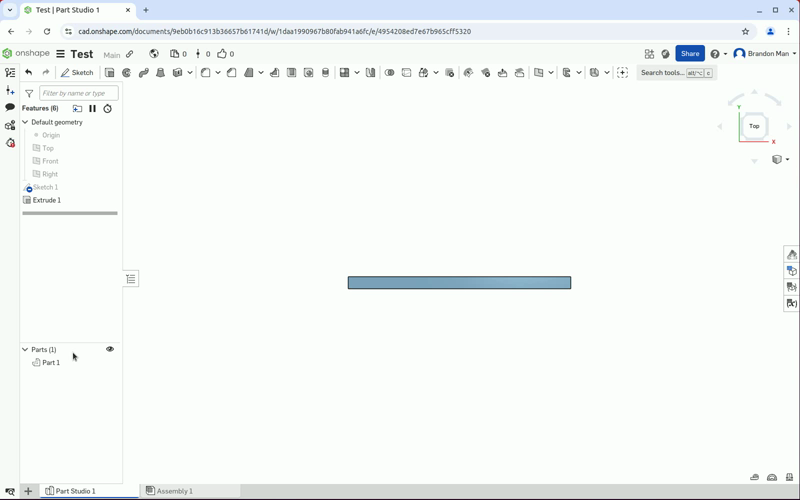
key(shift+p)
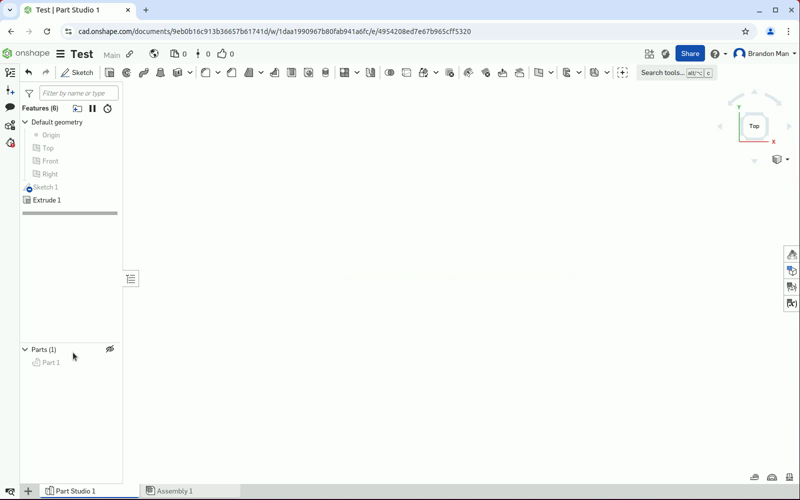
key(space)
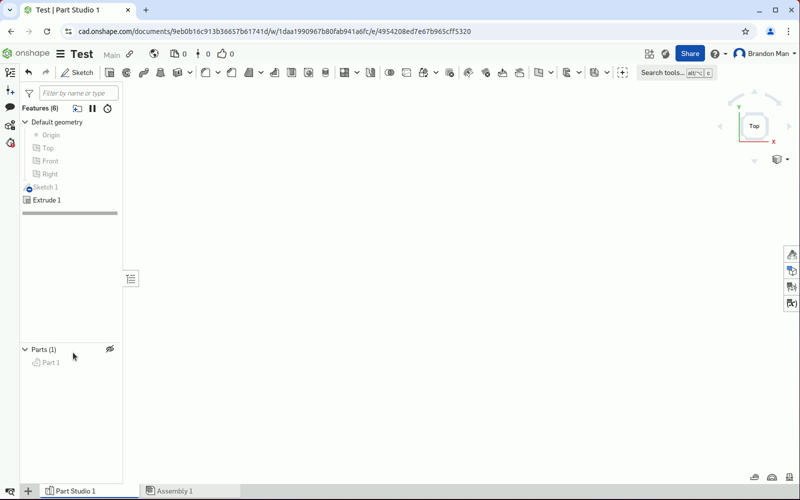
key_down(shift)
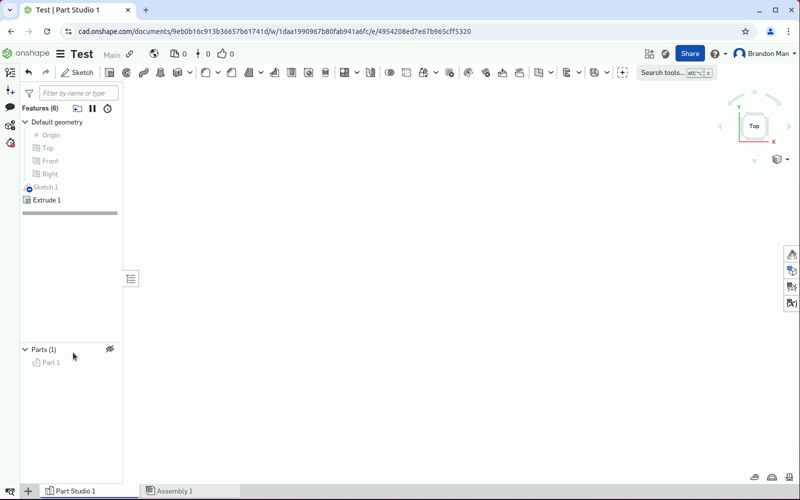
key(up)
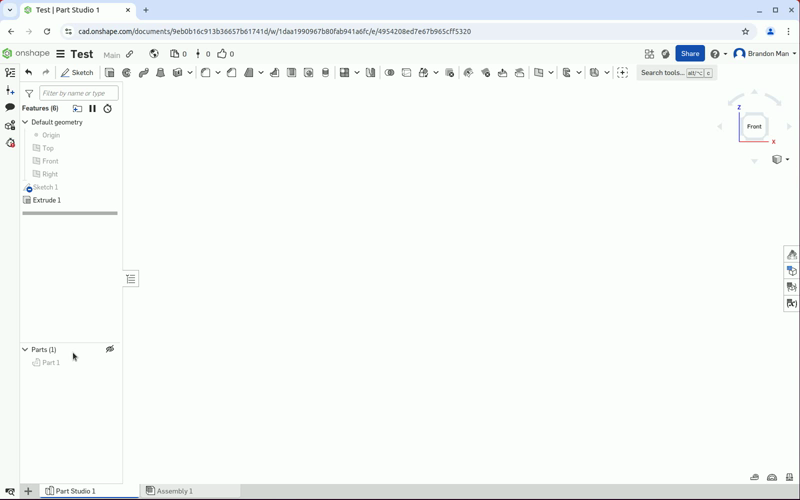
key_up(shift)
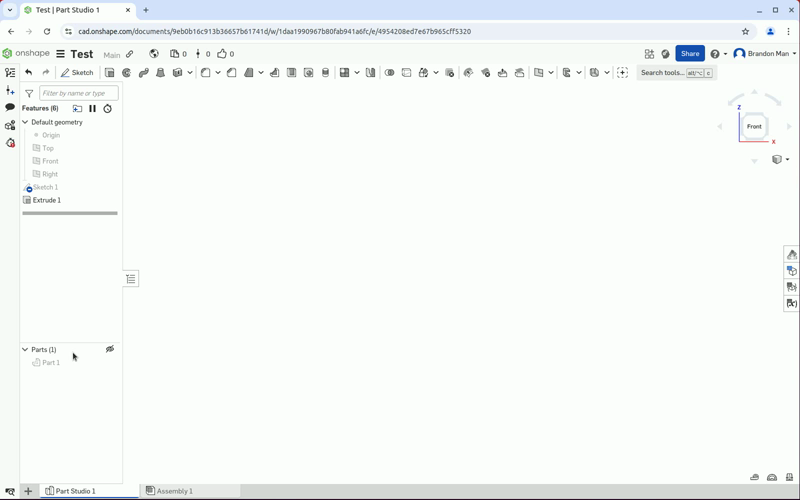
key(space)
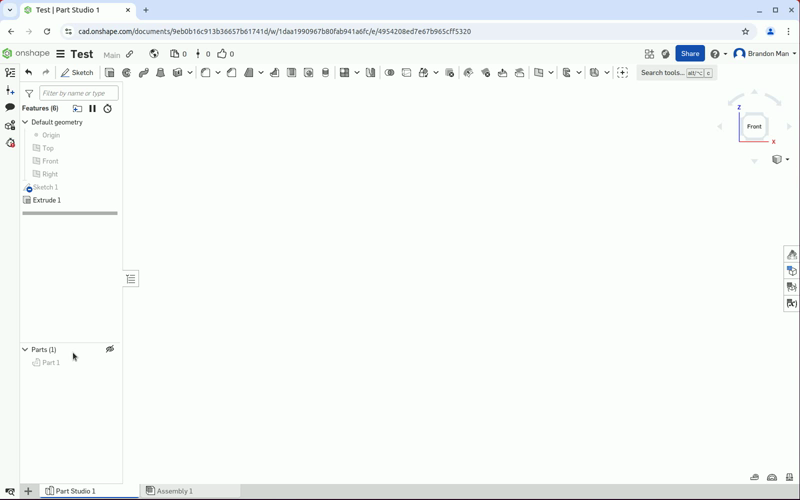
key_down(shift)
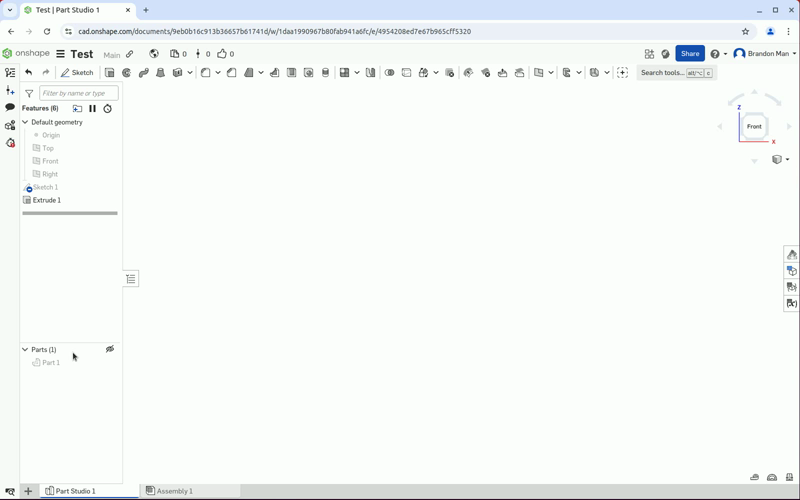
key(left)
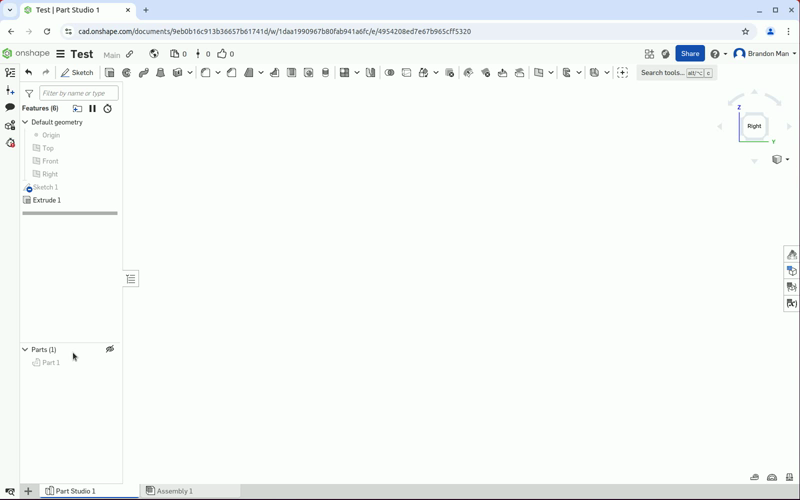
key_up(shift)
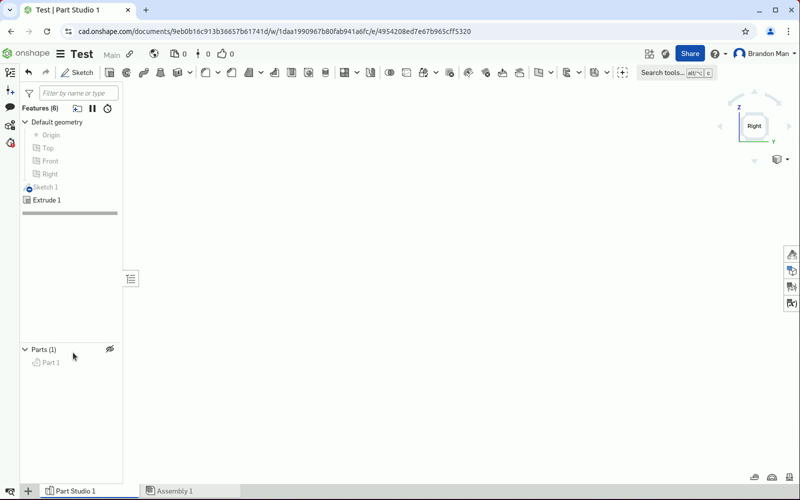
mouse_move(73, 352)
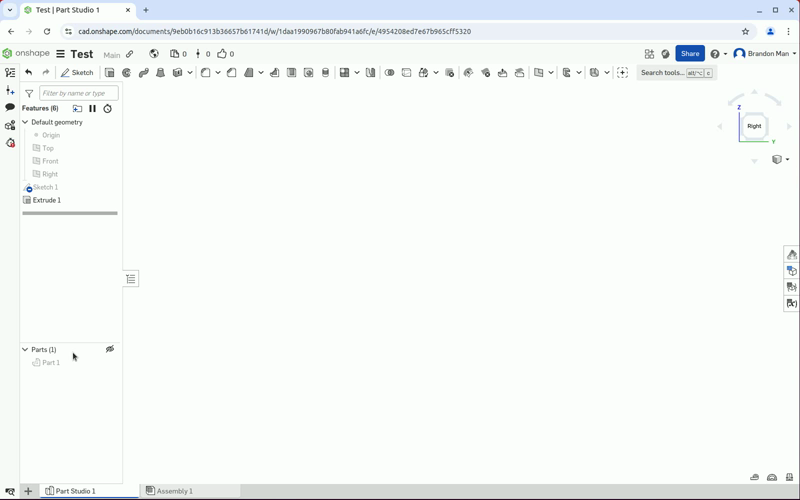
key(shift+y)
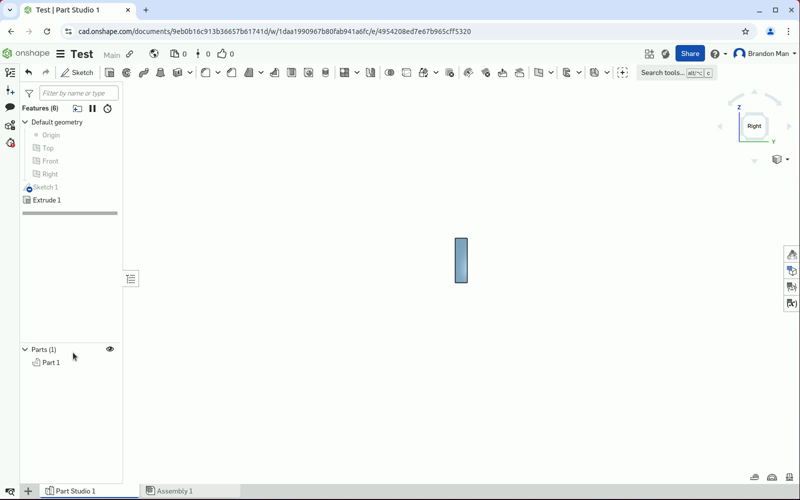
mouse_move(541, 75)
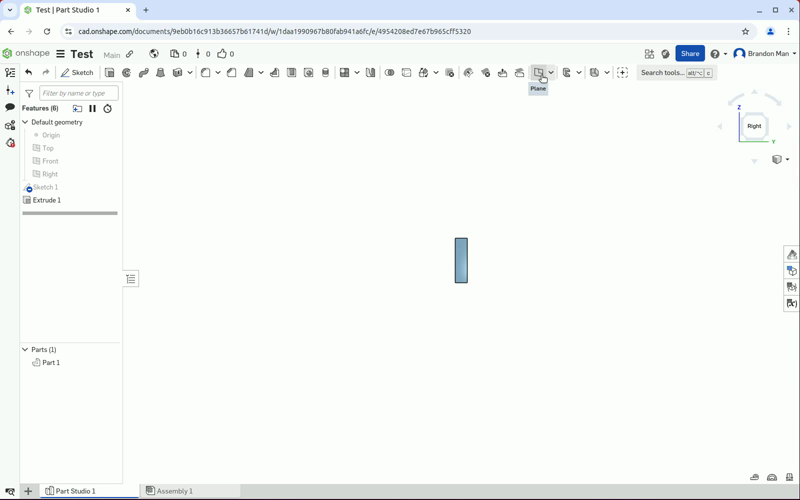
click(541, 75)
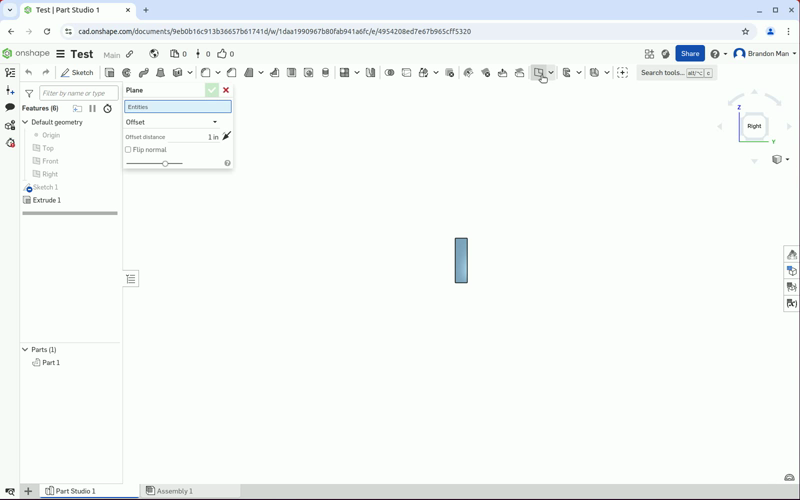
mouse_move(73, 176)
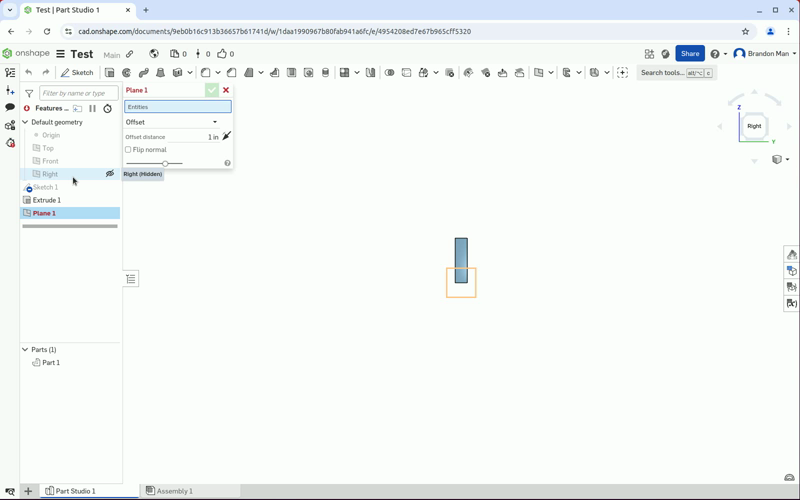
click(73, 176)
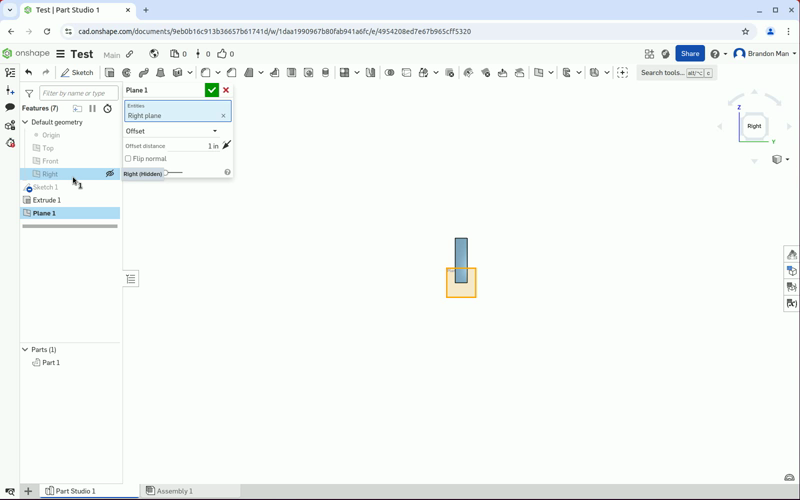
key(tab, 2)
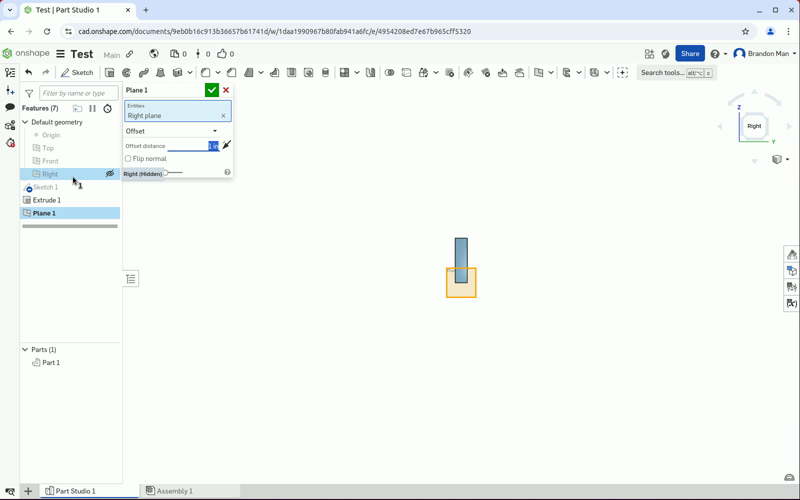
text(23.108)
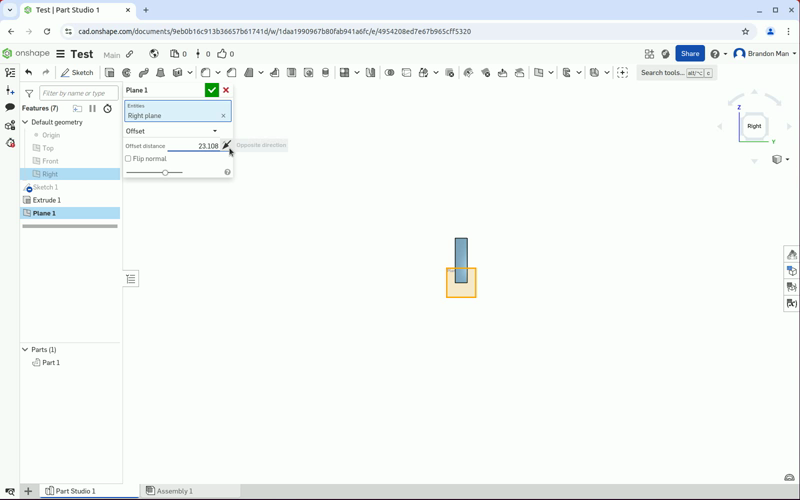
mouse_move(229, 147)
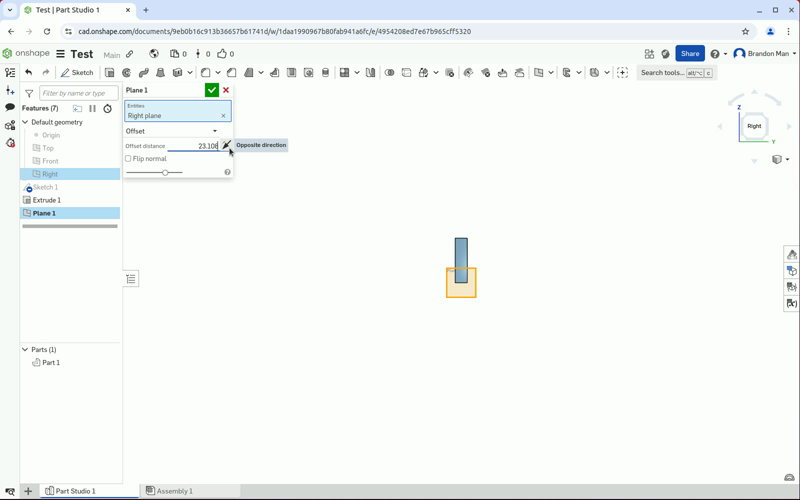
click(229, 147)
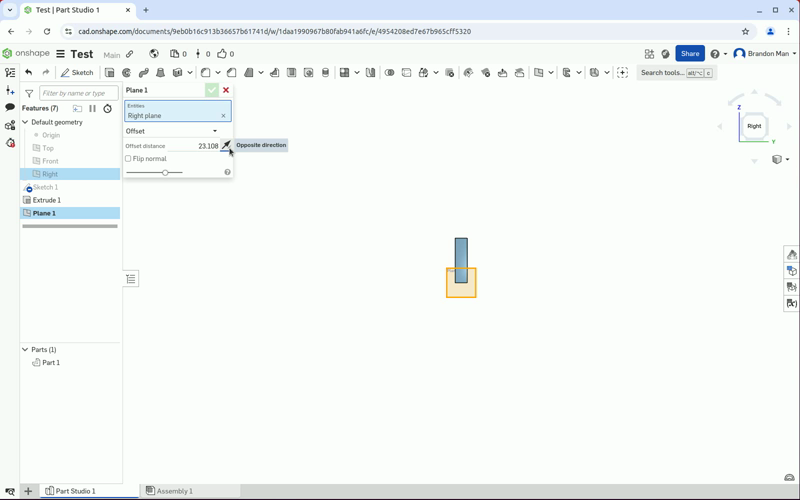
key(enter, 2)
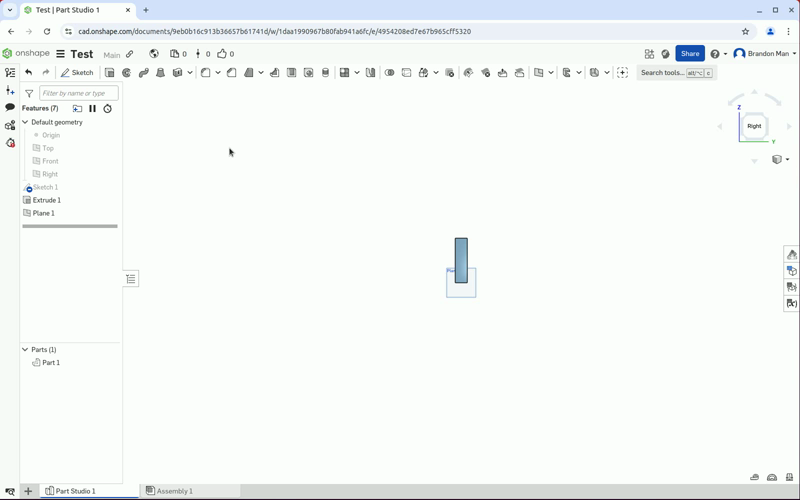
key(shift+s)
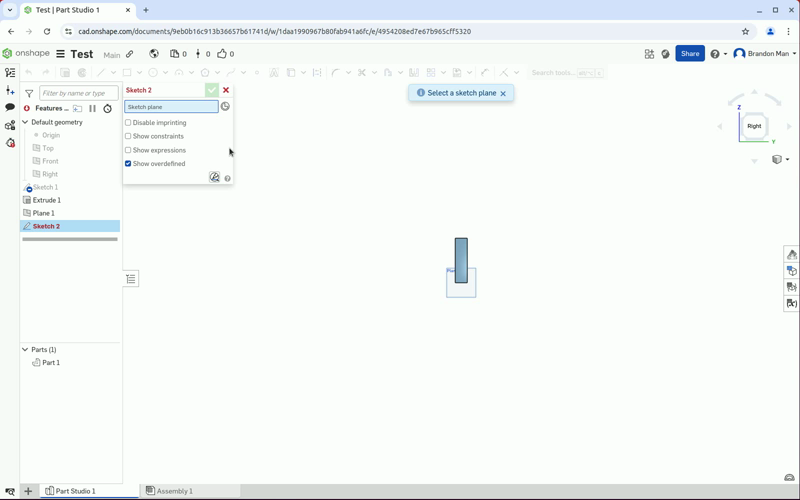
mouse_move(73, 215)
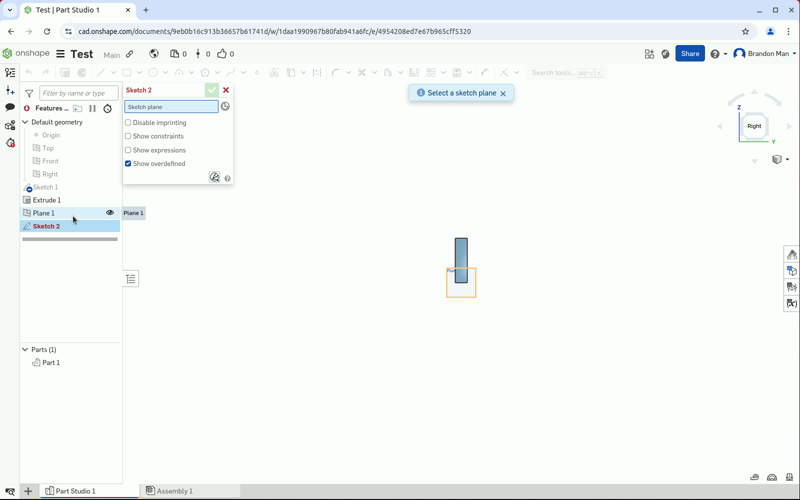
click(73, 215)
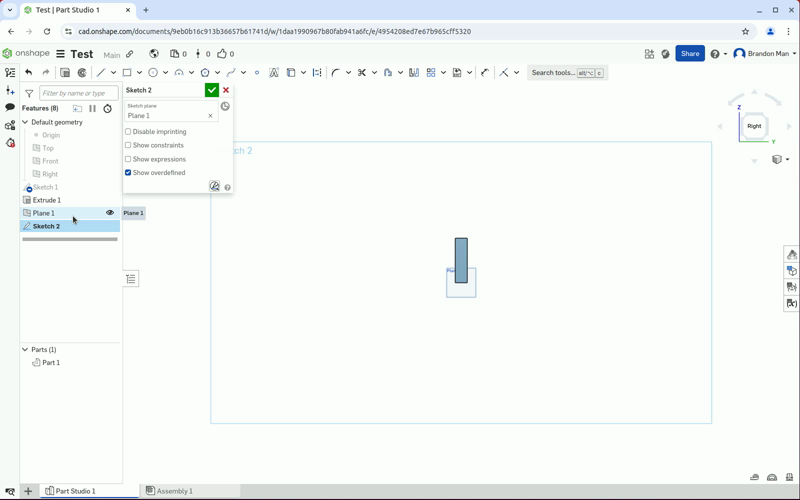
mouse_move(73, 352)
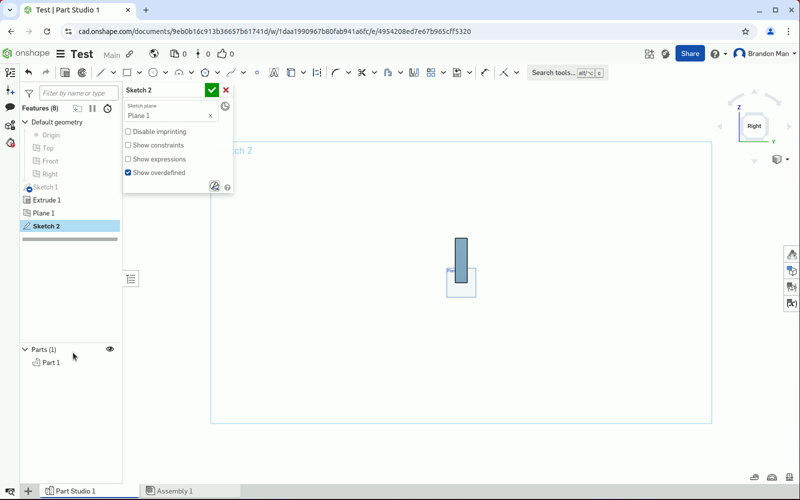
key(y)
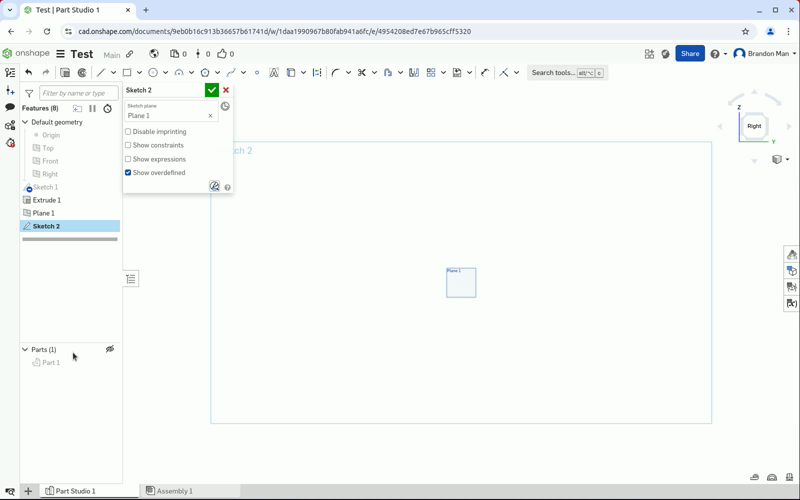
key(l)
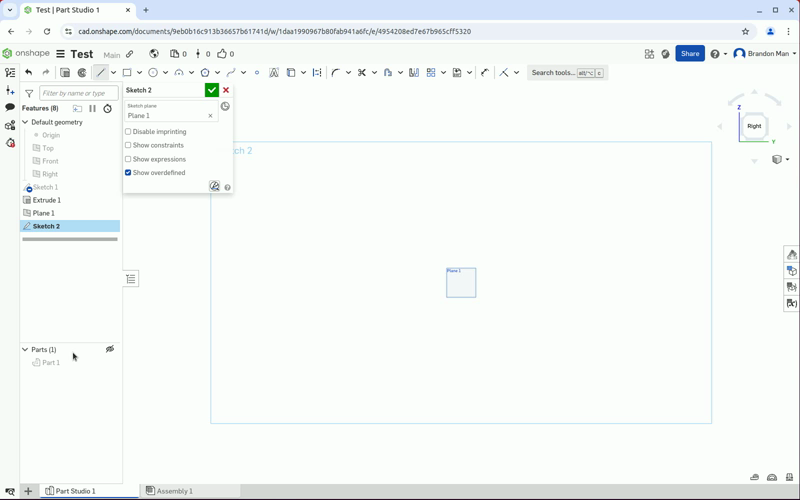
key_down(shift)
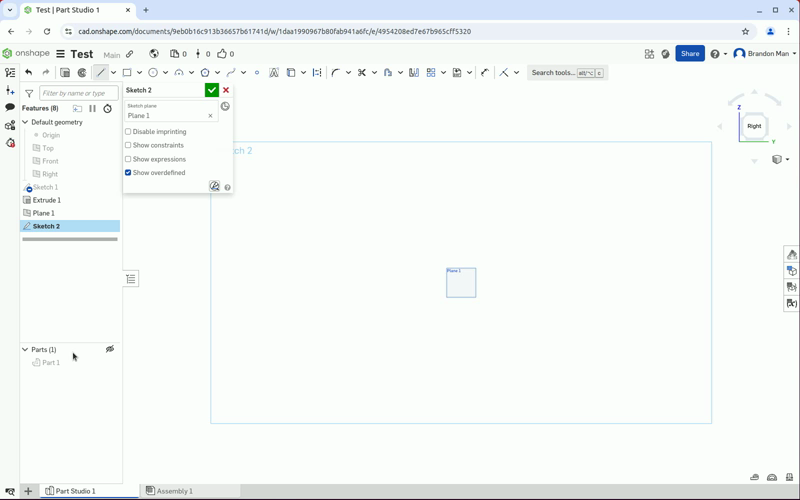
mouse_move(454, 265)
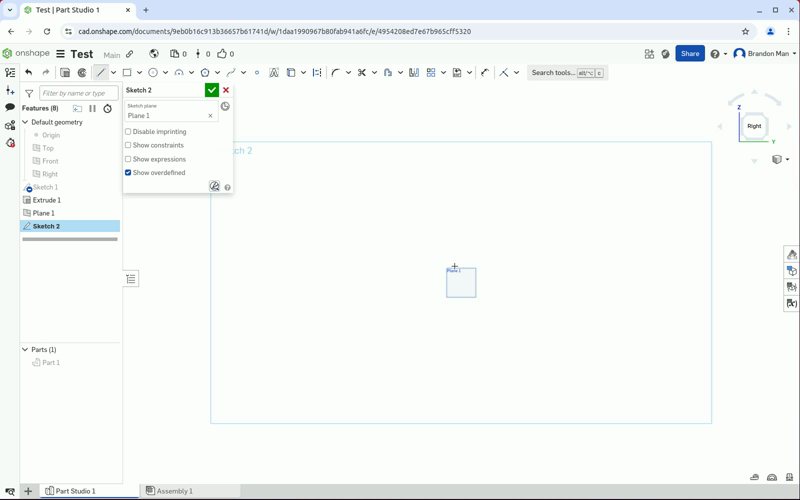
click(454, 265)
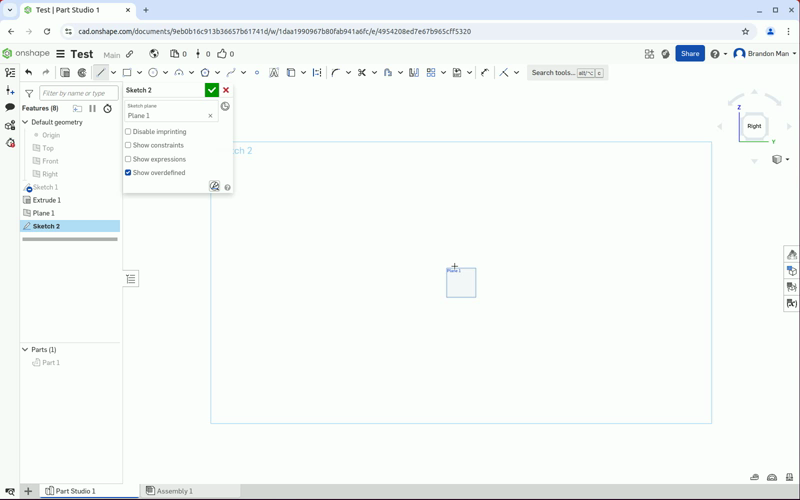
key_up(shift)
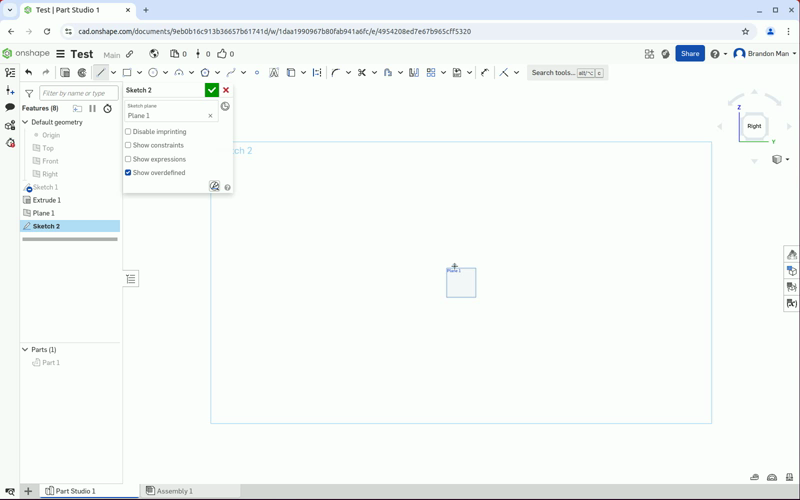
key_down(shift)
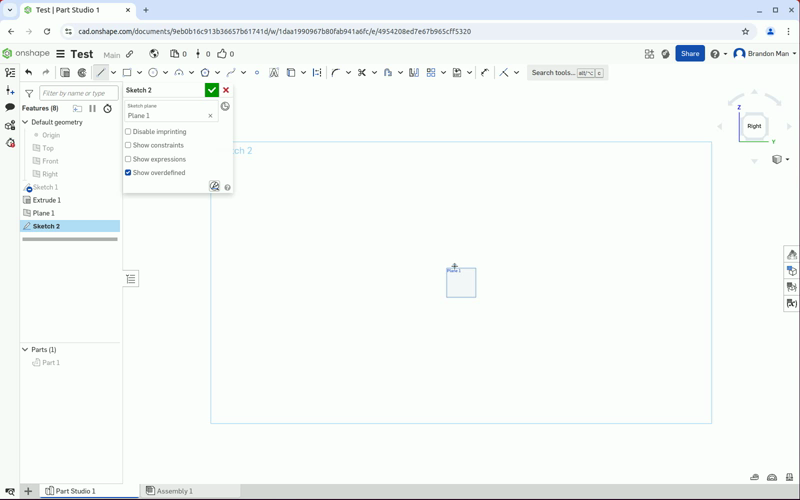
mouse_move(484, 265)
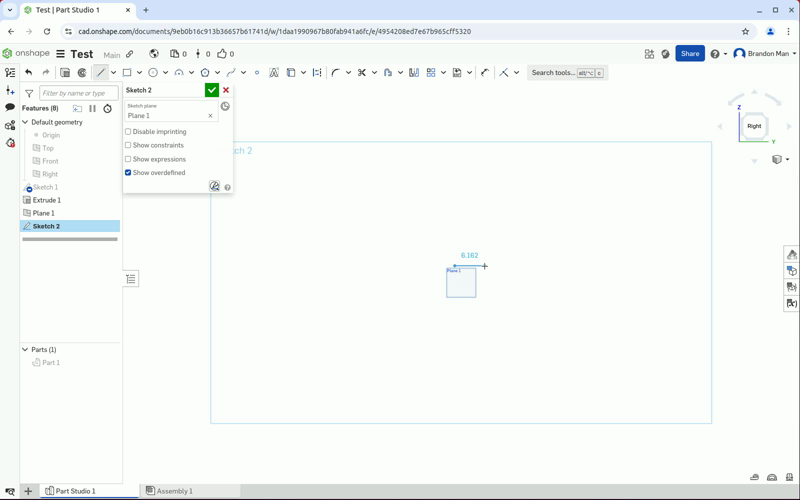
mouse_move(454, 255)
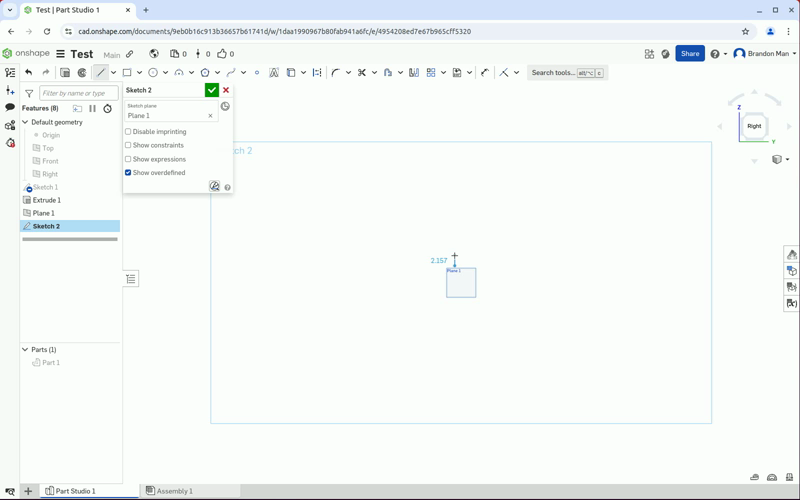
click(454, 255)
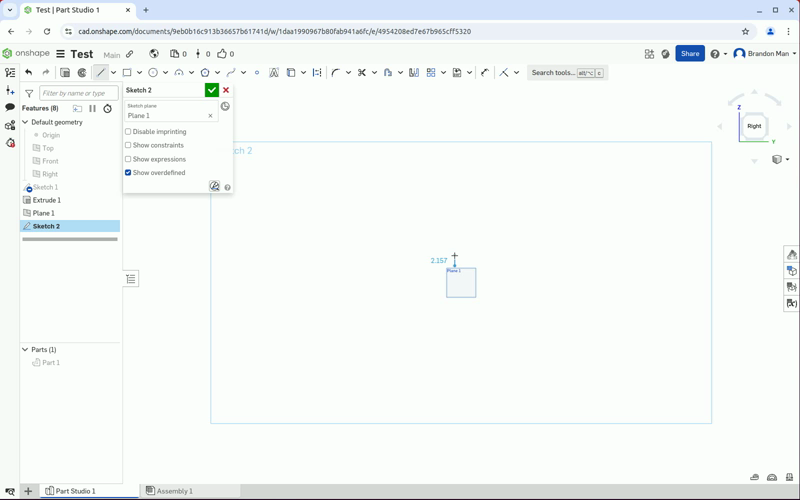
key_up(shift)
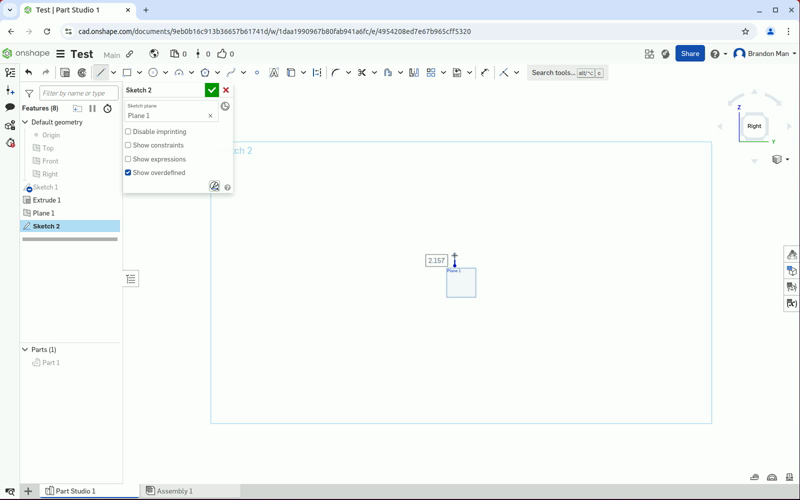
key(esc)
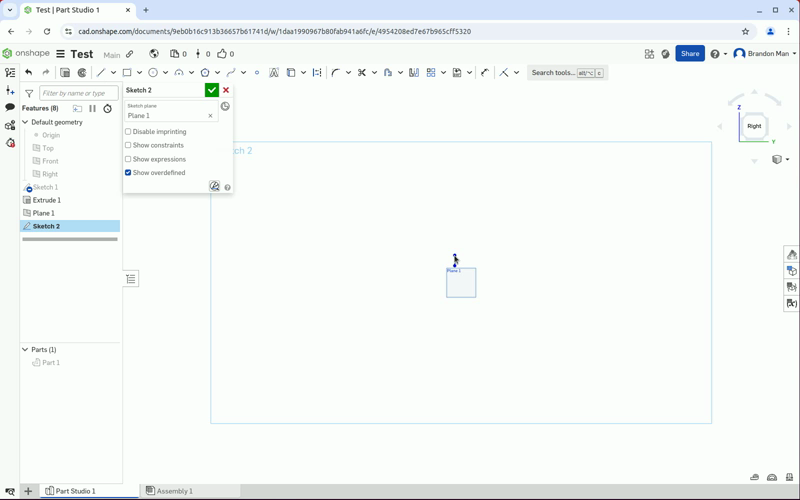
key(a)
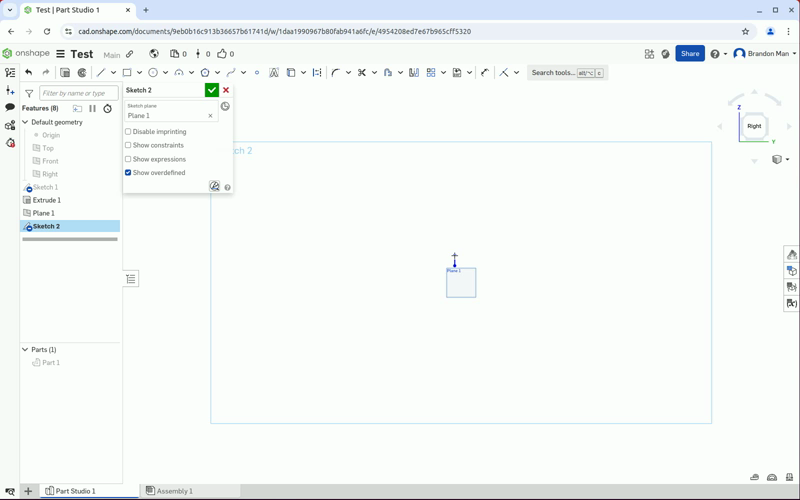
mouse_move(454, 255)
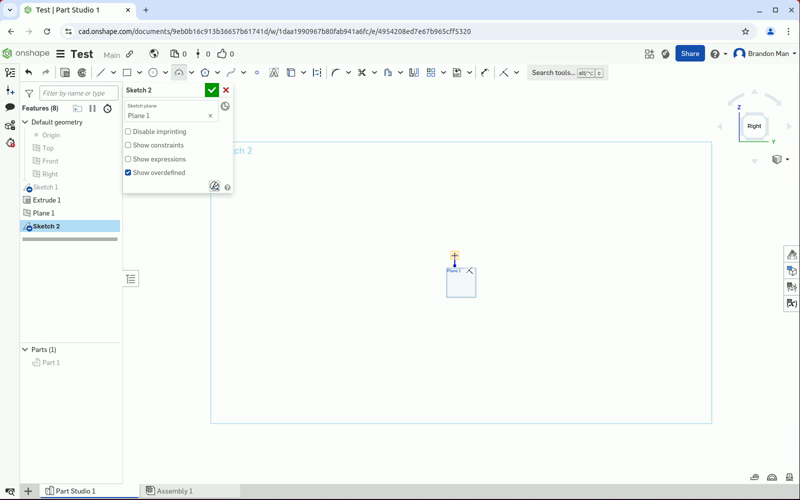
click(454, 255)
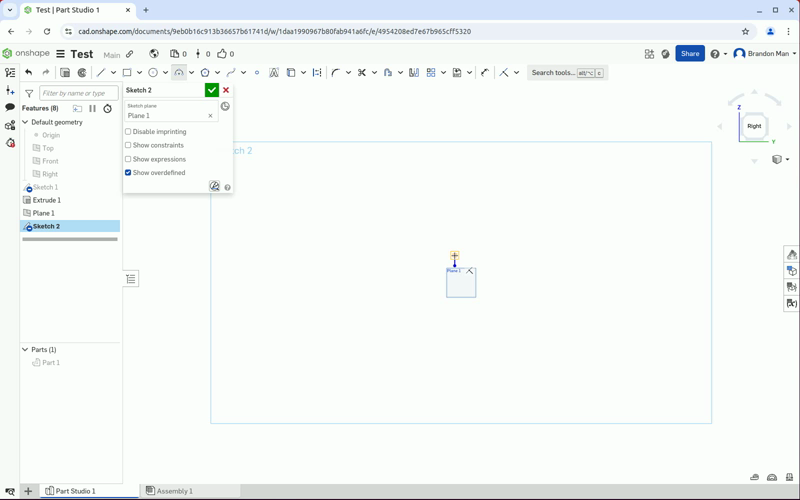
mouse_move(454, 265)
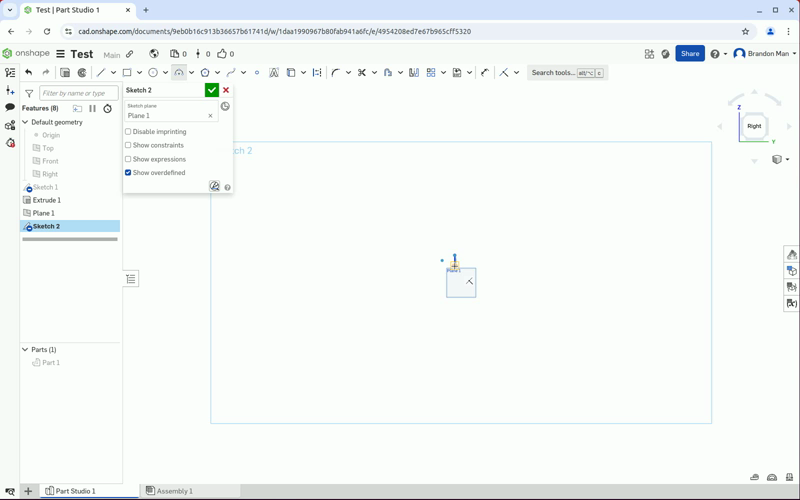
click(454, 265)
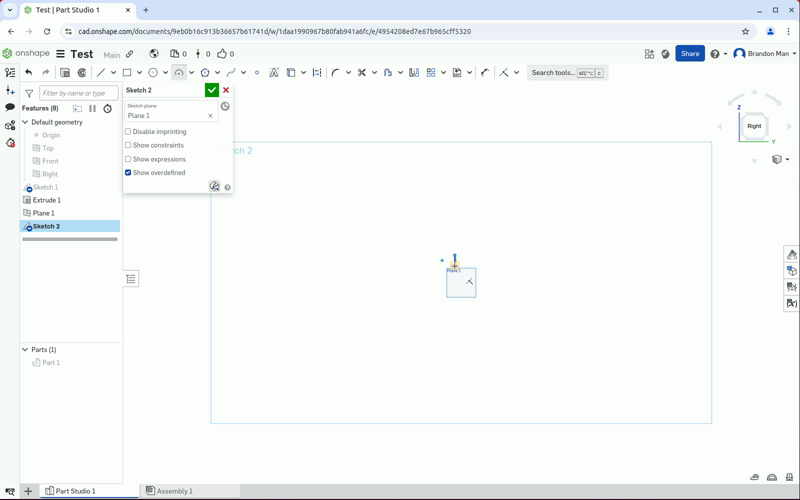
key_down(shift)
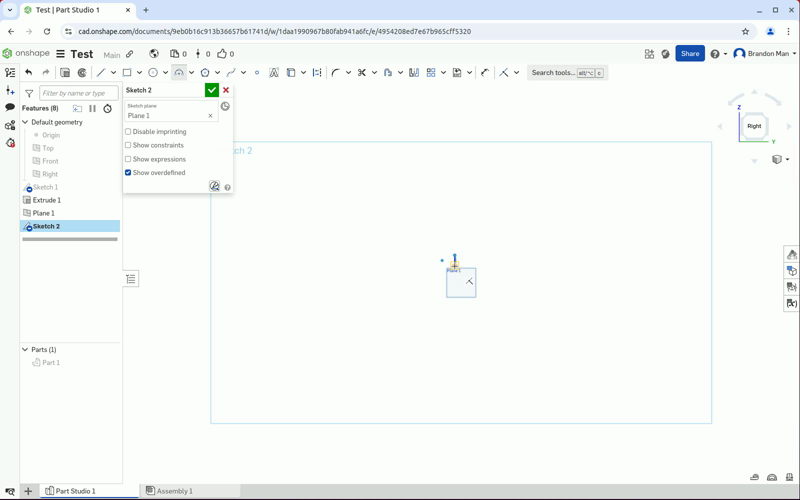
mouse_move(449, 260)
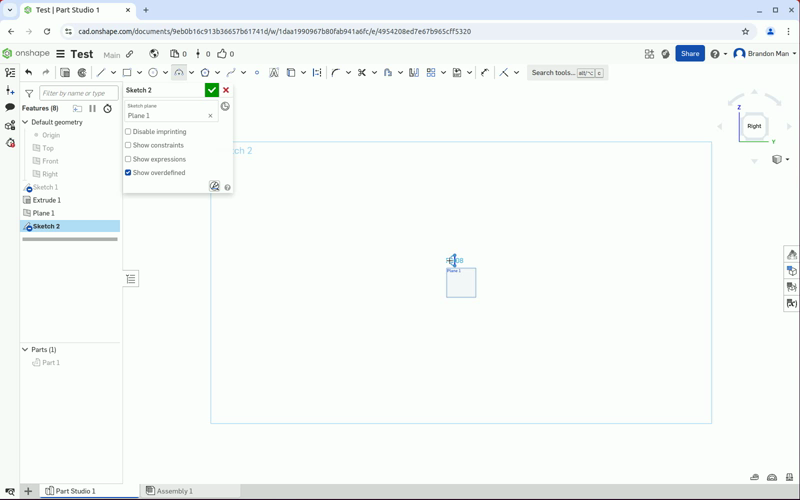
click(449, 260)
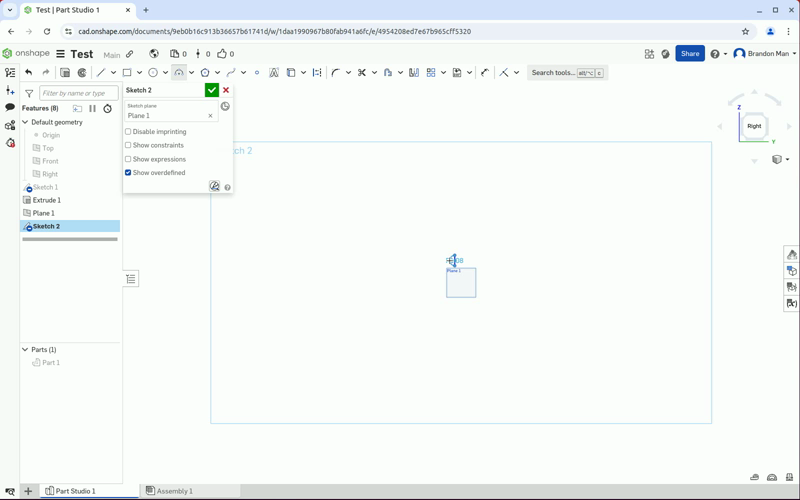
key_up(shift)
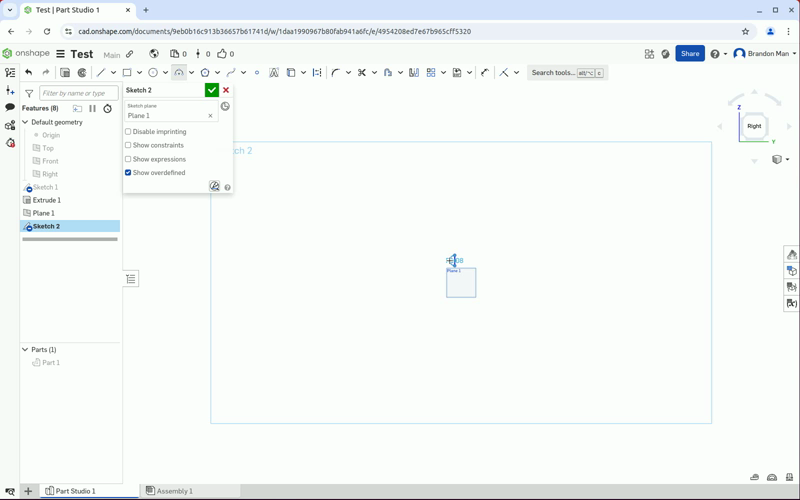
key(esc)
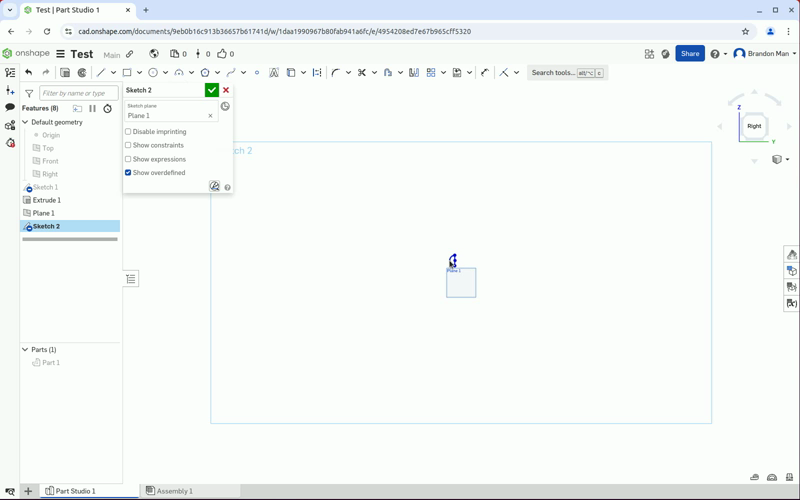
mouse_move(452, 257)
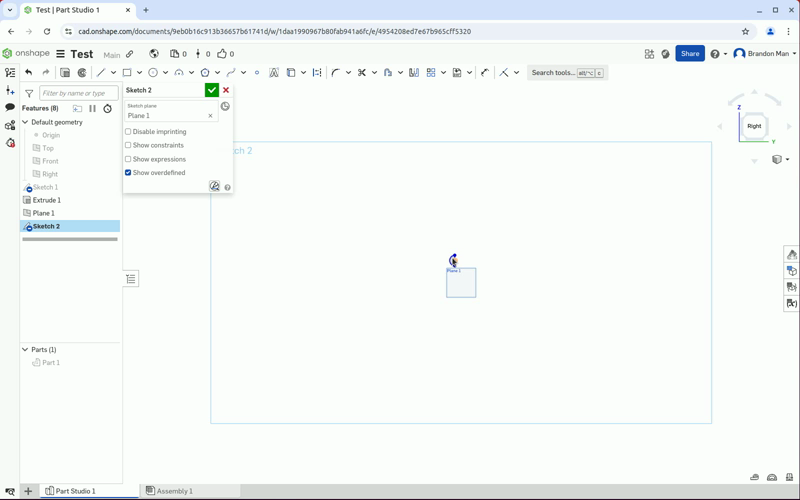
scroll(6)
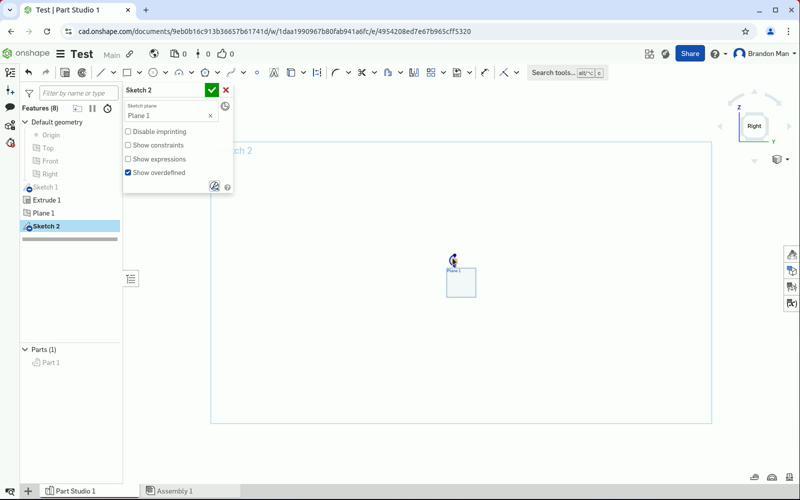
scroll(6)
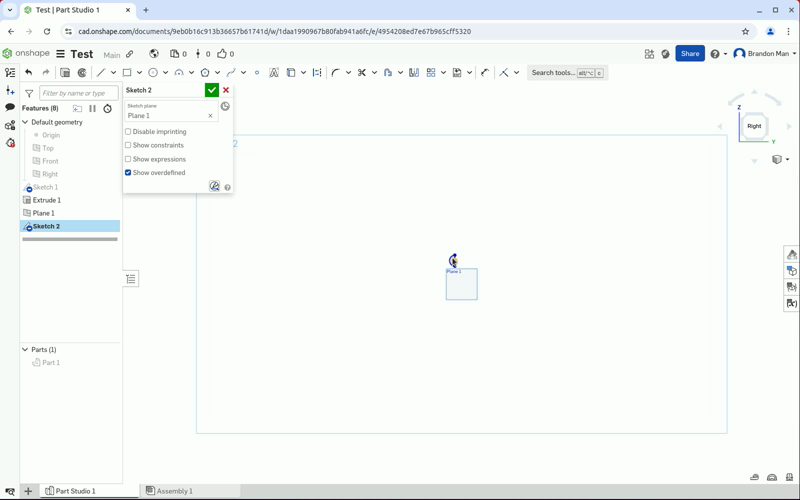
scroll(6)
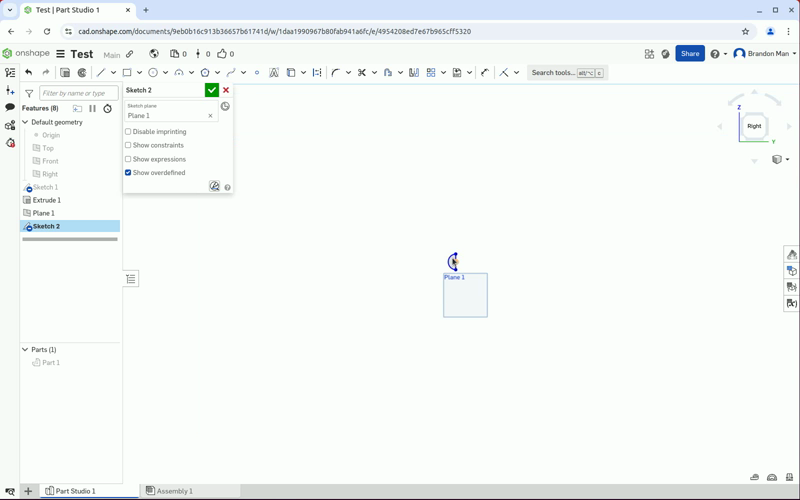
scroll(6)
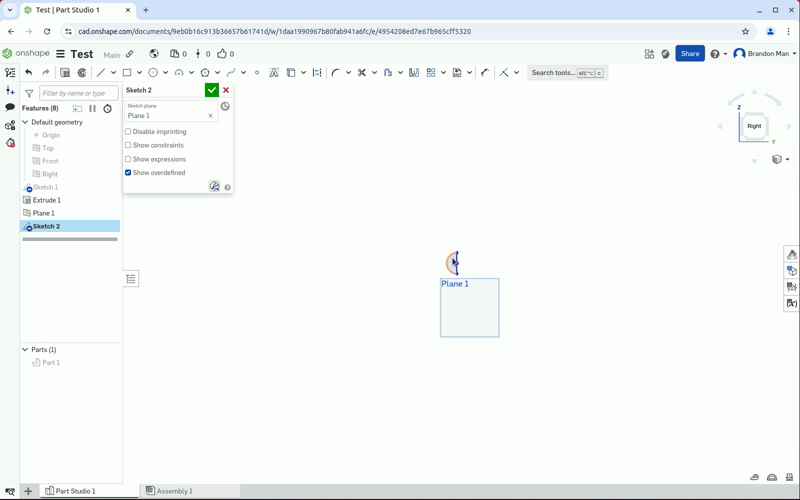
scroll(6)
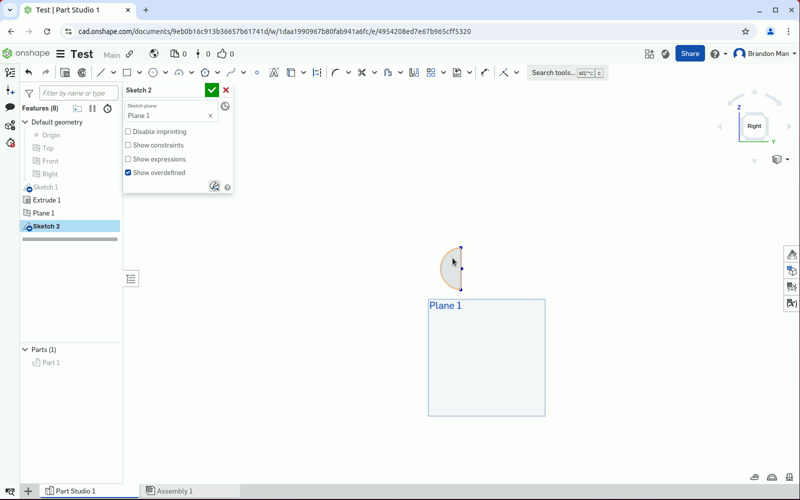
scroll(6)
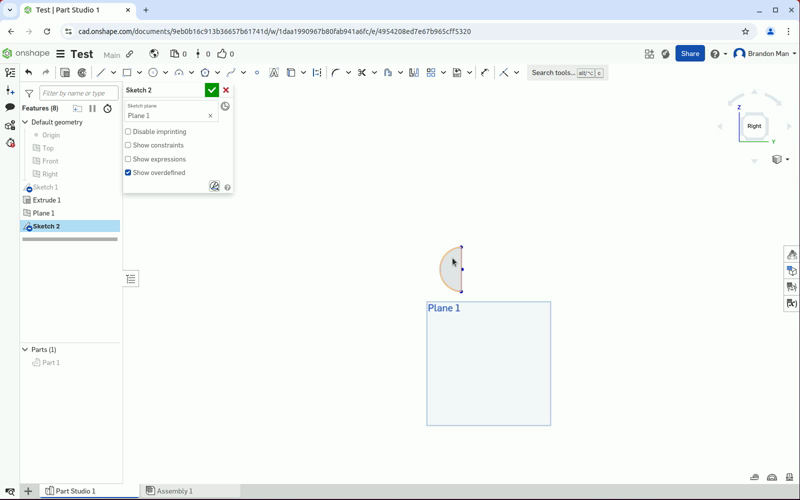
scroll(6)
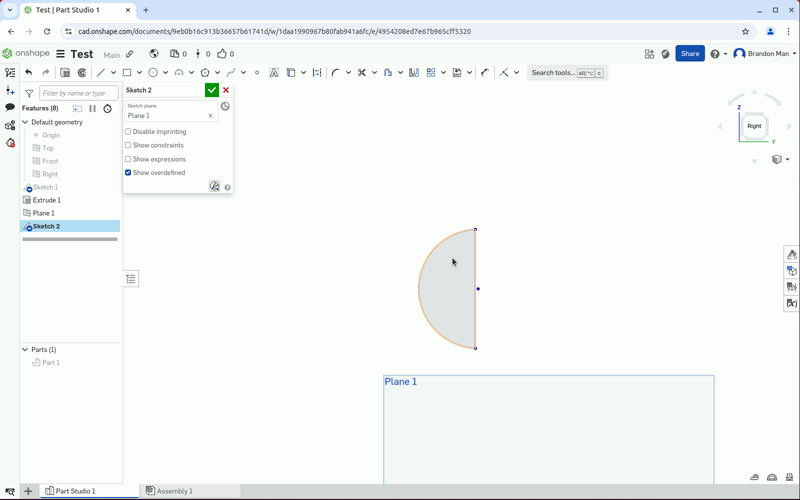
click(452, 257)
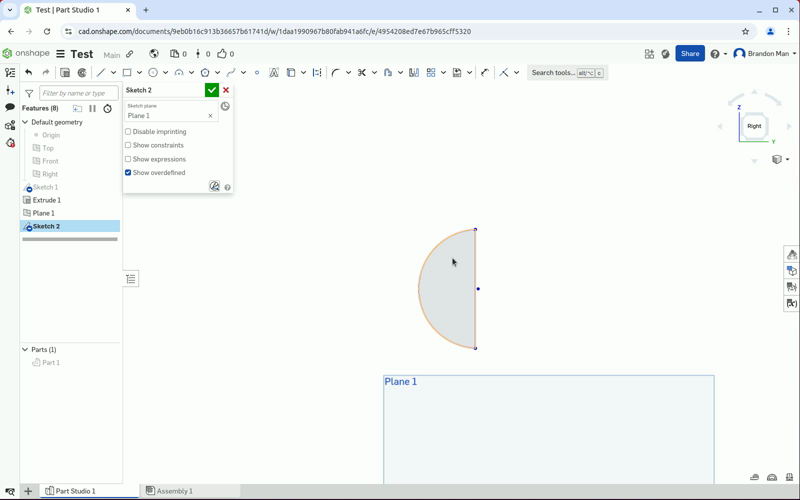
scroll(-6)
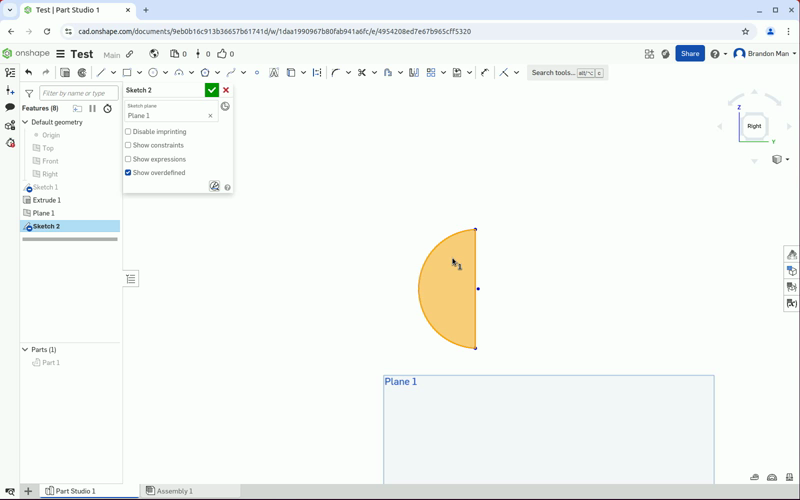
scroll(-6)
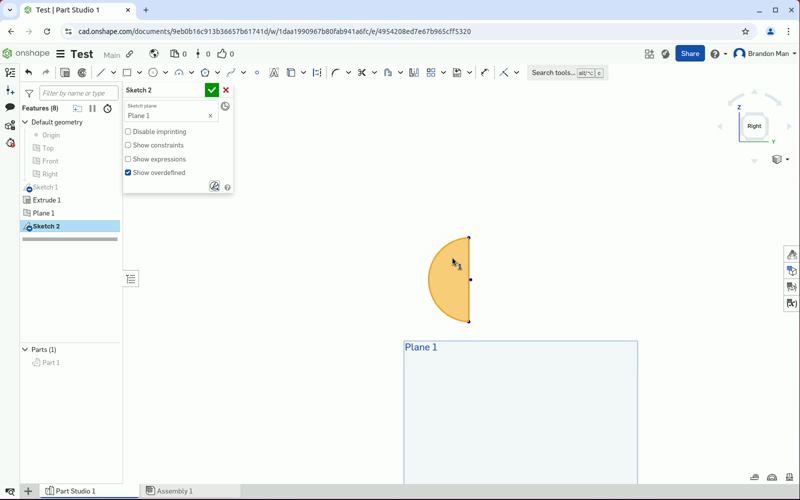
scroll(-6)
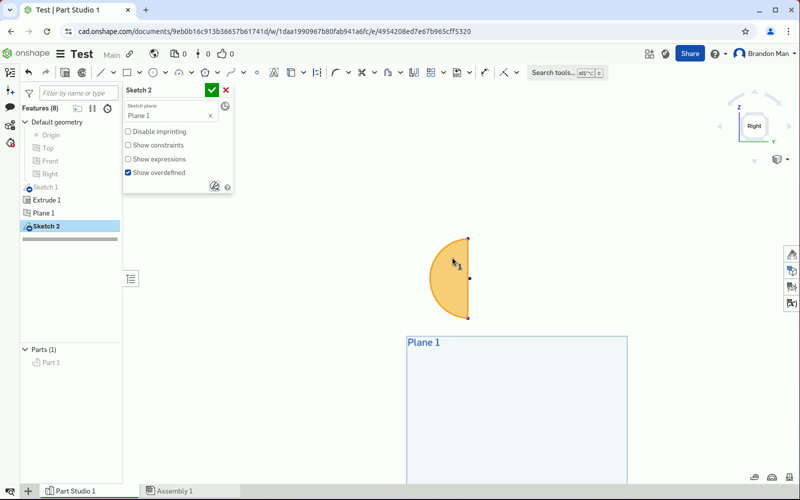
scroll(-6)
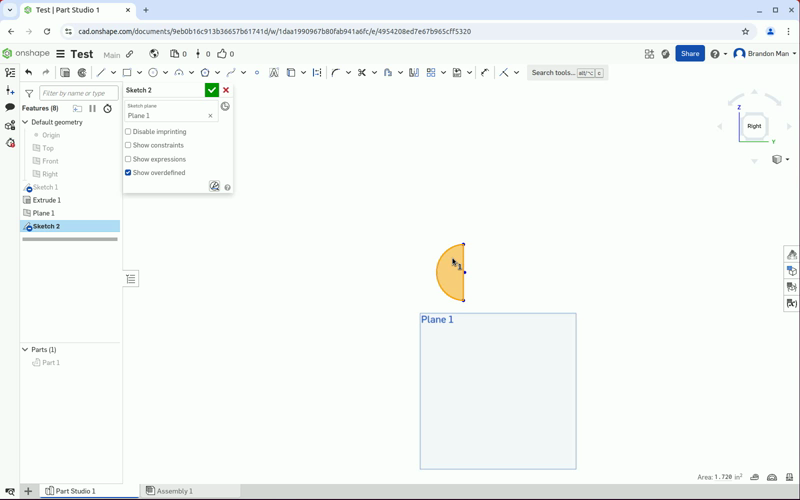
scroll(-6)
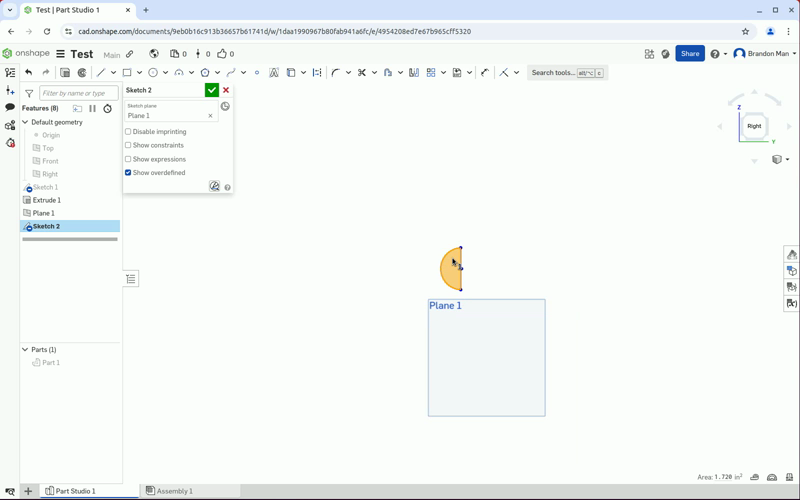
scroll(-6)
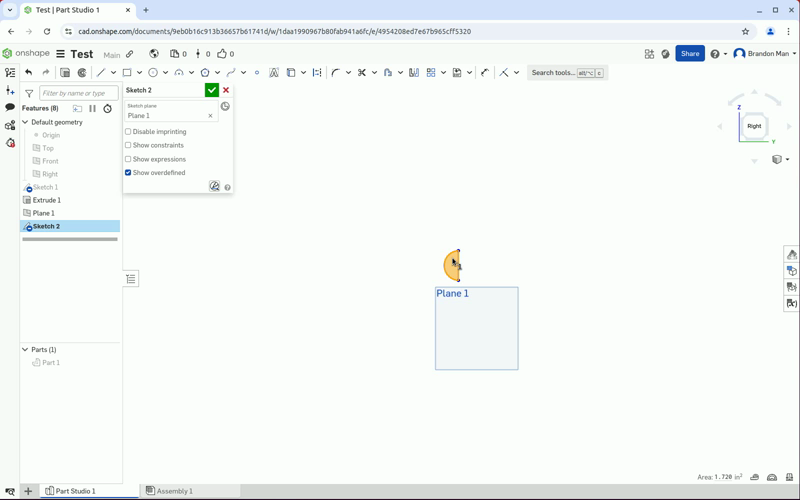
scroll(-6)
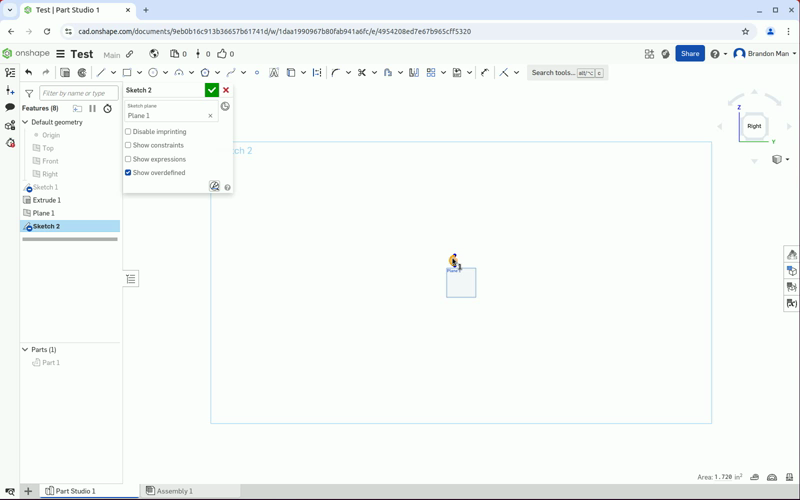
mouse_move(73, 352)
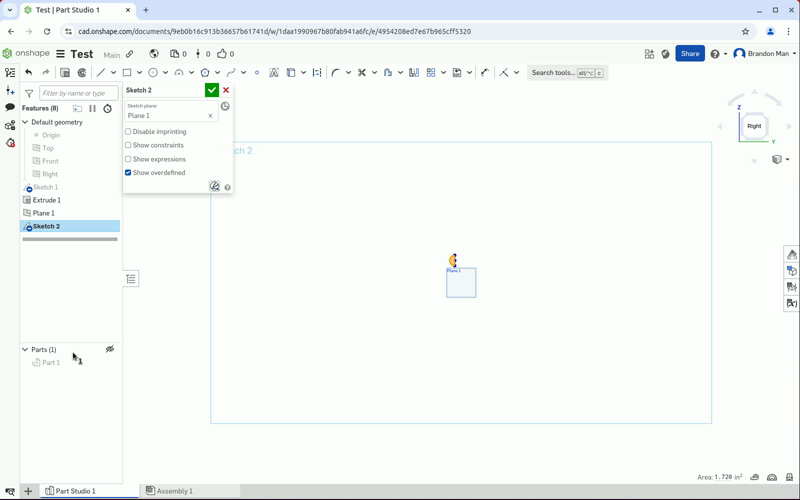
key(shift+y)
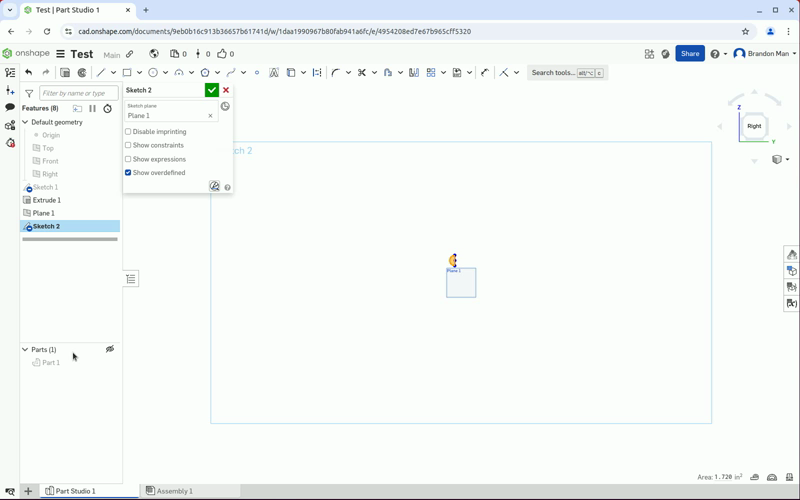
key(shift+e)
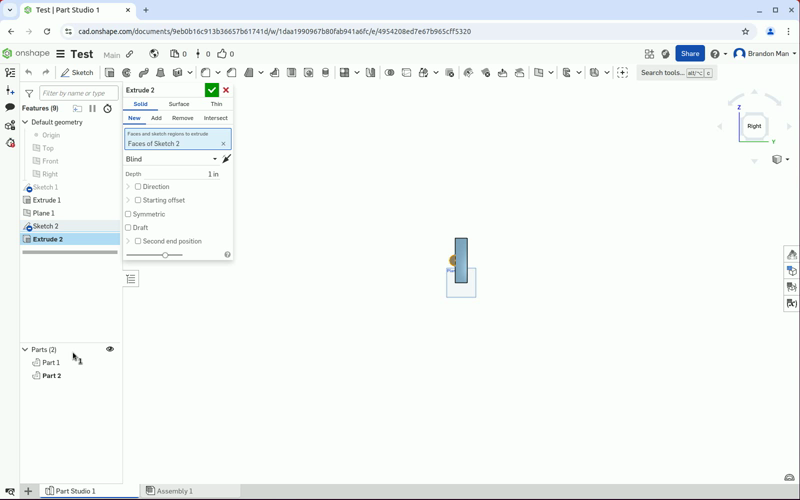
mouse_move(143, 106)
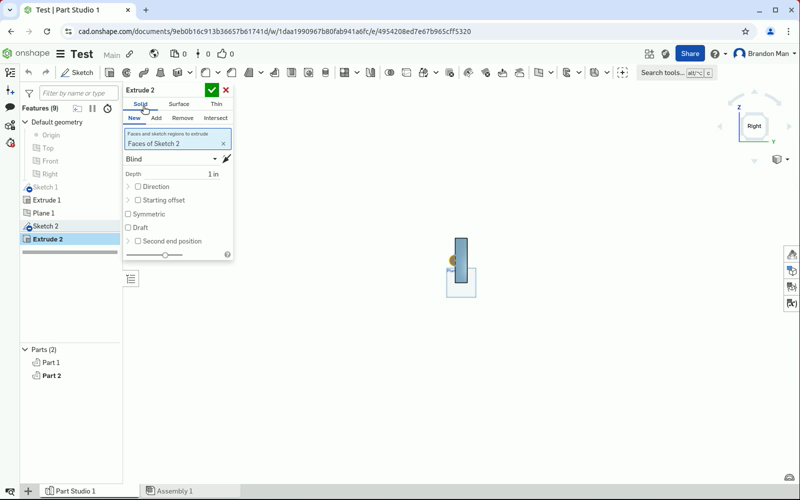
click(143, 106)
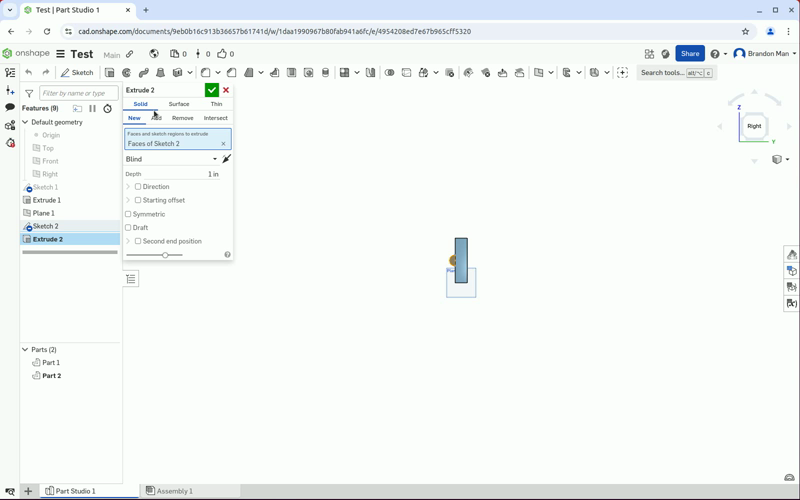
mouse_move(186, 120)
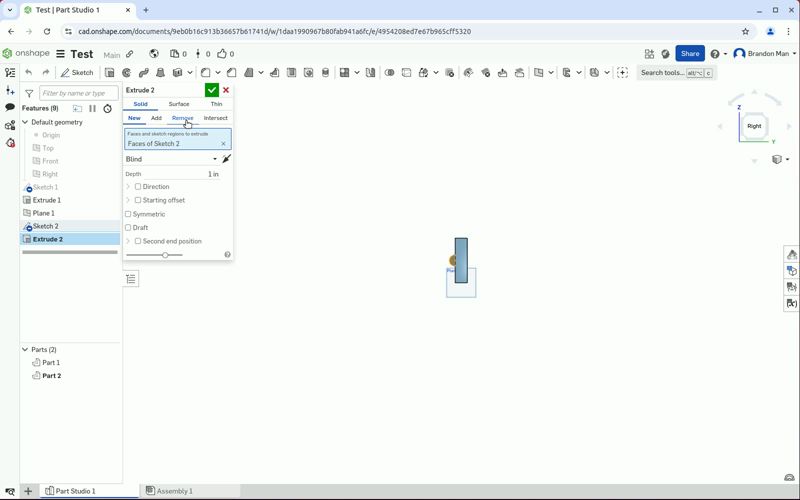
click(186, 120)
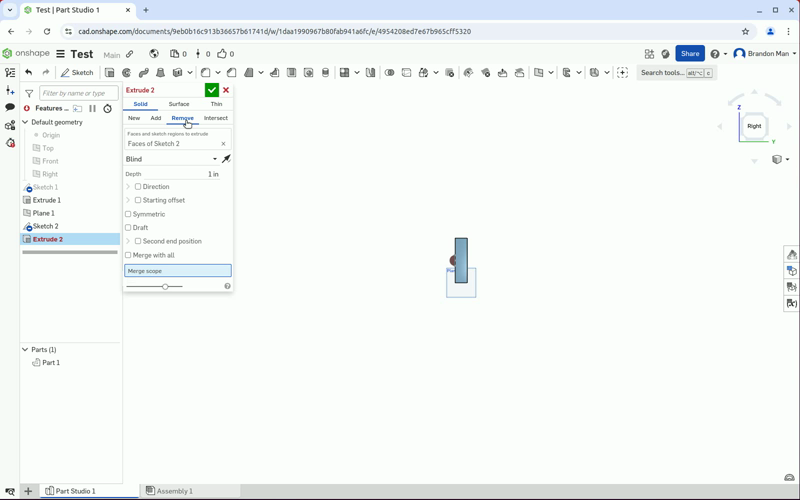
key(tab, 4)
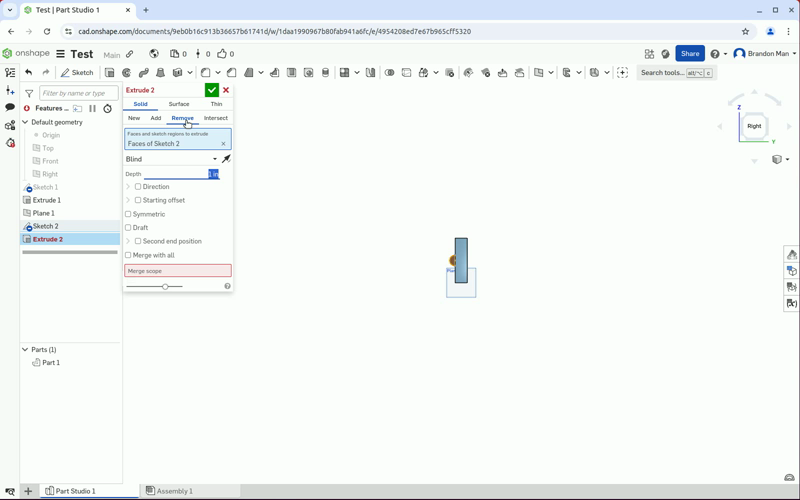
text(30.811)
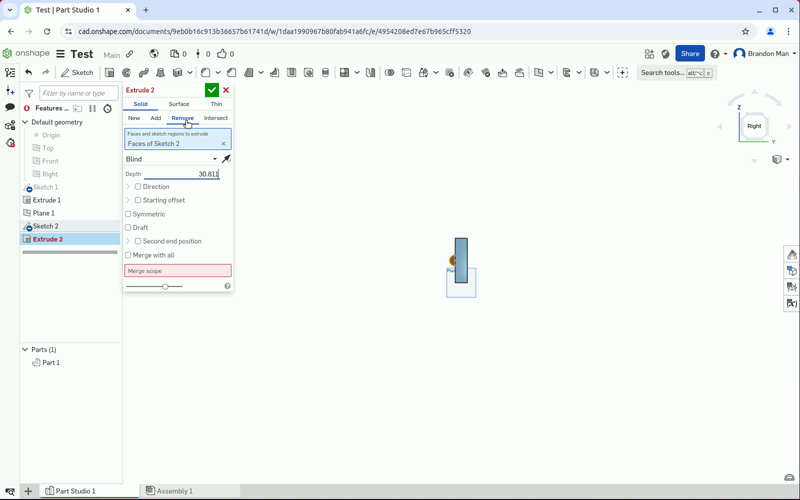
key(tab, 6)
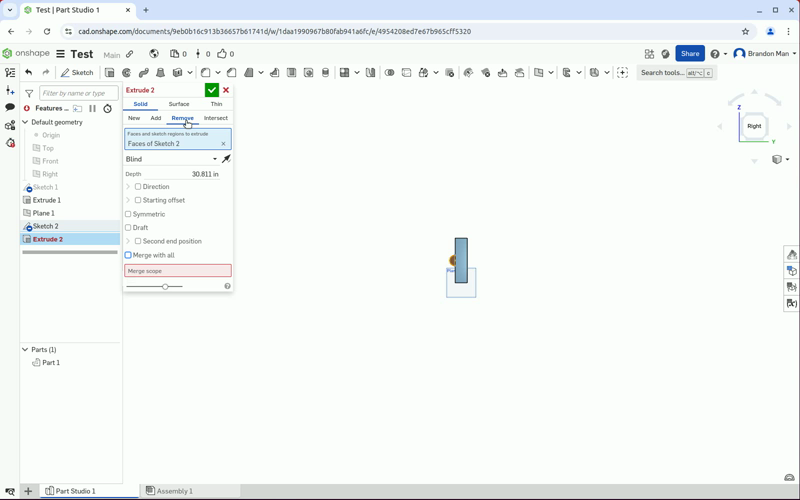
key(space)
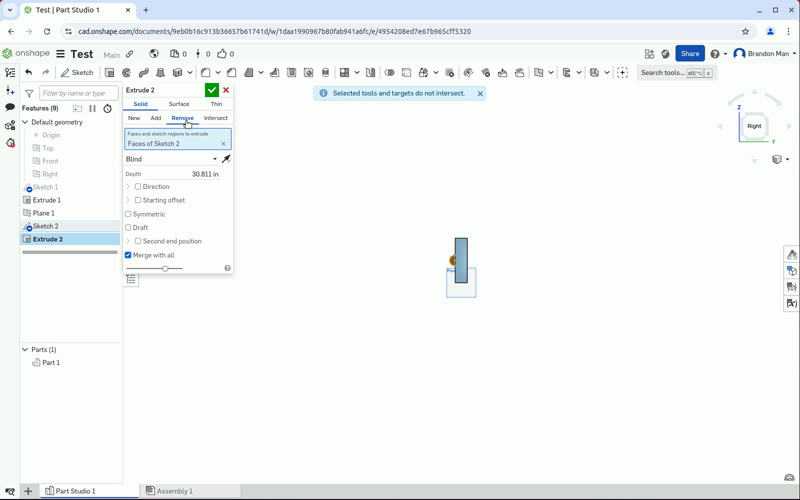
key(enter)
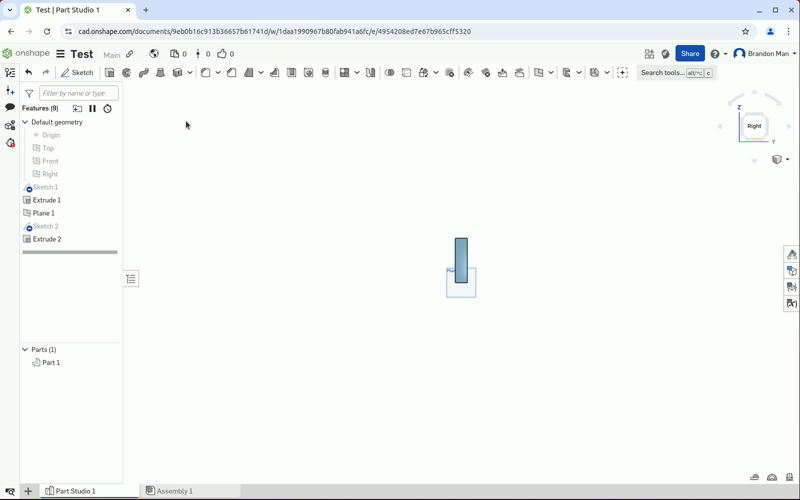
key(shift+h)
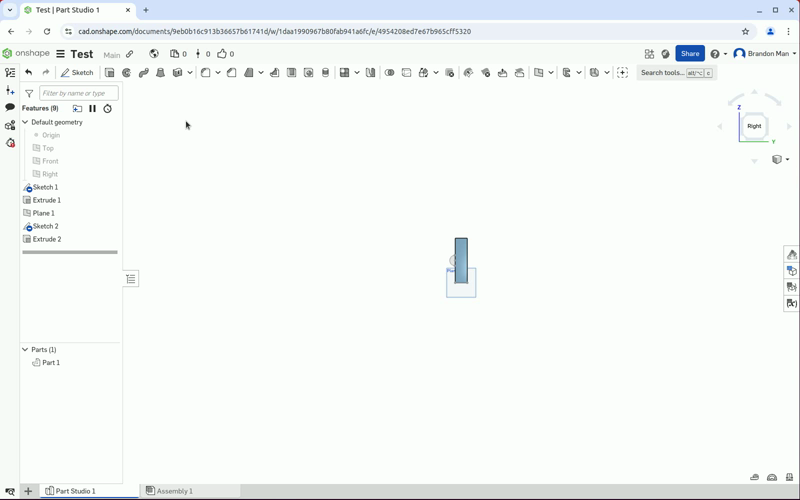
key(shift+h)
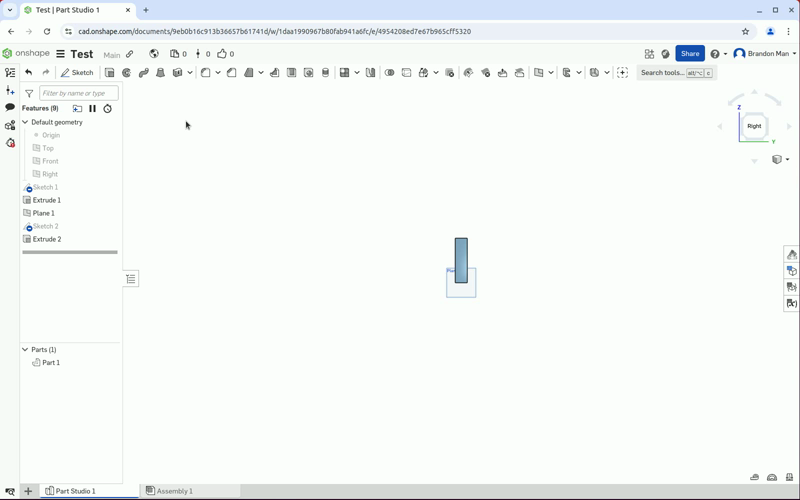
mouse_move(73, 189)
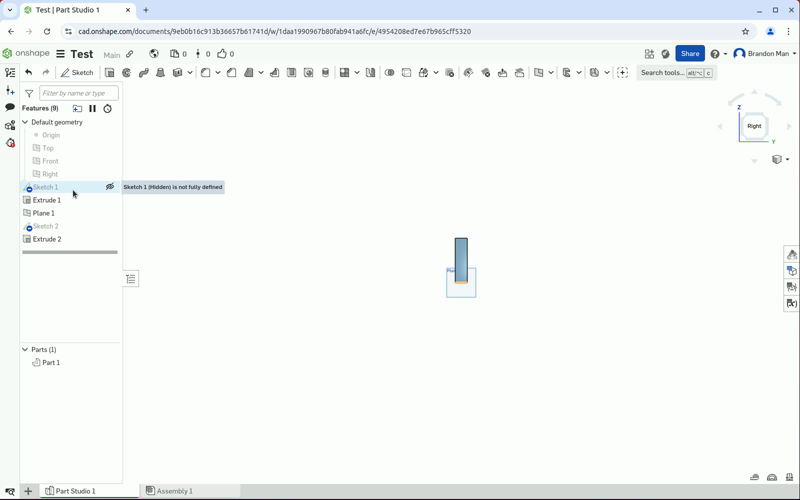
click(73, 189)
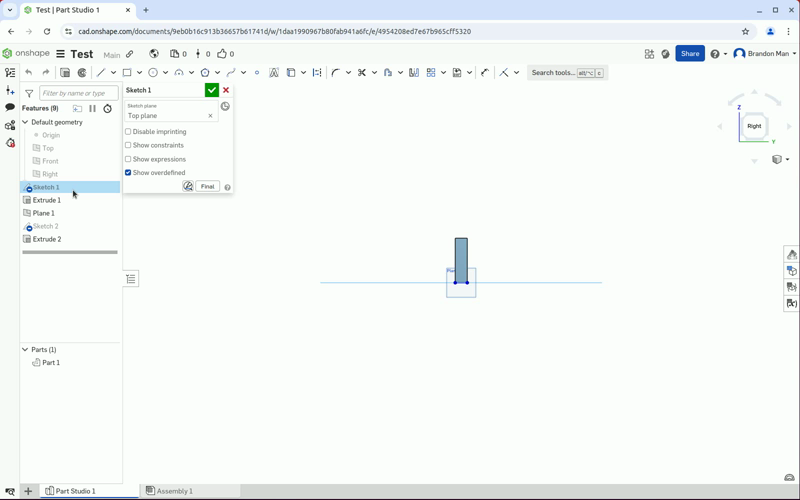
mouse_move(229, 92)
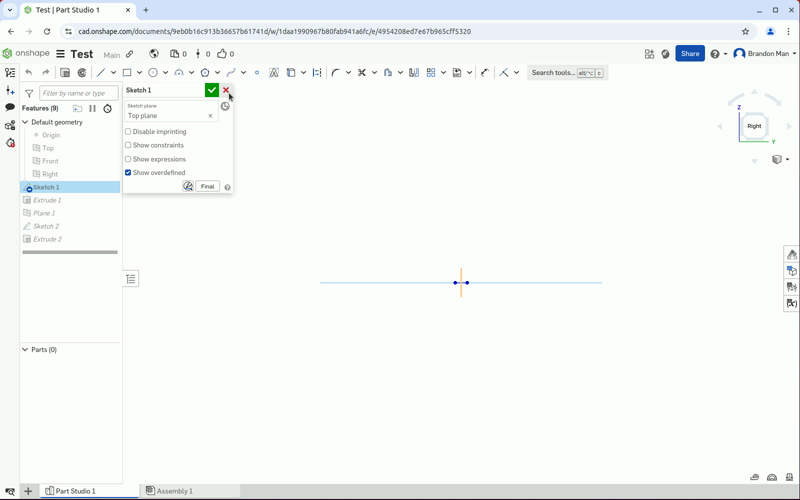
click(229, 92)
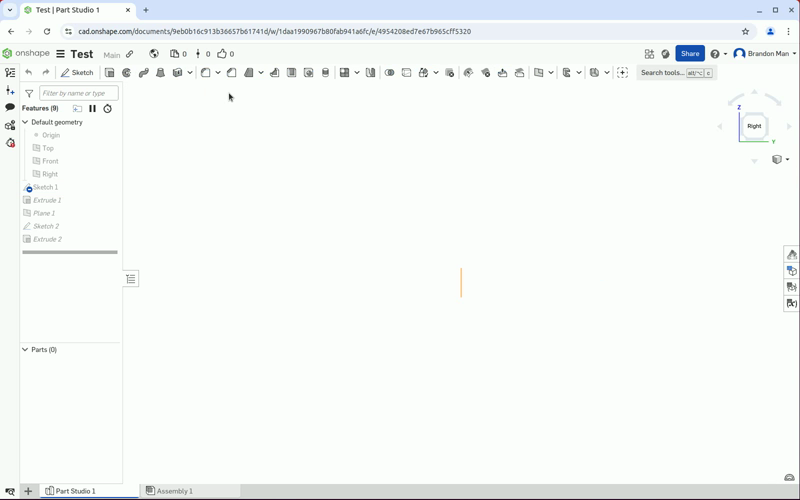
key(shift+s)
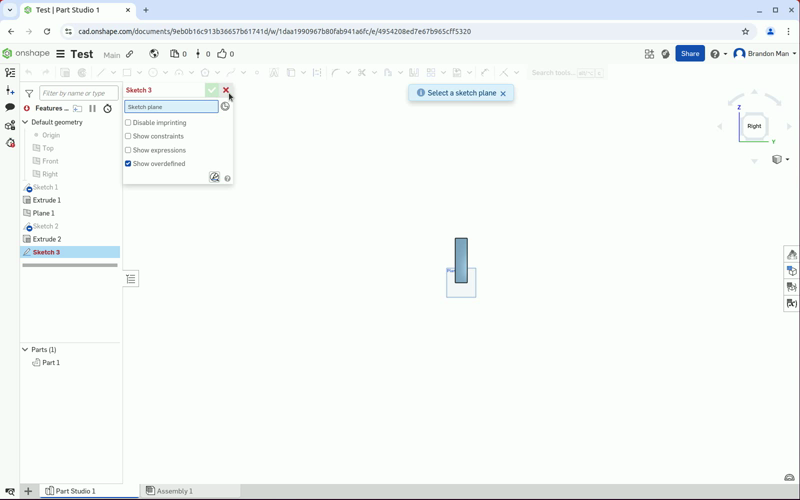
mouse_move(73, 215)
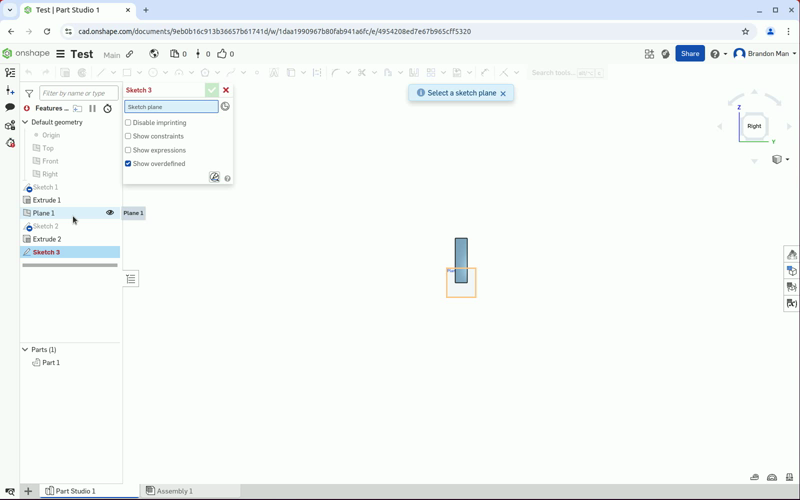
click(73, 215)
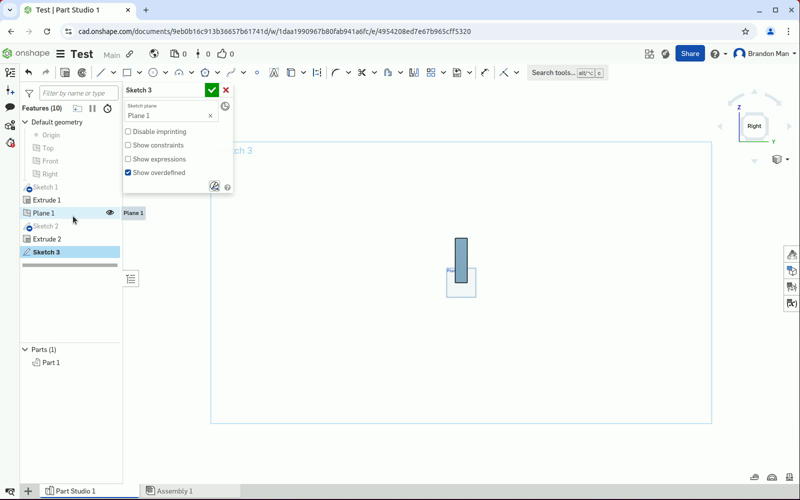
mouse_move(73, 352)
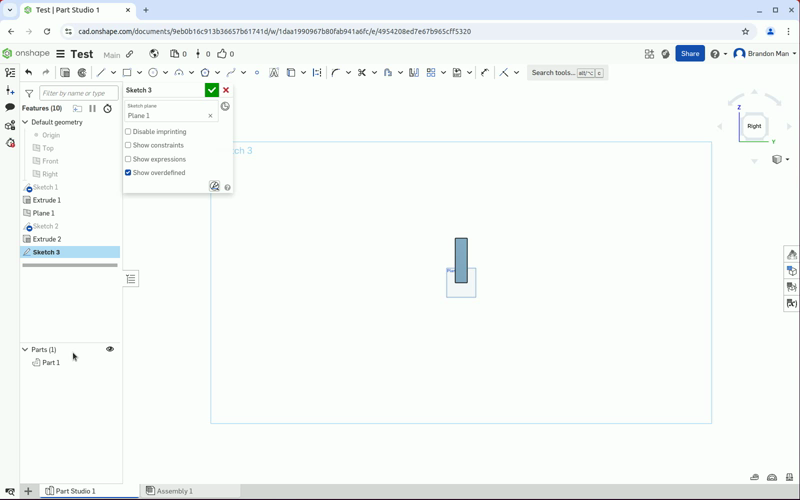
key(y)
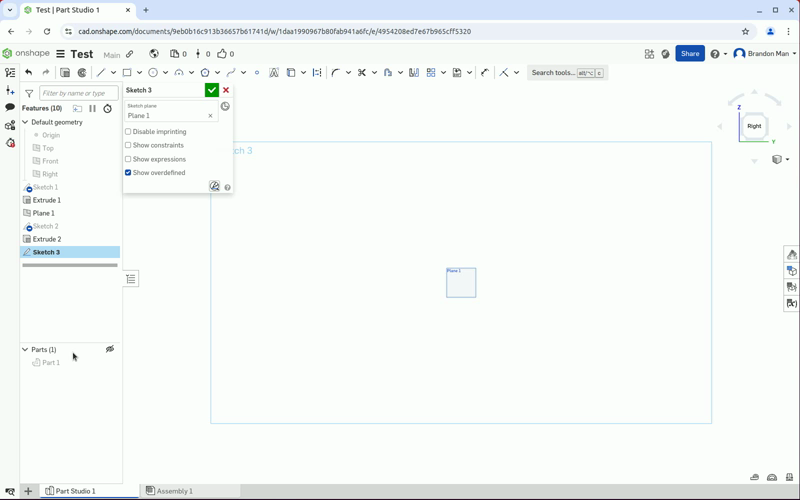
key(a)
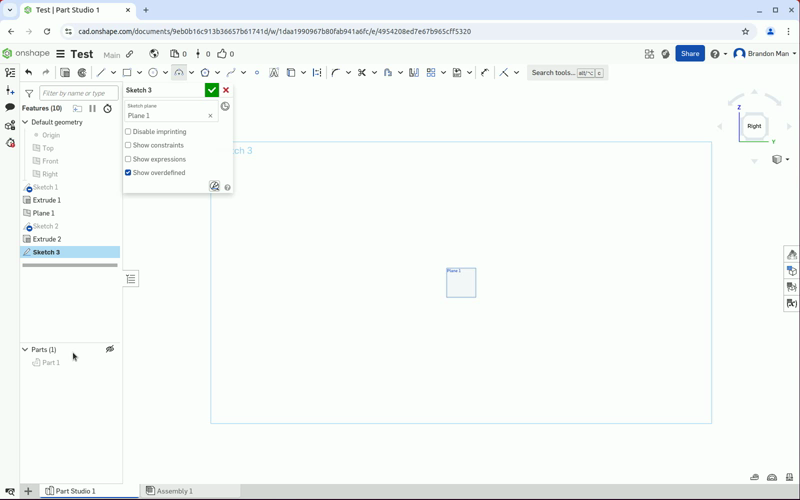
key_down(shift)
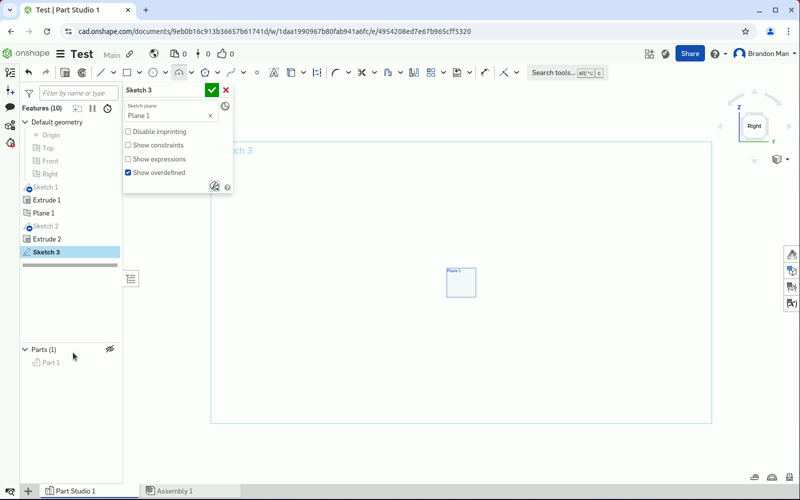
mouse_move(454, 265)
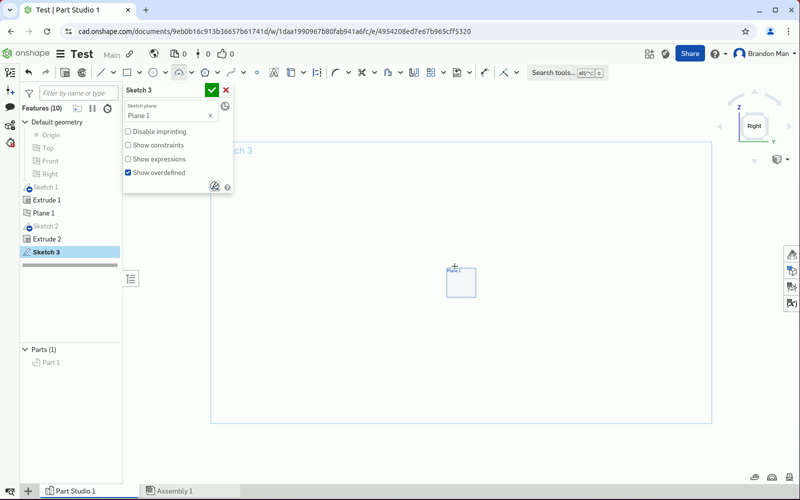
click(454, 265)
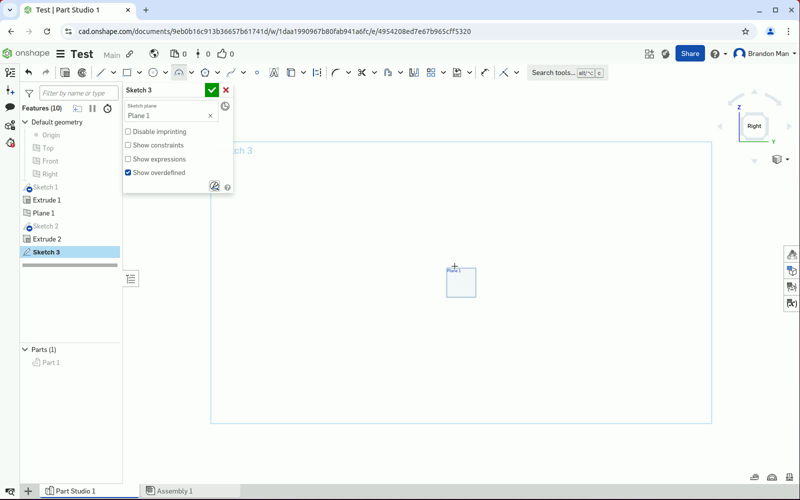
key_up(shift)
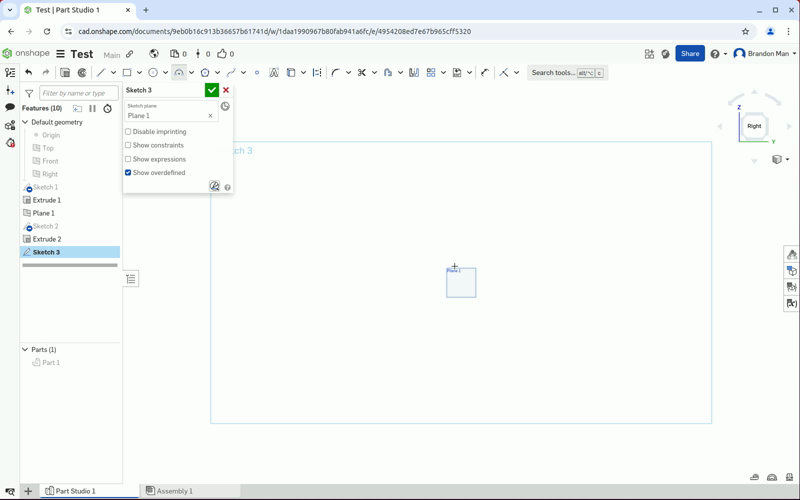
key_down(shift)
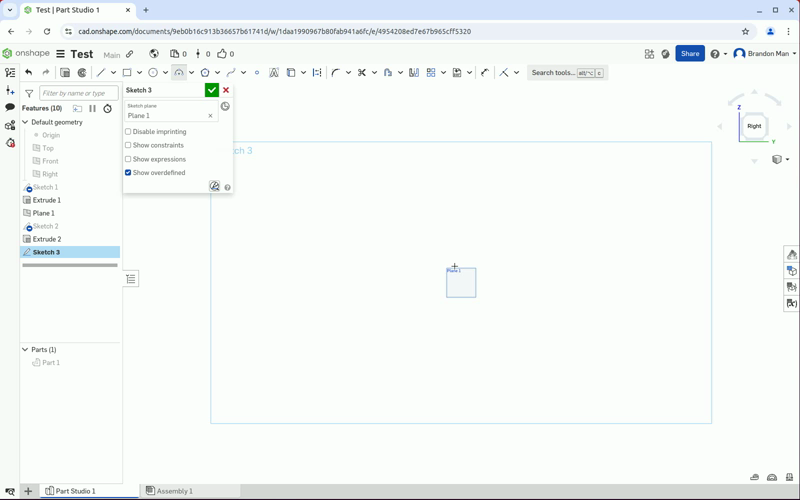
mouse_move(454, 255)
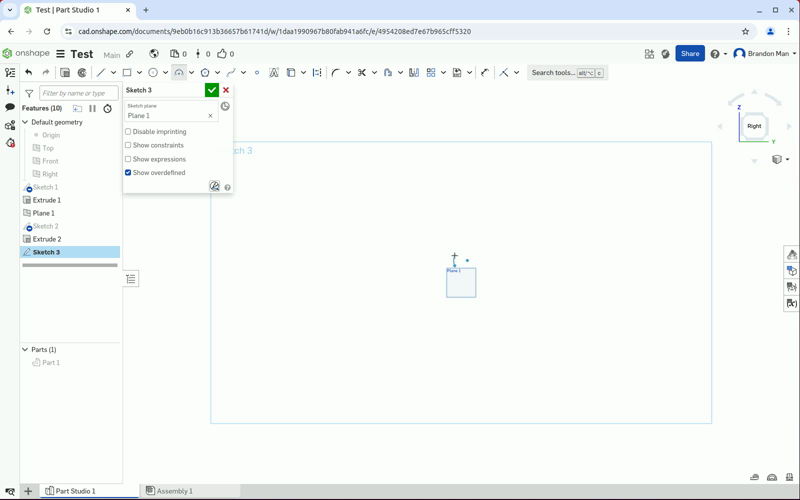
click(454, 255)
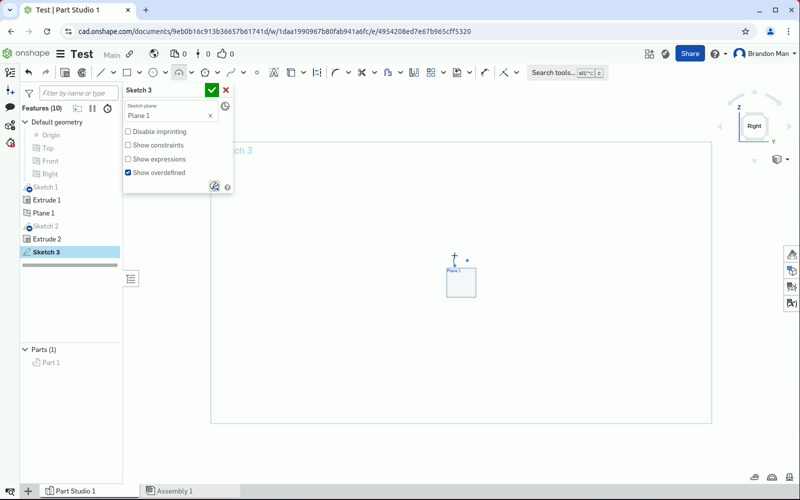
mouse_move(460, 260)
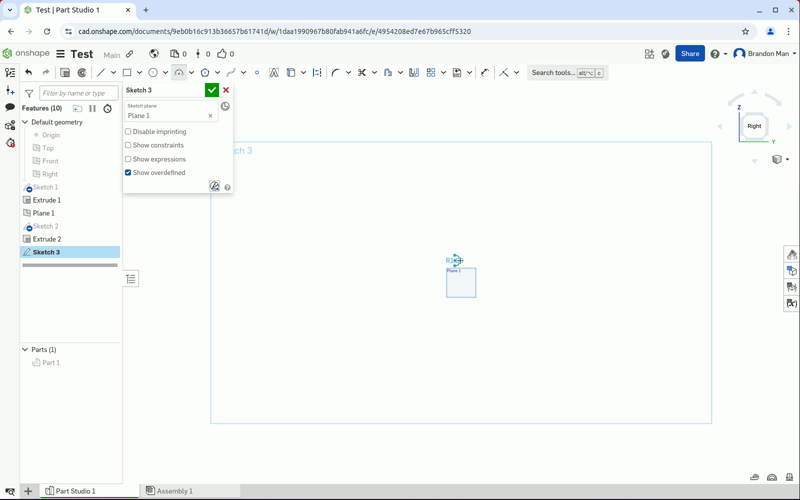
click(460, 260)
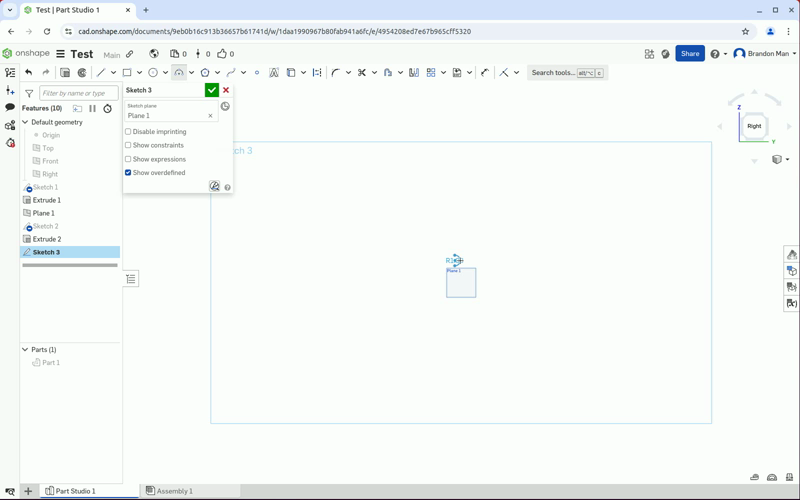
key_up(shift)
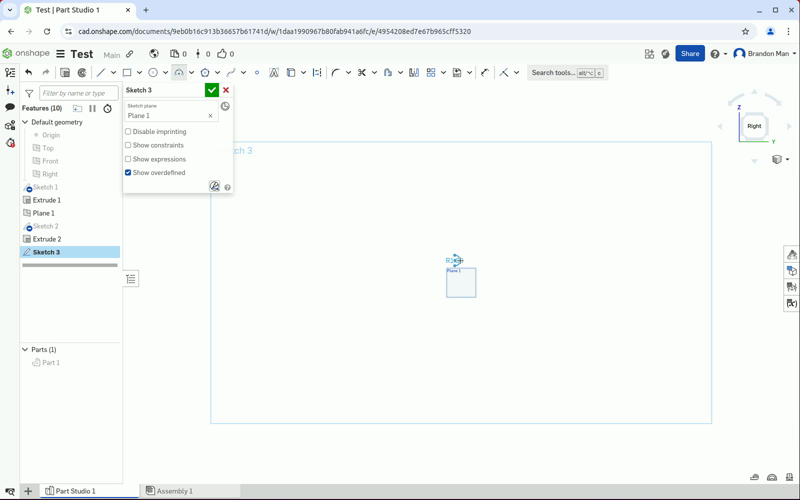
key(esc)
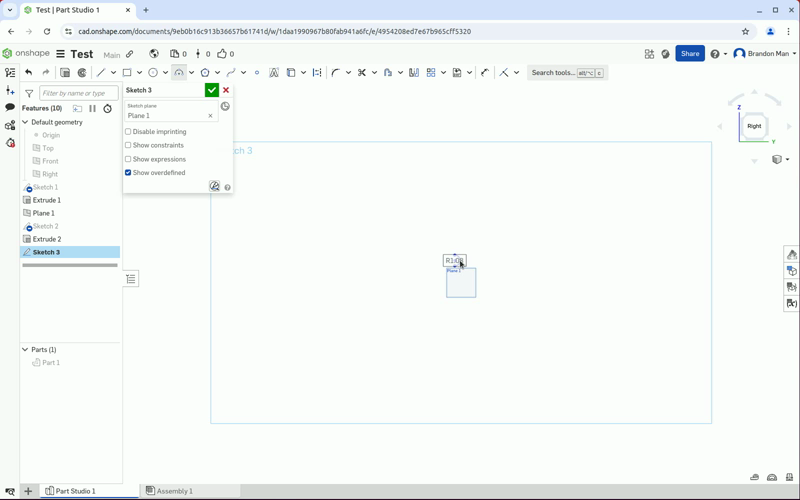
key(l)
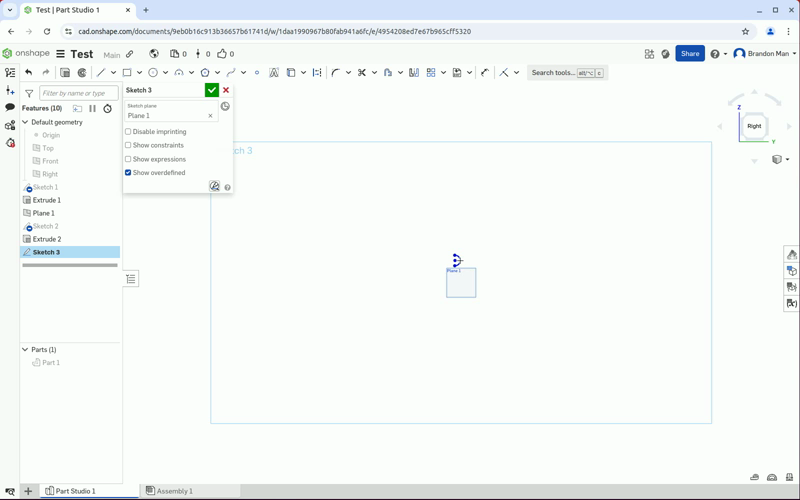
mouse_move(454, 255)
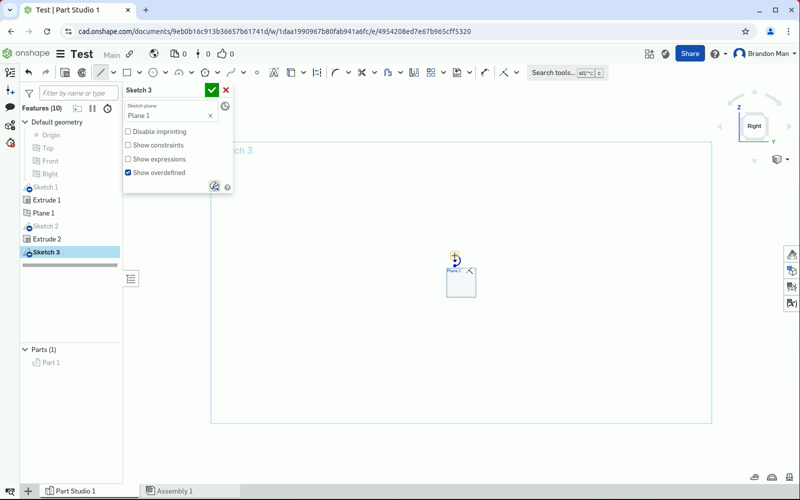
click(454, 255)
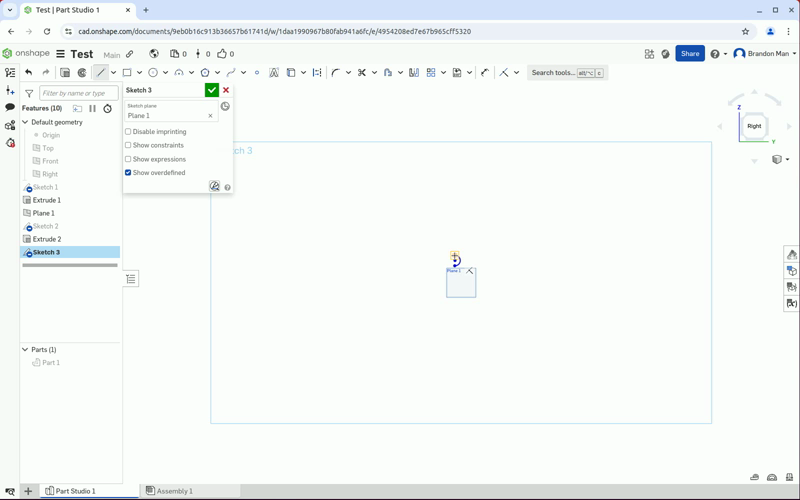
mouse_move(484, 255)
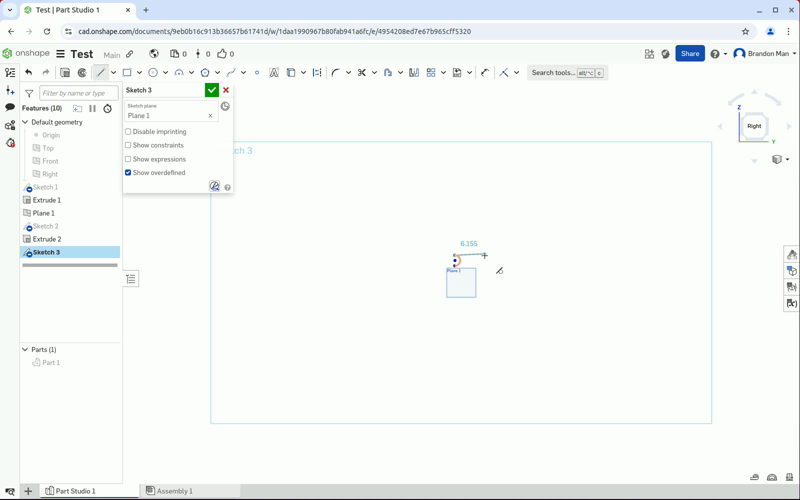
key_down(shift)
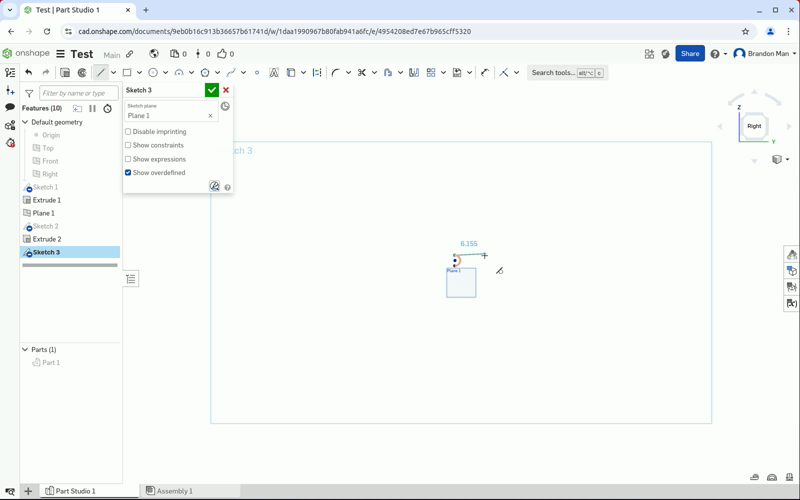
mouse_move(454, 265)
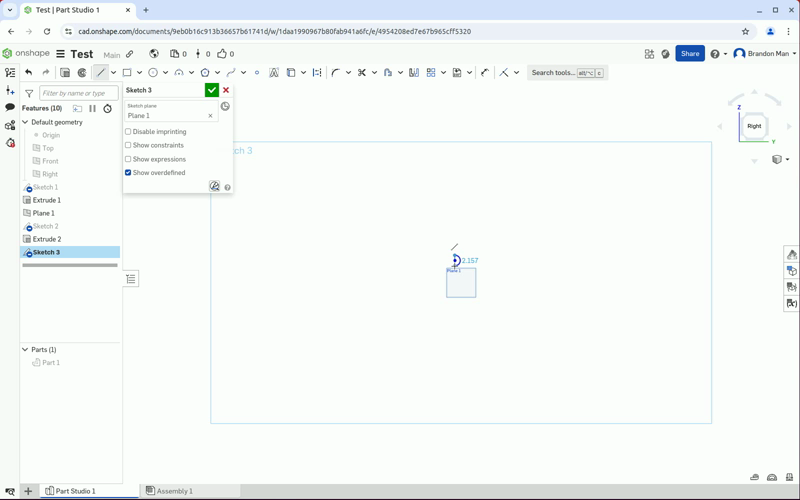
key_up(shift)
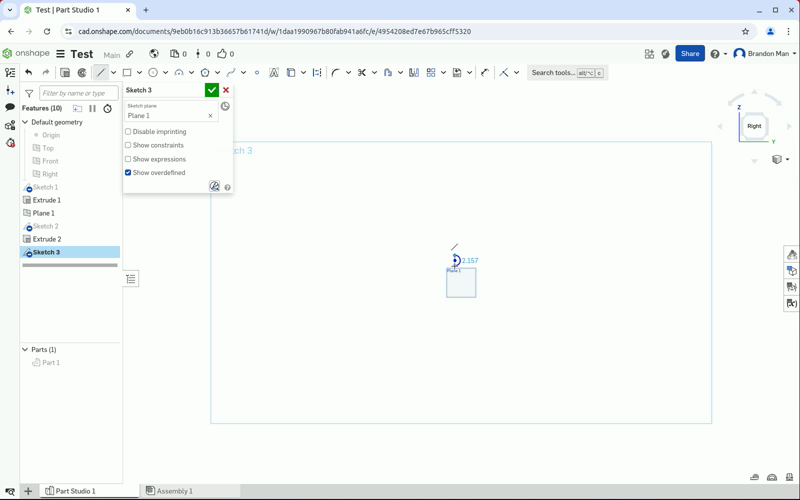
click(454, 265)
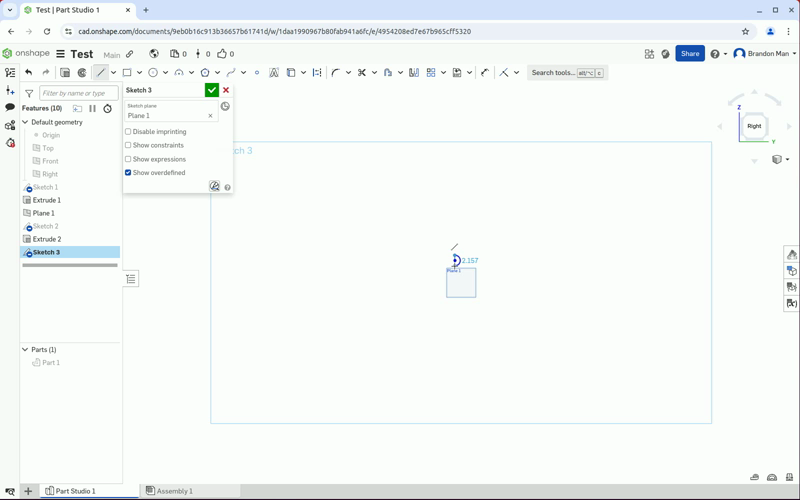
key(esc)
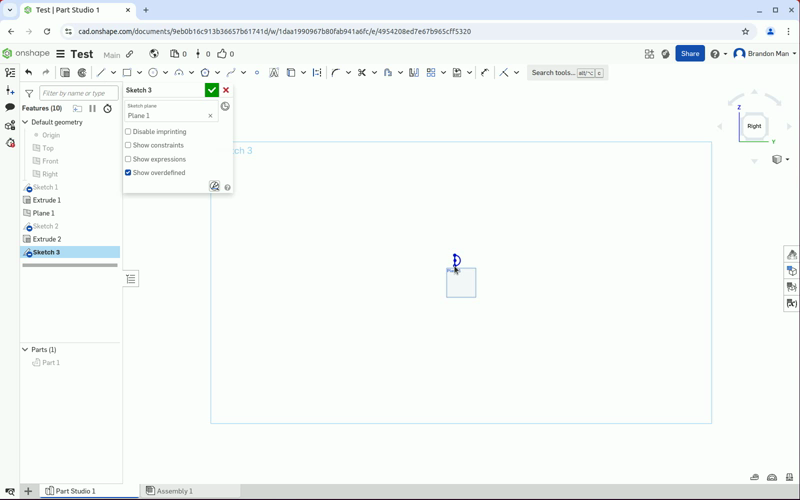
mouse_move(455, 261)
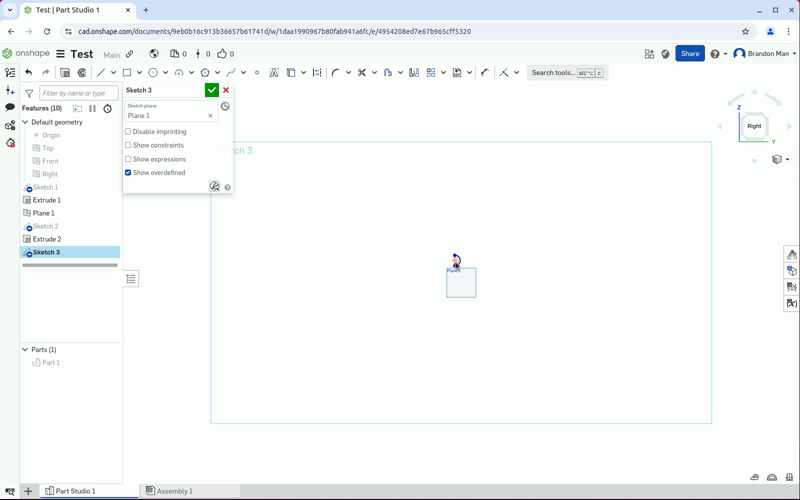
scroll(6)
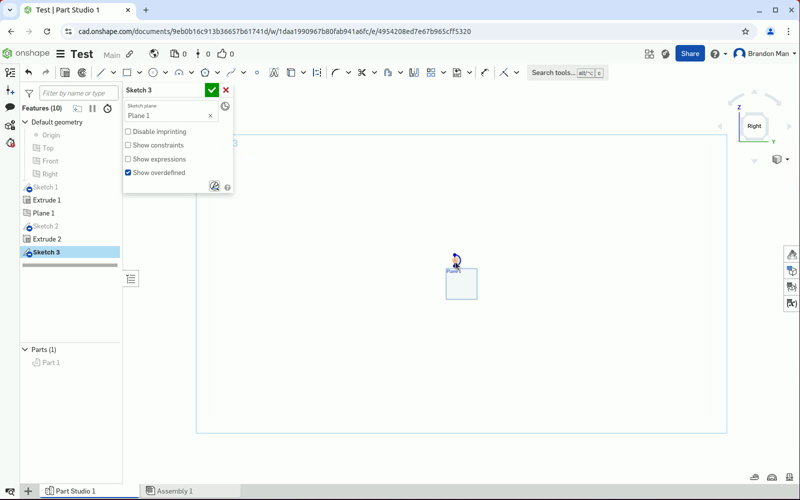
scroll(6)
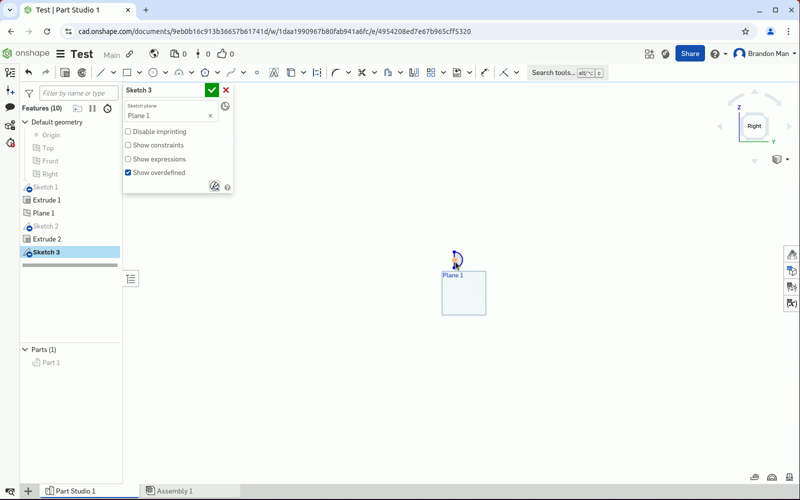
scroll(6)
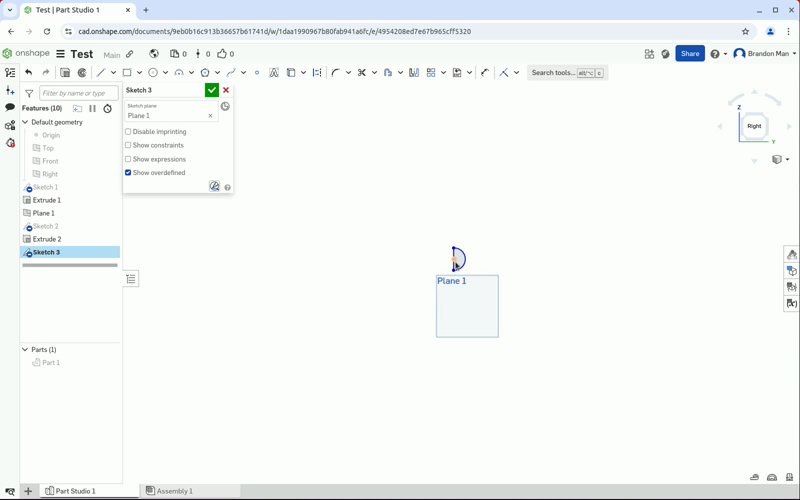
scroll(6)
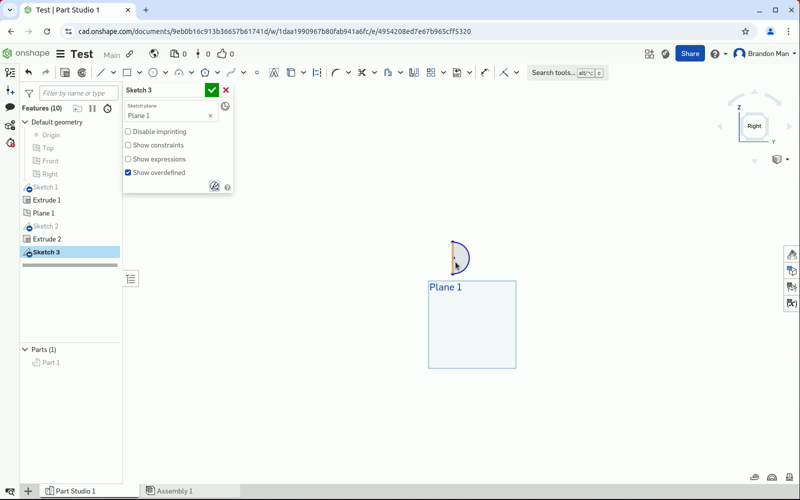
scroll(6)
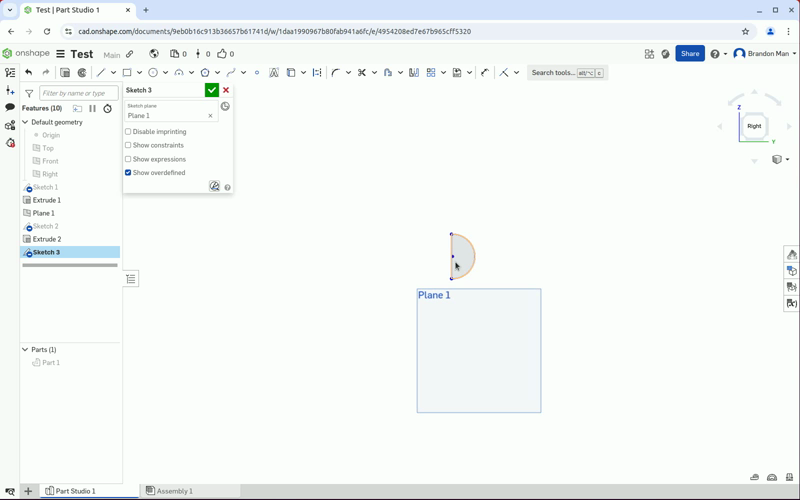
scroll(6)
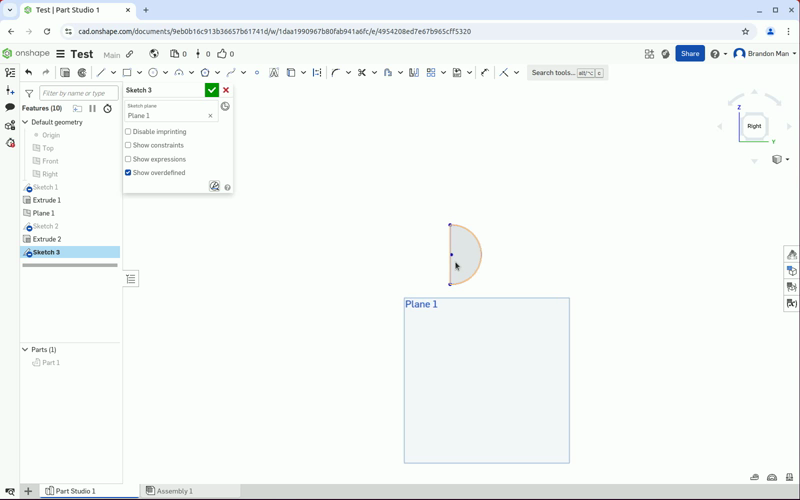
scroll(6)
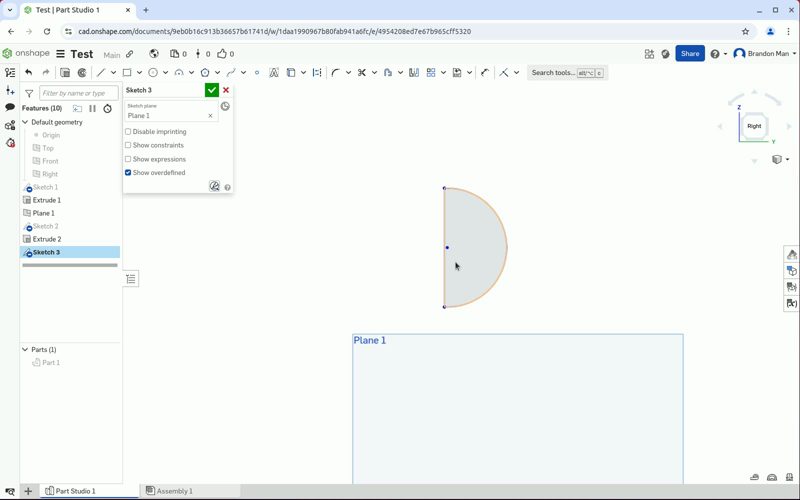
click(455, 261)
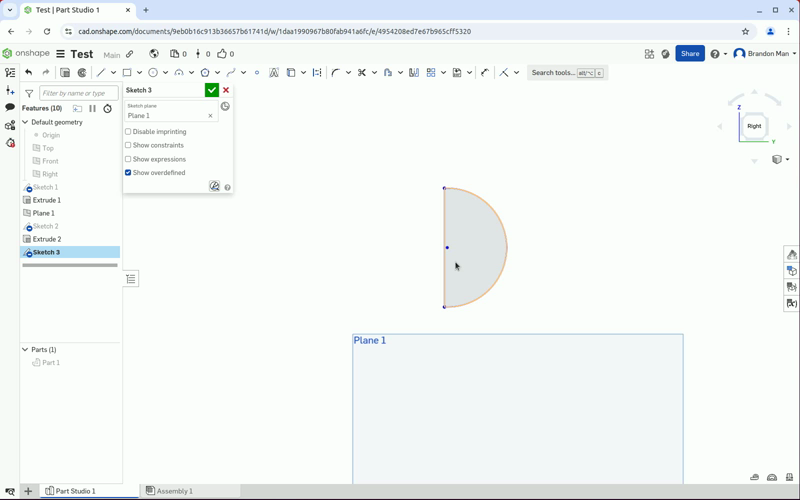
scroll(-6)
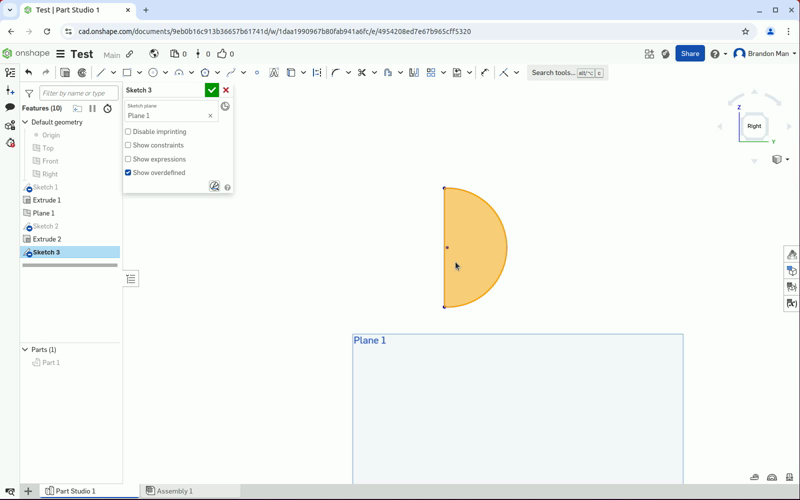
scroll(-6)
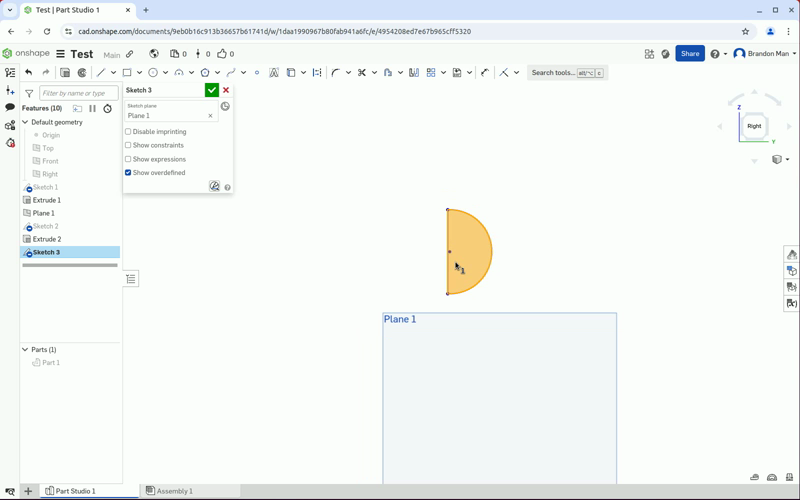
scroll(-6)
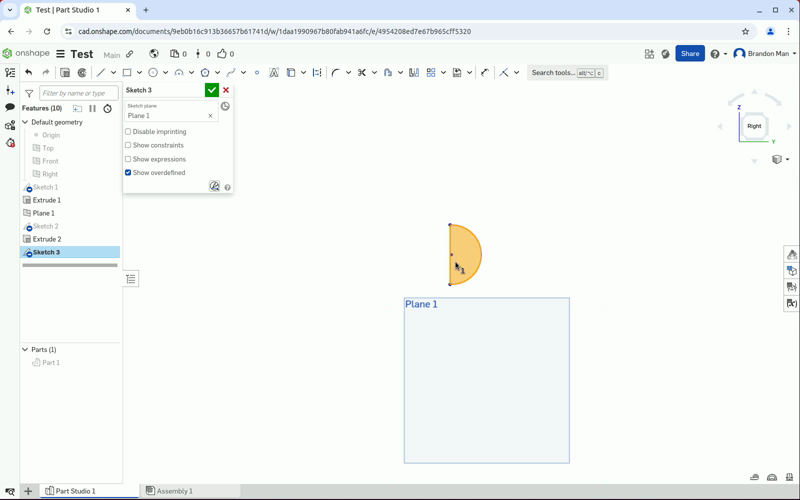
scroll(-6)
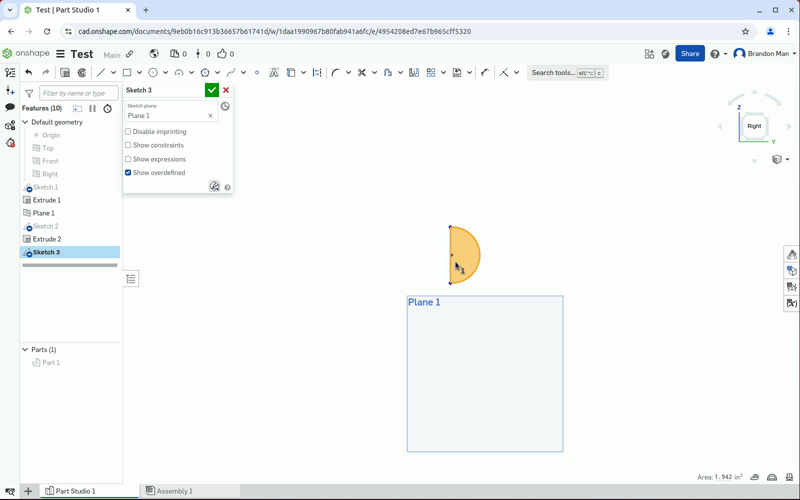
scroll(-6)
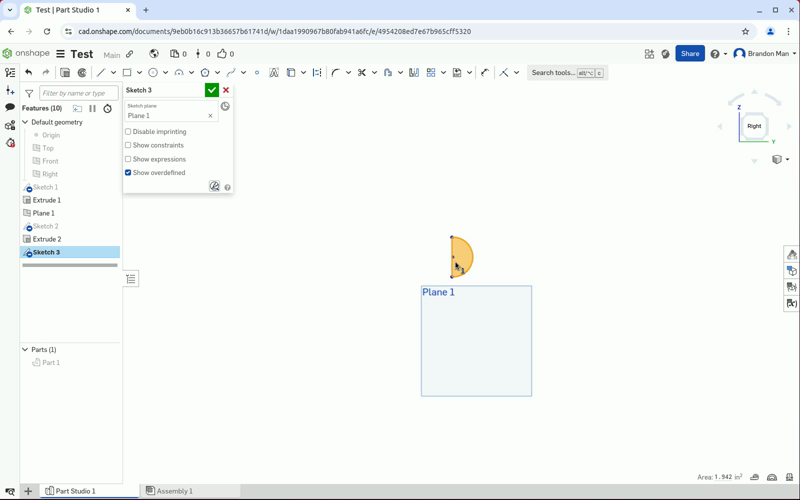
scroll(-6)
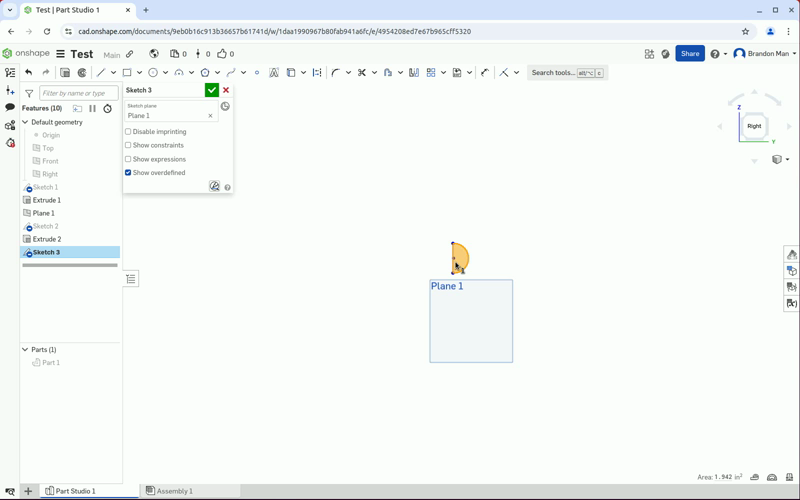
scroll(-6)
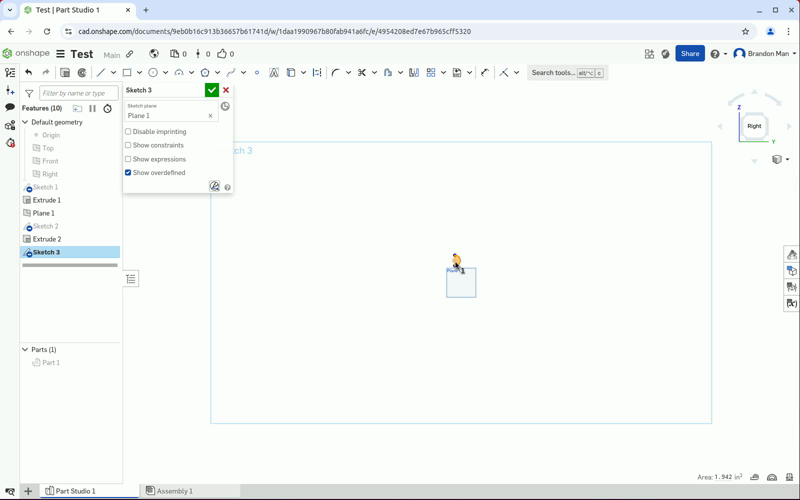
mouse_move(73, 352)
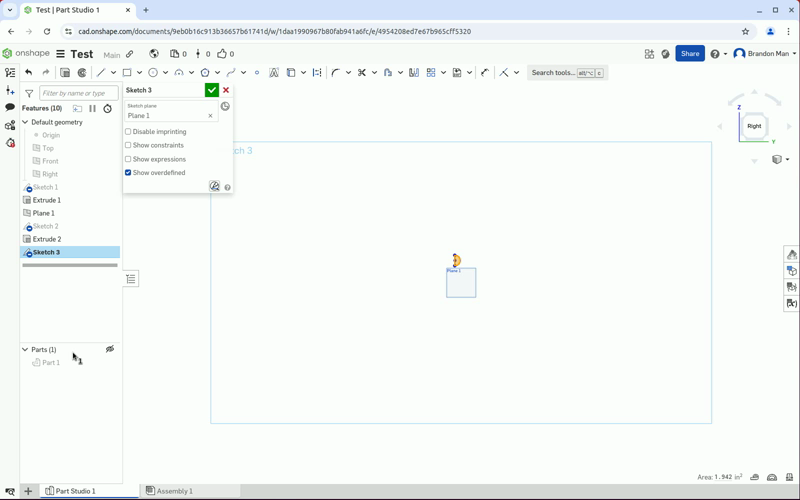
key(shift+y)
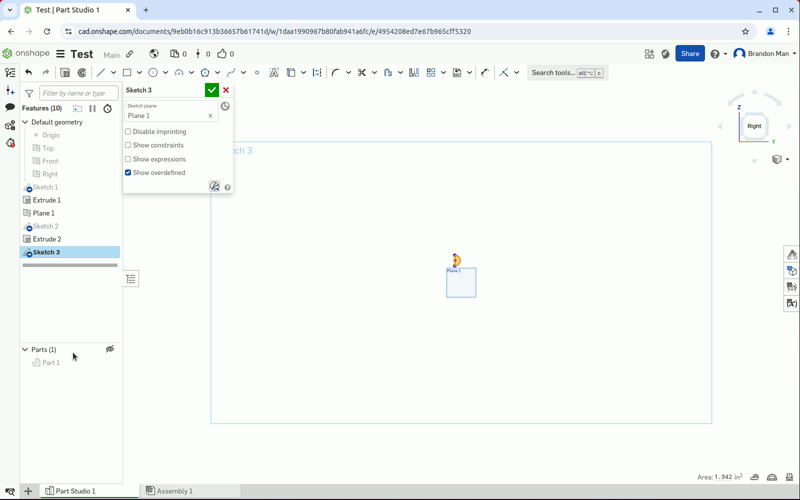
key(shift+e)
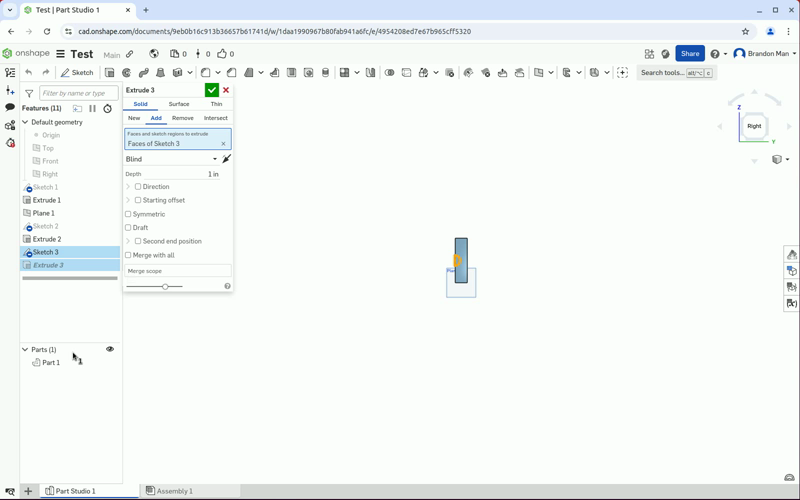
mouse_move(143, 106)
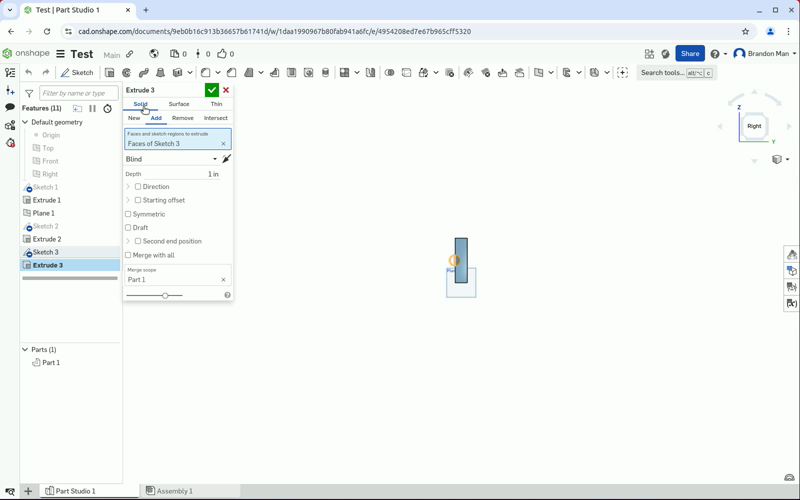
click(143, 106)
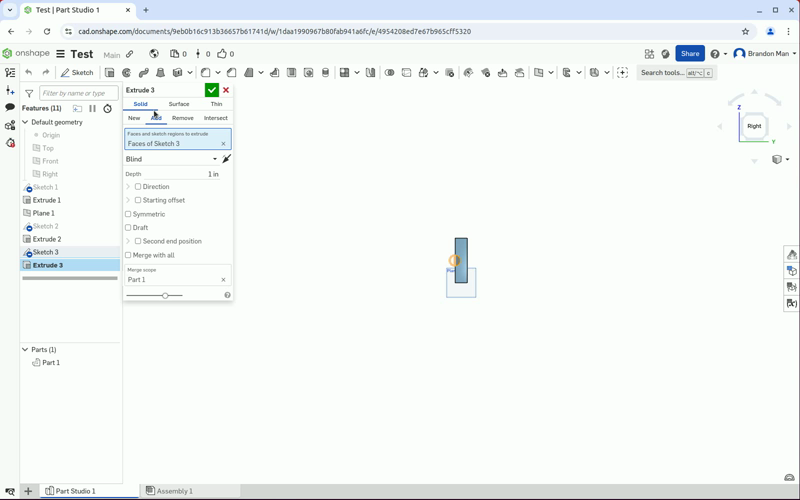
mouse_move(186, 120)
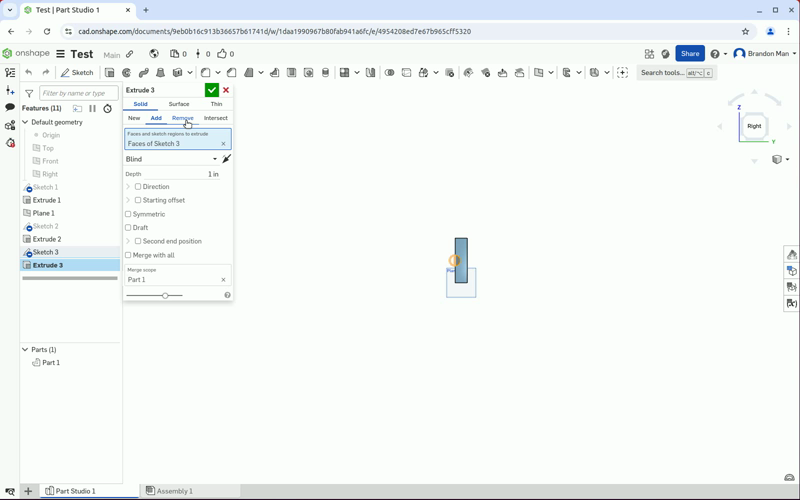
click(186, 120)
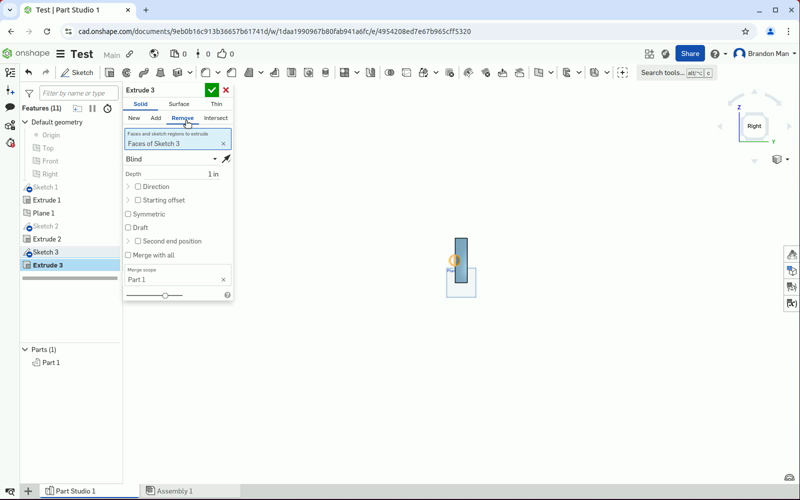
key(tab, 4)
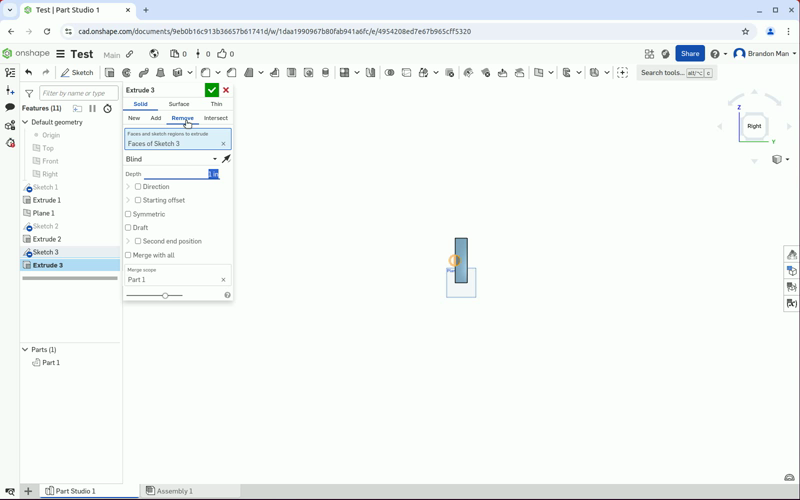
text(30.811)
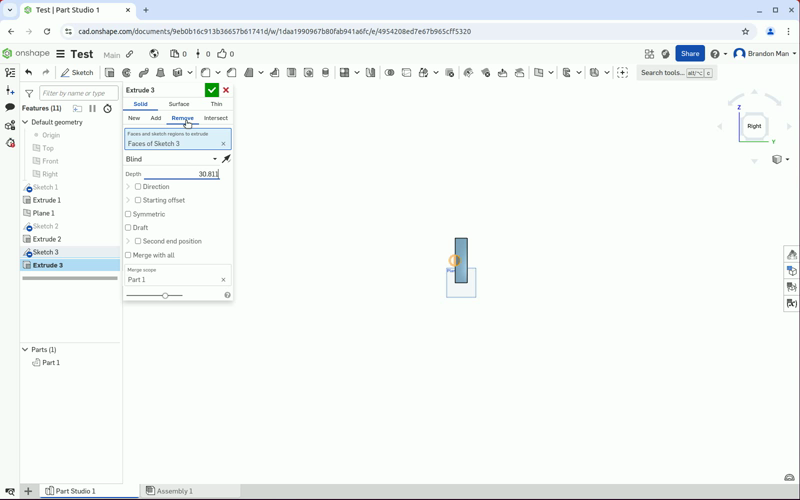
key(tab, 6)
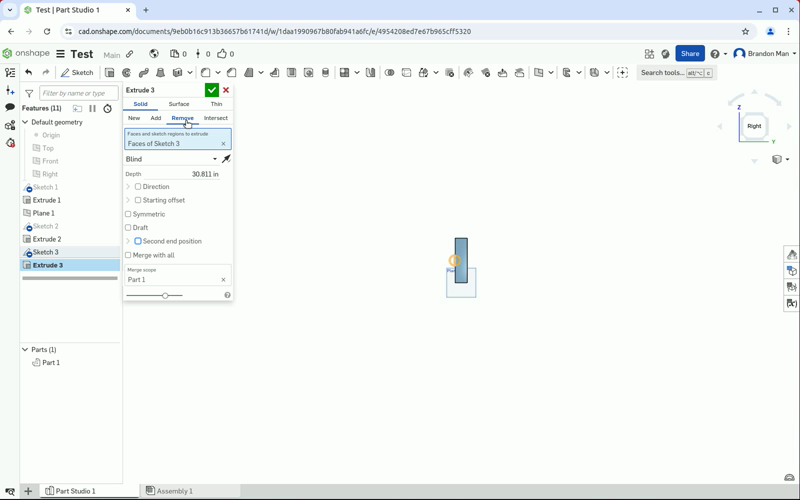
key(space)
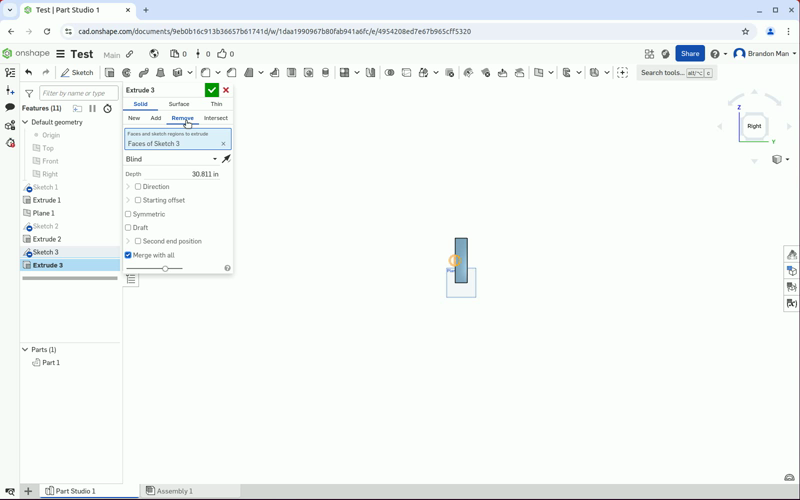
key(enter)
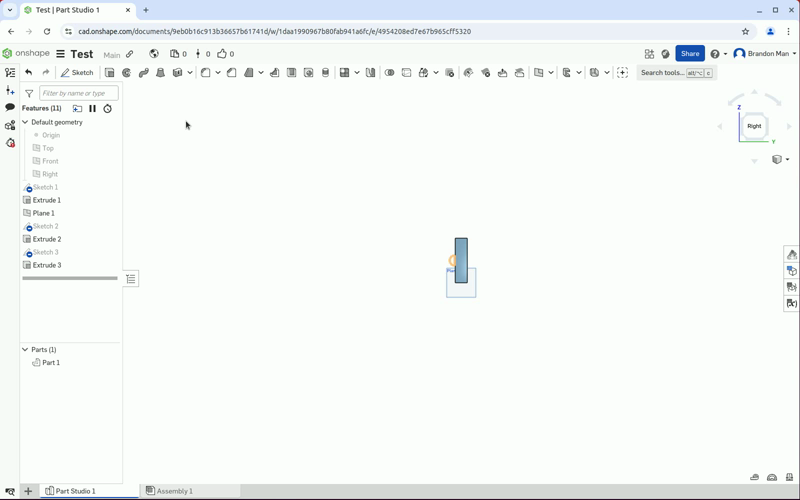
key(shift+h)
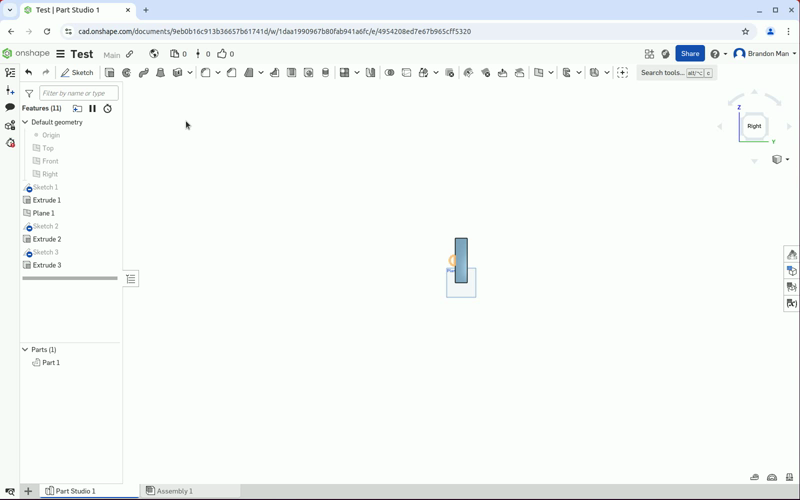
key(shift+h)
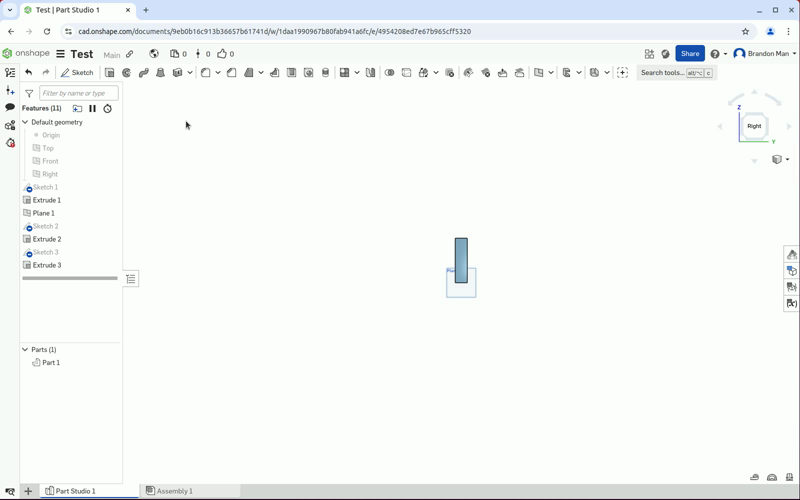
mouse_move(73, 189)
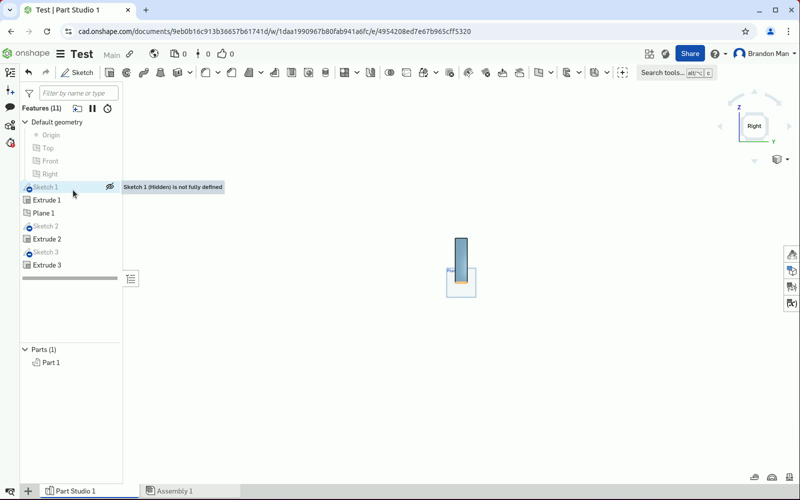
click(73, 189)
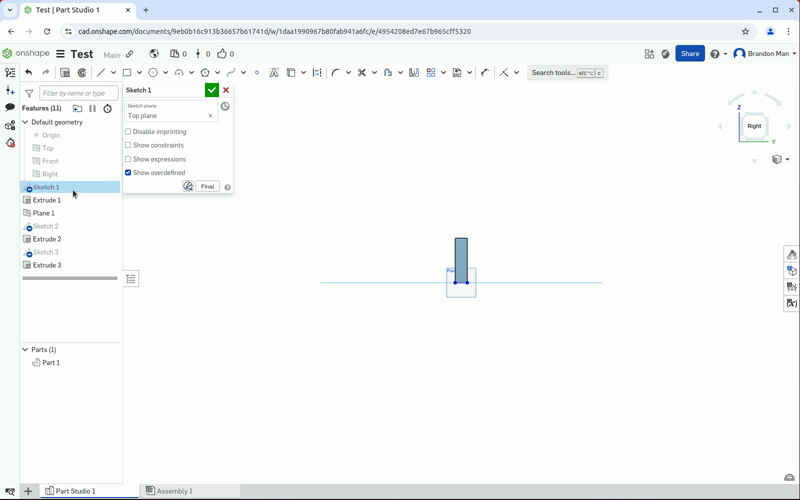
mouse_move(229, 92)
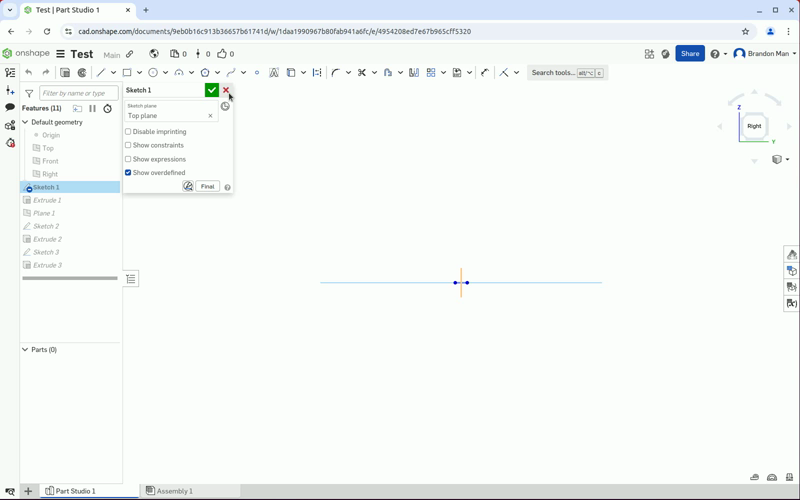
click(229, 92)
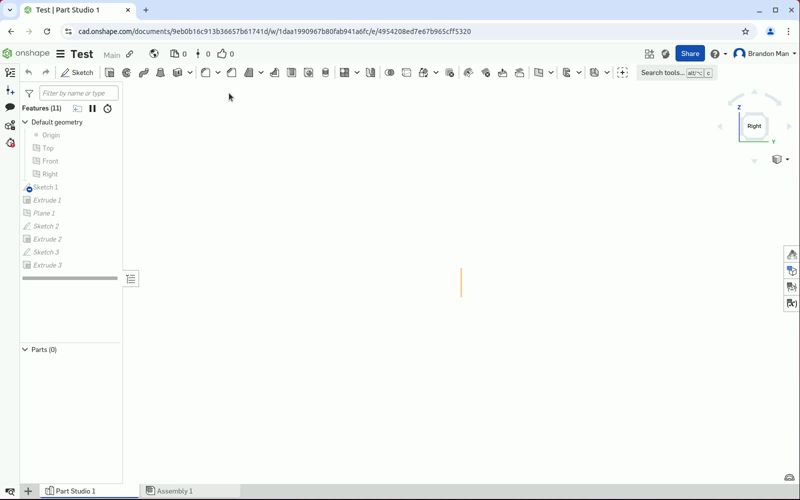
mouse_move(541, 75)
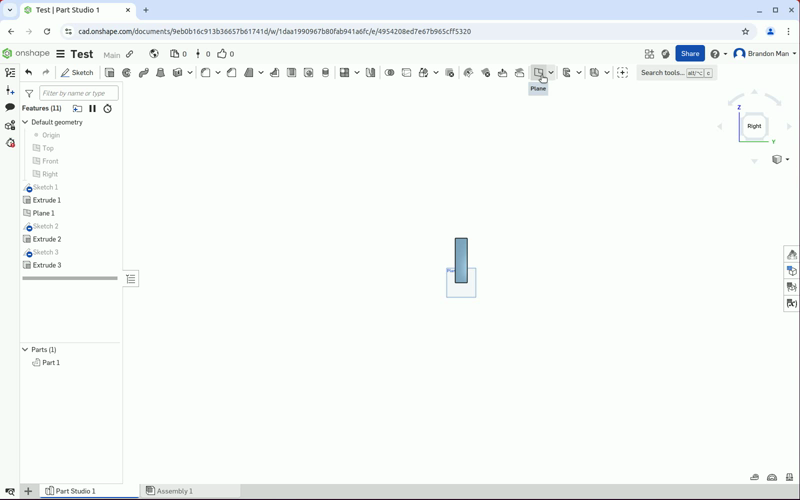
click(541, 75)
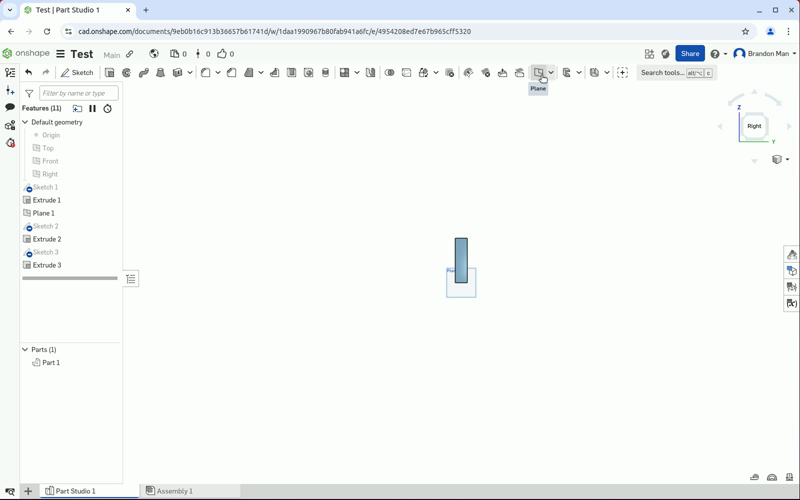
mouse_move(73, 176)
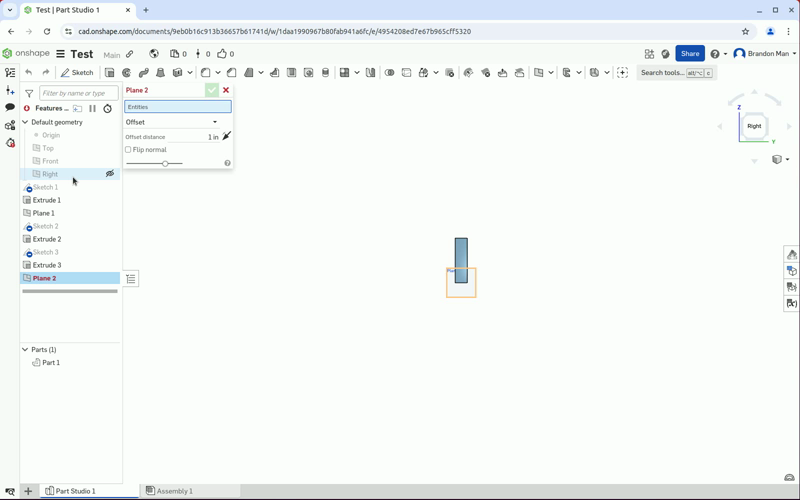
click(73, 176)
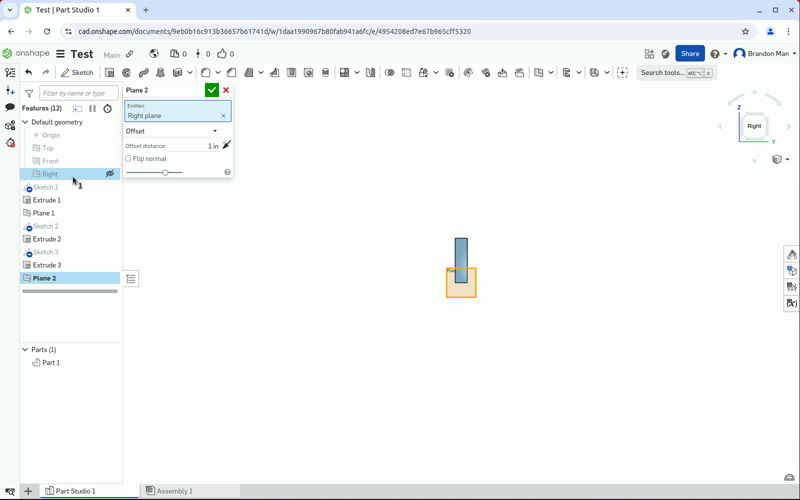
key(tab, 2)
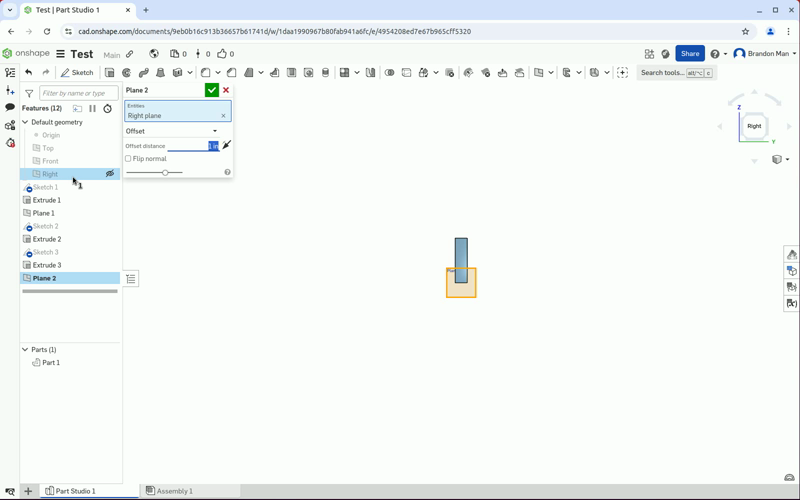
text(23.108)
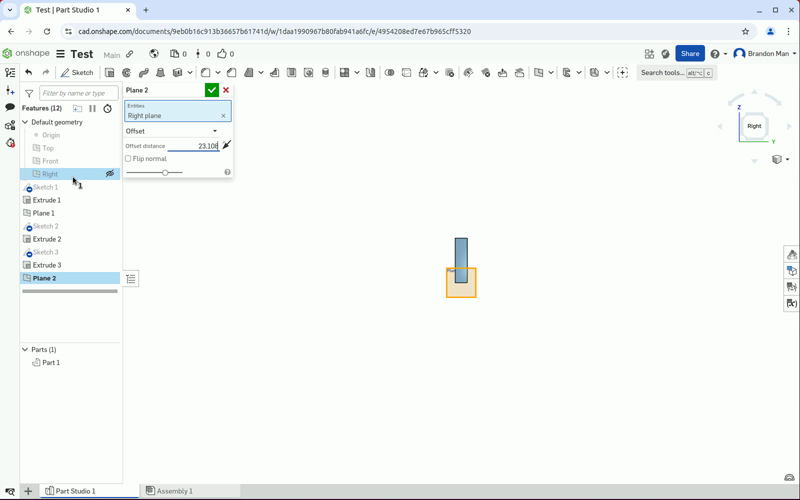
key(enter, 2)
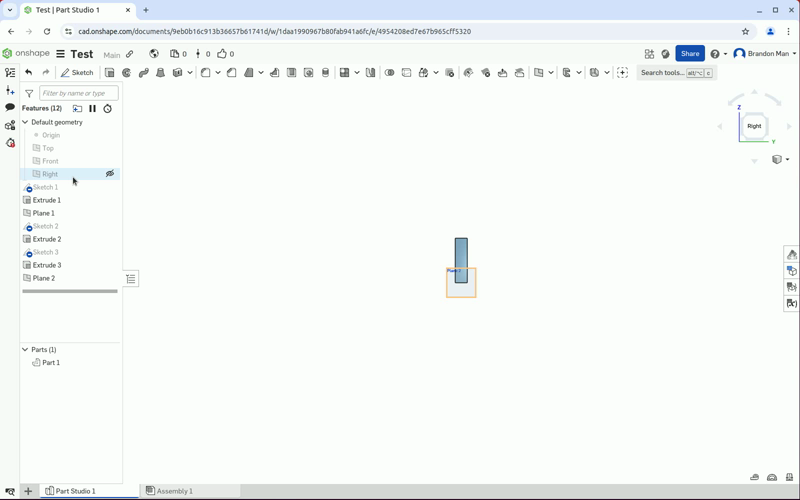
key(shift+s)
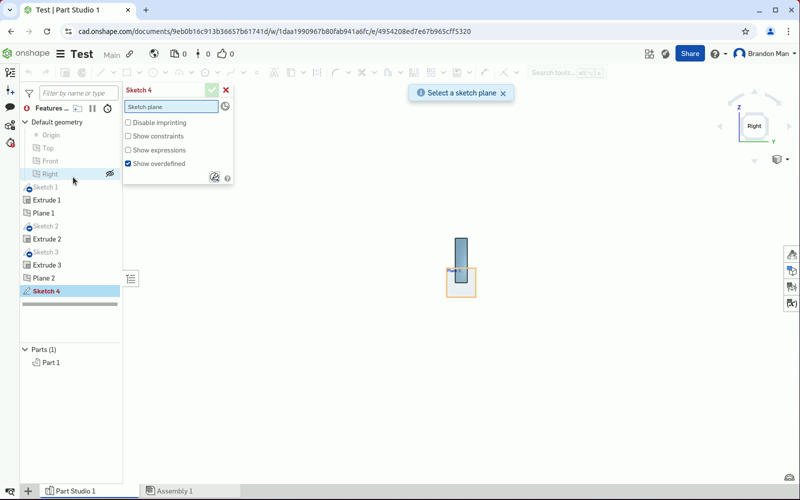
mouse_move(73, 280)
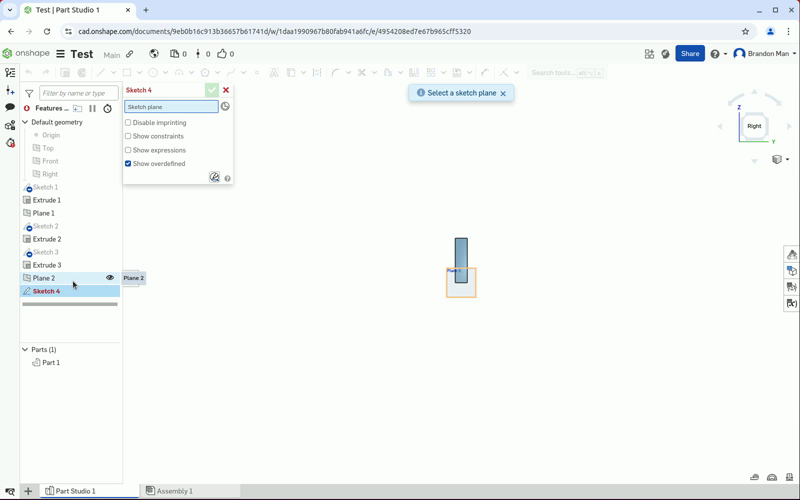
click(73, 280)
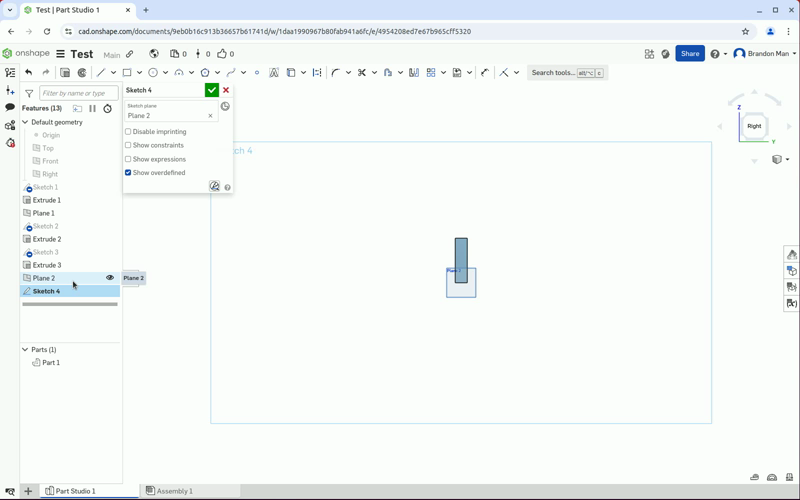
mouse_move(73, 352)
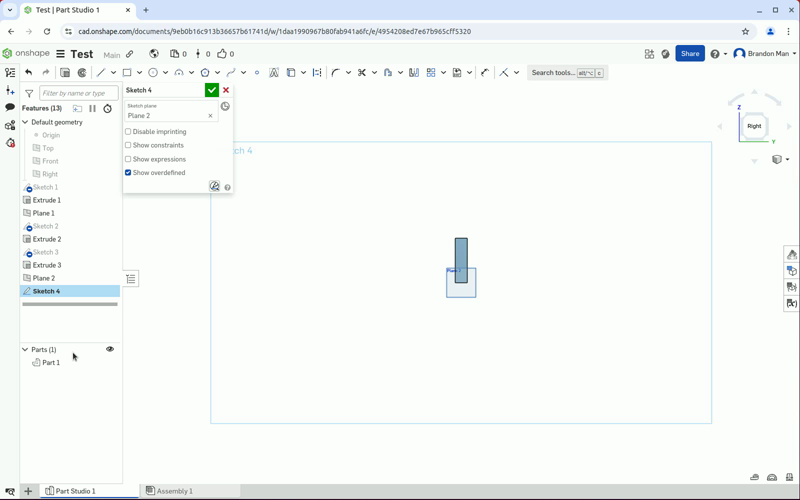
key(y)
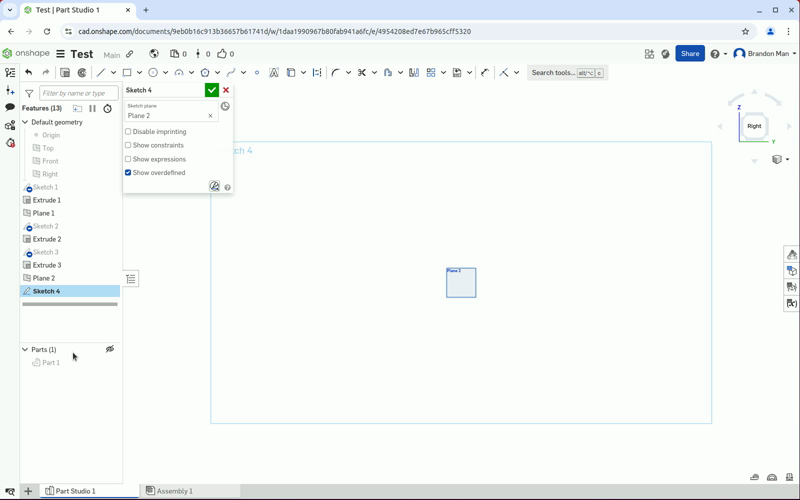
key(l)
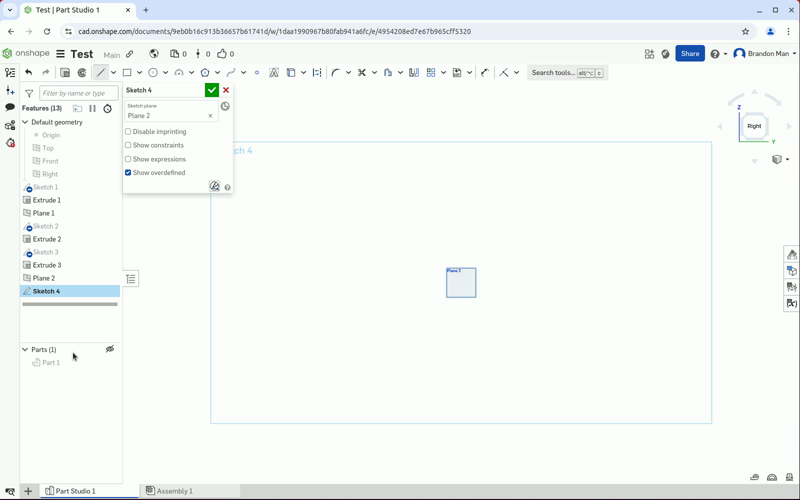
key_down(shift)
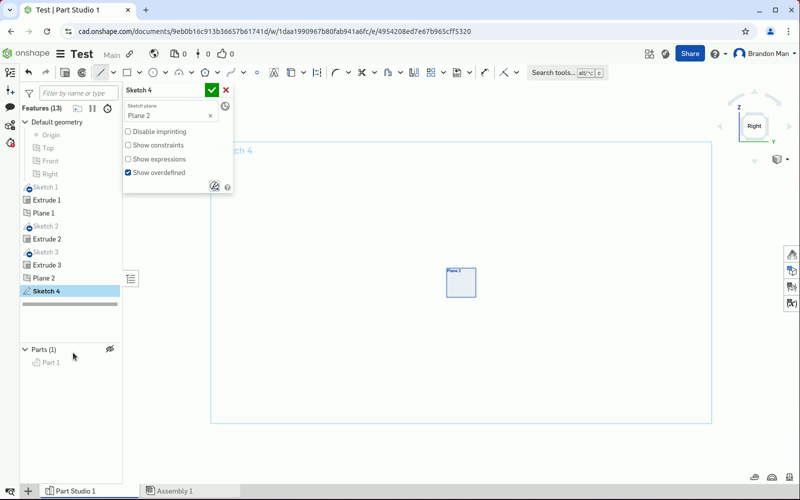
mouse_move(454, 262)
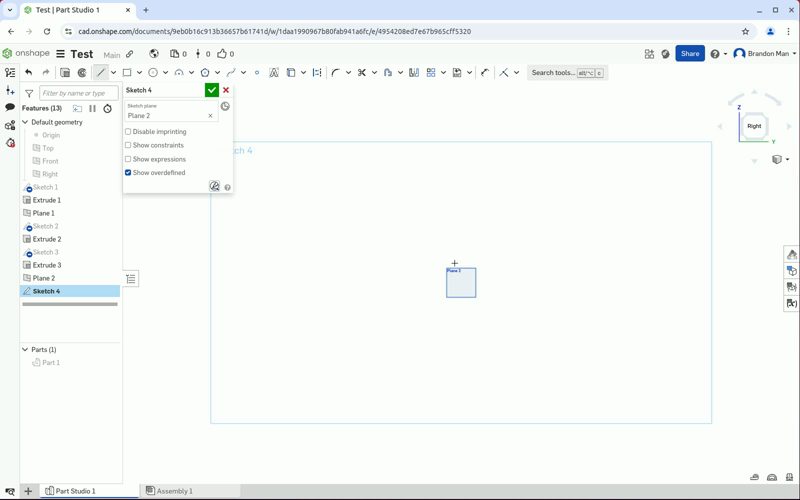
click(454, 262)
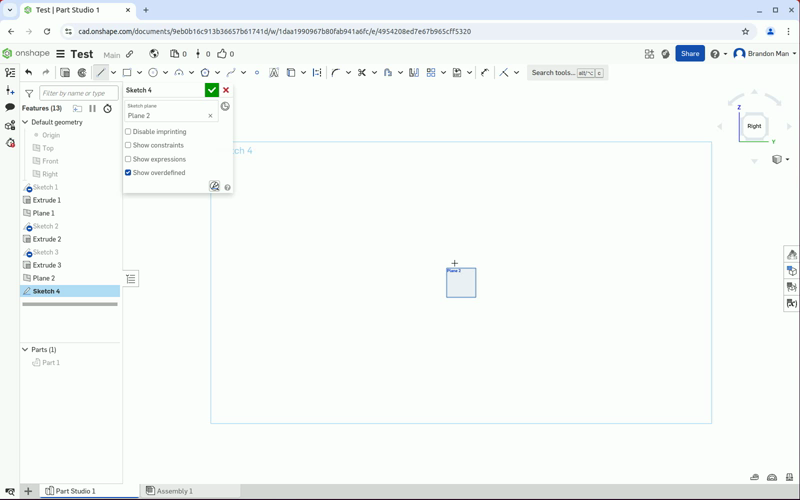
key_up(shift)
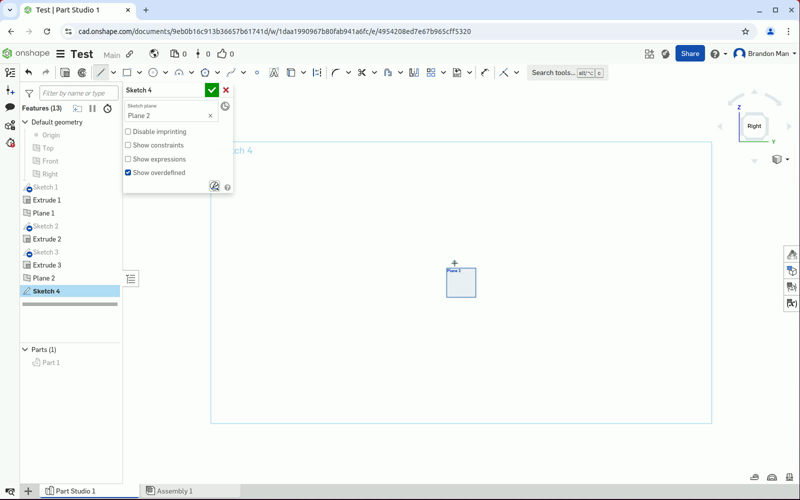
key_down(shift)
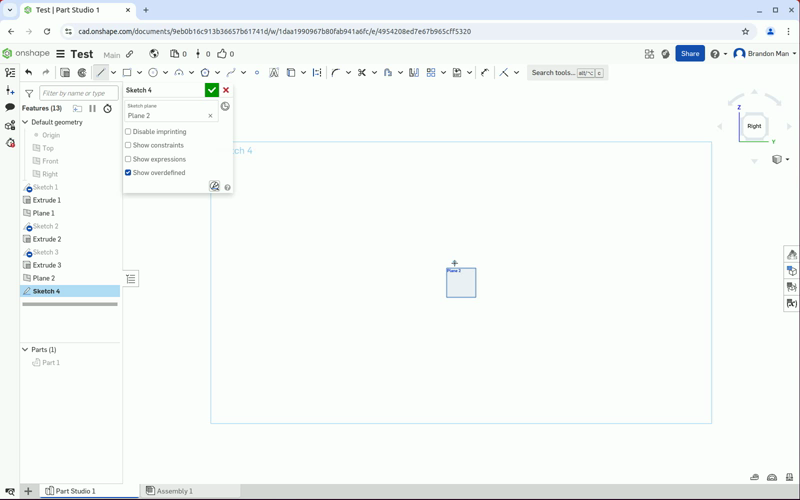
mouse_move(484, 262)
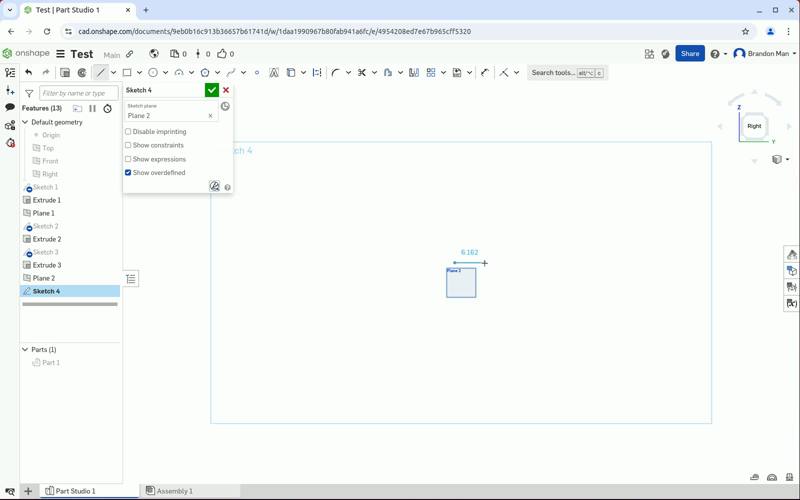
mouse_move(454, 257)
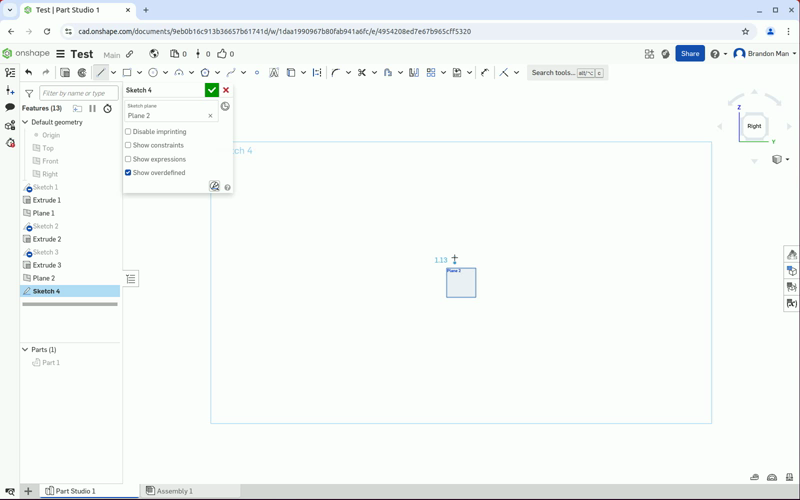
scroll(6)
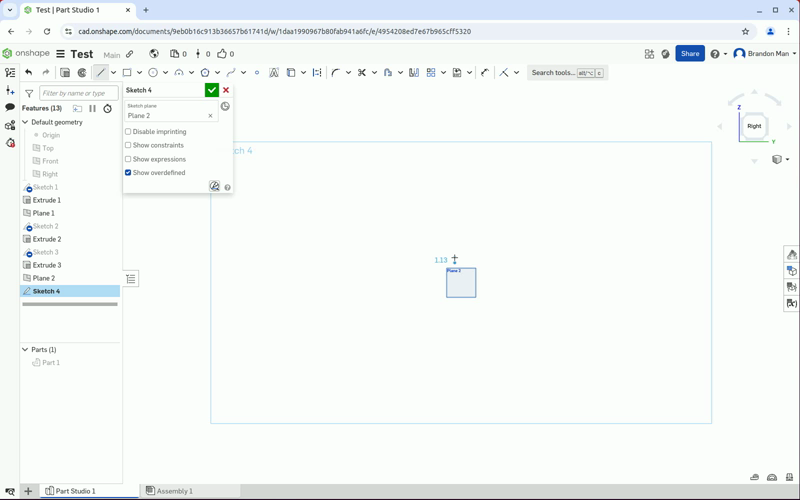
scroll(6)
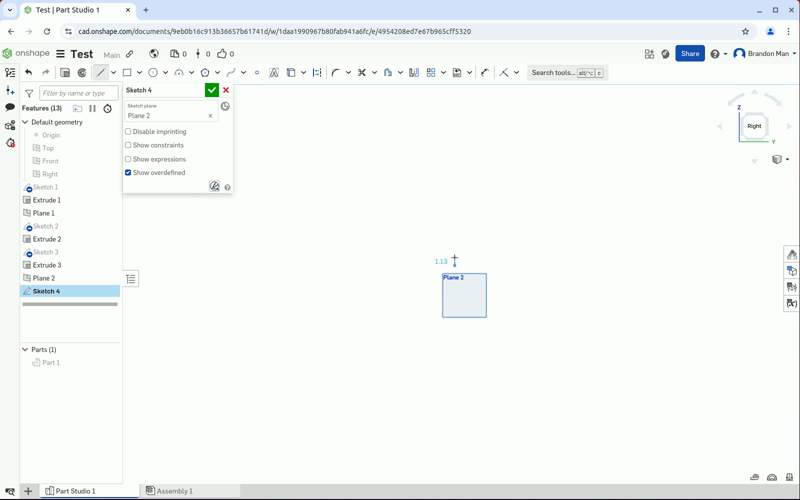
scroll(6)
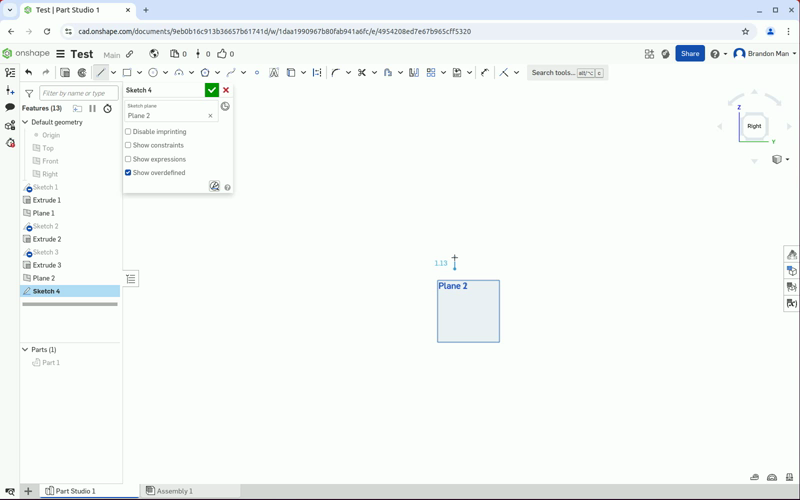
scroll(6)
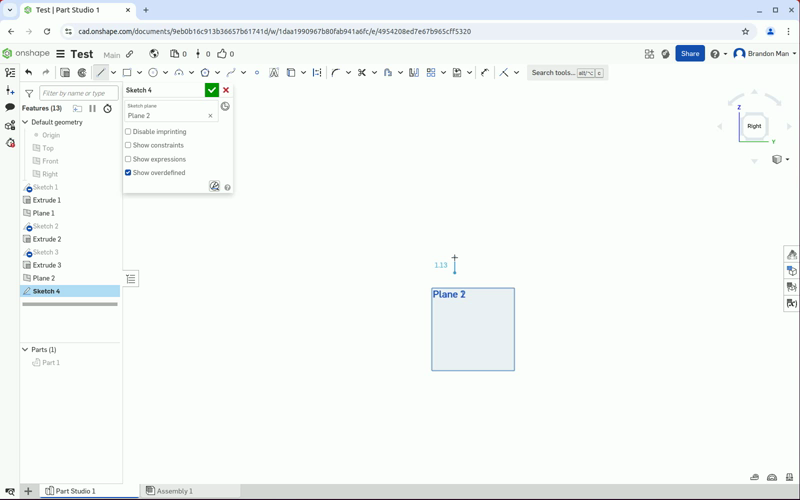
scroll(6)
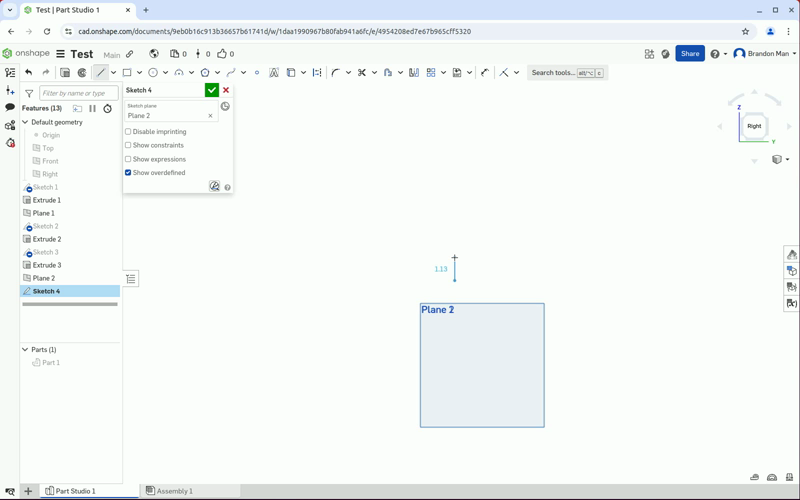
scroll(6)
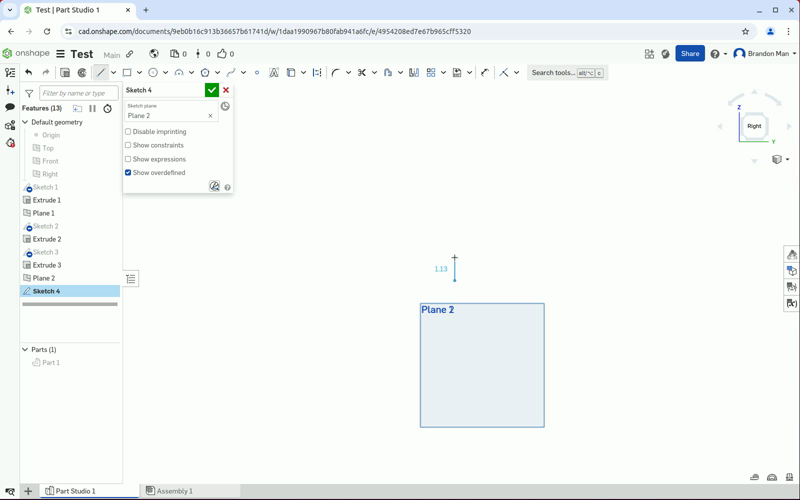
scroll(6)
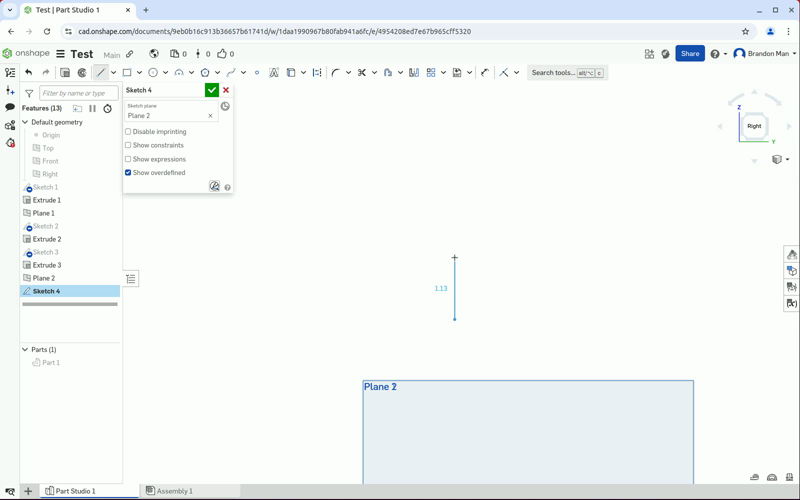
click(454, 257)
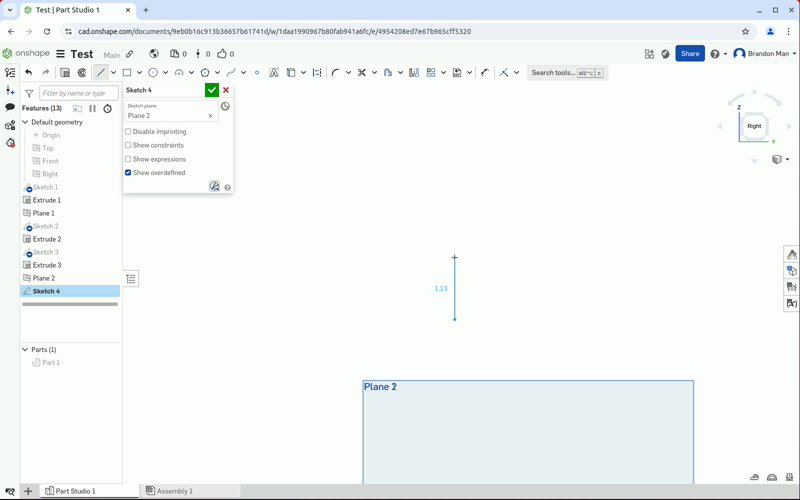
scroll(-6)
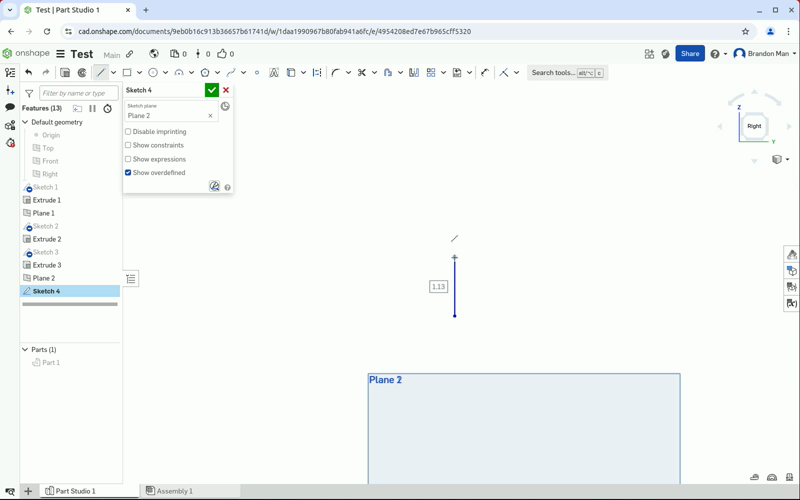
scroll(-6)
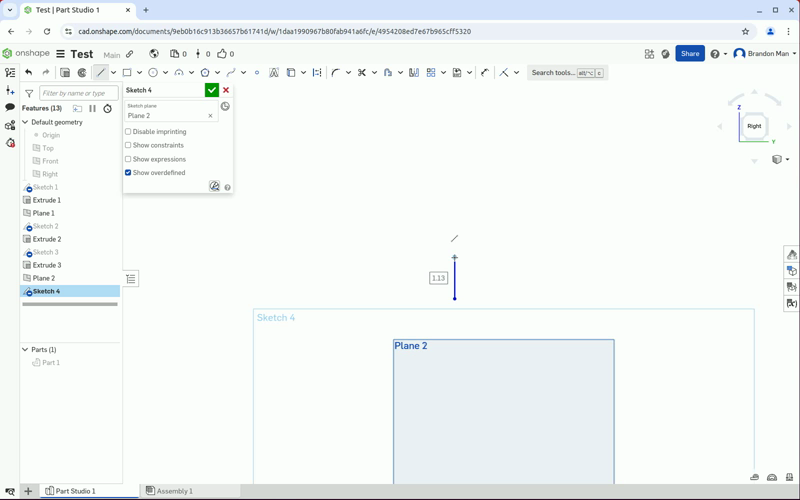
scroll(-6)
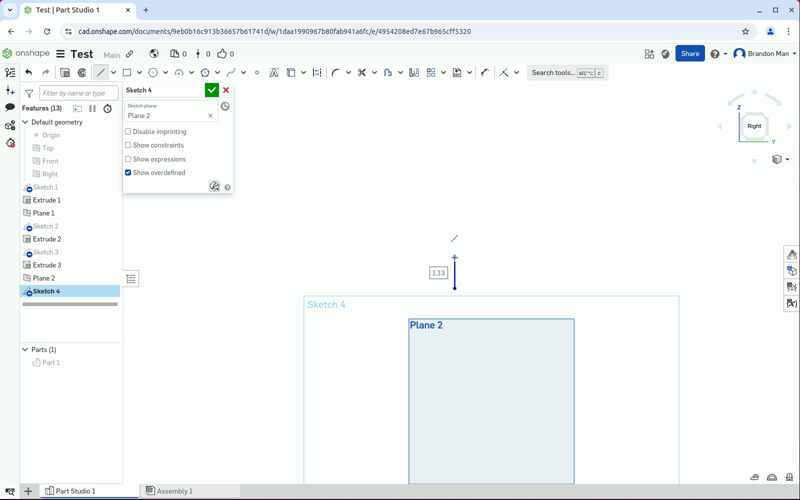
scroll(-6)
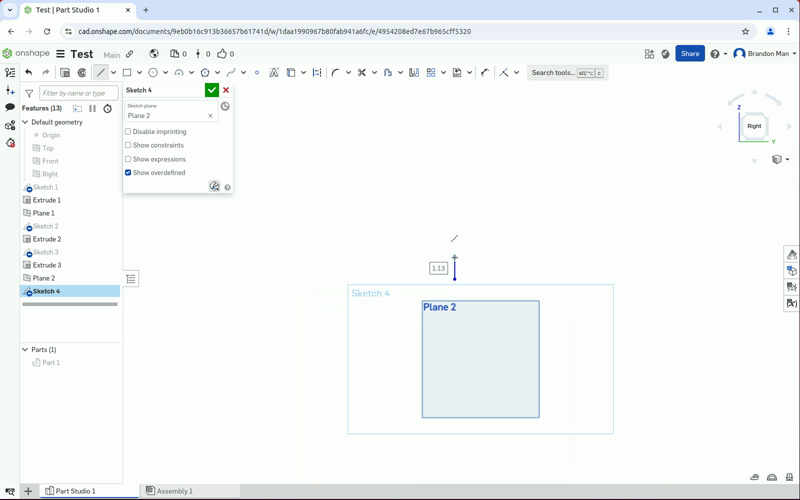
scroll(-6)
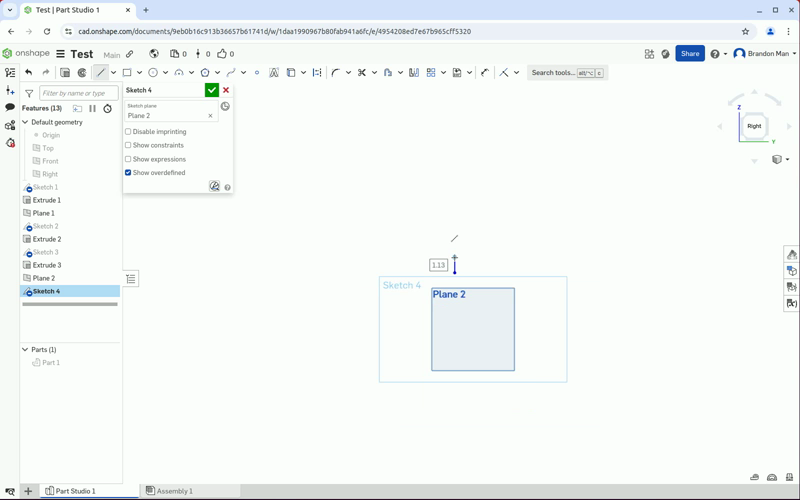
scroll(-6)
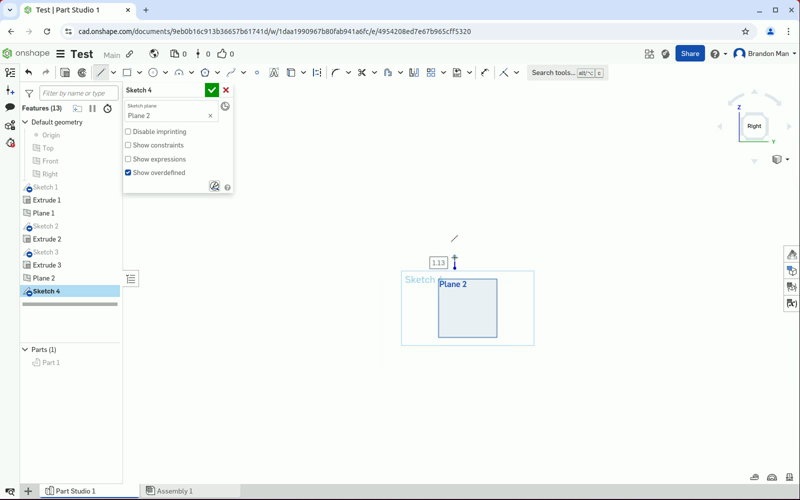
scroll(-6)
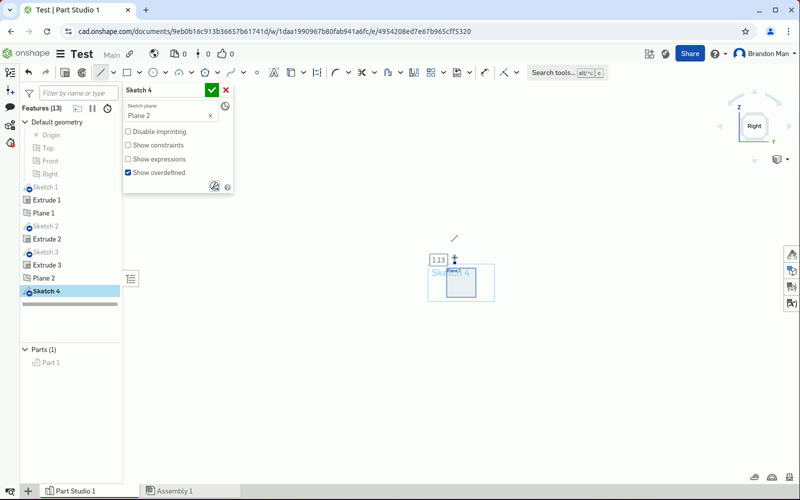
key_up(shift)
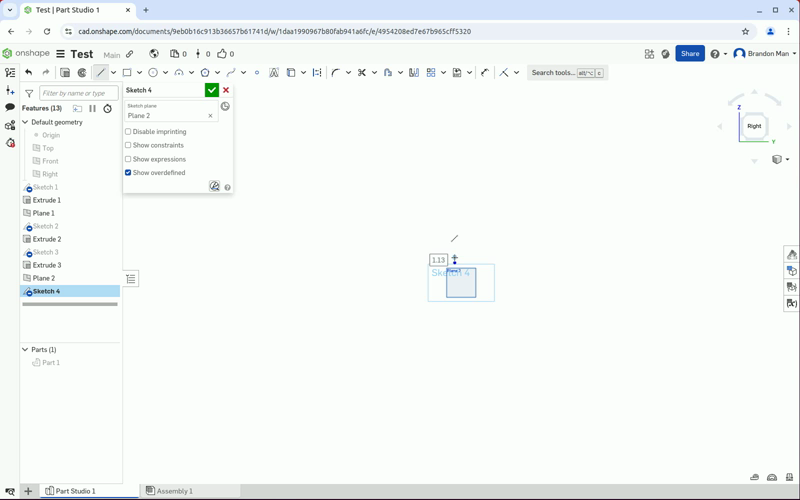
key(esc)
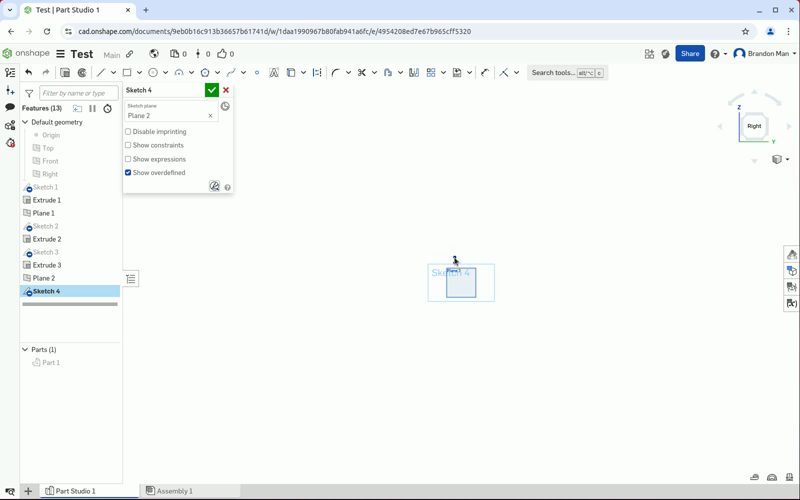
key(a)
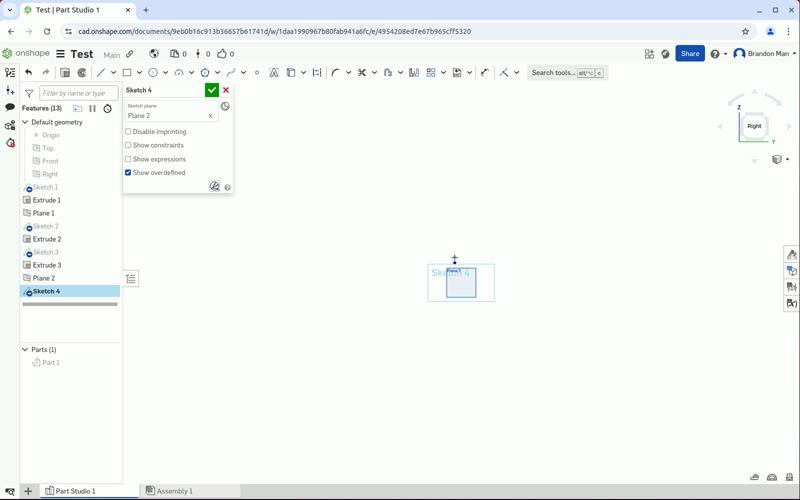
mouse_move(454, 257)
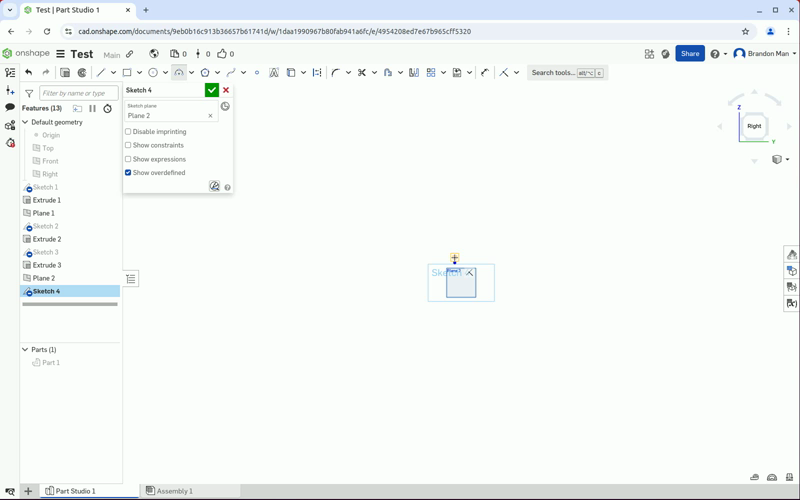
click(454, 257)
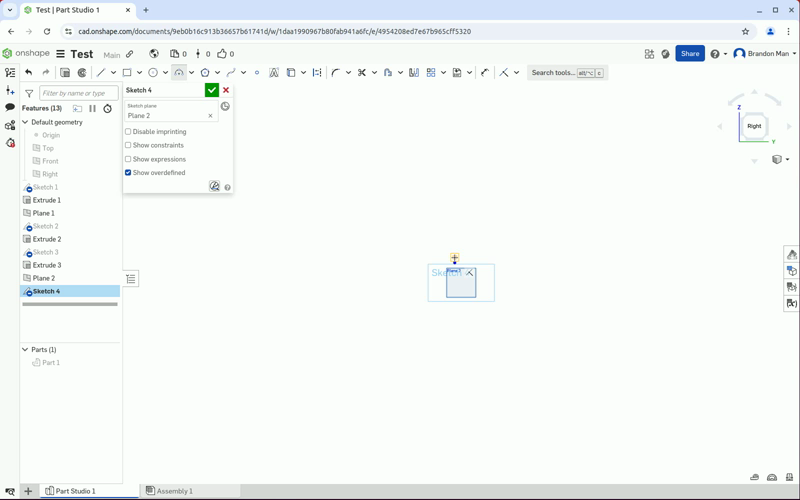
mouse_move(454, 262)
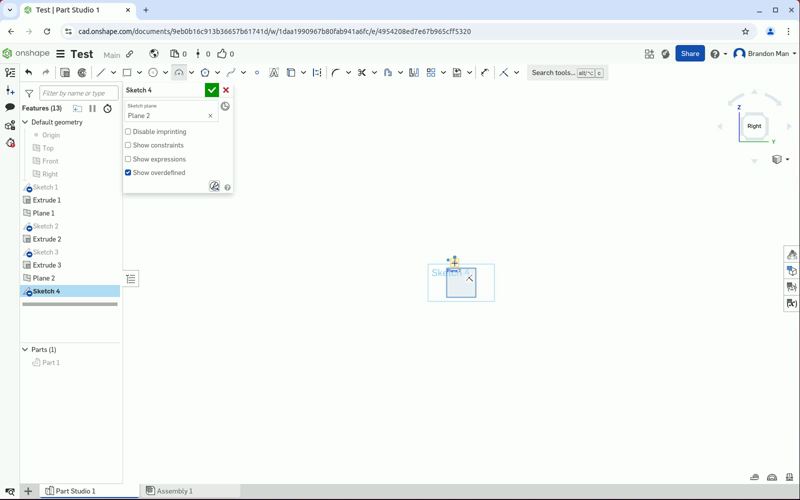
scroll(6)
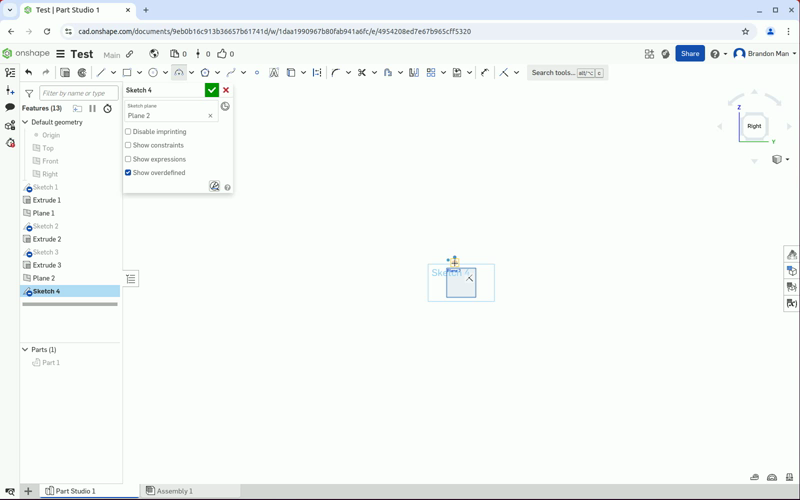
scroll(6)
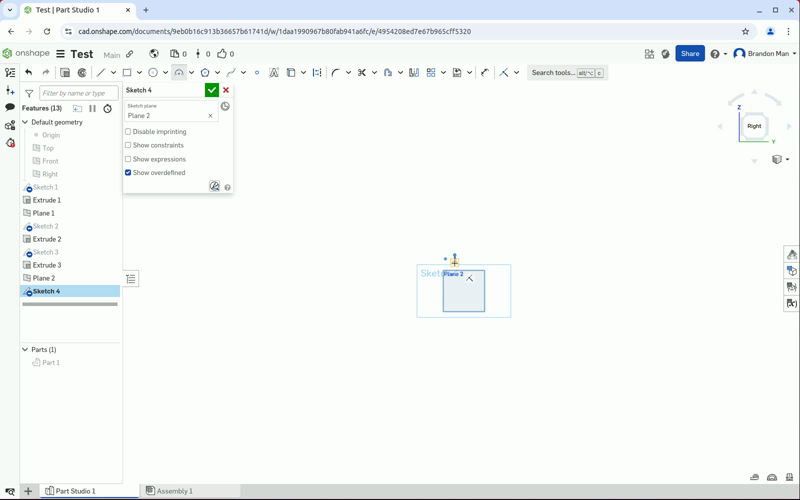
scroll(6)
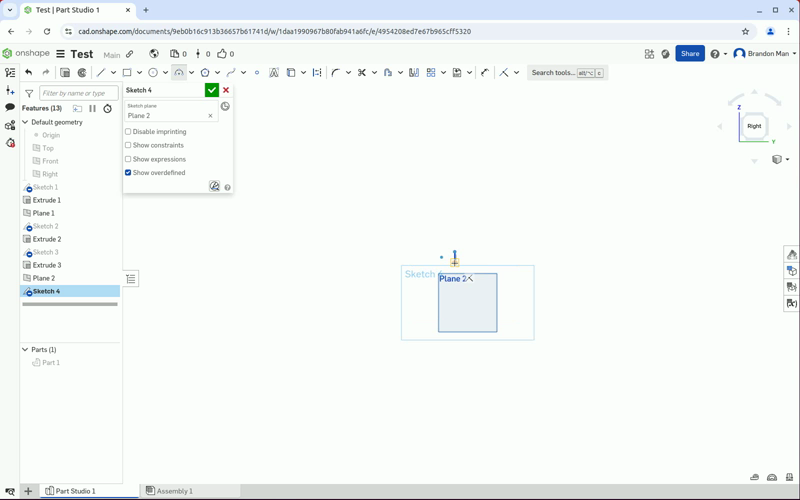
scroll(6)
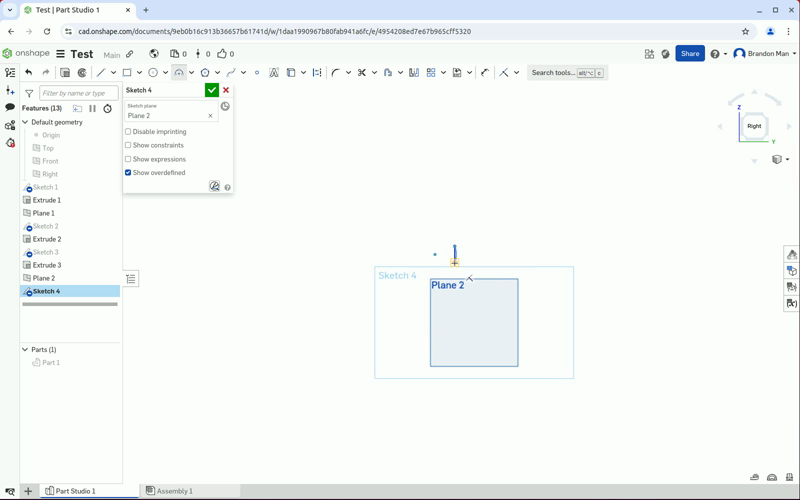
scroll(6)
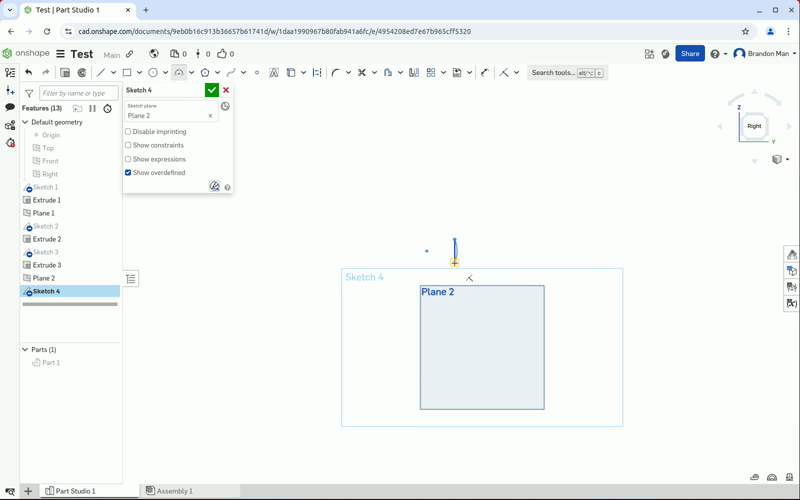
scroll(6)
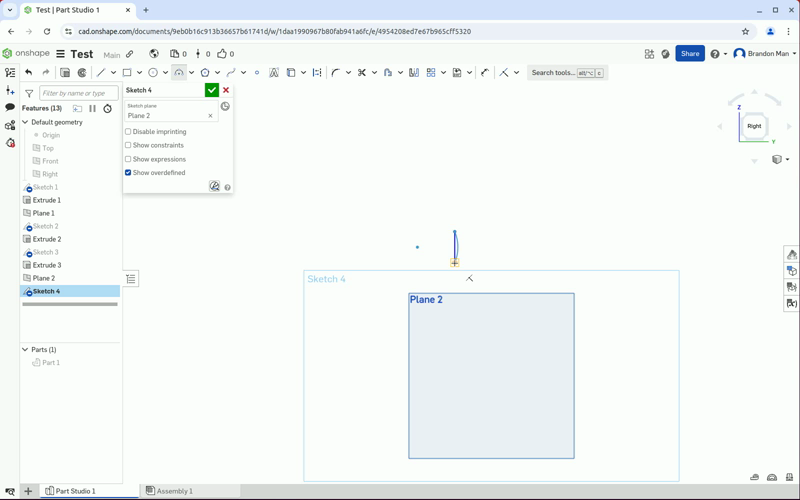
scroll(6)
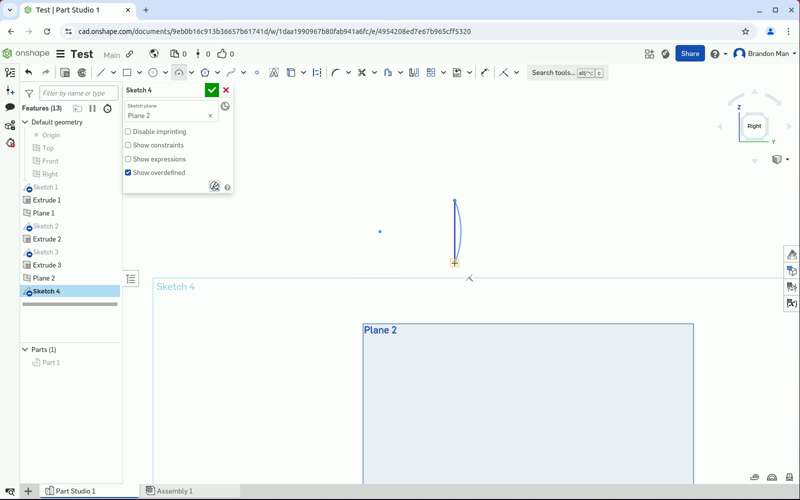
click(454, 262)
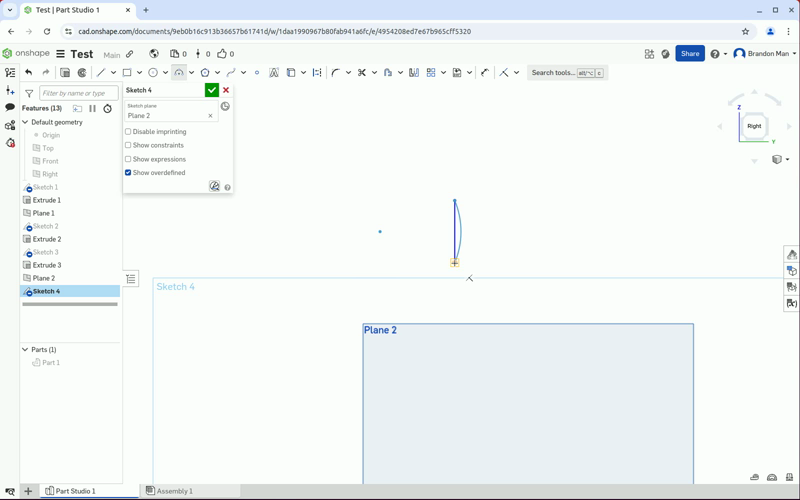
scroll(-6)
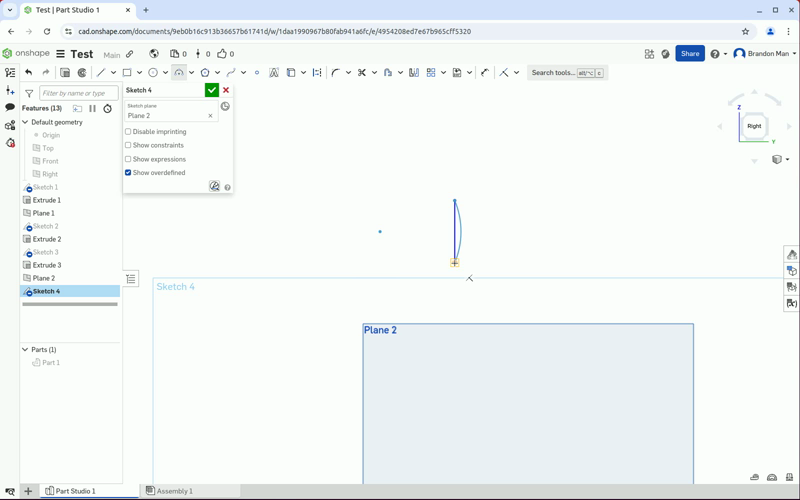
scroll(-6)
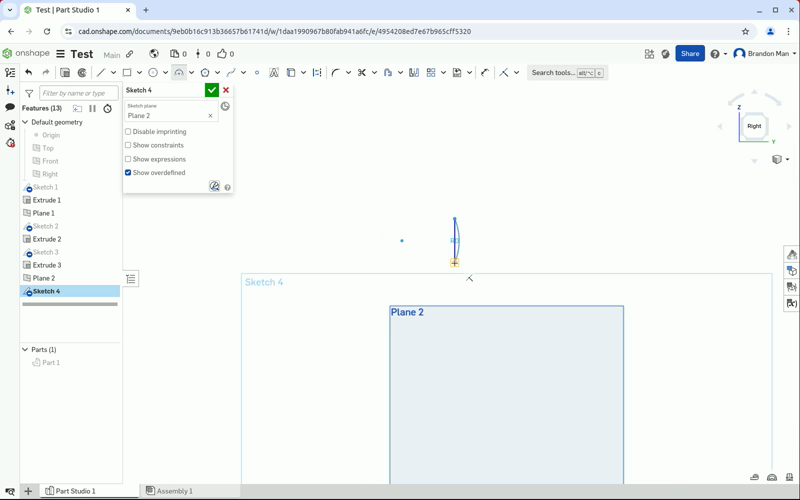
scroll(-6)
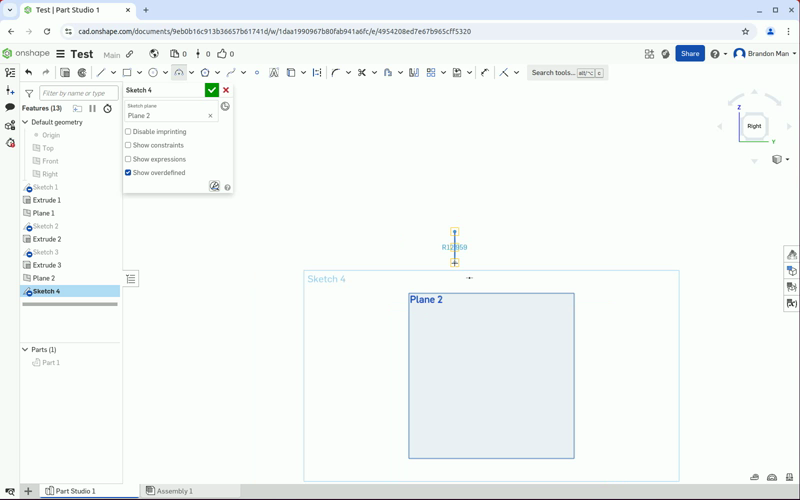
scroll(-6)
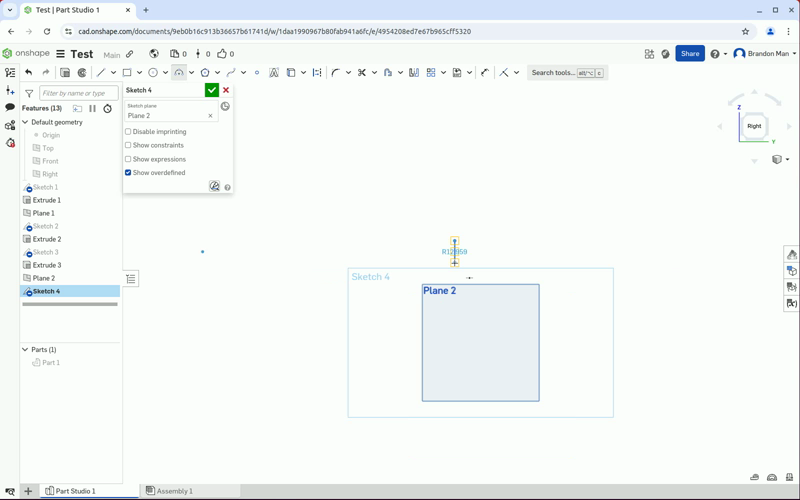
scroll(-6)
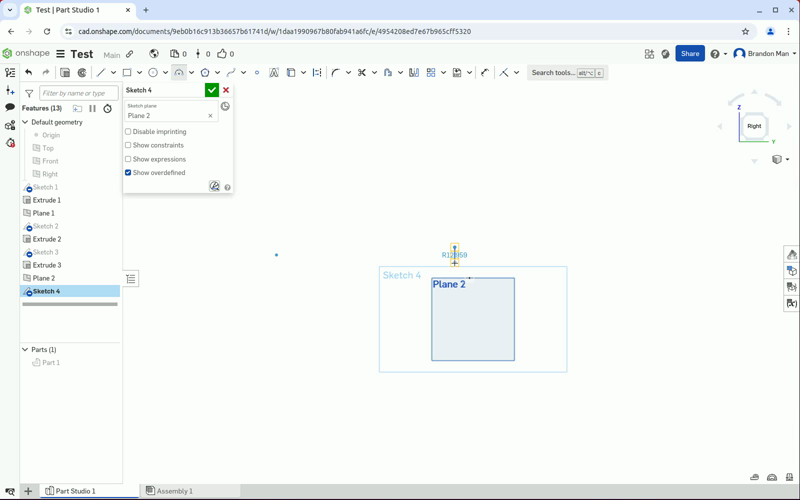
scroll(-6)
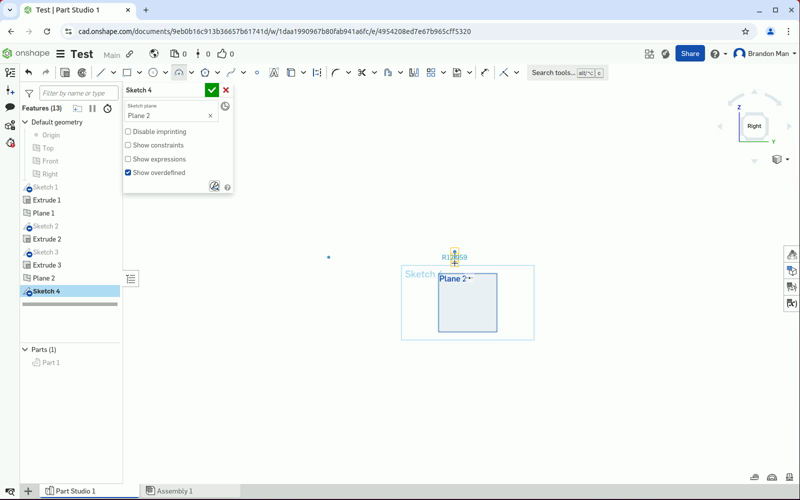
scroll(-6)
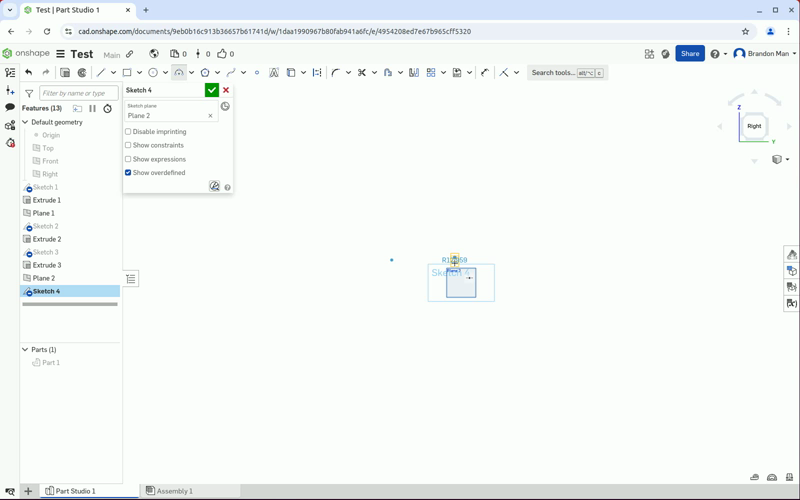
key_down(shift)
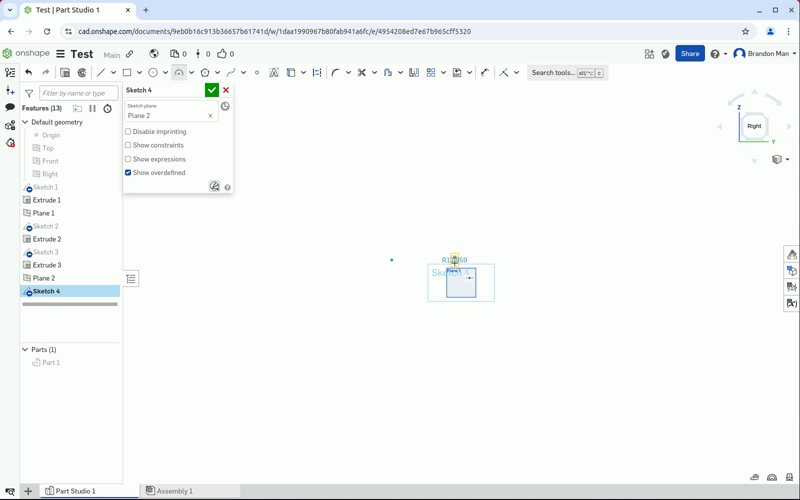
mouse_move(454, 260)
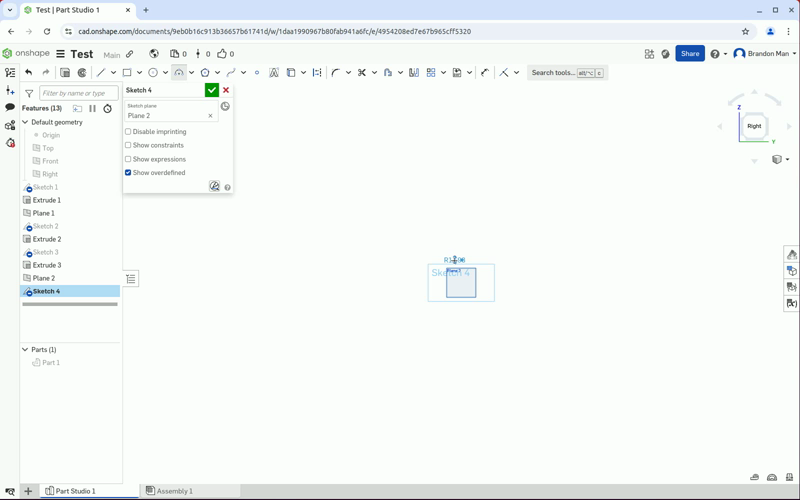
scroll(6)
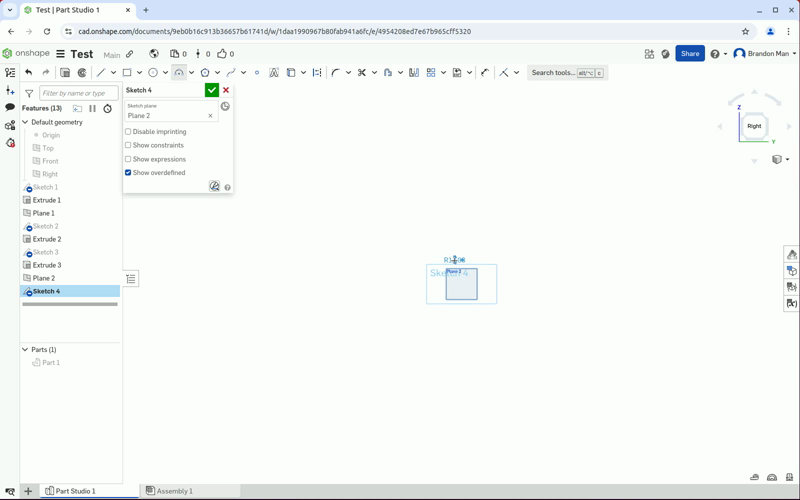
scroll(6)
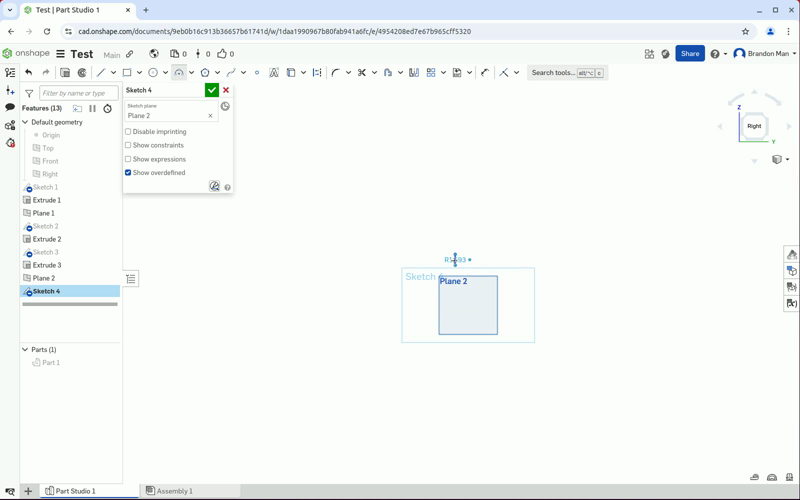
scroll(6)
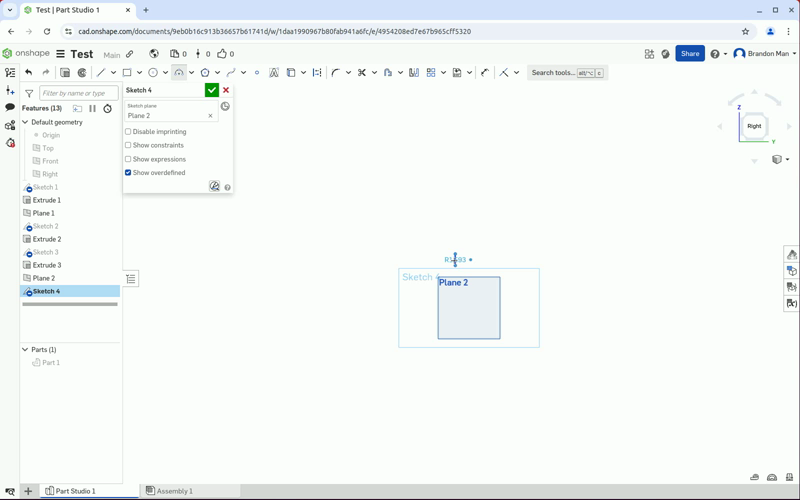
scroll(6)
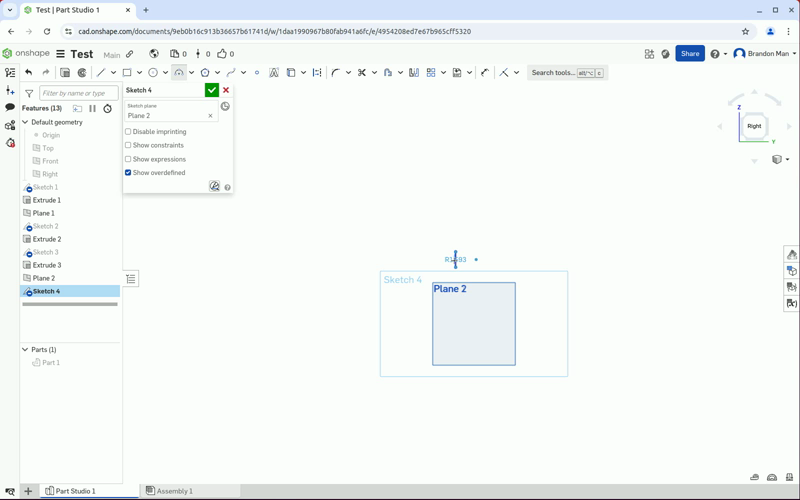
scroll(6)
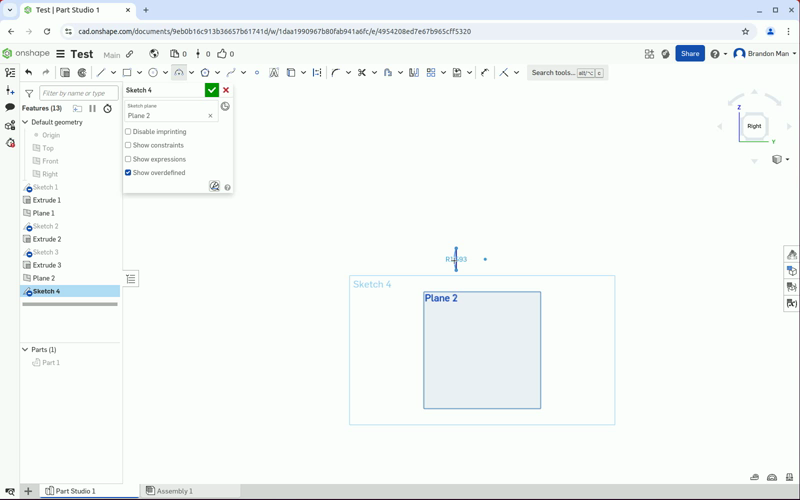
scroll(6)
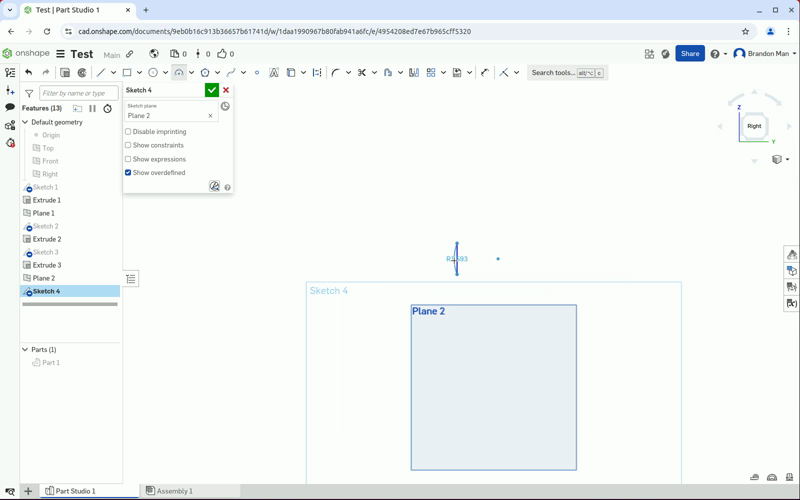
scroll(6)
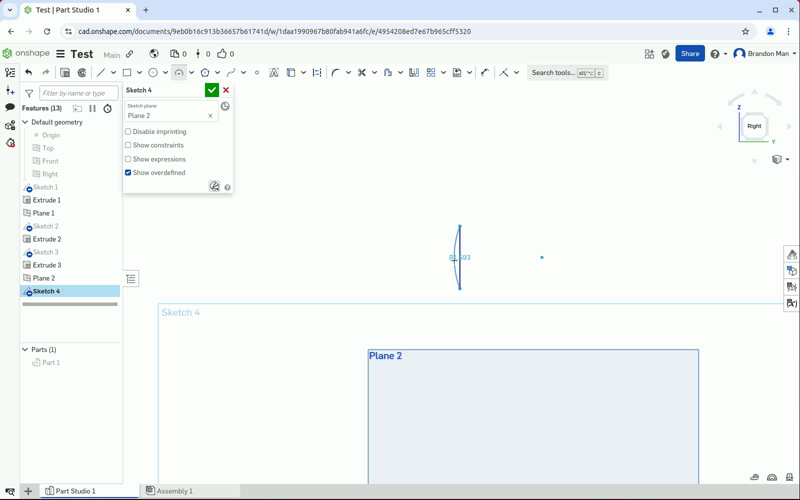
click(454, 260)
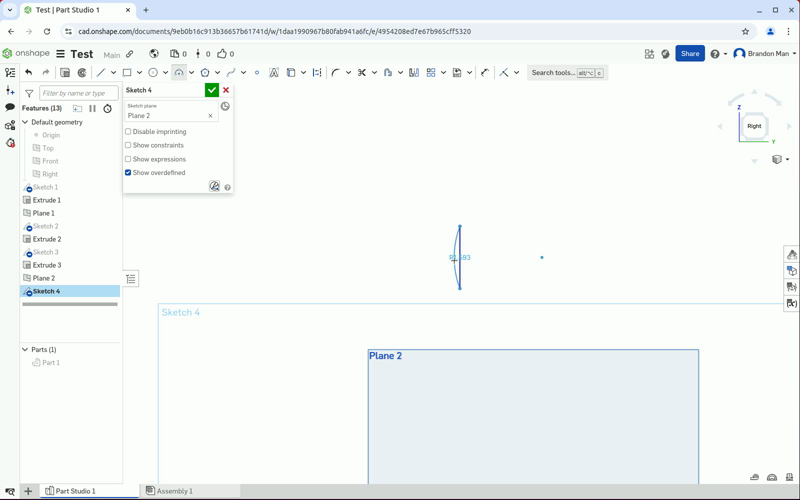
scroll(-6)
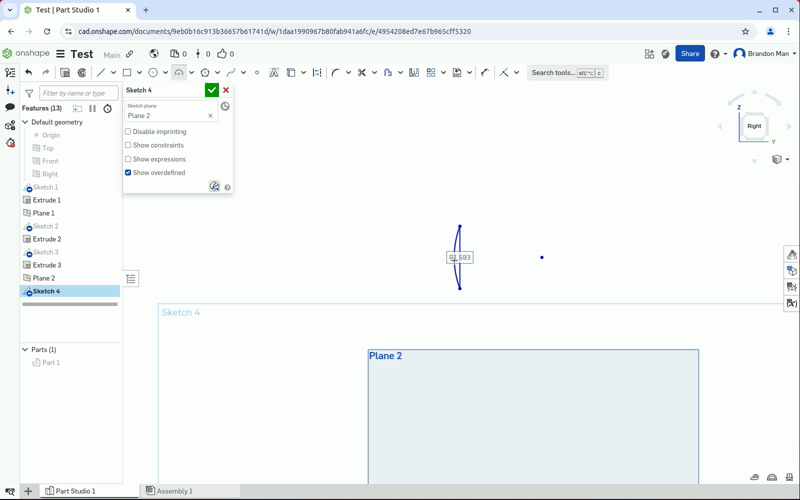
scroll(-6)
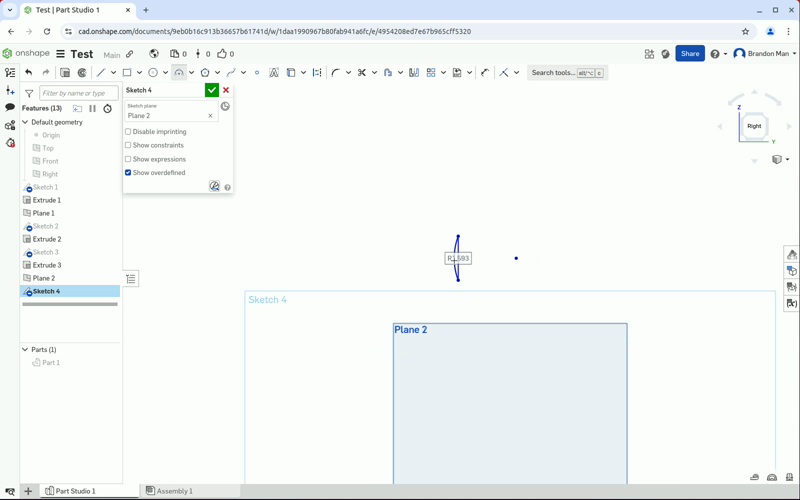
scroll(-6)
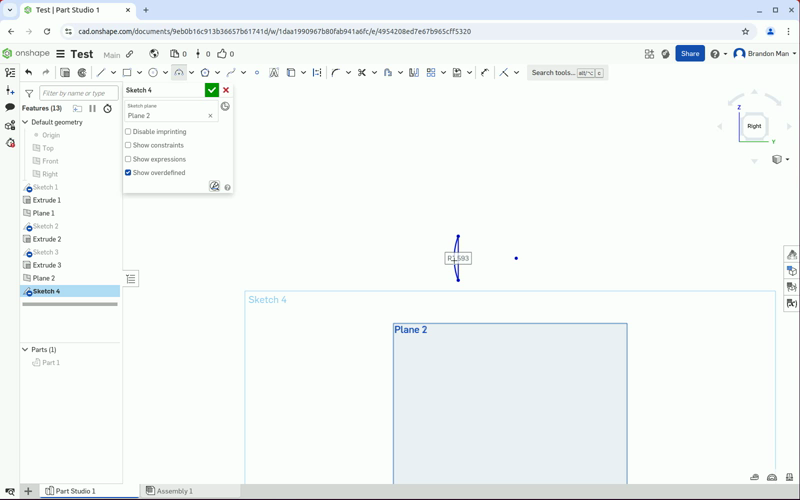
scroll(-6)
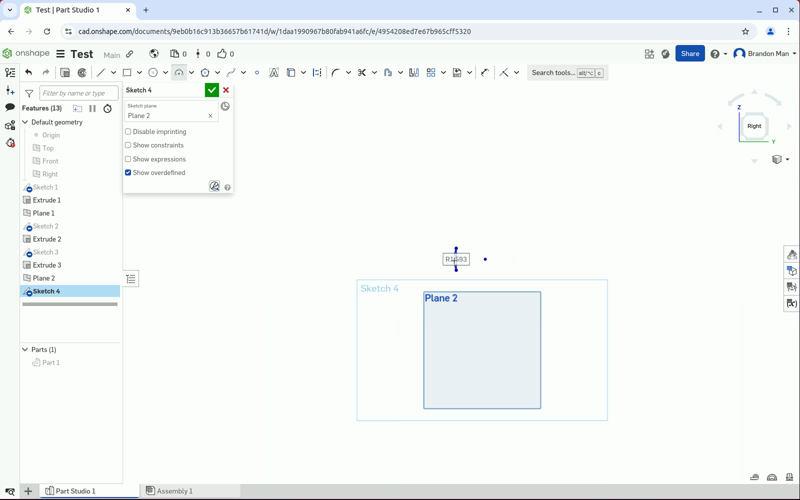
scroll(-6)
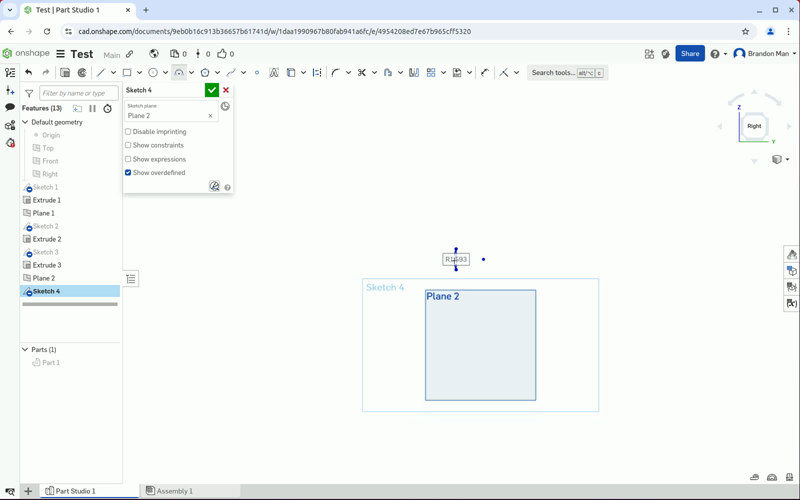
scroll(-6)
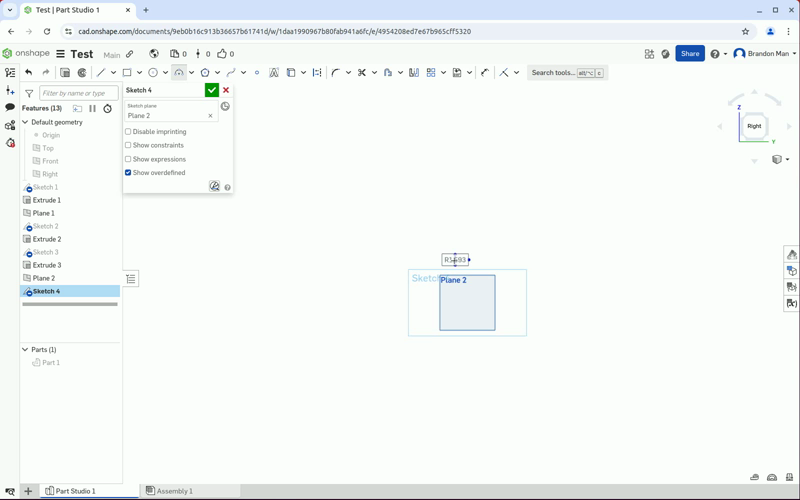
scroll(-6)
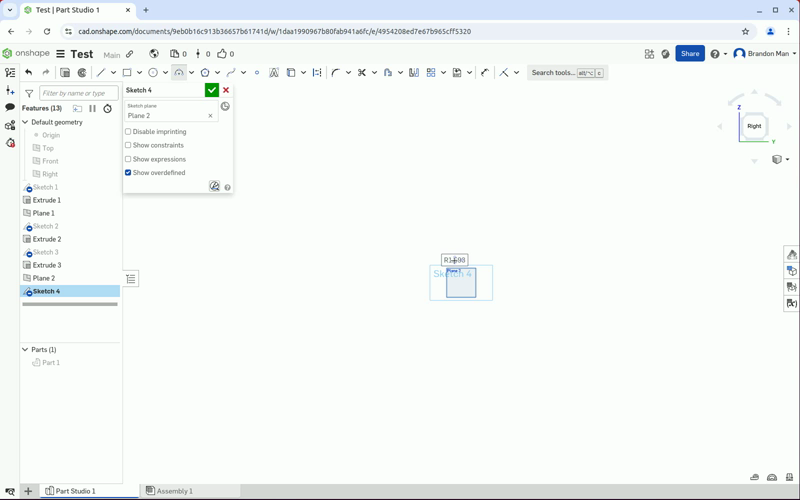
key_up(shift)
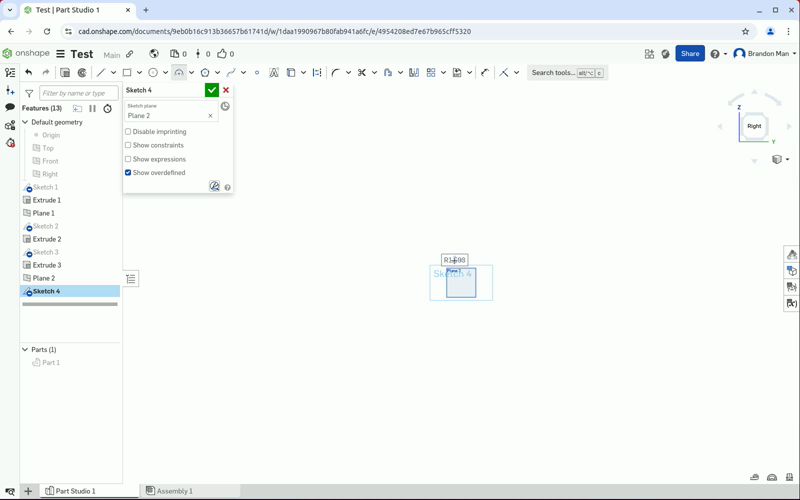
key(esc)
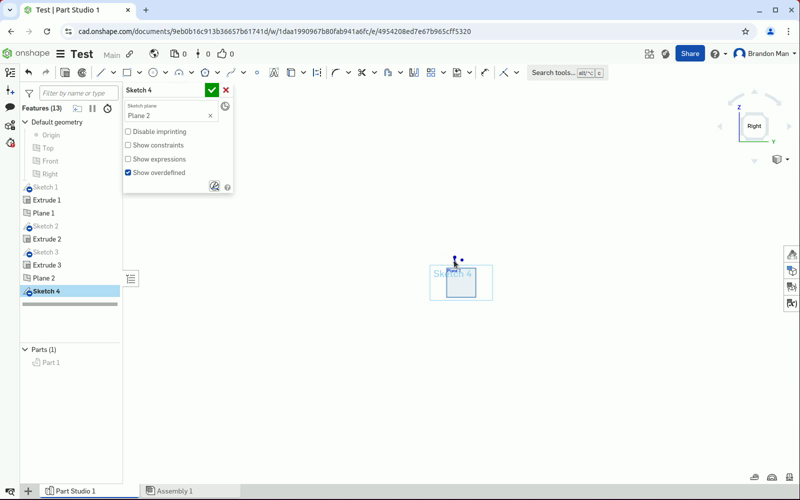
mouse_move(454, 259)
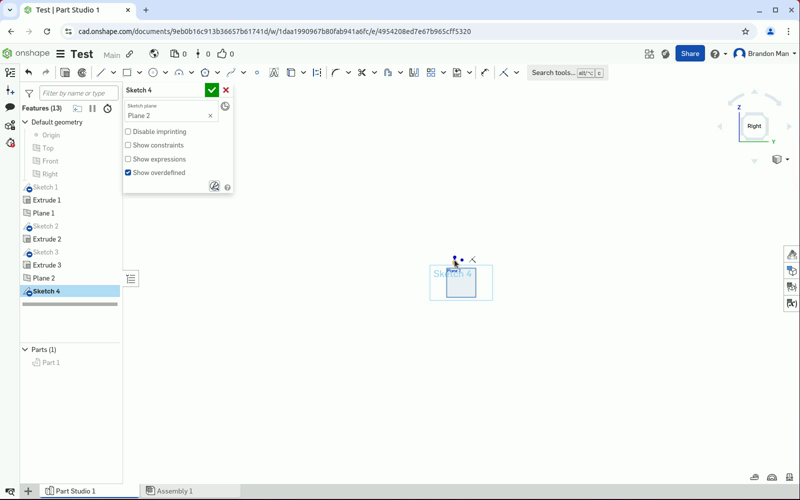
scroll(6)
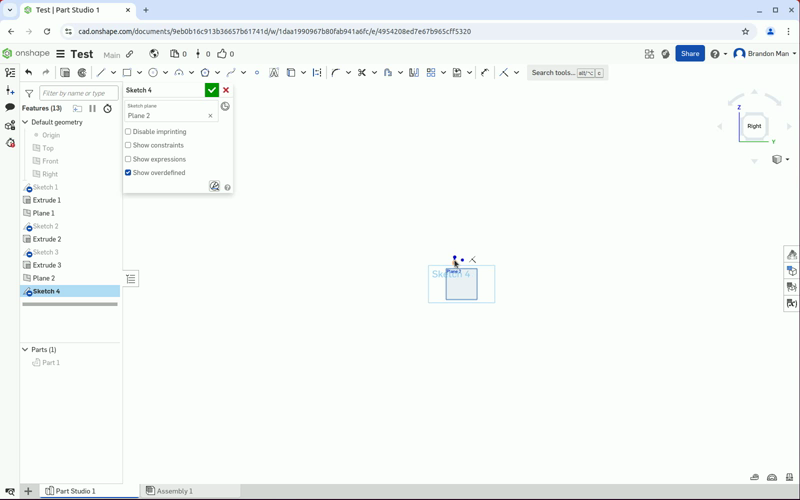
scroll(6)
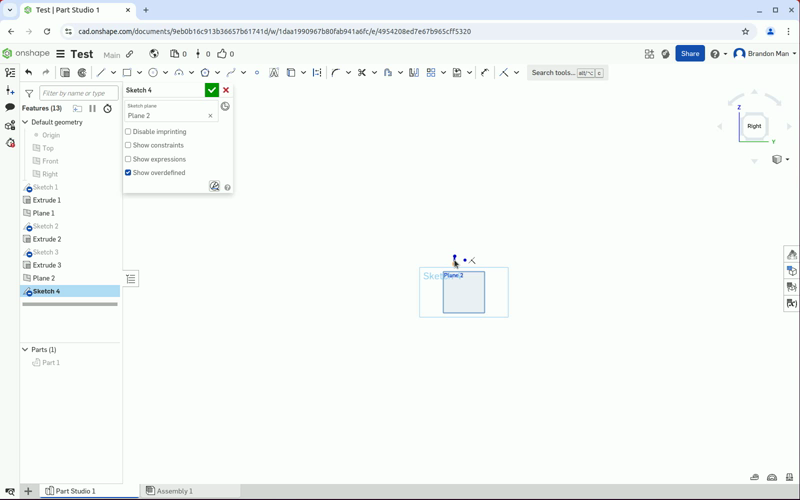
scroll(6)
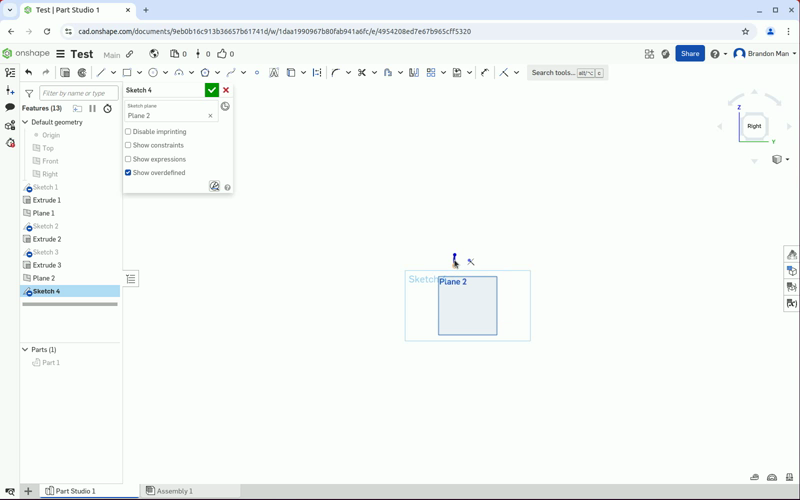
scroll(6)
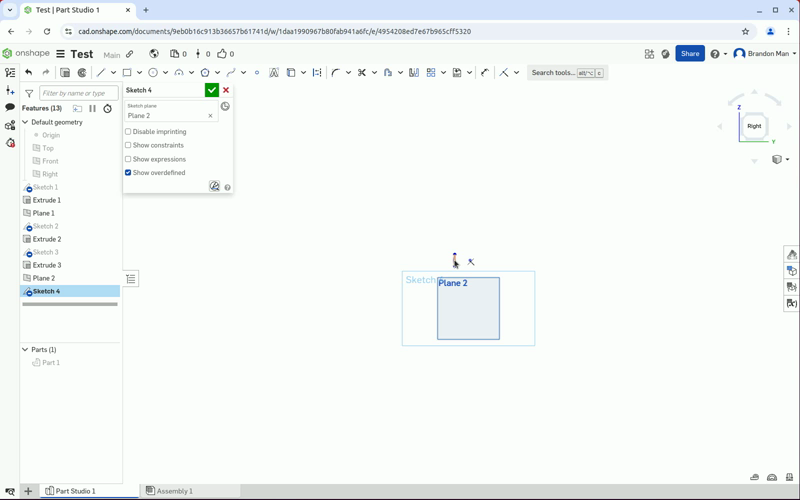
scroll(6)
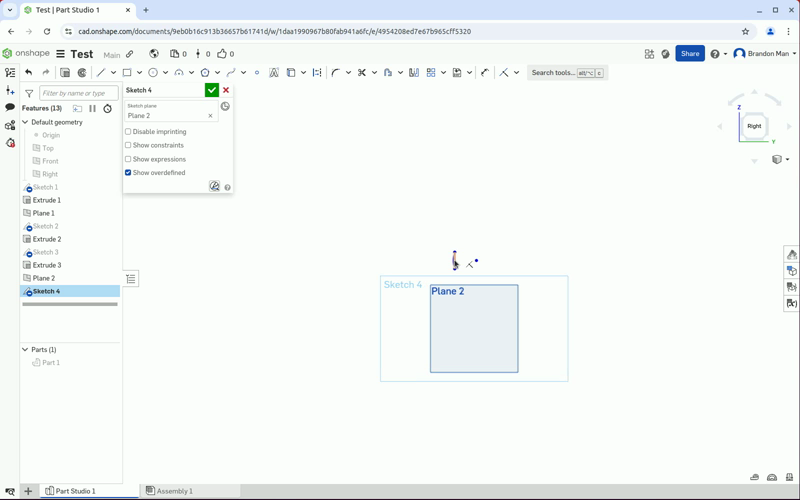
scroll(6)
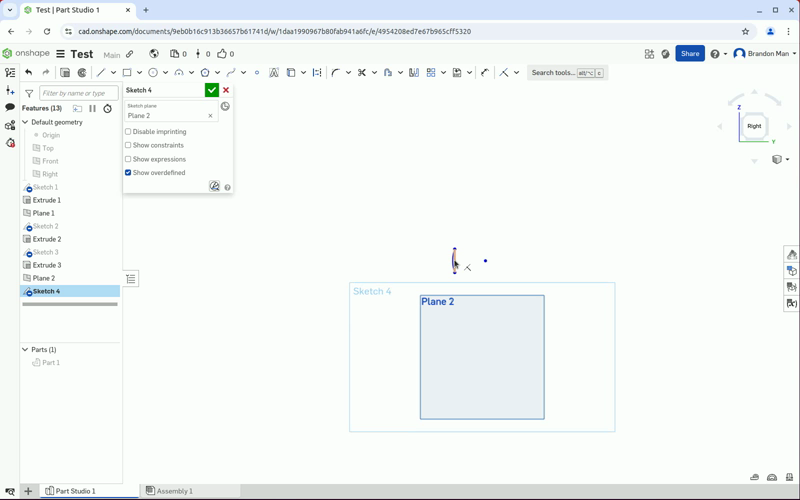
scroll(6)
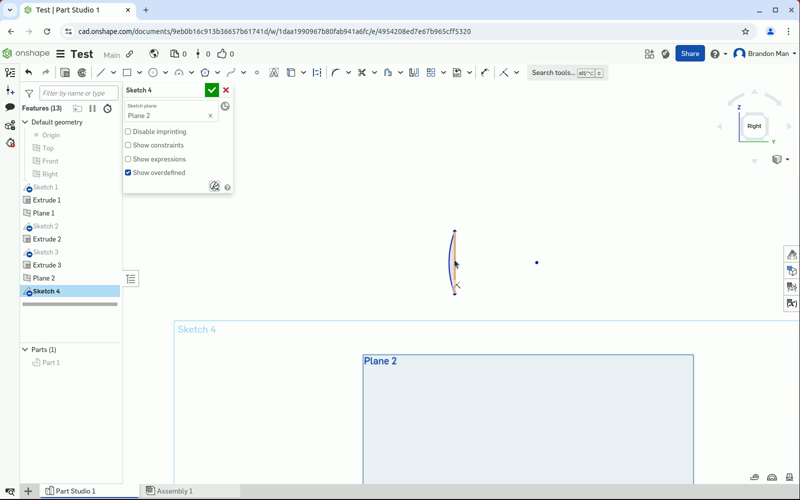
click(454, 259)
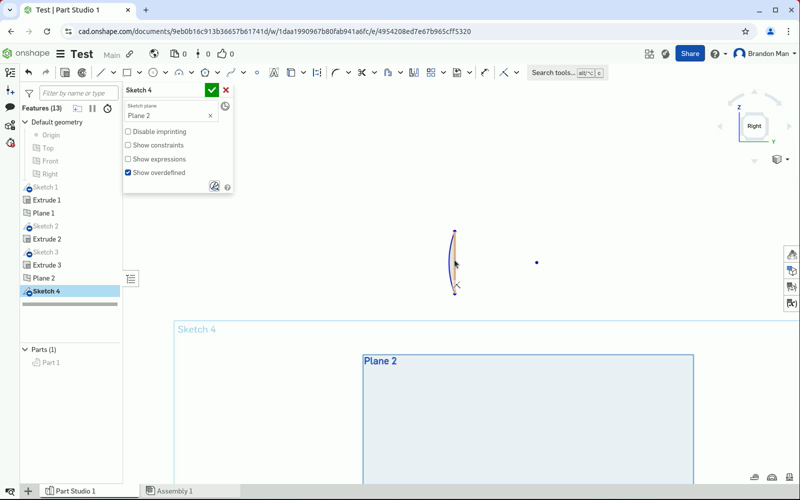
scroll(-6)
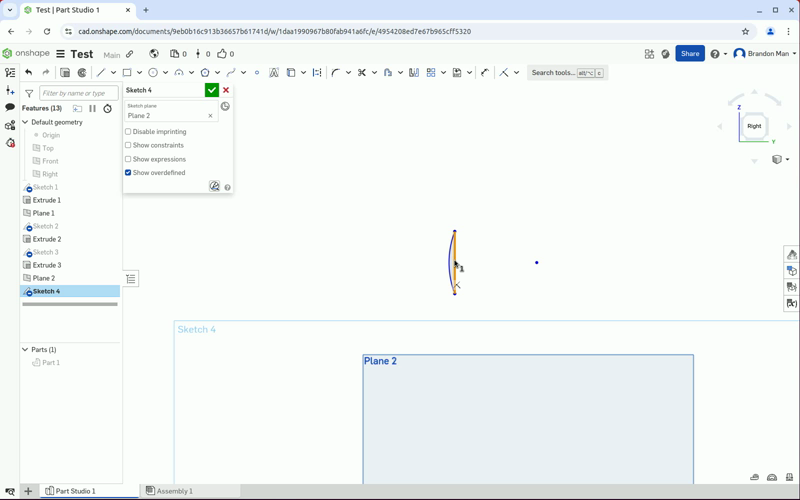
scroll(-6)
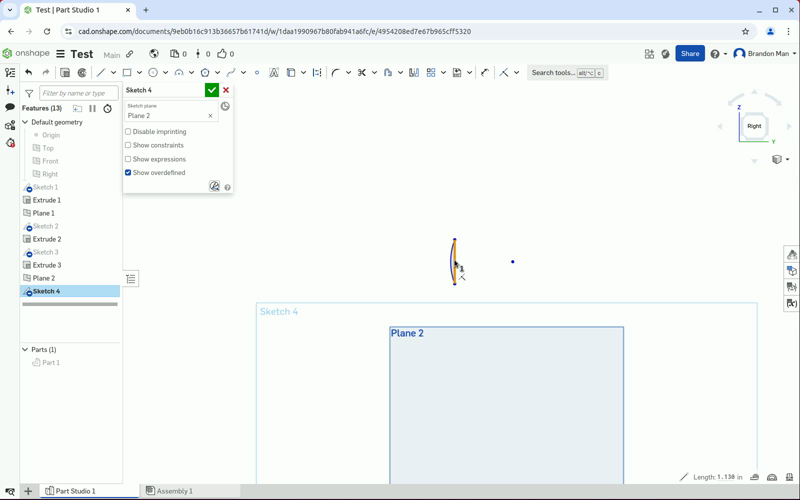
scroll(-6)
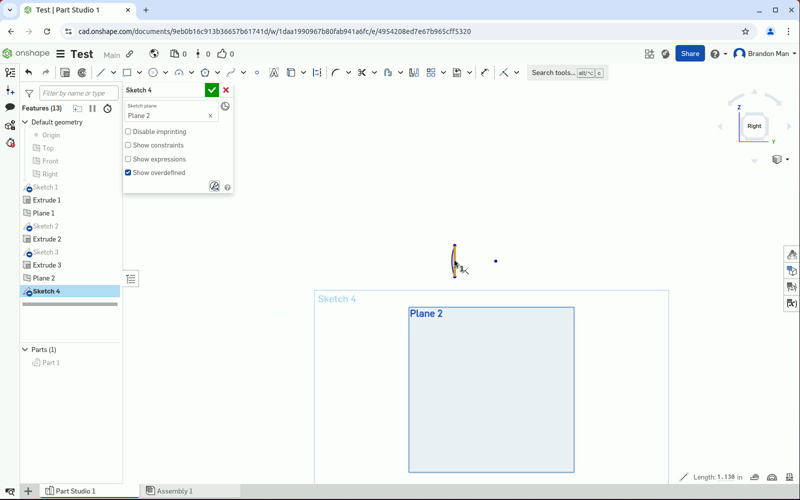
scroll(-6)
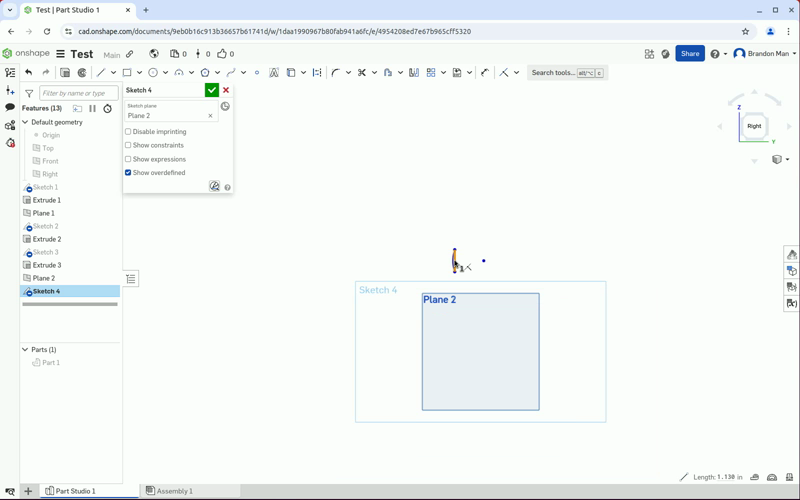
scroll(-6)
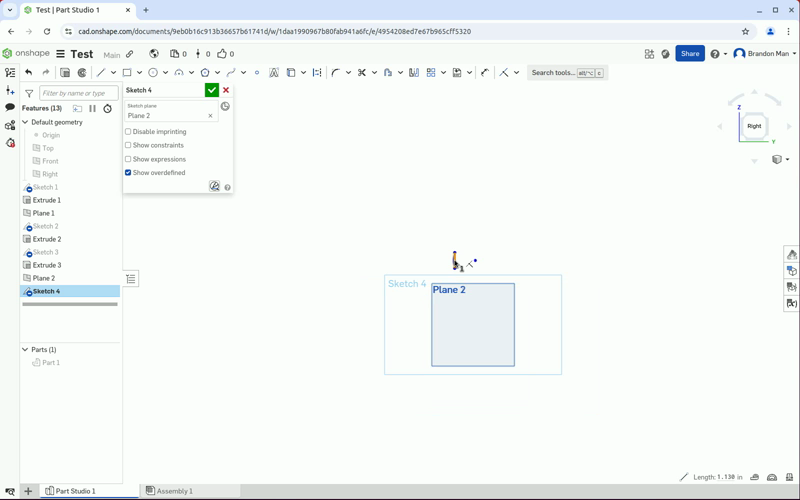
scroll(-6)
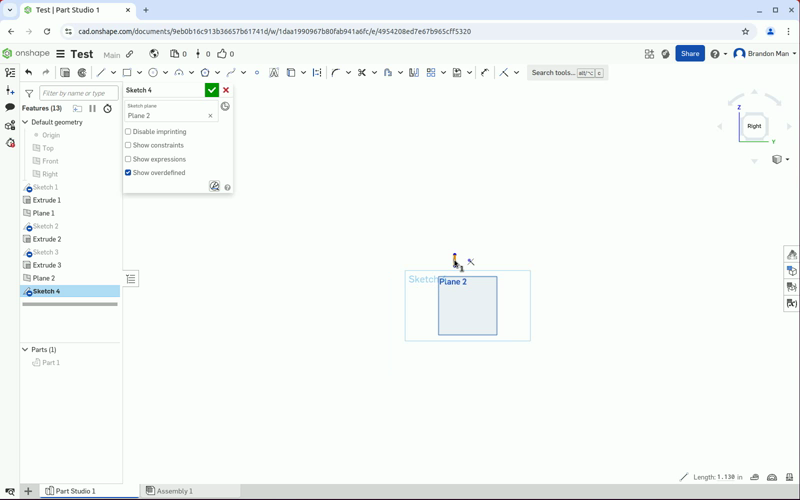
scroll(-6)
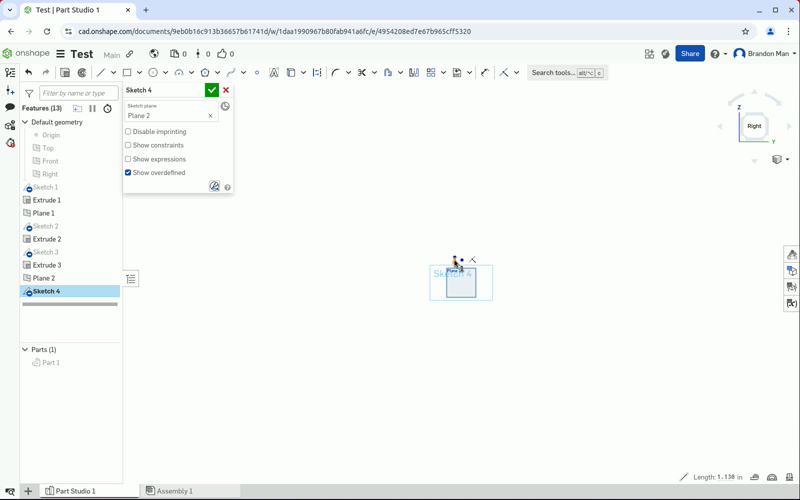
mouse_move(73, 352)
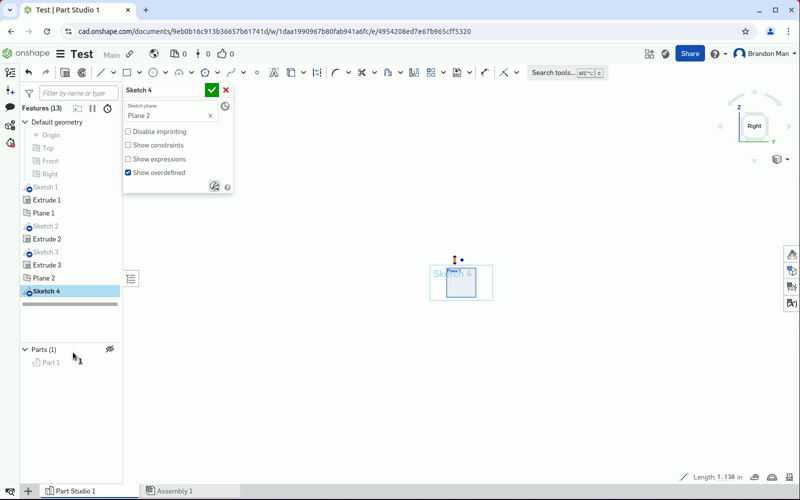
key(shift+y)
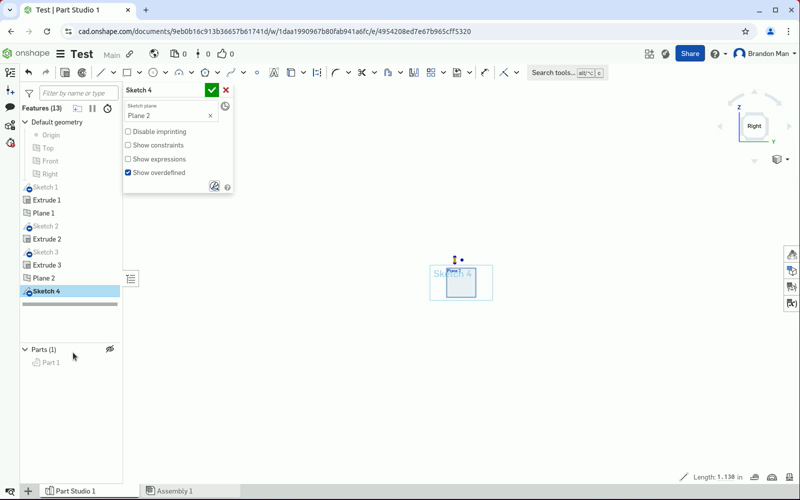
key(shift+e)
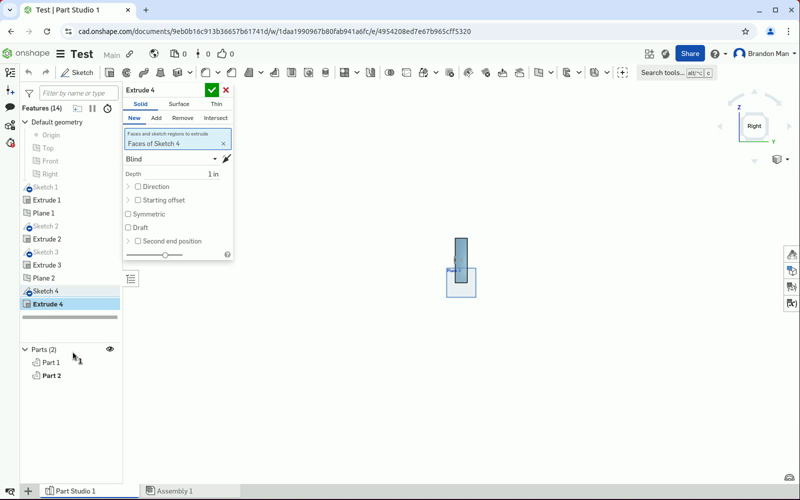
mouse_move(143, 106)
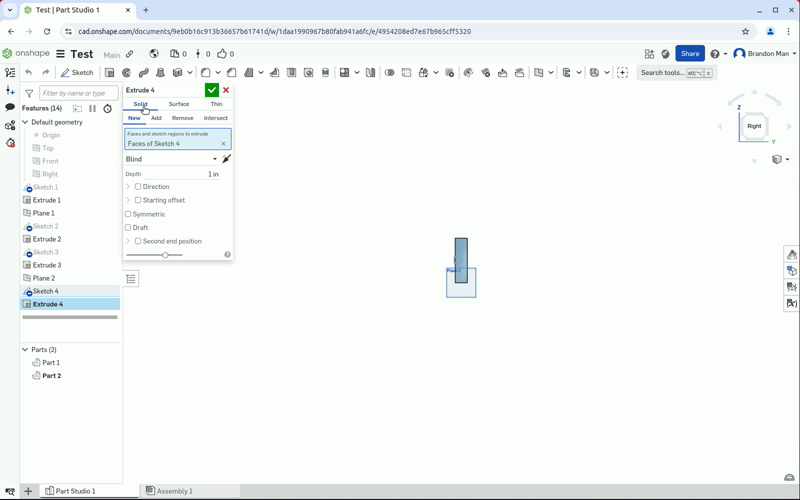
click(143, 106)
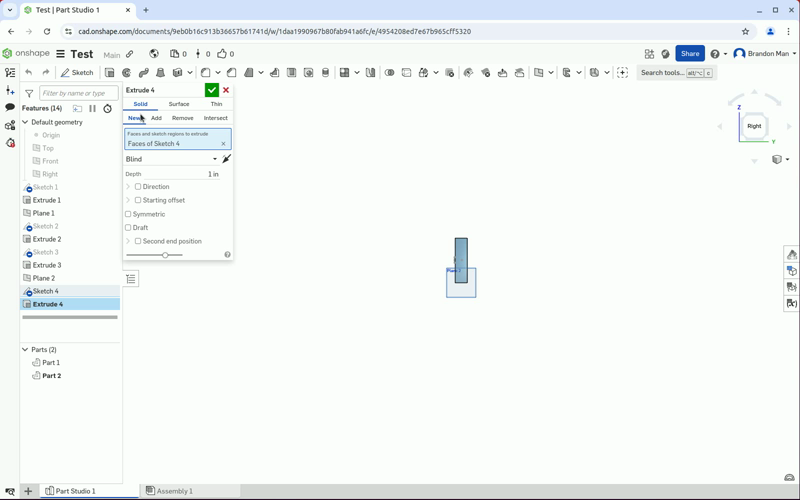
mouse_move(137, 120)
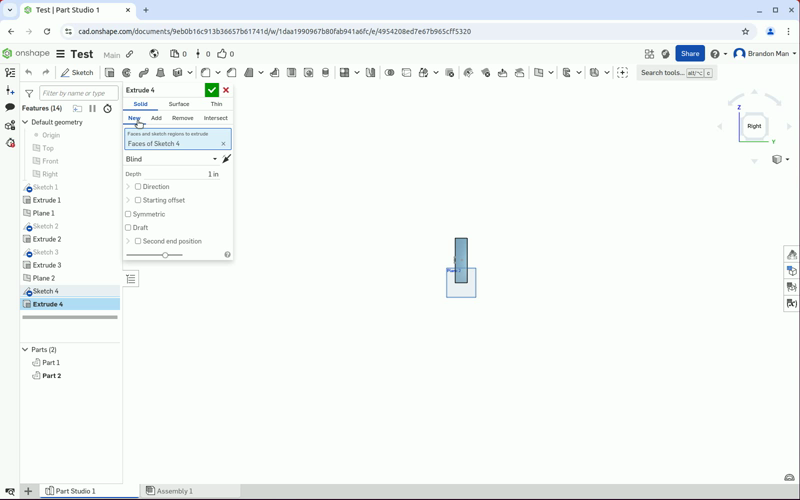
click(137, 120)
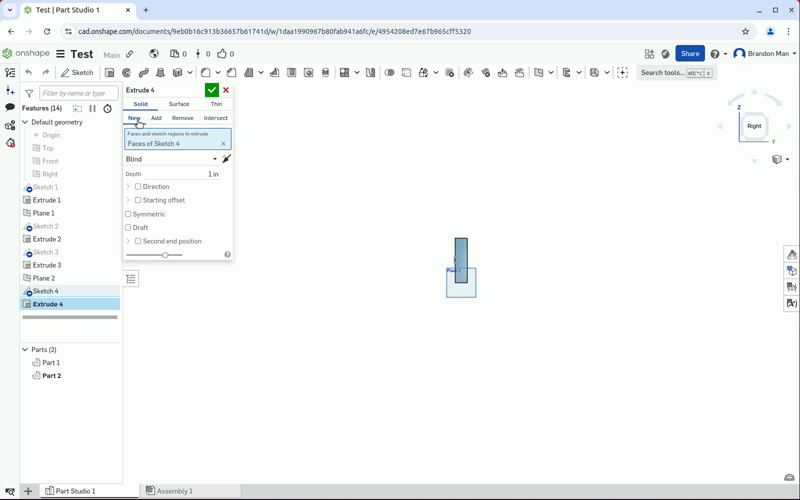
key(tab, 4)
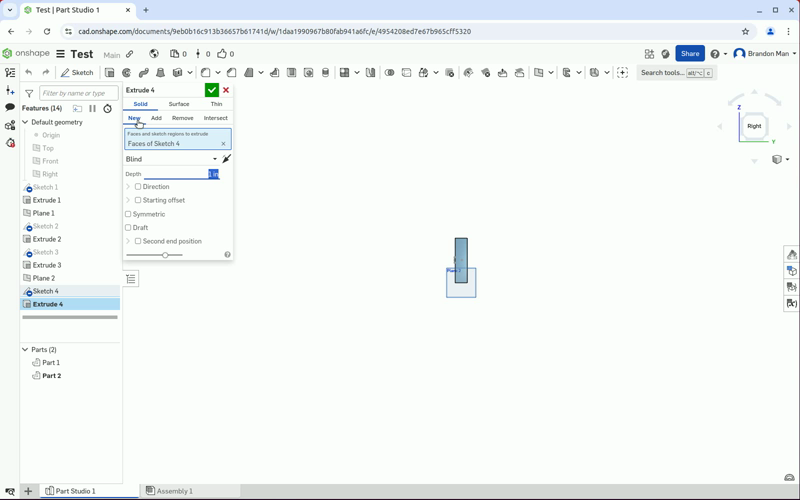
text(-30.811)
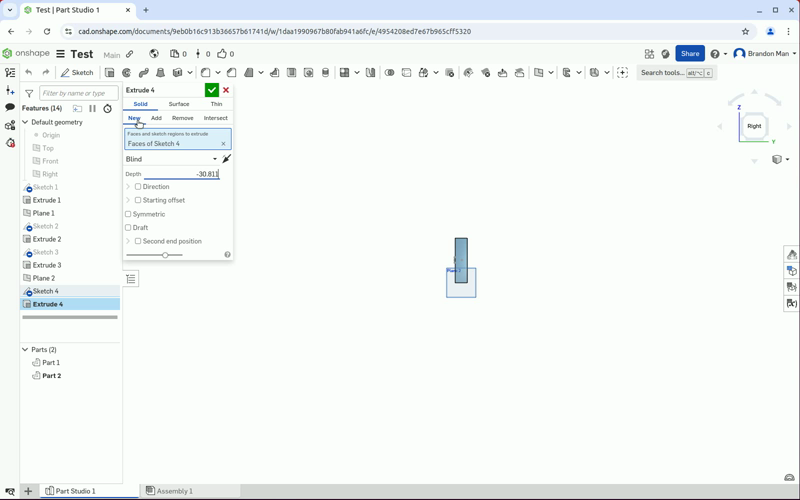
key(enter)
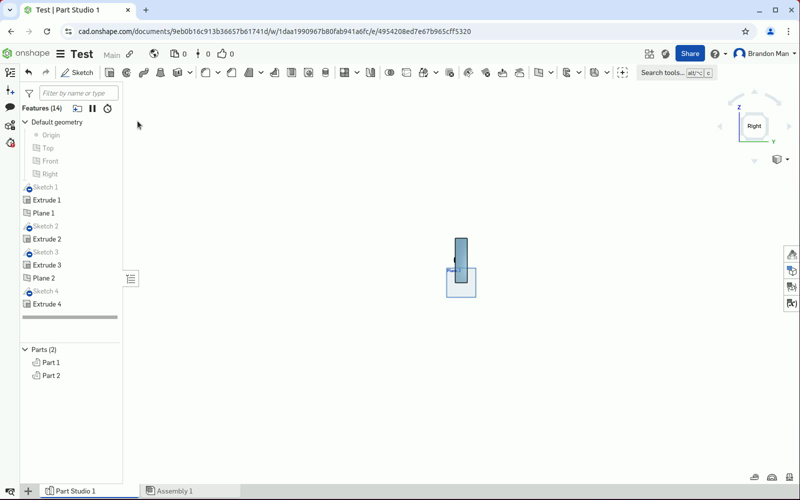
key(shift+h)
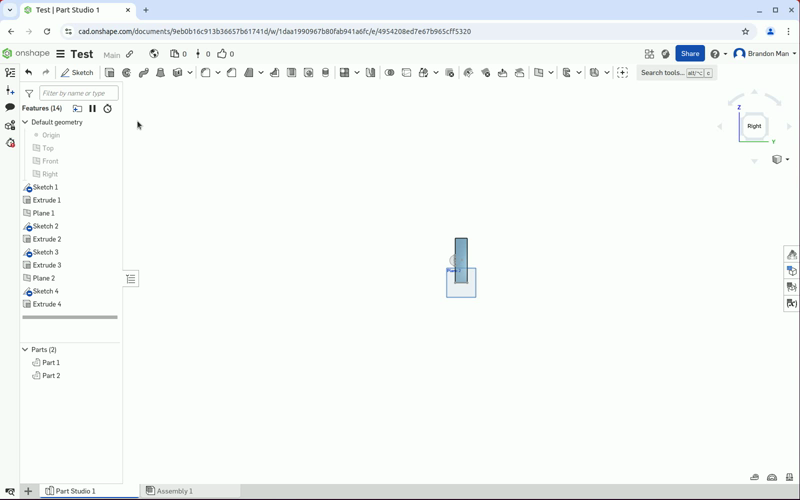
key(shift+h)
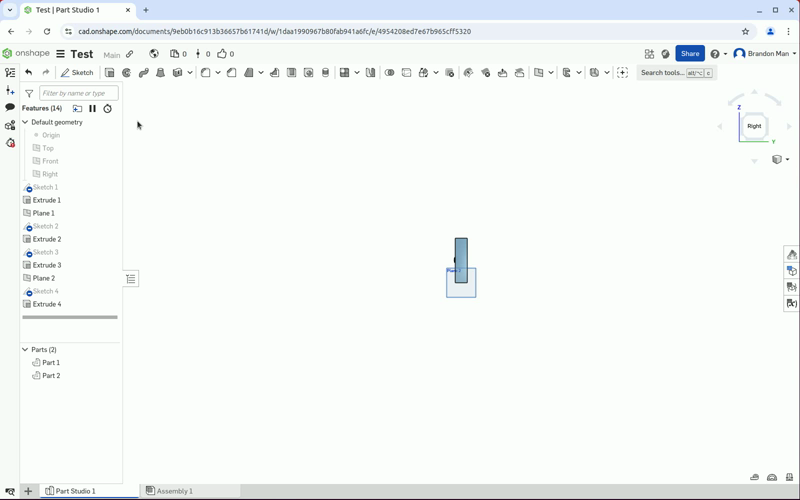
mouse_move(73, 189)
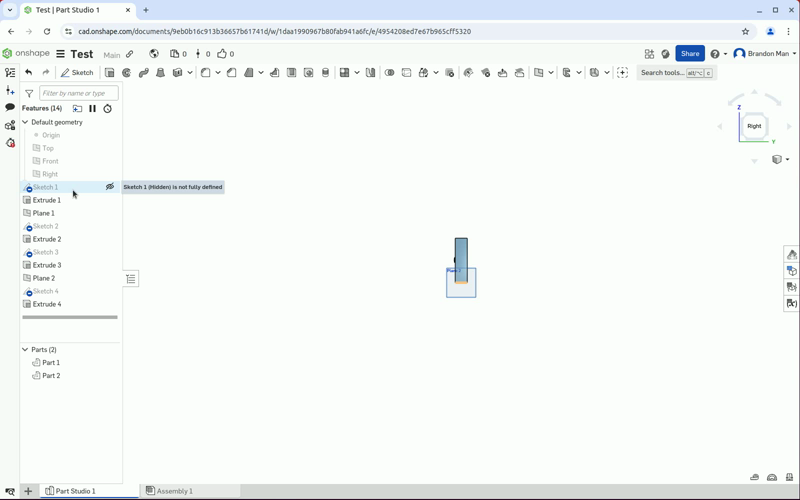
click(73, 189)
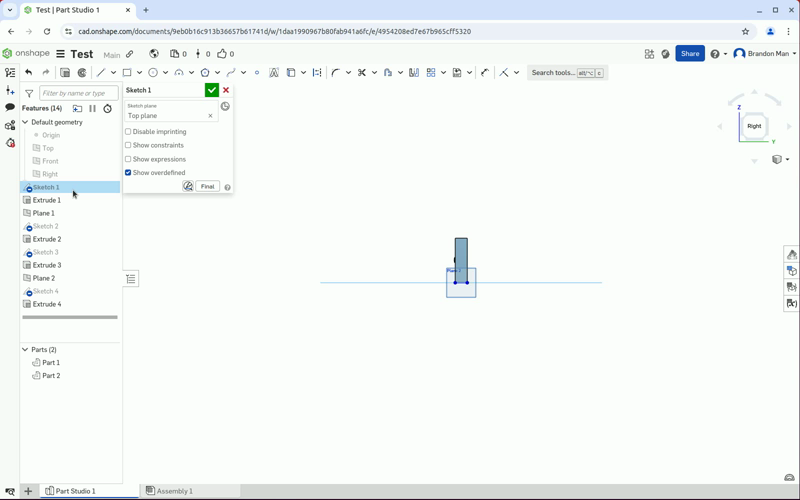
mouse_move(229, 92)
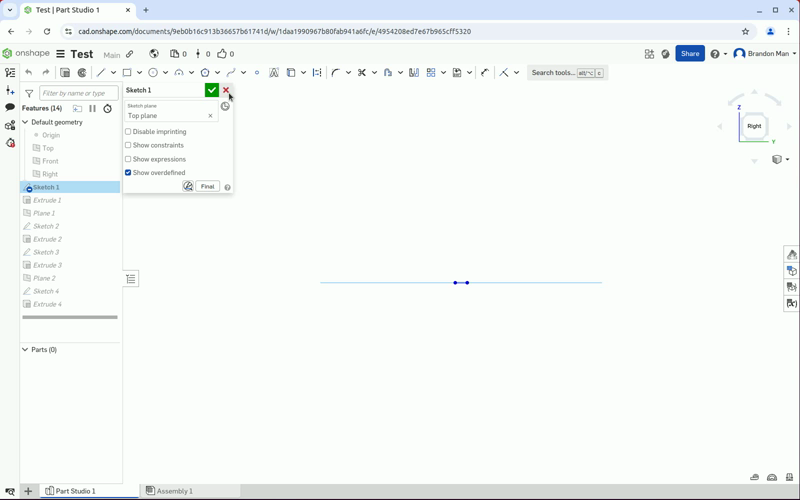
click(229, 92)
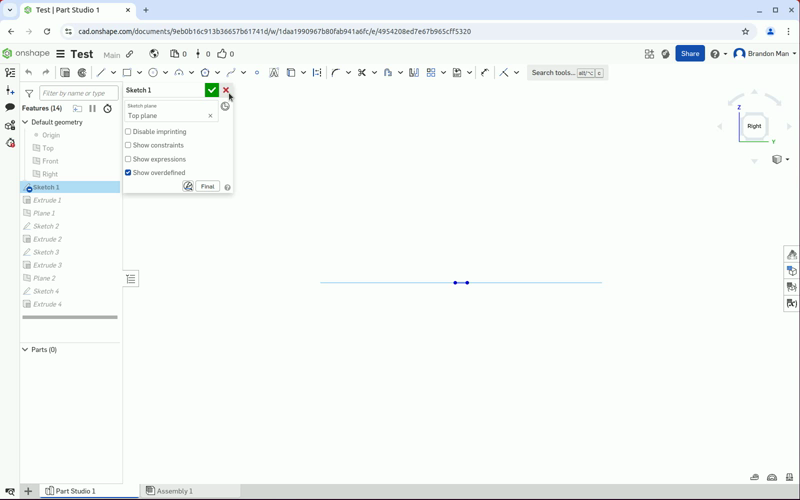
key(shift+s)
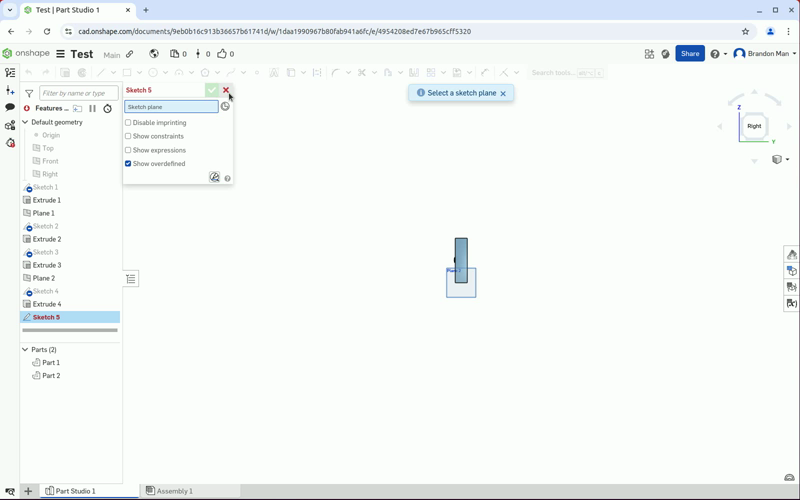
mouse_move(73, 280)
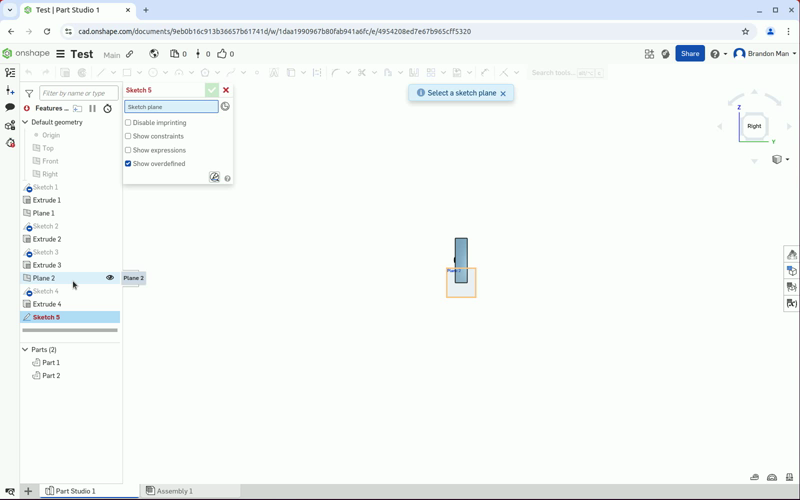
click(73, 280)
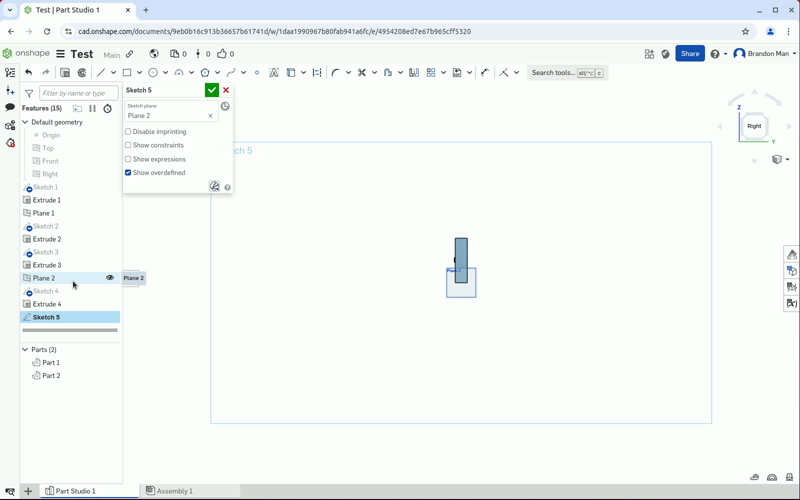
mouse_move(73, 352)
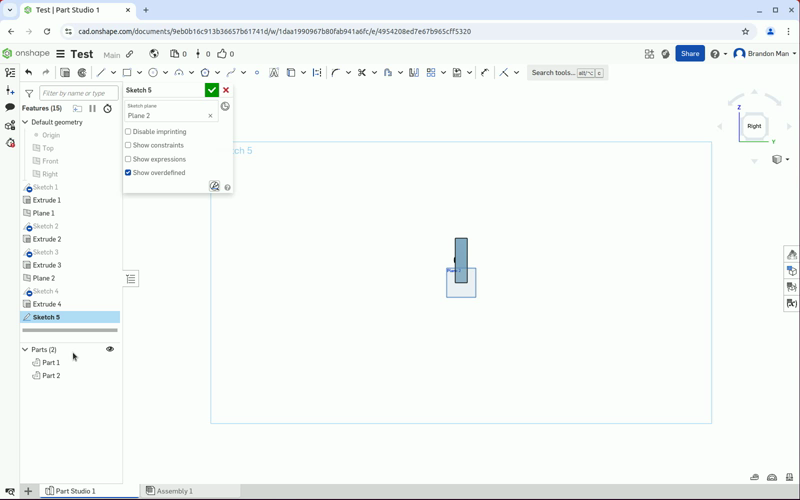
key(y)
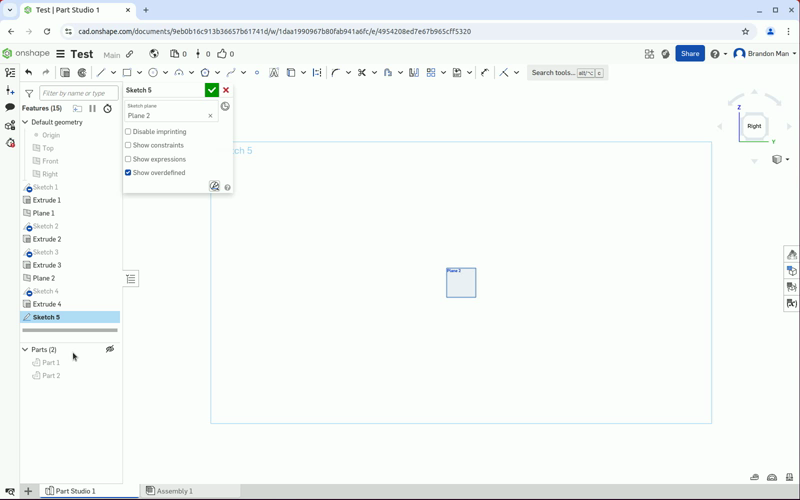
key(a)
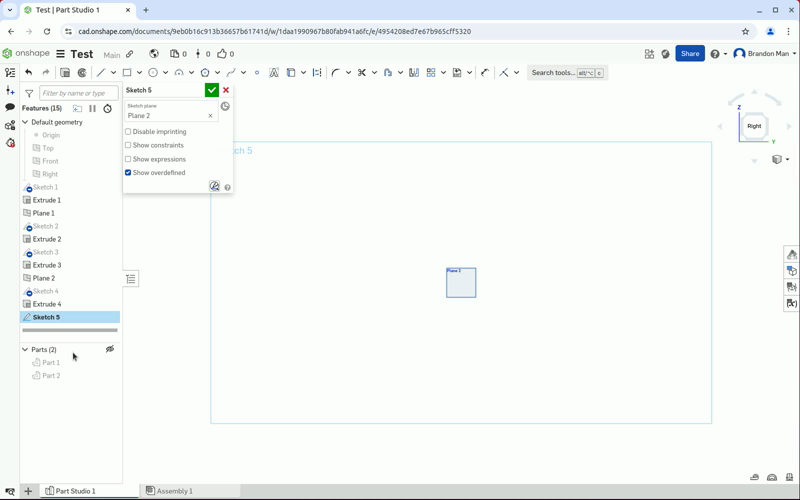
key_down(shift)
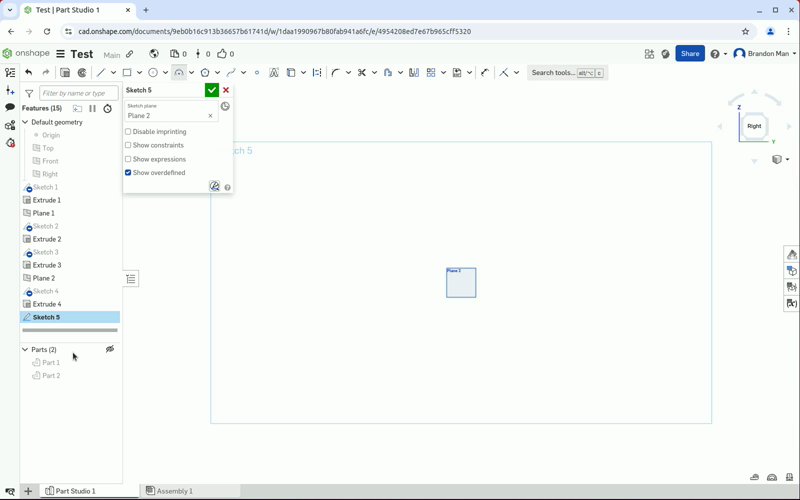
mouse_move(466, 272)
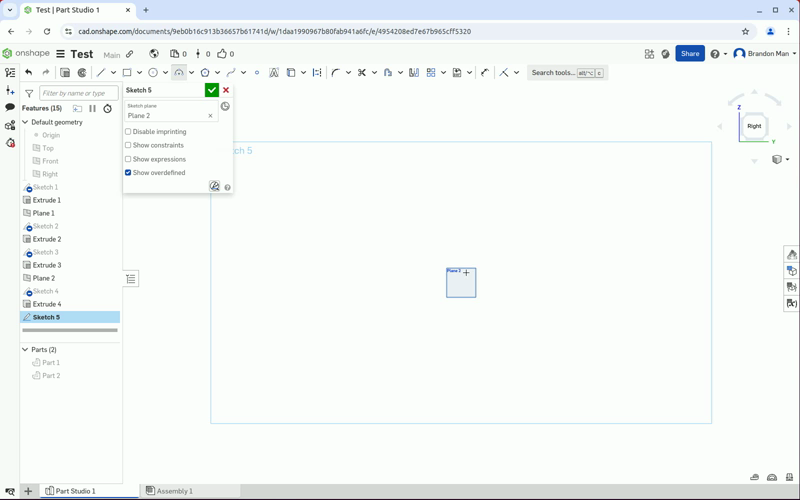
click(466, 272)
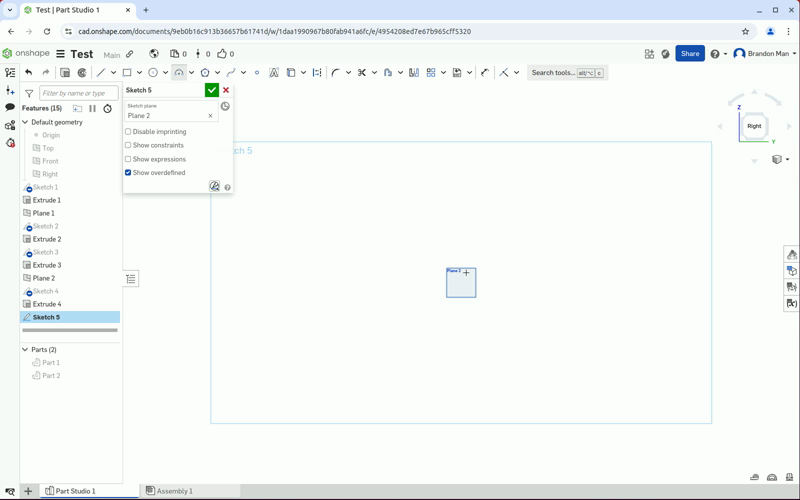
key_up(shift)
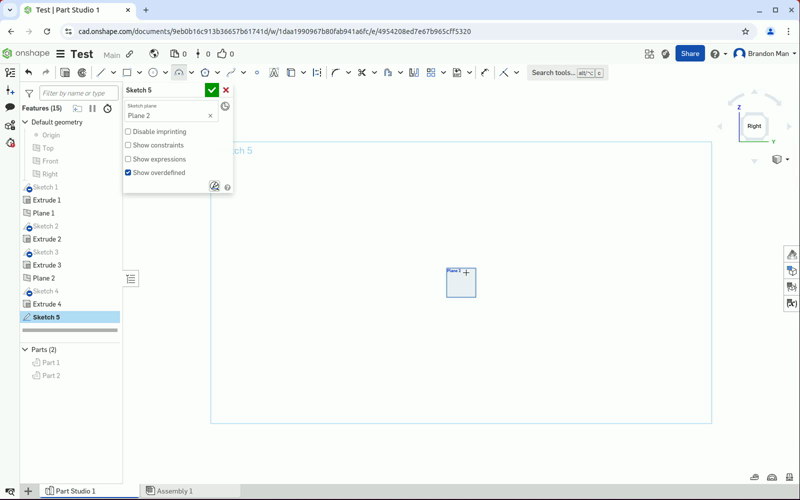
key_down(shift)
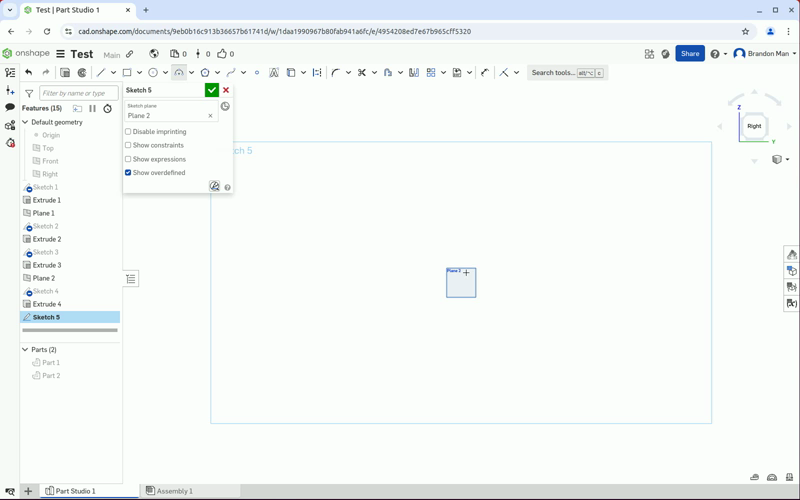
mouse_move(466, 246)
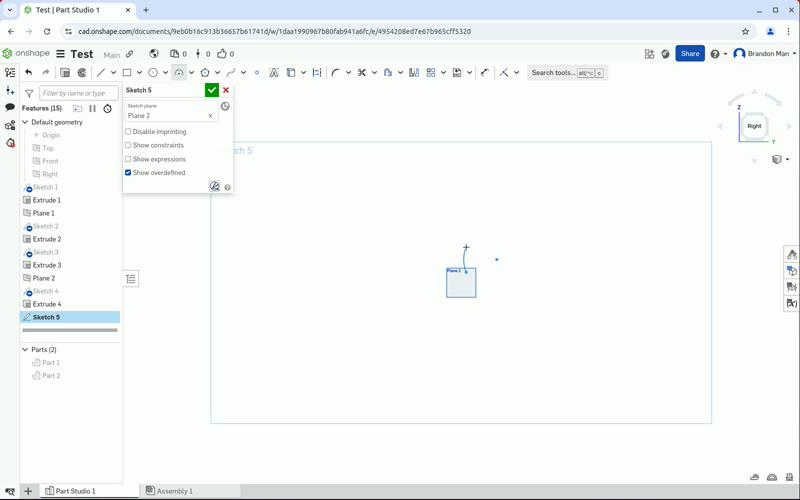
click(466, 246)
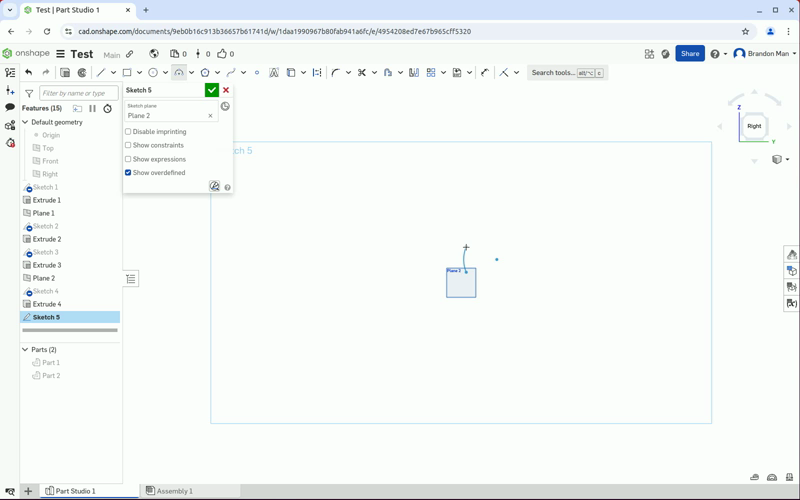
mouse_move(479, 259)
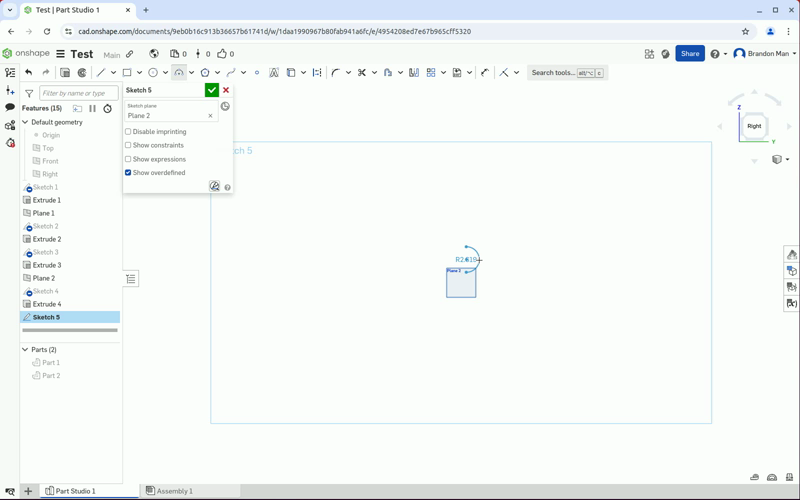
click(479, 259)
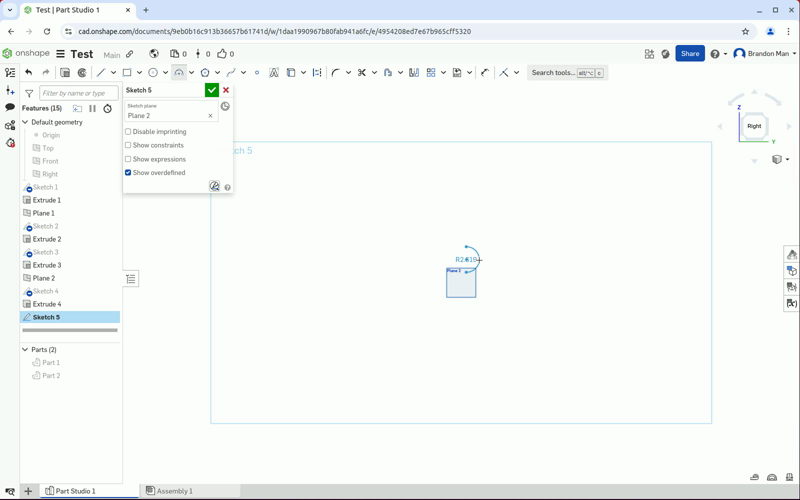
key_up(shift)
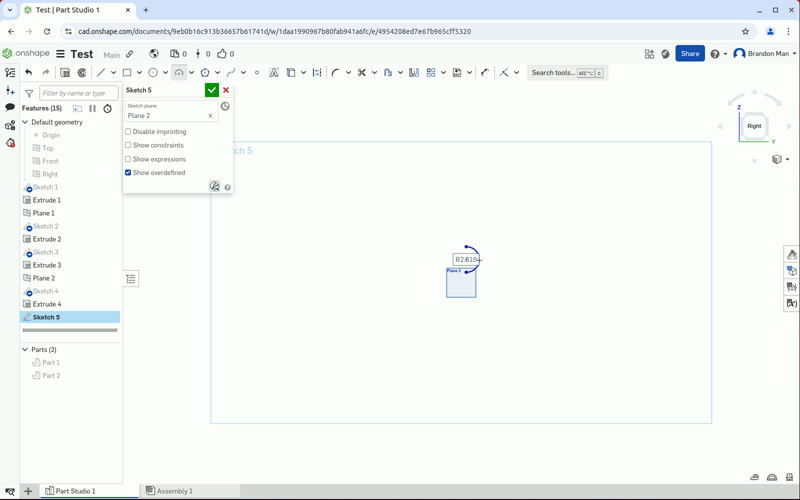
key(esc)
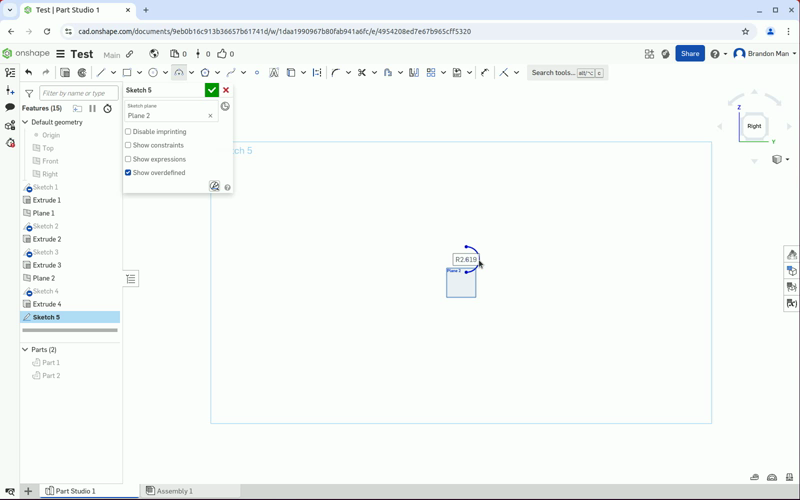
key(l)
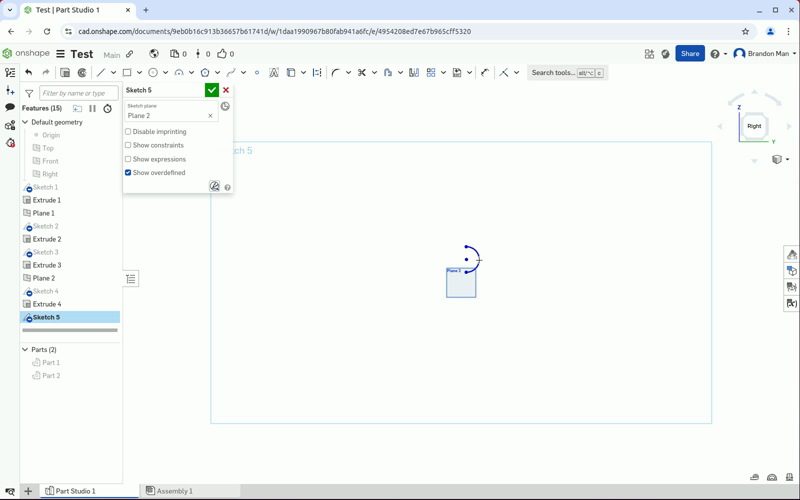
mouse_move(466, 246)
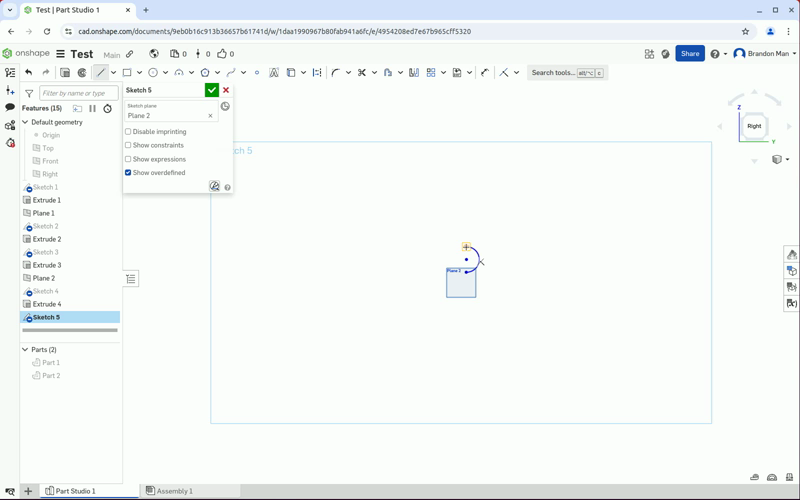
click(466, 246)
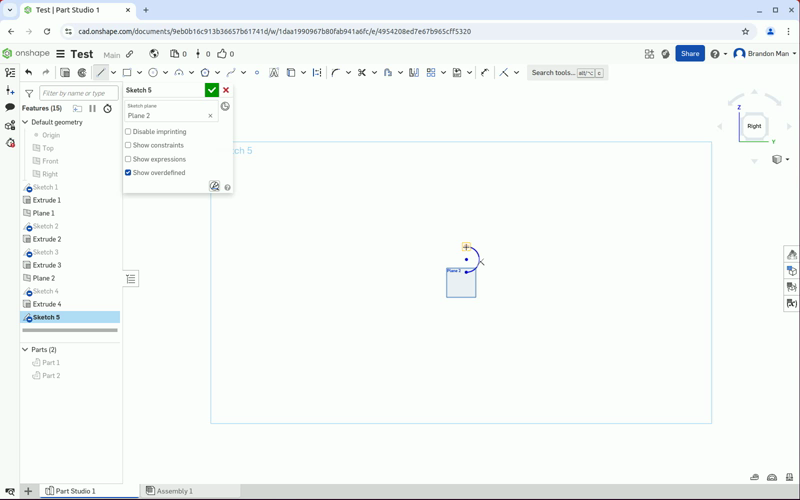
key_down(shift)
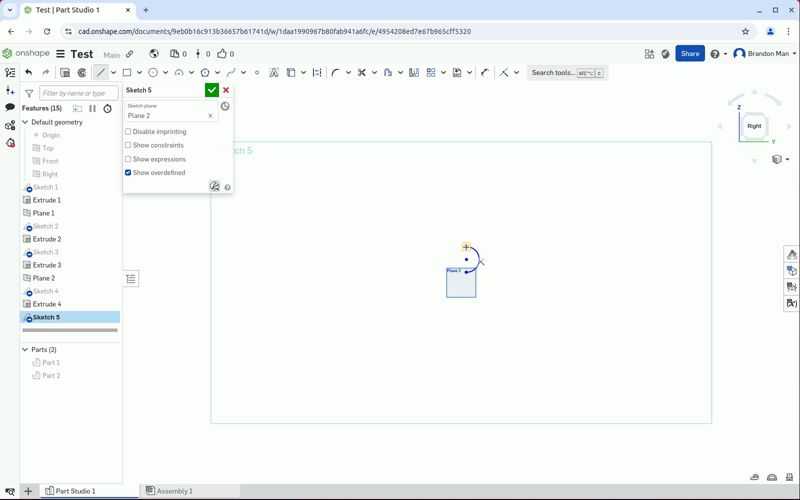
mouse_move(496, 246)
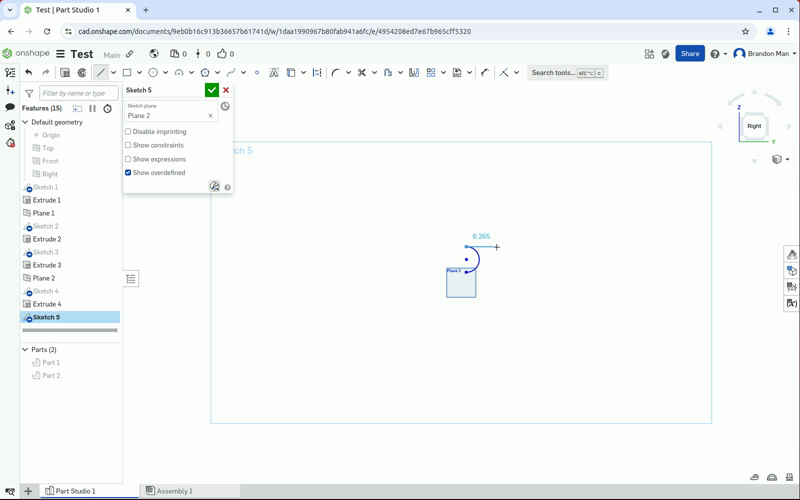
mouse_move(466, 254)
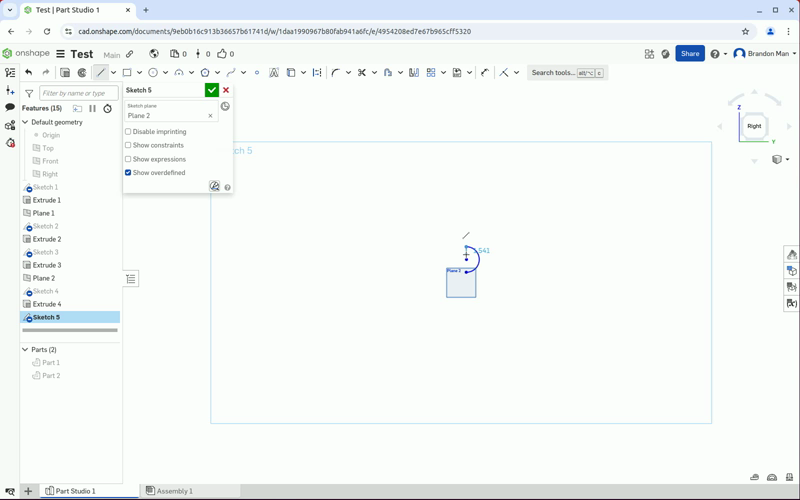
scroll(6)
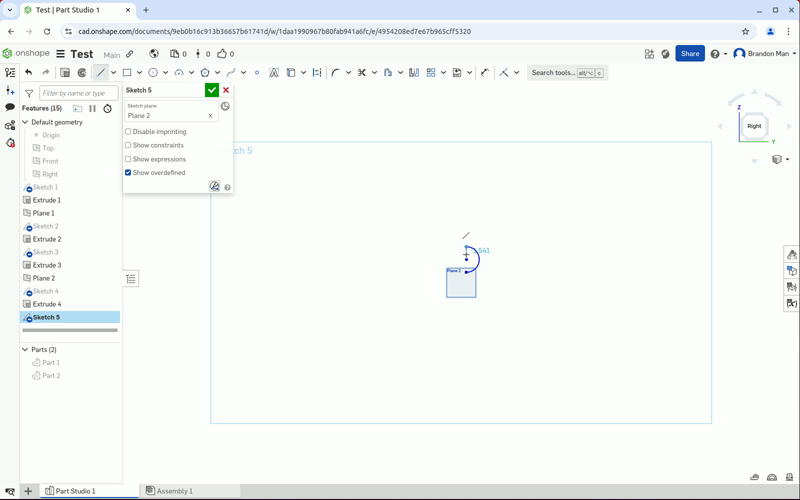
scroll(6)
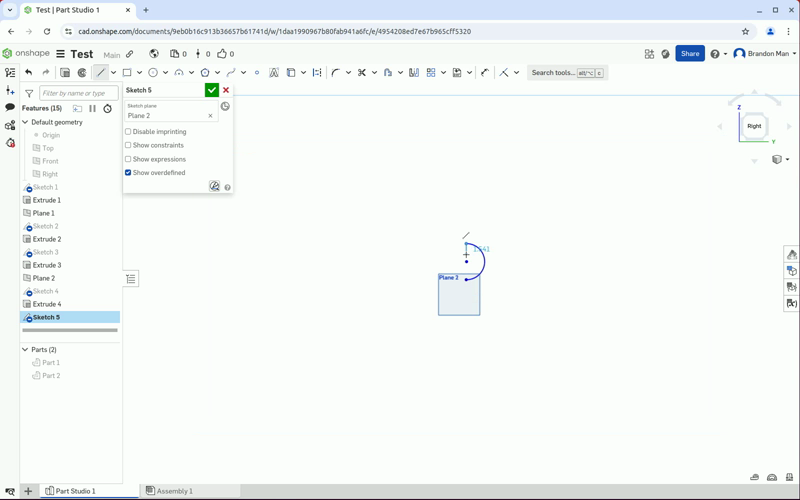
scroll(6)
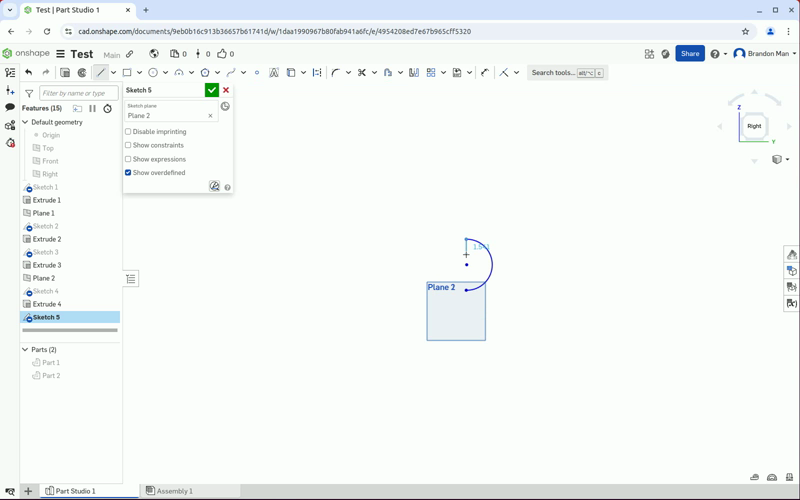
scroll(6)
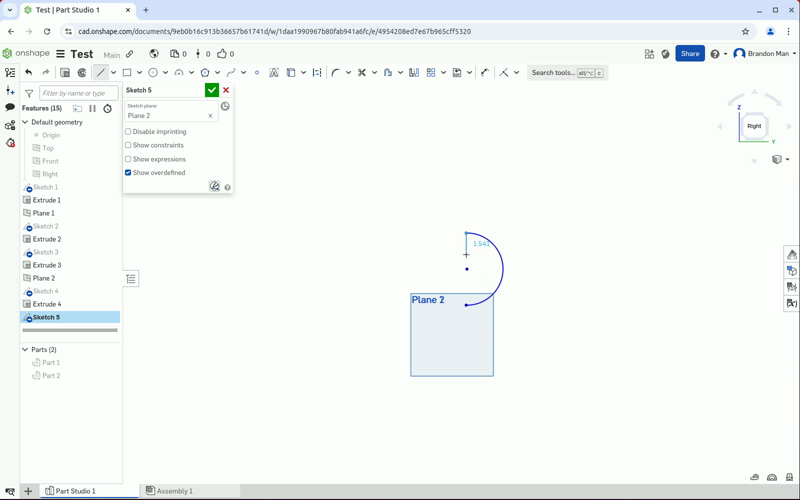
scroll(6)
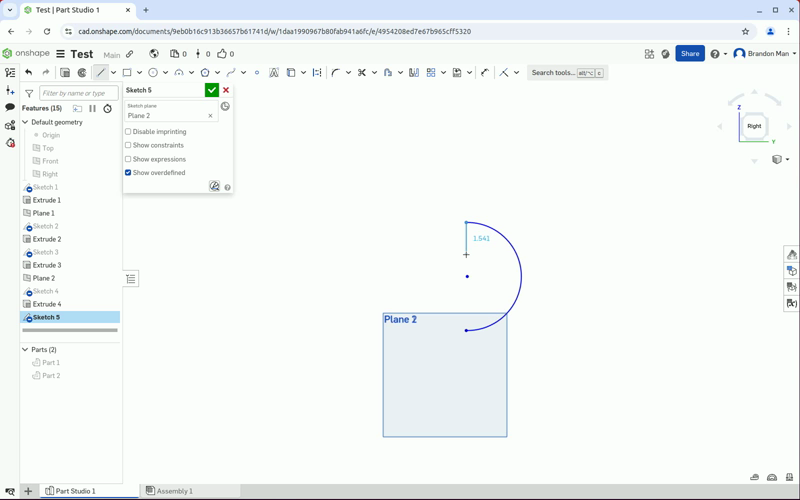
scroll(6)
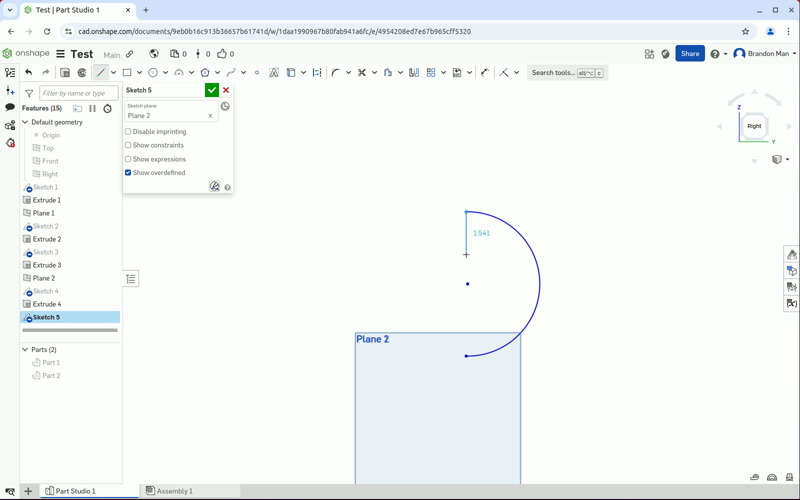
scroll(6)
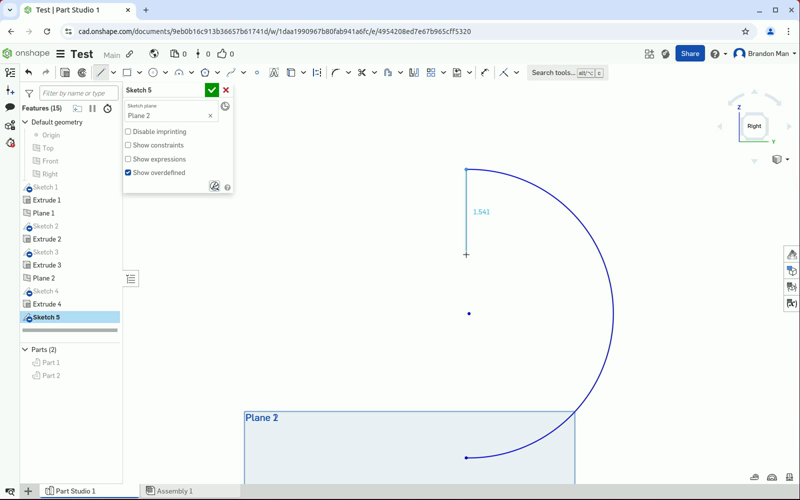
click(466, 254)
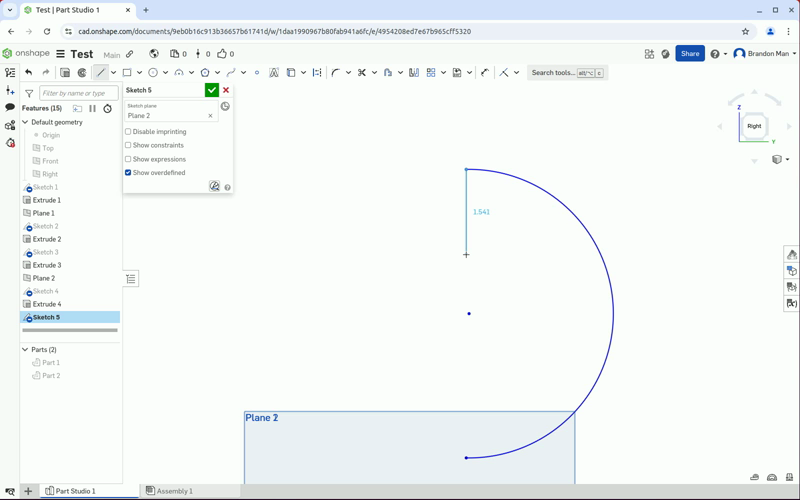
scroll(-6)
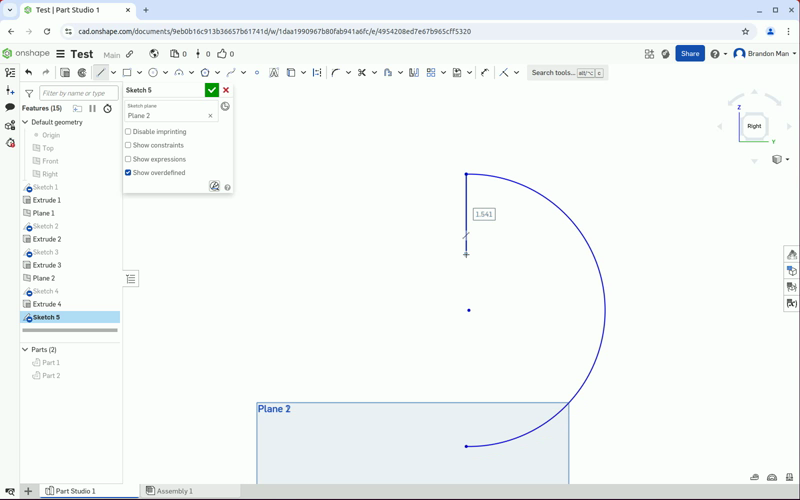
scroll(-6)
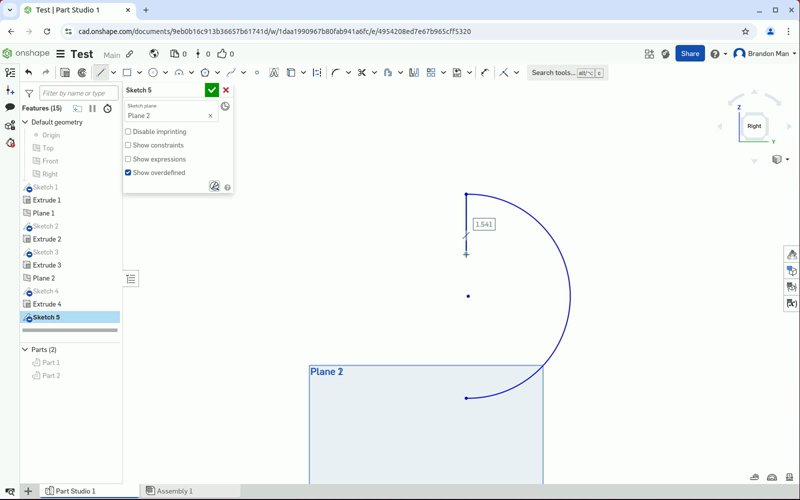
scroll(-6)
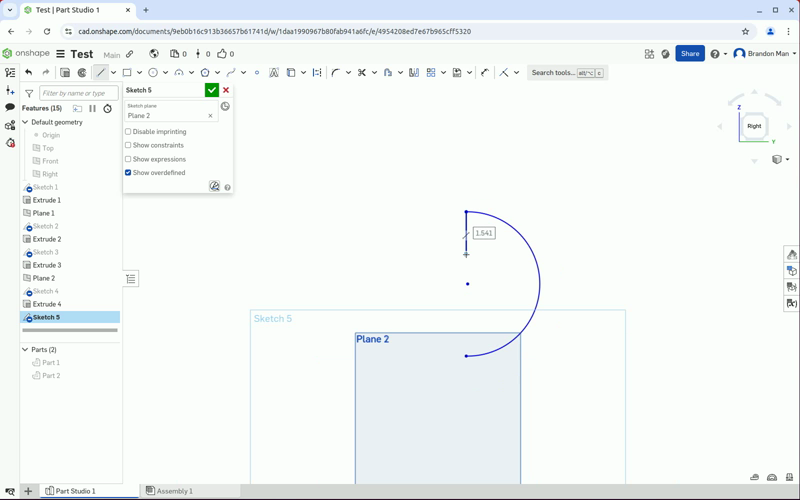
scroll(-6)
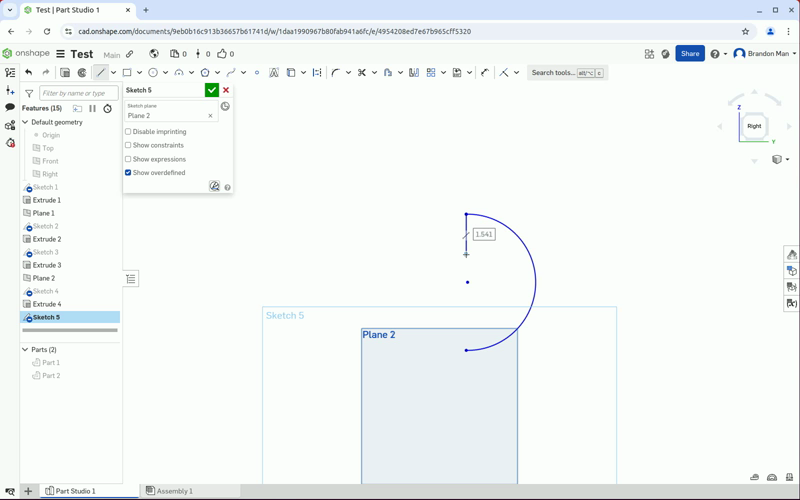
scroll(-6)
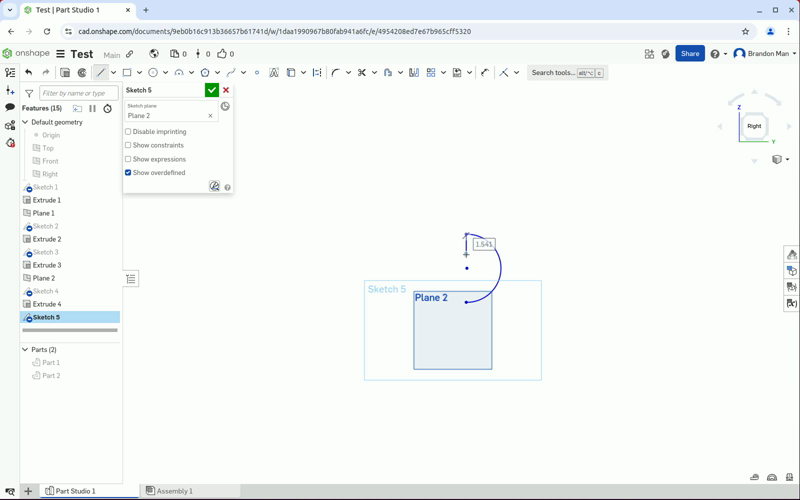
scroll(-6)
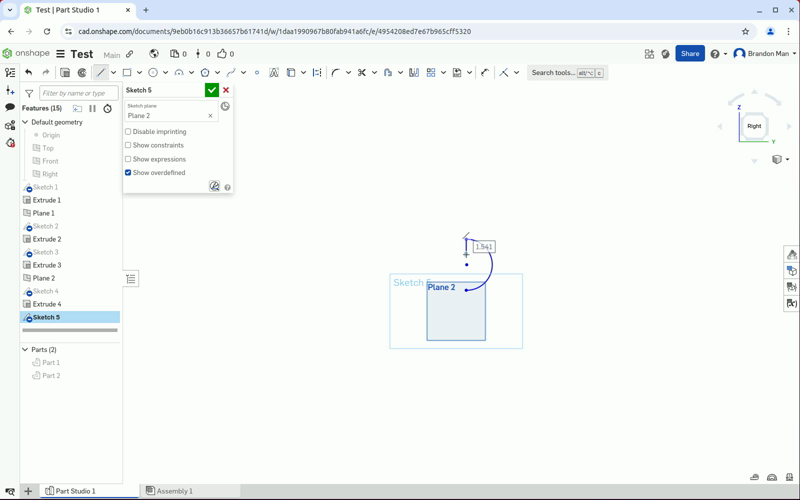
scroll(-6)
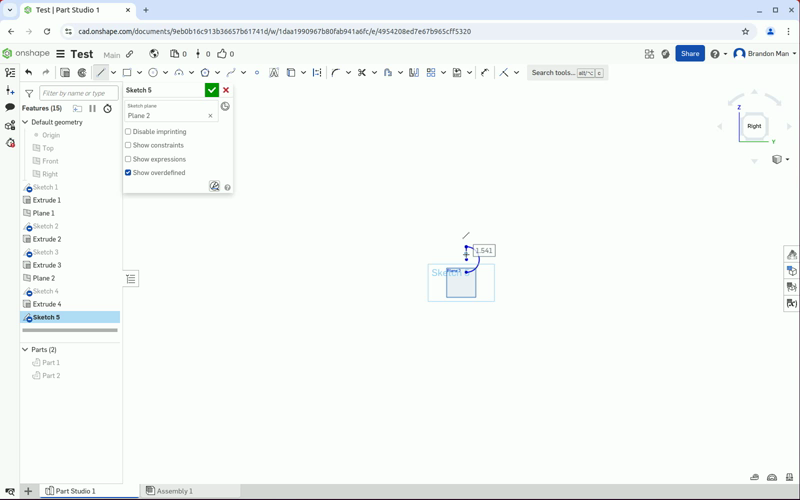
key_up(shift)
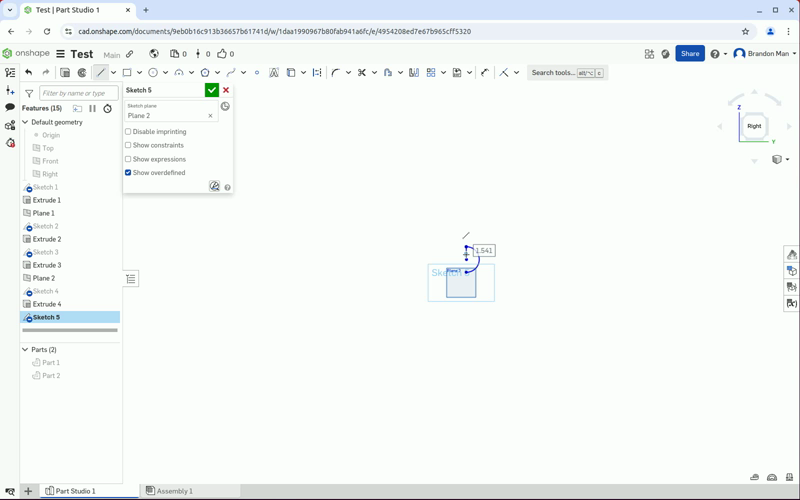
key(esc)
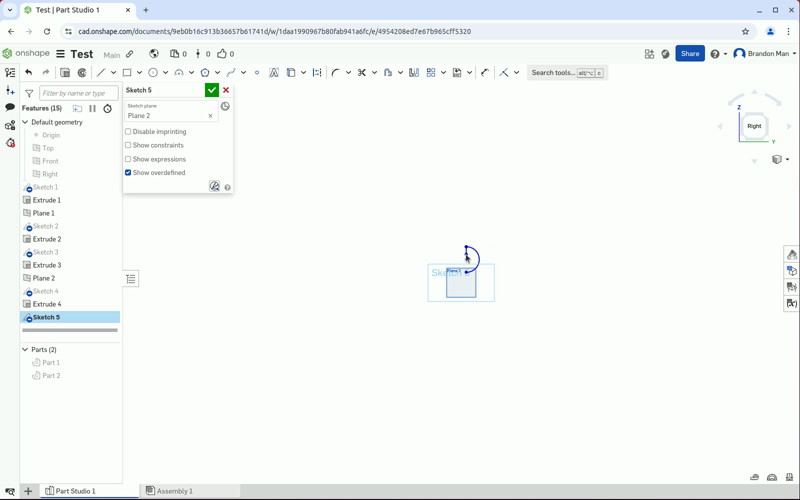
key(a)
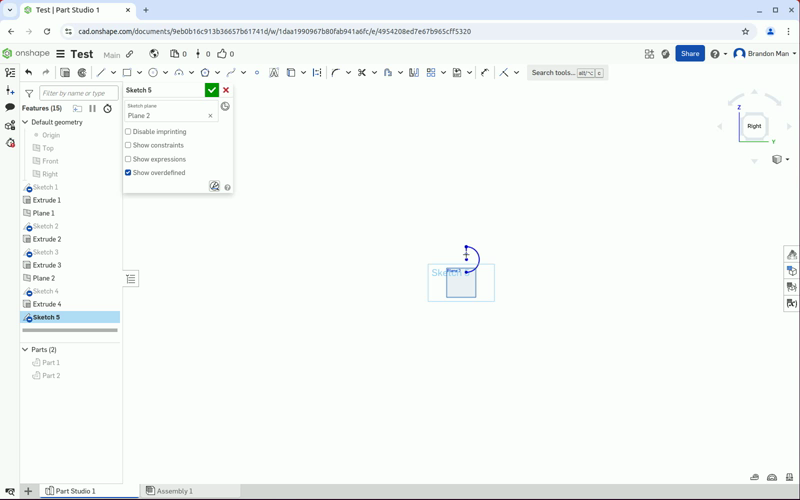
mouse_move(466, 254)
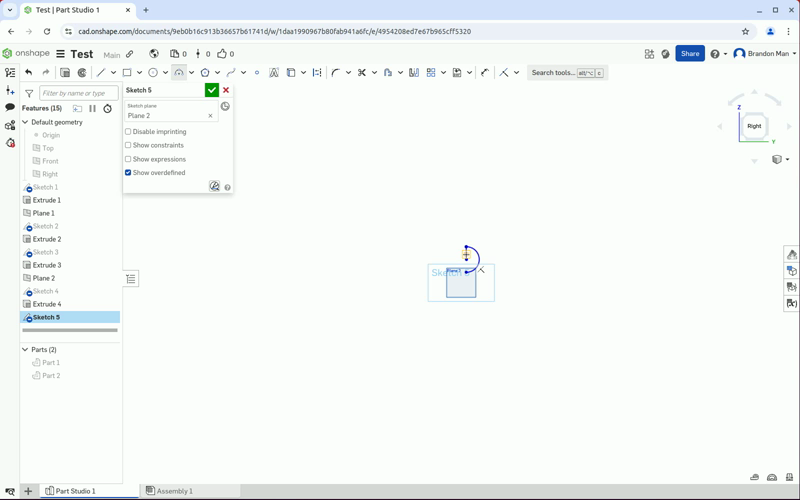
click(466, 254)
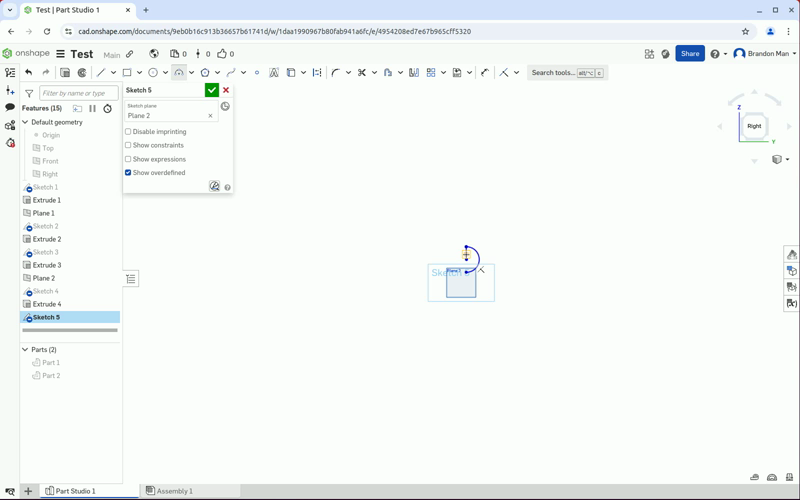
key_down(shift)
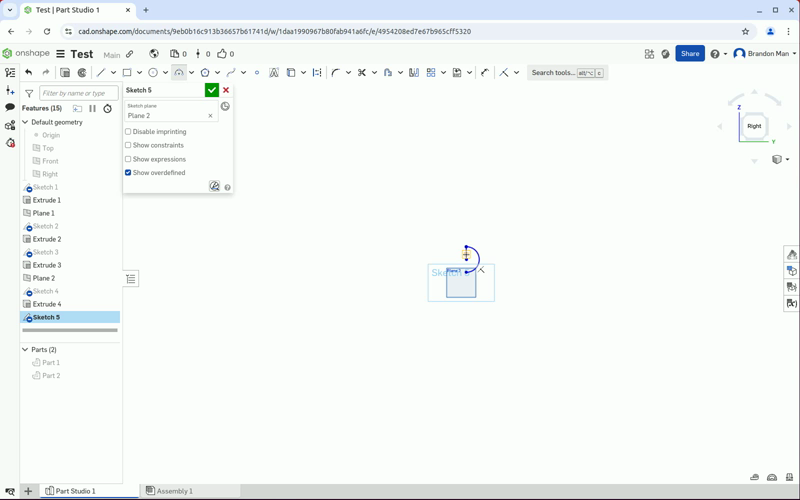
mouse_move(466, 265)
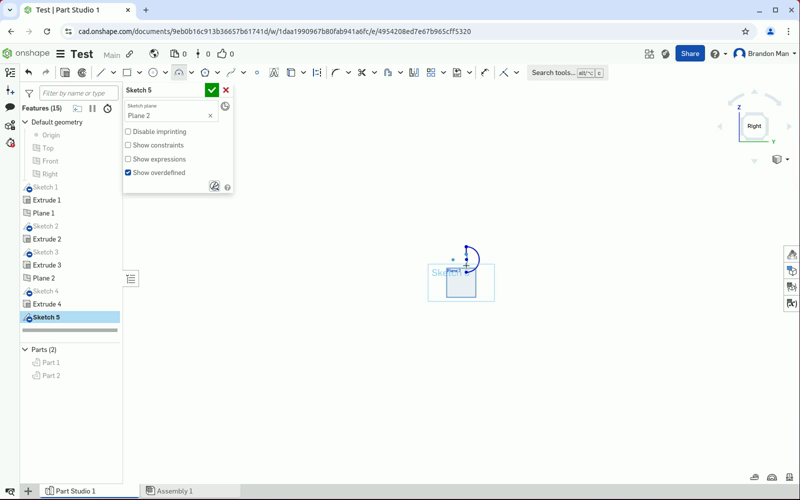
click(466, 265)
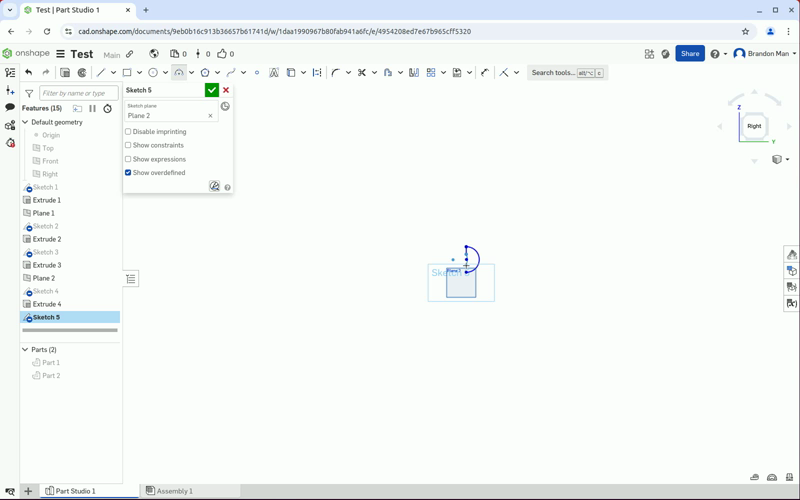
mouse_move(472, 259)
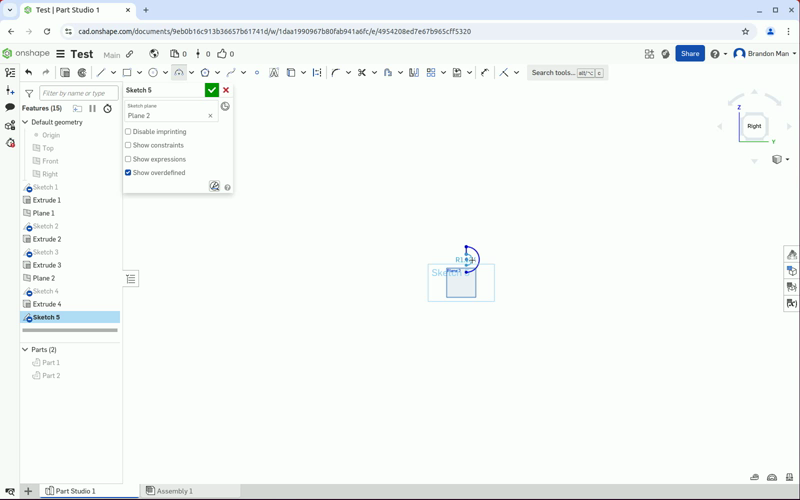
click(472, 259)
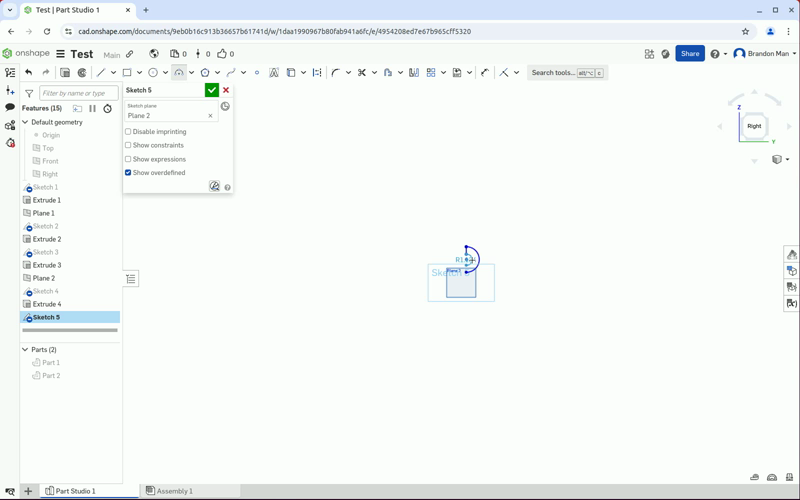
key_up(shift)
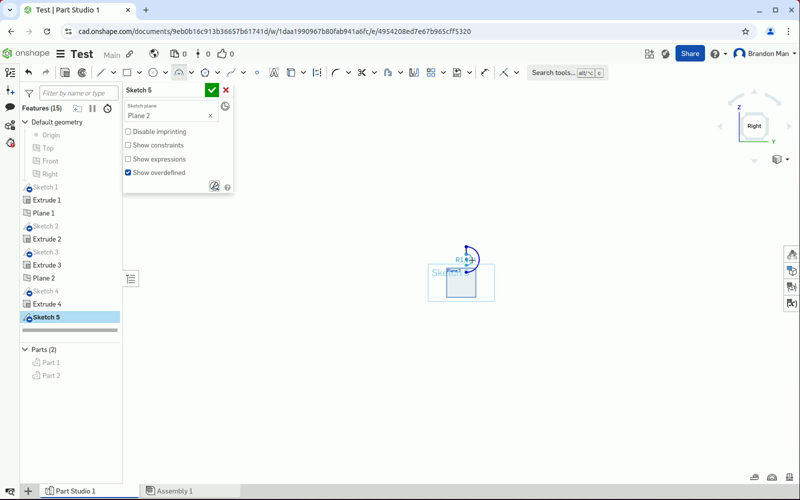
key(esc)
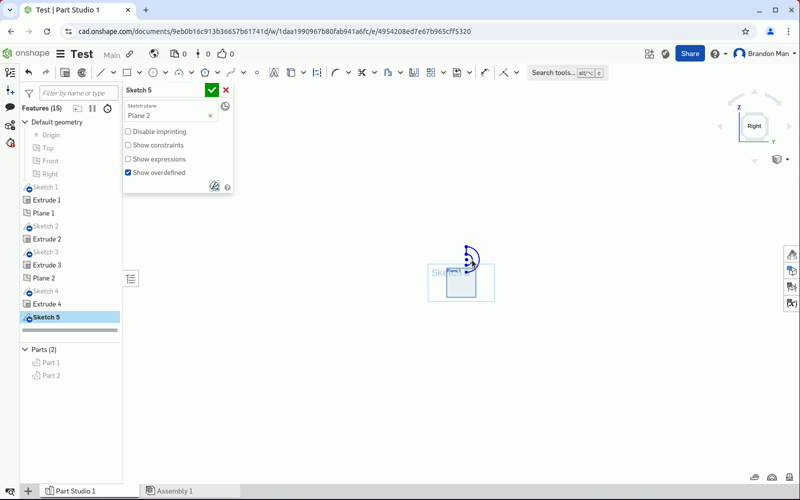
key(l)
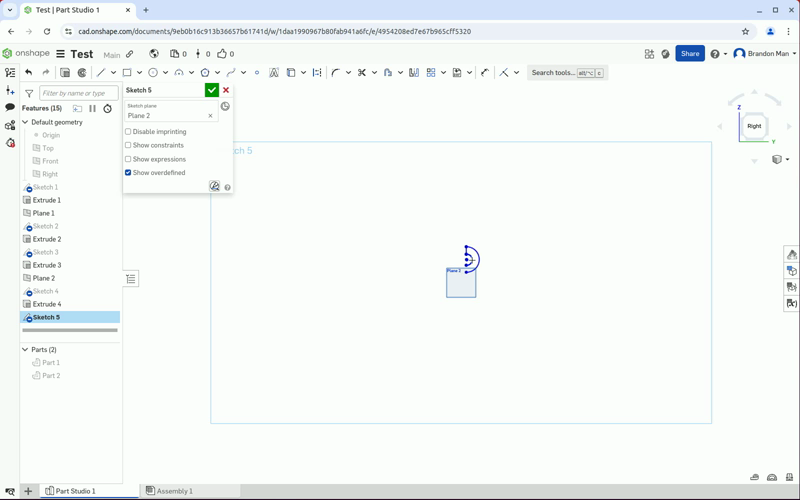
mouse_move(466, 265)
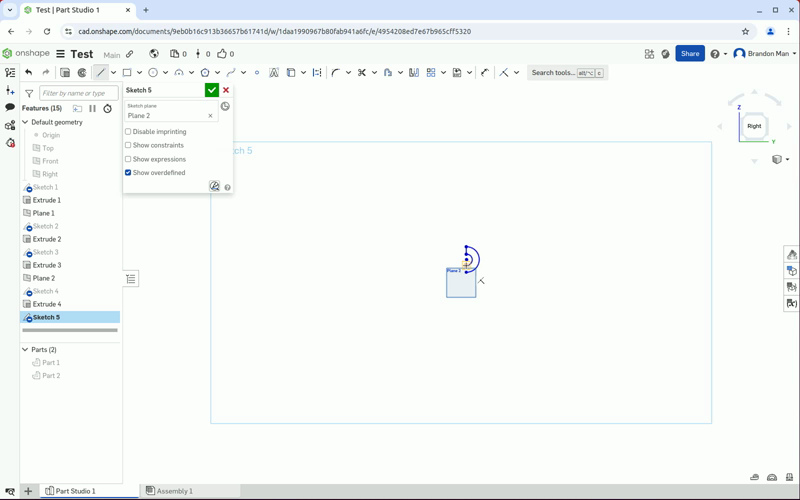
click(466, 265)
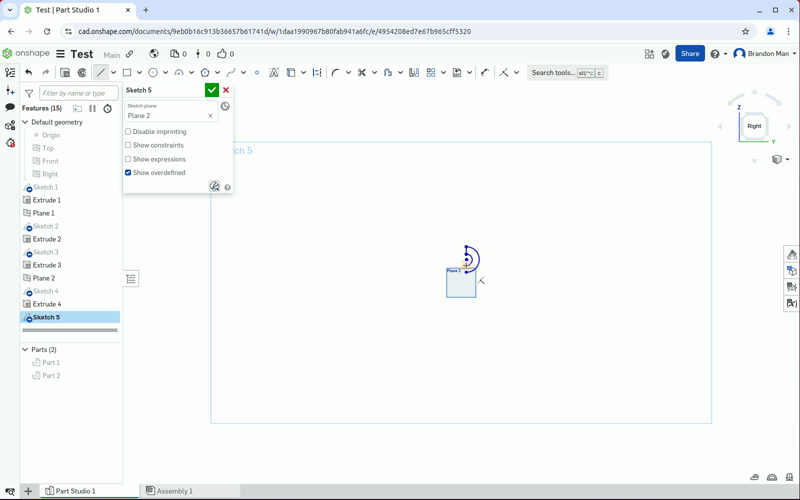
mouse_move(496, 265)
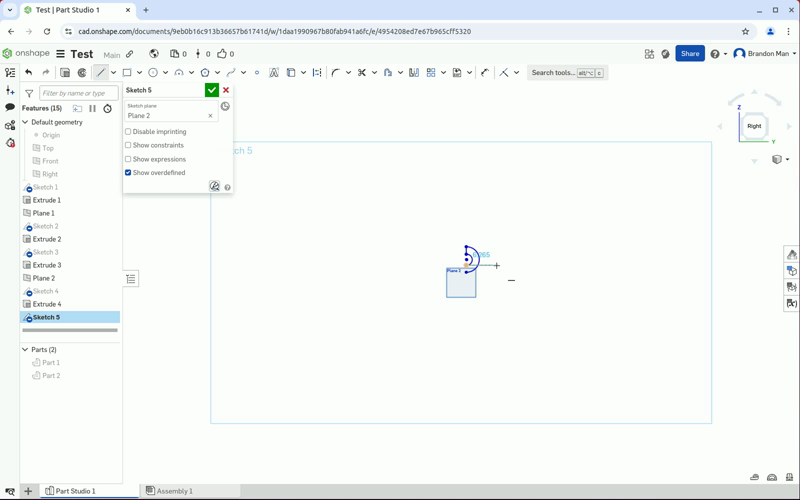
key_down(shift)
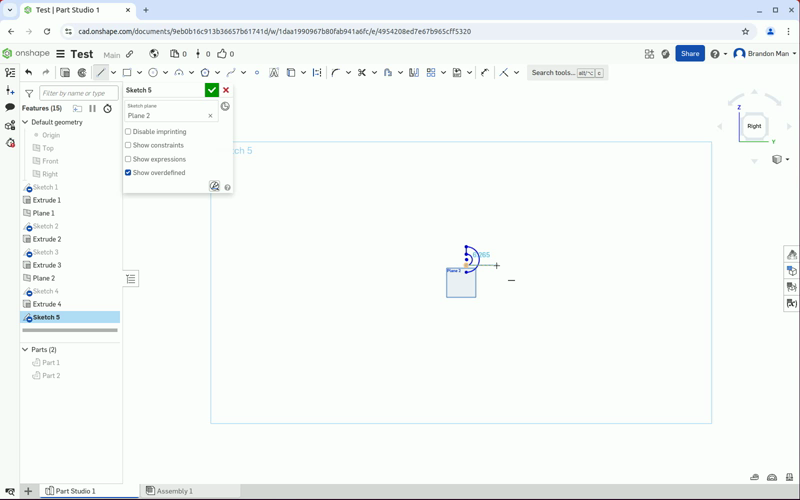
mouse_move(466, 272)
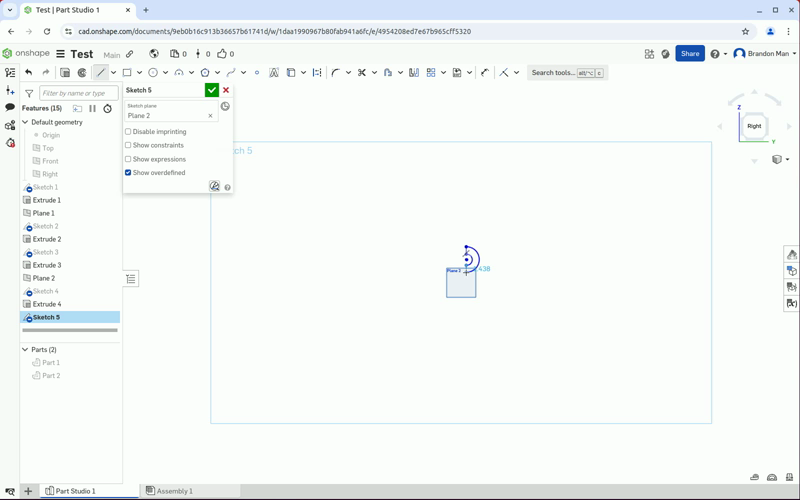
scroll(6)
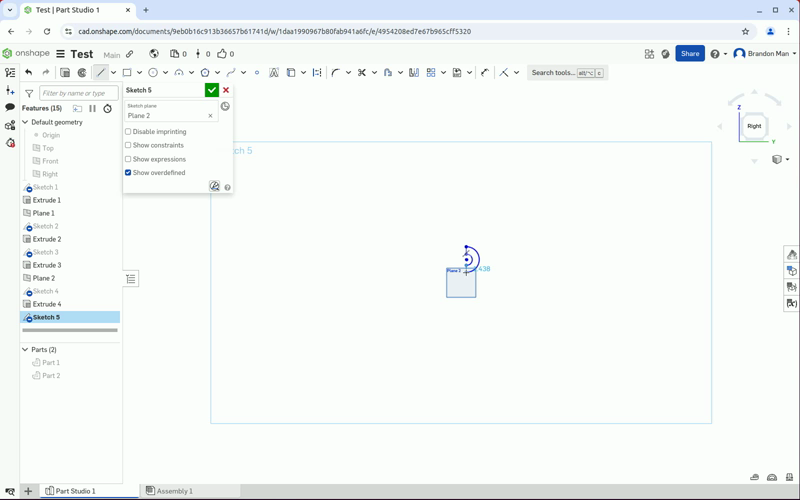
scroll(6)
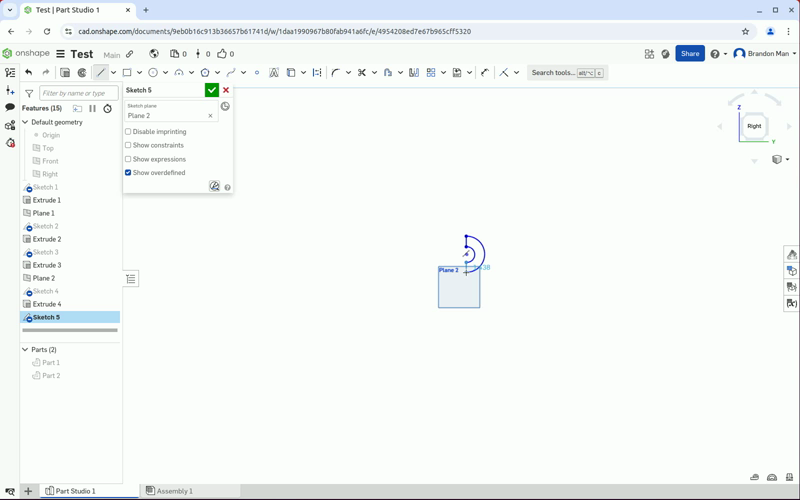
scroll(6)
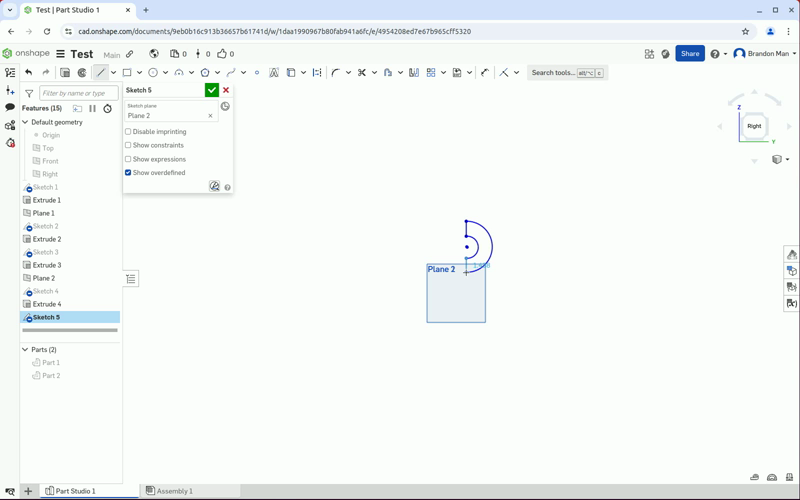
scroll(6)
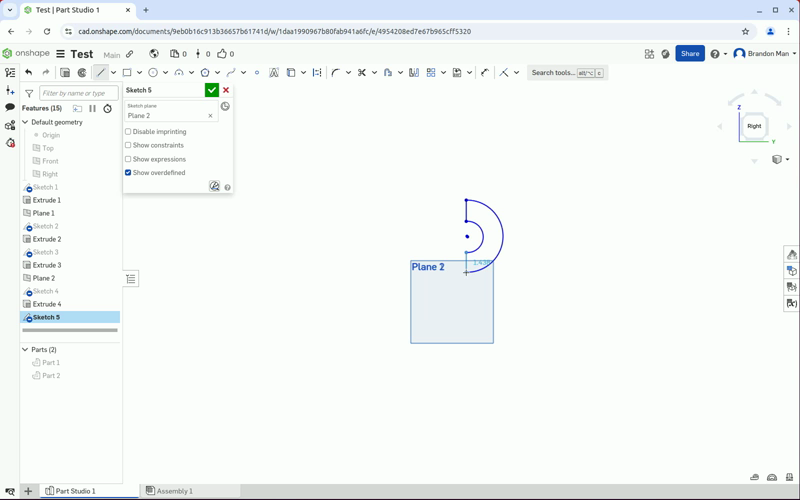
scroll(6)
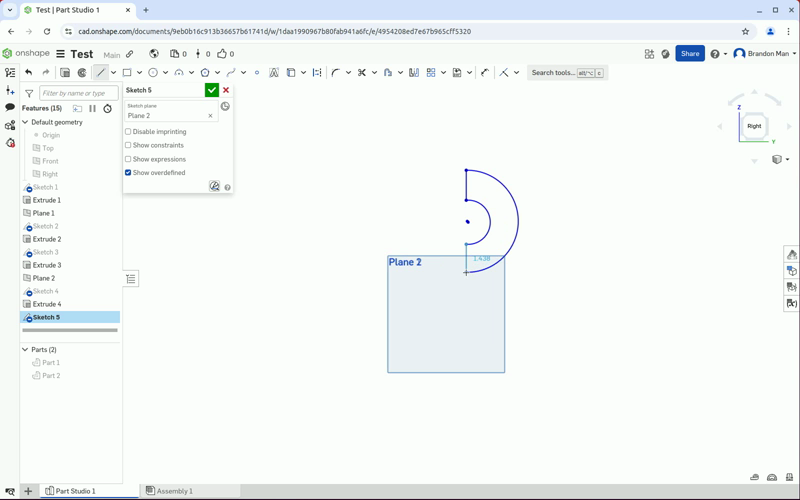
scroll(6)
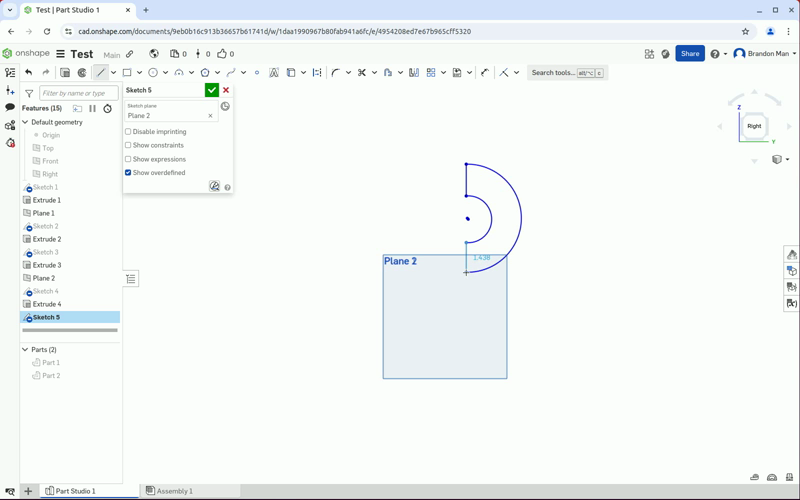
scroll(6)
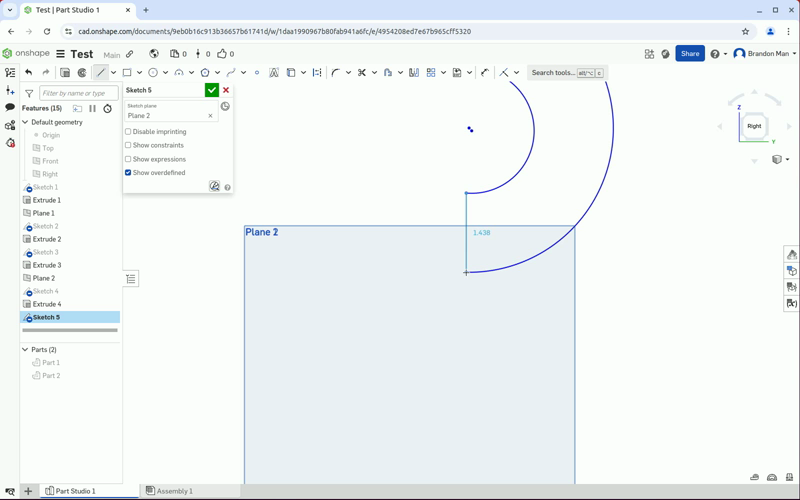
key_up(shift)
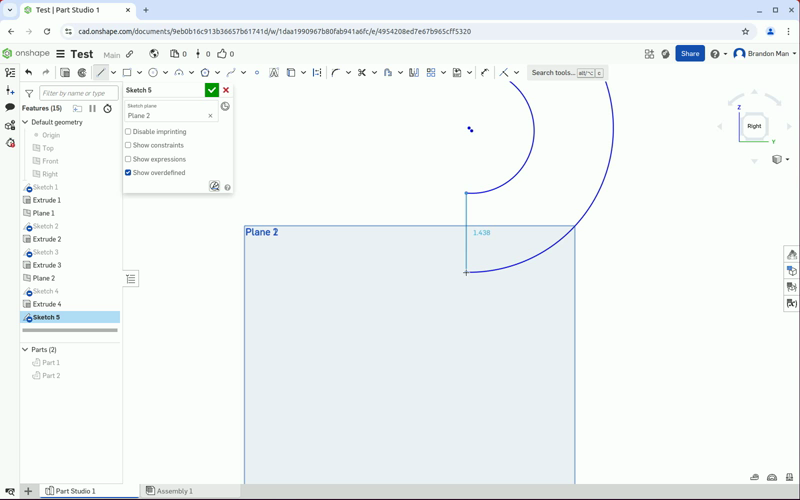
click(466, 272)
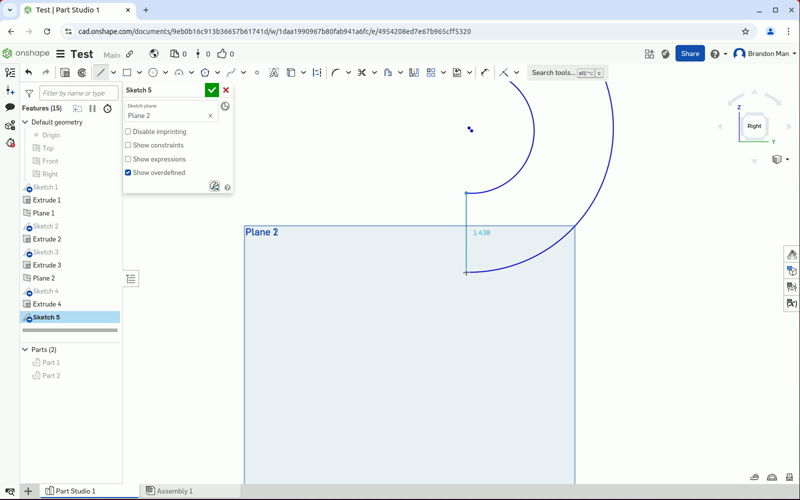
scroll(-6)
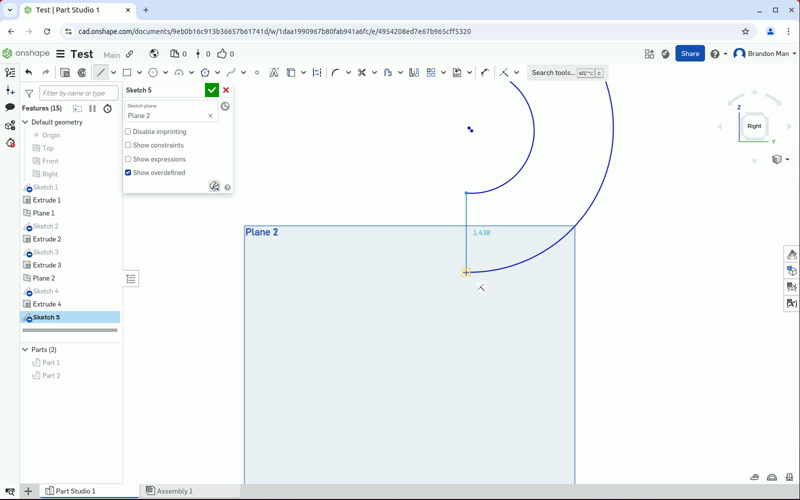
scroll(-6)
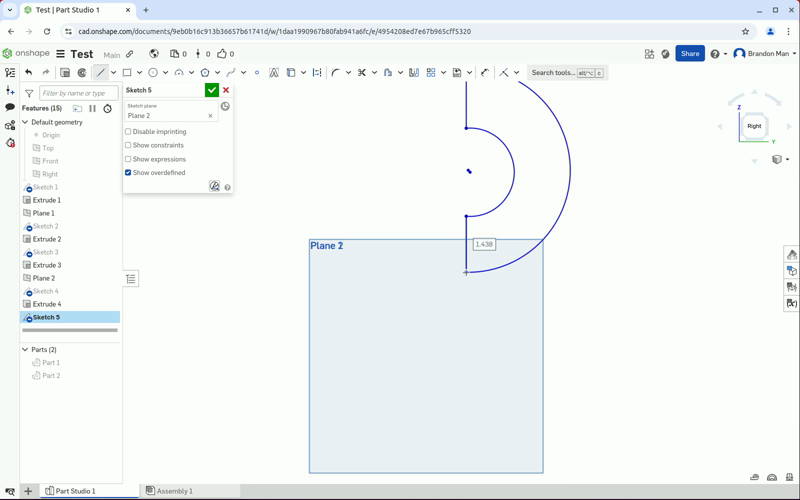
scroll(-6)
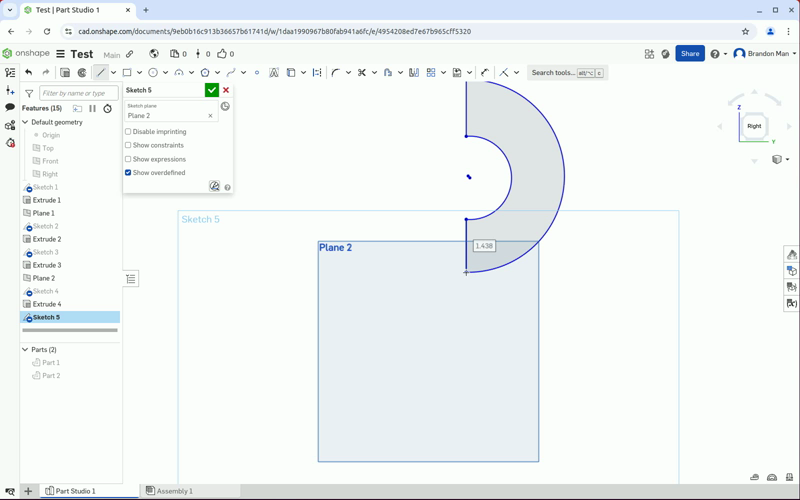
scroll(-6)
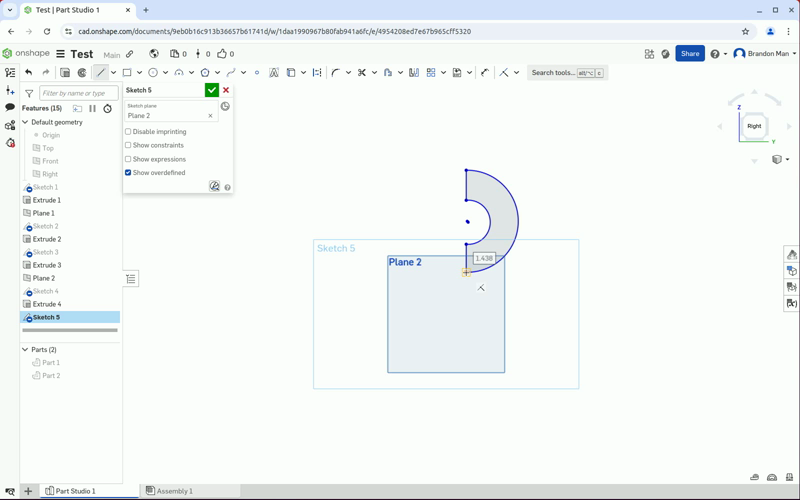
scroll(-6)
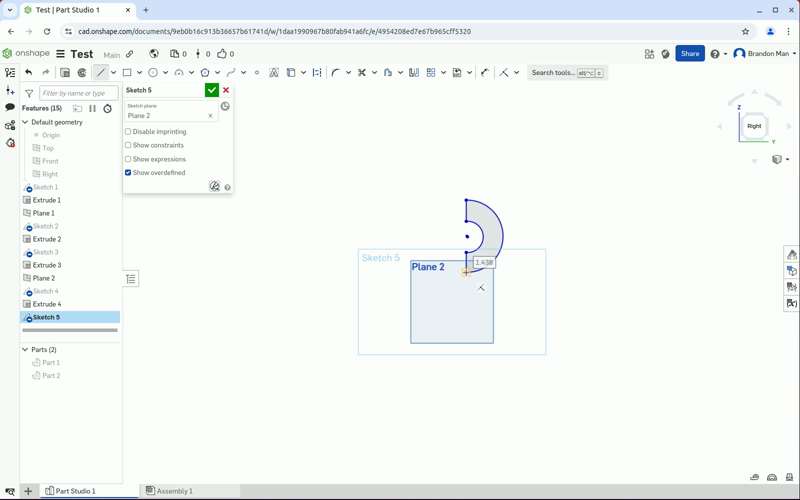
scroll(-6)
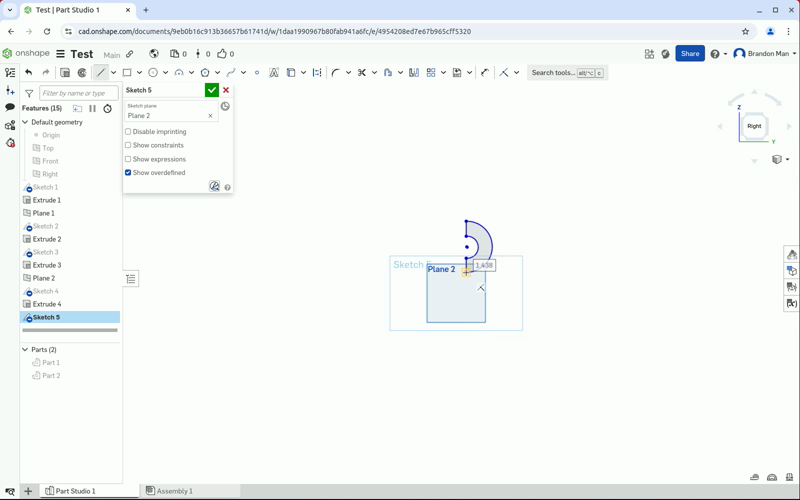
scroll(-6)
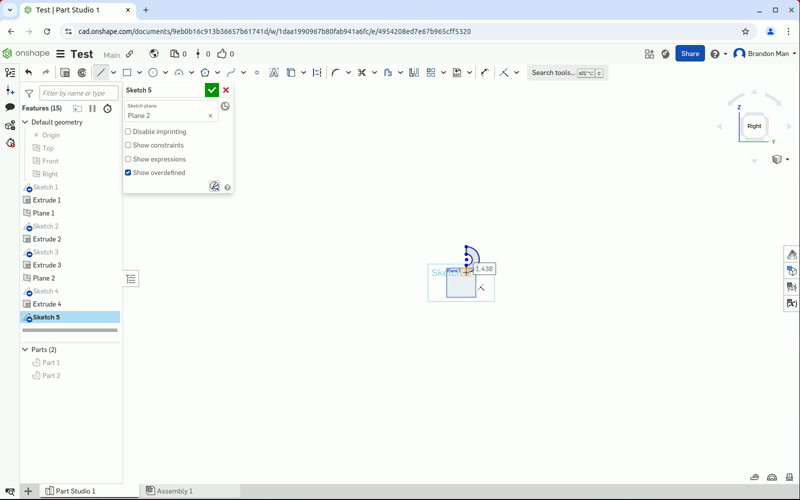
key(esc)
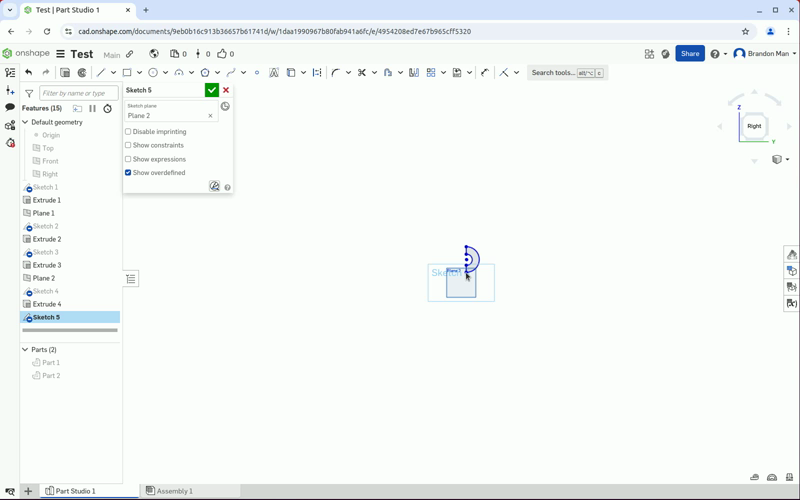
mouse_move(475, 255)
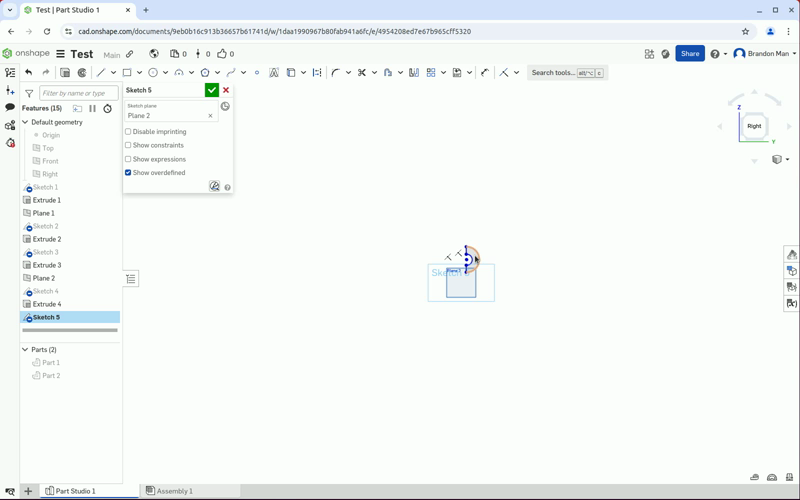
scroll(6)
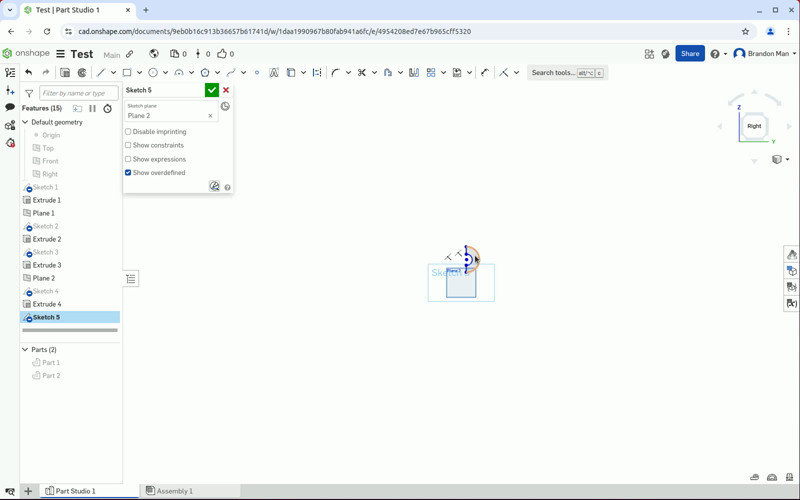
scroll(6)
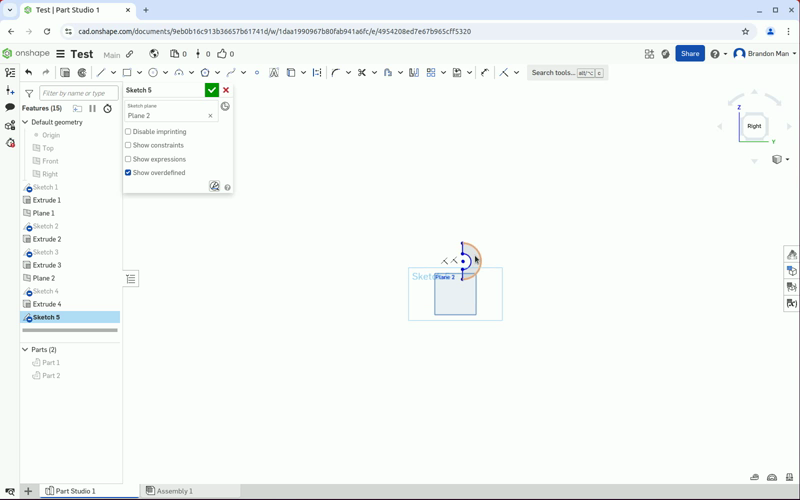
scroll(6)
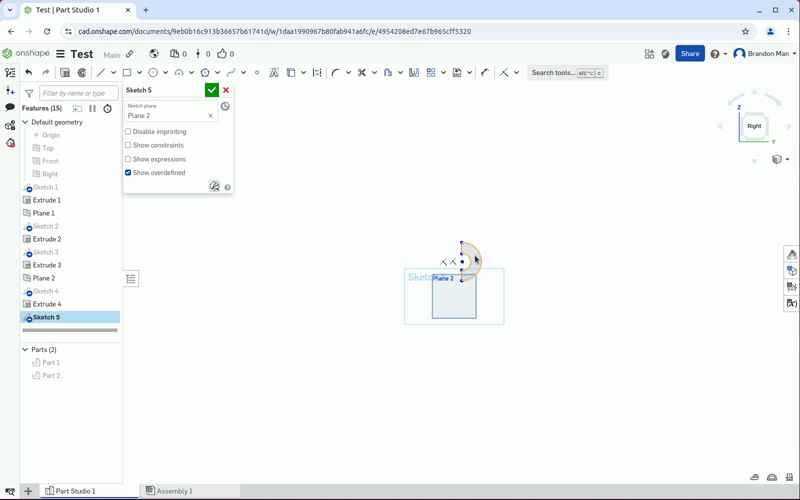
scroll(6)
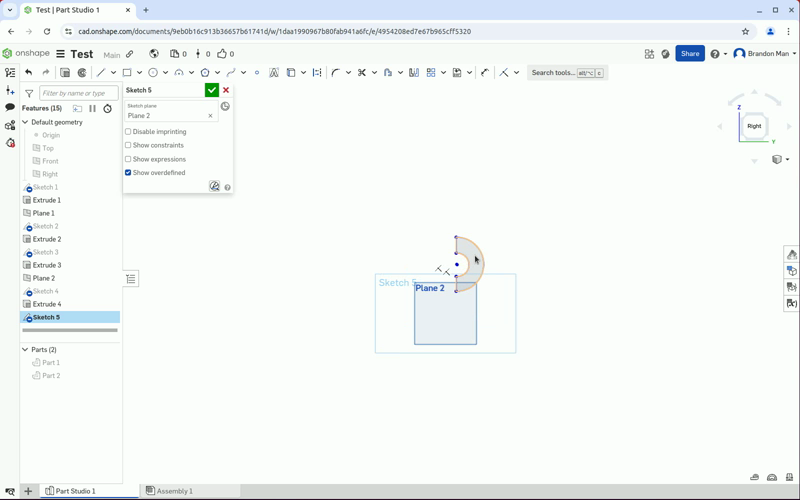
scroll(6)
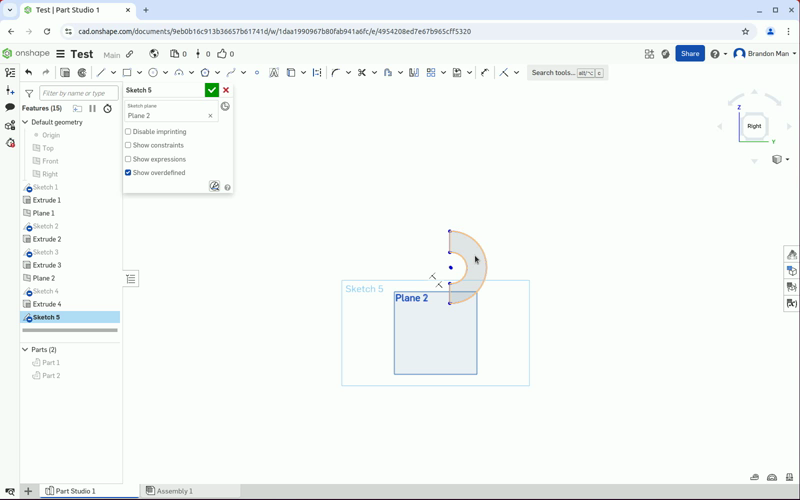
scroll(6)
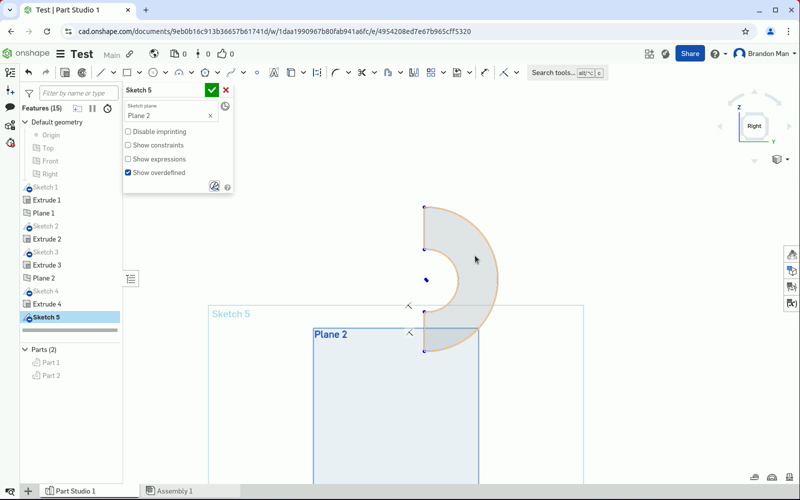
scroll(6)
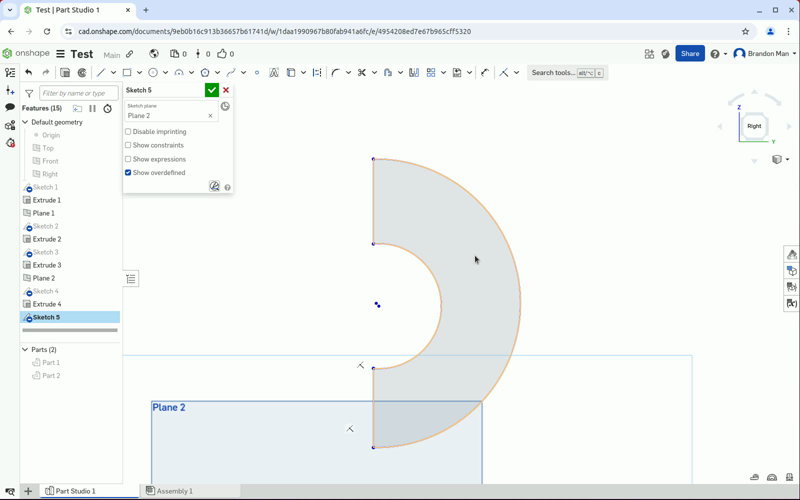
click(475, 255)
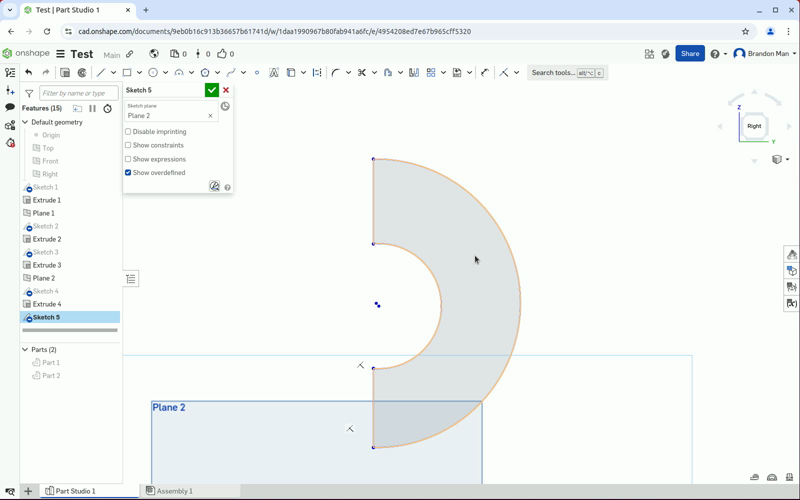
scroll(-6)
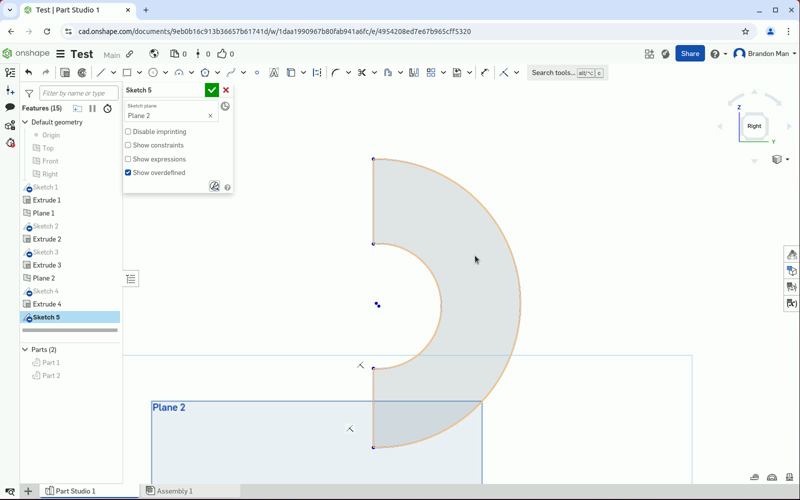
scroll(-6)
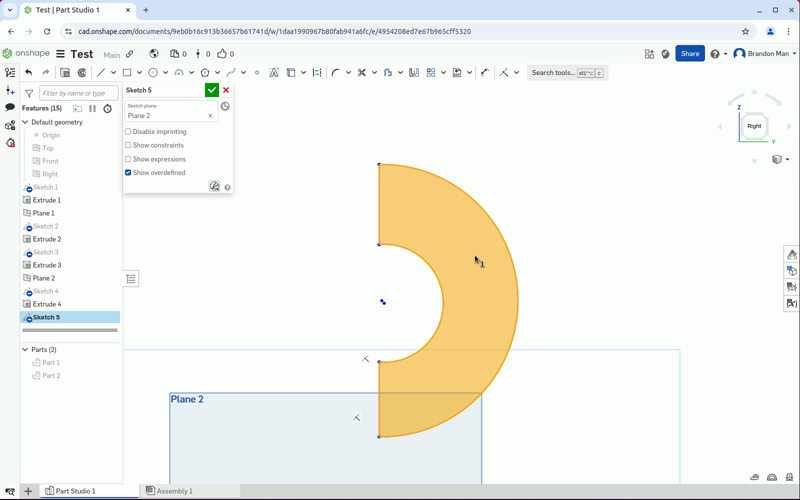
scroll(-6)
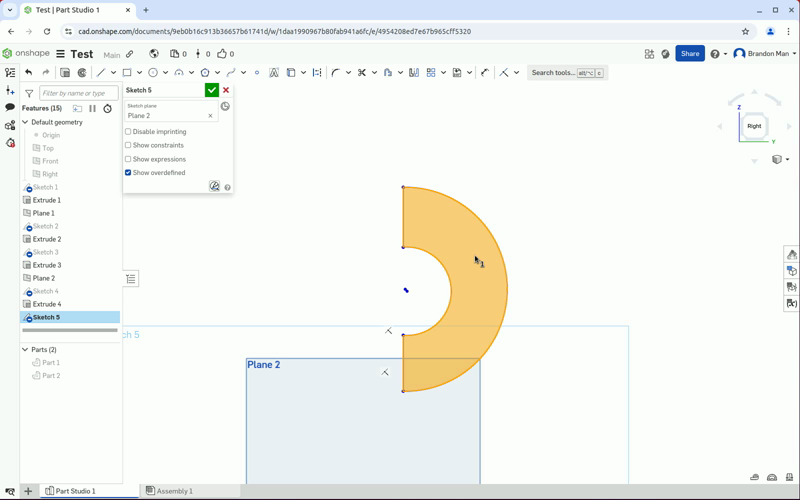
scroll(-6)
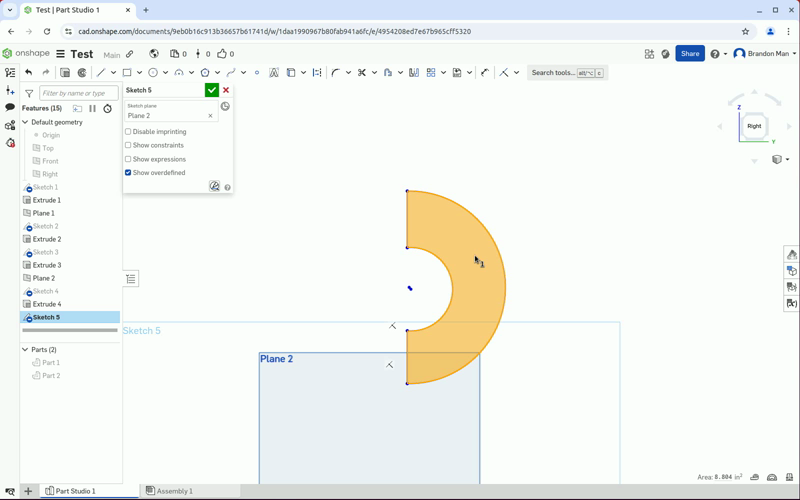
scroll(-6)
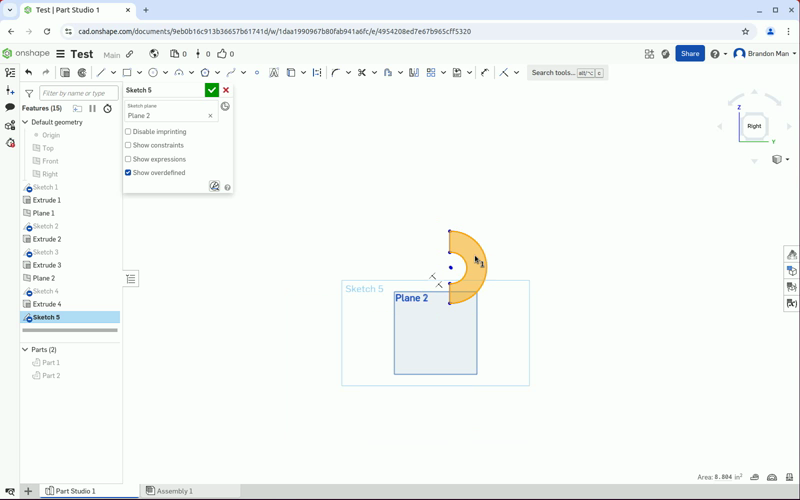
scroll(-6)
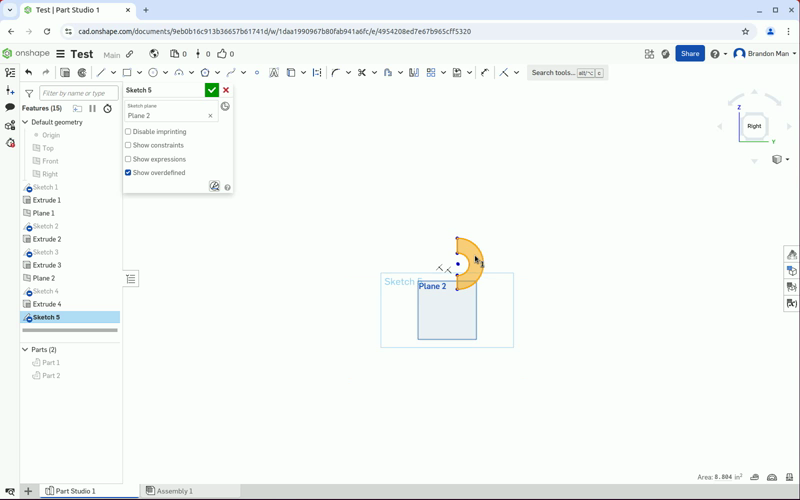
scroll(-6)
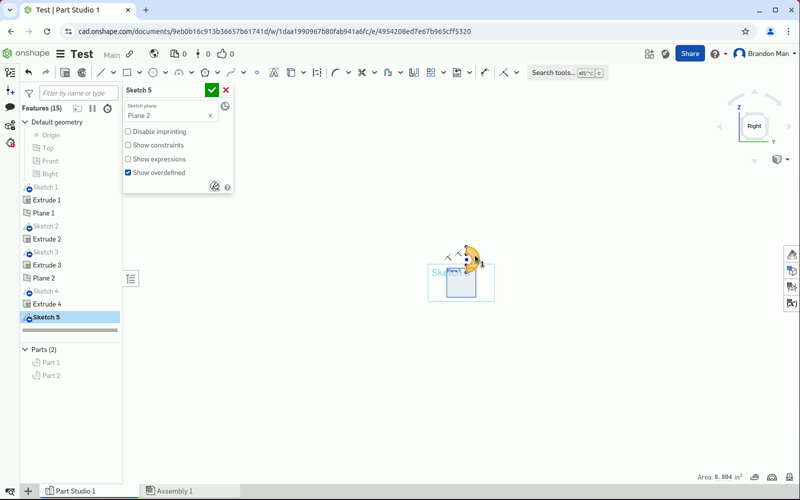
mouse_move(73, 352)
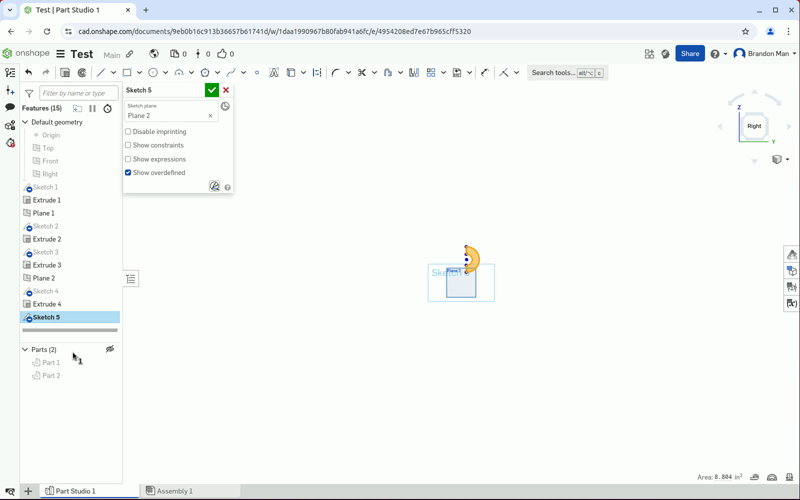
key(shift+y)
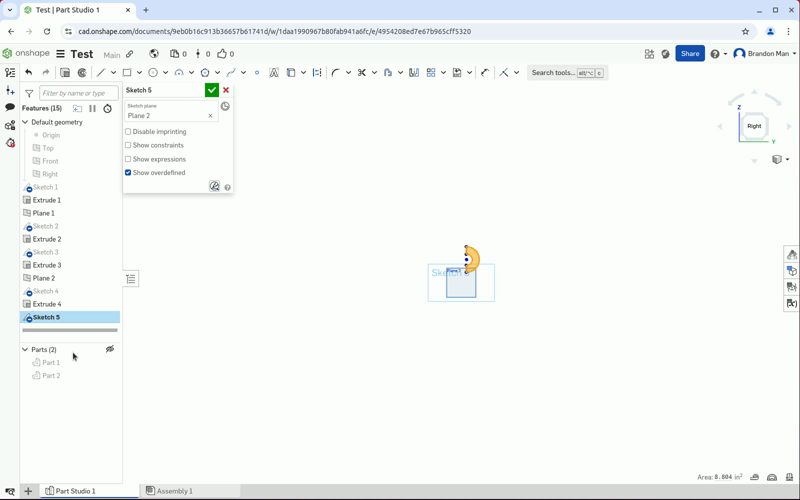
key(shift+e)
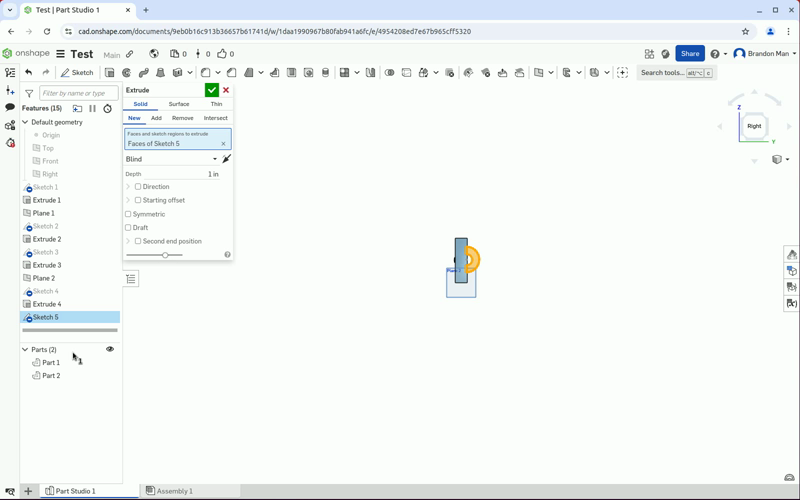
mouse_move(143, 106)
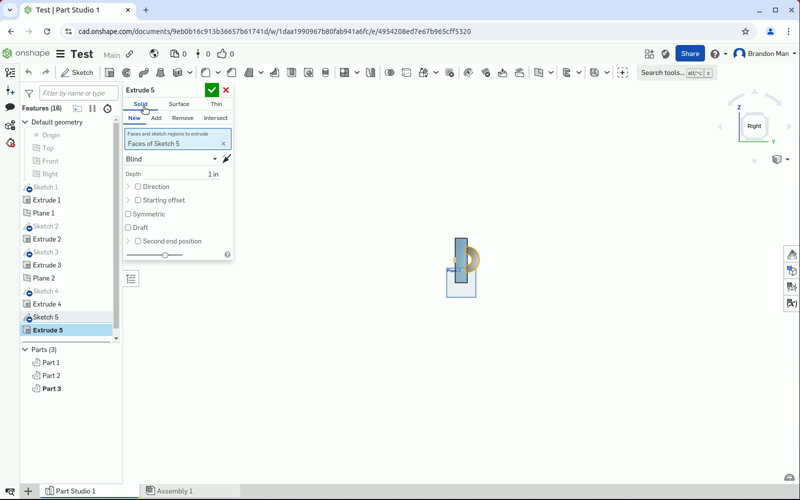
click(143, 106)
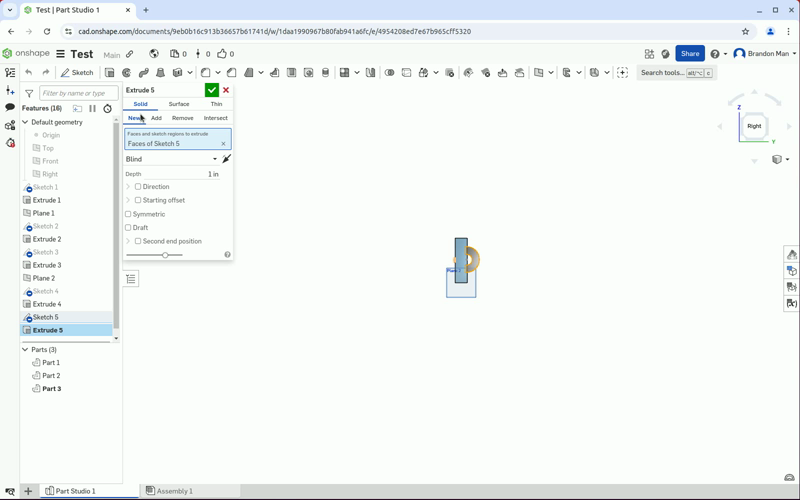
mouse_move(137, 120)
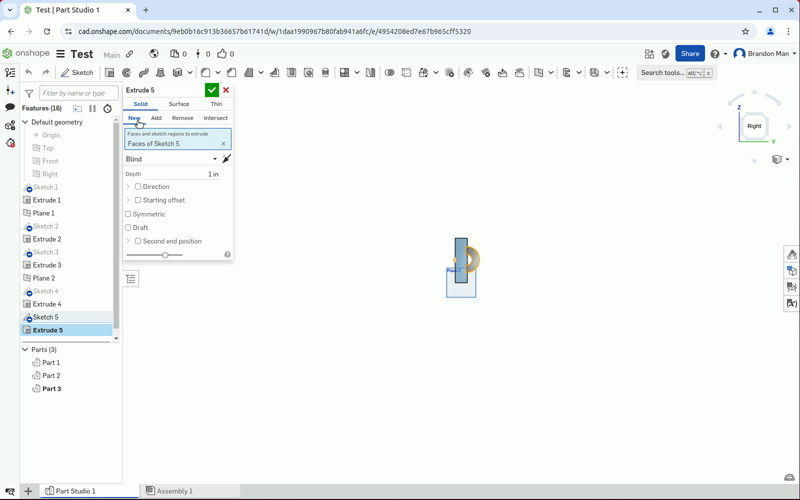
click(137, 120)
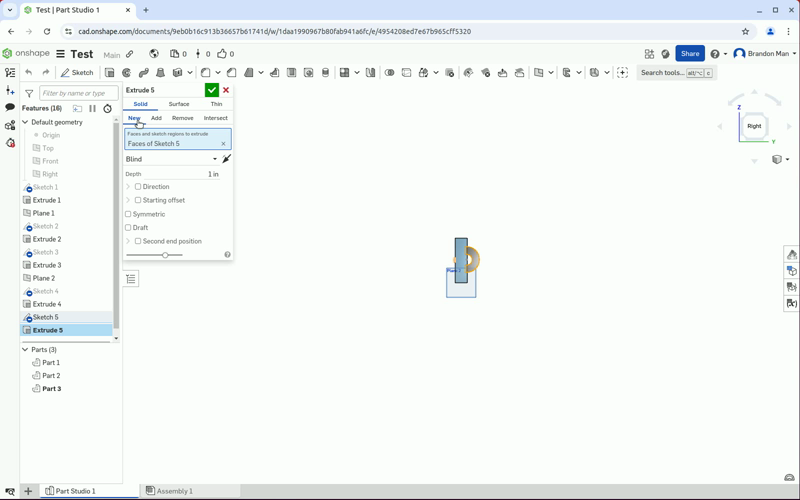
key(tab, 4)
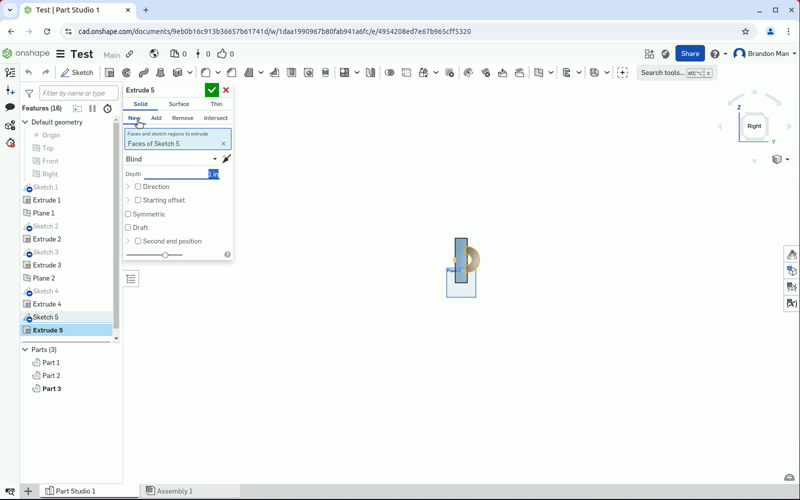
text(-30.811)
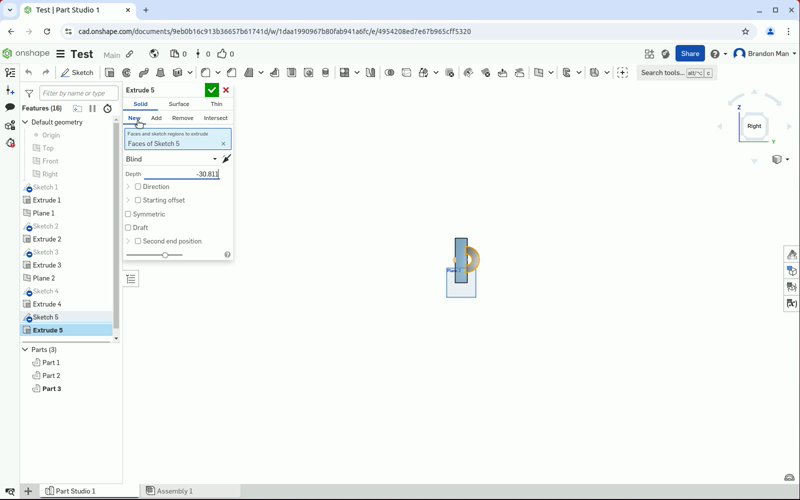
key(enter)
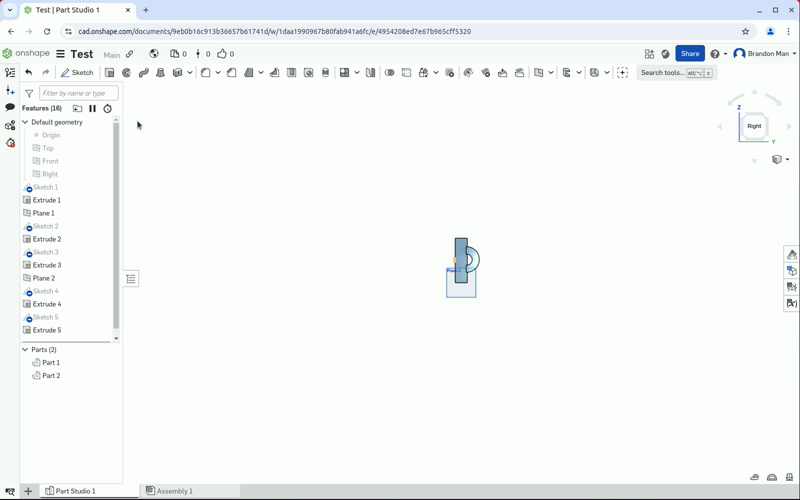
key(shift+h)
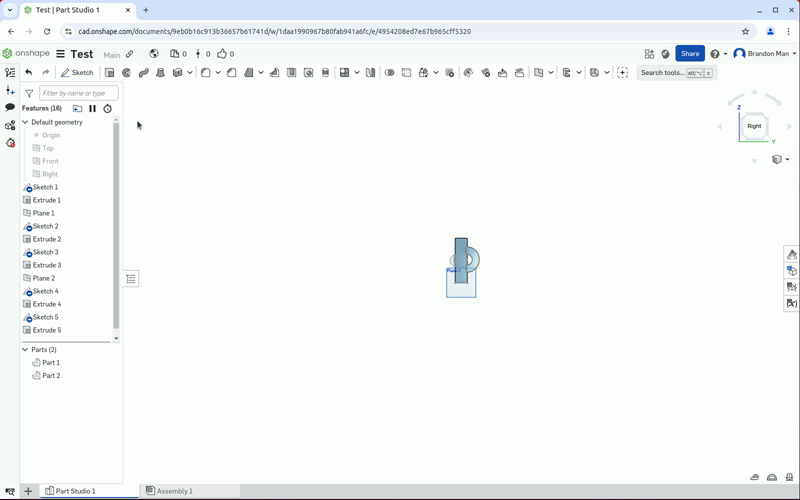
key(shift+h)
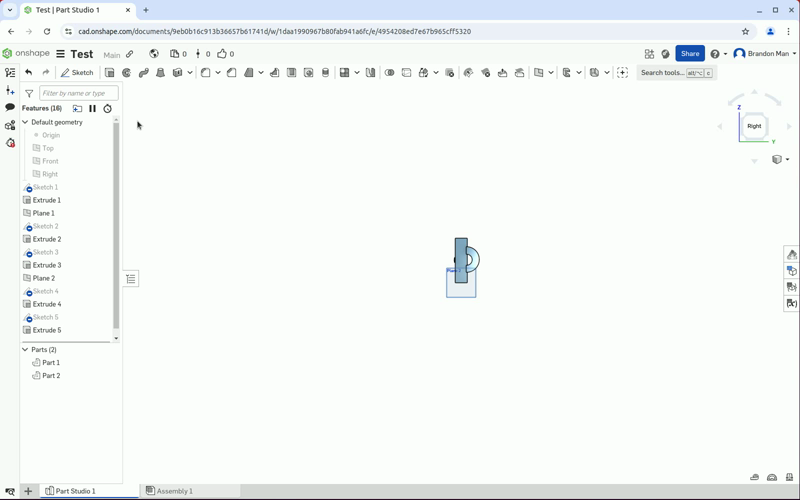
mouse_move(69, 189)
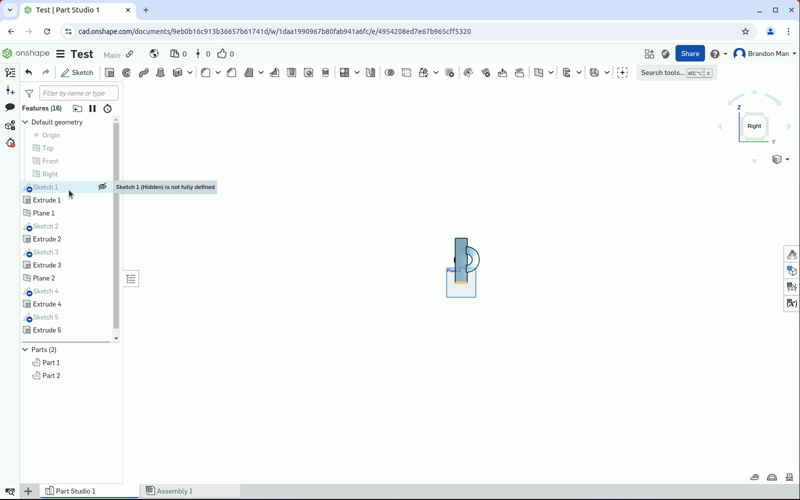
click(69, 189)
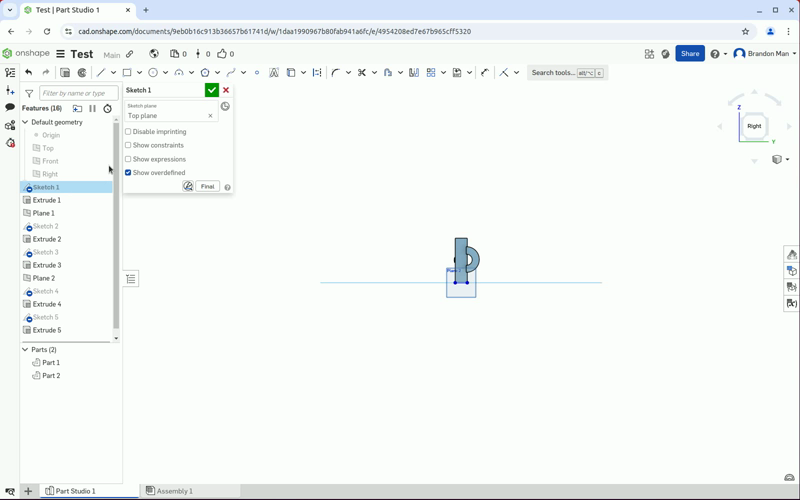
mouse_move(229, 92)
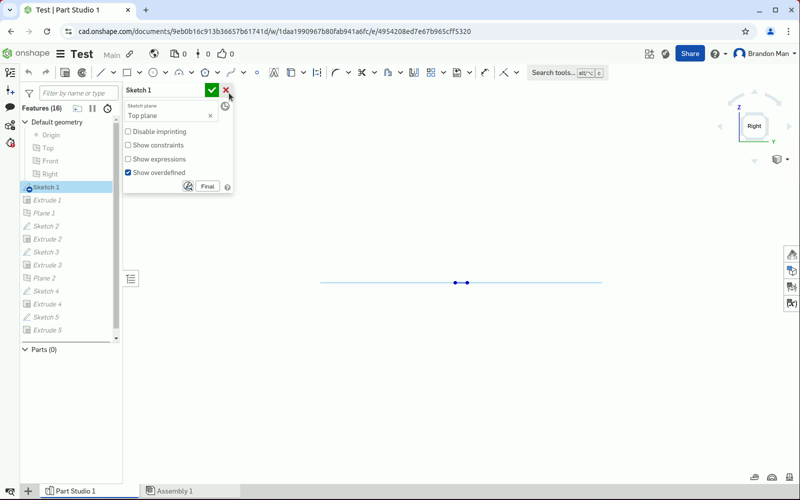
click(229, 92)
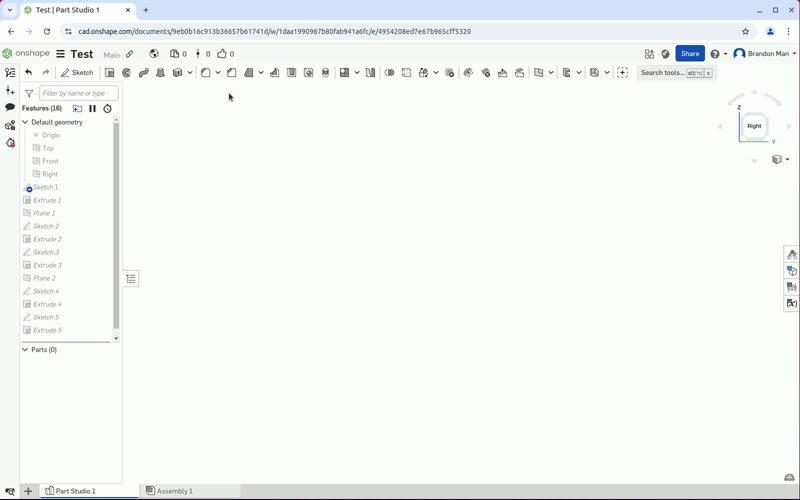
key(shift+s)
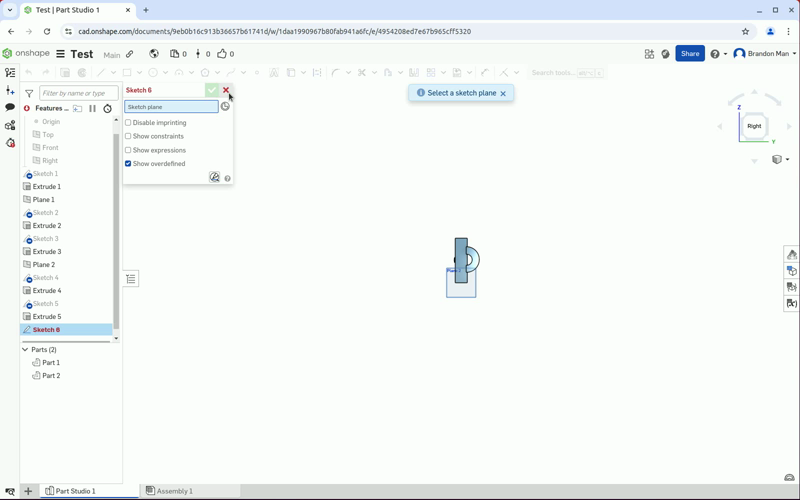
mouse_move(69, 267)
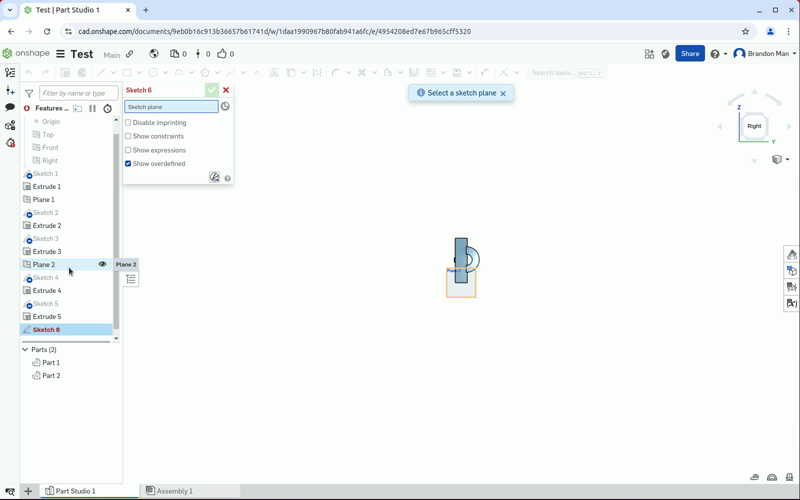
click(69, 267)
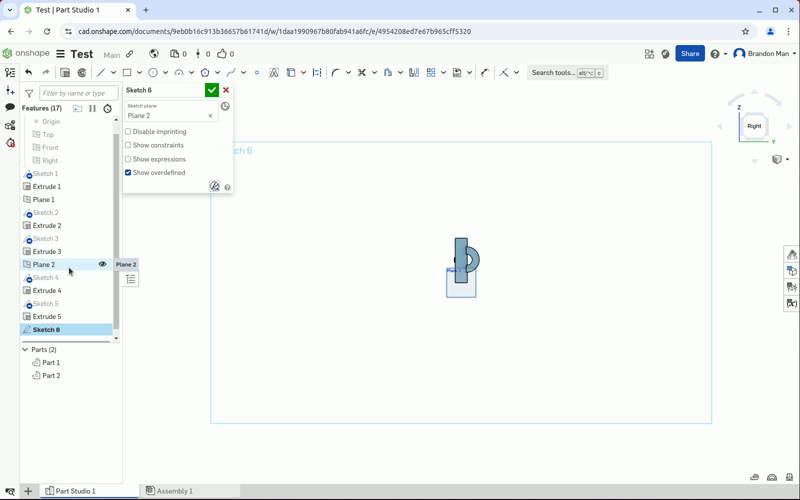
mouse_move(73, 352)
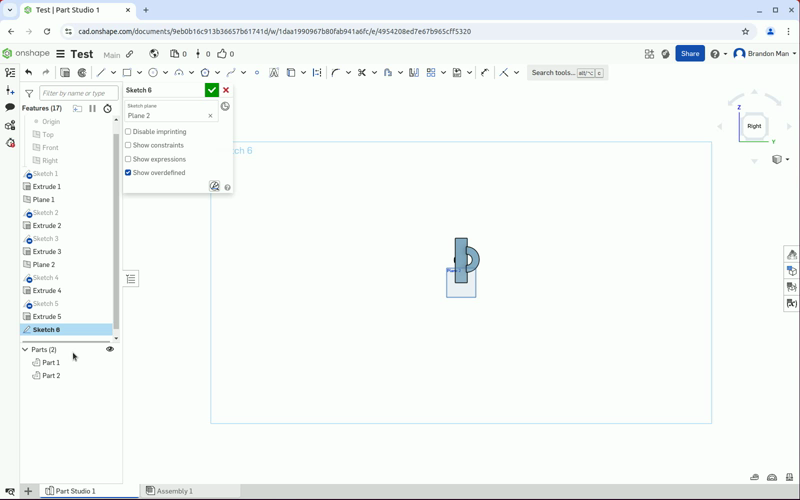
key(y)
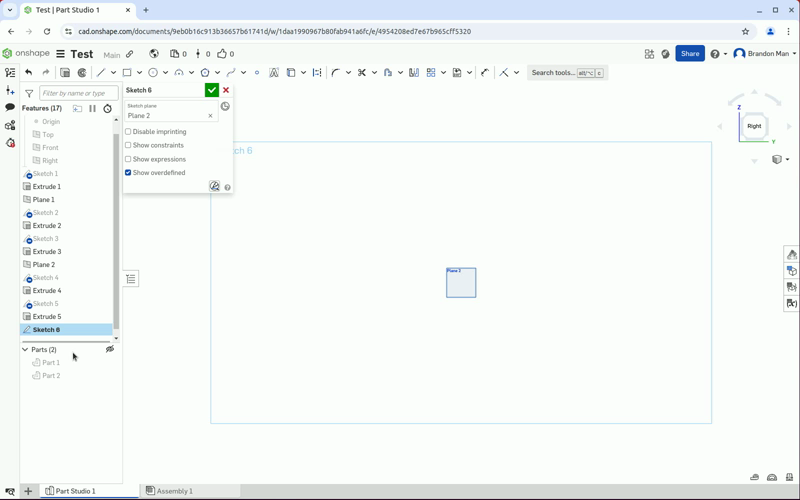
key(a)
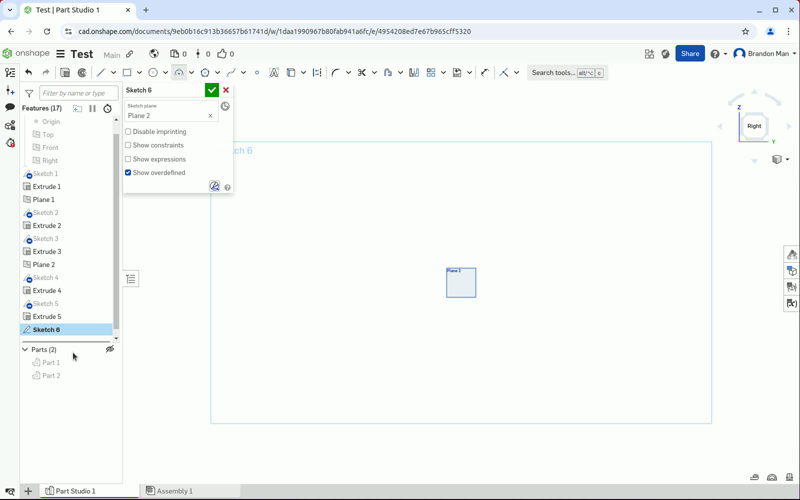
key_down(shift)
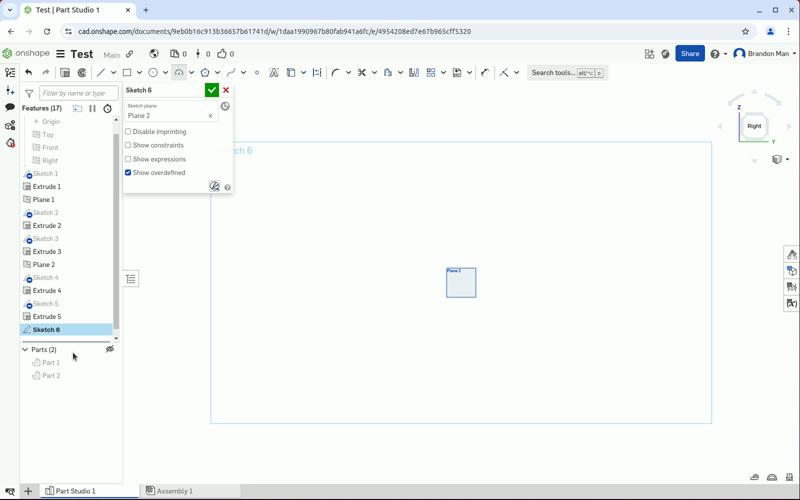
mouse_move(454, 262)
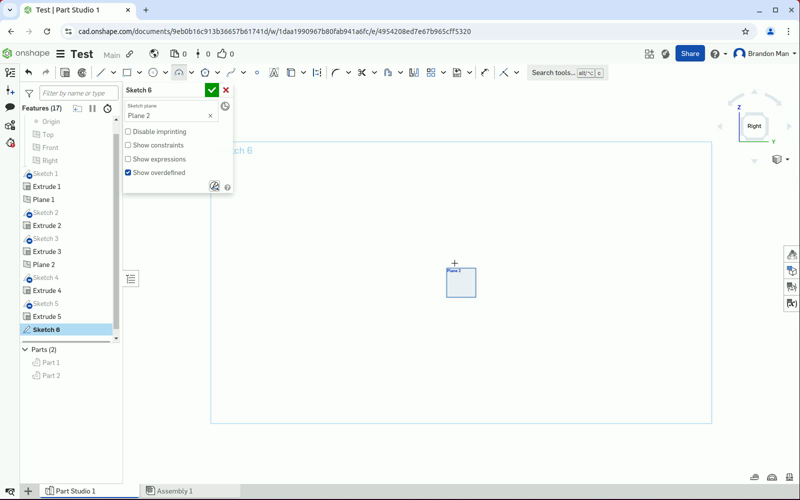
click(454, 262)
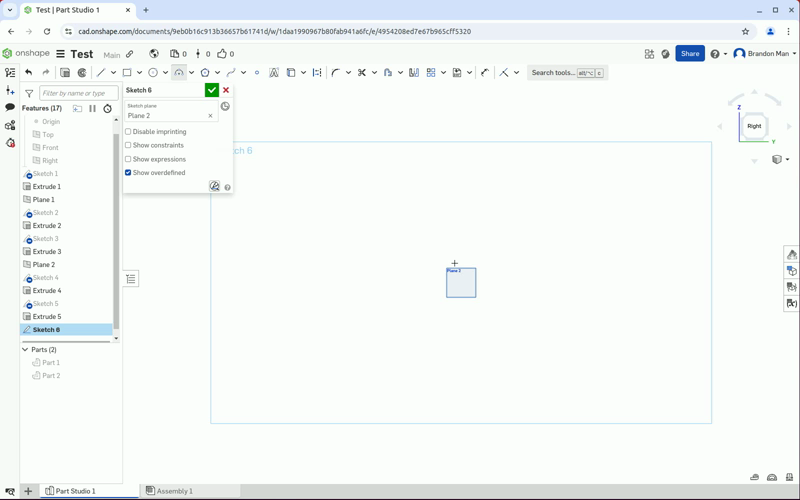
key_up(shift)
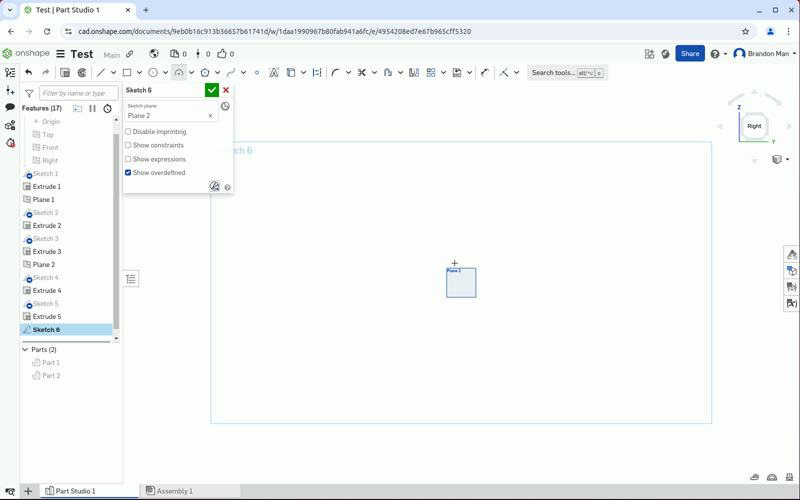
key_down(shift)
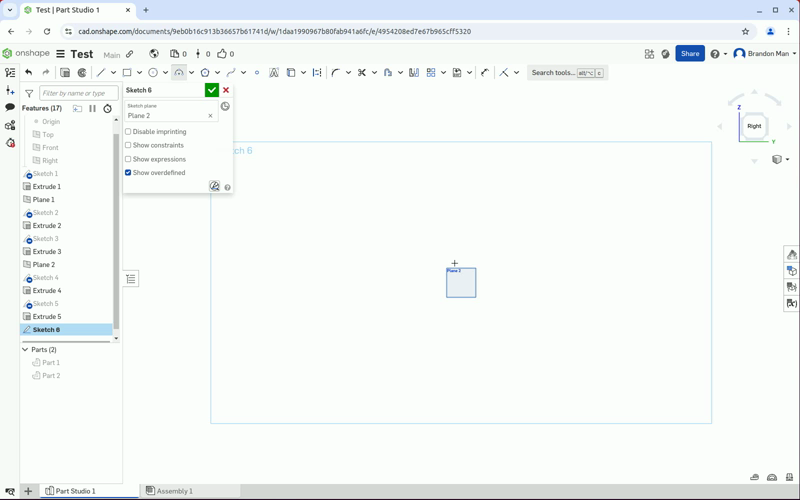
mouse_move(467, 273)
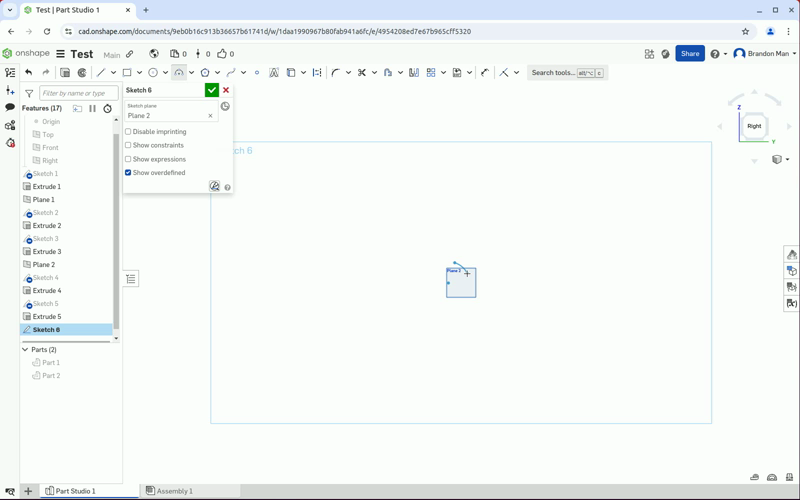
click(467, 273)
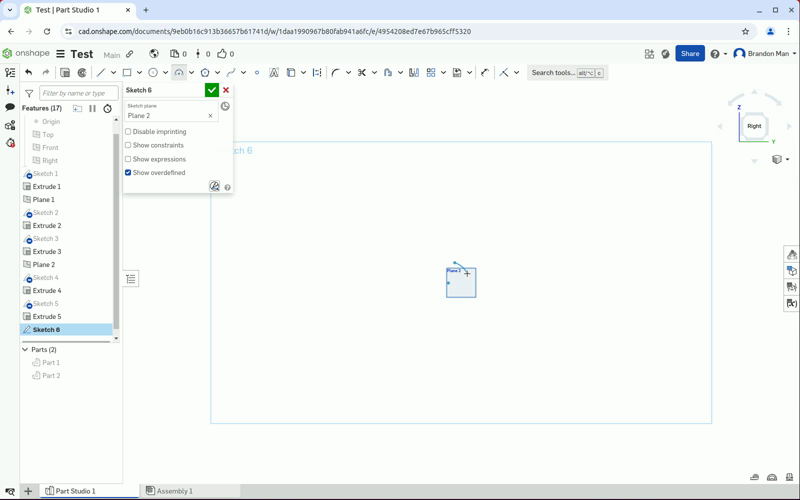
mouse_move(459, 270)
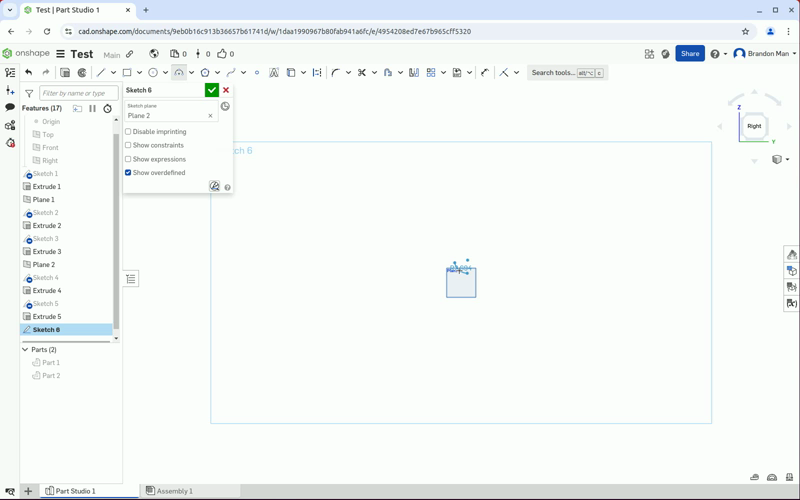
click(459, 270)
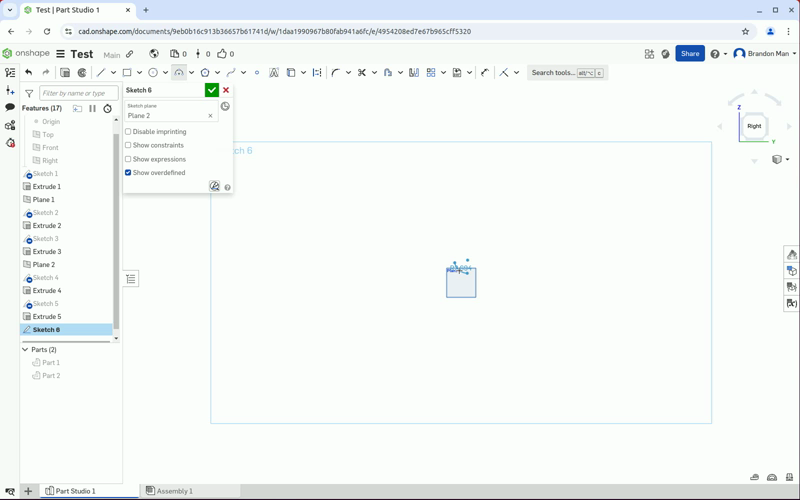
key_up(shift)
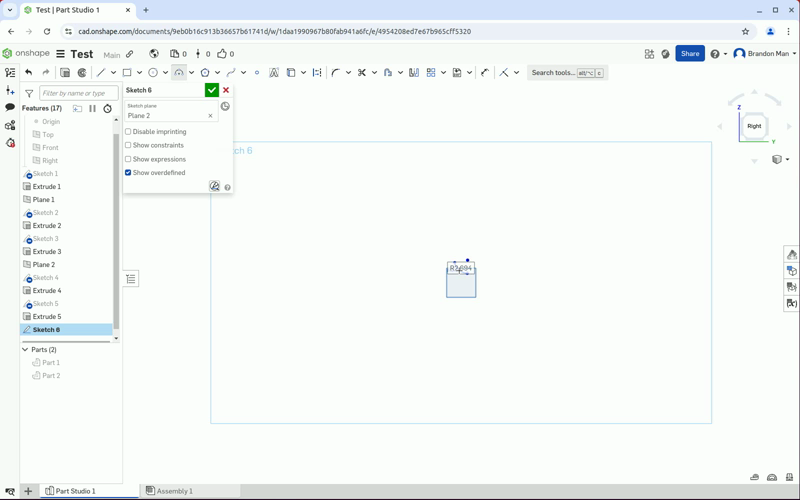
key(esc)
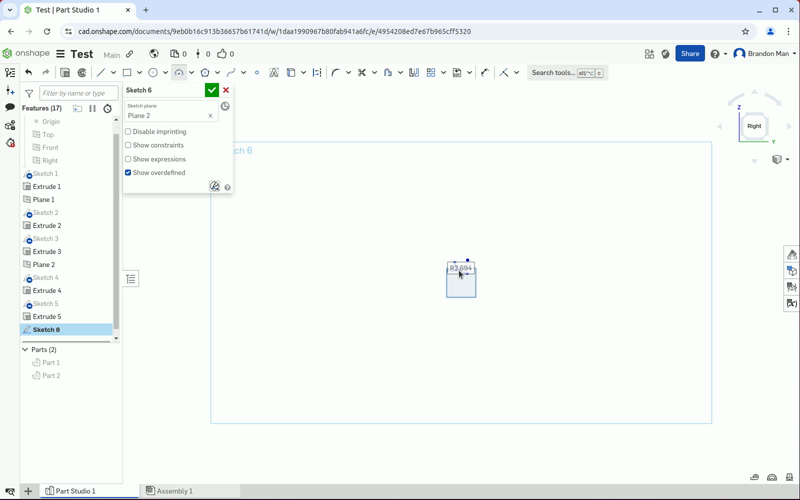
key(l)
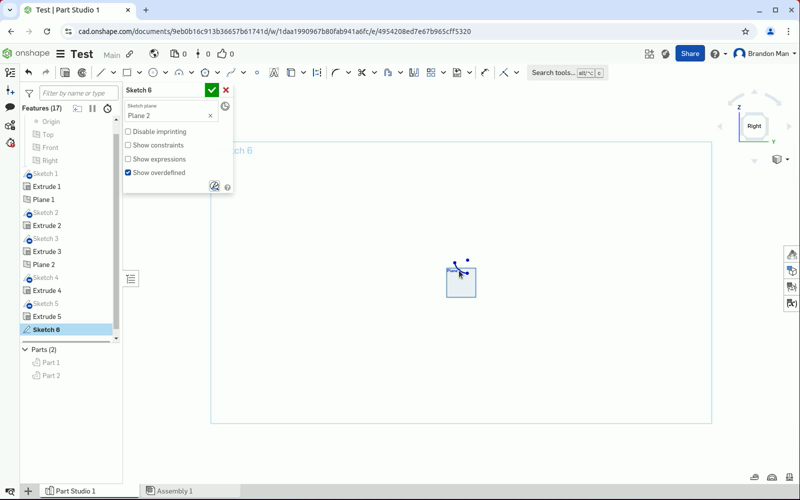
mouse_move(467, 273)
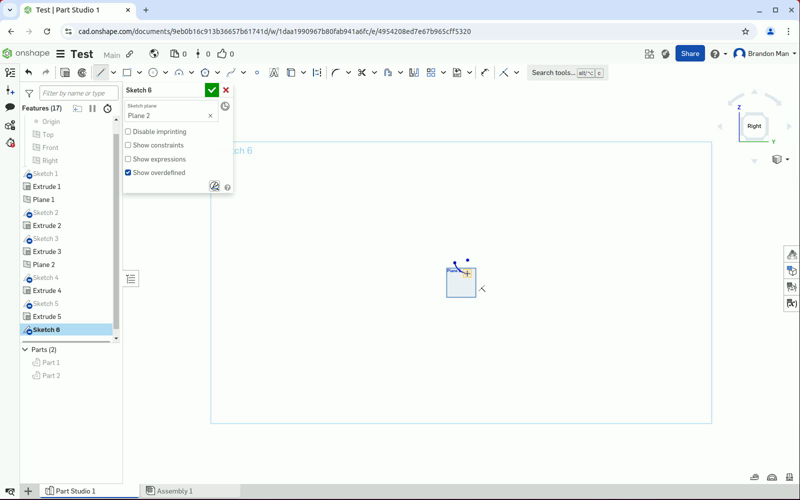
click(467, 273)
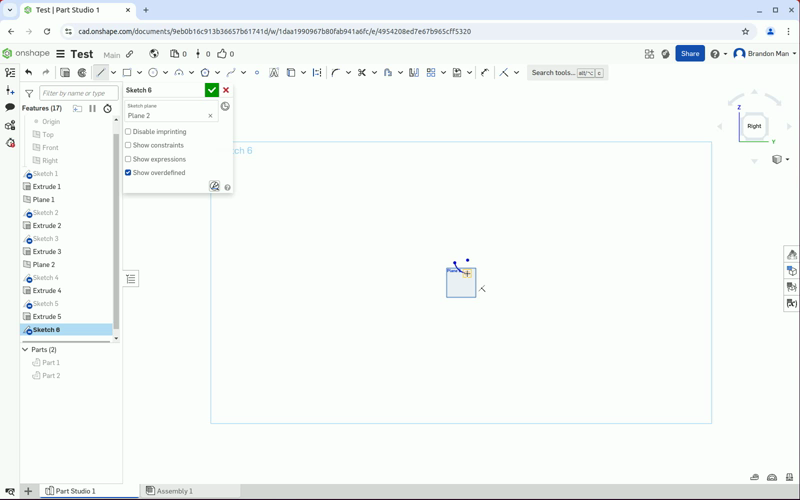
key_down(shift)
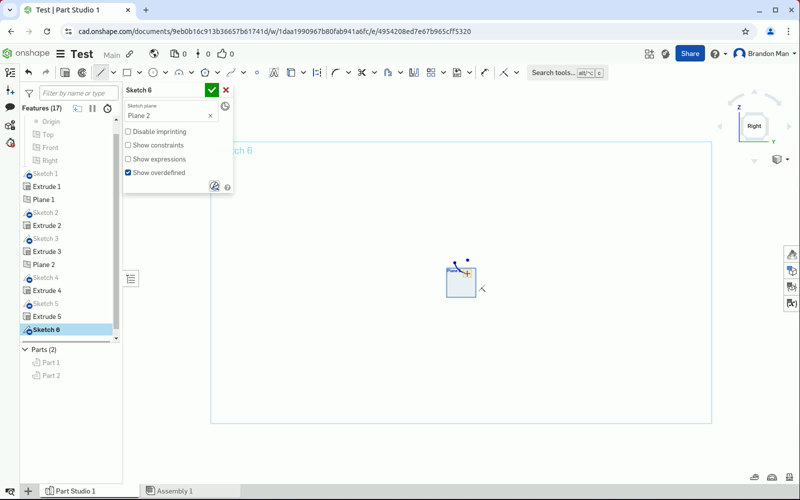
mouse_move(497, 273)
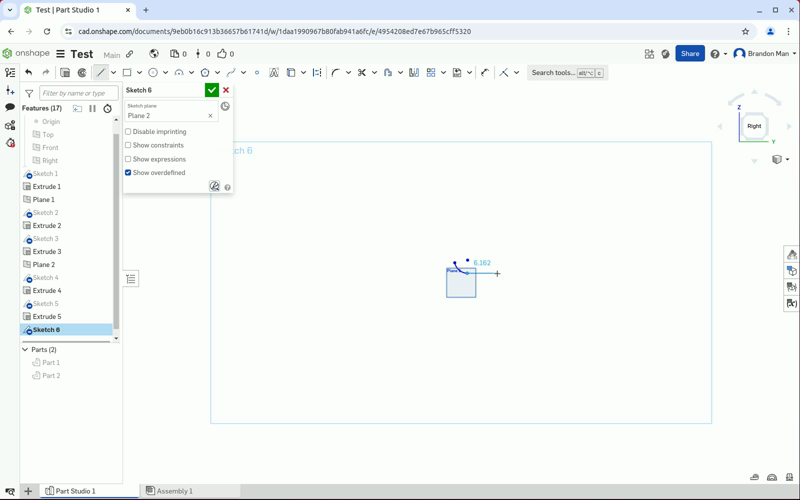
mouse_move(467, 265)
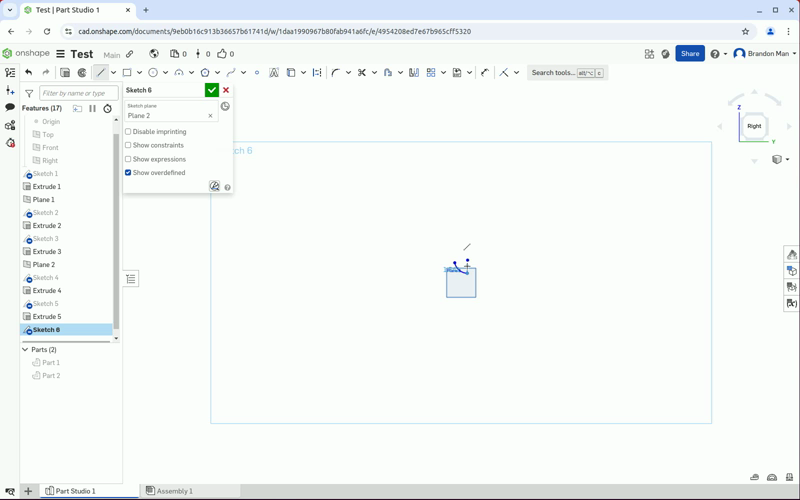
scroll(6)
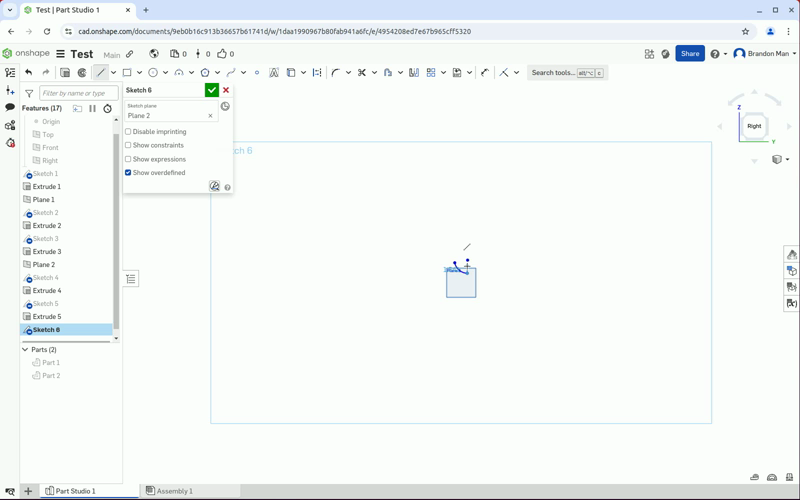
scroll(6)
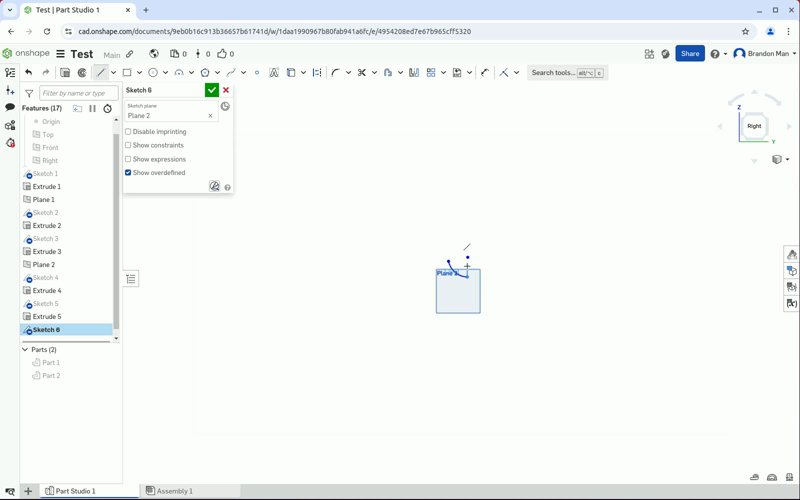
scroll(6)
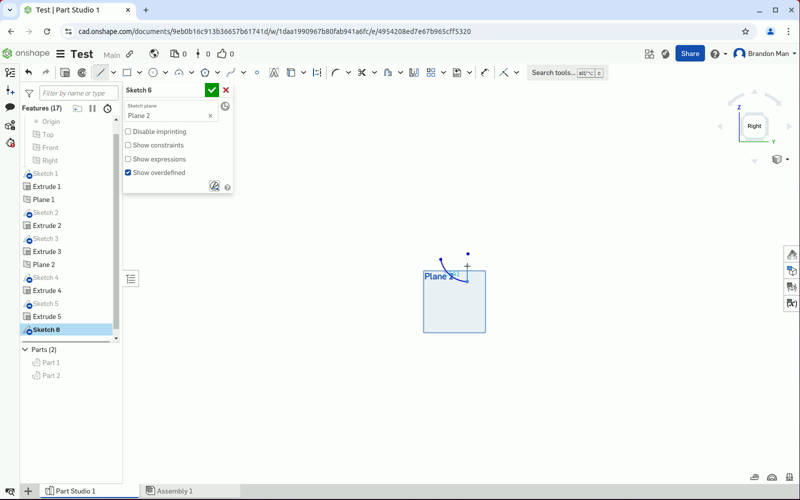
scroll(6)
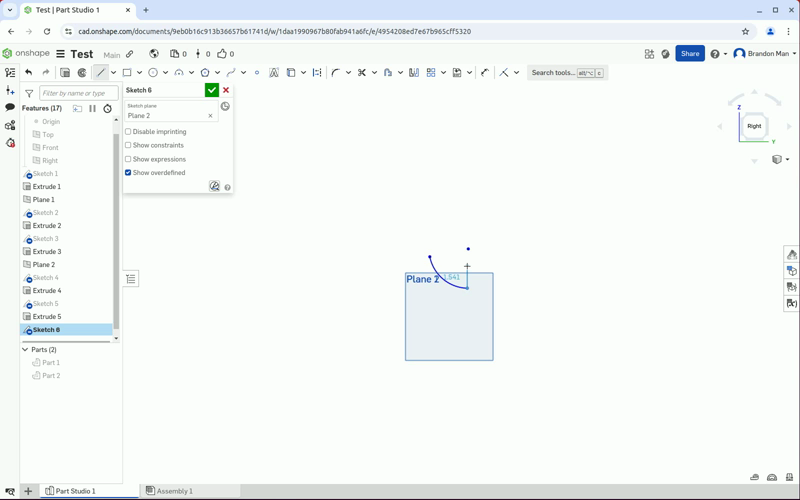
scroll(6)
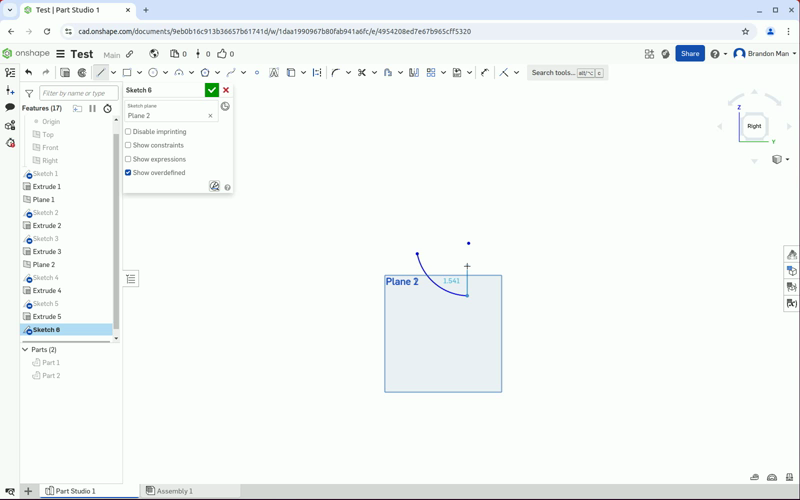
scroll(6)
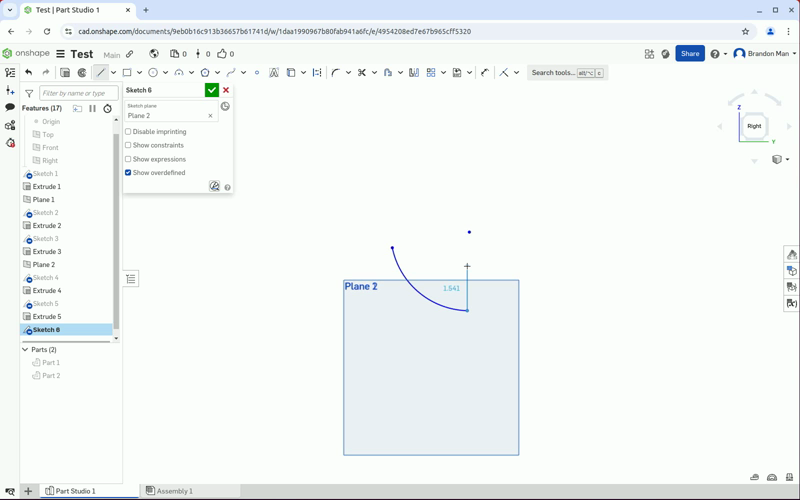
scroll(6)
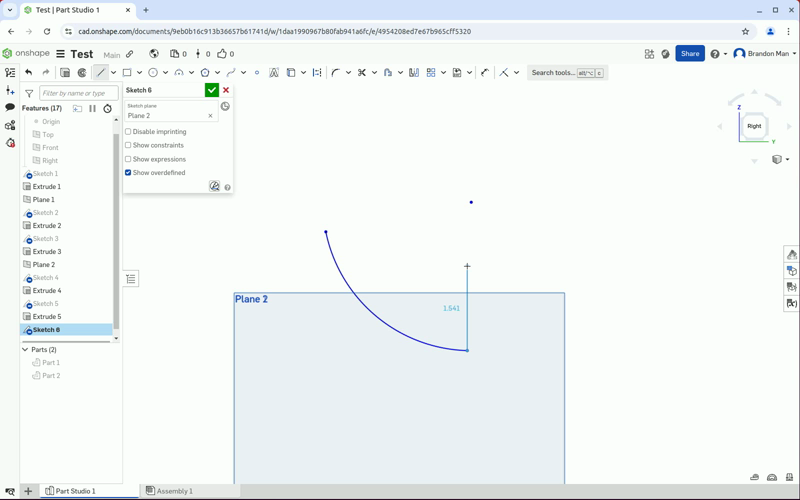
click(467, 265)
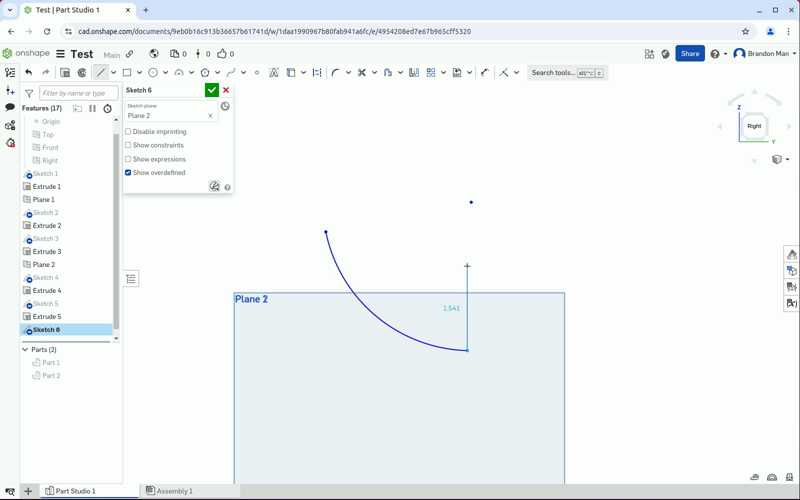
scroll(-6)
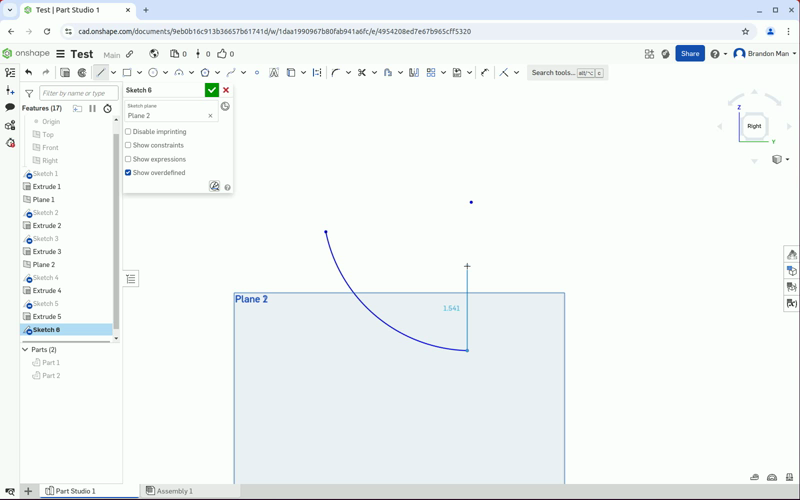
scroll(-6)
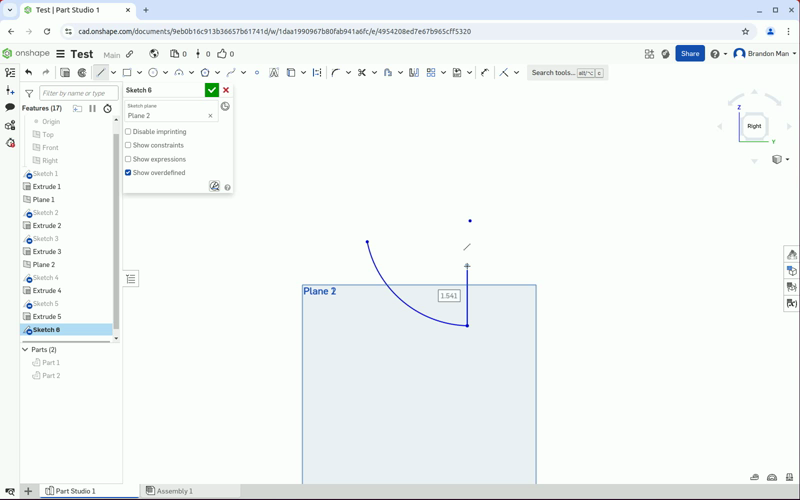
scroll(-6)
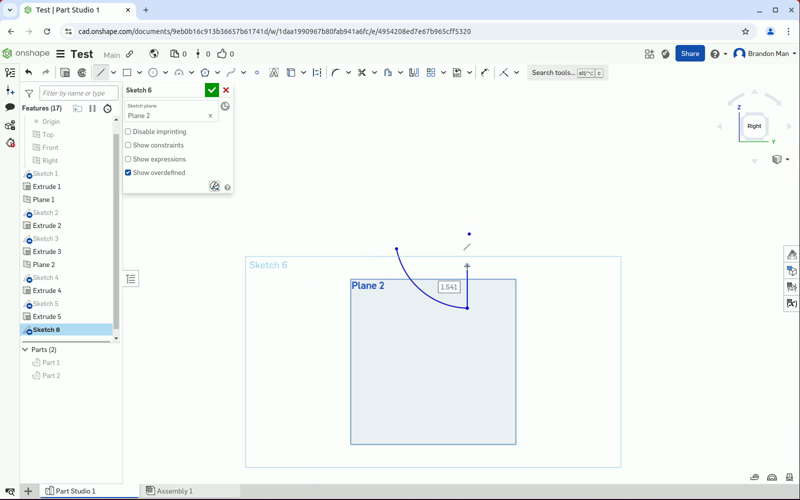
scroll(-6)
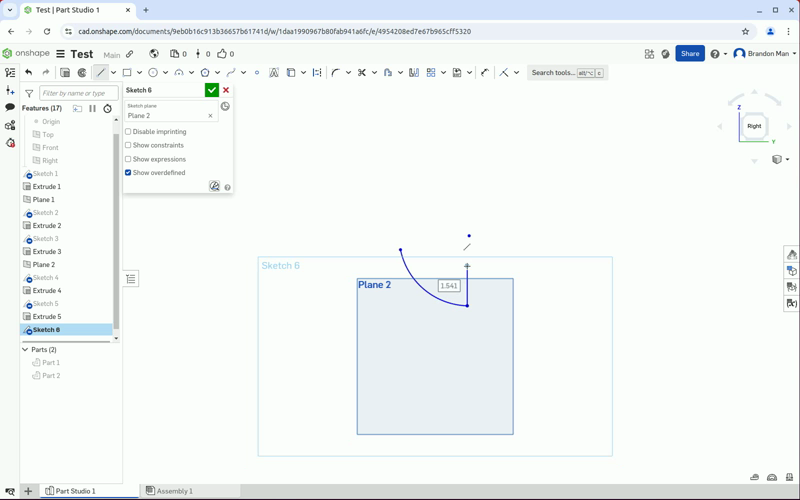
scroll(-6)
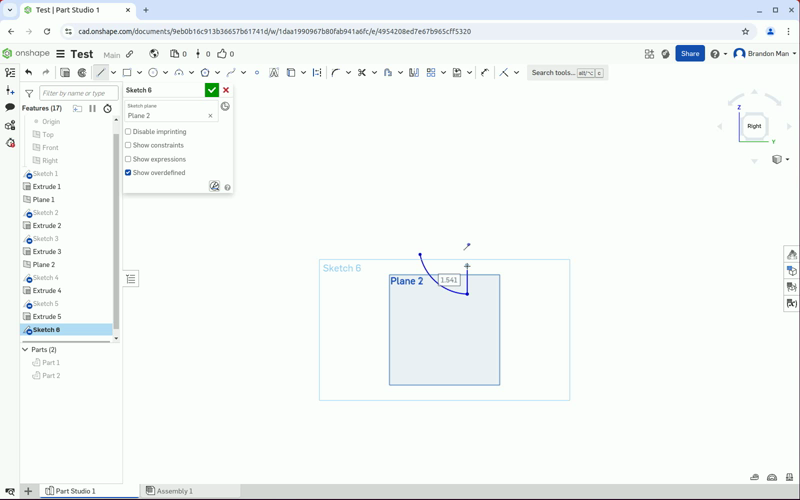
scroll(-6)
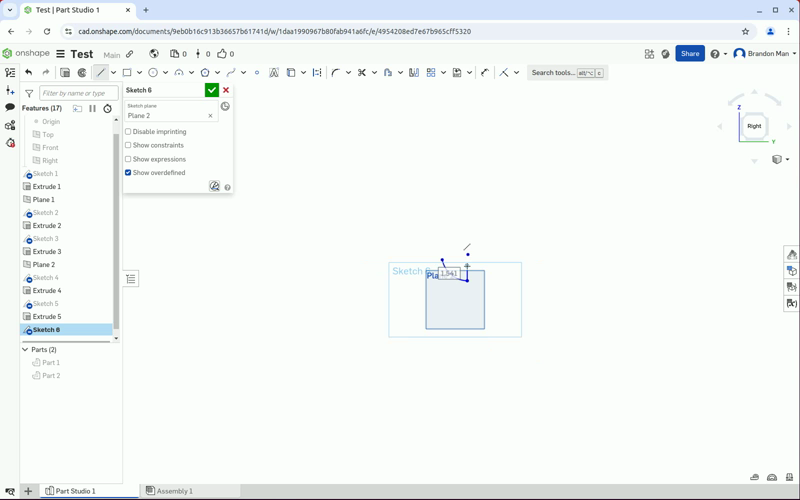
scroll(-6)
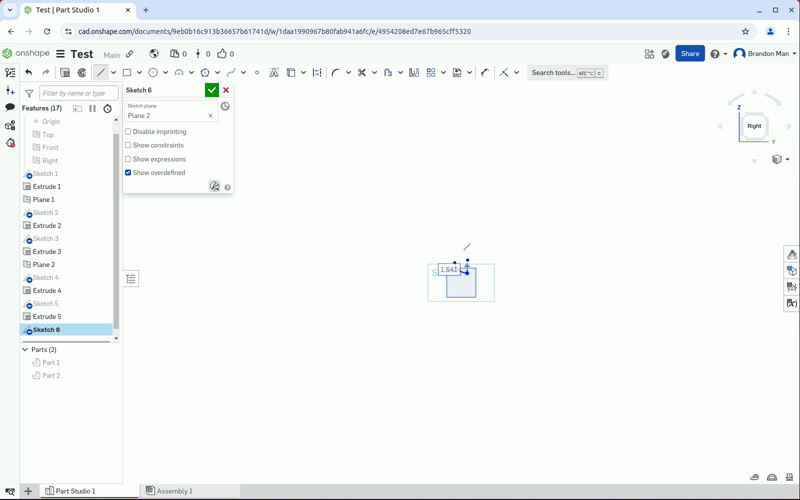
key_up(shift)
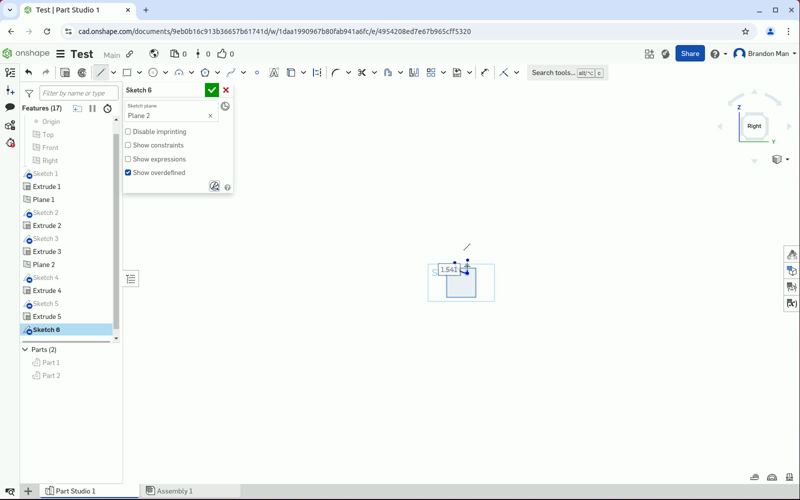
key(esc)
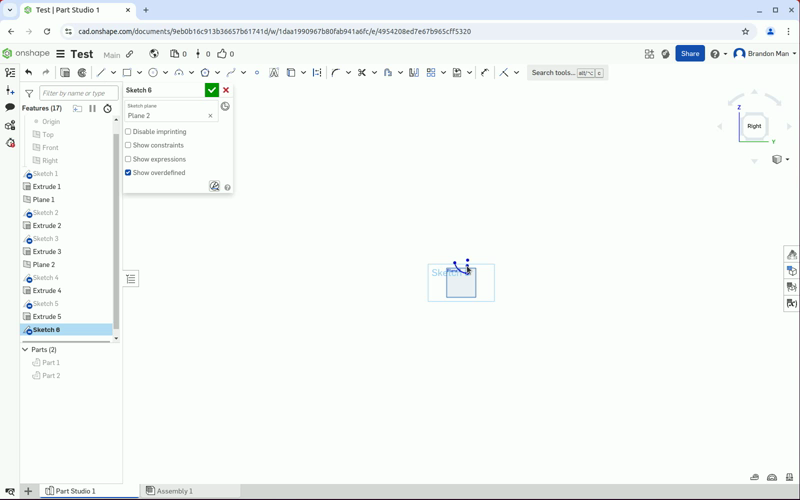
key(a)
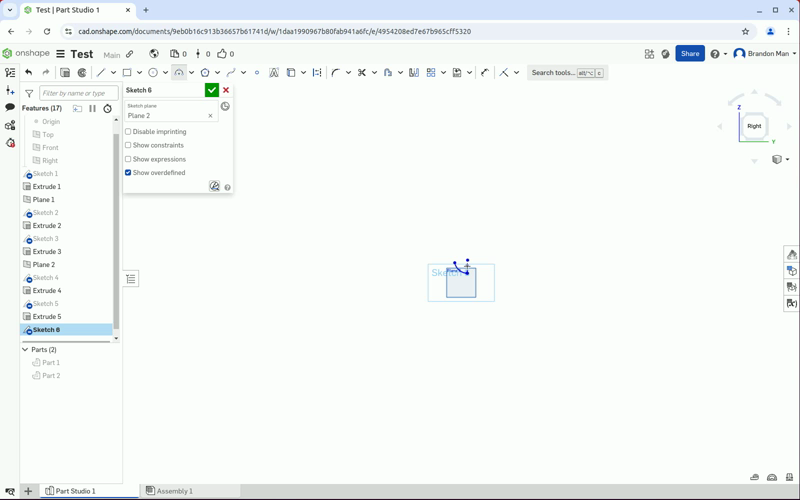
mouse_move(467, 265)
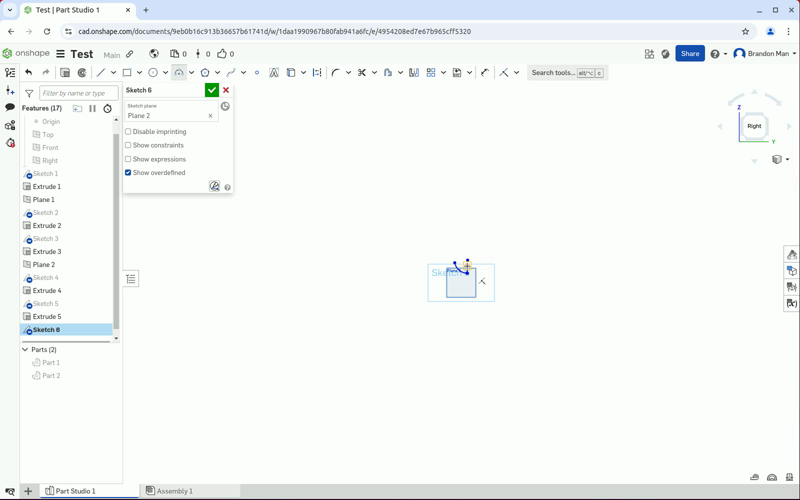
click(467, 265)
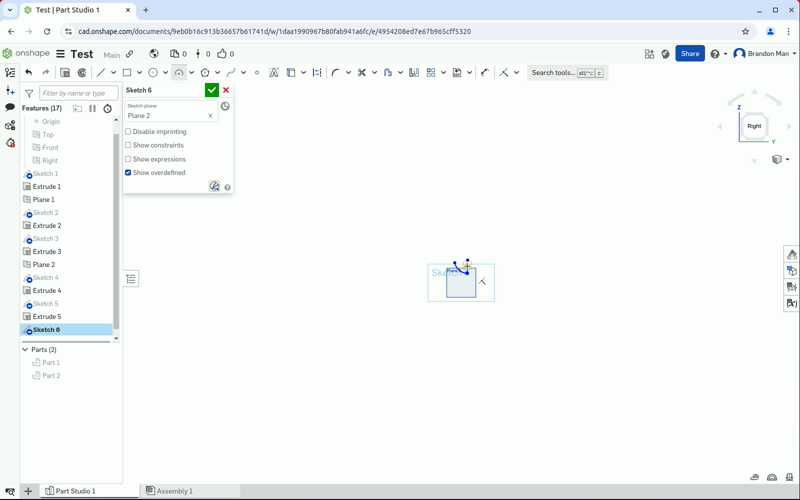
key_down(shift)
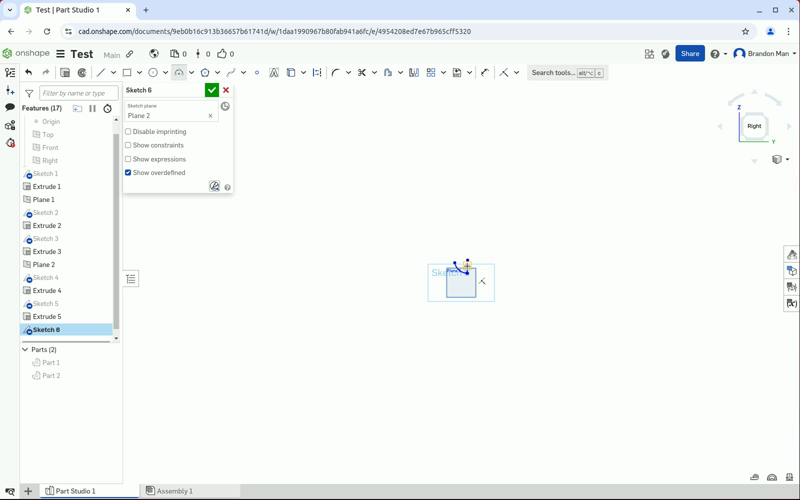
mouse_move(467, 255)
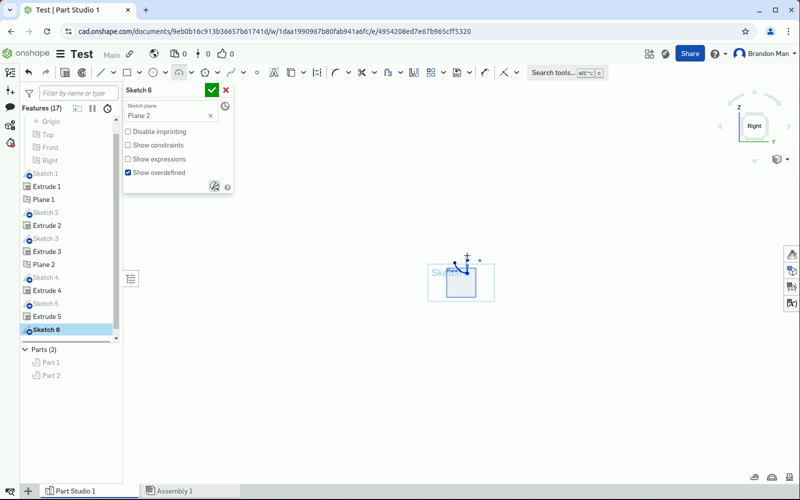
click(467, 255)
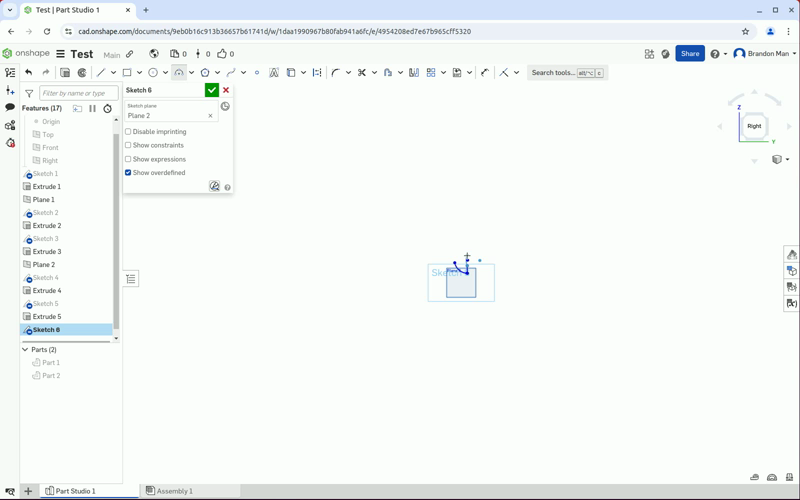
mouse_move(461, 260)
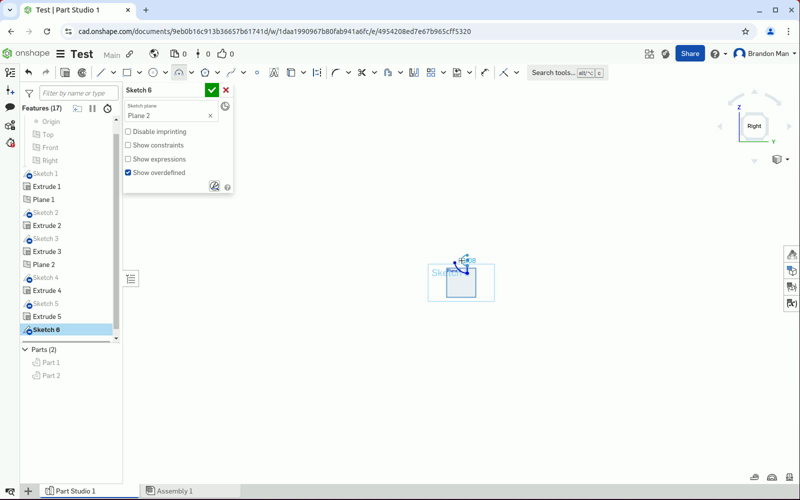
click(461, 260)
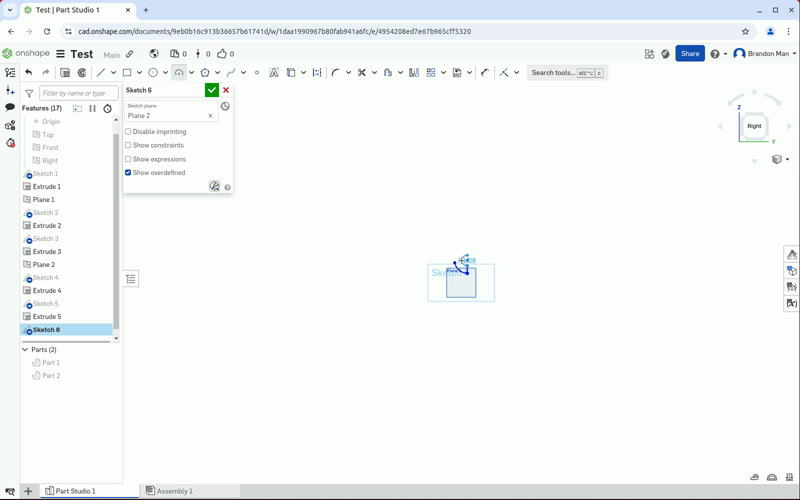
key_up(shift)
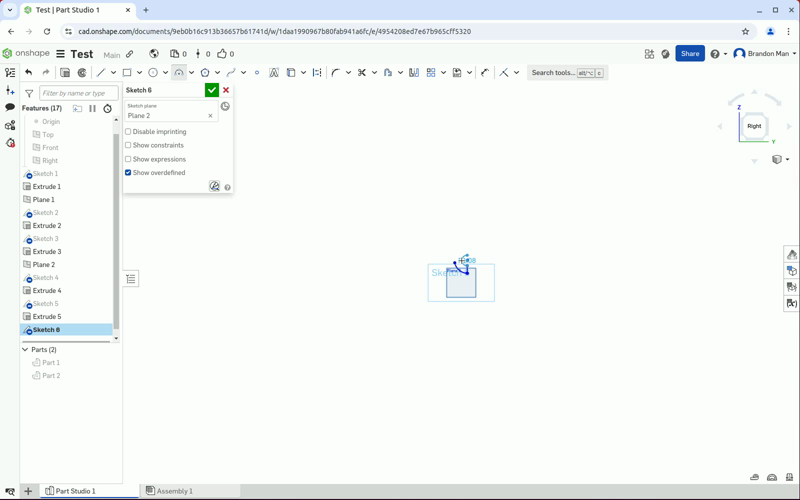
key(esc)
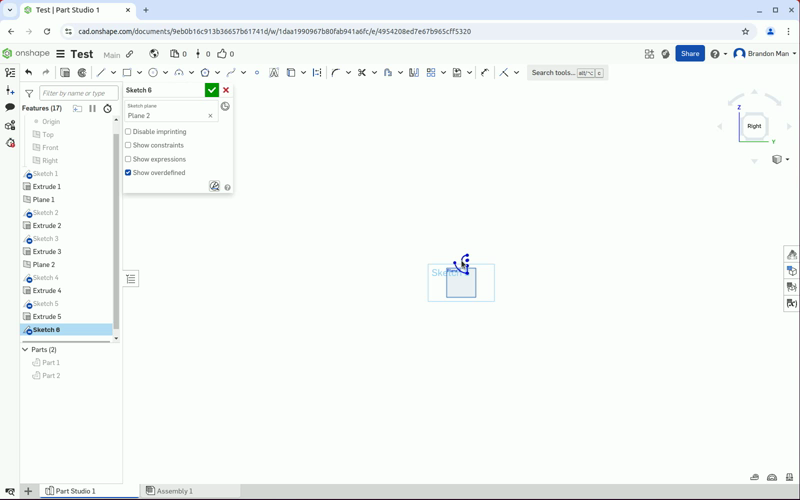
key(l)
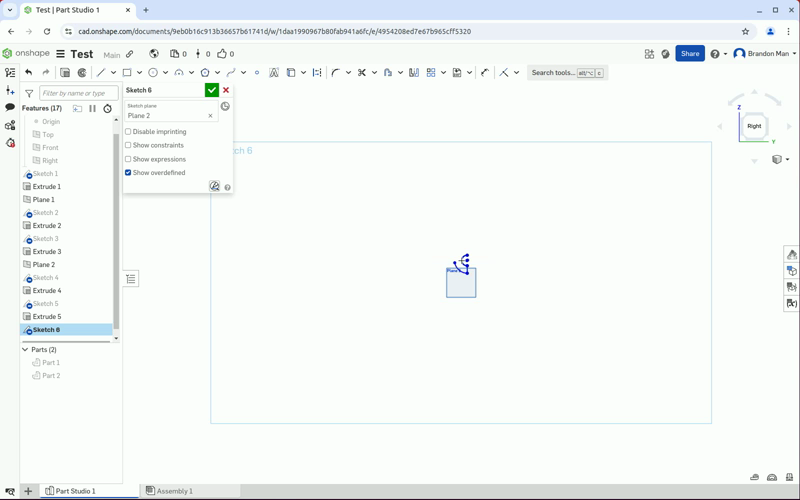
mouse_move(467, 255)
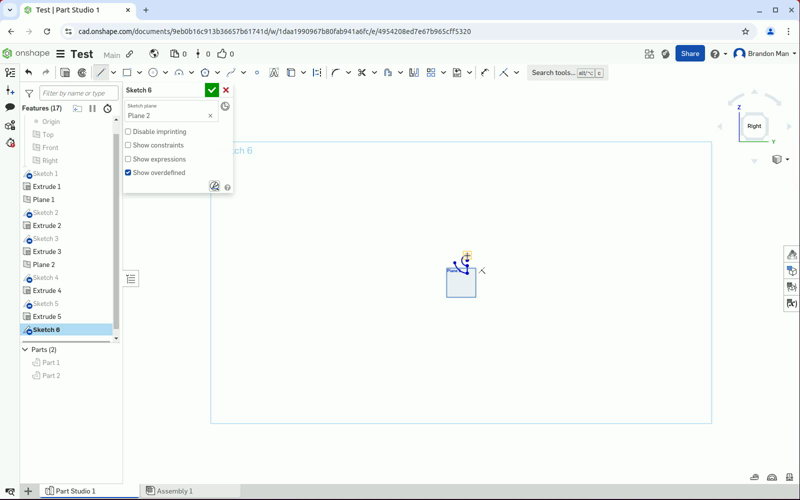
click(467, 255)
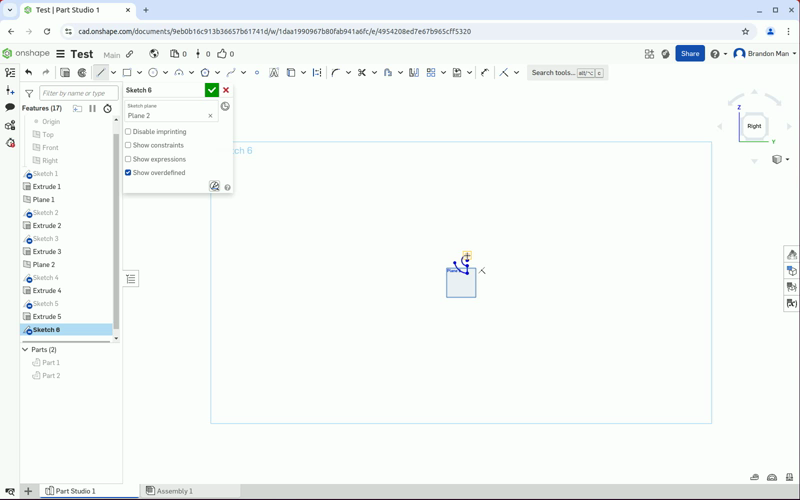
key_down(shift)
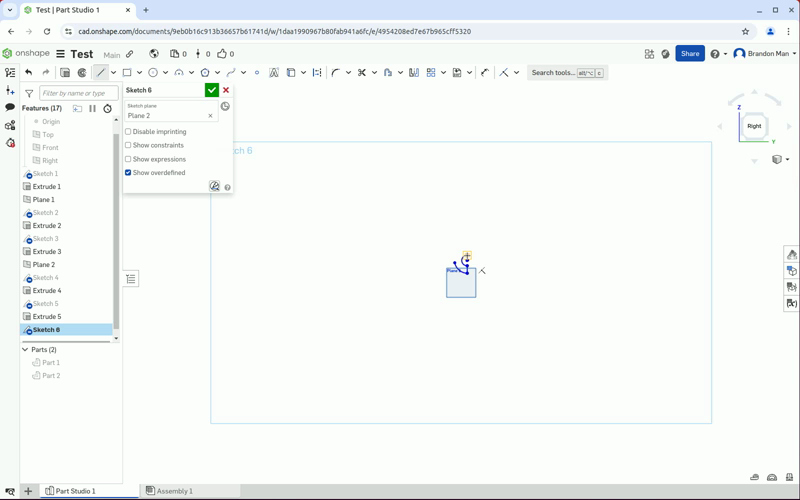
mouse_move(497, 255)
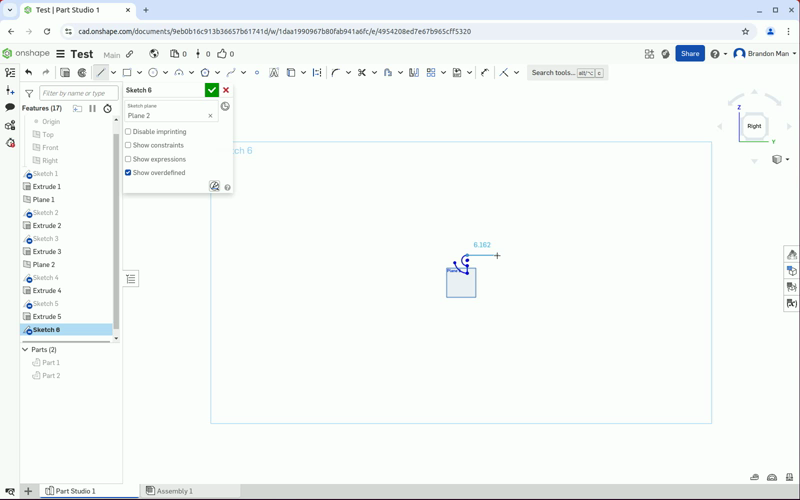
mouse_move(467, 247)
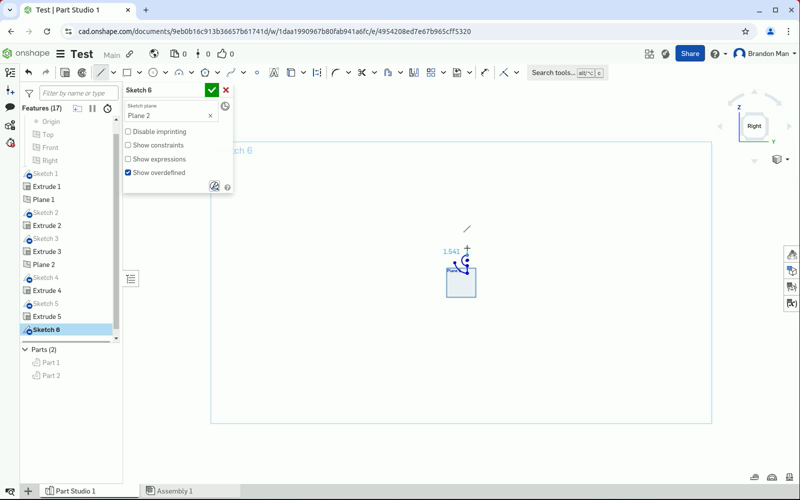
click(467, 247)
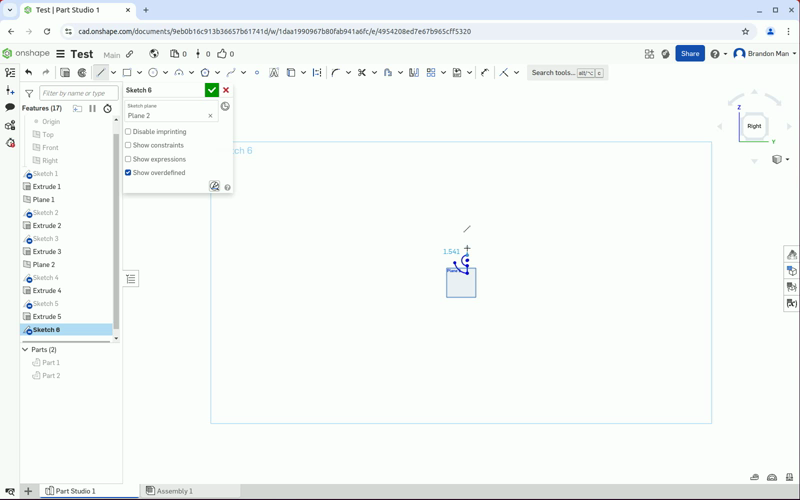
key_up(shift)
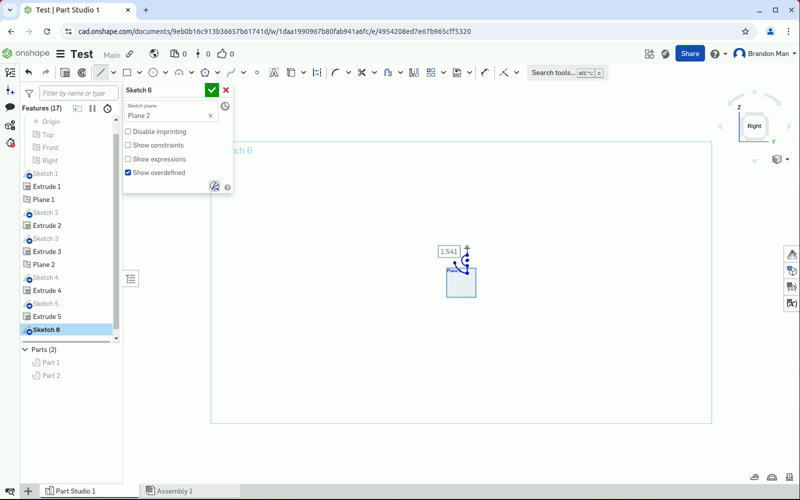
key(esc)
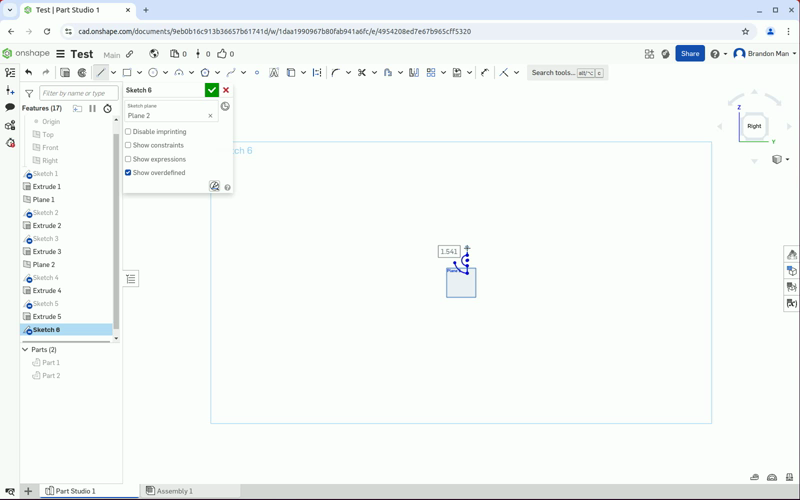
key(a)
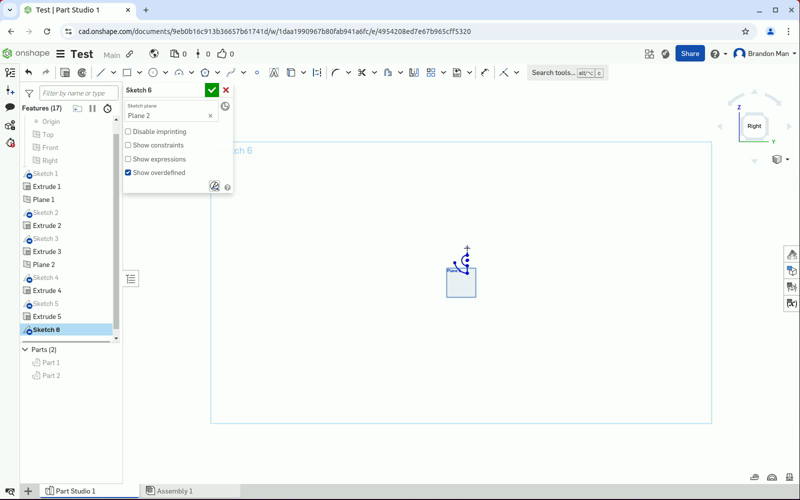
mouse_move(467, 247)
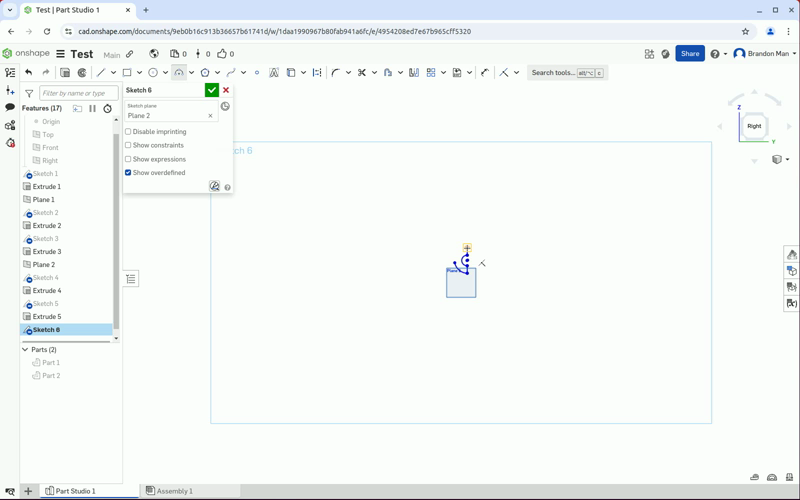
click(467, 247)
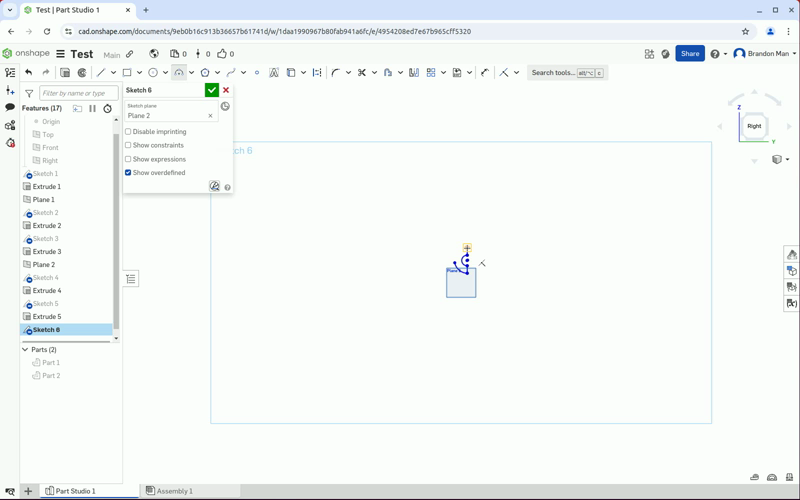
key_down(shift)
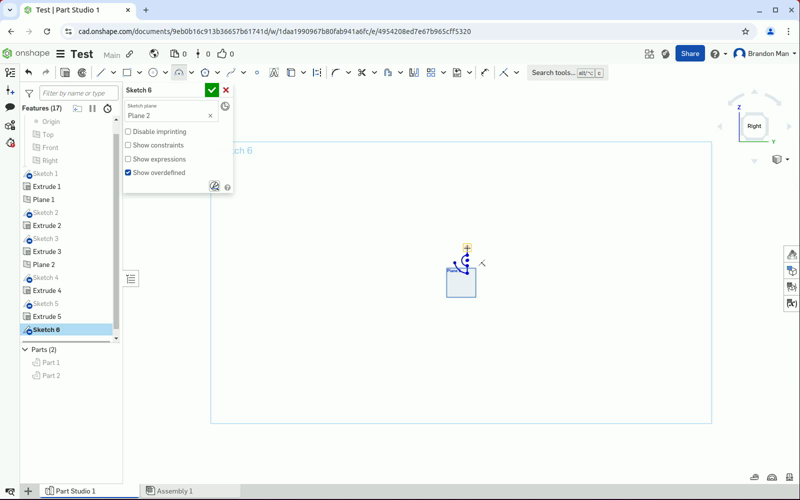
mouse_move(454, 258)
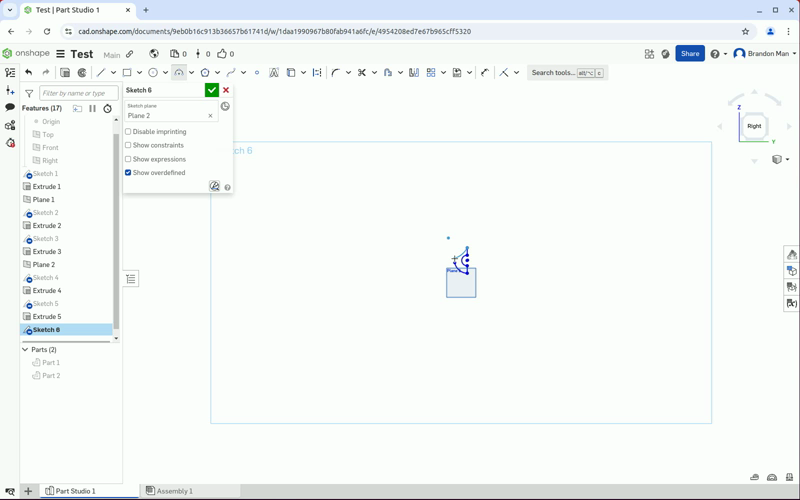
click(454, 258)
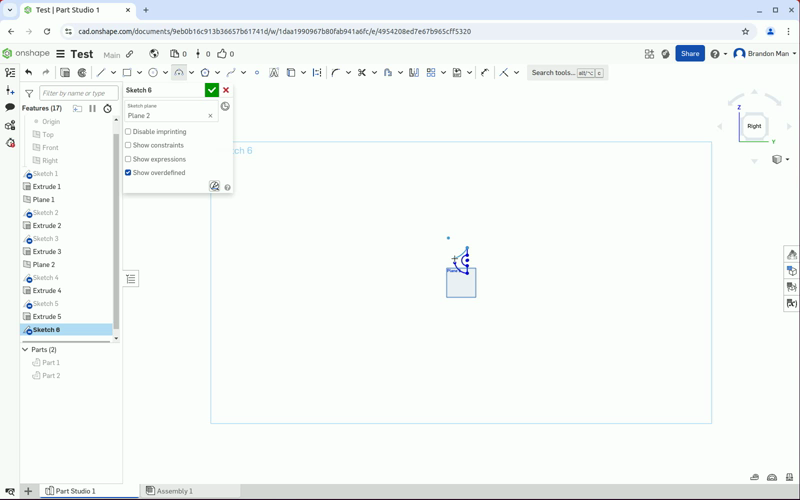
mouse_move(459, 250)
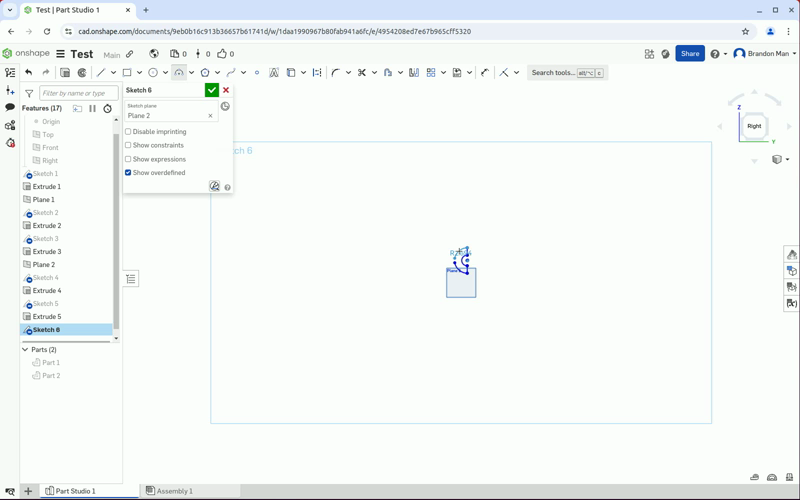
click(459, 250)
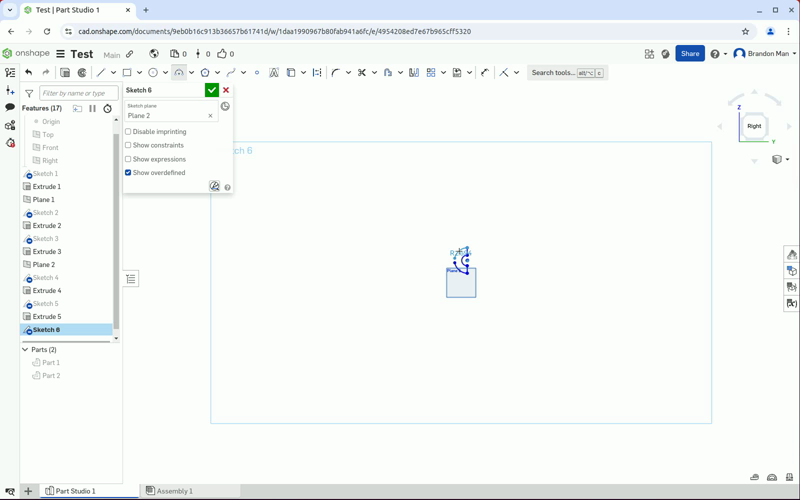
key_up(shift)
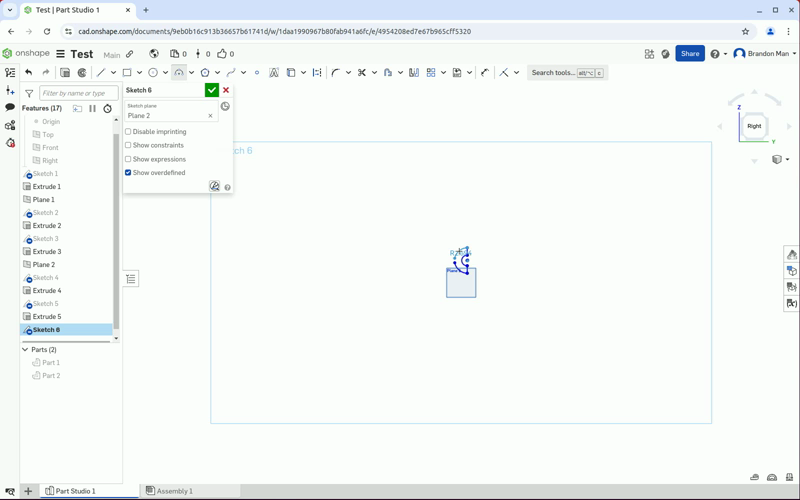
key(esc)
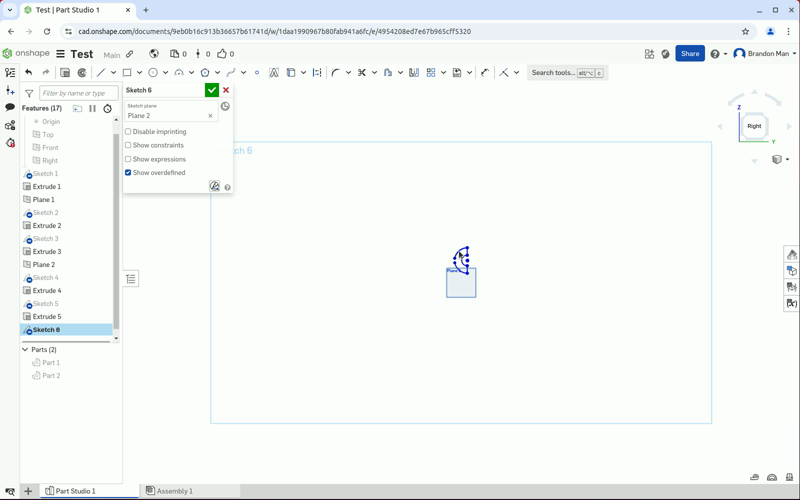
key(l)
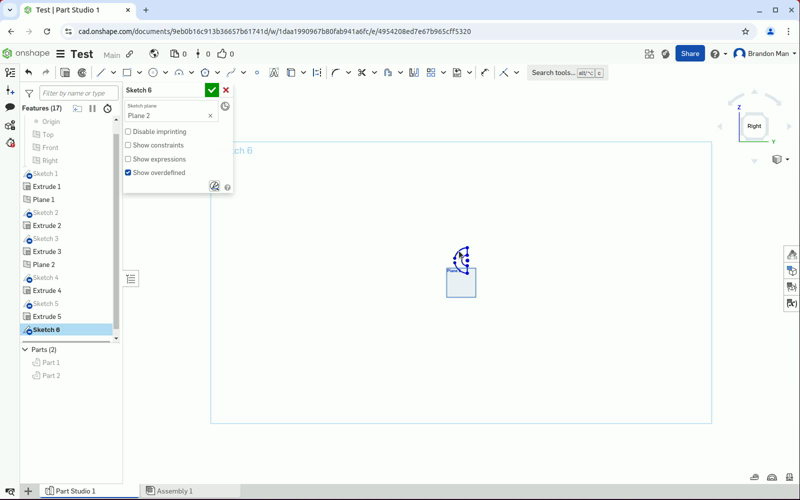
mouse_move(454, 258)
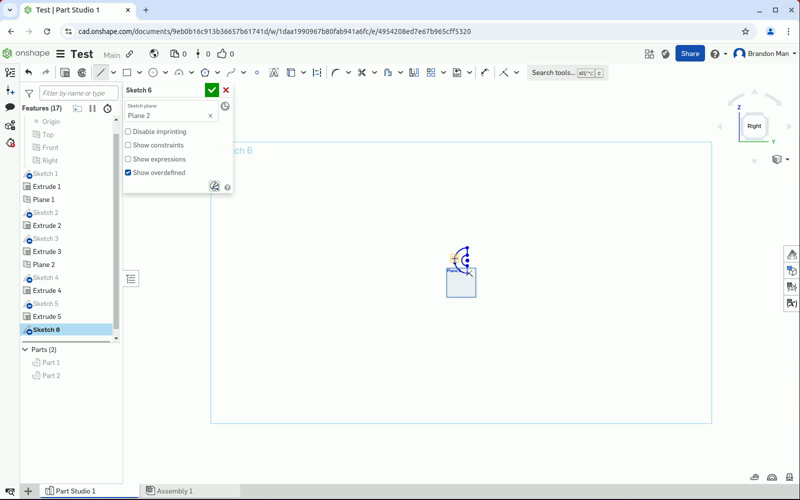
click(454, 258)
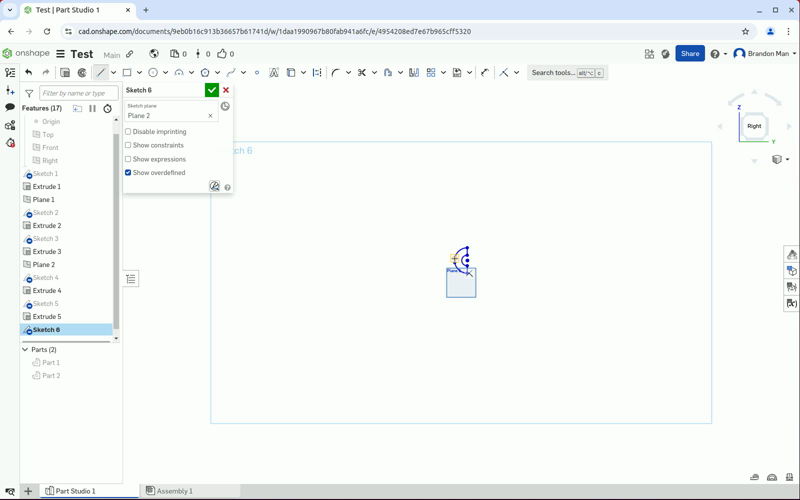
mouse_move(484, 258)
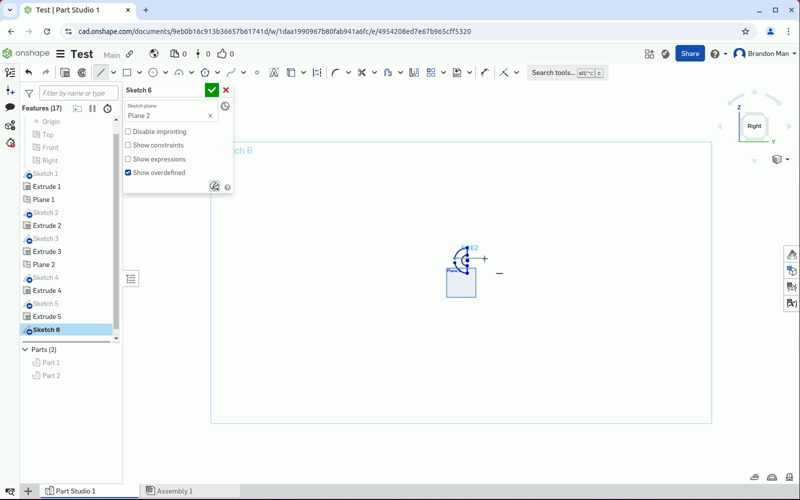
key_down(shift)
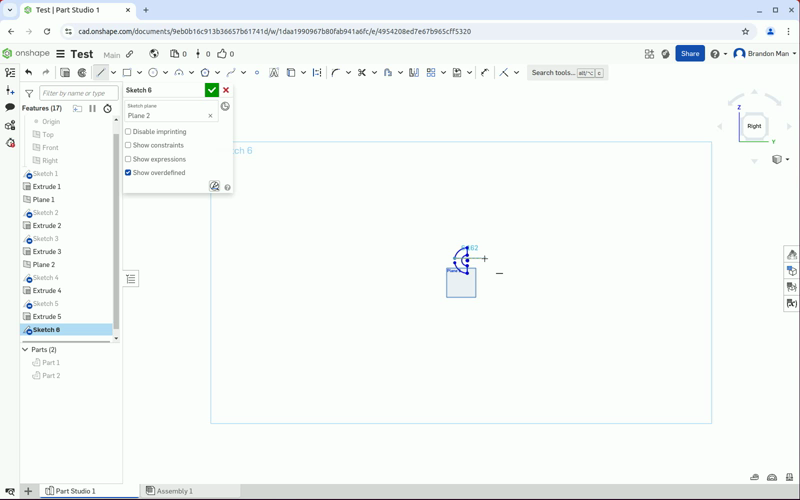
mouse_move(454, 262)
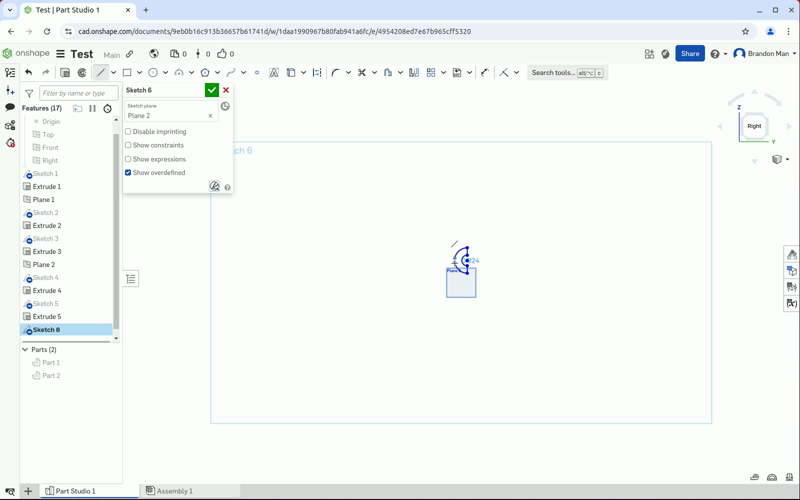
scroll(6)
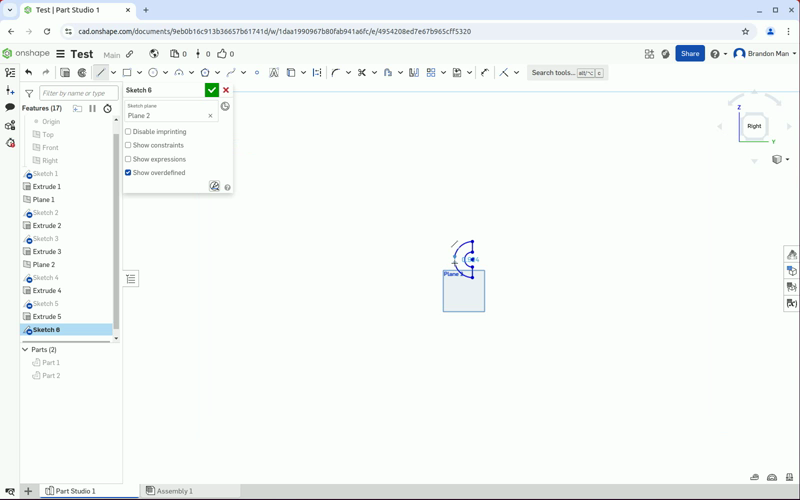
scroll(6)
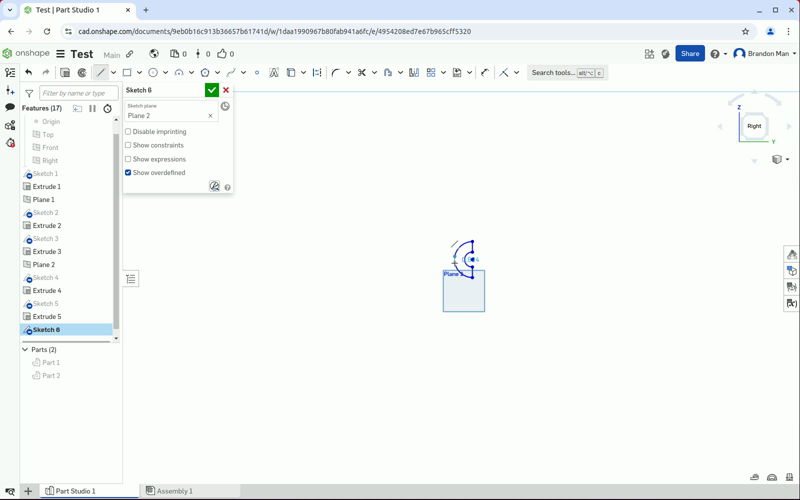
scroll(6)
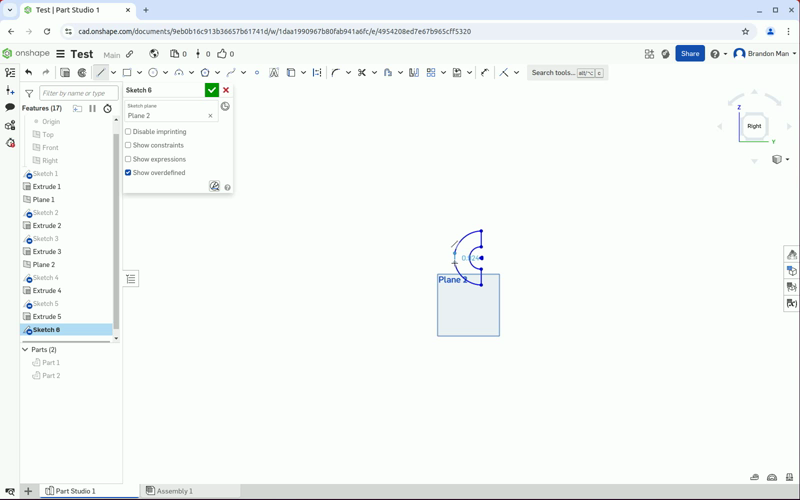
scroll(6)
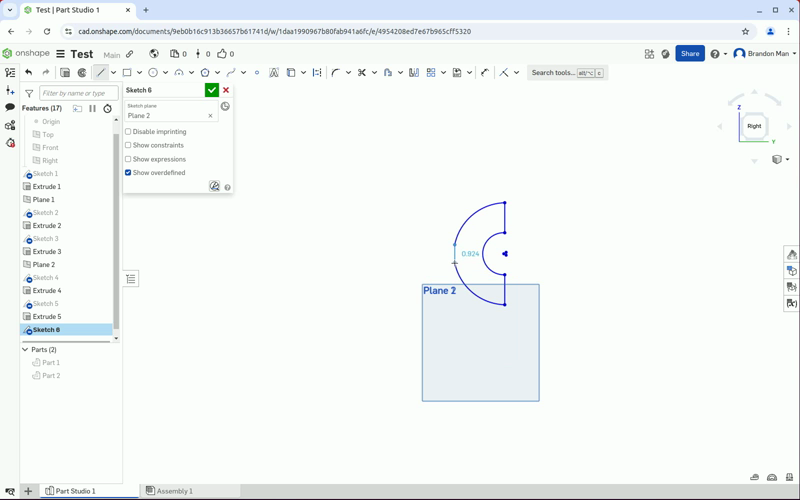
scroll(6)
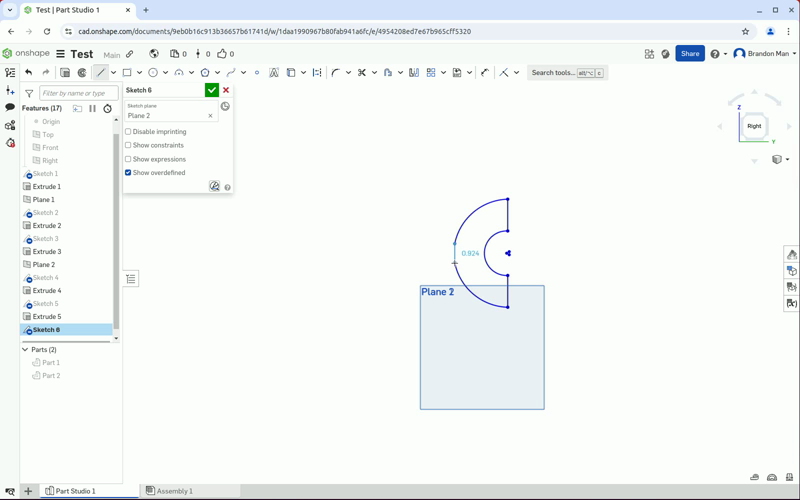
scroll(6)
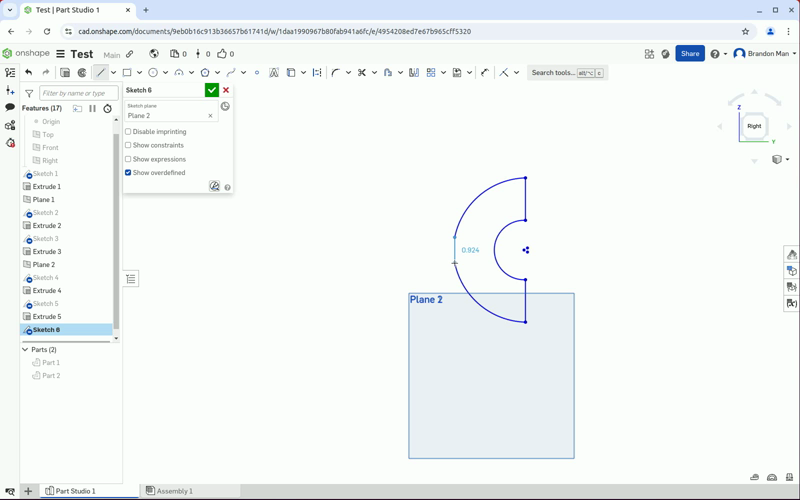
scroll(6)
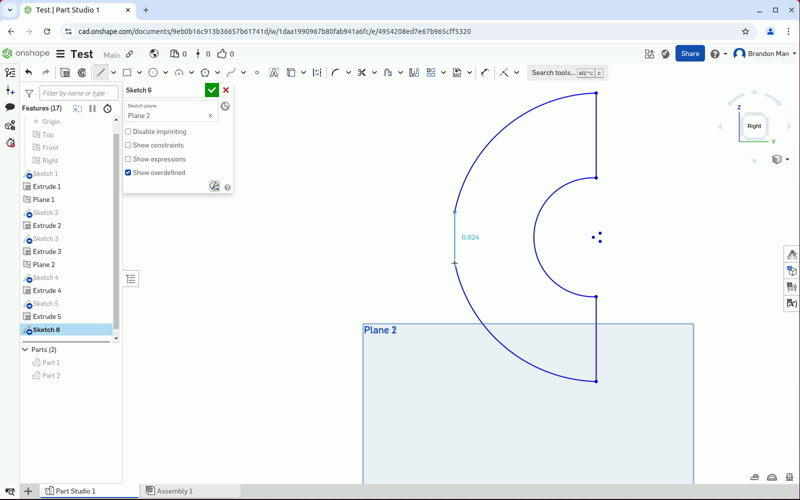
key_up(shift)
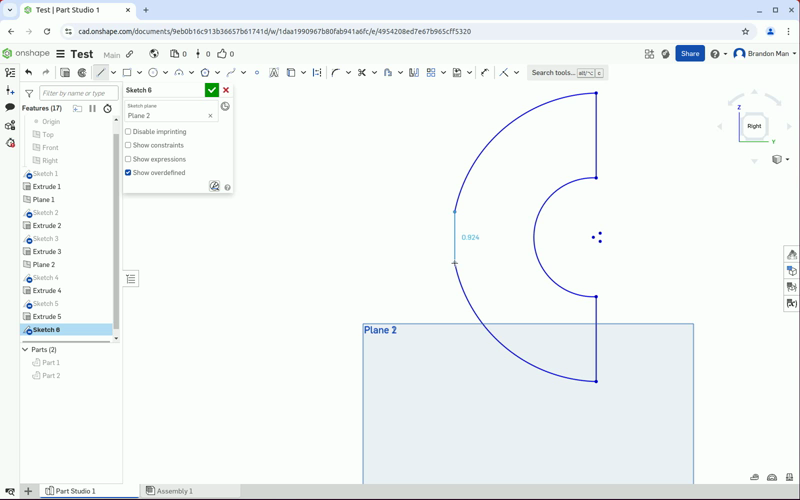
click(454, 262)
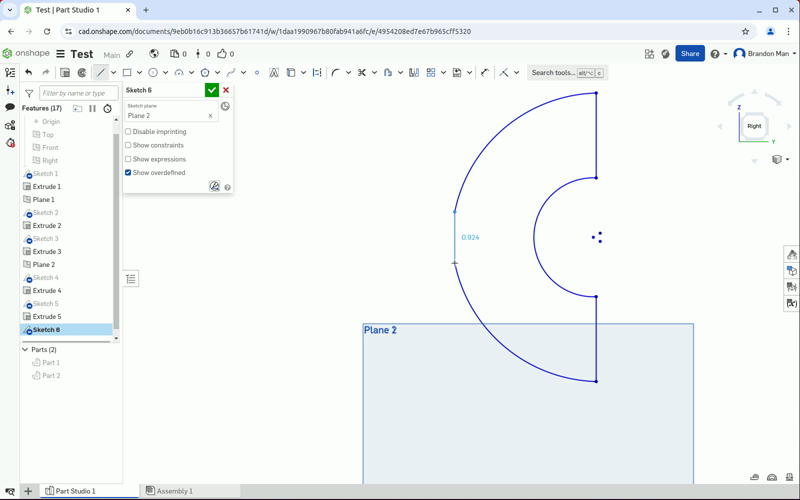
scroll(-6)
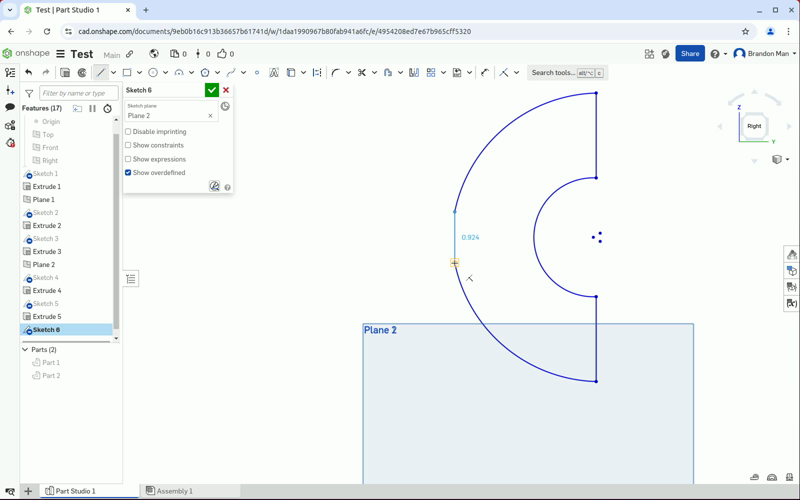
scroll(-6)
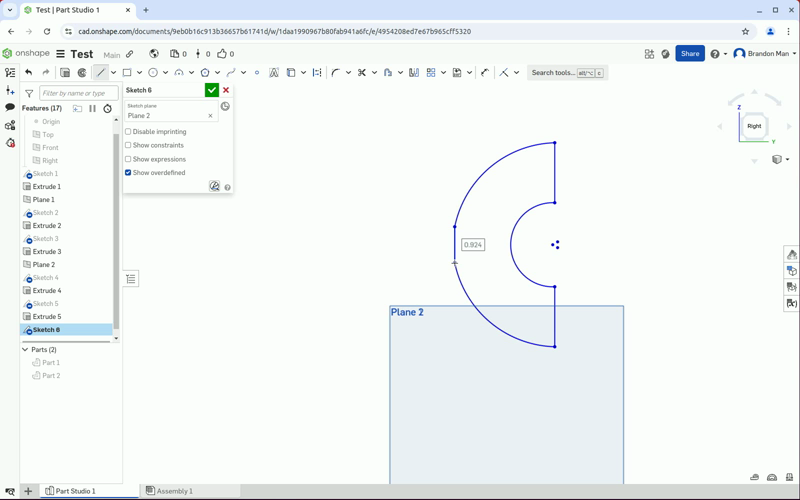
scroll(-6)
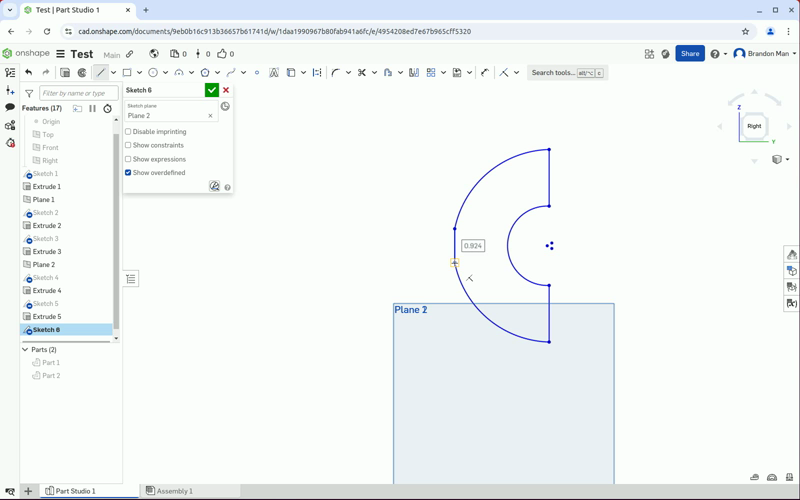
scroll(-6)
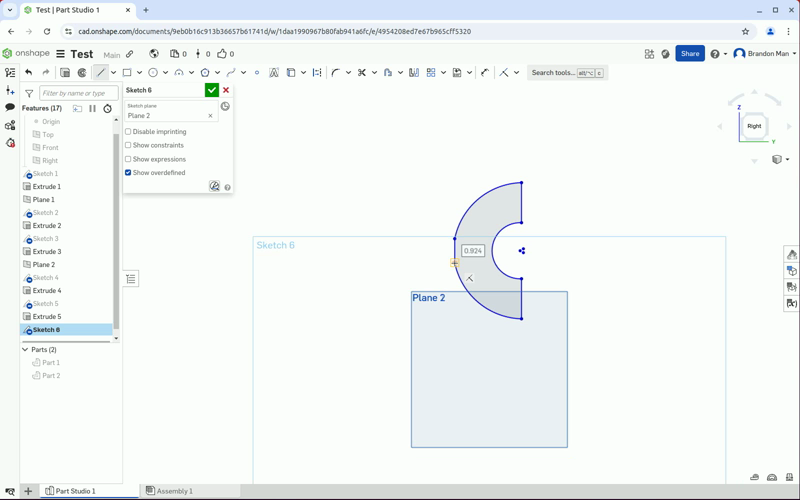
scroll(-6)
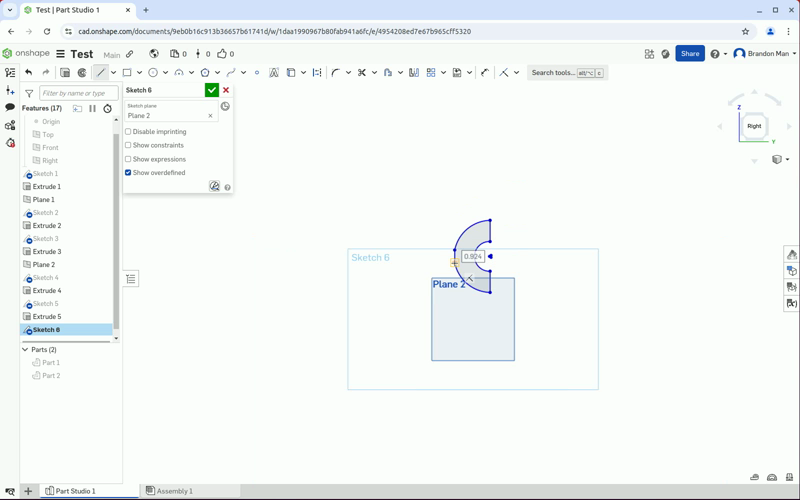
scroll(-6)
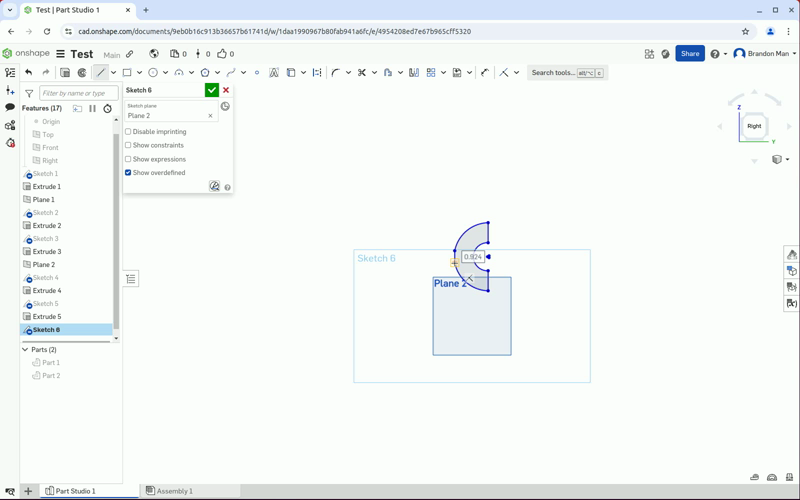
scroll(-6)
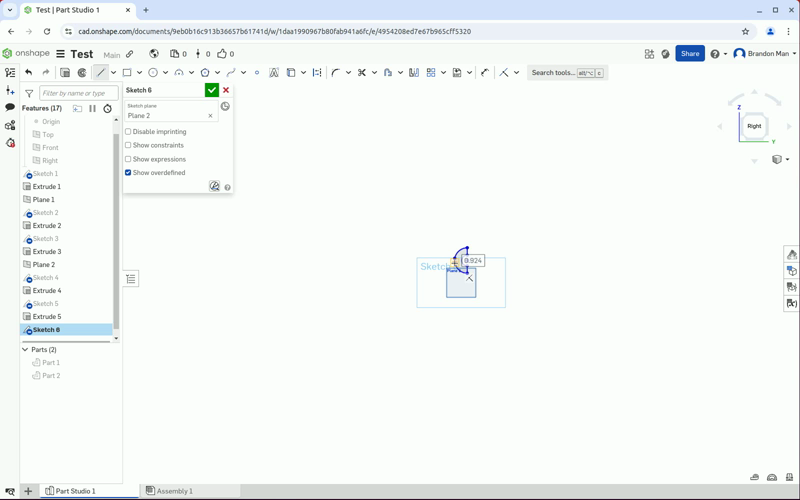
key(esc)
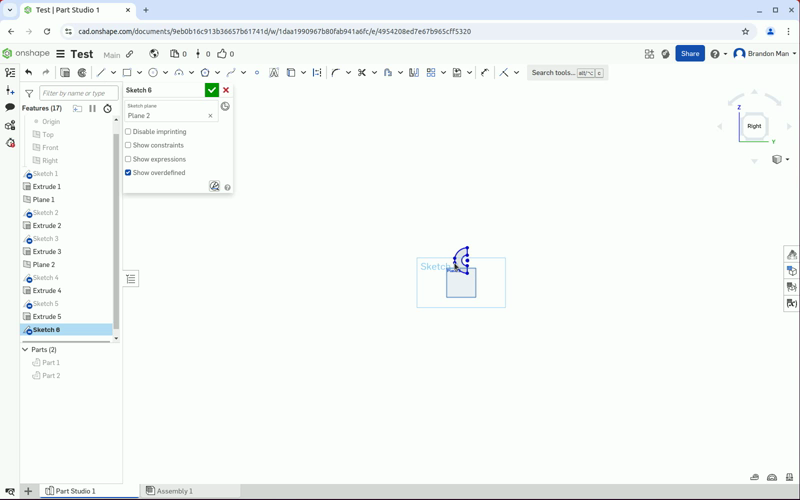
mouse_move(463, 264)
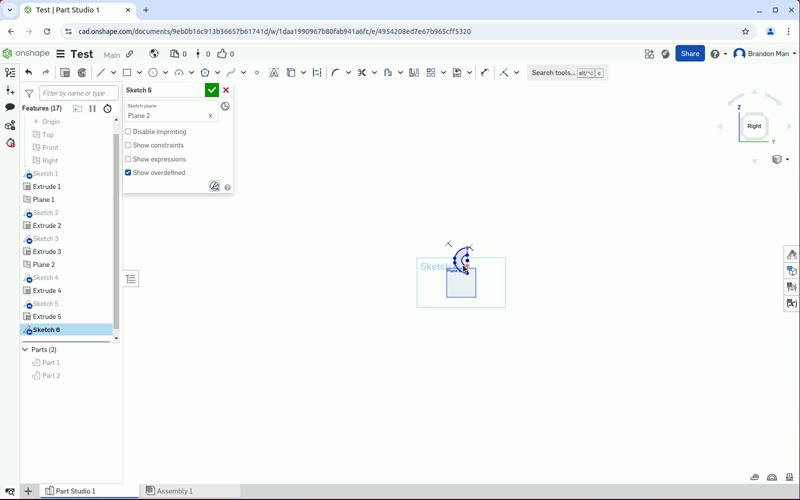
scroll(6)
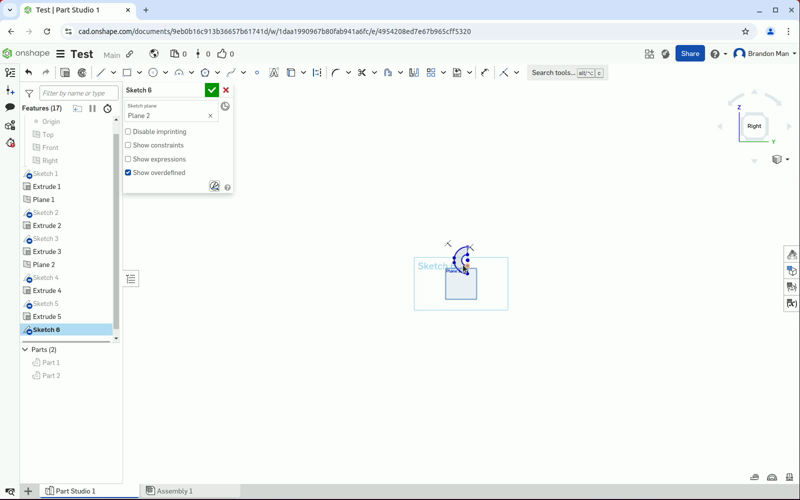
scroll(6)
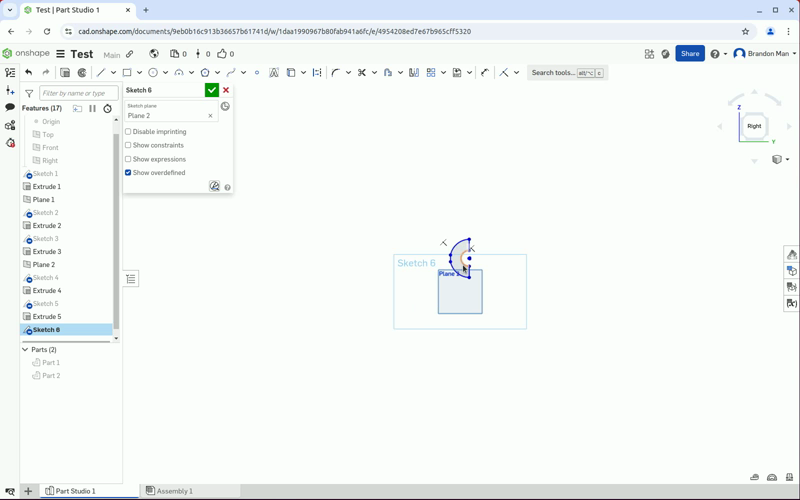
scroll(6)
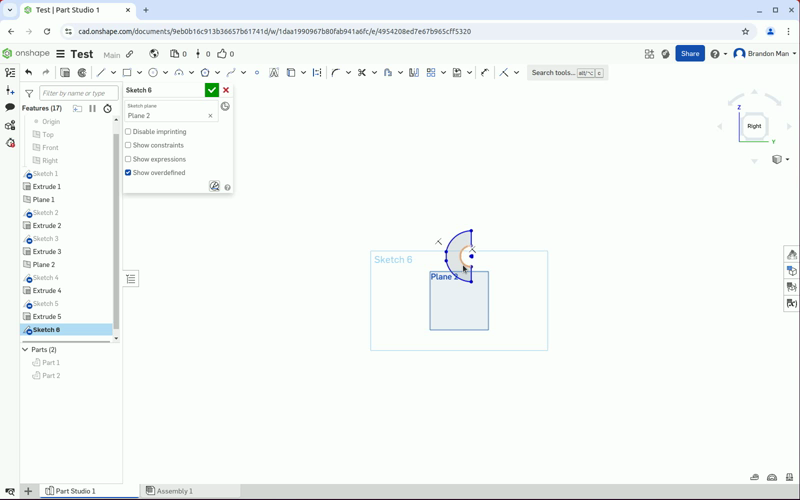
scroll(6)
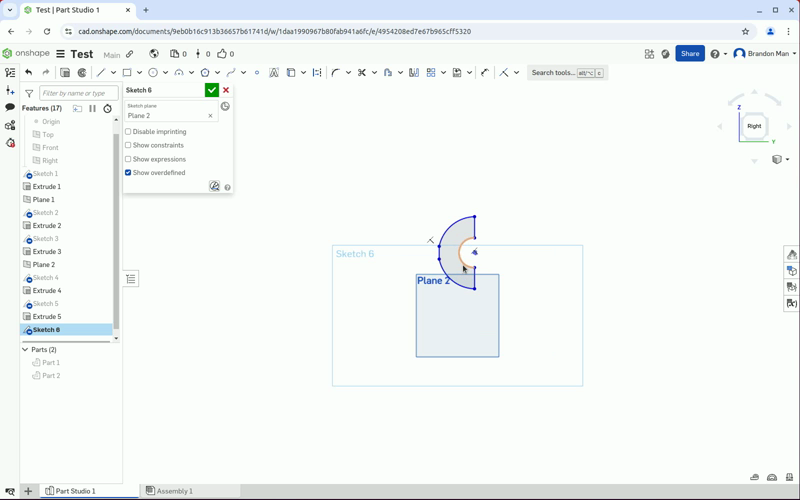
scroll(6)
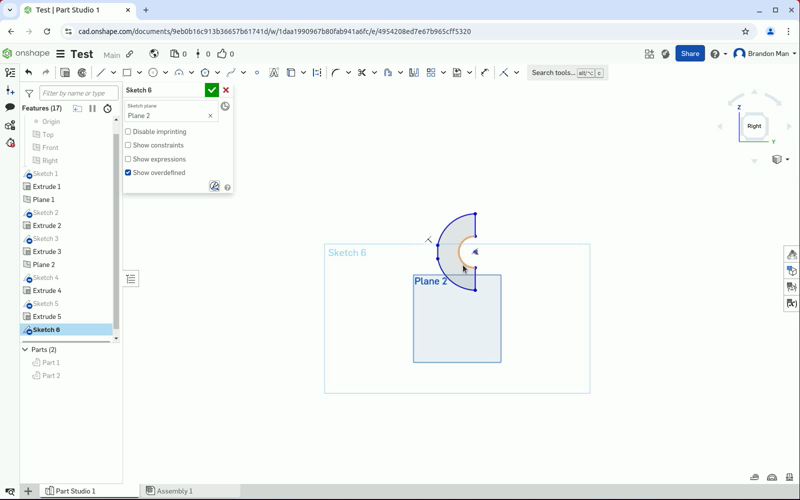
scroll(6)
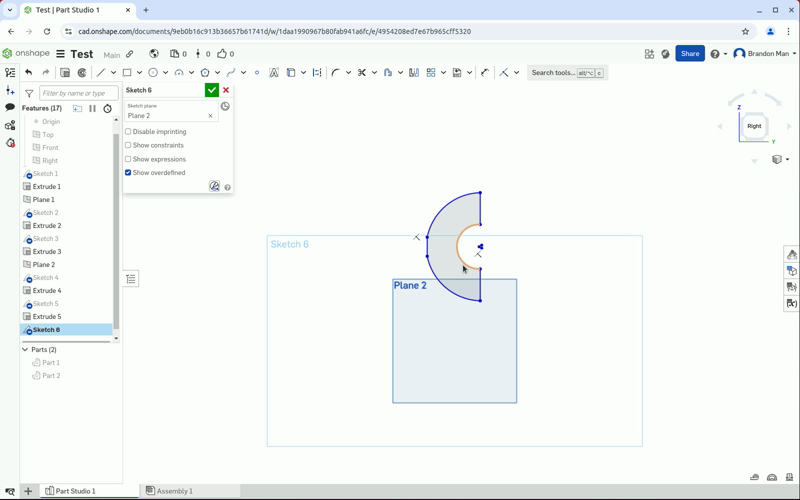
scroll(6)
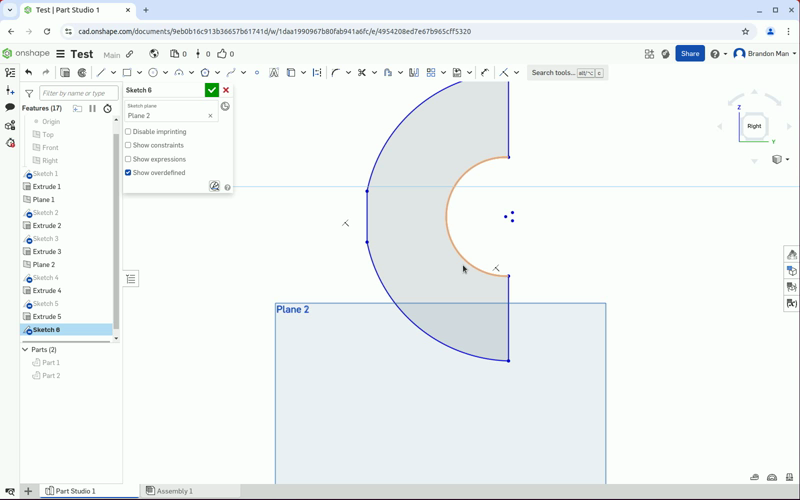
click(463, 264)
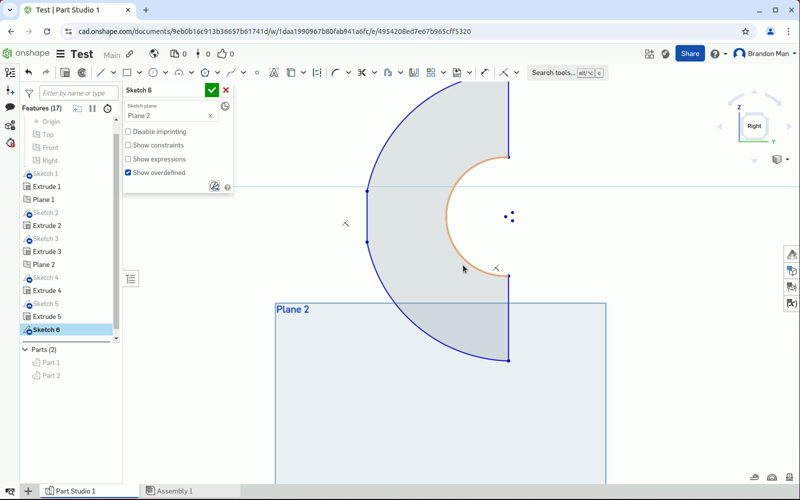
scroll(-6)
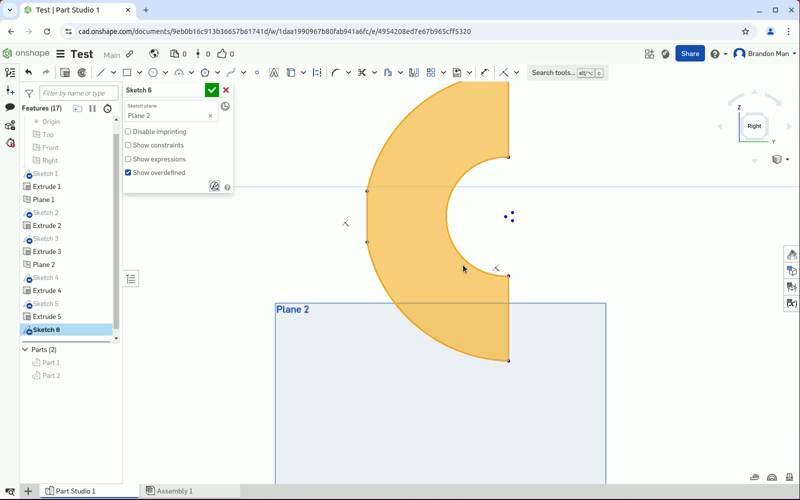
scroll(-6)
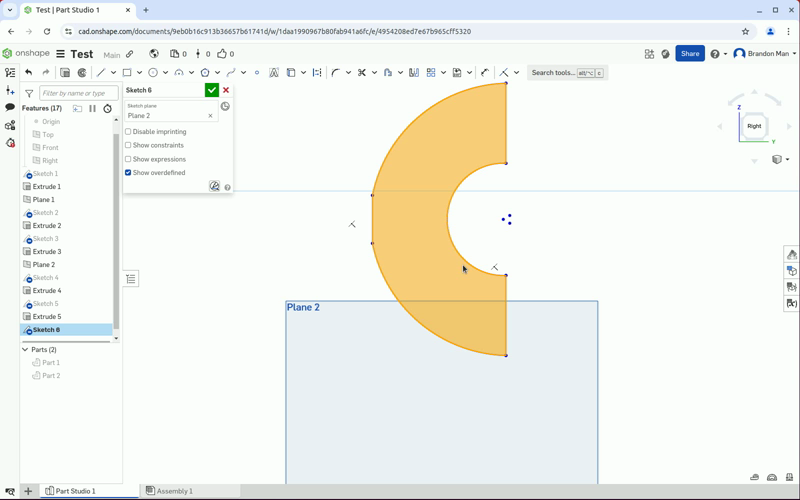
scroll(-6)
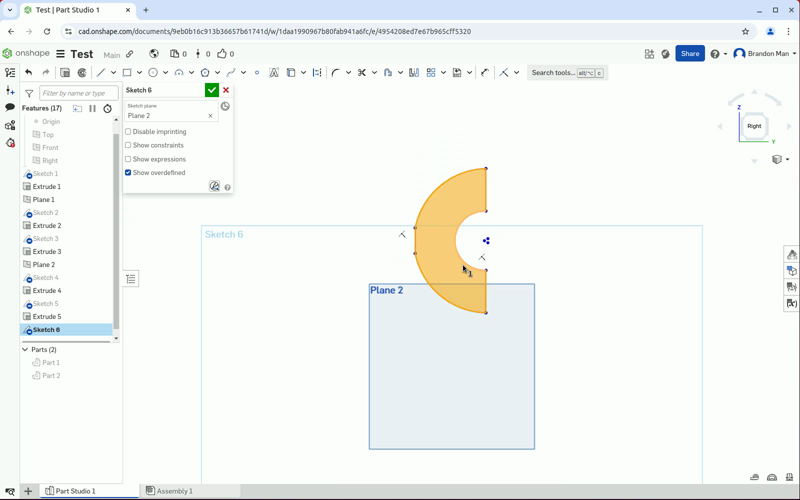
scroll(-6)
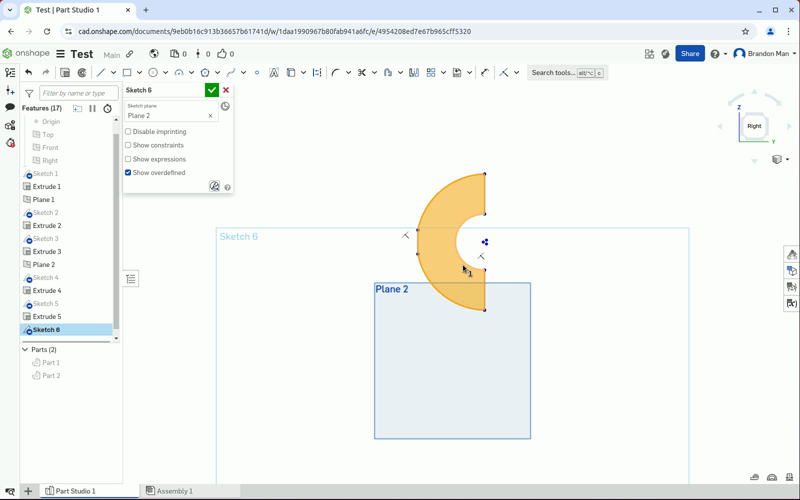
scroll(-6)
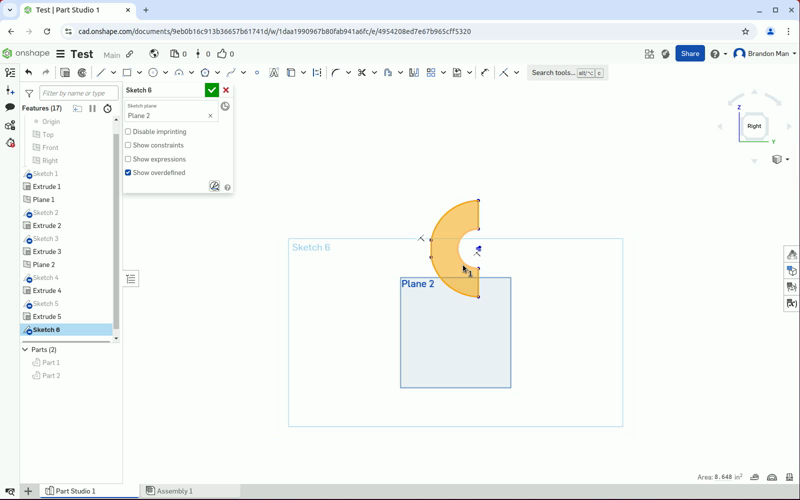
scroll(-6)
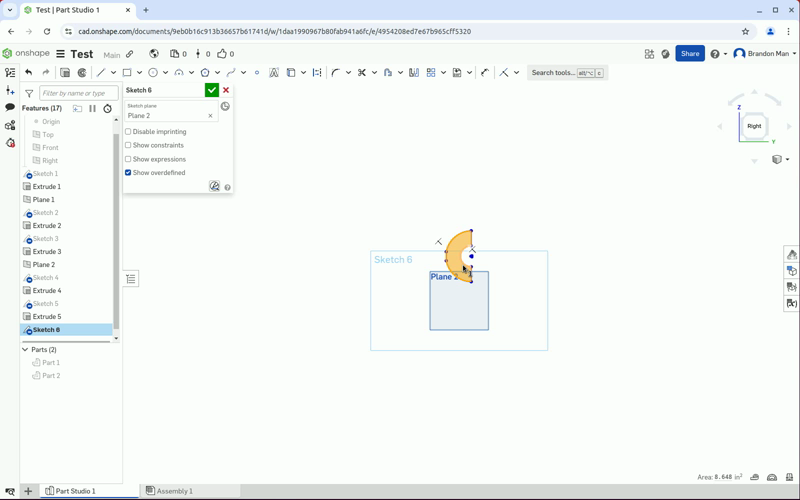
scroll(-6)
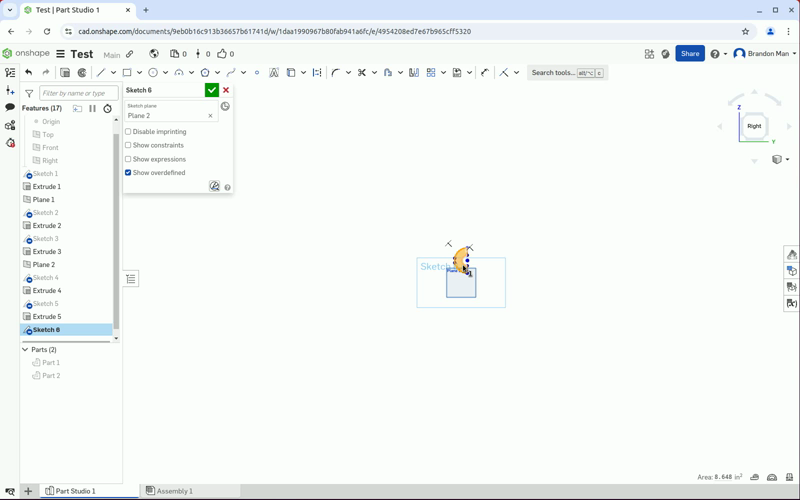
mouse_move(73, 352)
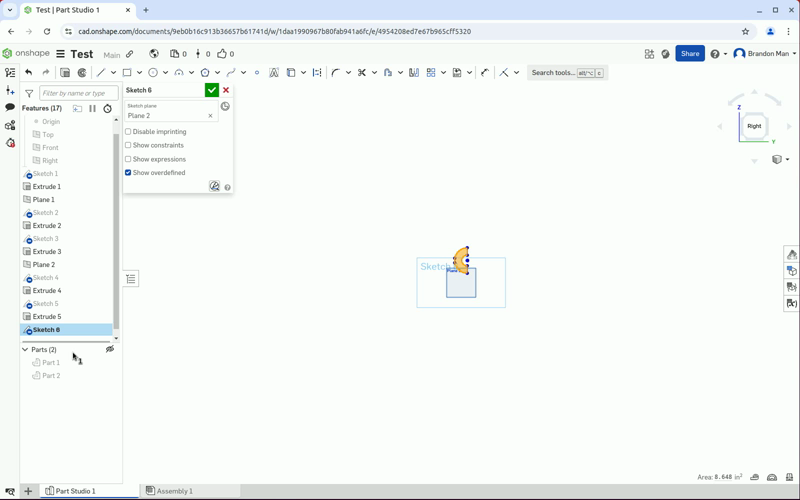
key(shift+y)
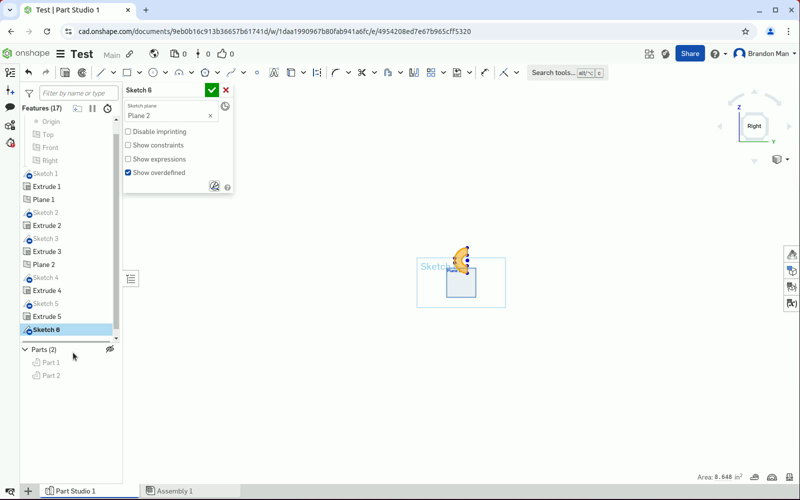
key(shift+e)
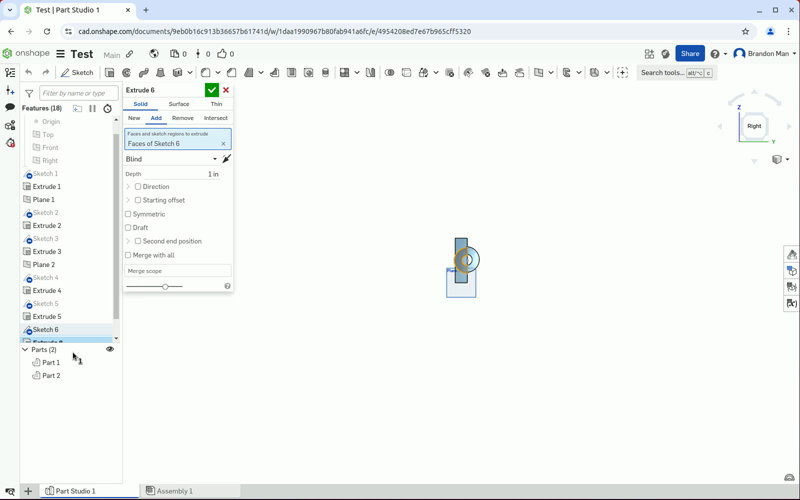
mouse_move(143, 106)
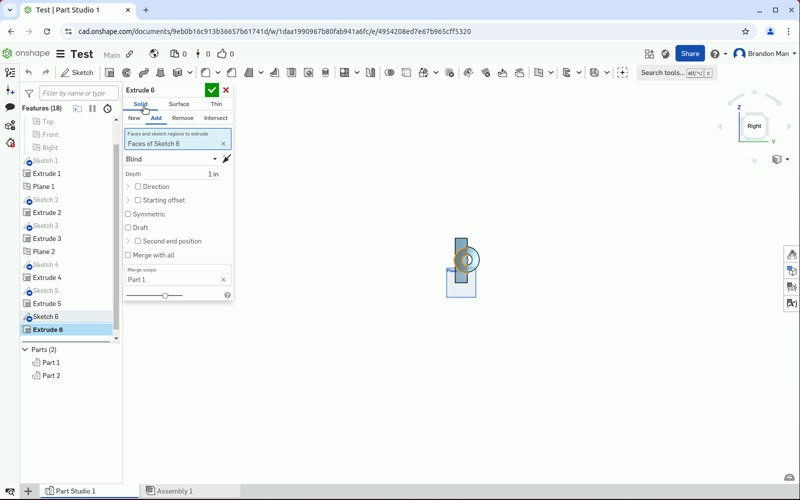
click(143, 106)
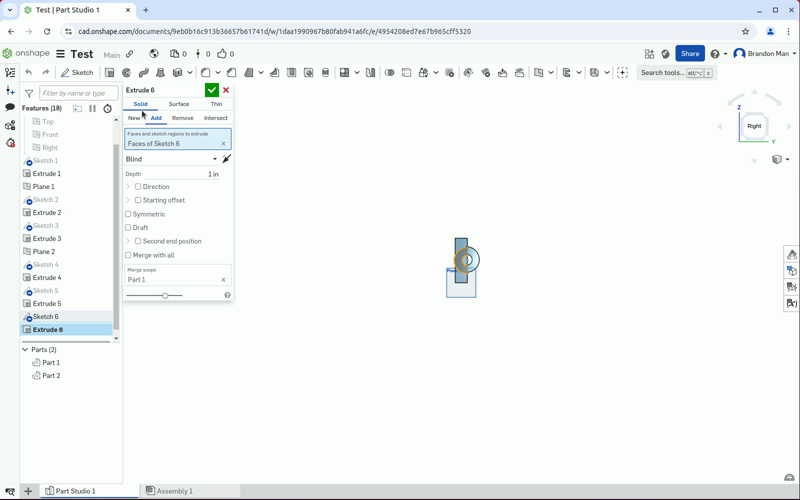
mouse_move(137, 120)
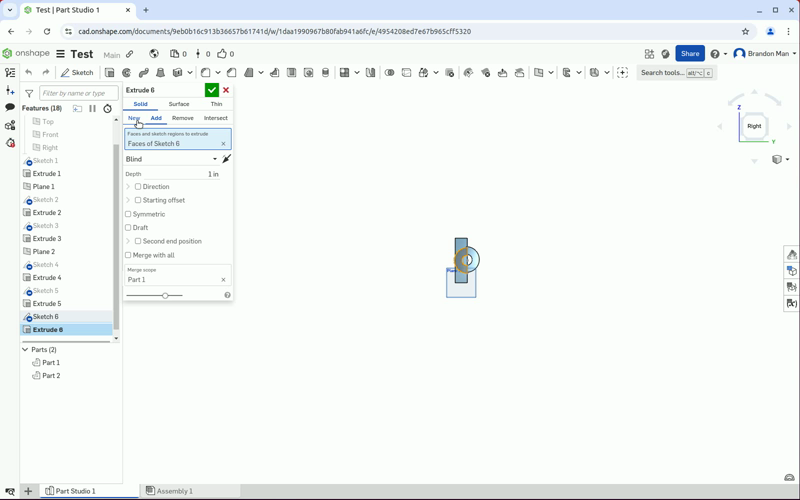
click(137, 120)
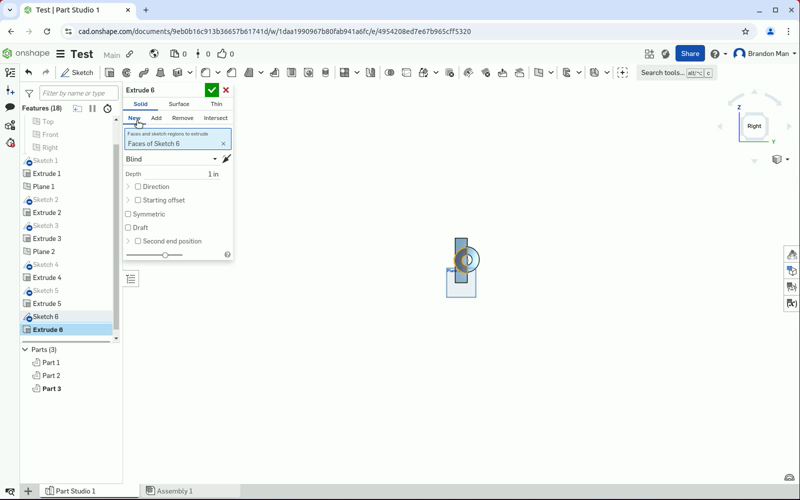
key(tab, 4)
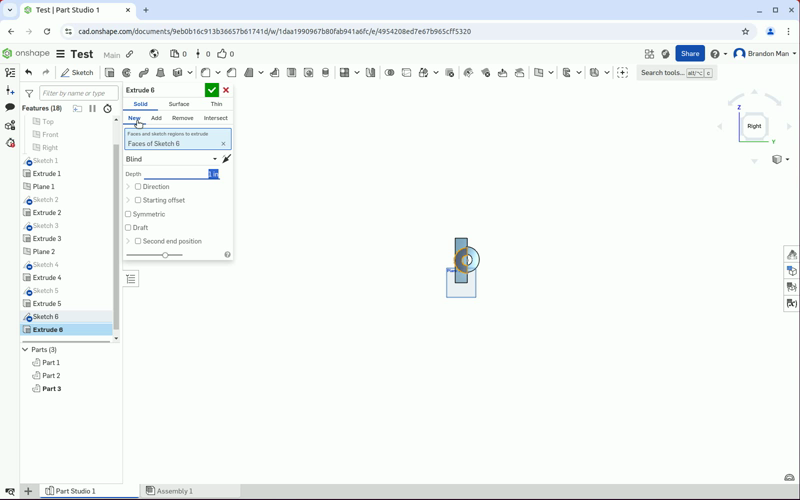
text(-30.811)
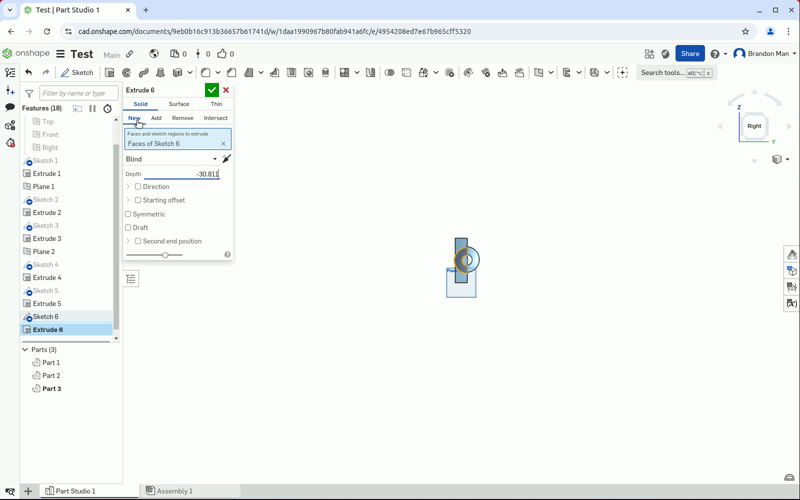
key(enter)
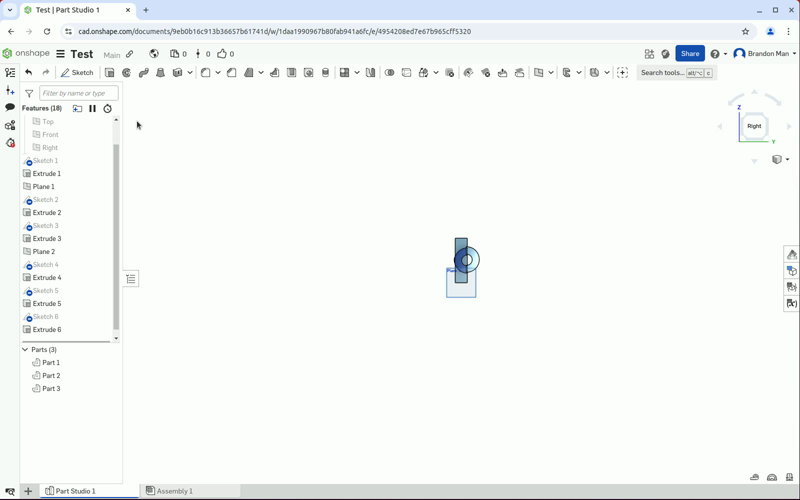
key(shift+h)
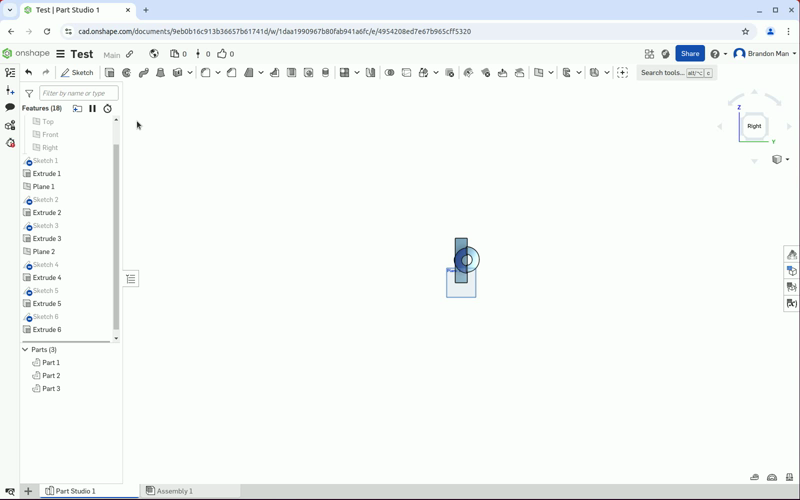
key(shift+h)
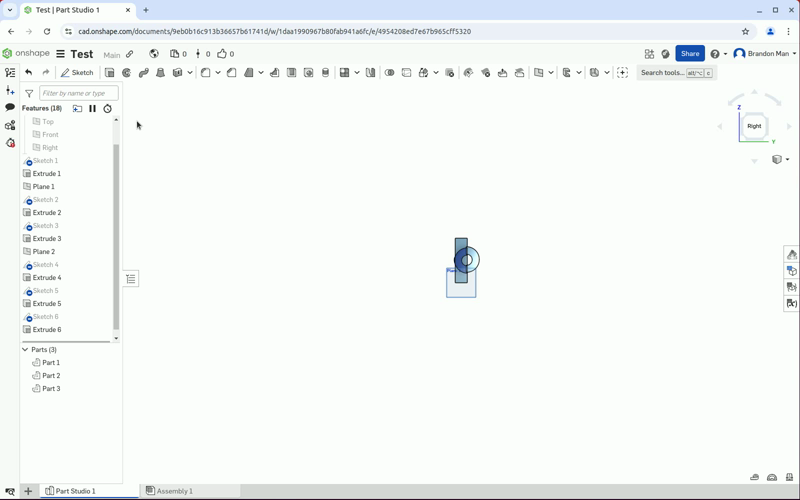
mouse_move(69, 163)
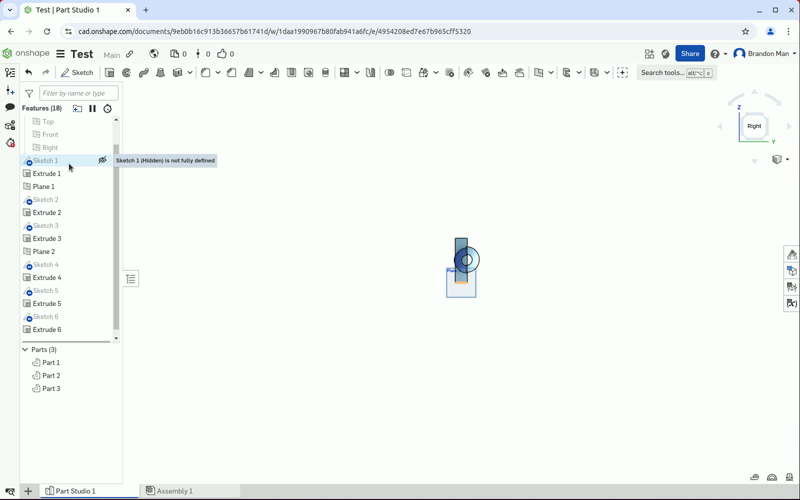
click(69, 163)
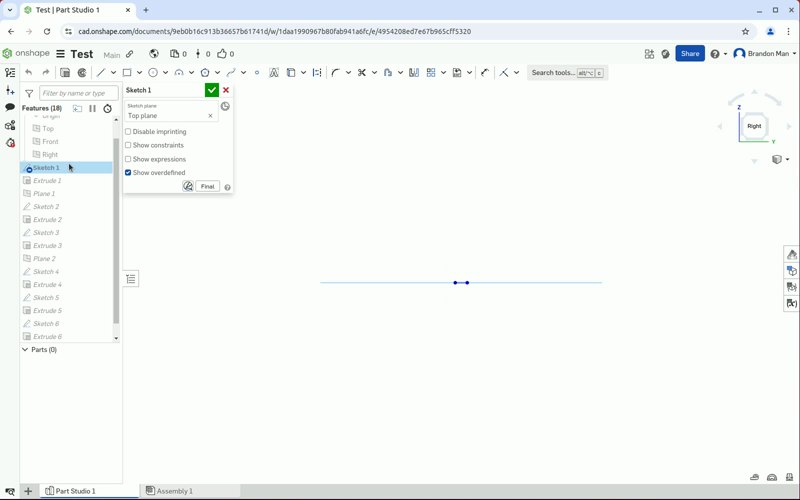
mouse_move(229, 92)
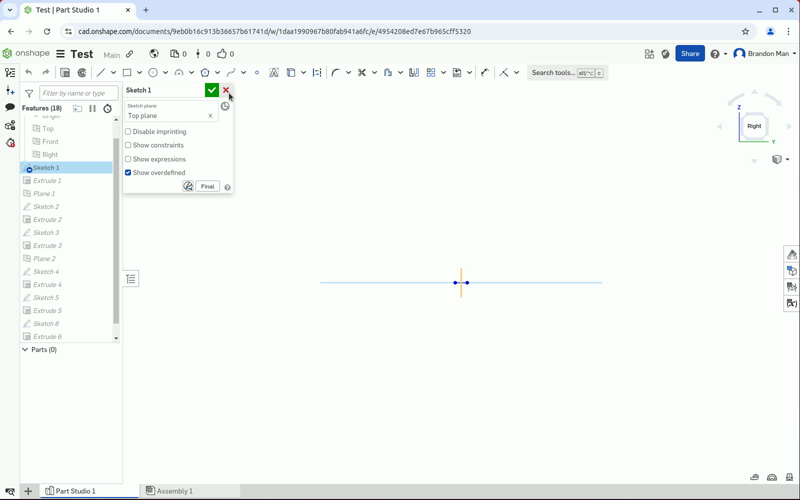
click(229, 92)
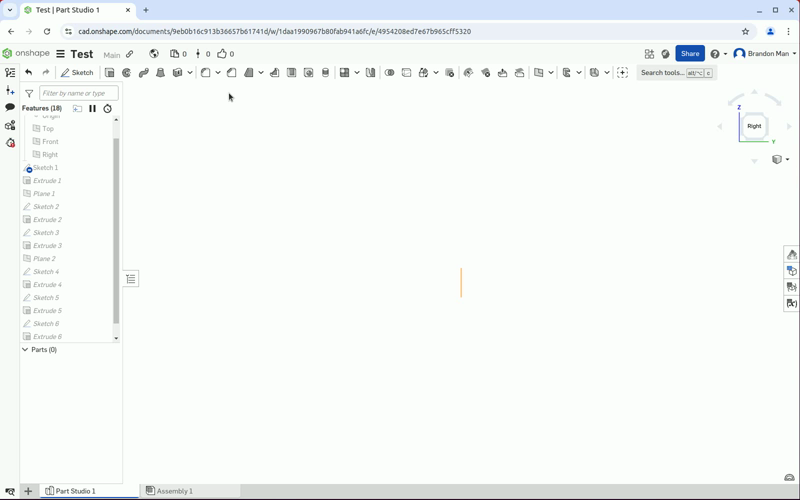
mouse_move(73, 352)
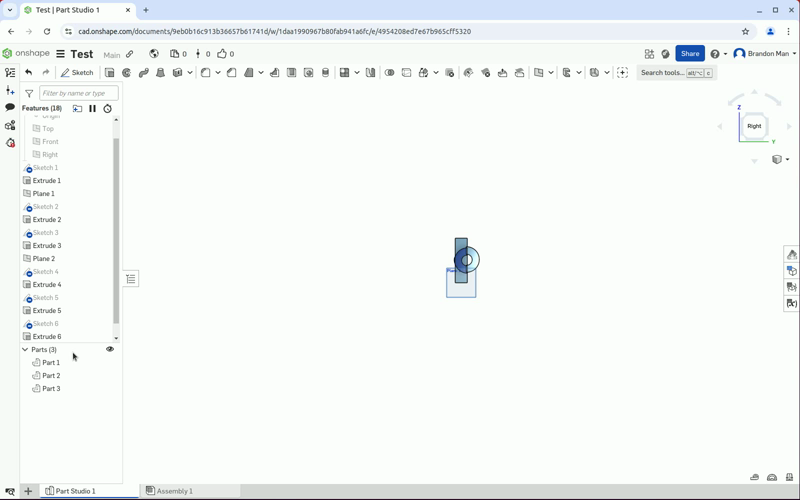
key(y)
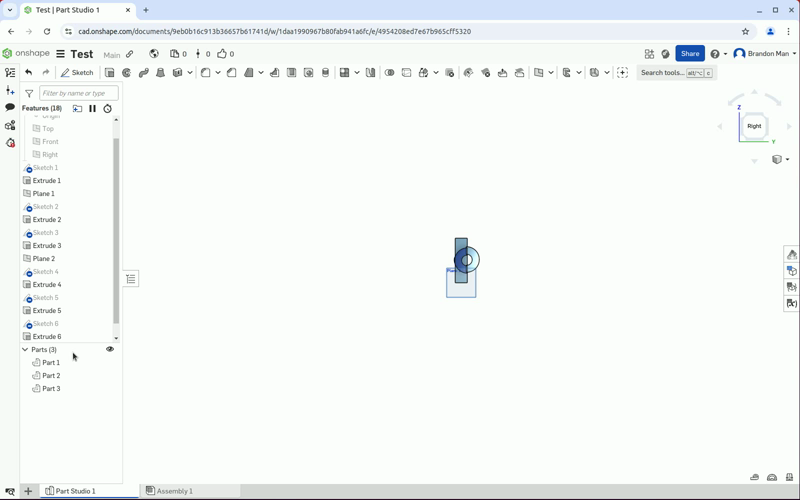
key(shift+p)
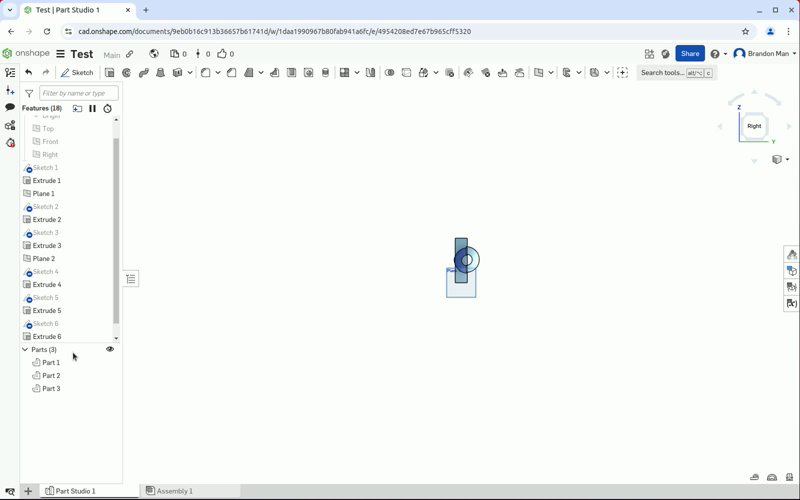
key(space)
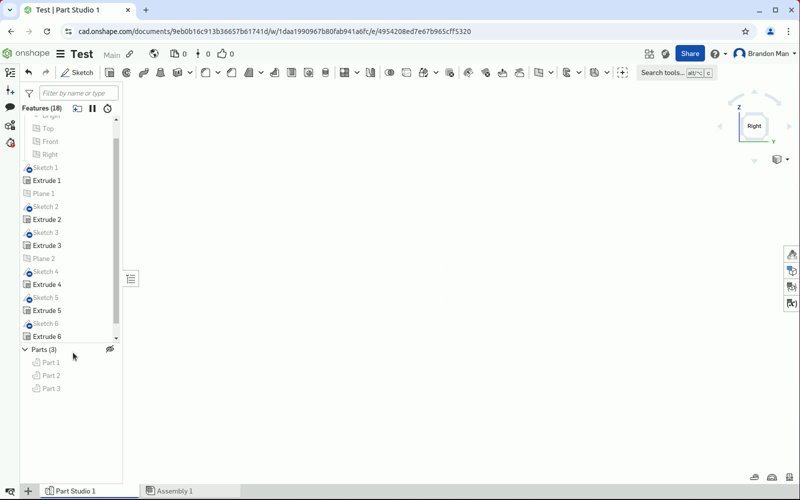
key_down(shift)
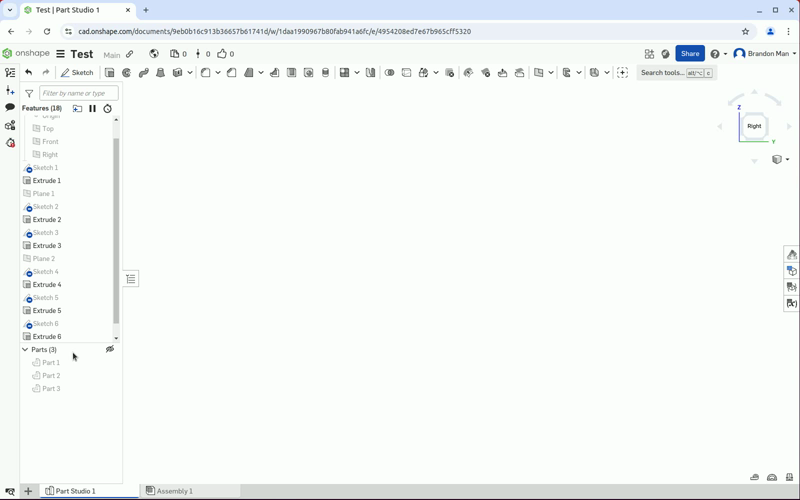
key(right)
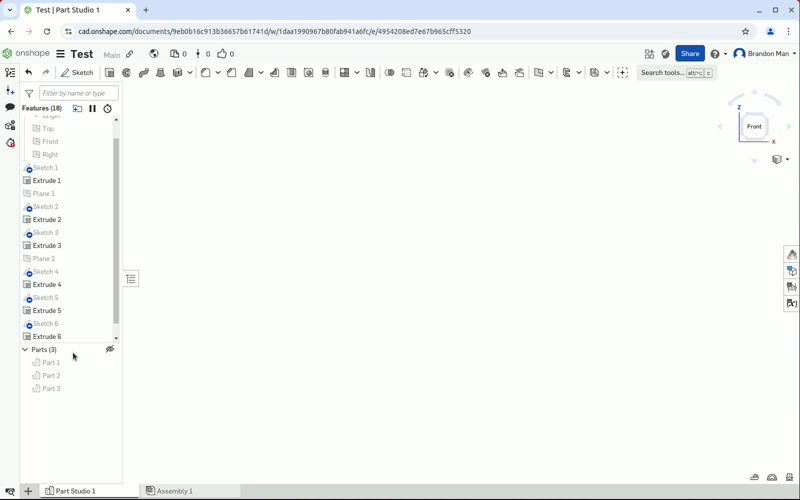
key_up(shift)
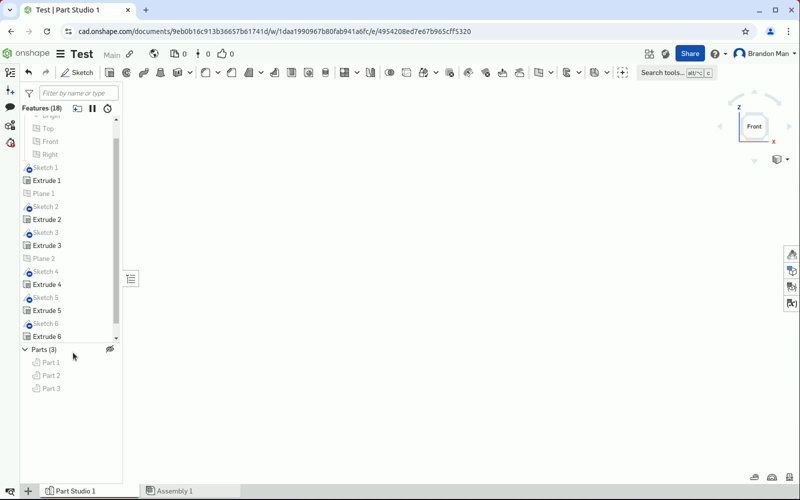
mouse_move(73, 352)
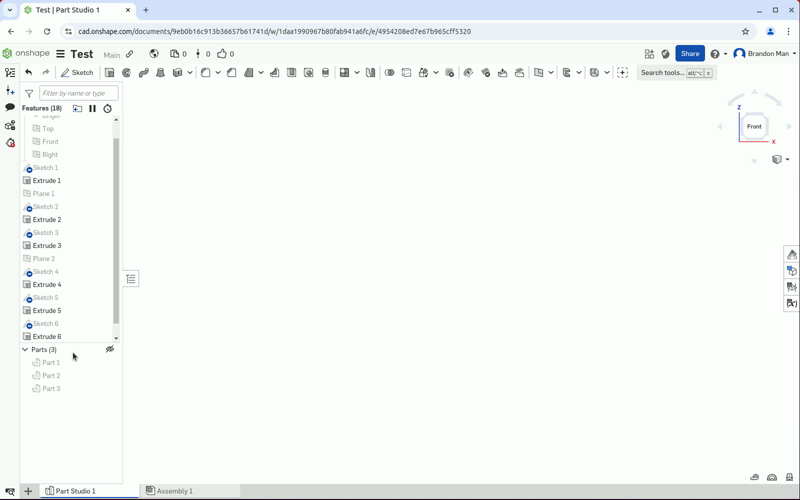
key(shift+y)
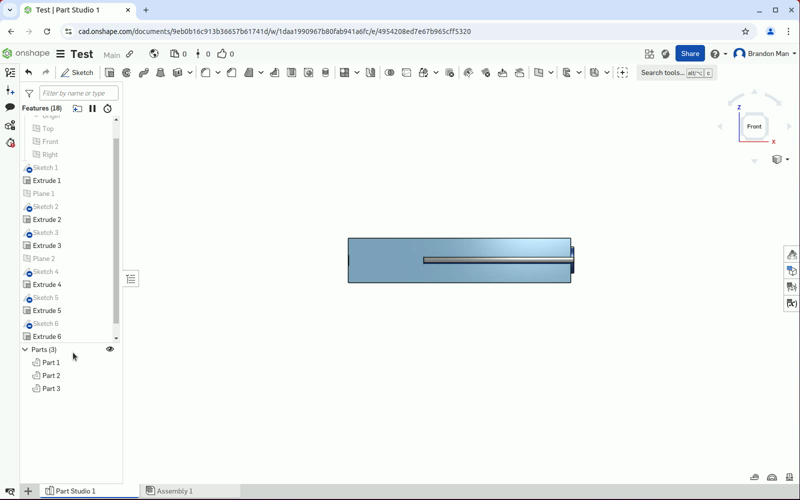
mouse_move(541, 75)
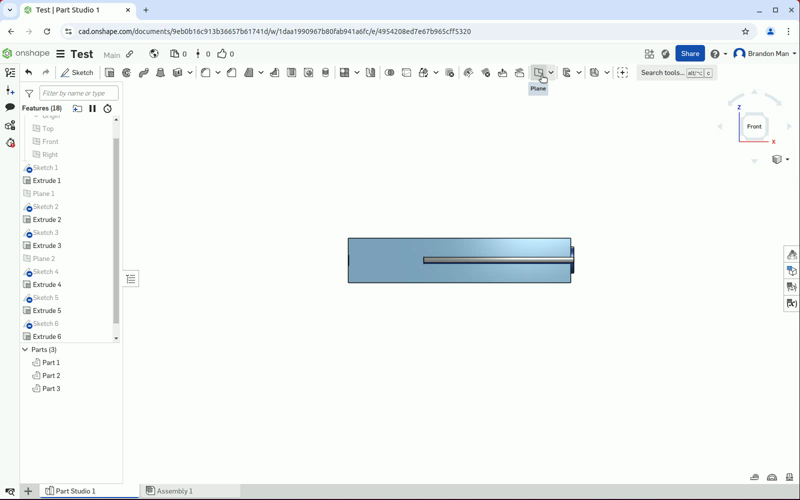
click(541, 75)
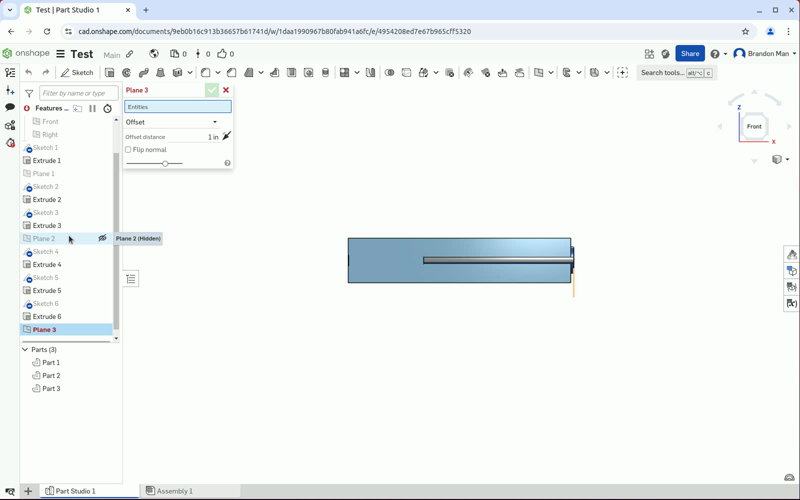
scroll(3)
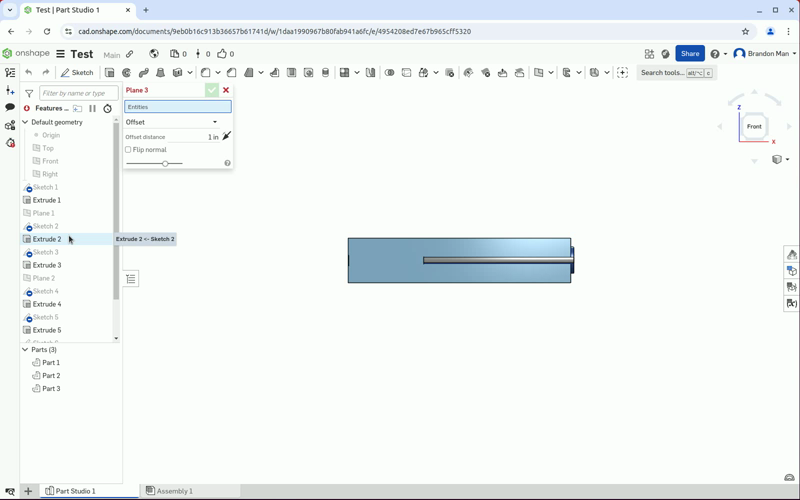
mouse_move(69, 163)
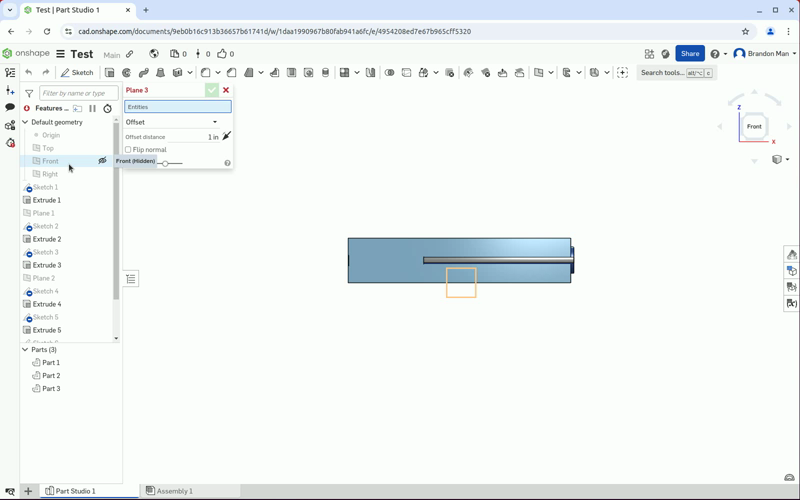
click(69, 163)
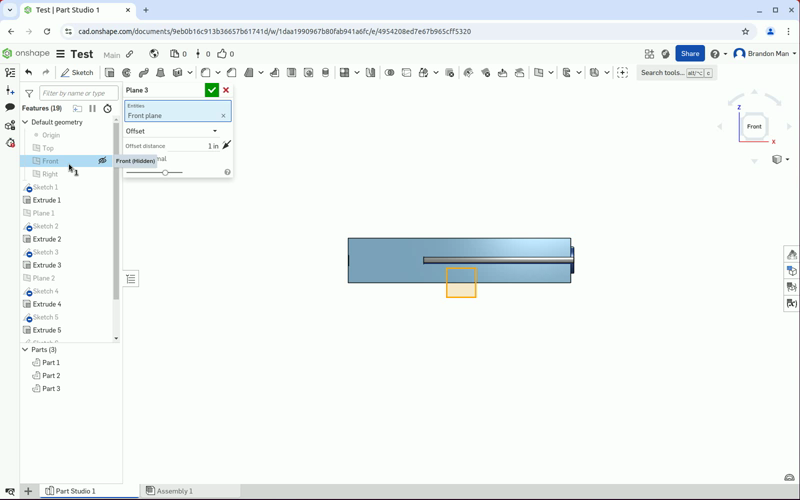
key(tab, 2)
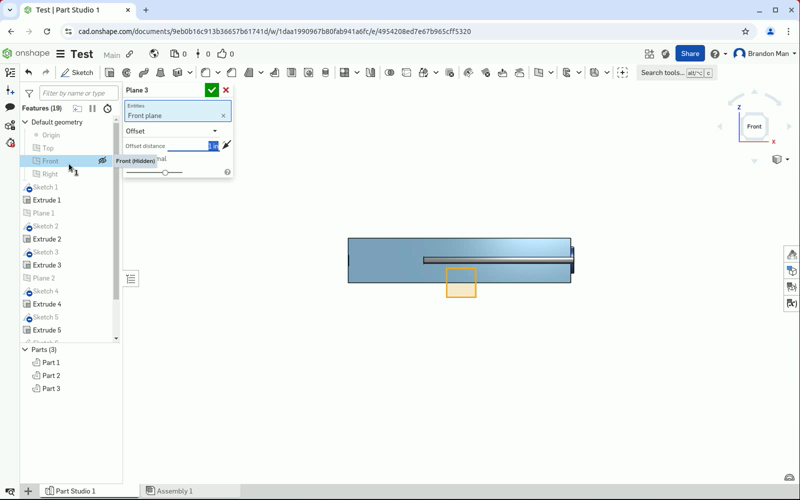
text(1.202)
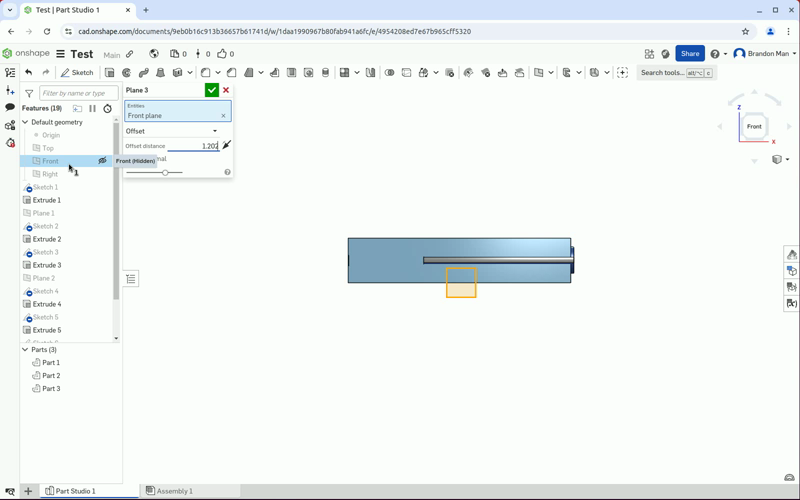
key(enter, 2)
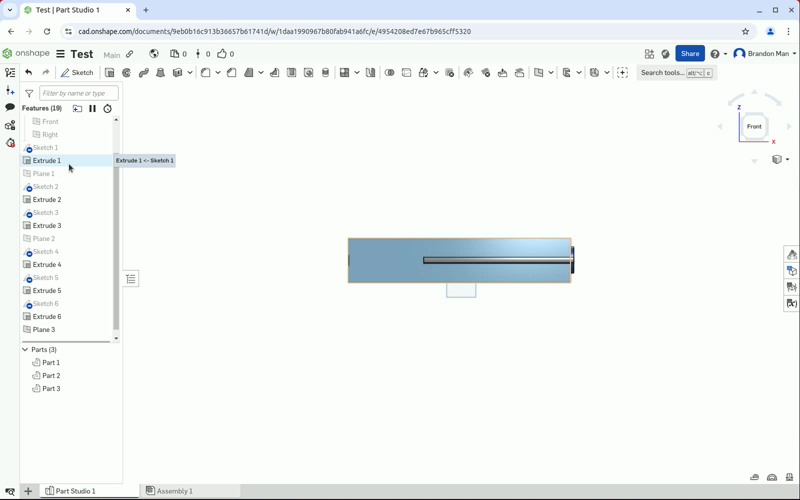
key(shift+s)
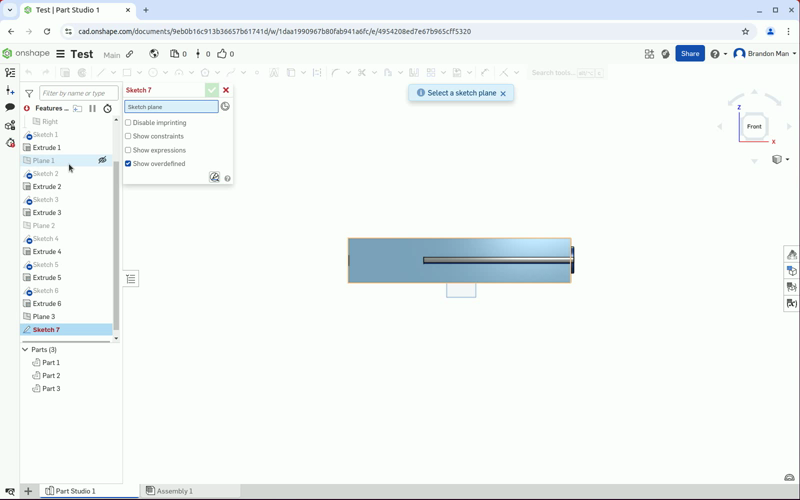
mouse_move(69, 319)
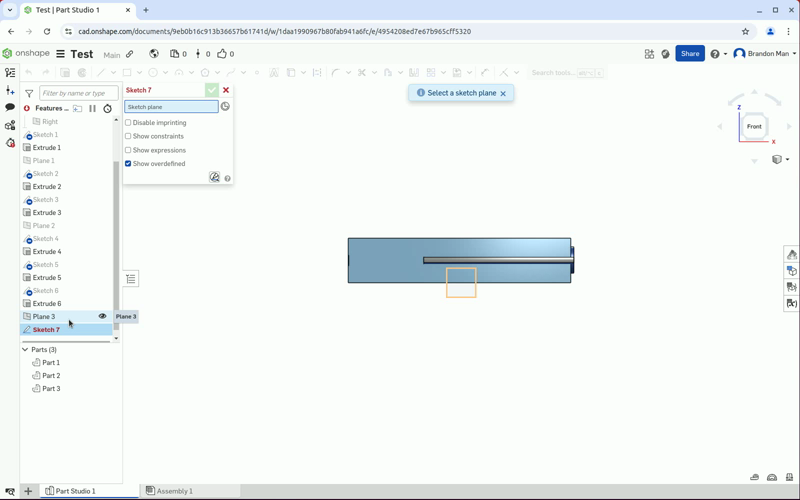
click(69, 319)
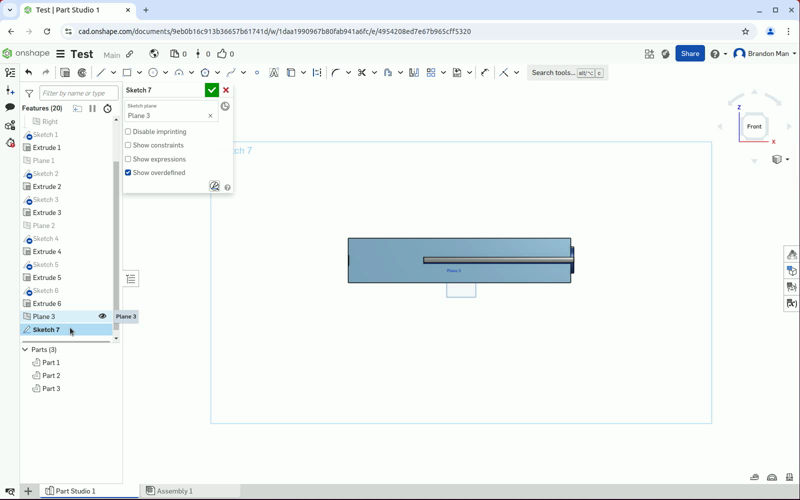
mouse_move(73, 352)
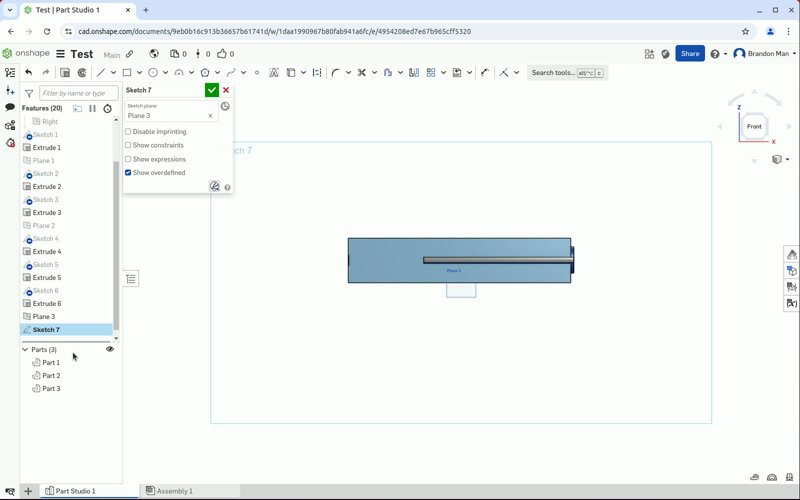
key(y)
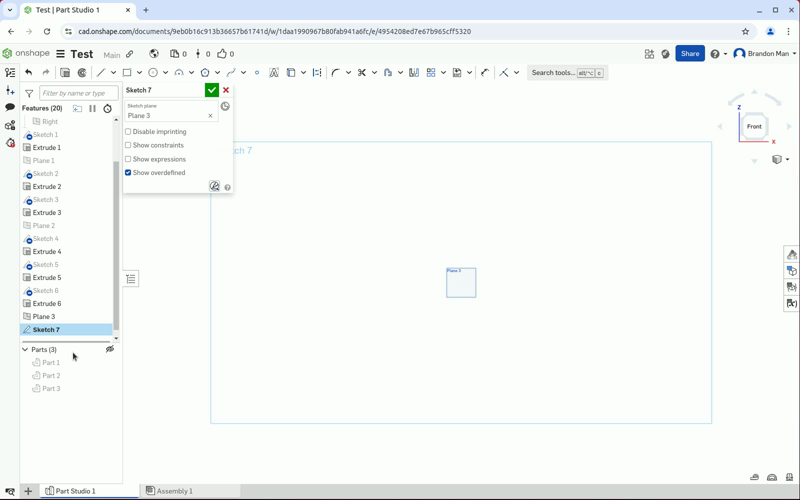
key(l)
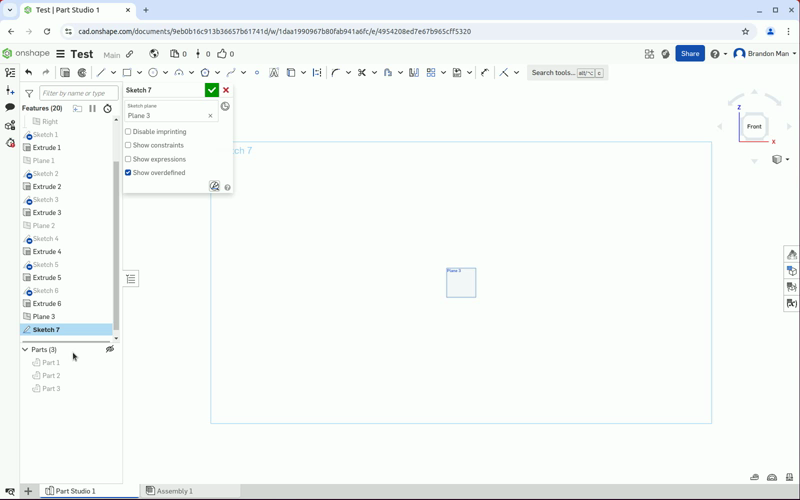
key_down(shift)
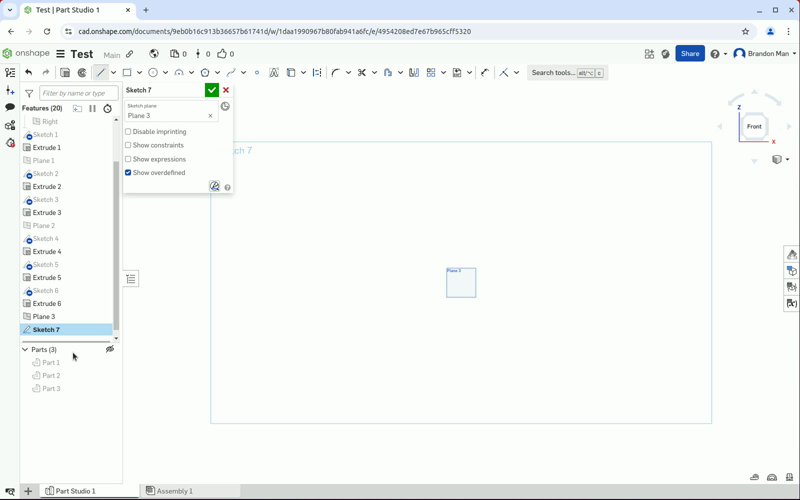
mouse_move(369, 247)
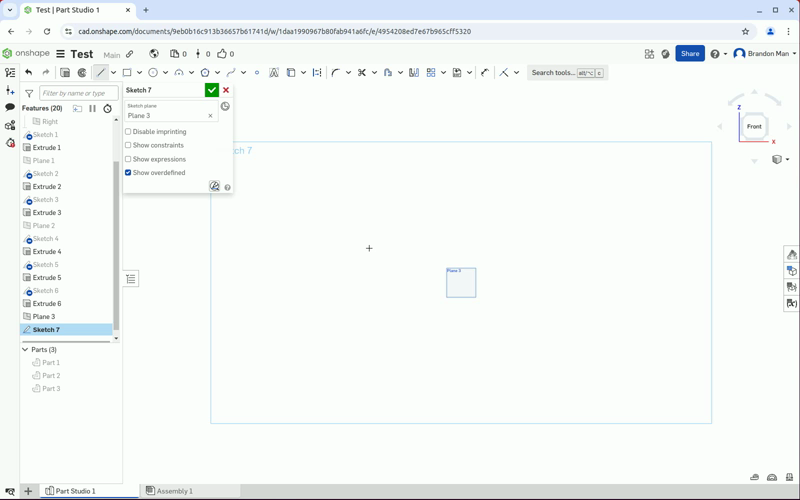
click(369, 247)
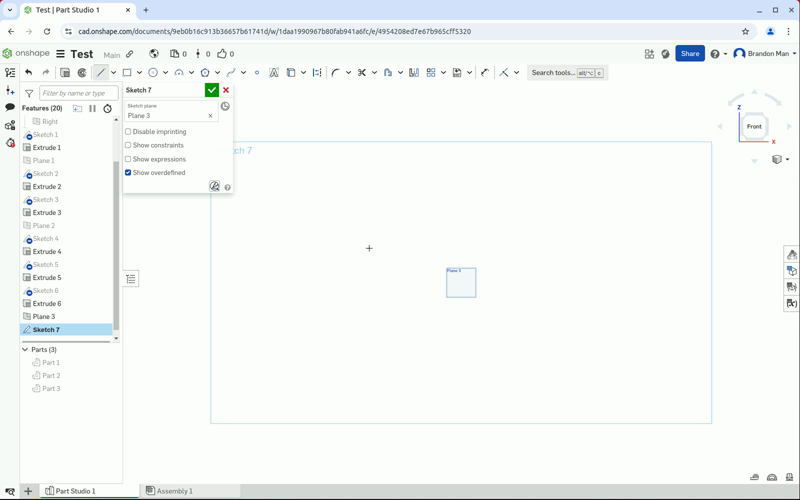
key_up(shift)
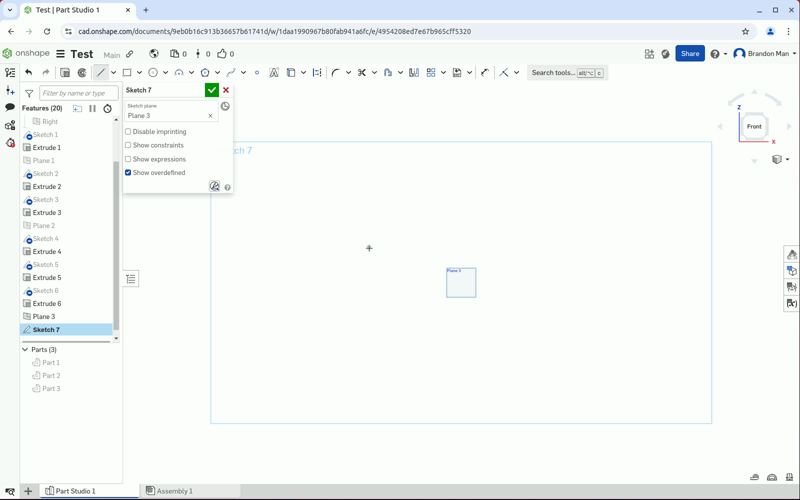
key_down(shift)
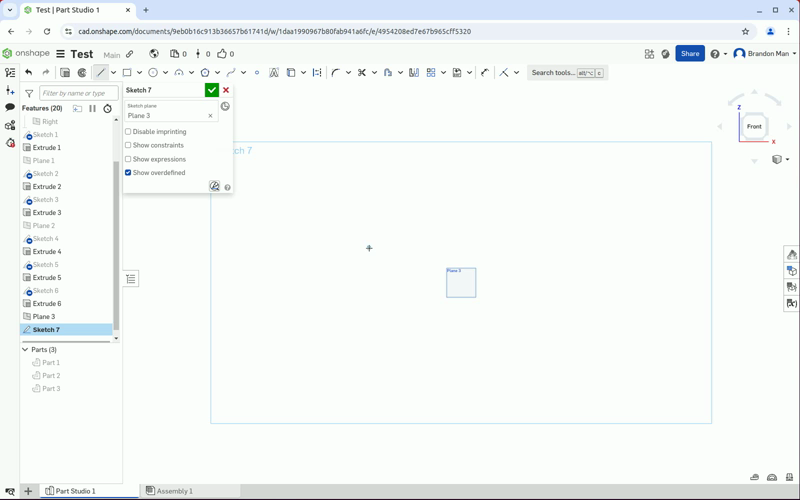
mouse_move(399, 247)
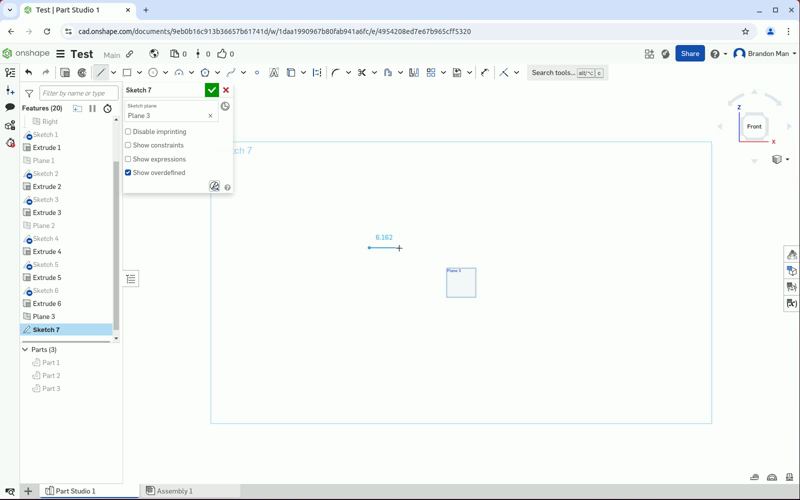
mouse_move(372, 252)
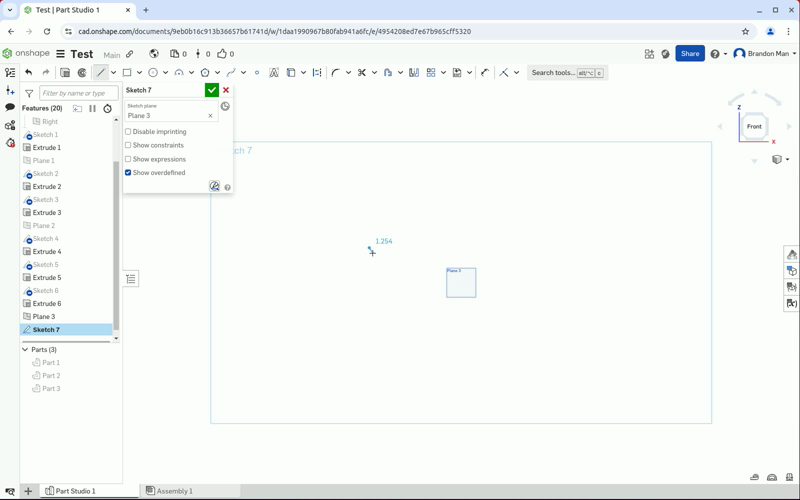
scroll(6)
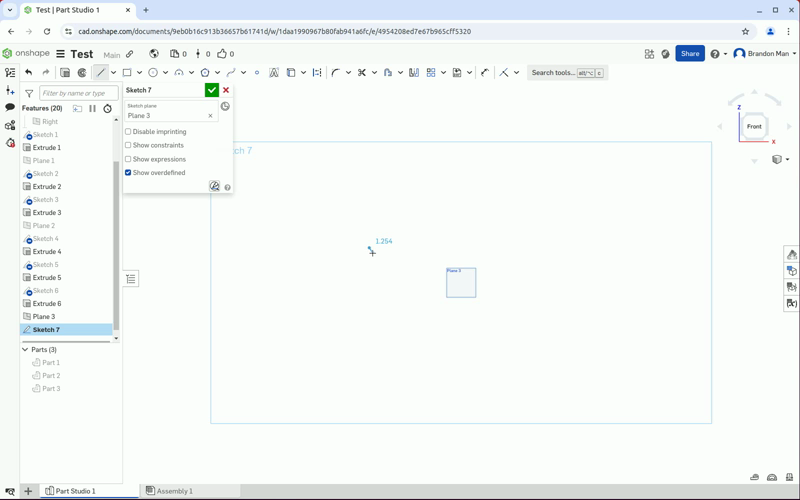
scroll(6)
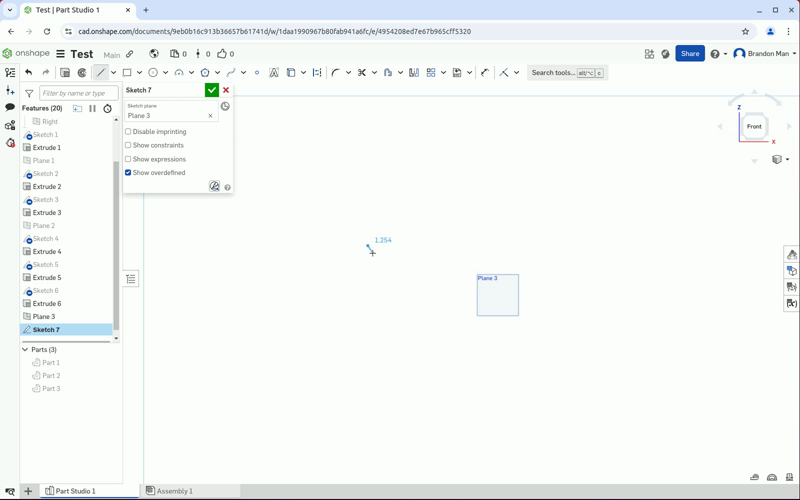
scroll(6)
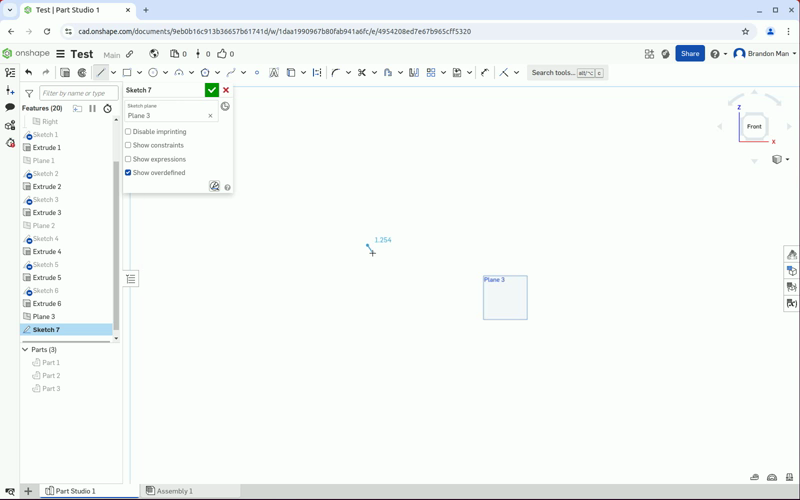
scroll(6)
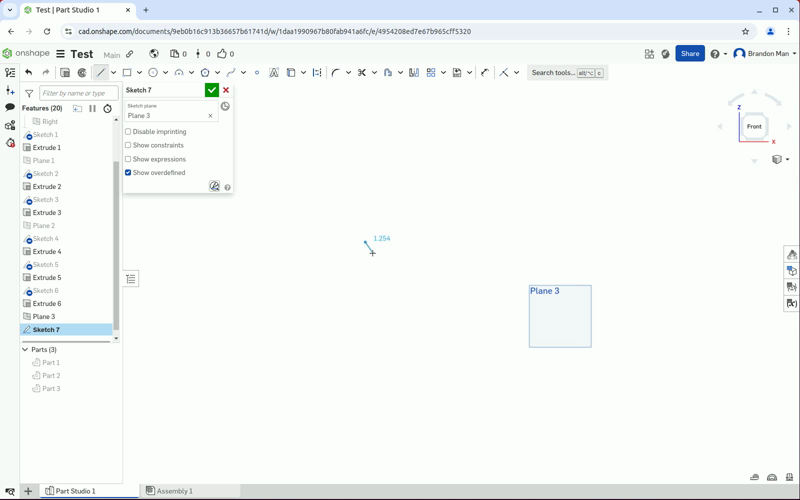
scroll(6)
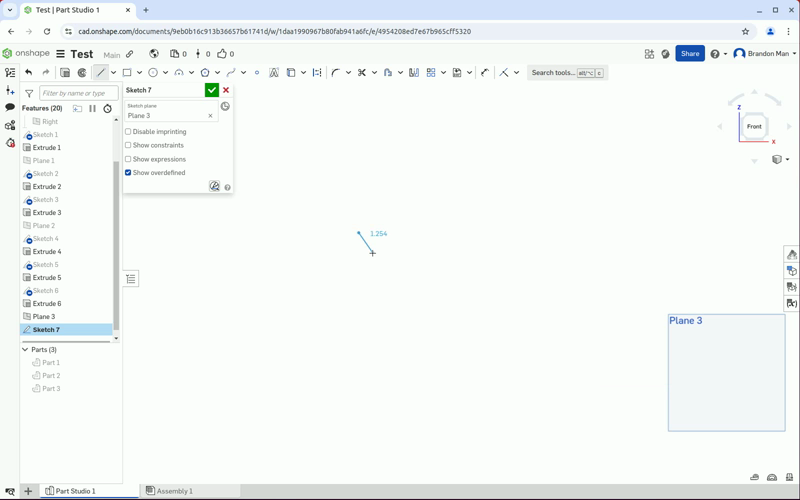
scroll(6)
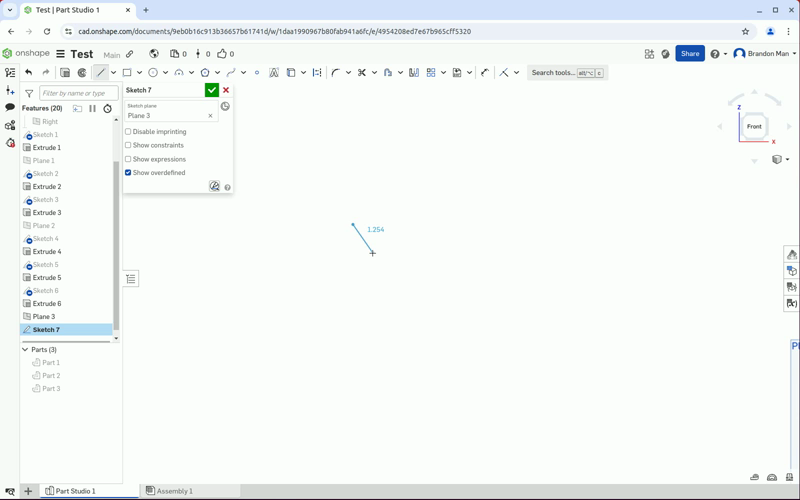
scroll(6)
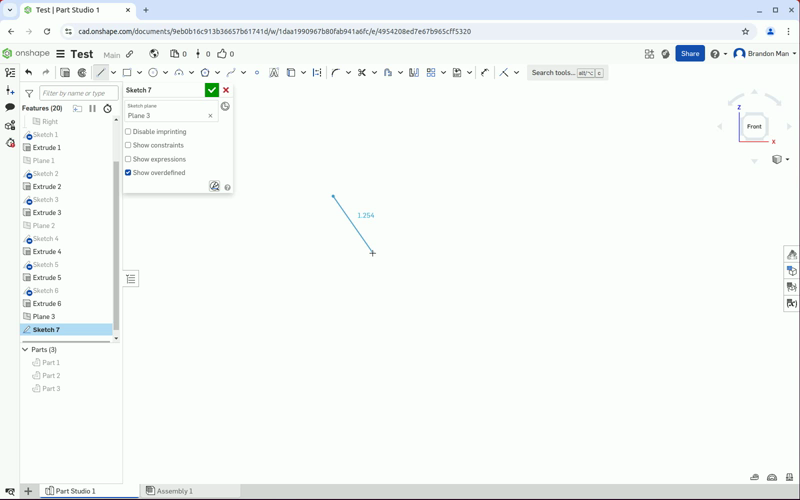
click(372, 252)
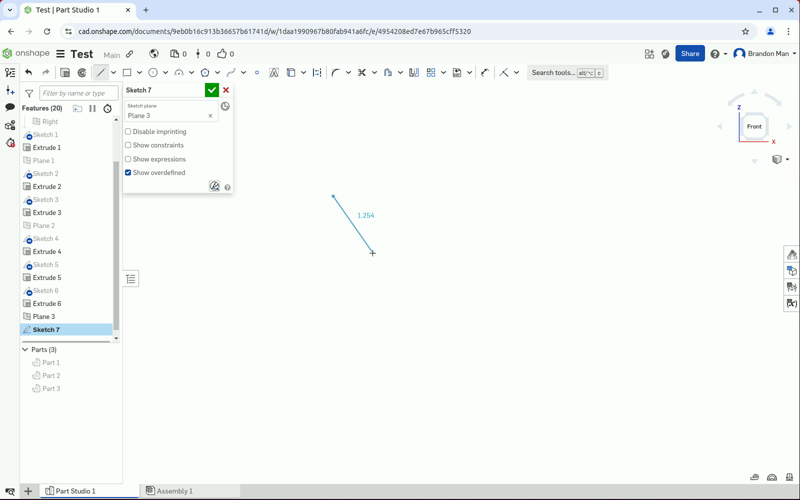
scroll(-6)
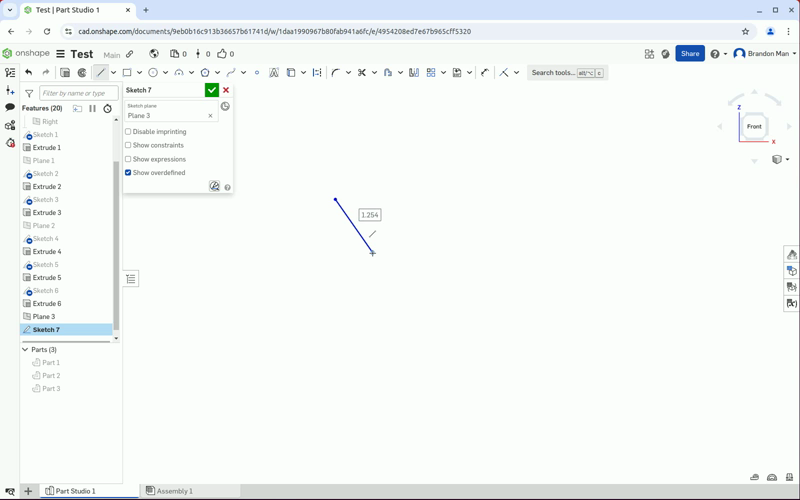
scroll(-6)
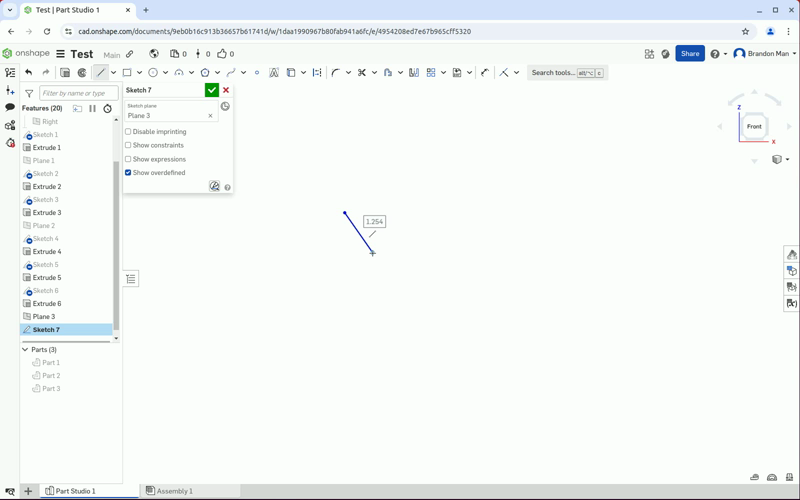
scroll(-6)
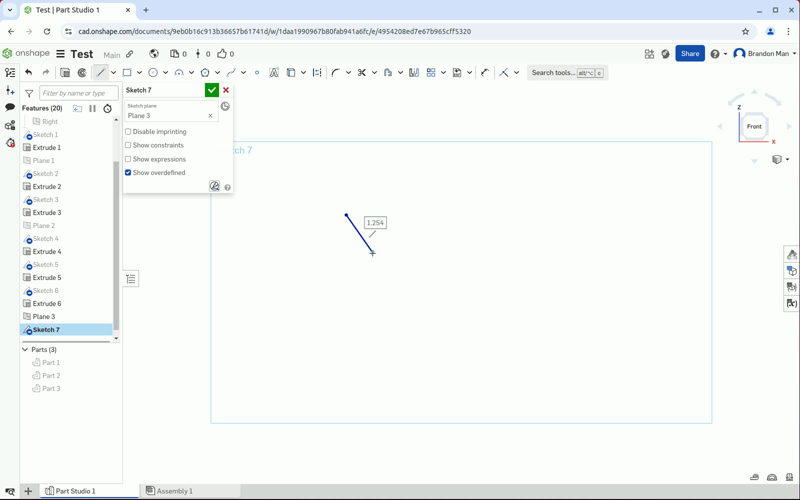
scroll(-6)
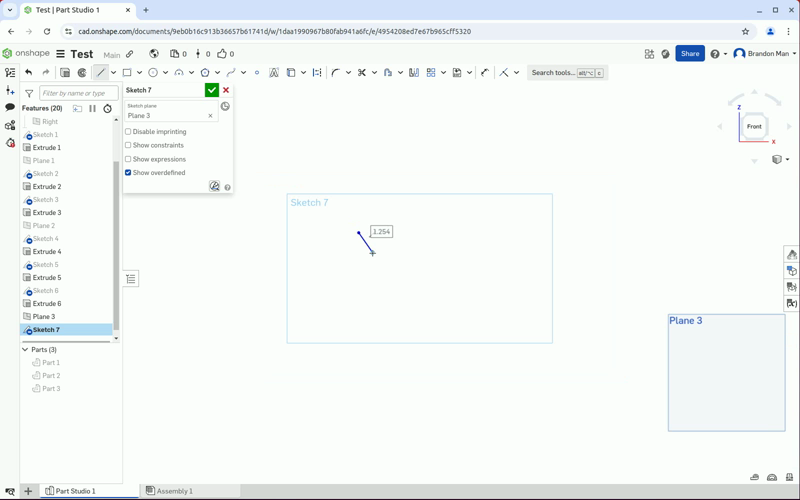
scroll(-6)
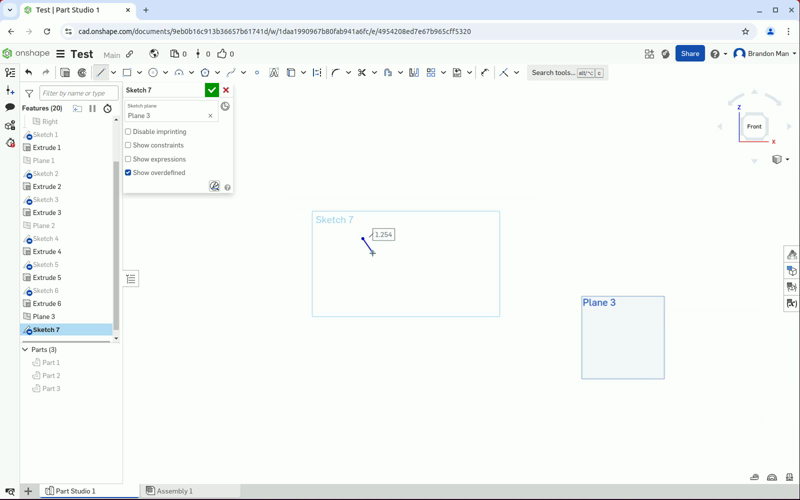
scroll(-6)
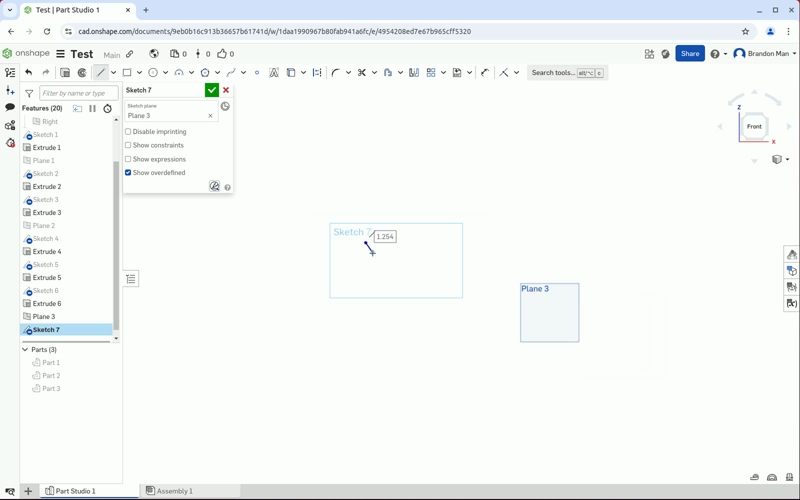
scroll(-6)
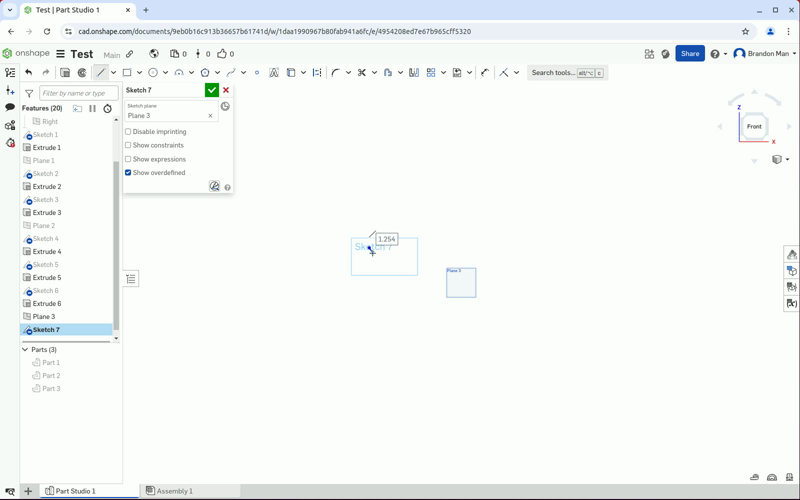
key_up(shift)
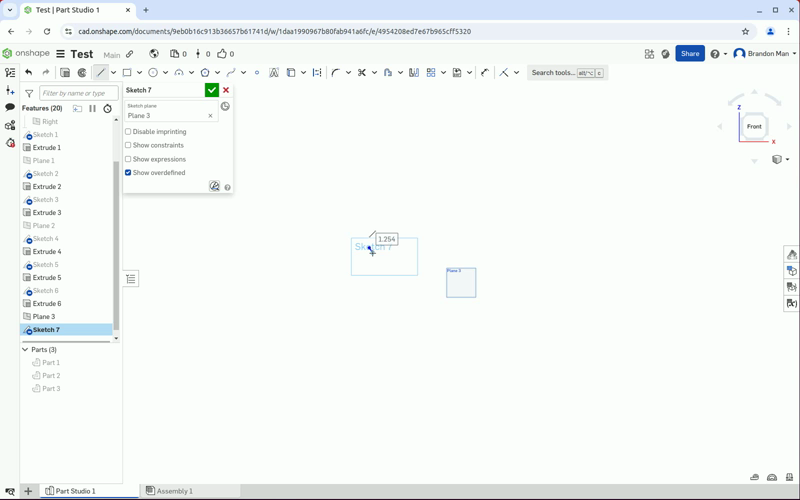
key_down(shift)
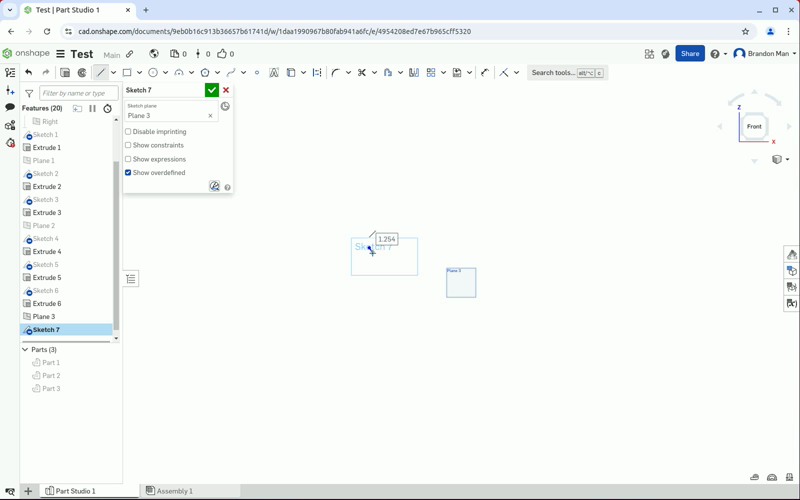
mouse_move(402, 252)
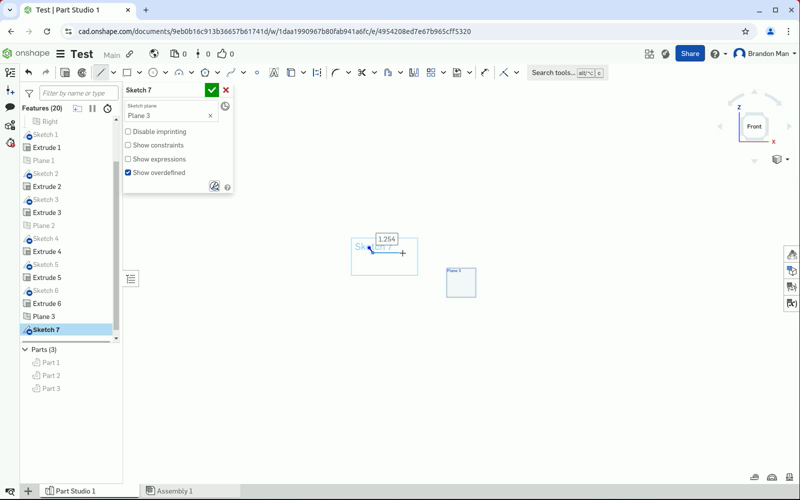
mouse_move(378, 252)
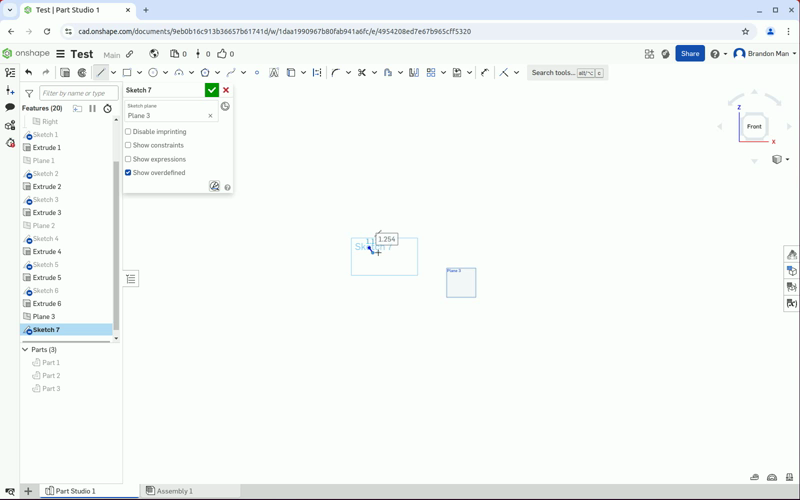
scroll(6)
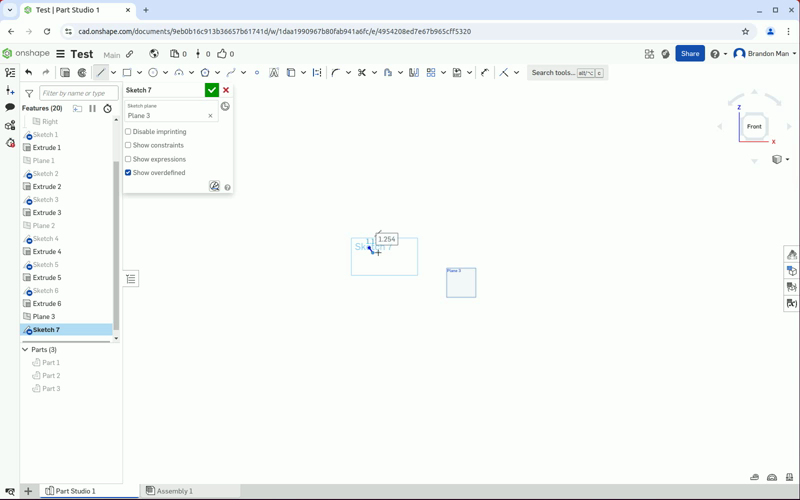
scroll(6)
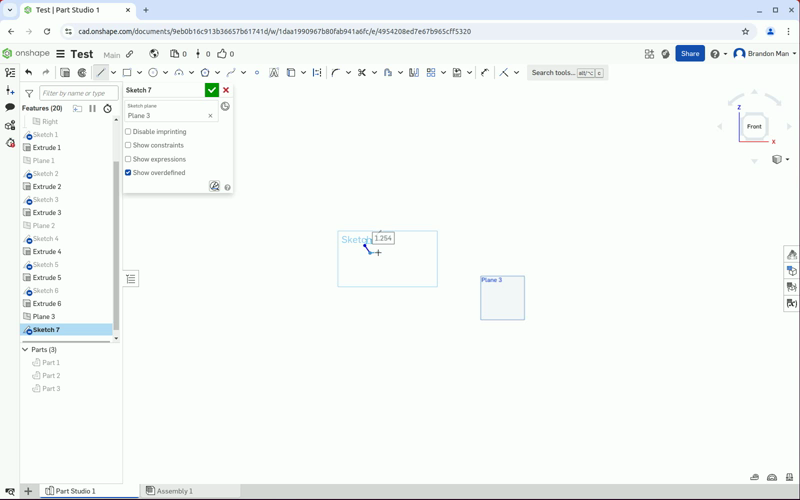
scroll(6)
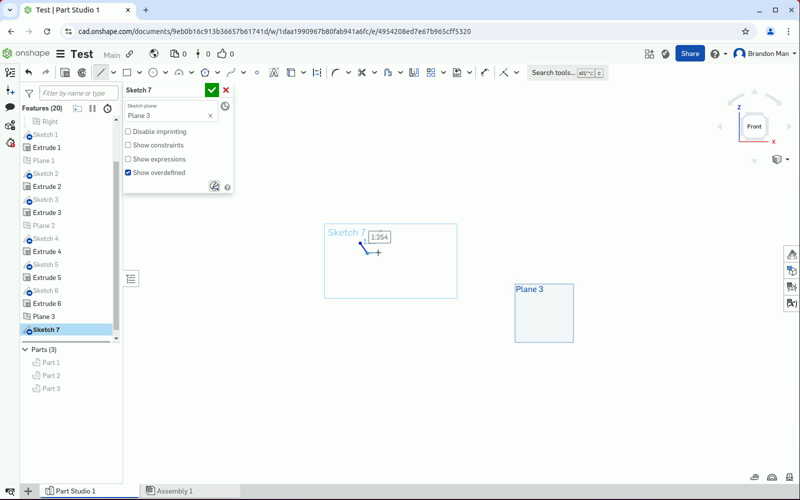
scroll(6)
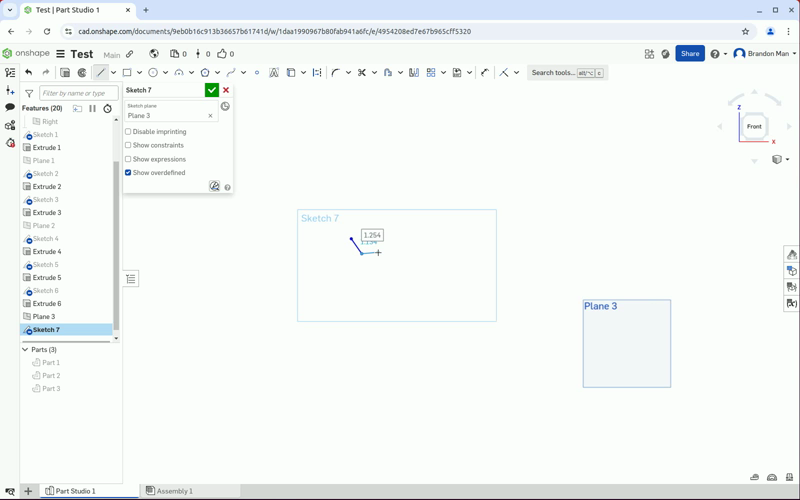
scroll(6)
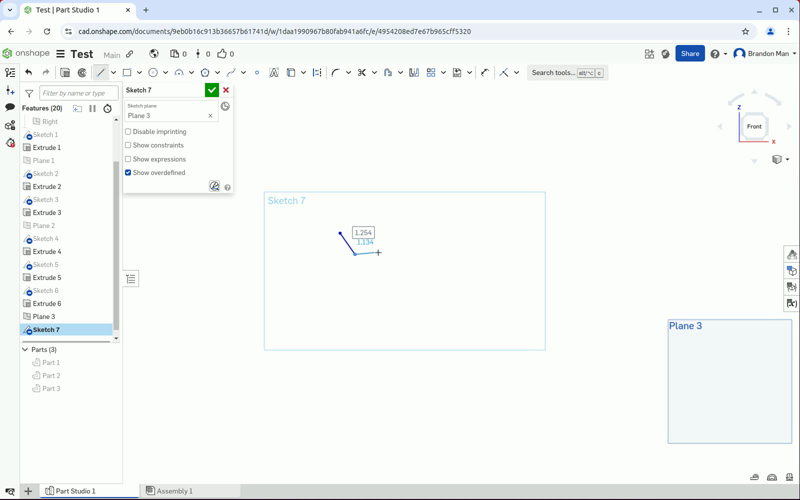
scroll(6)
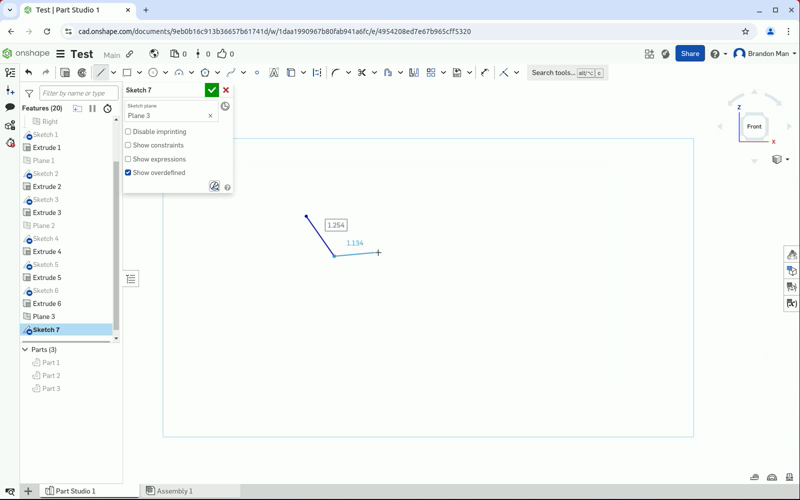
scroll(6)
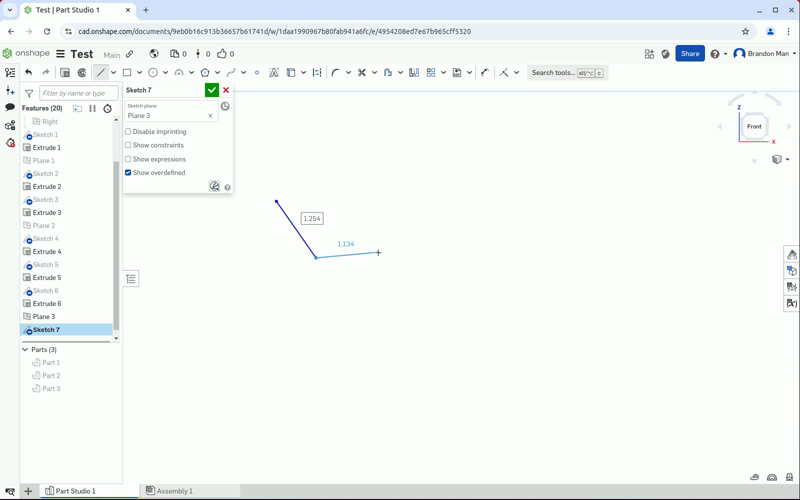
click(378, 252)
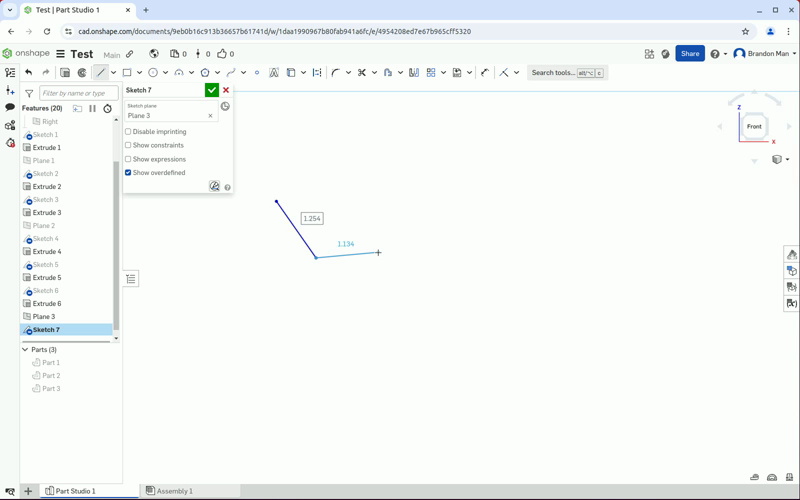
scroll(-6)
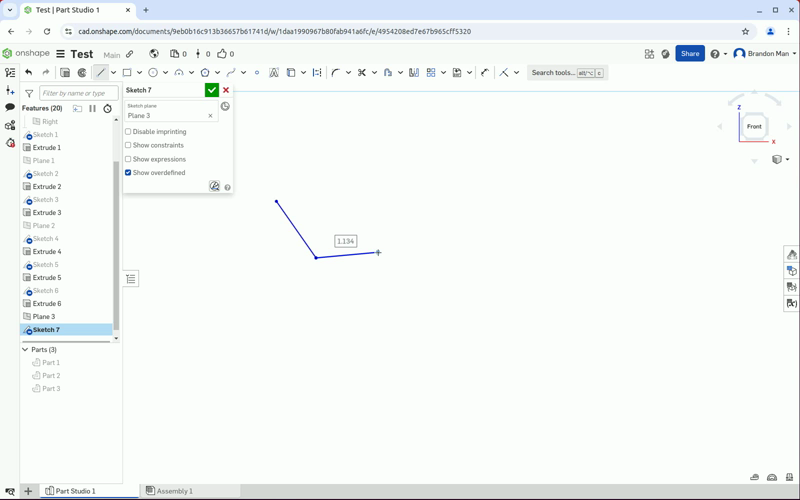
scroll(-6)
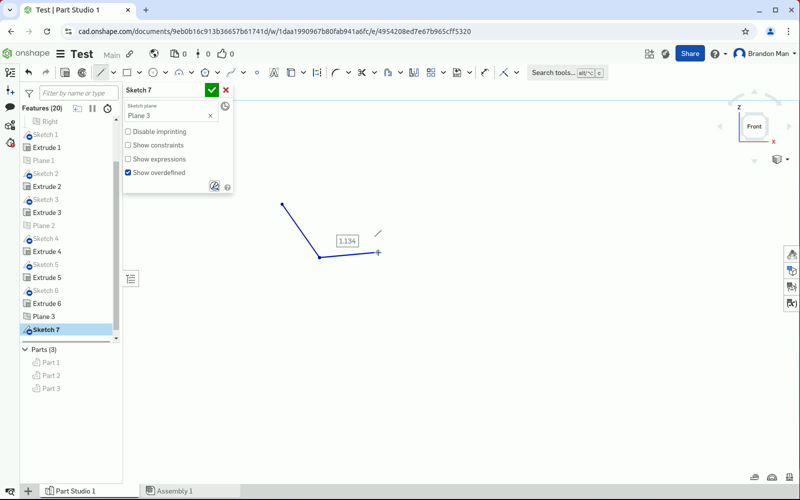
scroll(-6)
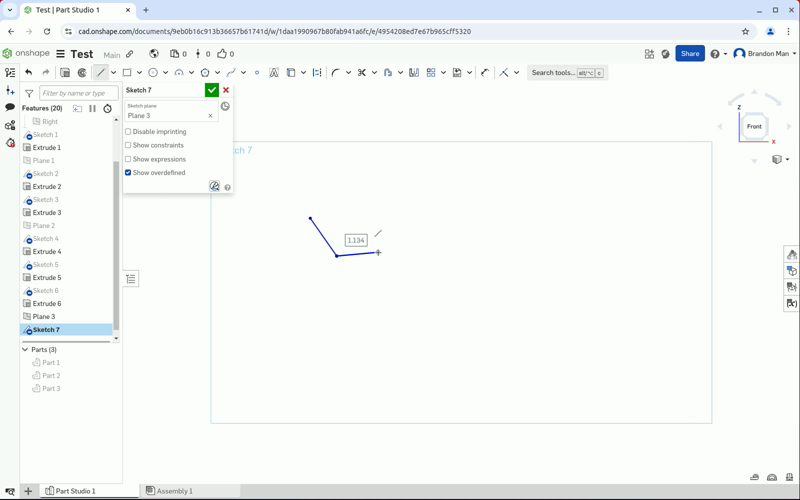
scroll(-6)
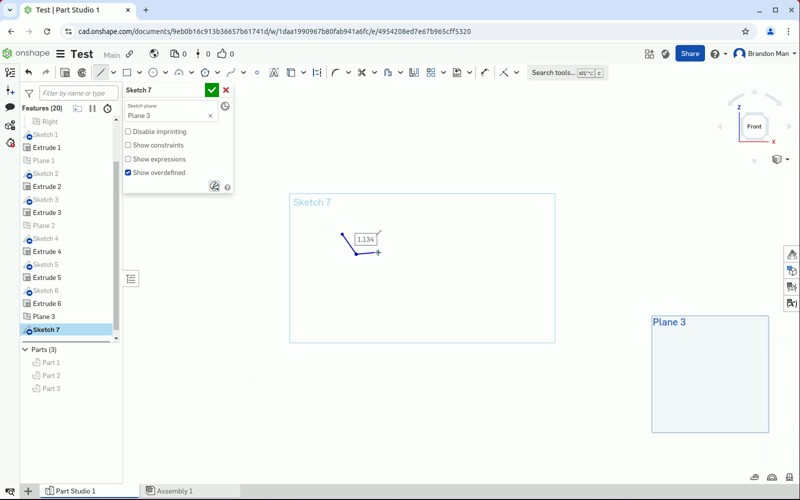
scroll(-6)
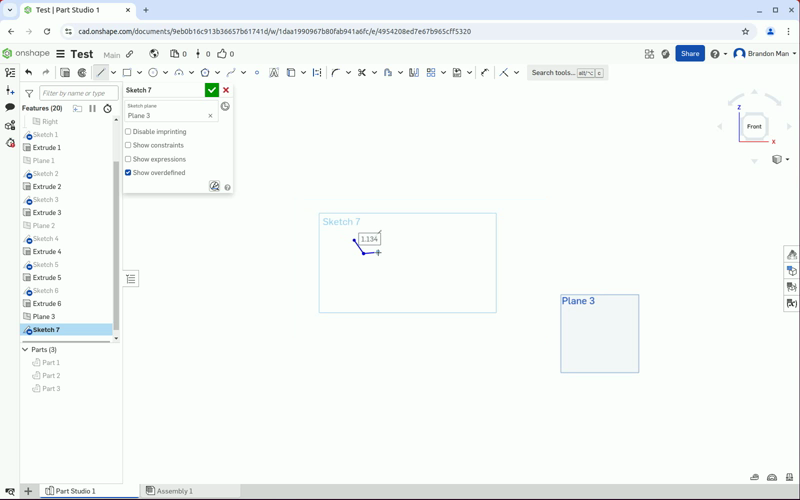
scroll(-6)
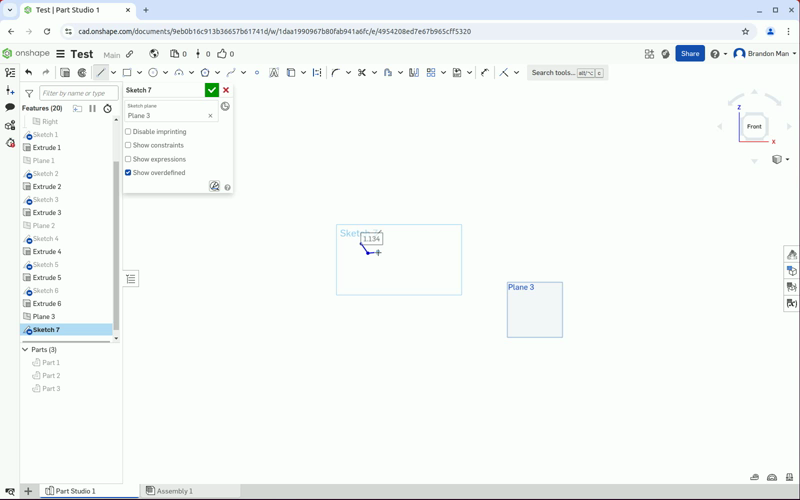
scroll(-6)
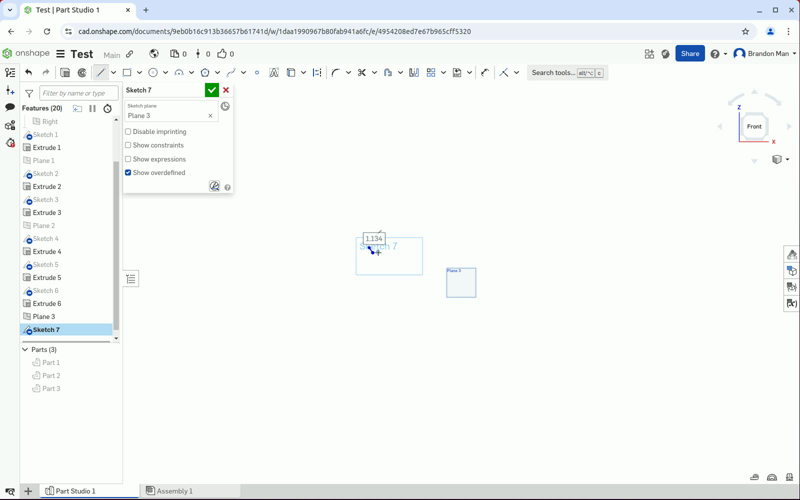
key_up(shift)
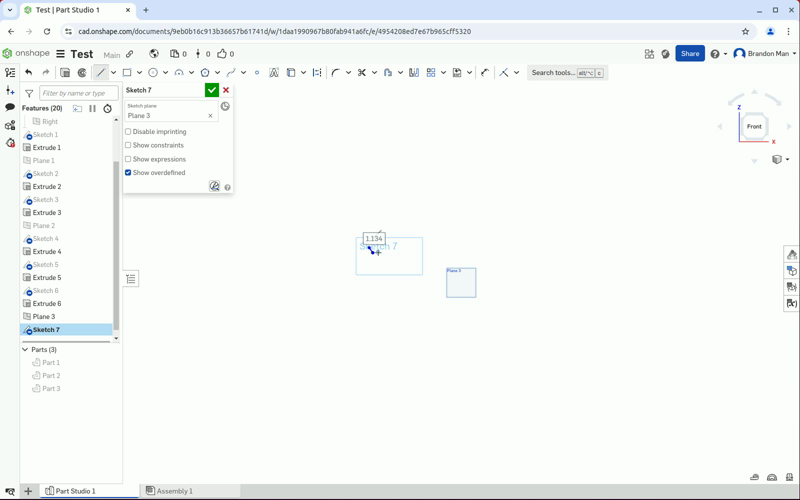
key_down(shift)
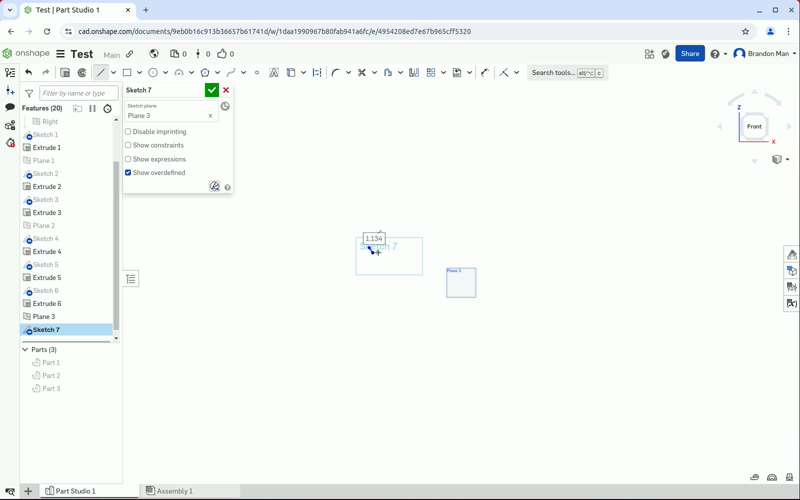
mouse_move(408, 252)
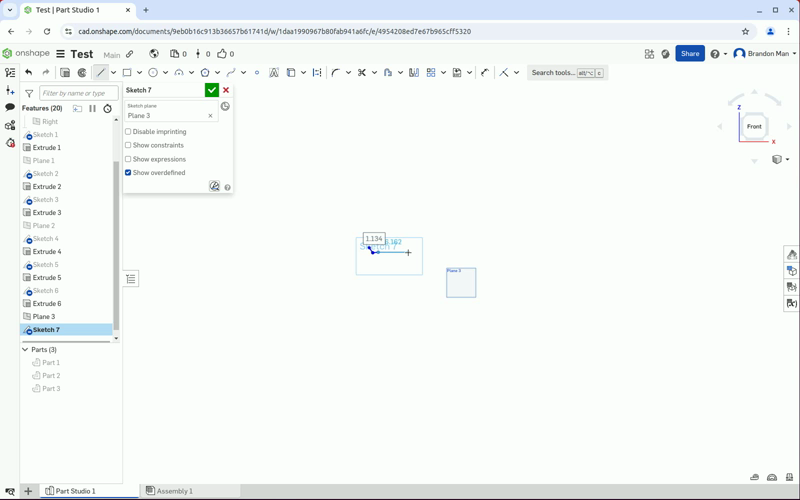
mouse_move(380, 247)
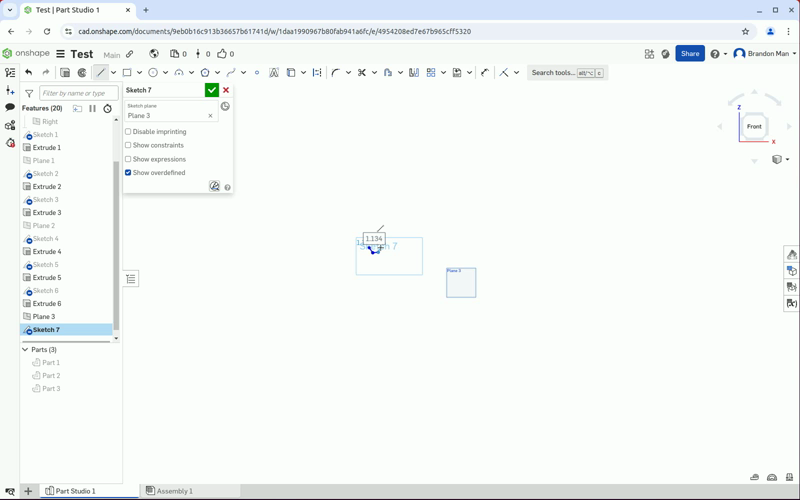
scroll(6)
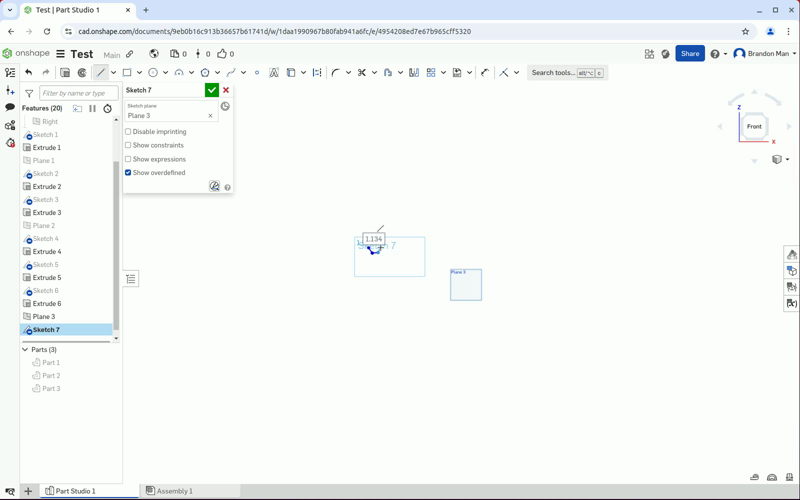
scroll(6)
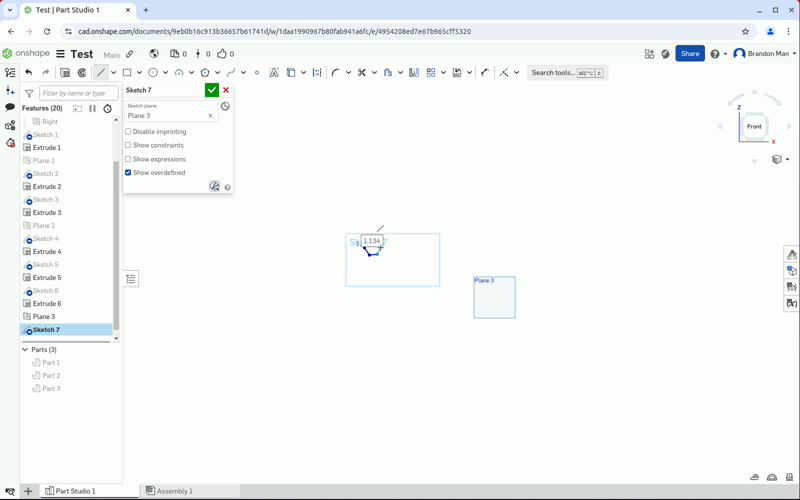
scroll(6)
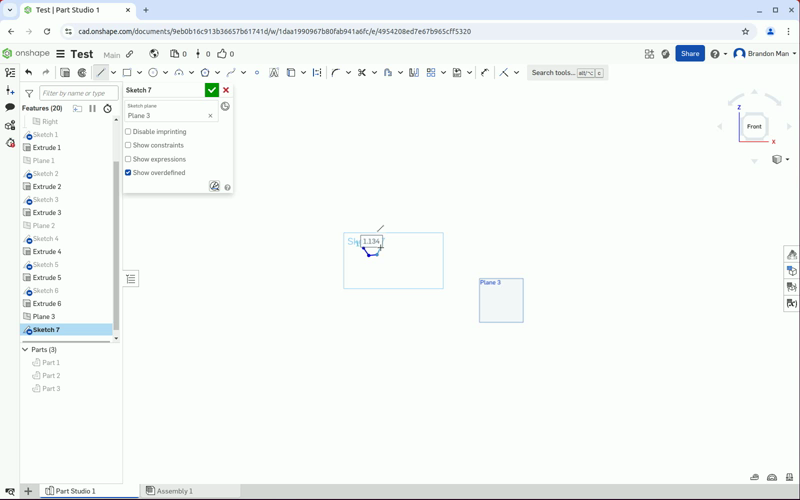
scroll(6)
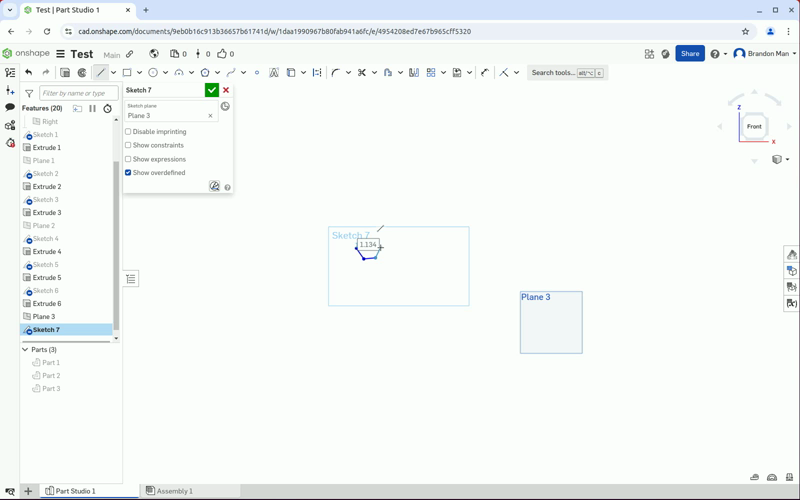
scroll(6)
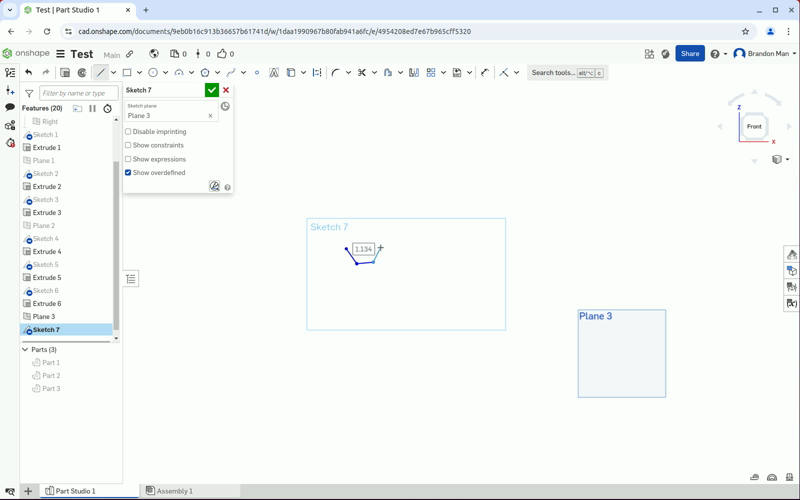
scroll(6)
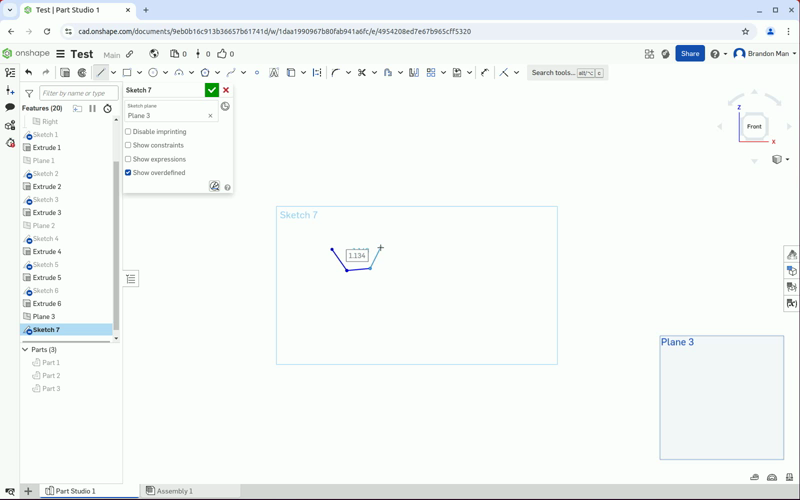
scroll(6)
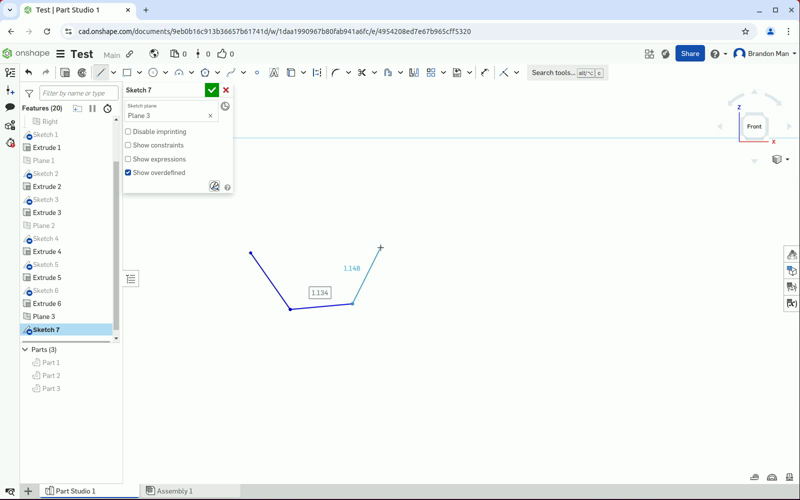
click(380, 247)
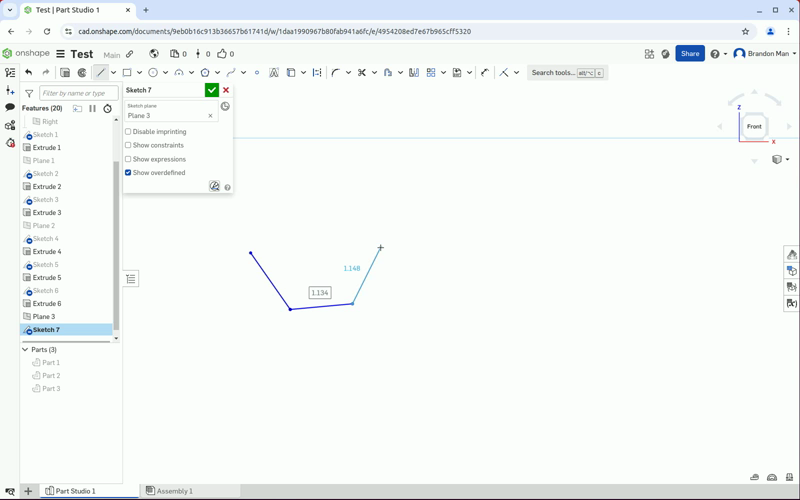
scroll(-6)
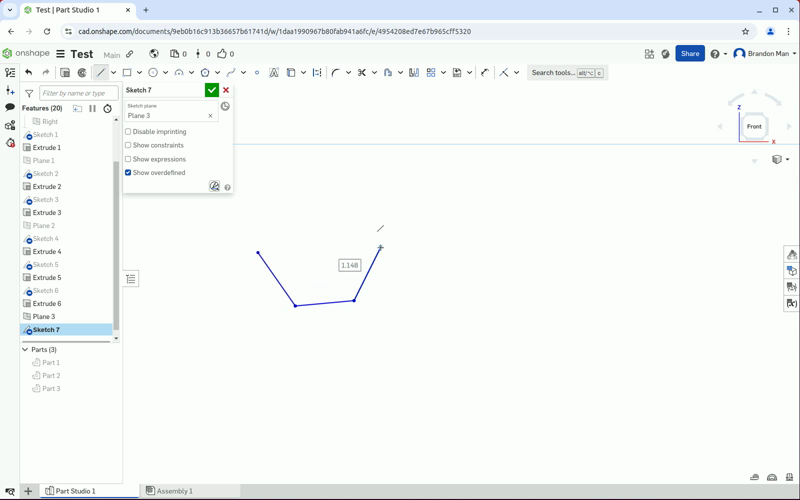
scroll(-6)
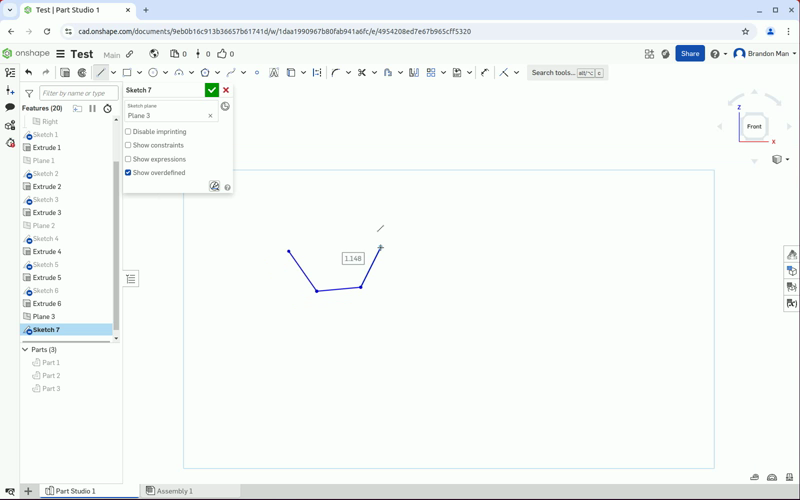
scroll(-6)
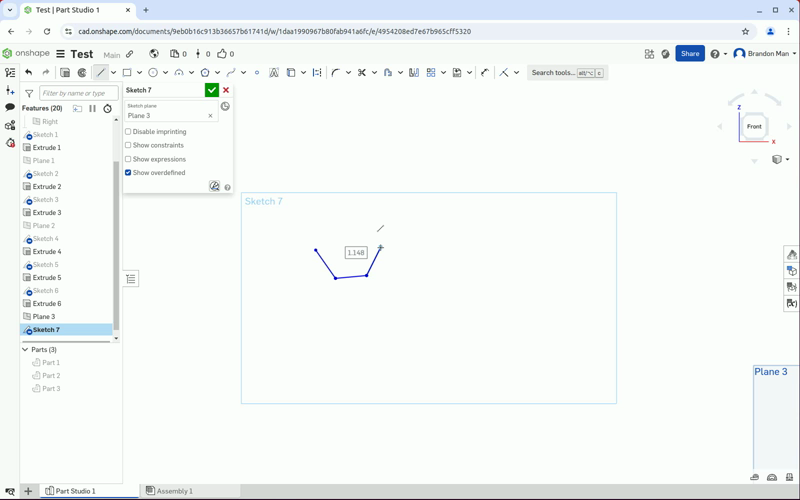
scroll(-6)
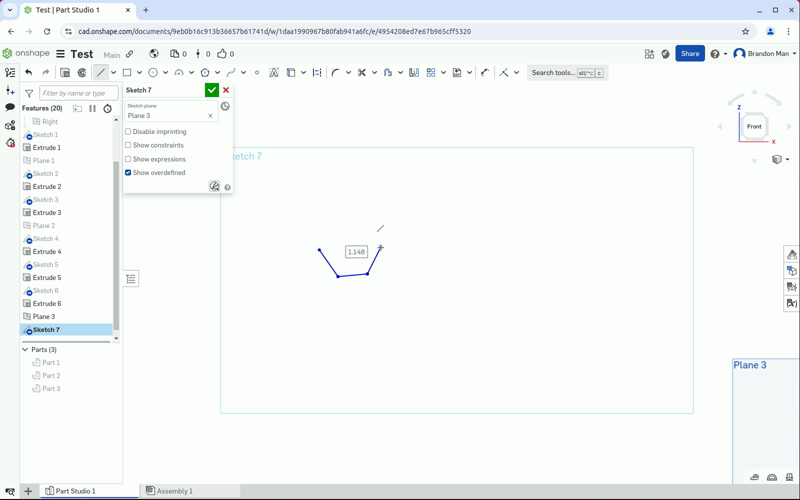
scroll(-6)
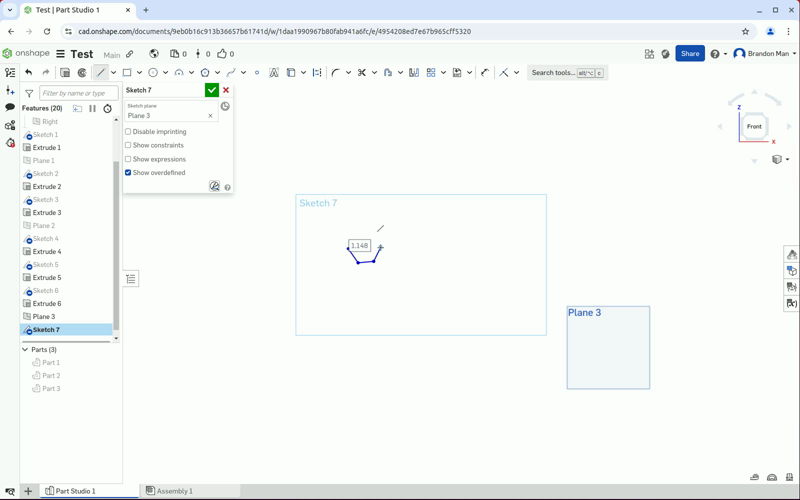
scroll(-6)
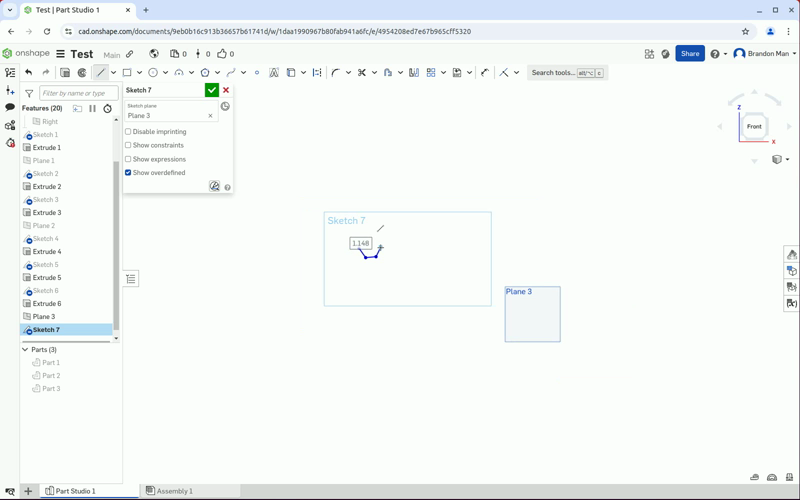
scroll(-6)
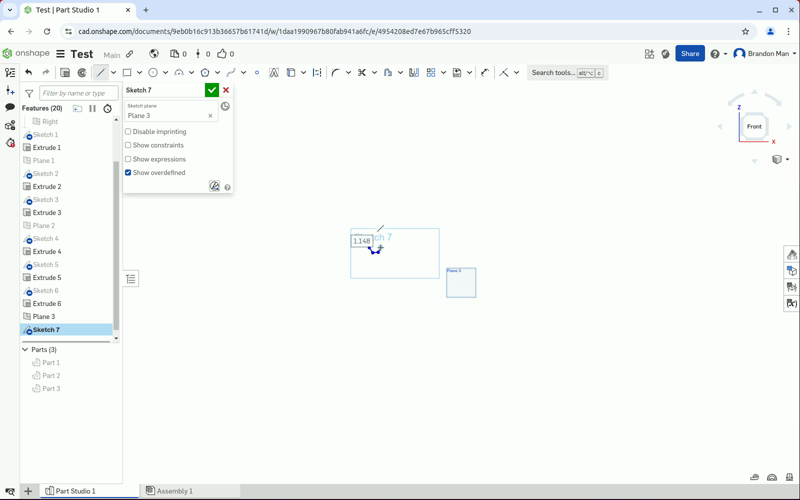
key_up(shift)
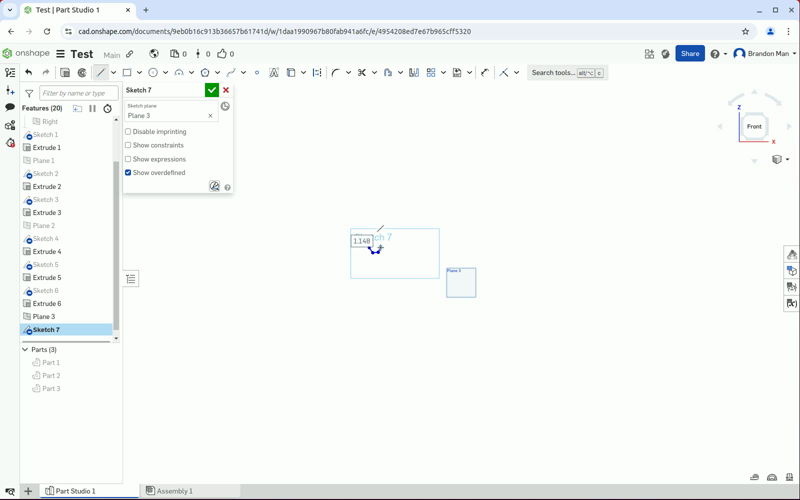
key_down(shift)
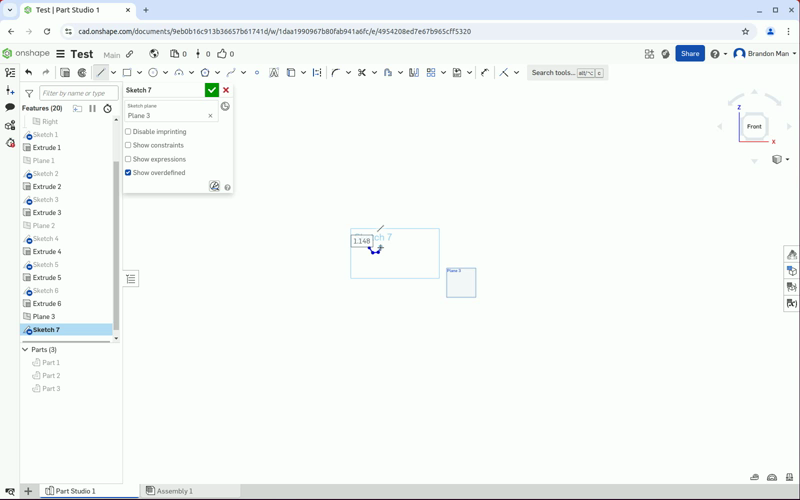
mouse_move(410, 247)
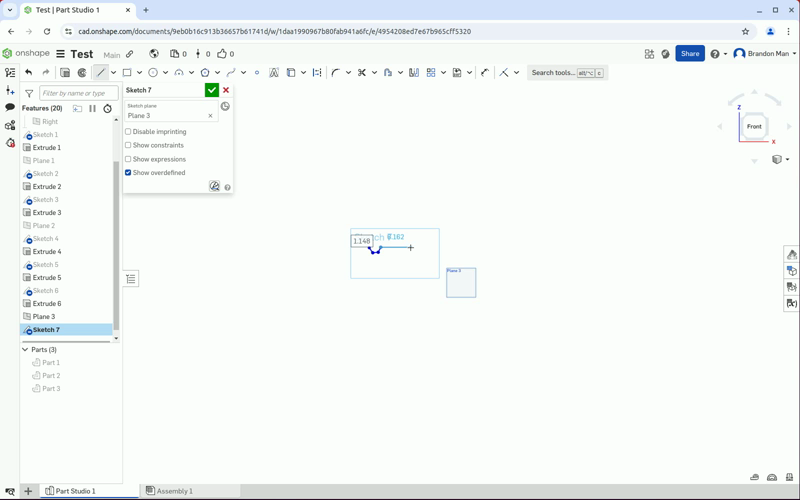
mouse_move(377, 242)
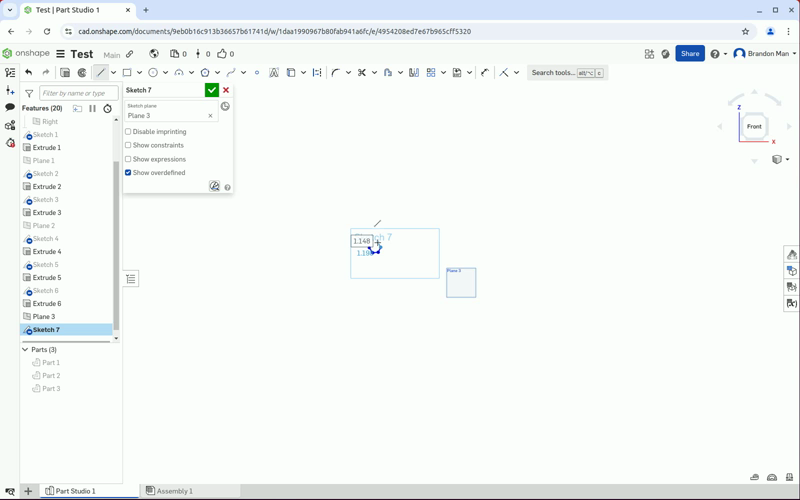
scroll(6)
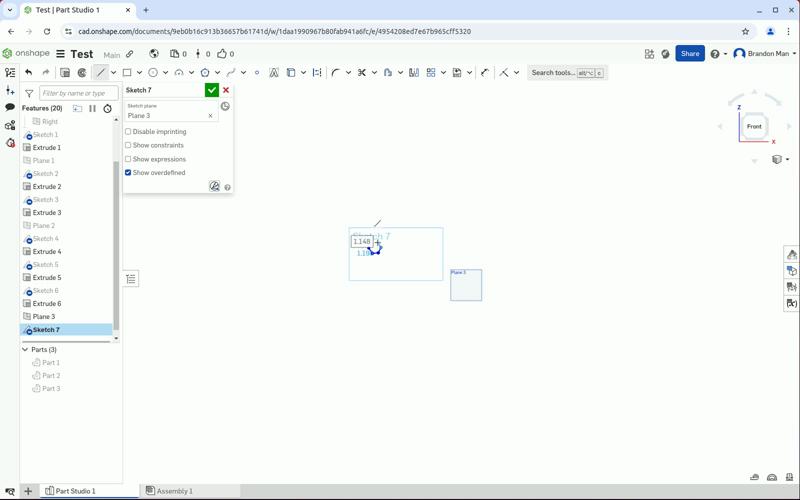
scroll(6)
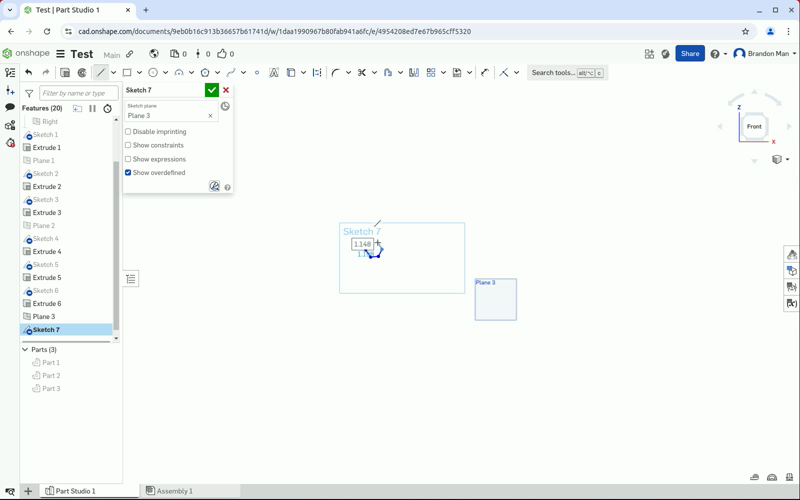
scroll(6)
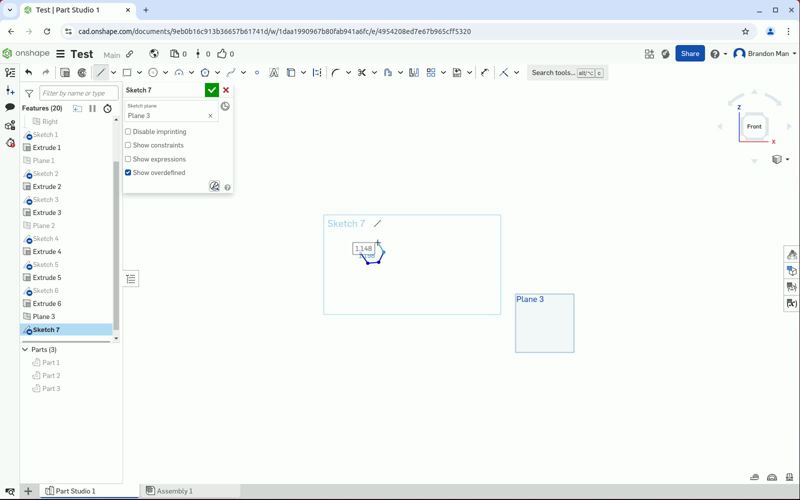
scroll(6)
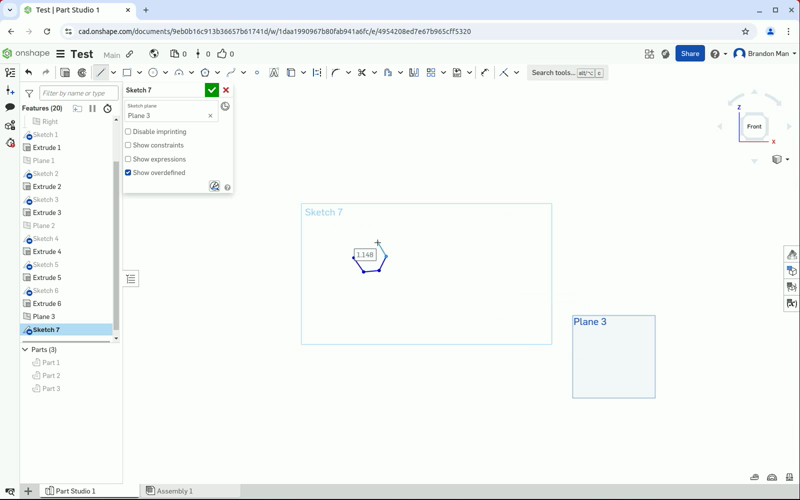
scroll(6)
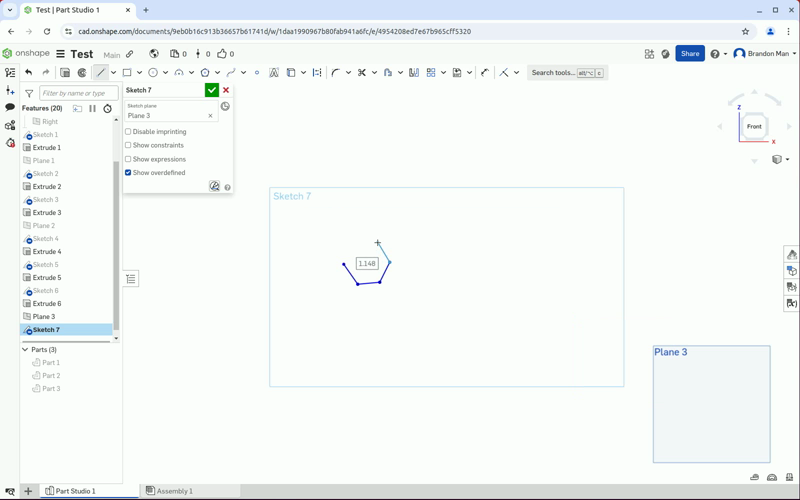
scroll(6)
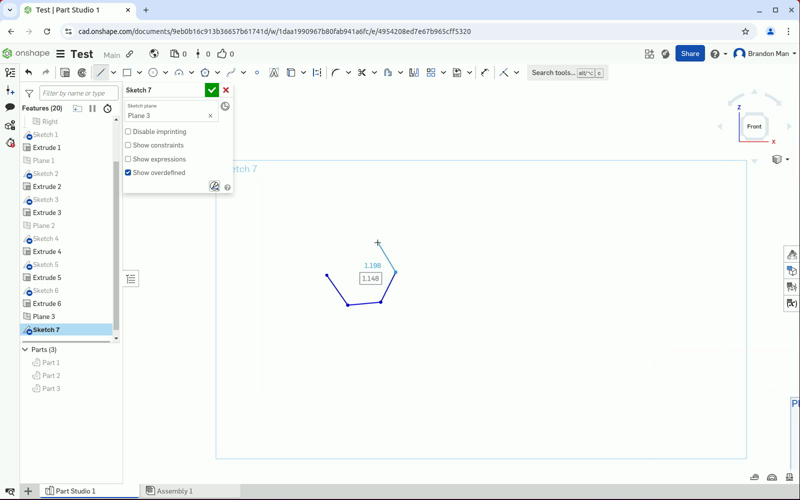
scroll(6)
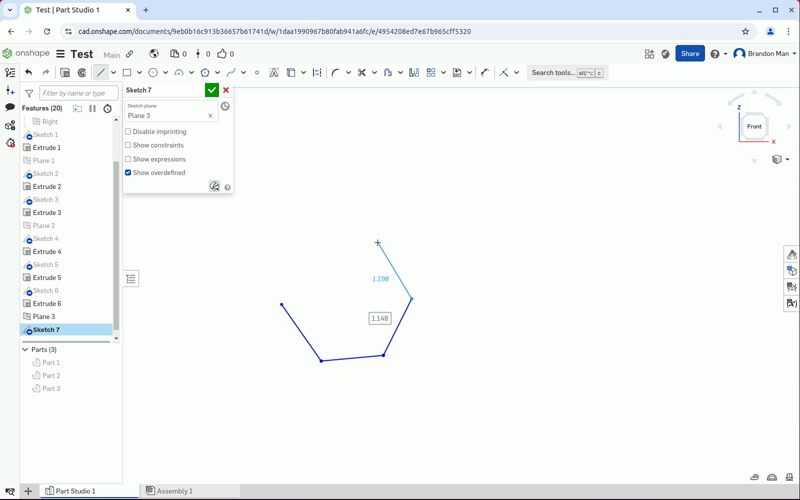
click(377, 242)
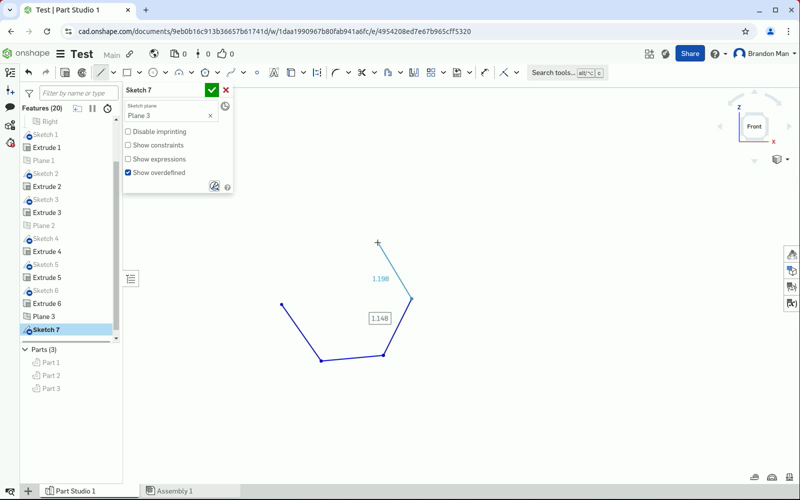
scroll(-6)
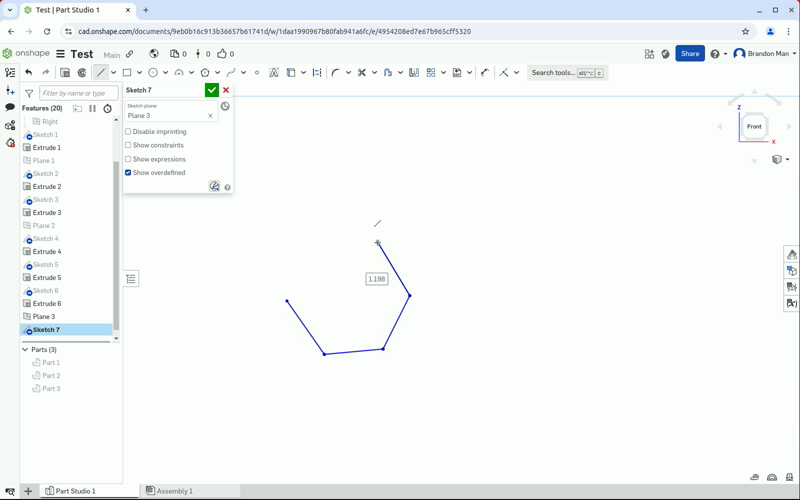
scroll(-6)
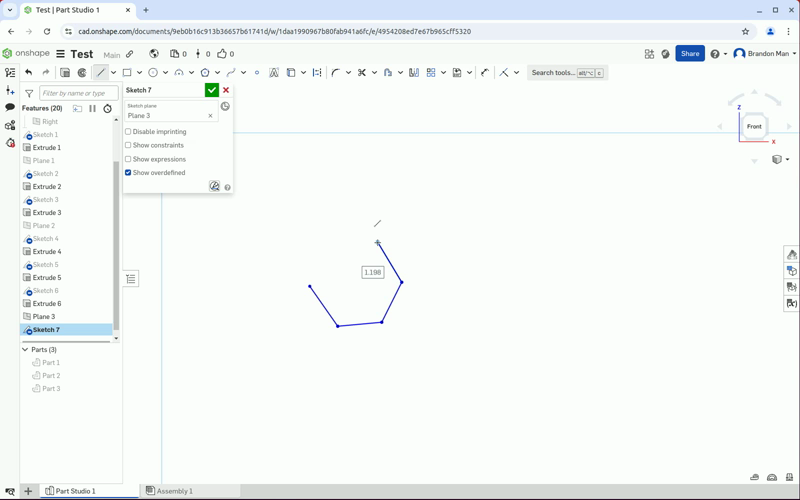
scroll(-6)
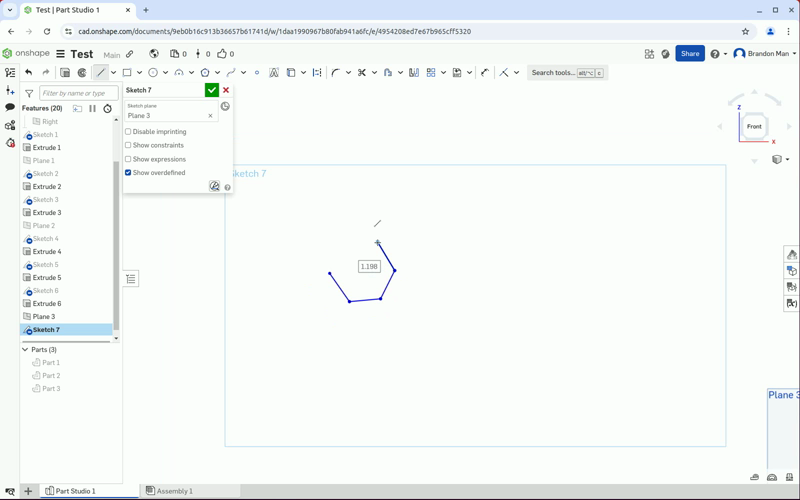
scroll(-6)
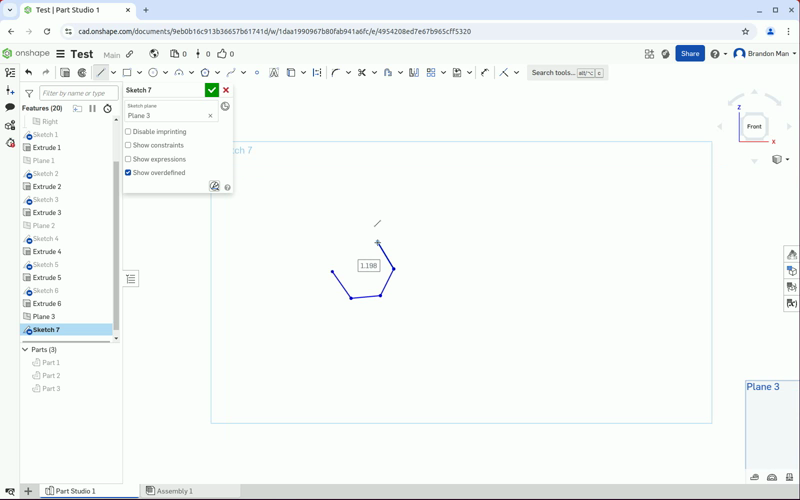
scroll(-6)
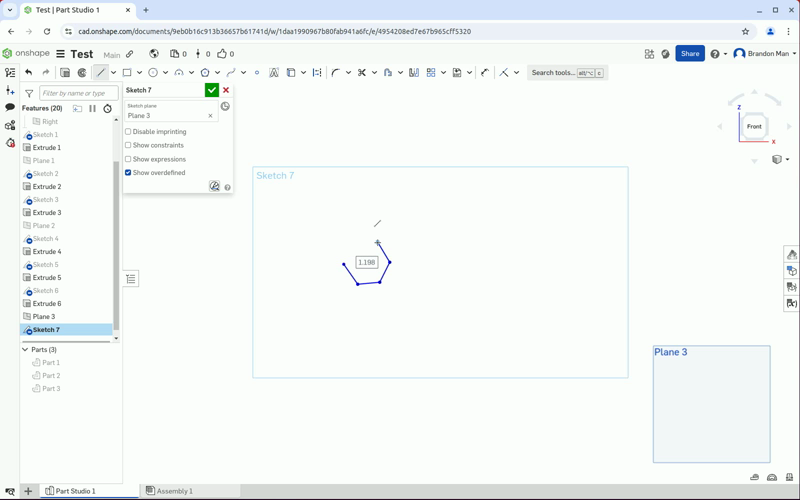
scroll(-6)
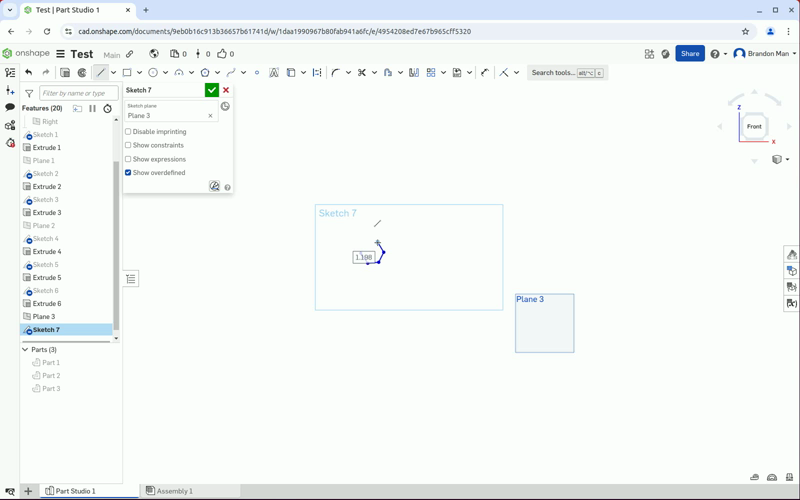
scroll(-6)
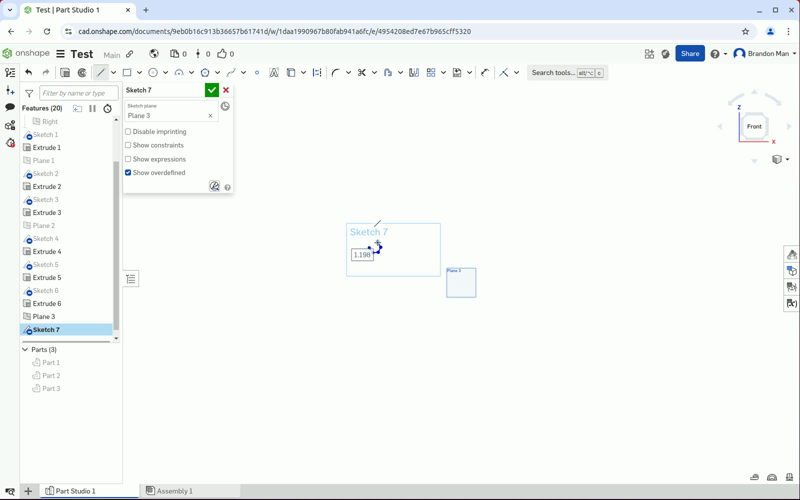
key_up(shift)
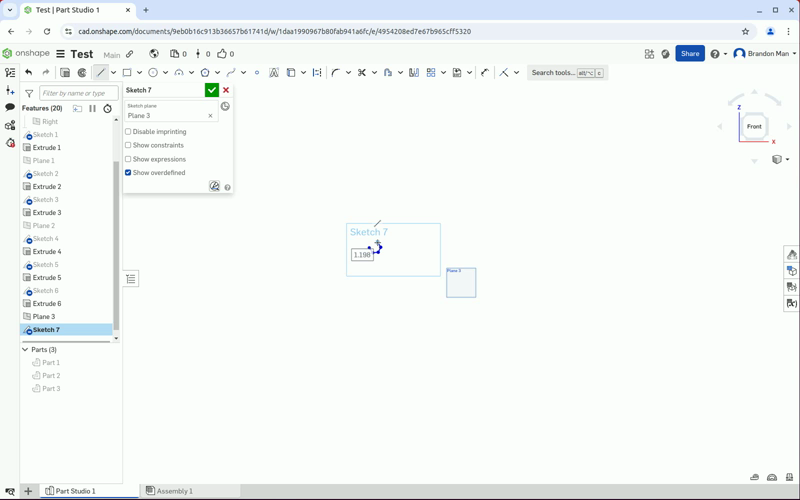
key_down(shift)
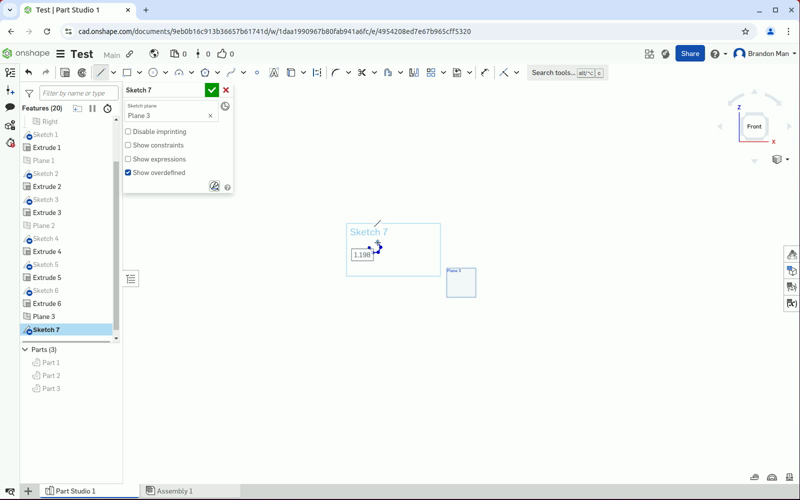
mouse_move(407, 242)
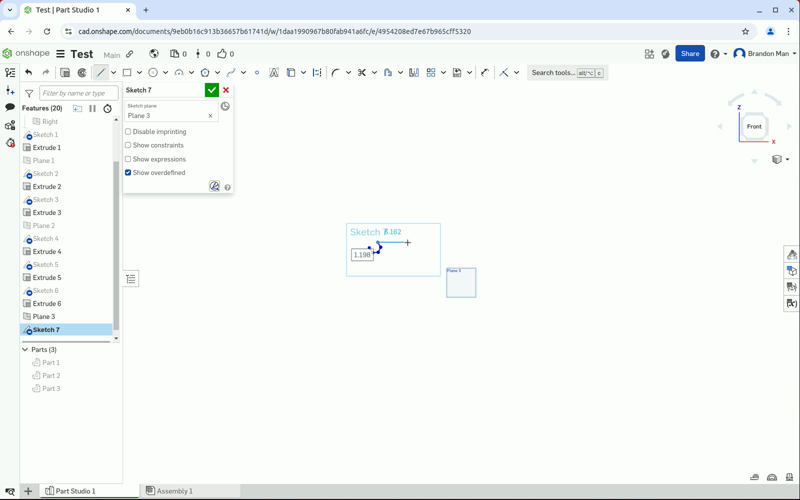
mouse_move(371, 242)
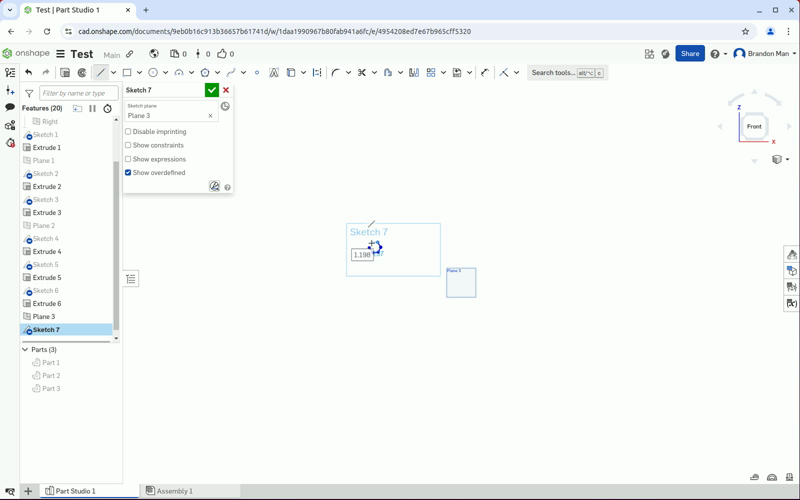
scroll(6)
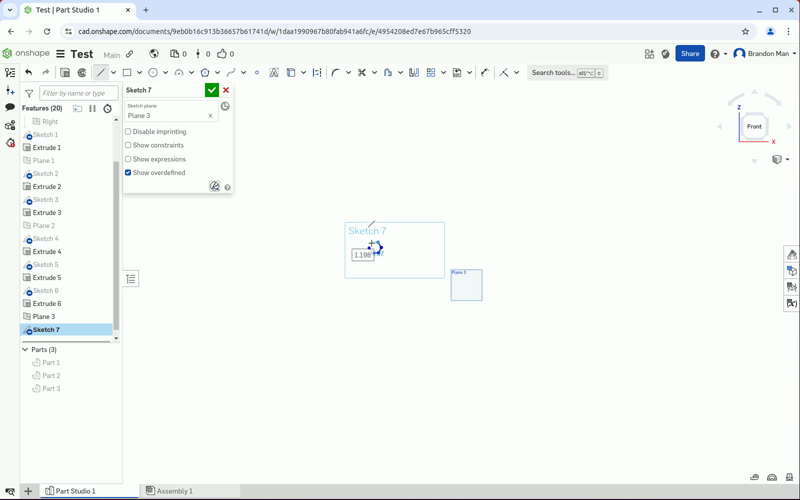
scroll(6)
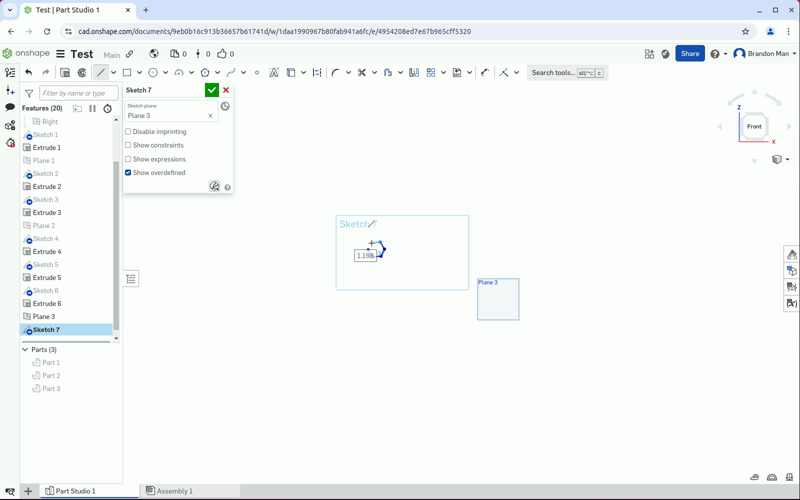
scroll(6)
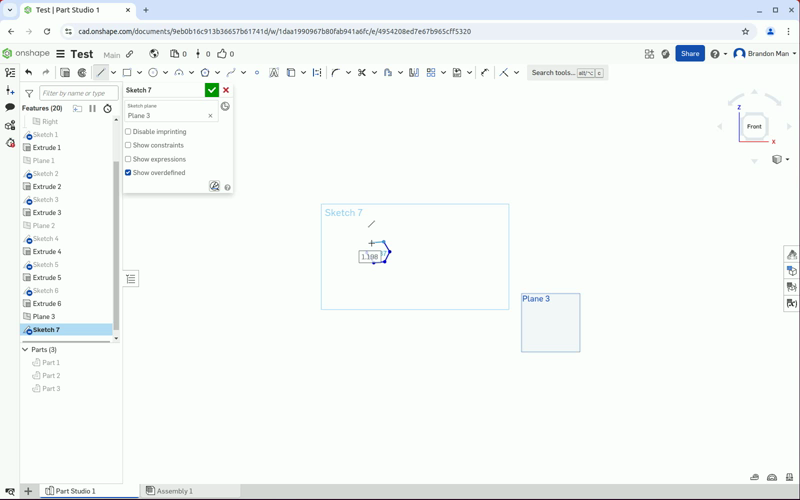
scroll(6)
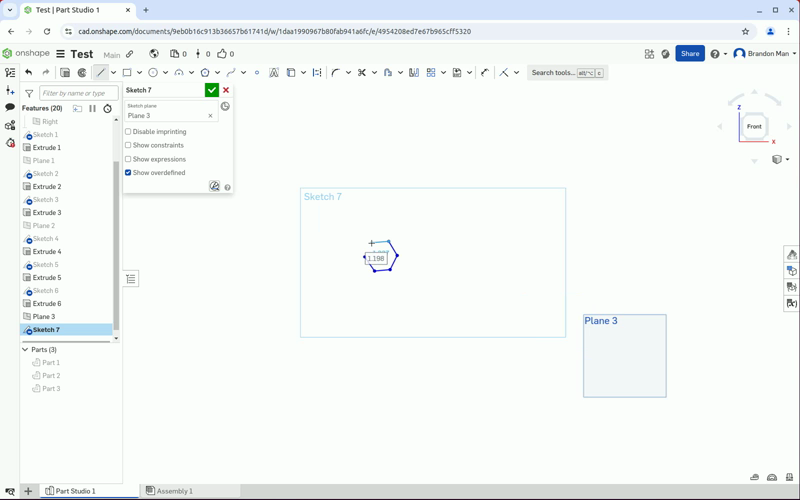
scroll(6)
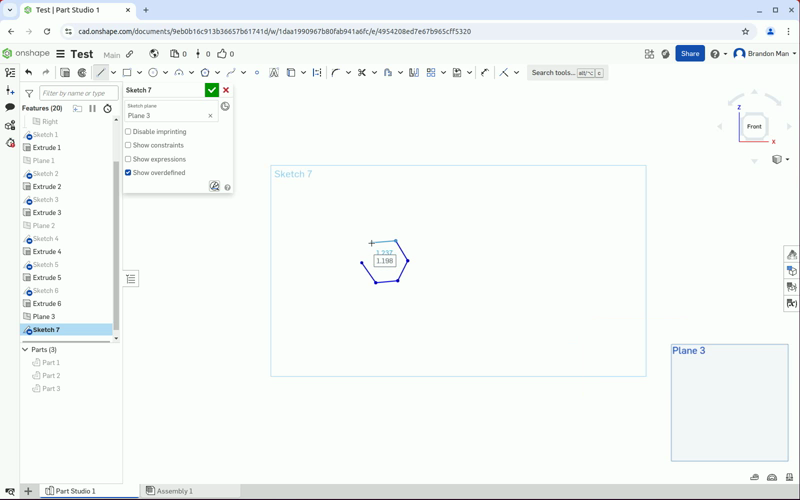
scroll(6)
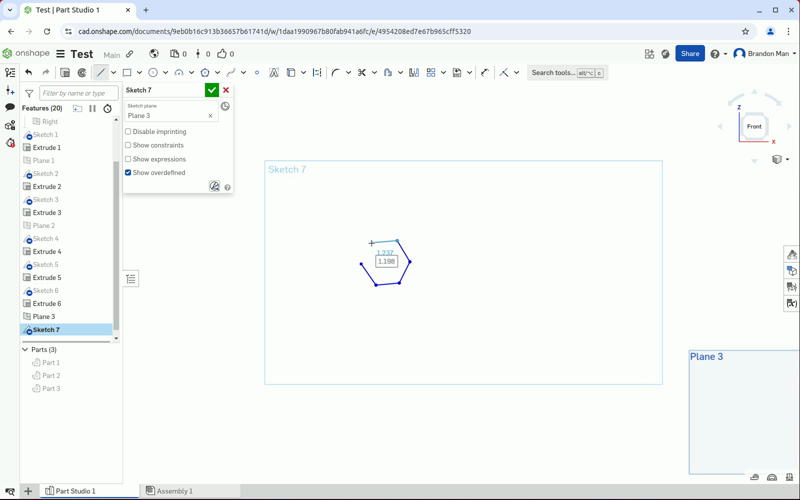
scroll(6)
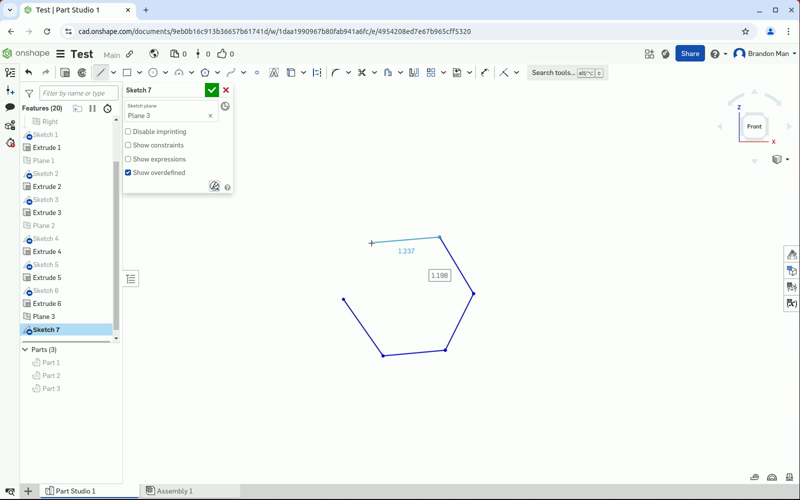
click(371, 242)
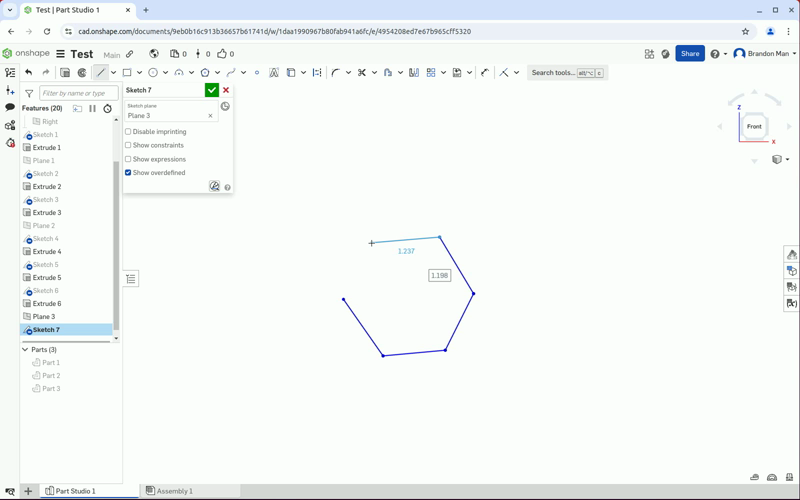
scroll(-6)
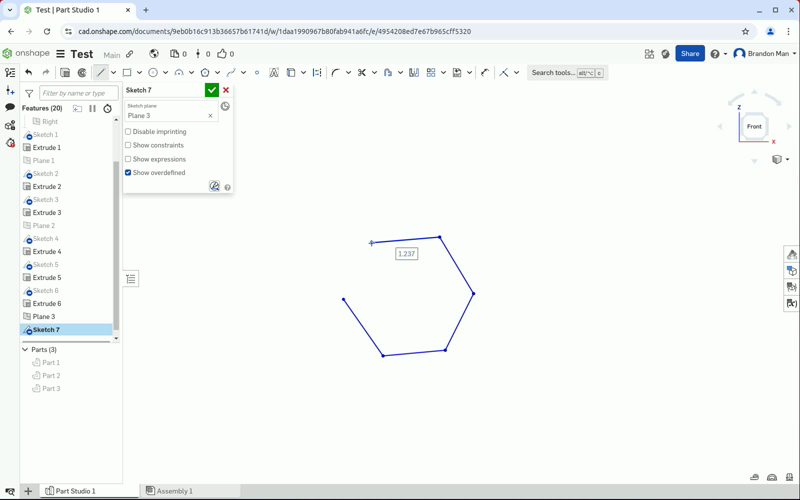
scroll(-6)
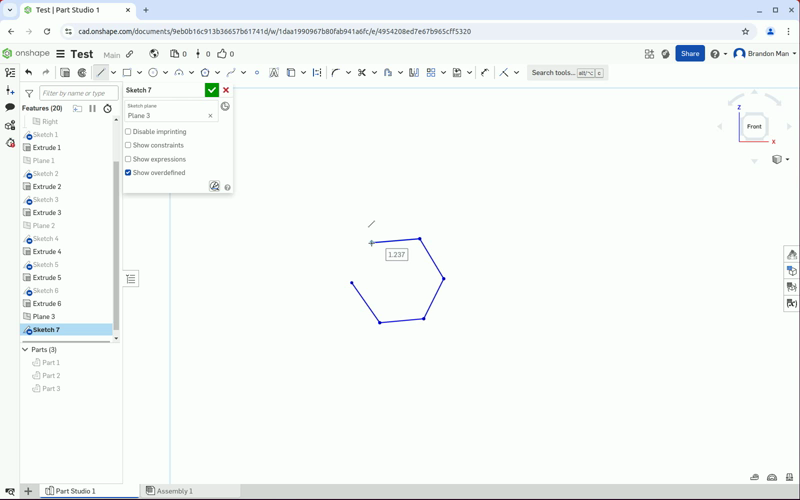
scroll(-6)
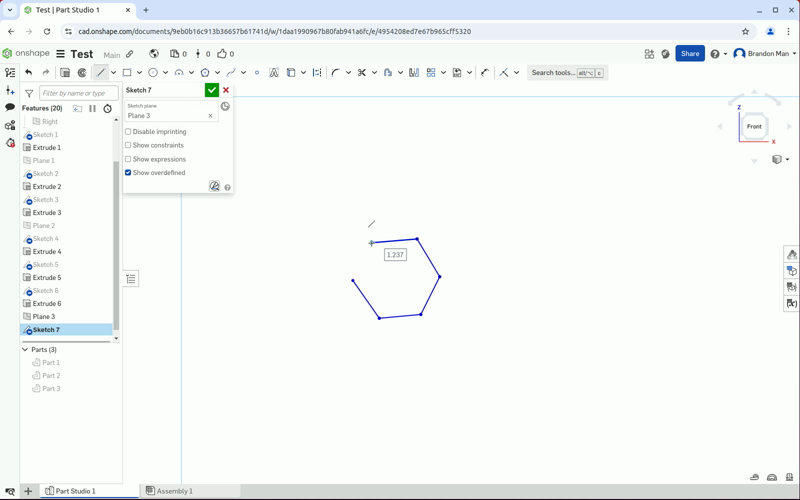
scroll(-6)
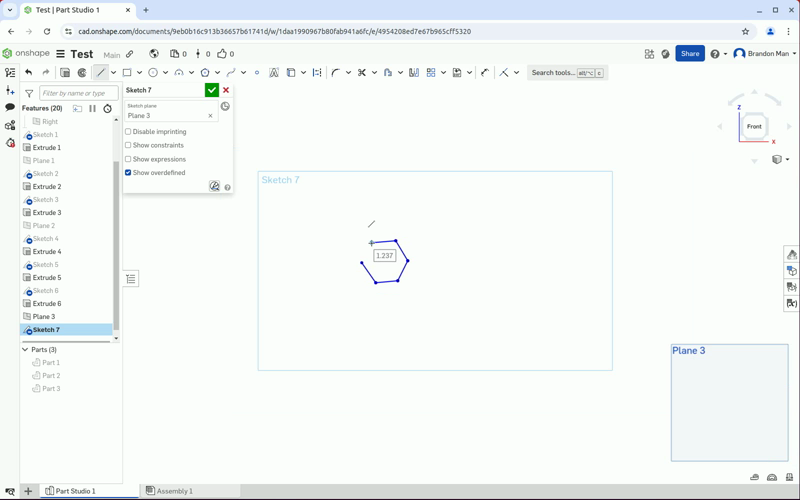
scroll(-6)
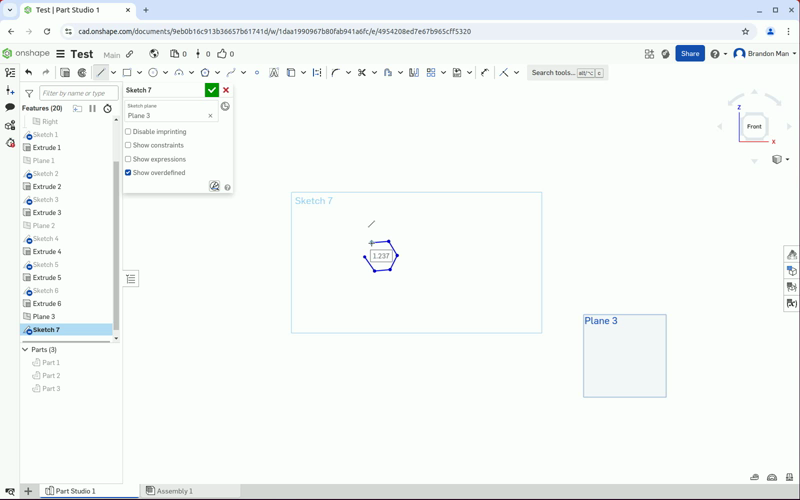
scroll(-6)
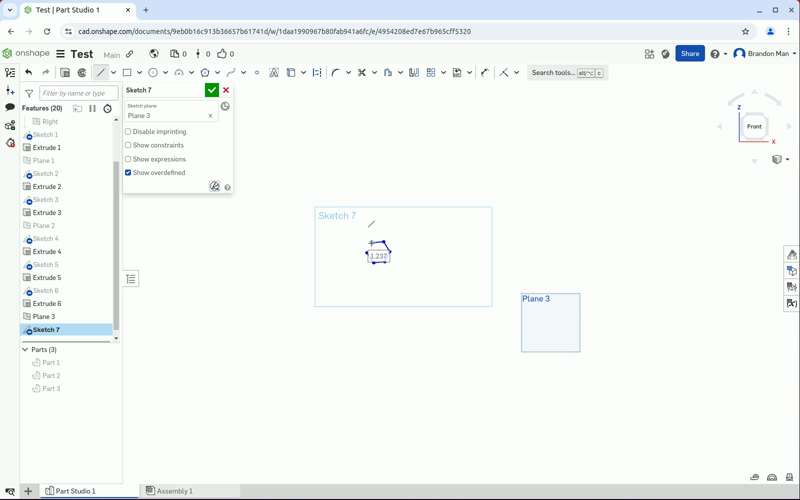
scroll(-6)
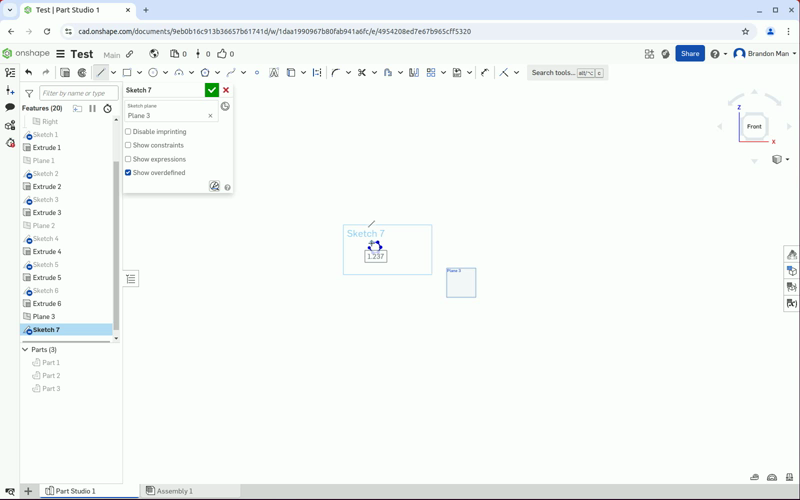
key_up(shift)
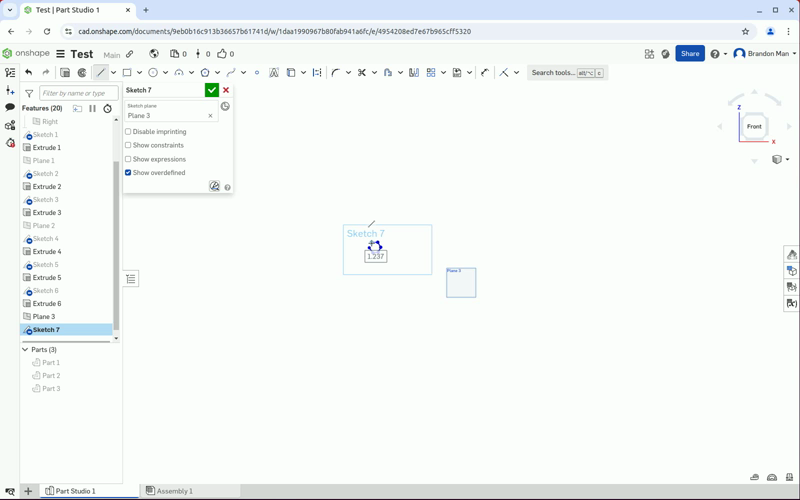
mouse_move(401, 242)
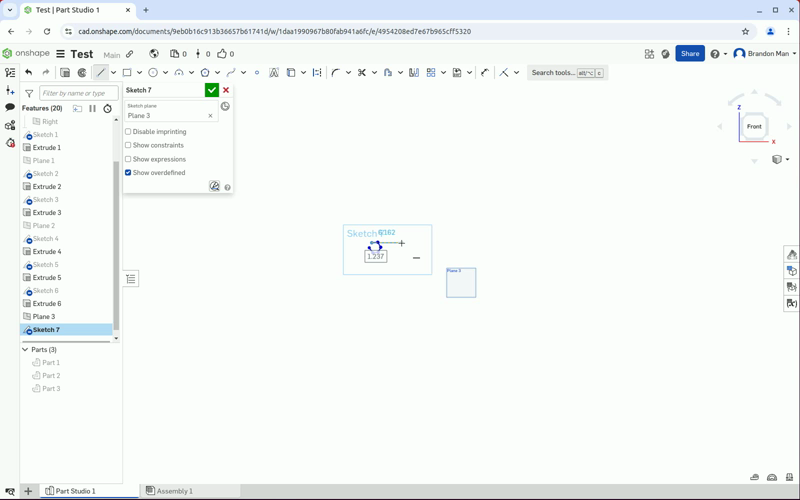
key_down(shift)
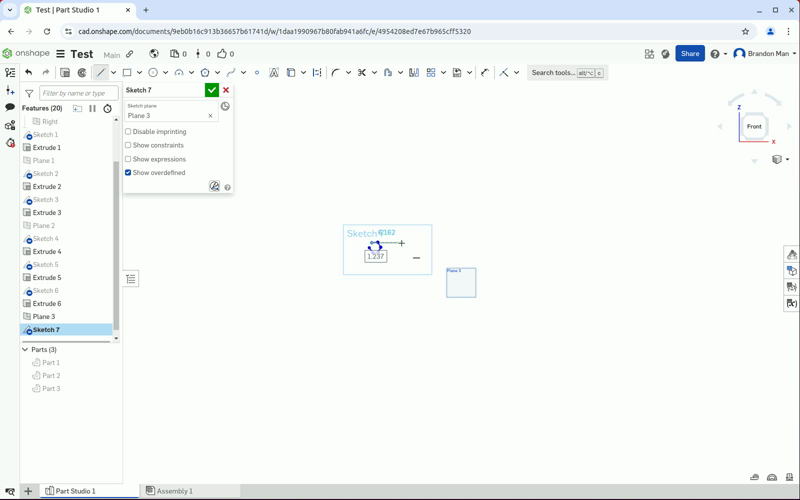
mouse_move(369, 247)
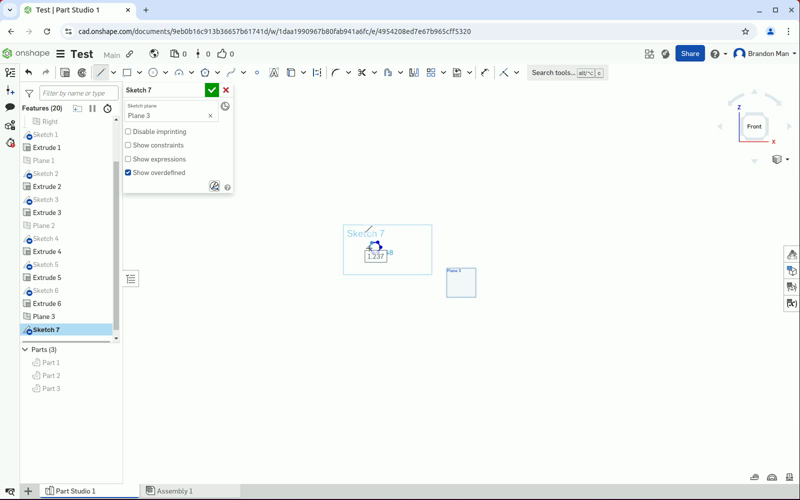
scroll(6)
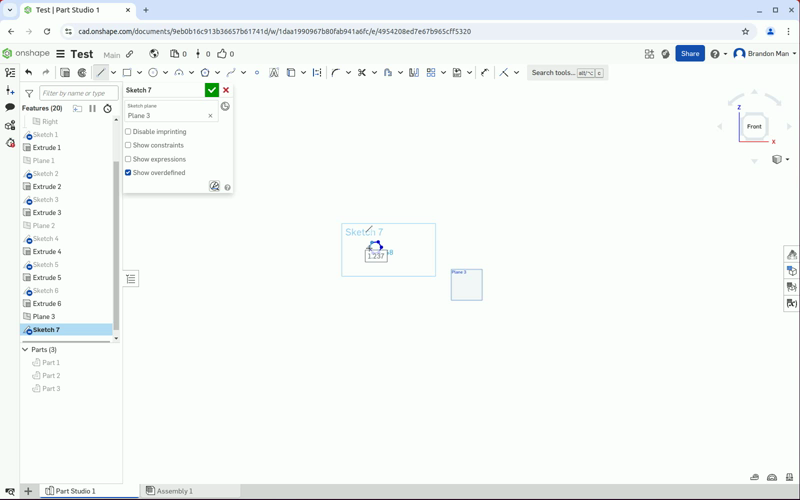
scroll(6)
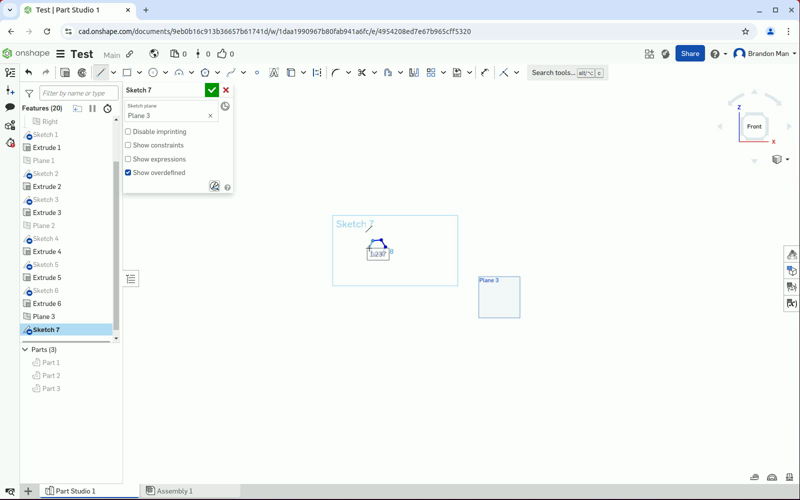
scroll(6)
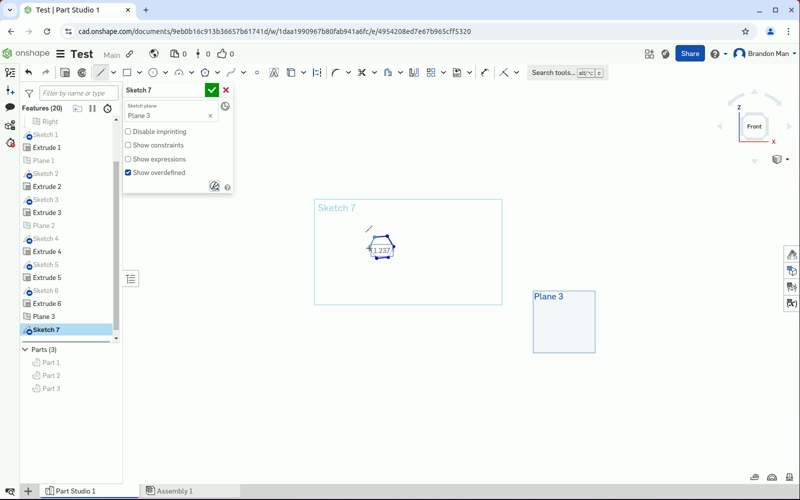
scroll(6)
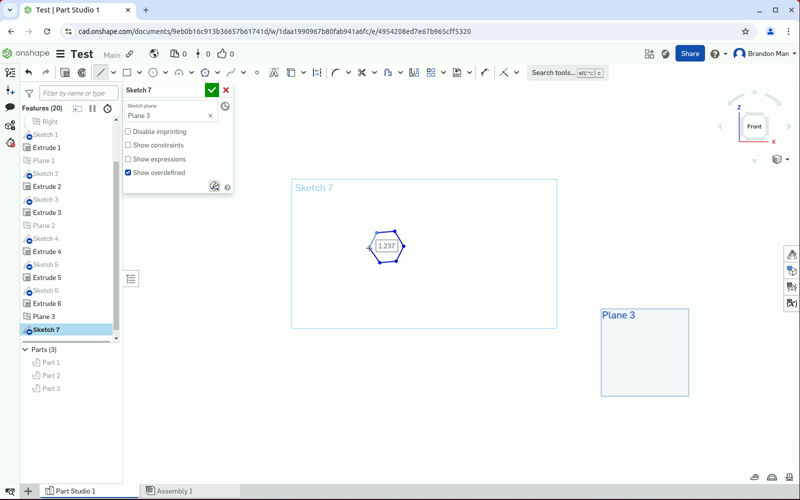
scroll(6)
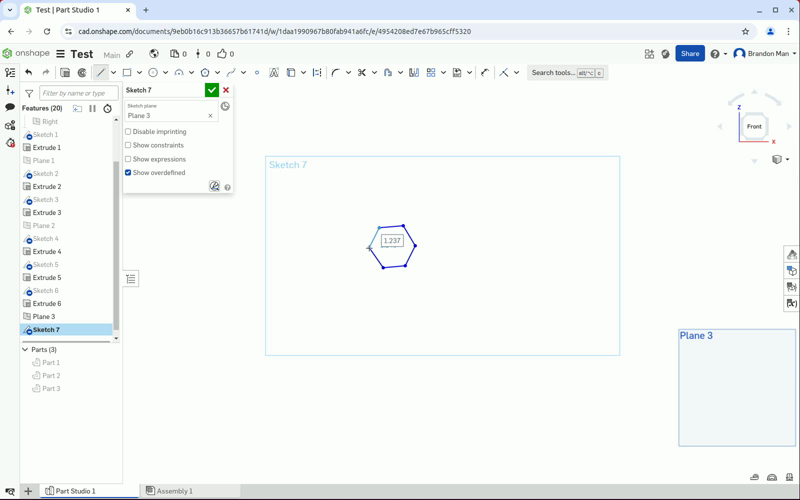
scroll(6)
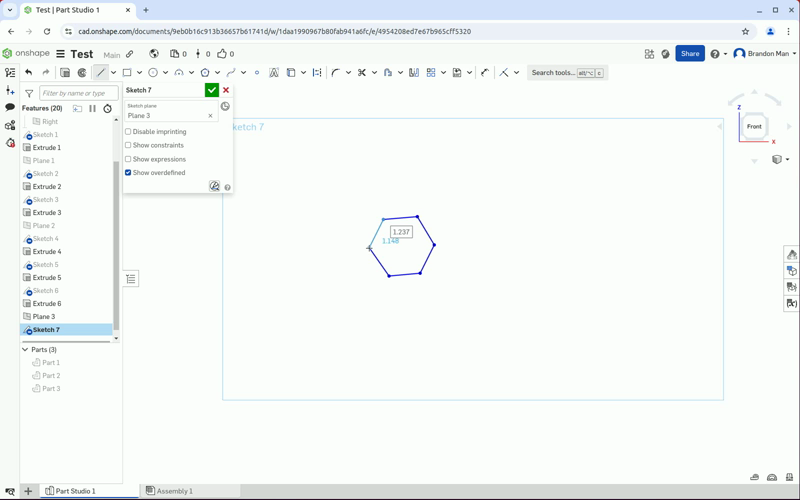
scroll(6)
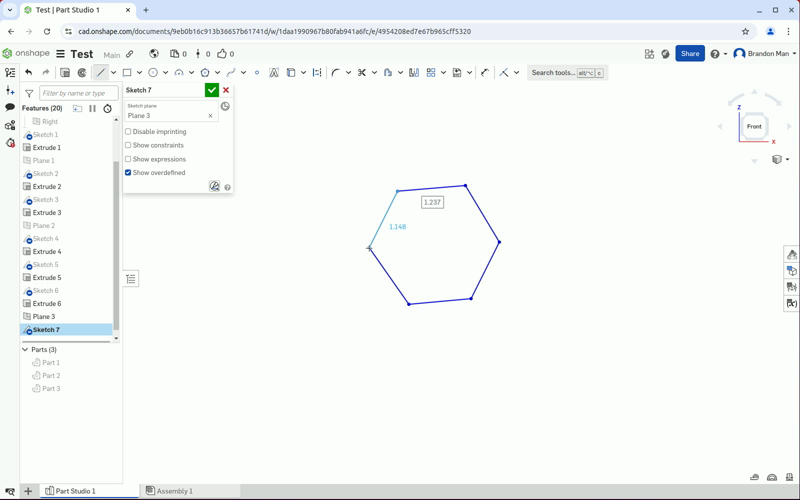
key_up(shift)
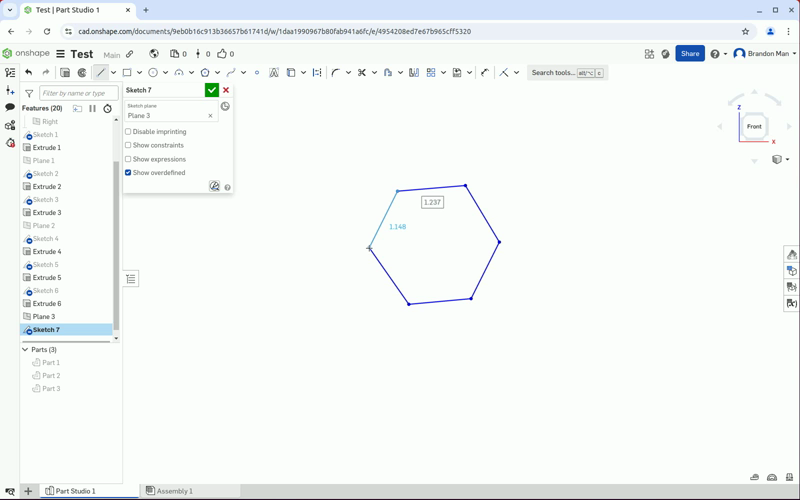
click(369, 247)
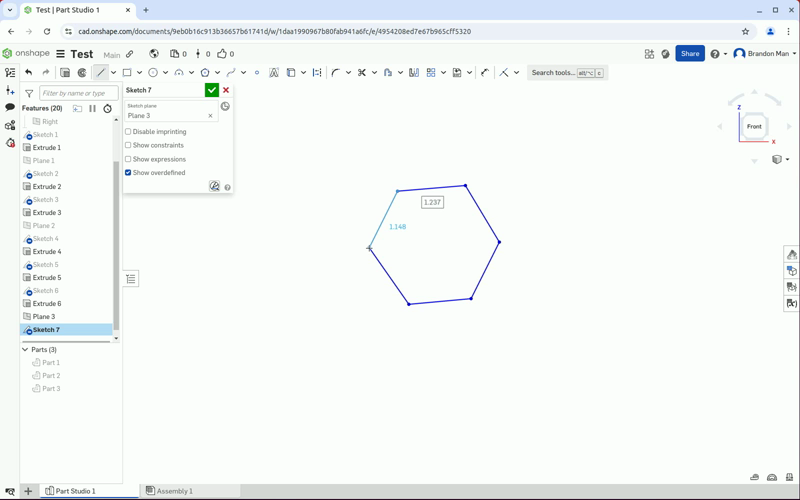
scroll(-6)
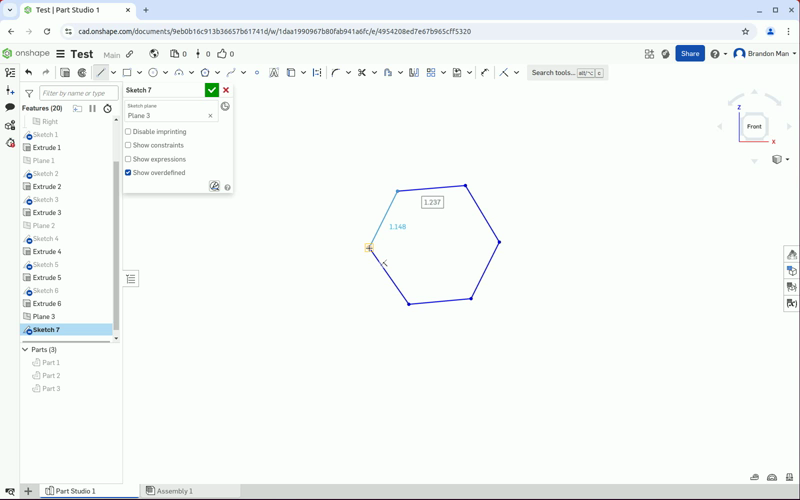
scroll(-6)
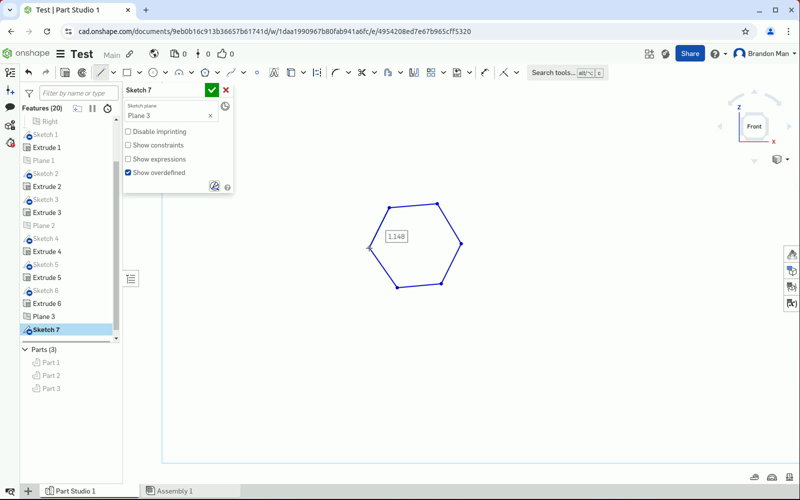
scroll(-6)
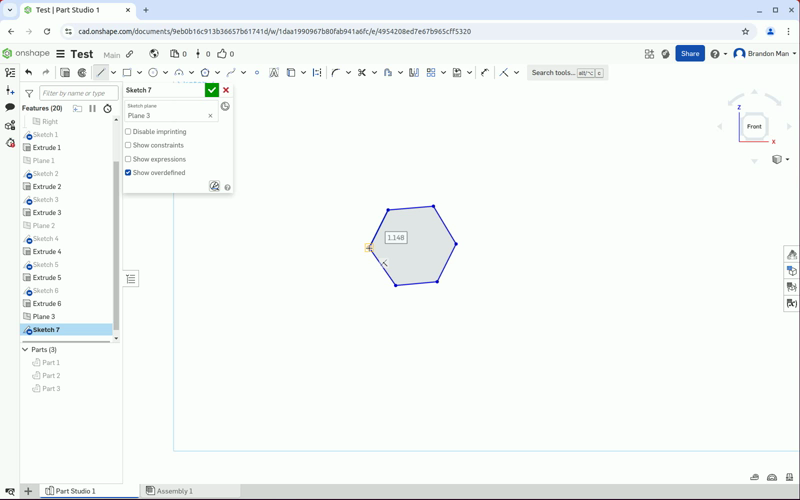
scroll(-6)
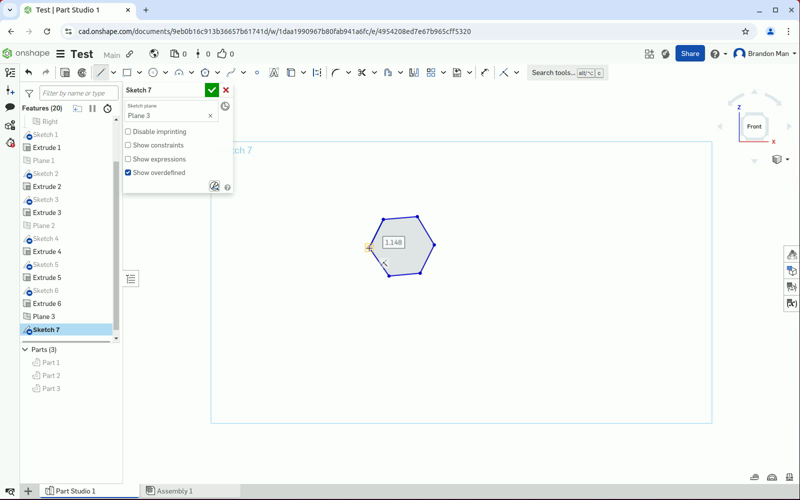
scroll(-6)
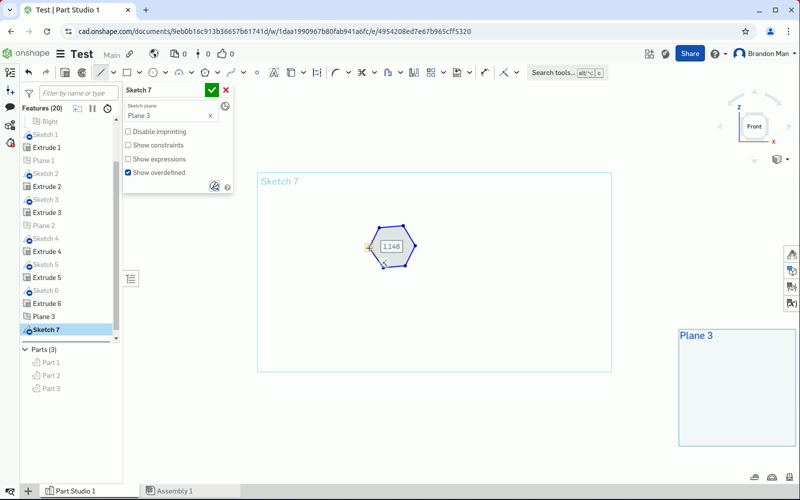
scroll(-6)
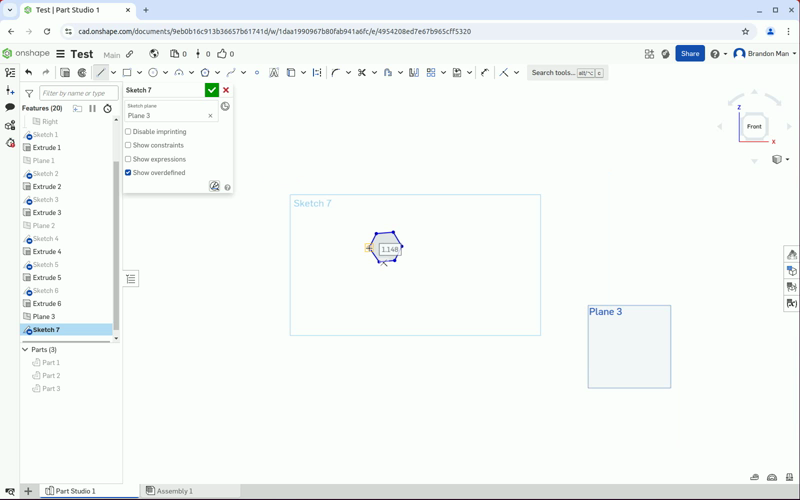
scroll(-6)
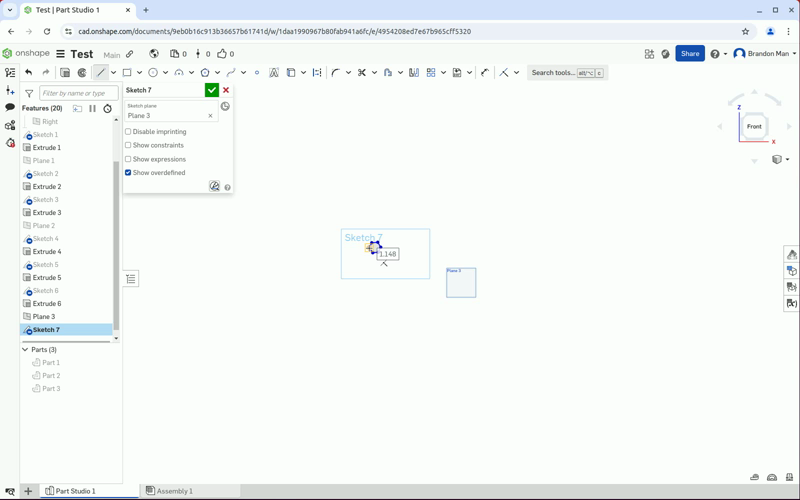
key(esc)
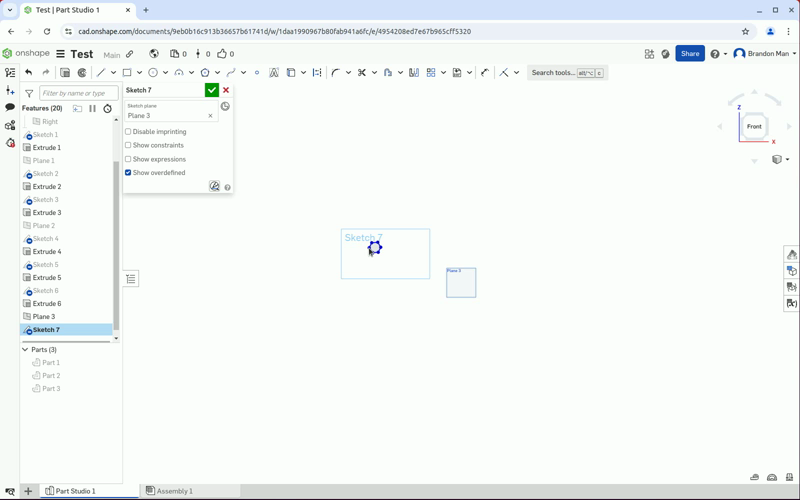
mouse_move(377, 244)
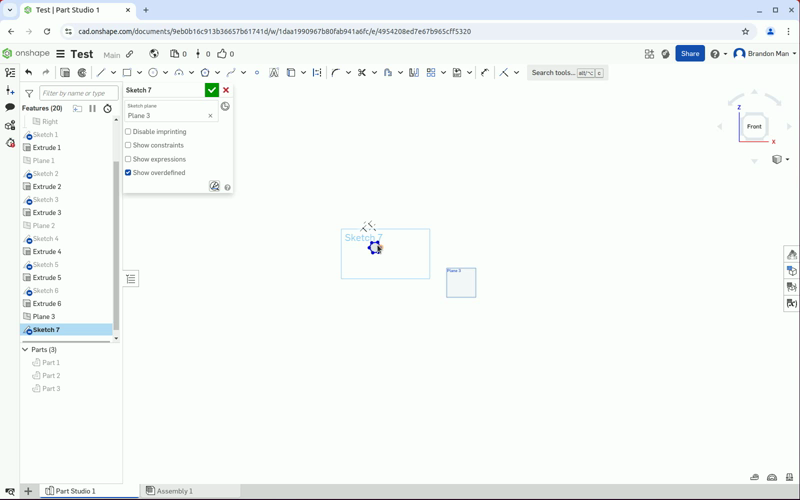
scroll(6)
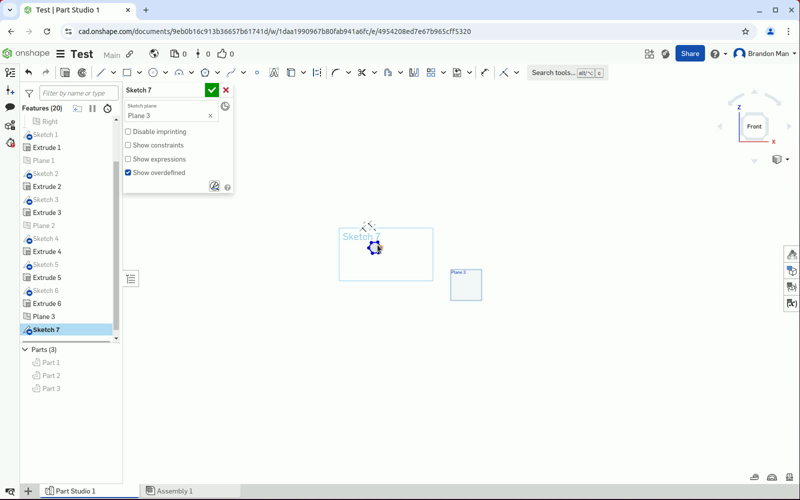
scroll(6)
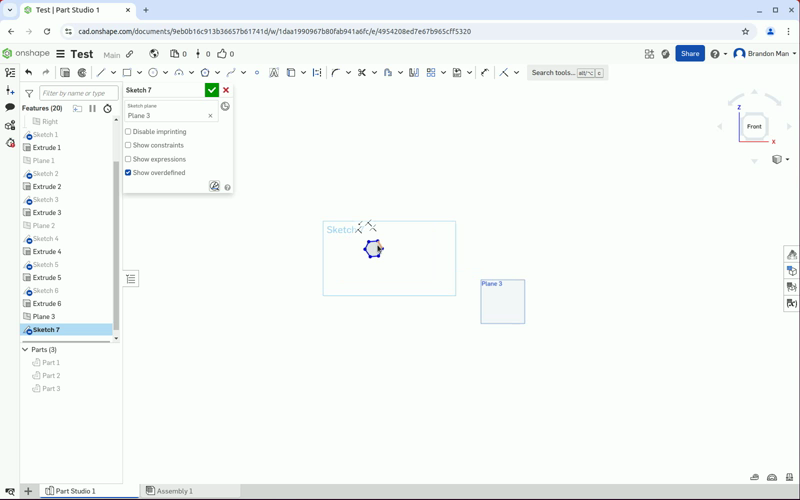
scroll(6)
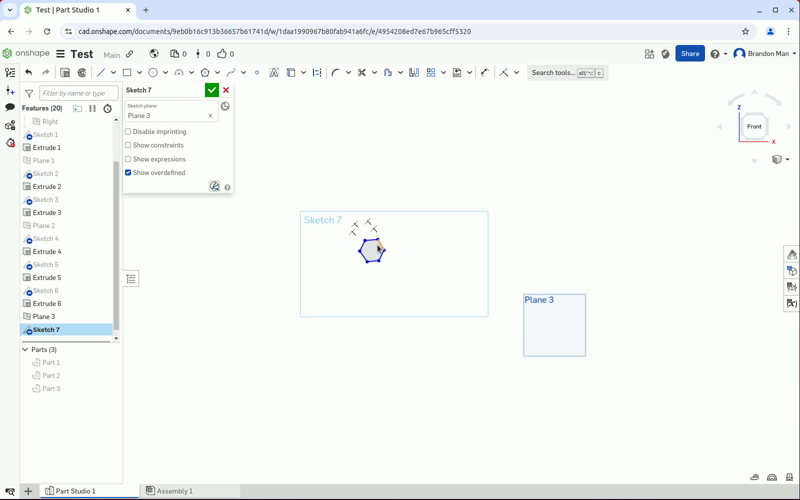
scroll(6)
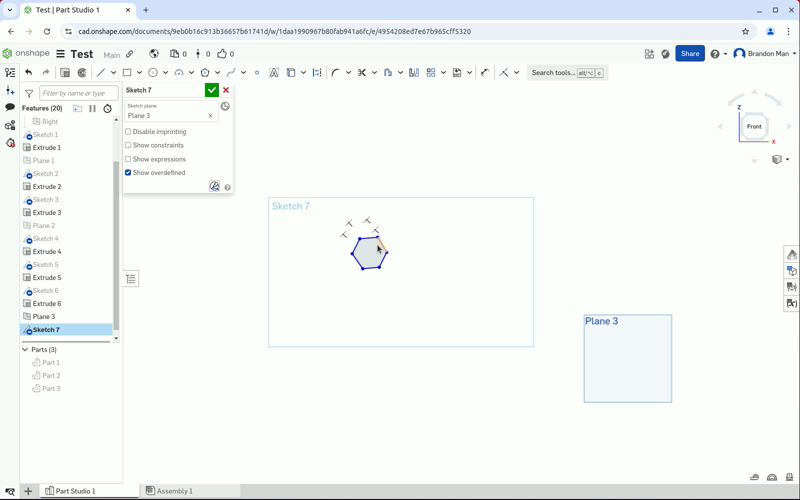
scroll(6)
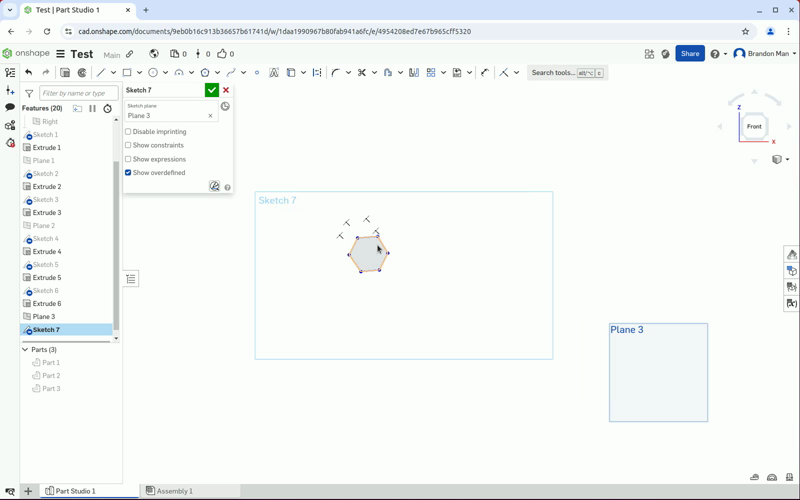
scroll(6)
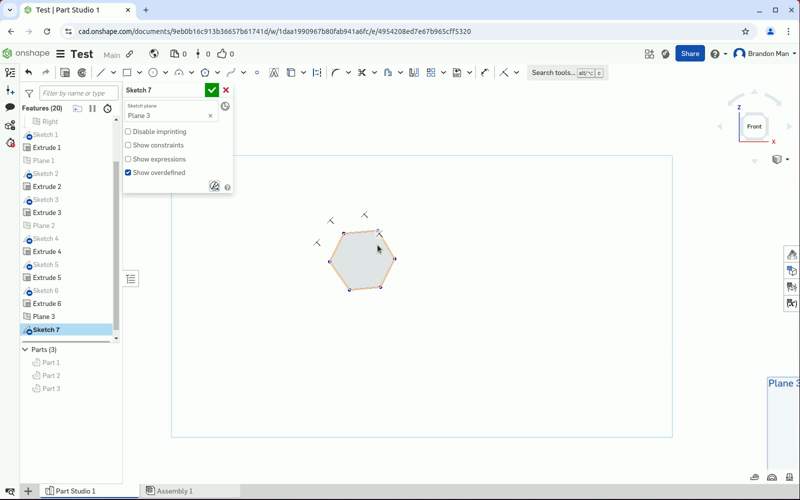
scroll(6)
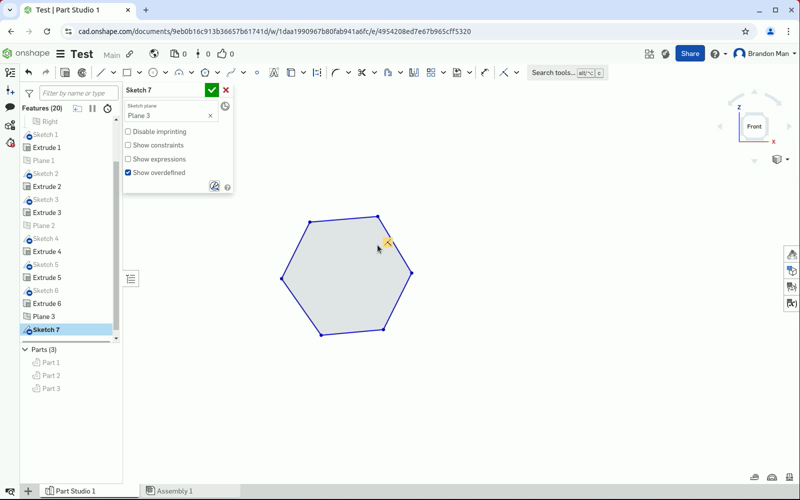
click(377, 244)
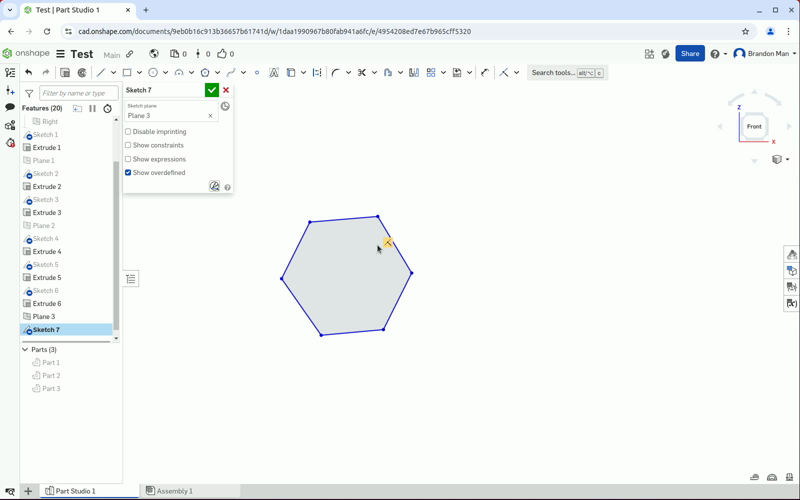
scroll(-6)
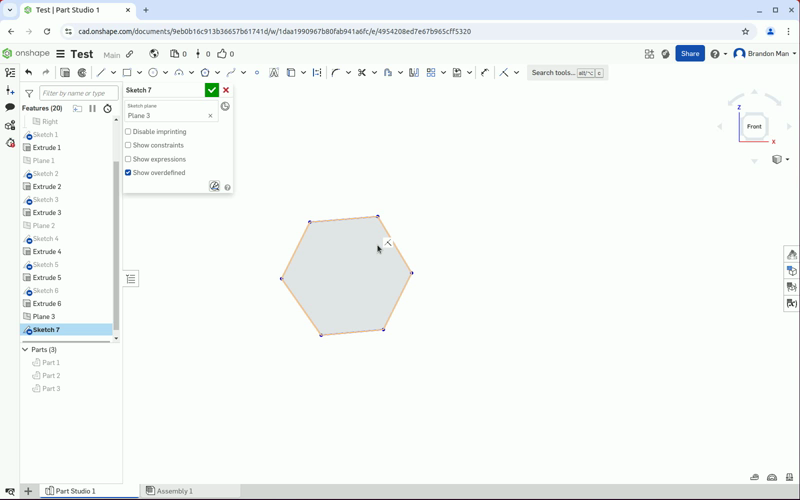
scroll(-6)
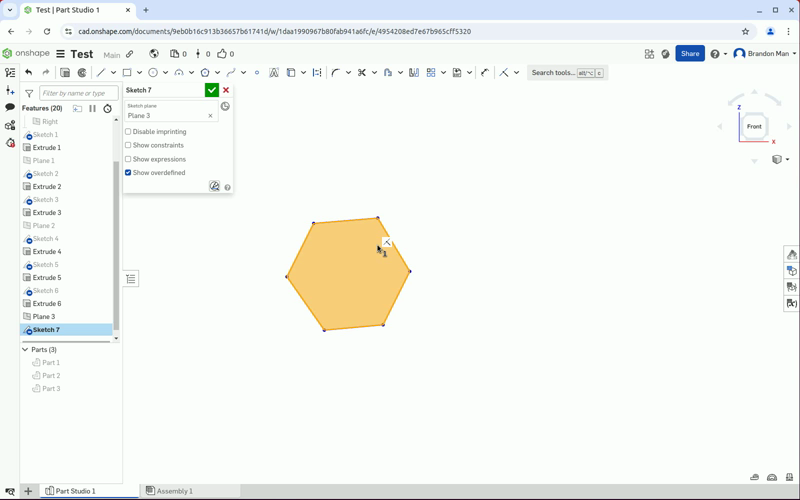
scroll(-6)
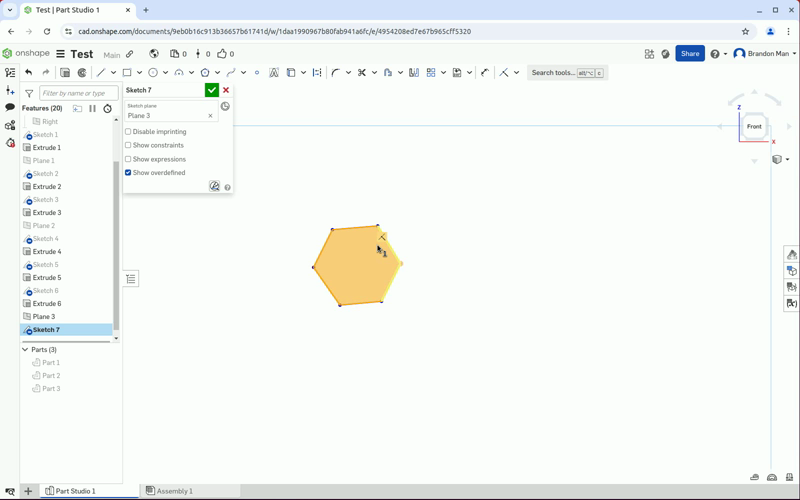
scroll(-6)
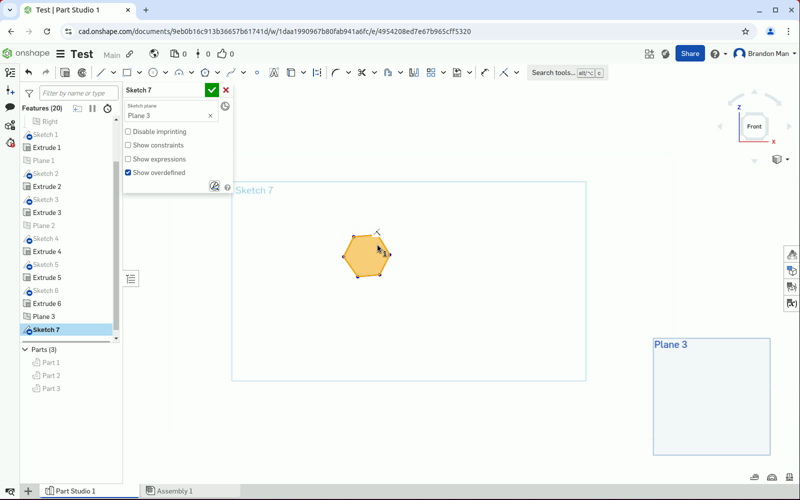
scroll(-6)
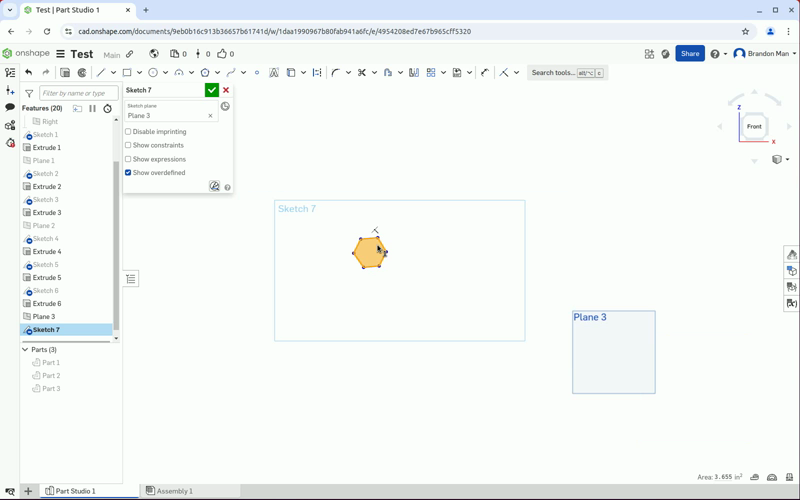
scroll(-6)
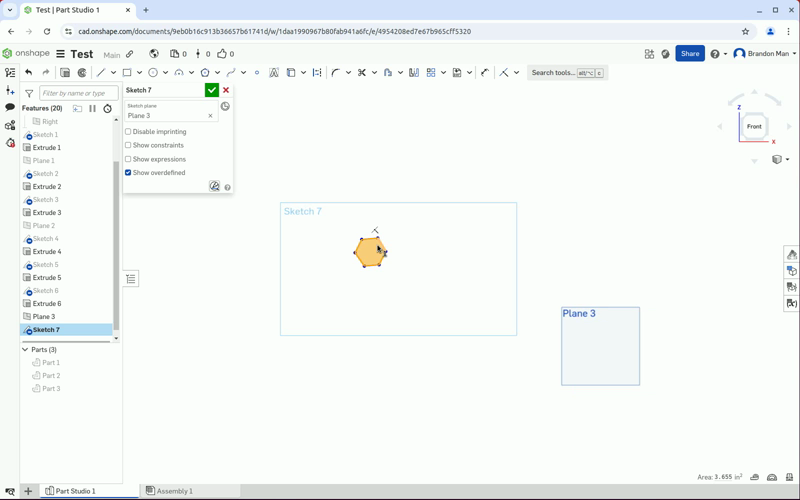
scroll(-6)
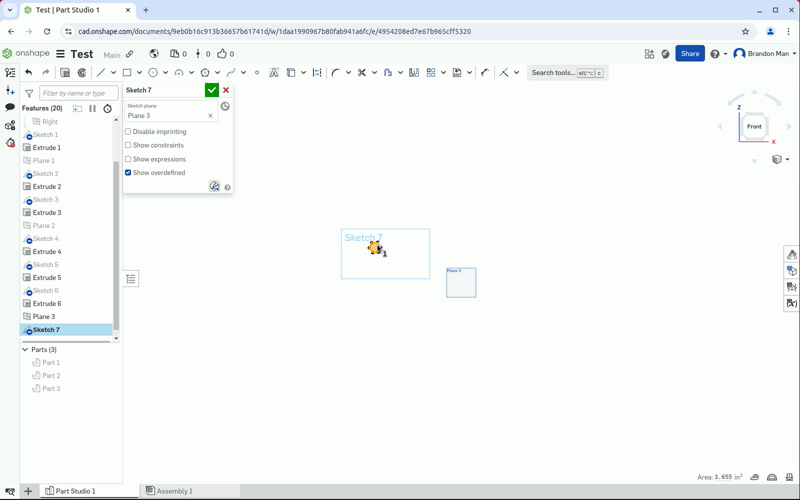
mouse_move(73, 352)
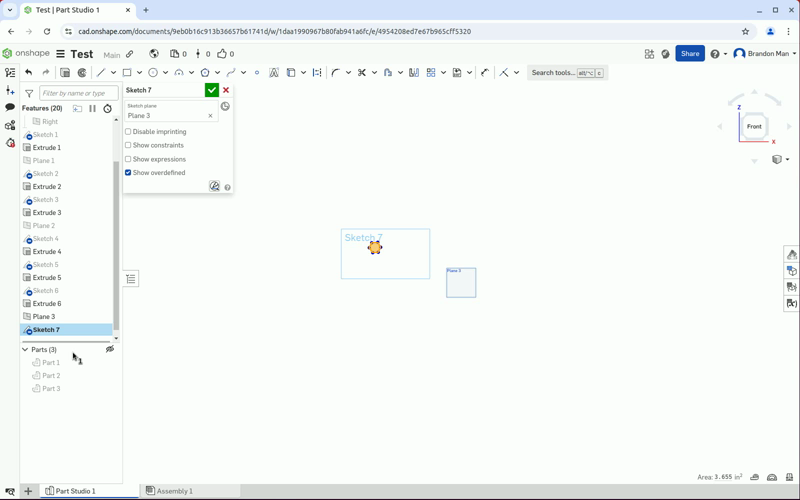
key(shift+y)
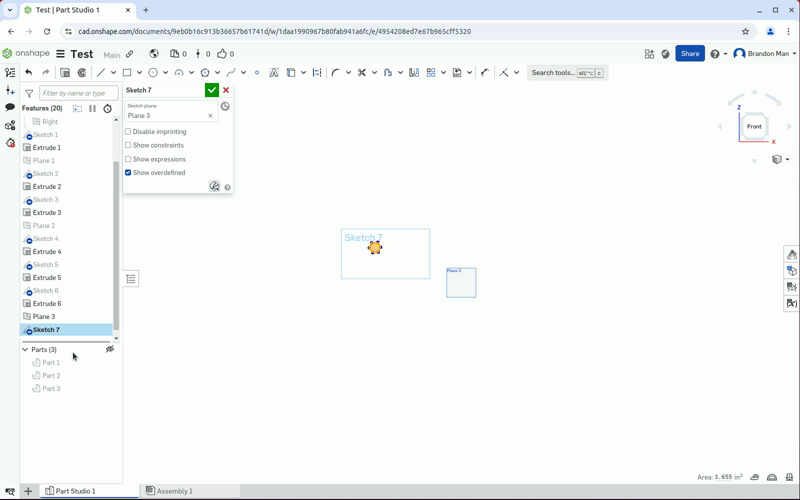
key(shift+e)
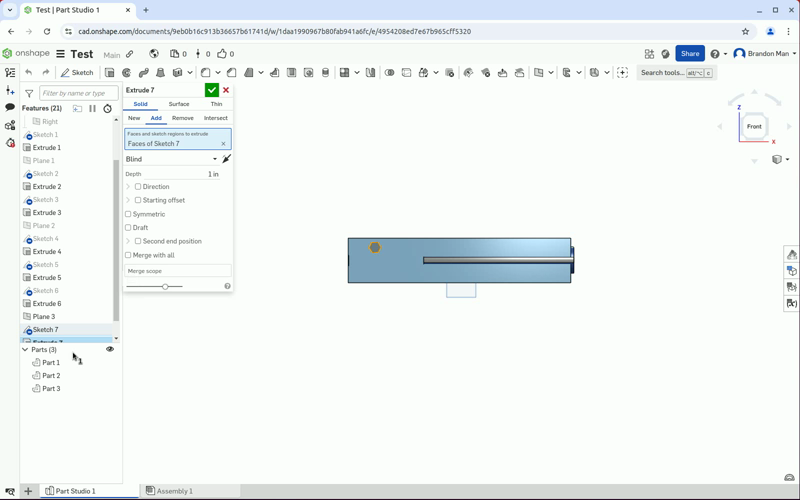
mouse_move(143, 106)
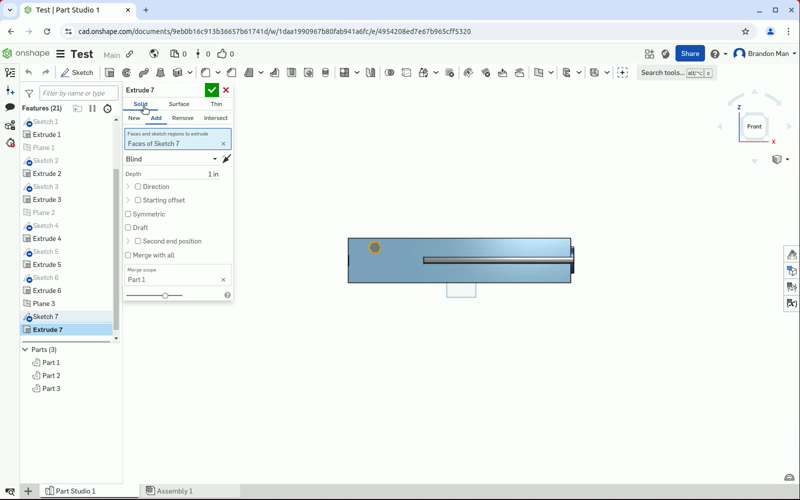
click(143, 106)
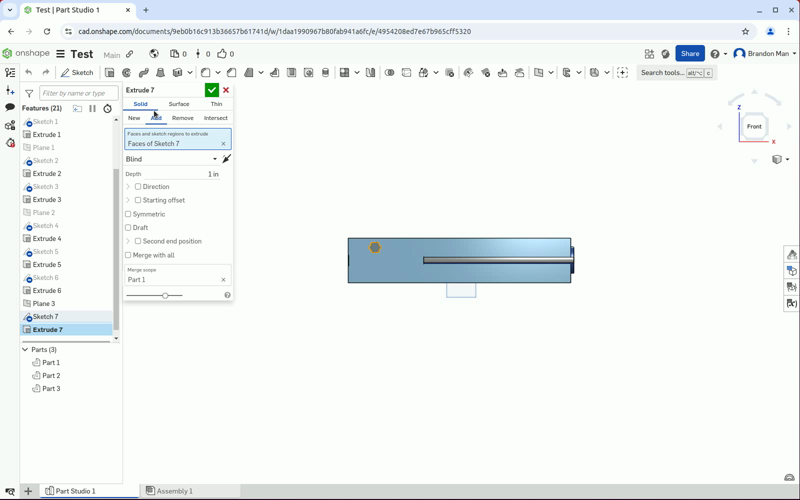
mouse_move(186, 120)
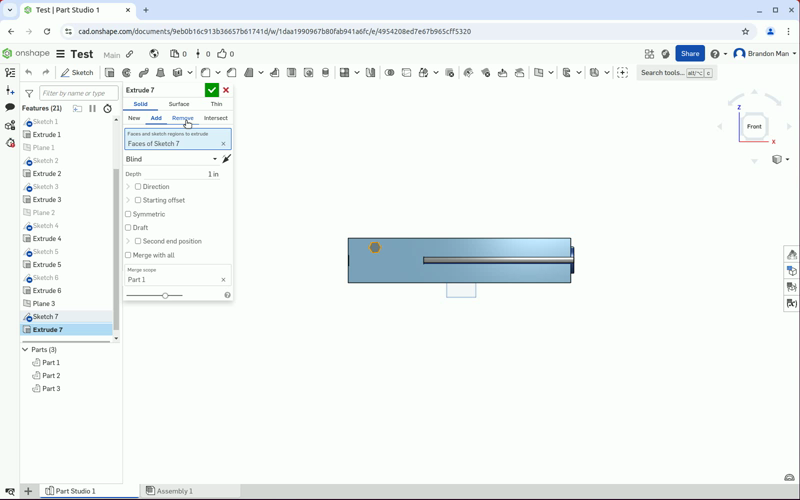
click(186, 120)
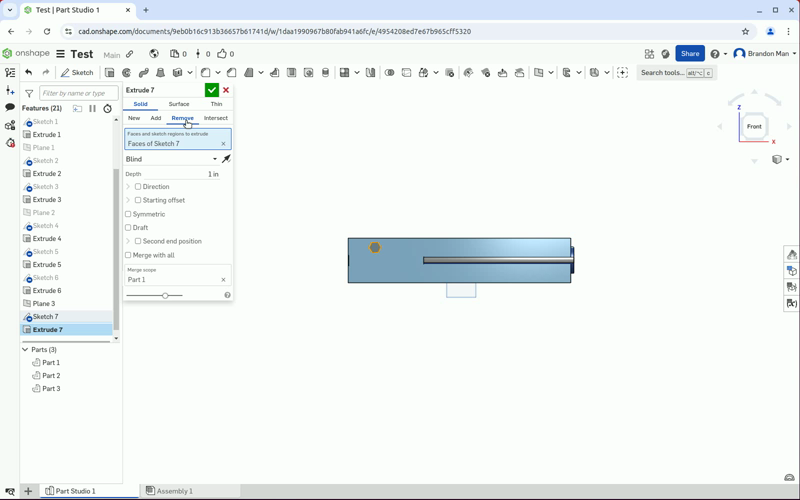
key(tab, 4)
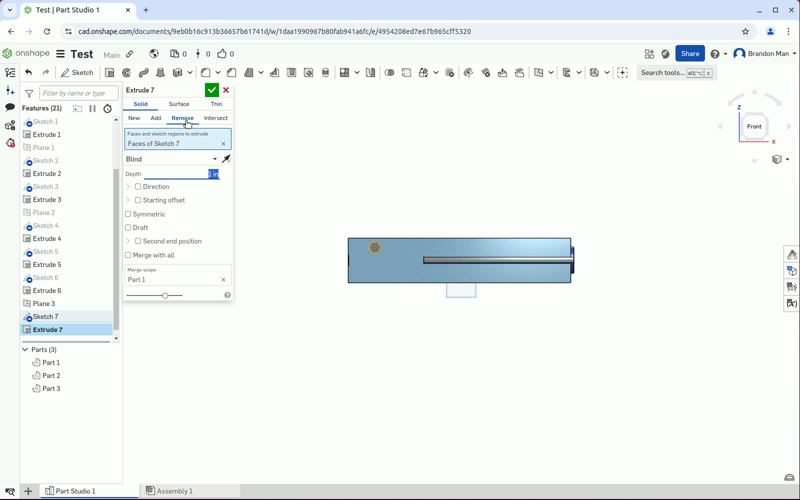
text(4.574)
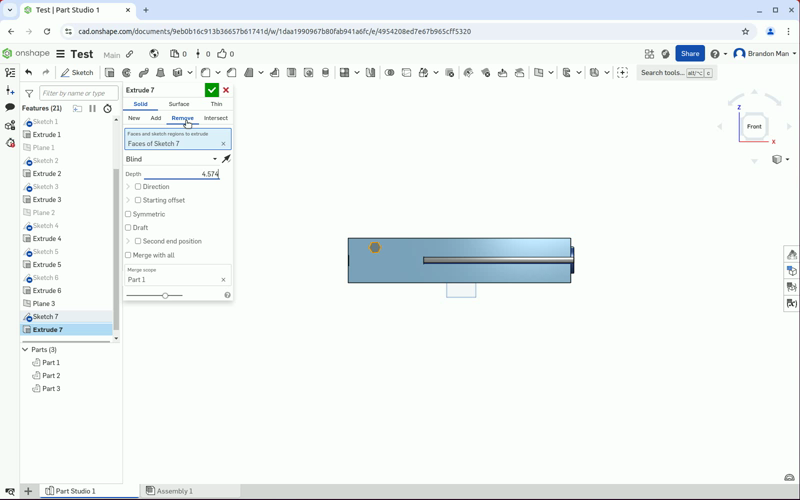
key(tab, 6)
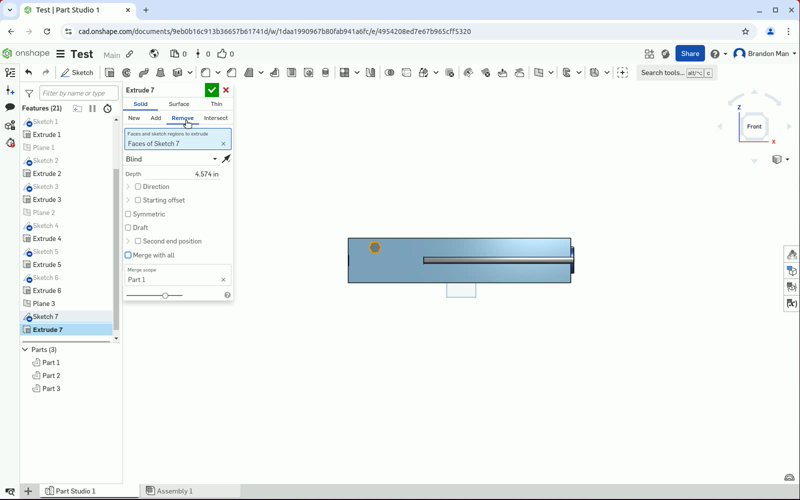
key(space)
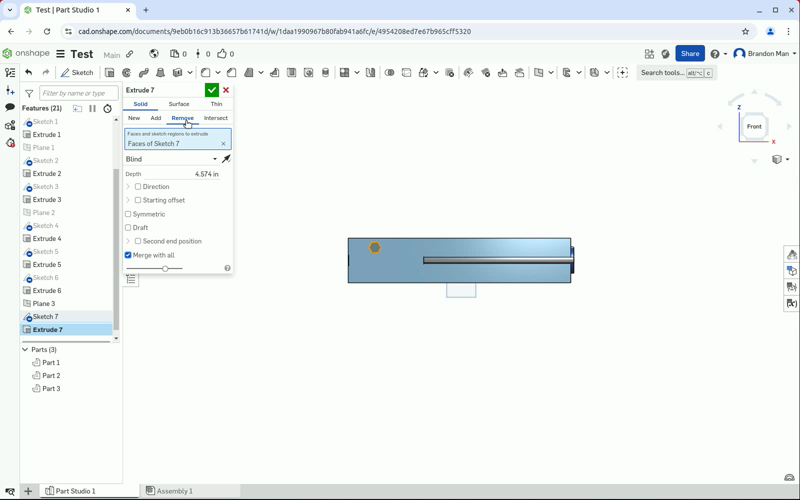
key(enter)
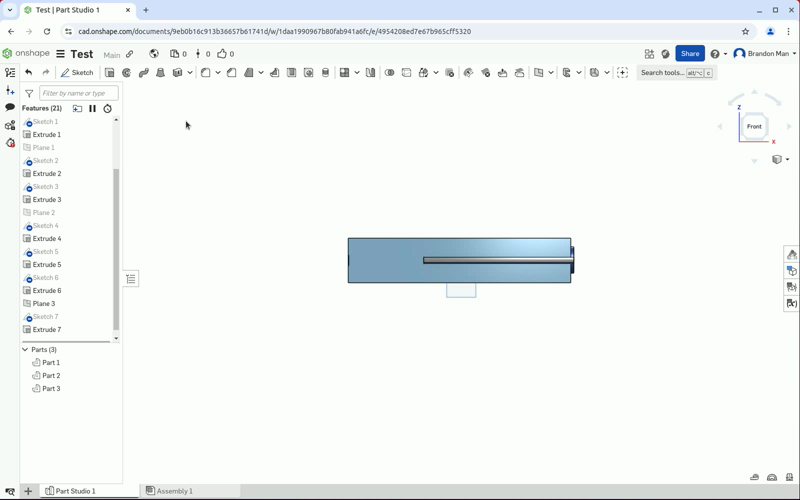
key(shift+h)
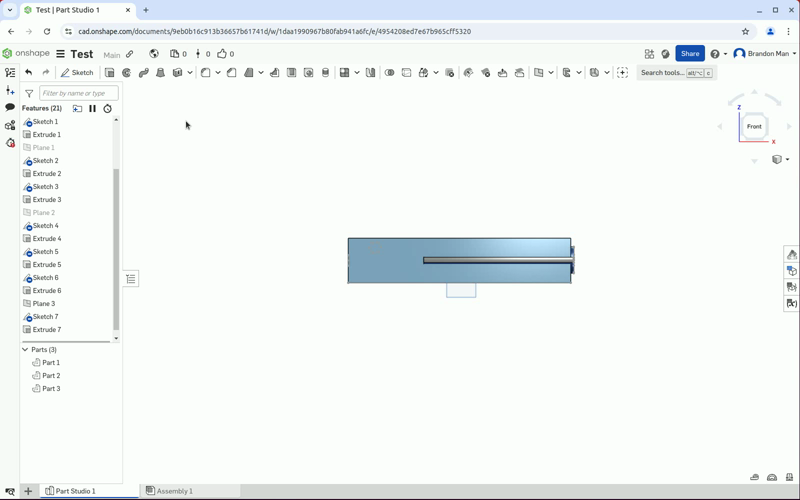
key(shift+h)
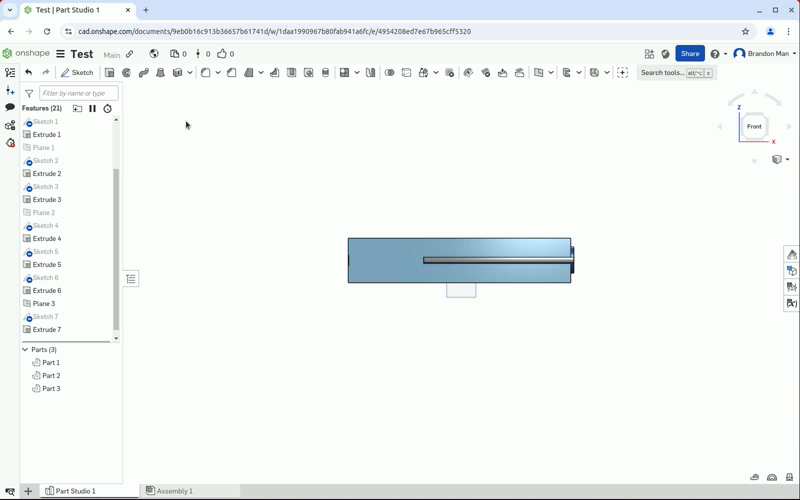
mouse_move(69, 124)
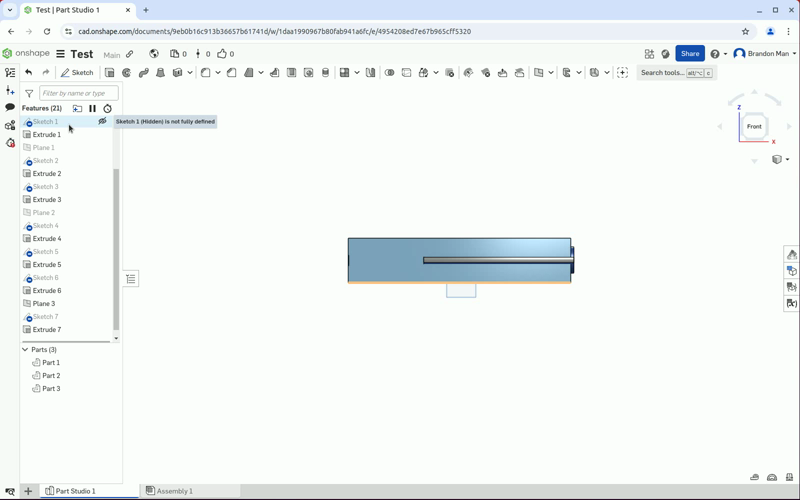
click(69, 124)
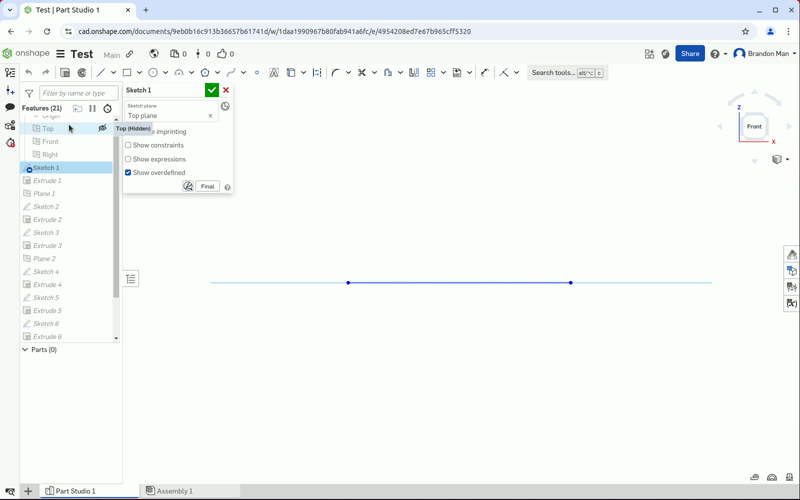
mouse_move(229, 92)
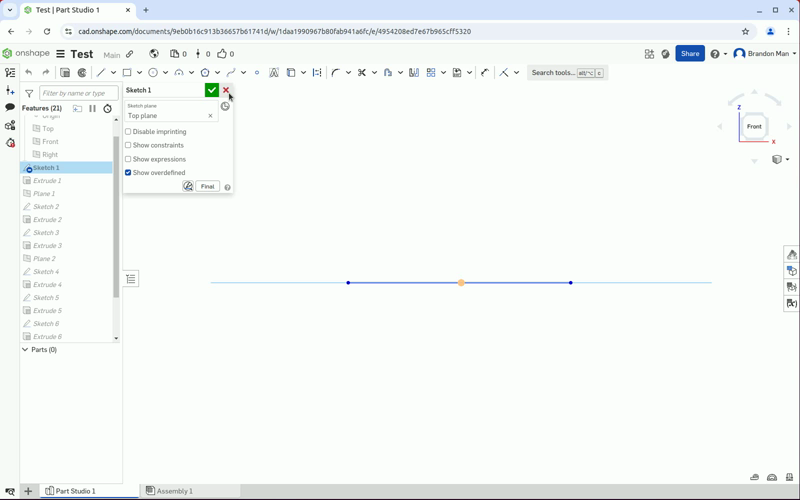
click(229, 92)
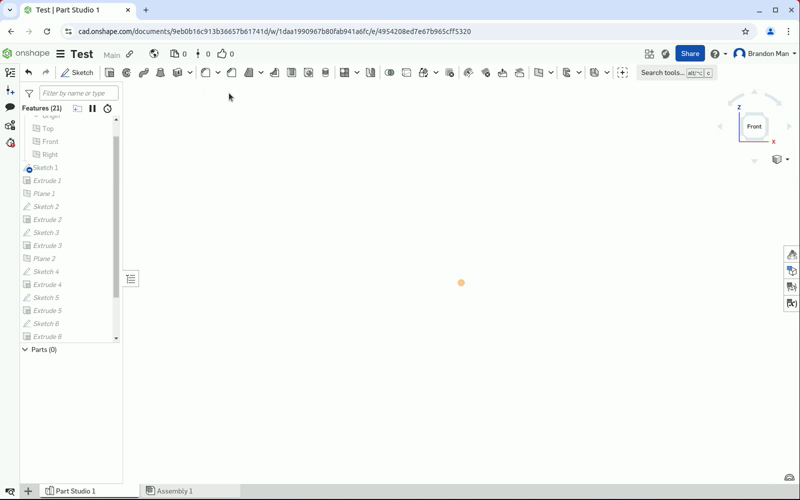
key(shift+s)
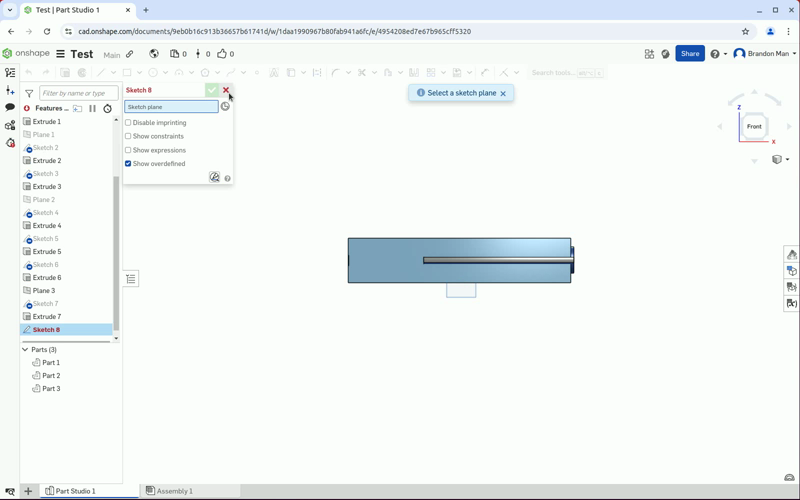
mouse_move(69, 293)
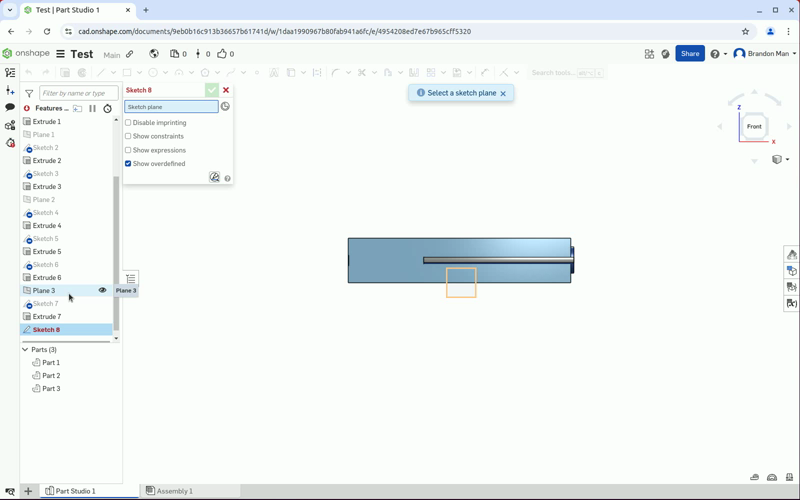
click(69, 293)
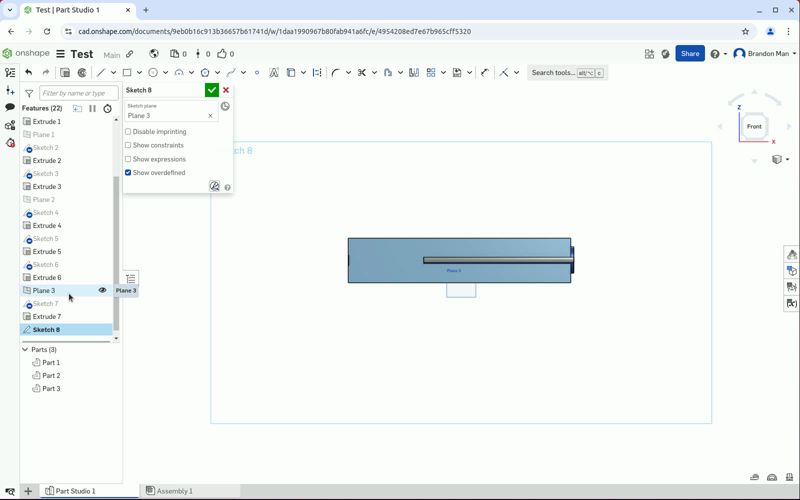
mouse_move(73, 352)
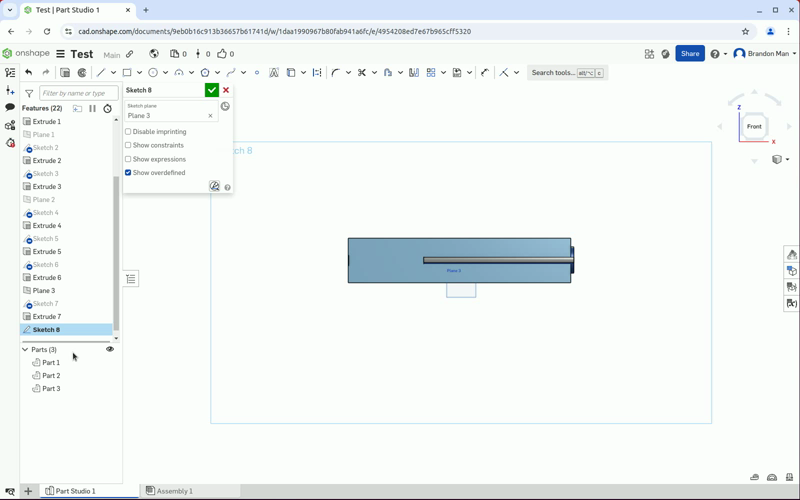
key(y)
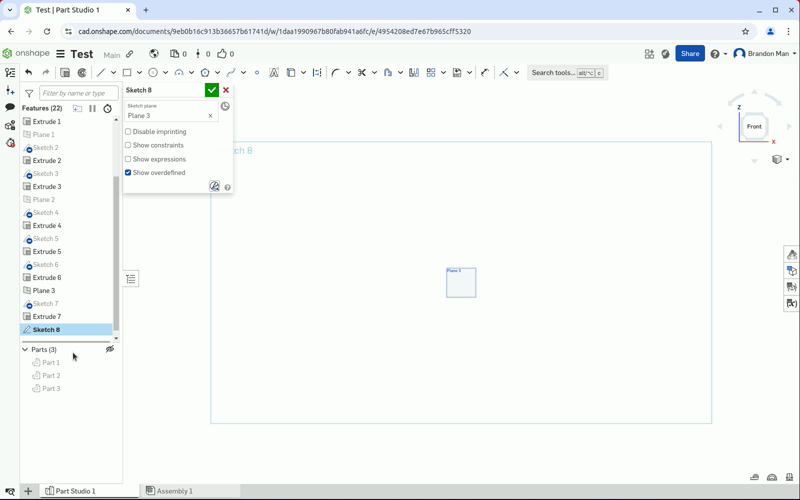
key(l)
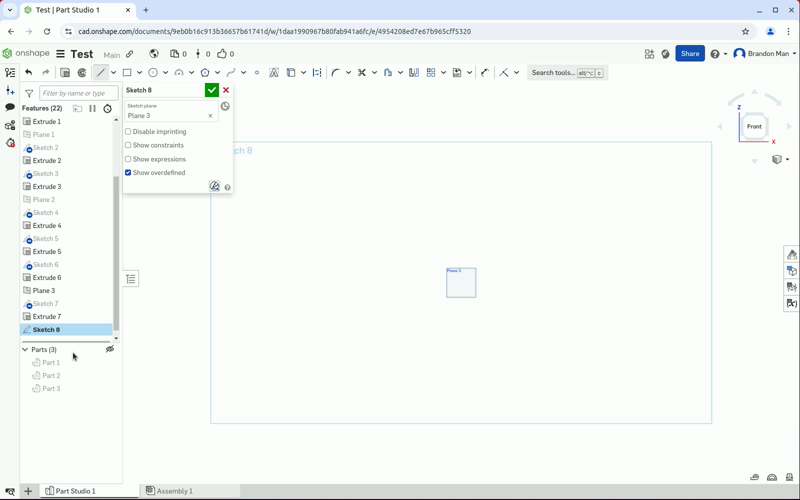
key_down(shift)
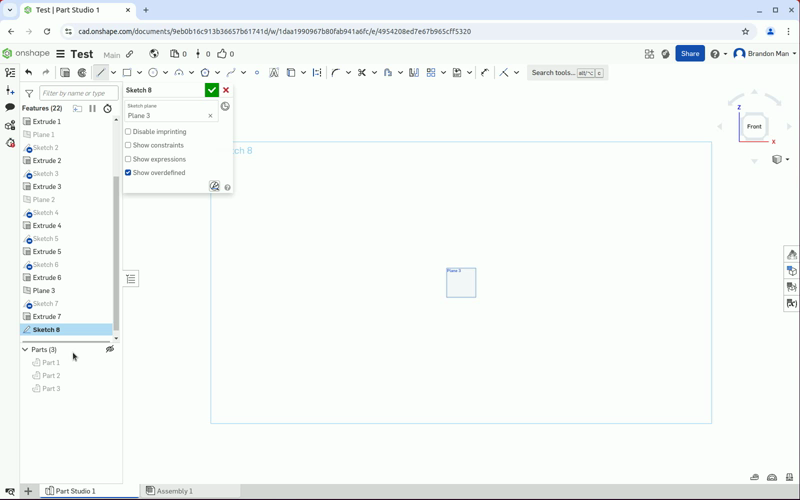
mouse_move(459, 249)
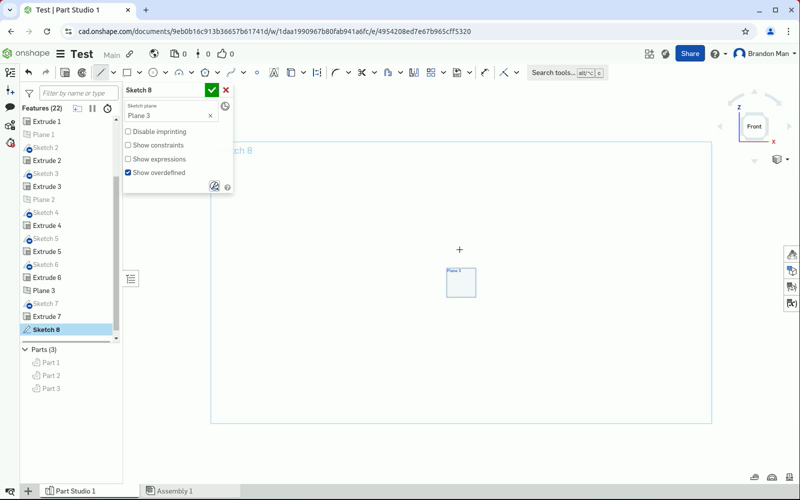
click(459, 249)
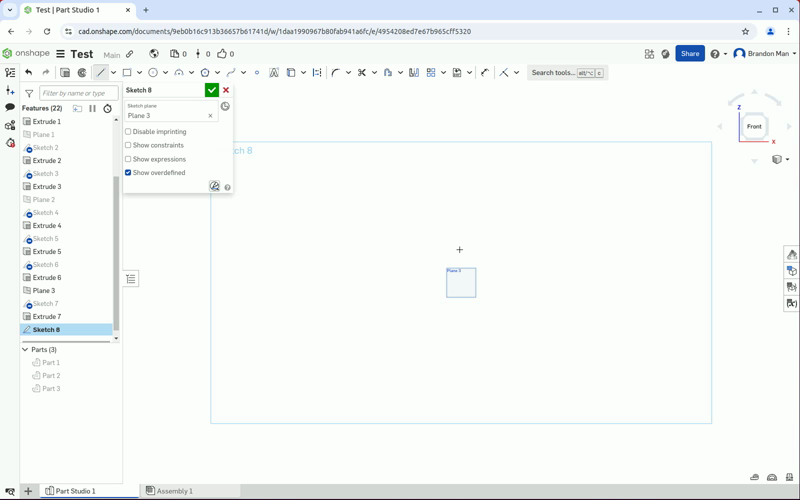
key_up(shift)
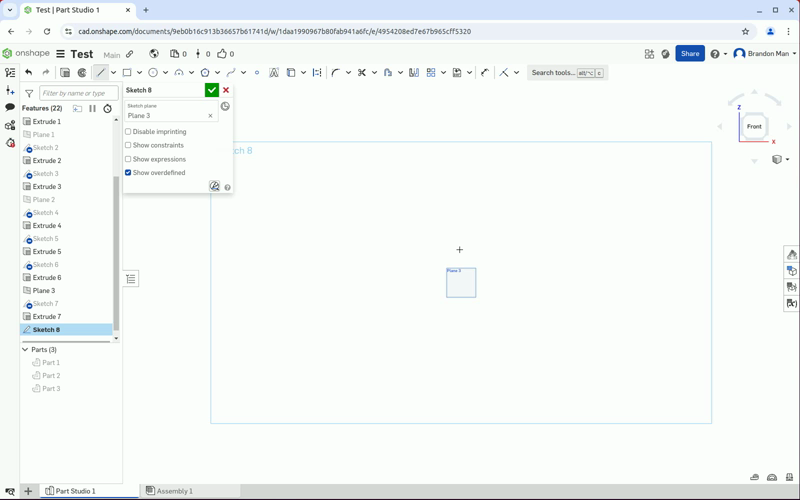
key_down(shift)
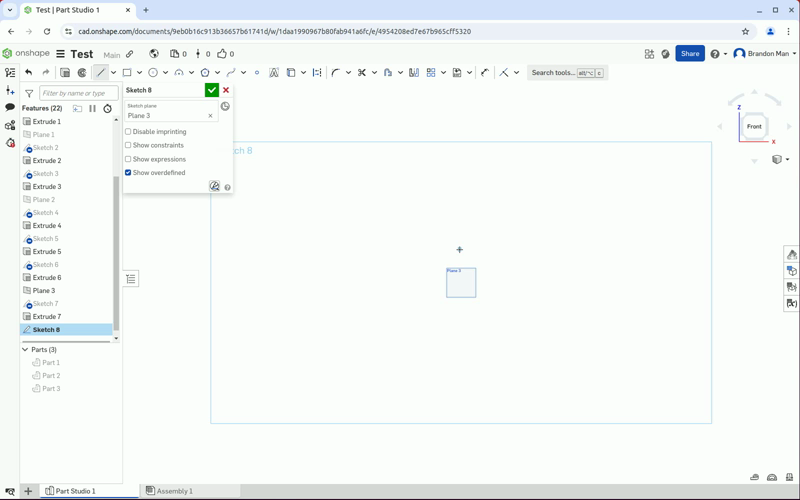
mouse_move(489, 249)
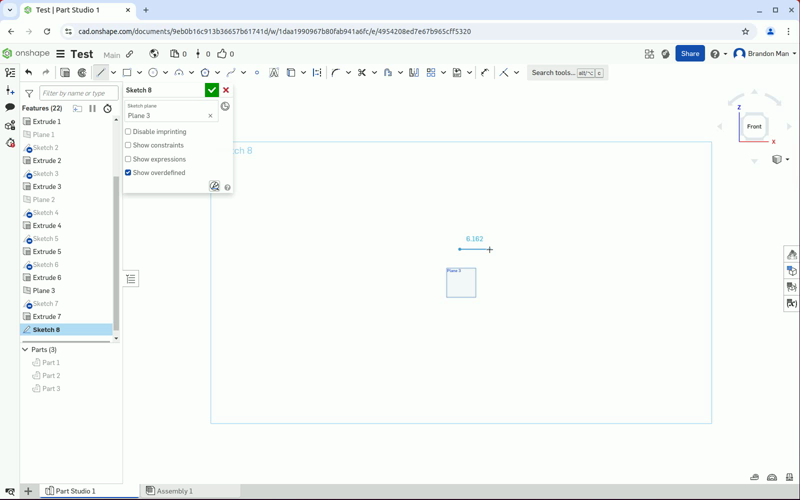
mouse_move(462, 253)
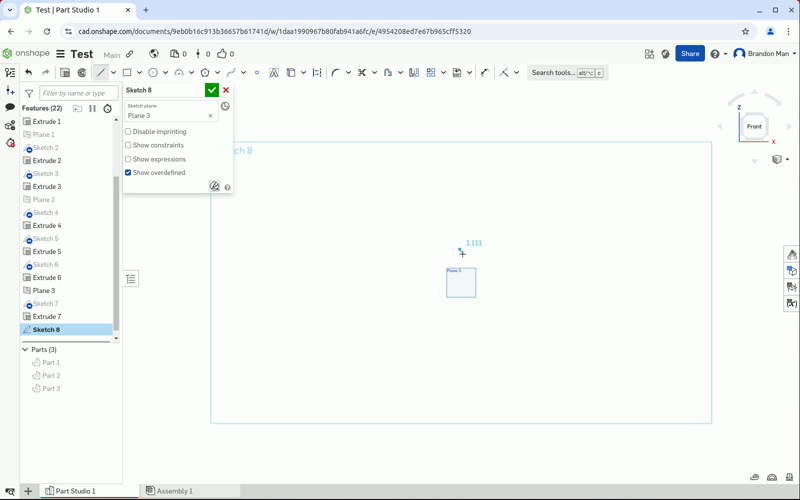
scroll(6)
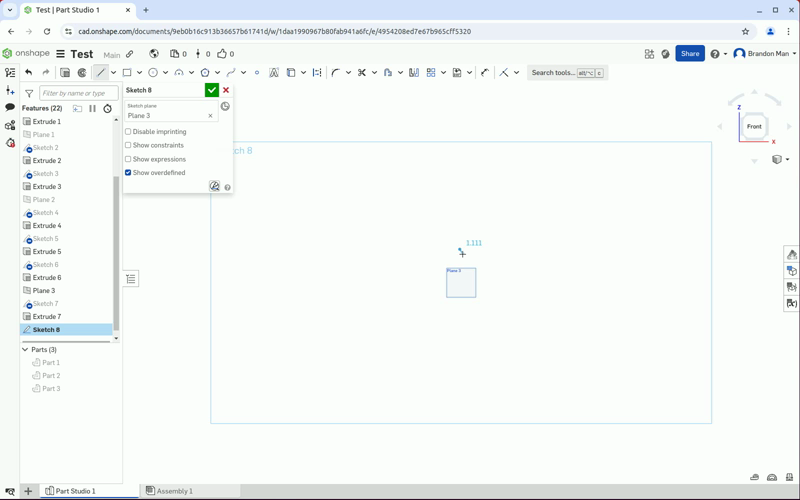
scroll(6)
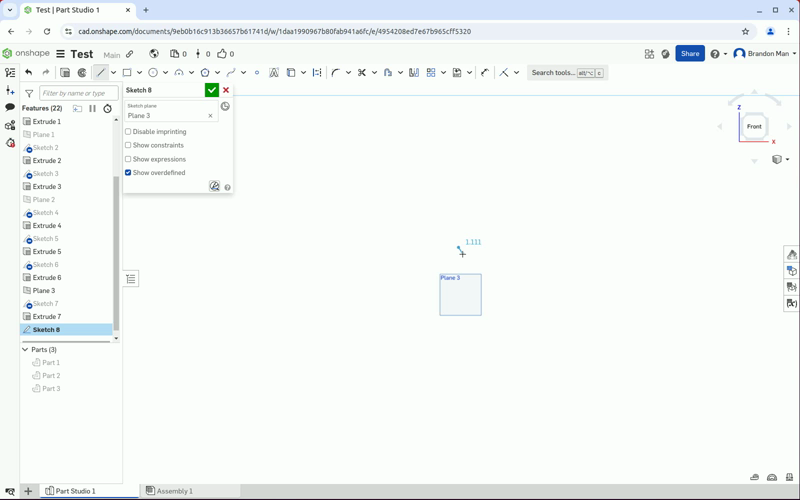
scroll(6)
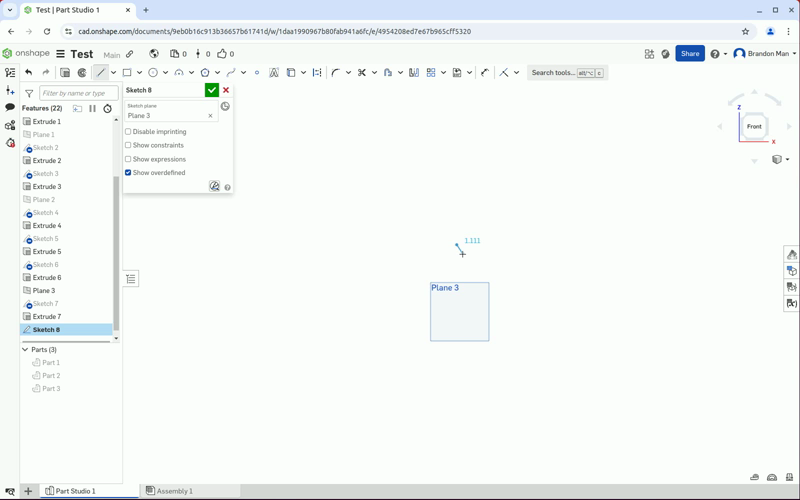
scroll(6)
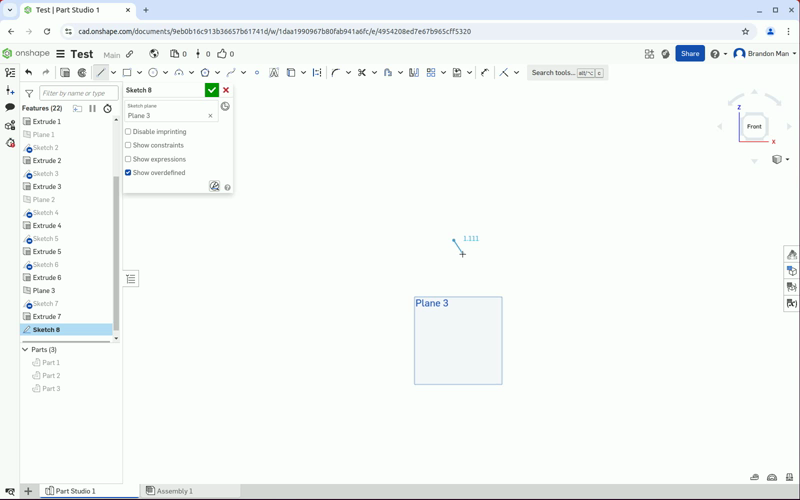
scroll(6)
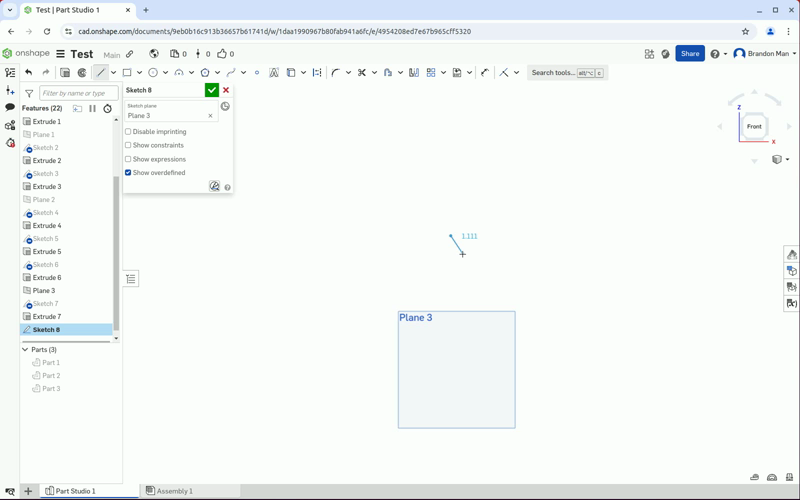
scroll(6)
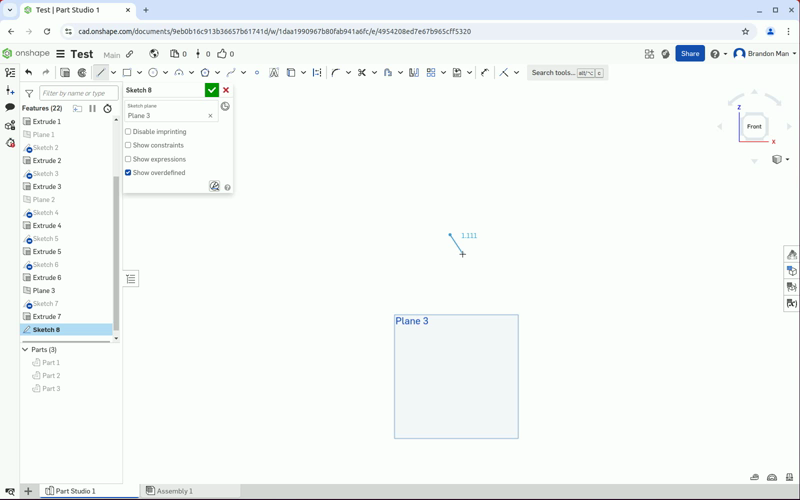
scroll(6)
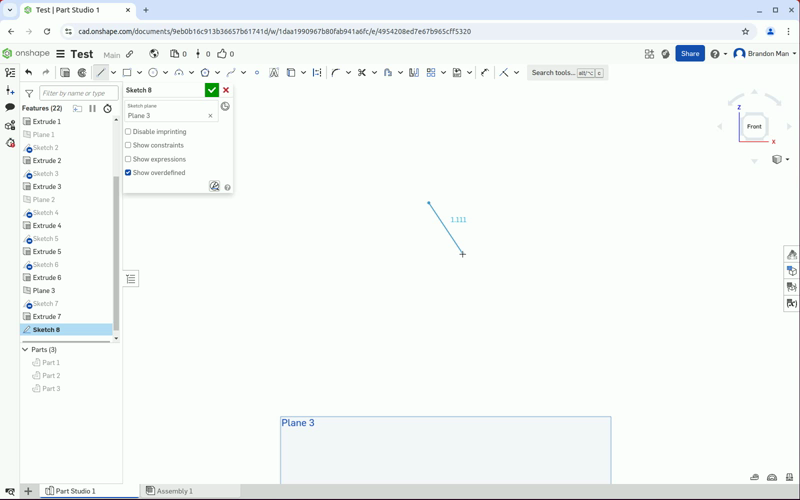
click(462, 253)
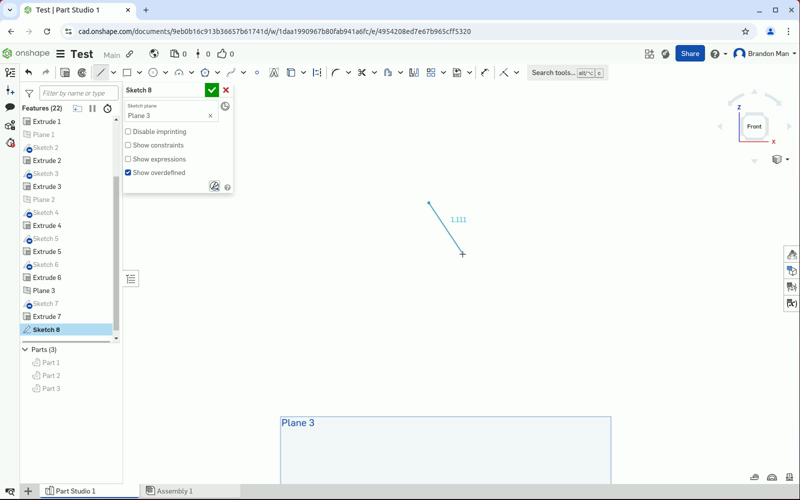
scroll(-6)
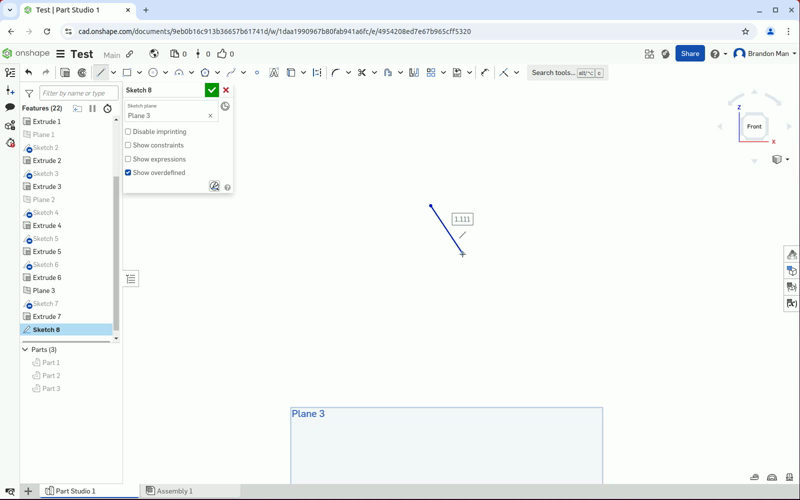
scroll(-6)
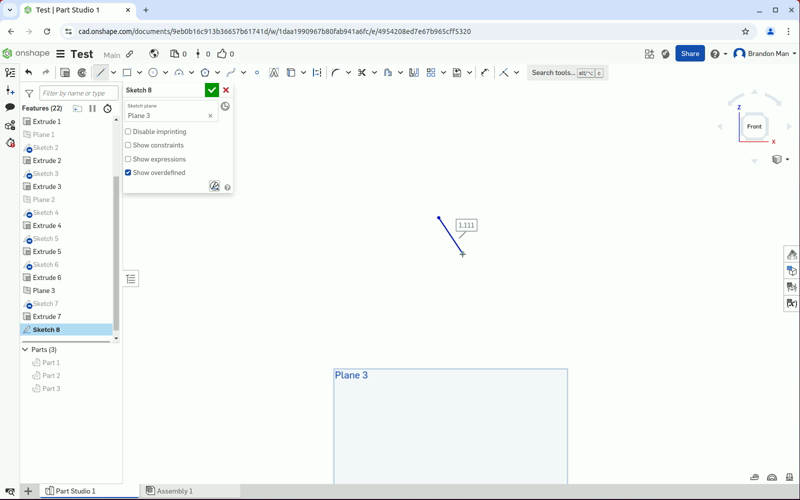
scroll(-6)
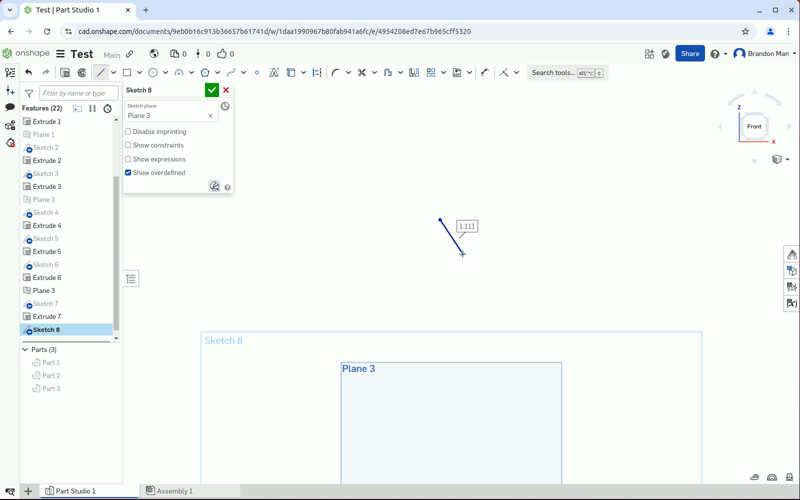
scroll(-6)
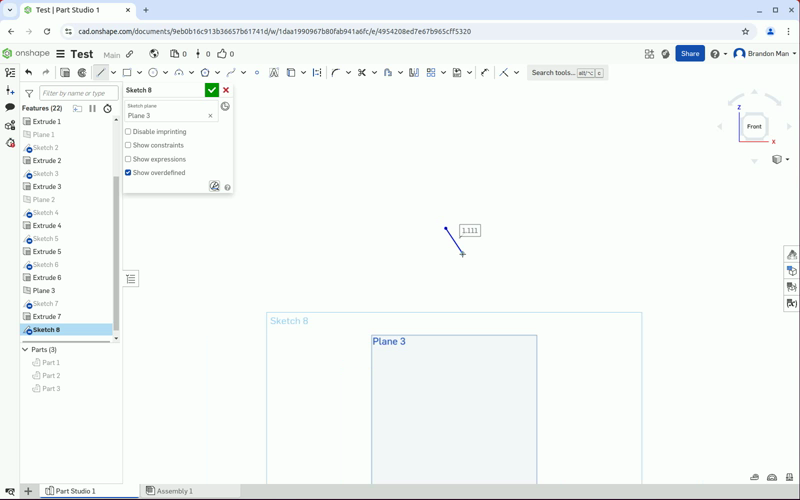
scroll(-6)
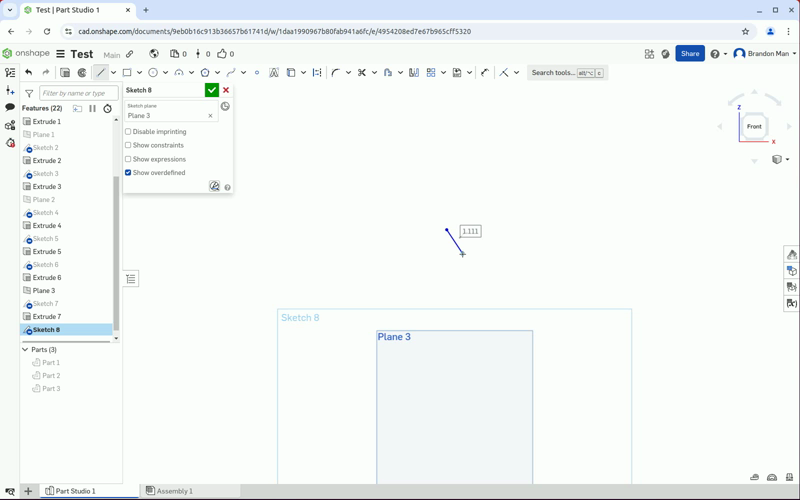
scroll(-6)
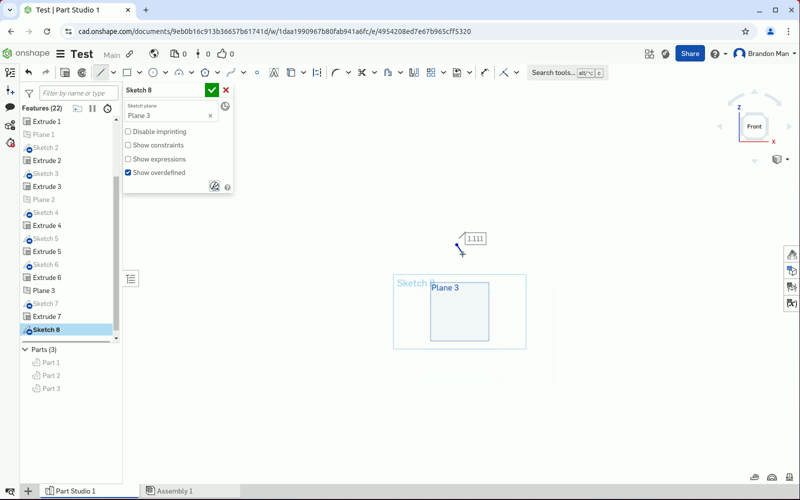
scroll(-6)
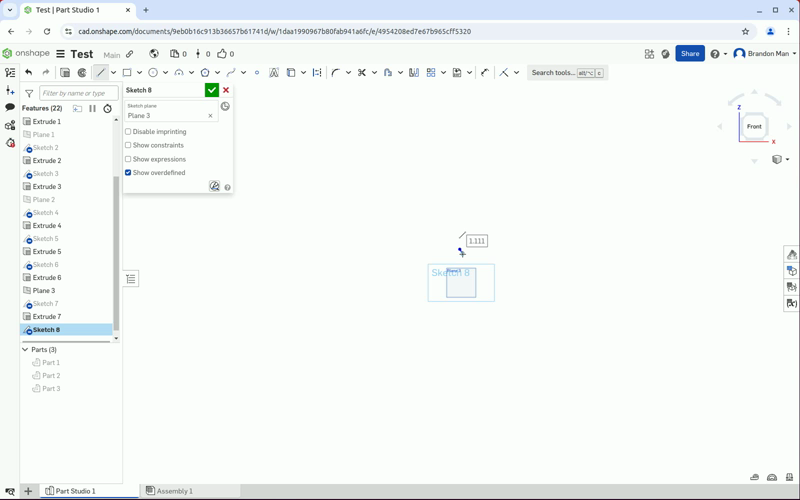
key_up(shift)
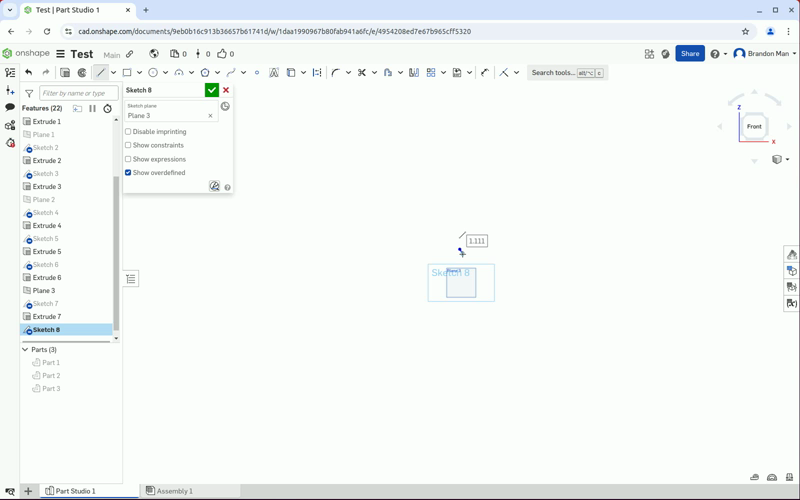
key_down(shift)
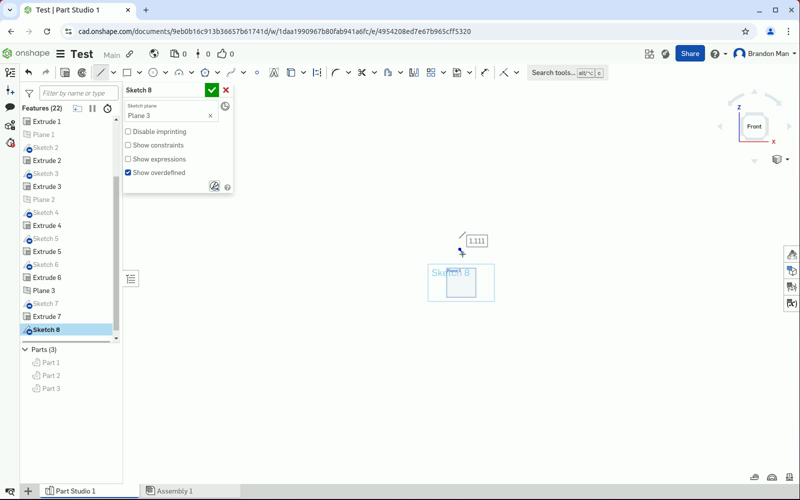
mouse_move(492, 253)
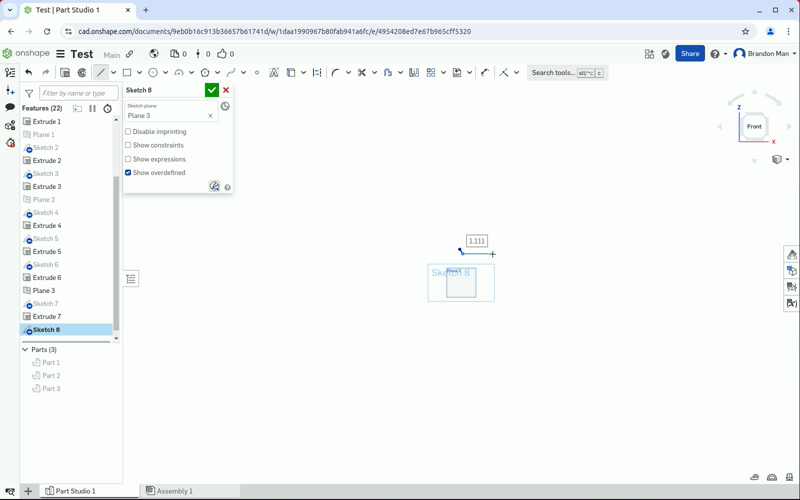
mouse_move(468, 253)
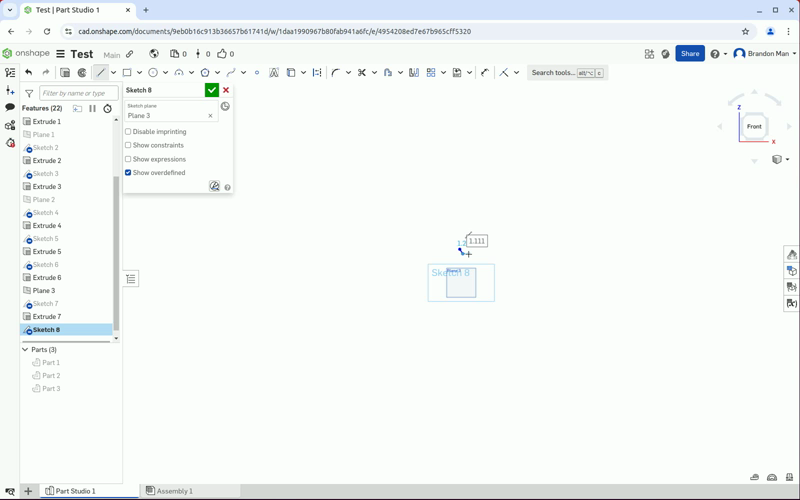
scroll(6)
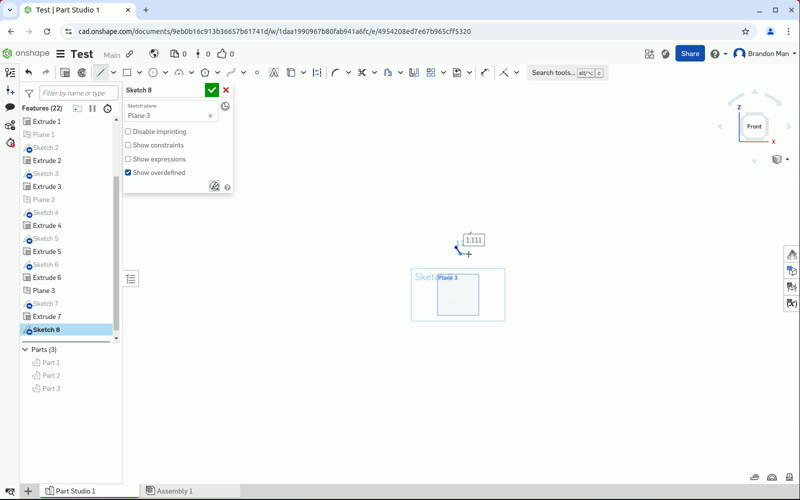
scroll(6)
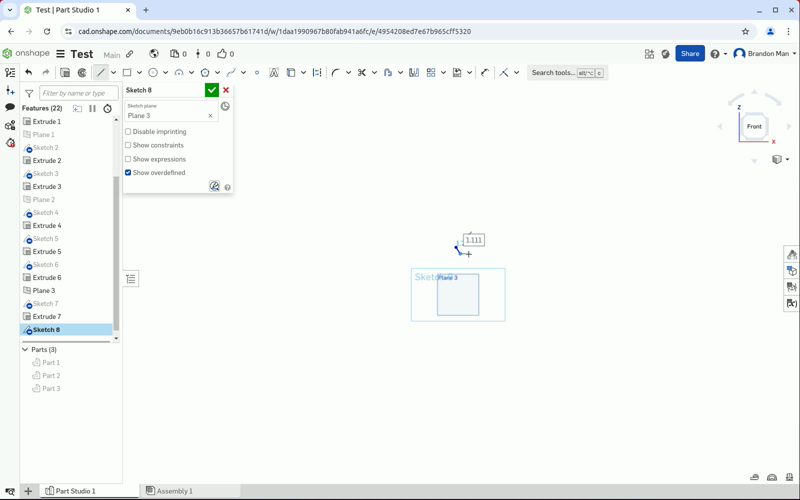
scroll(6)
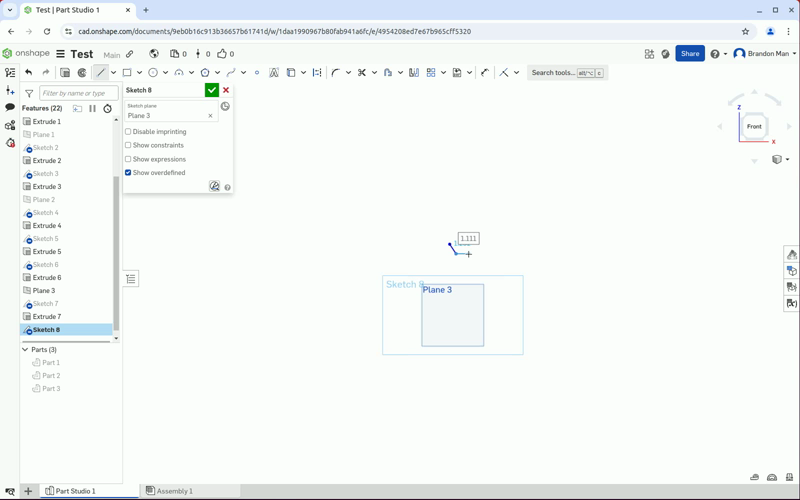
scroll(6)
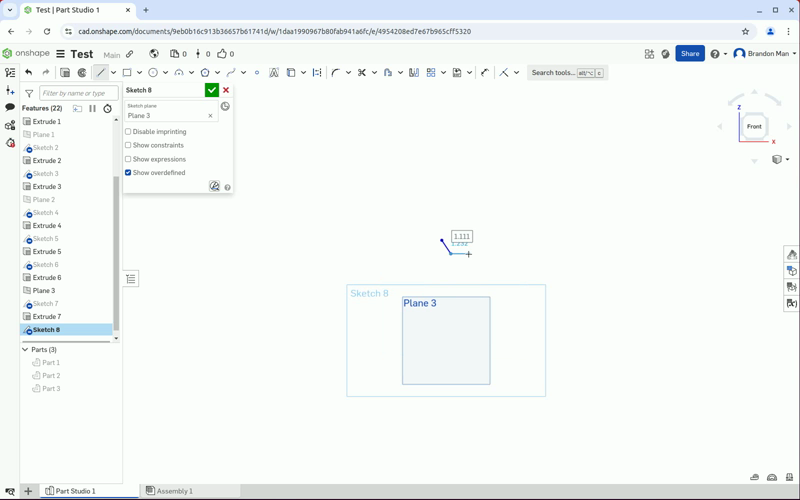
scroll(6)
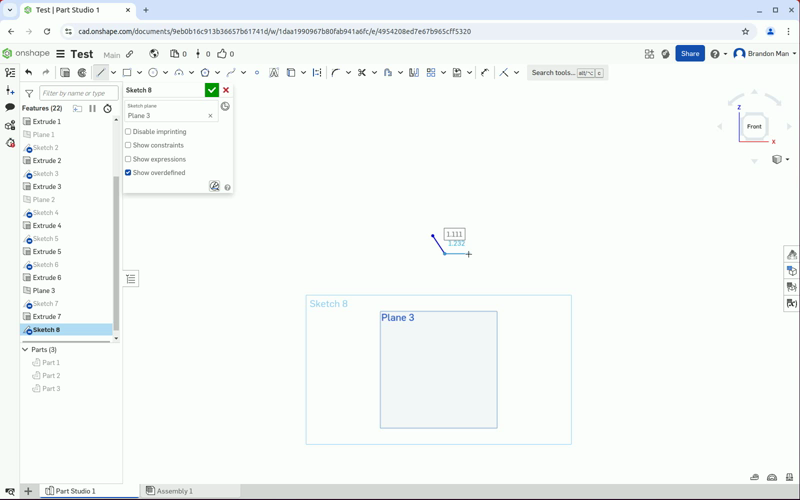
scroll(6)
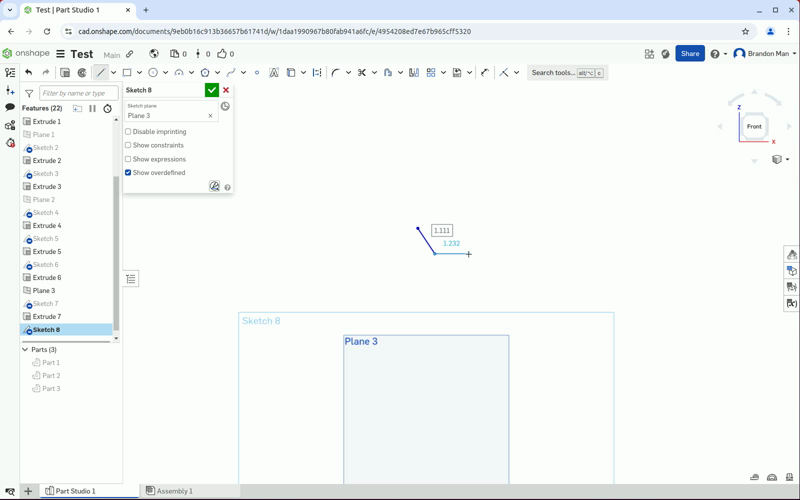
scroll(6)
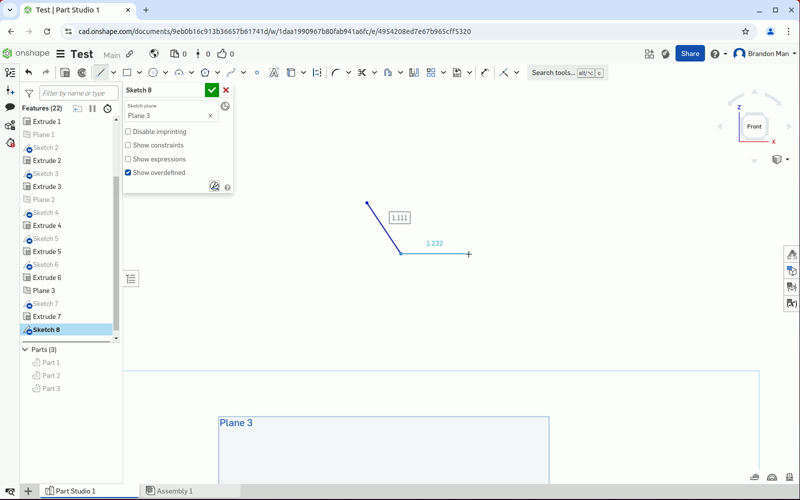
click(468, 253)
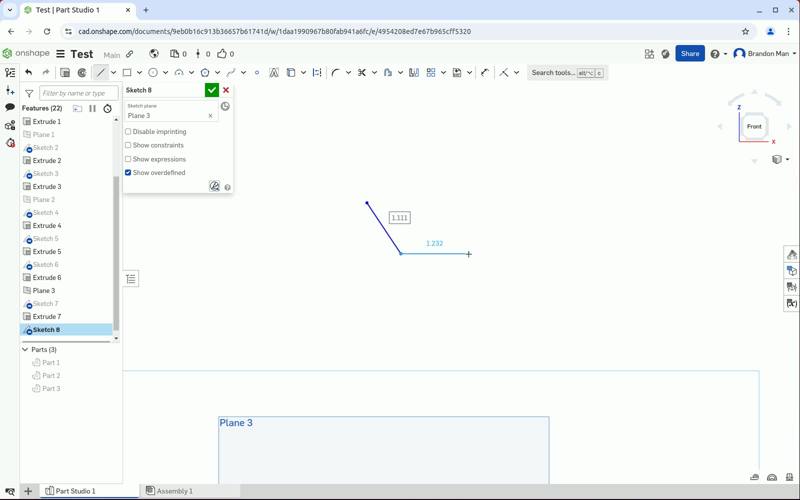
scroll(-6)
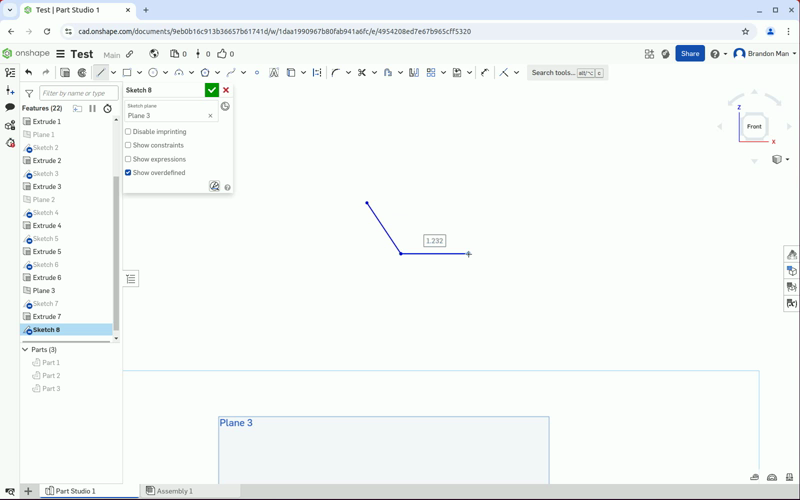
scroll(-6)
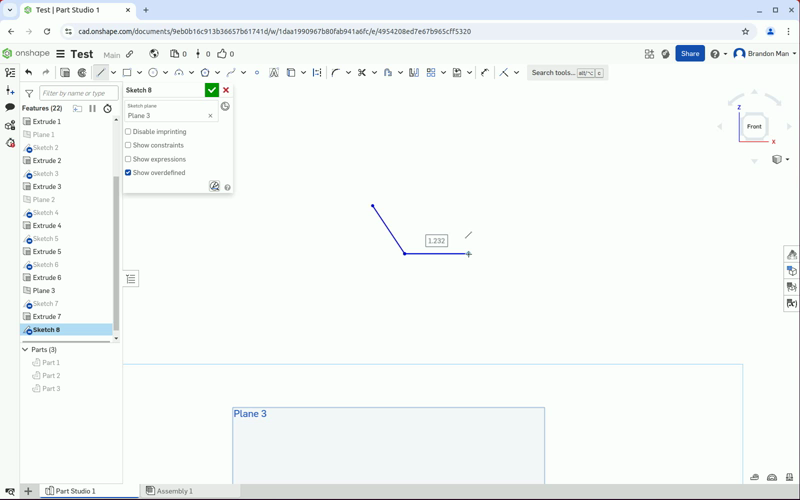
scroll(-6)
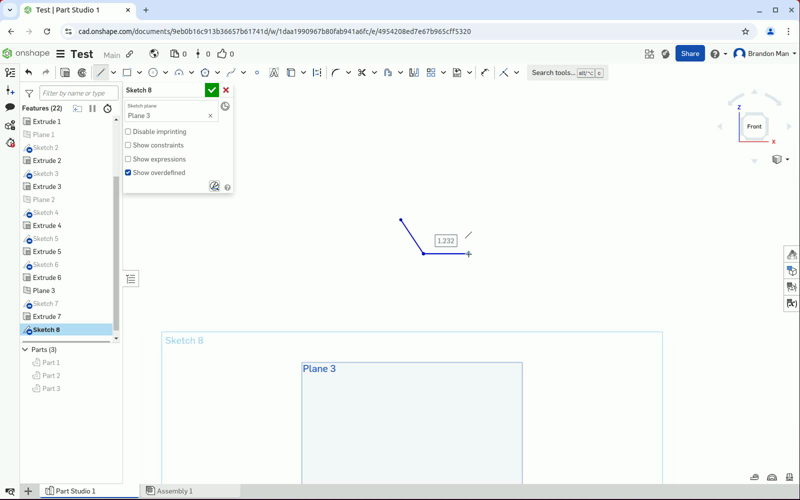
scroll(-6)
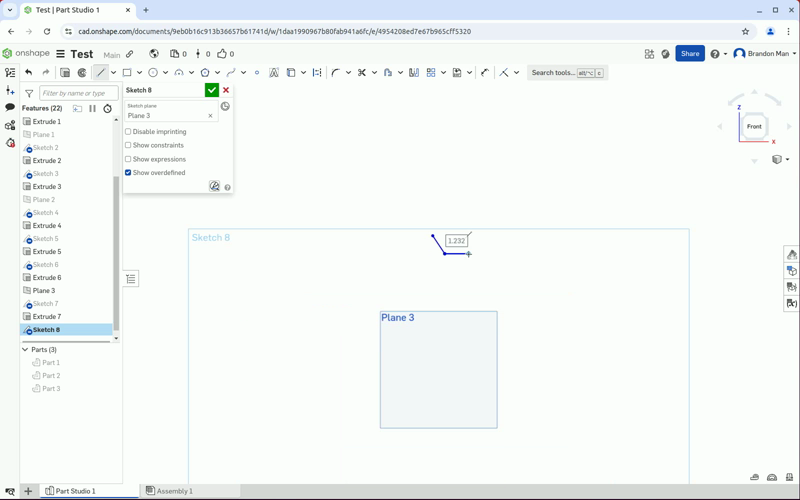
scroll(-6)
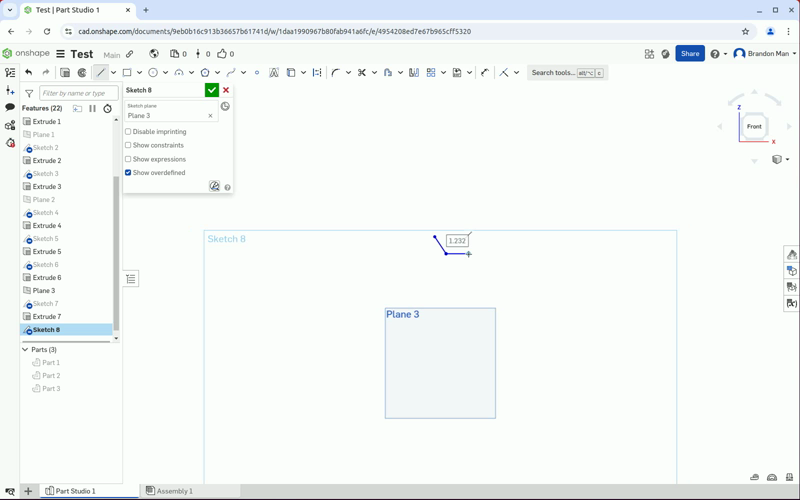
scroll(-6)
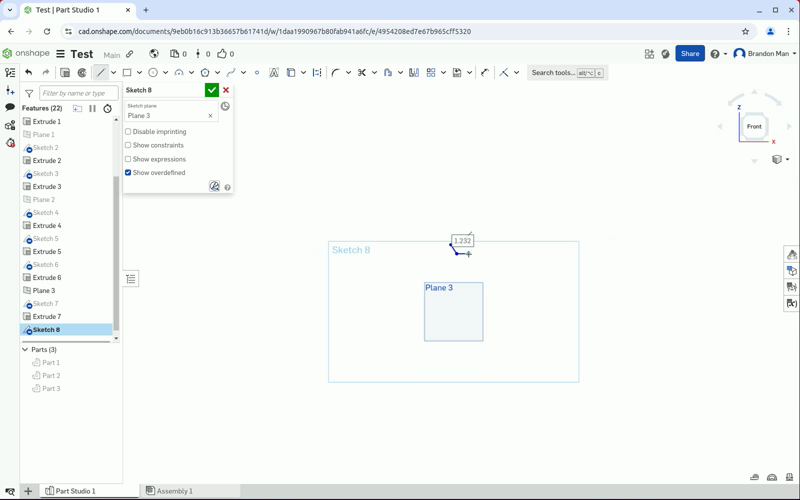
scroll(-6)
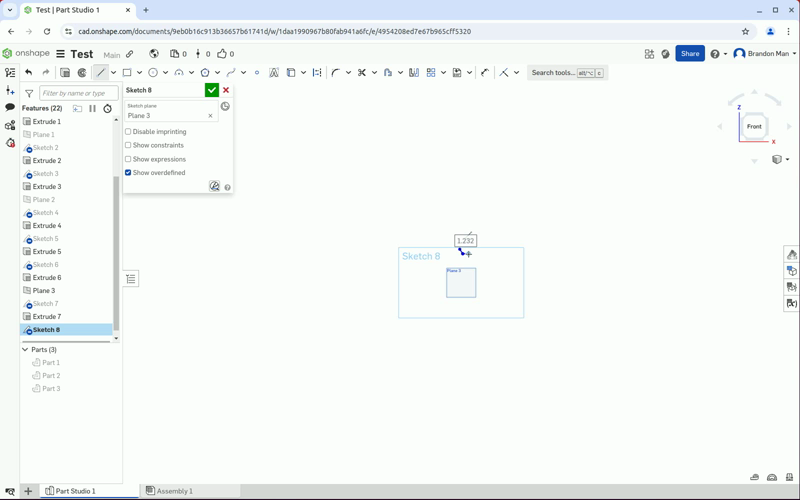
key_up(shift)
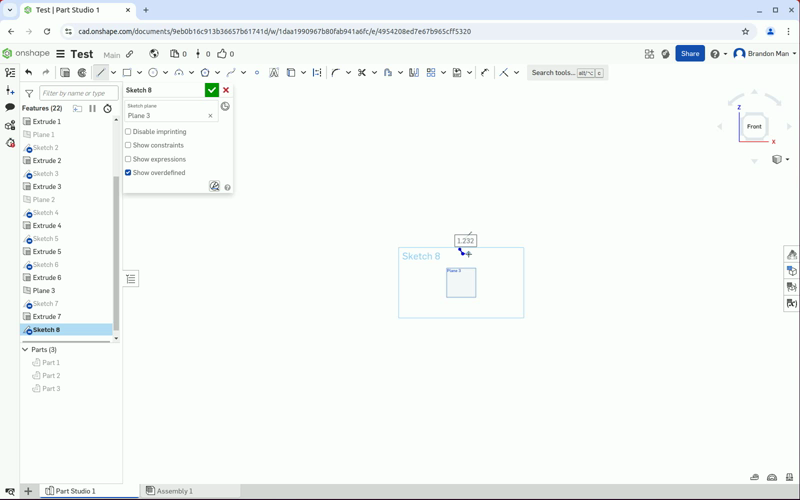
key_down(shift)
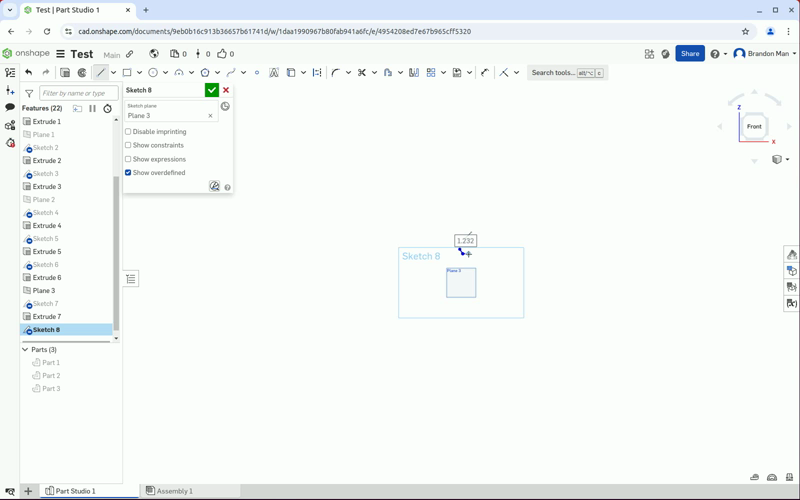
mouse_move(498, 253)
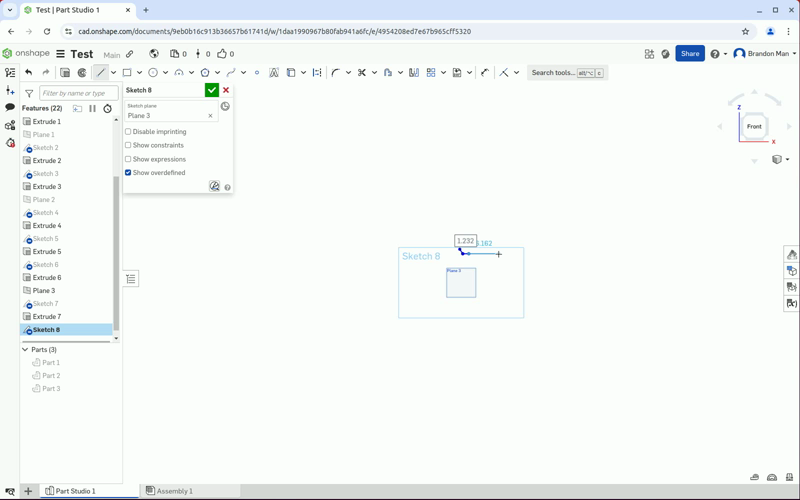
mouse_move(471, 248)
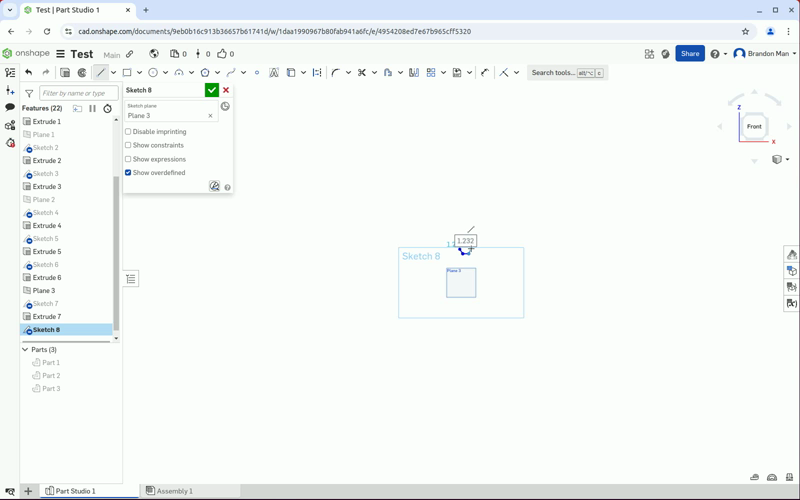
scroll(6)
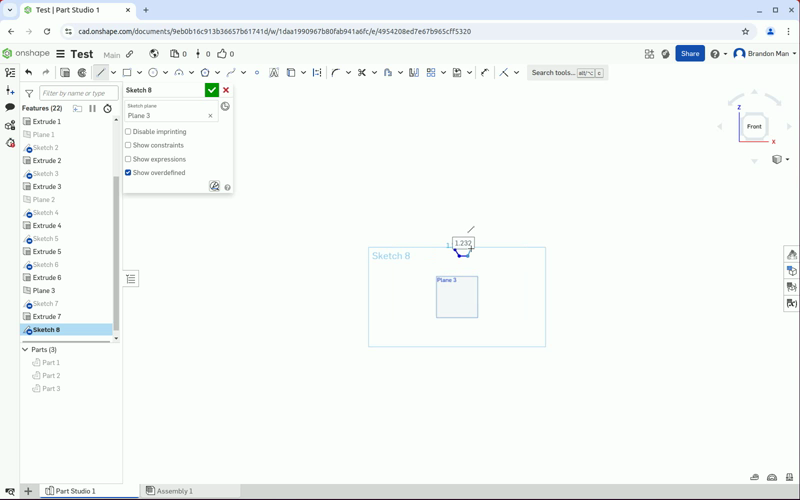
scroll(6)
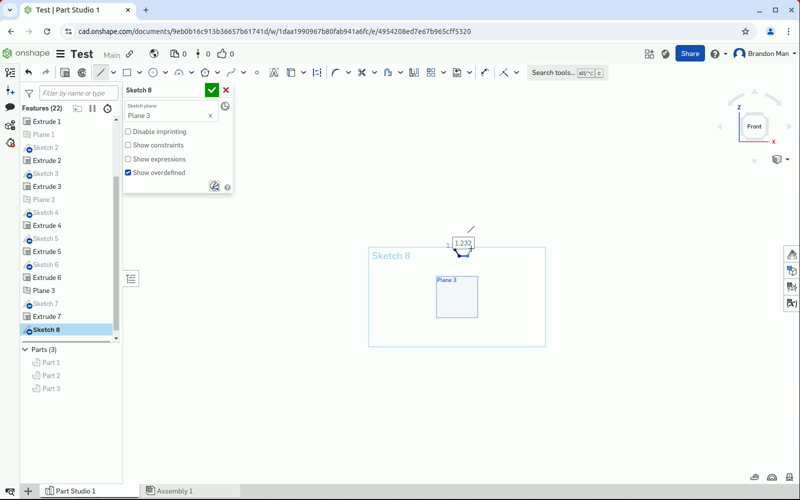
scroll(6)
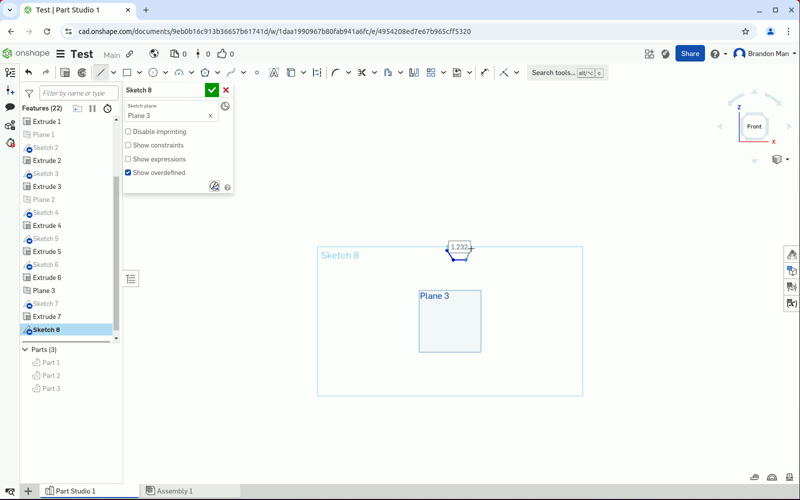
scroll(6)
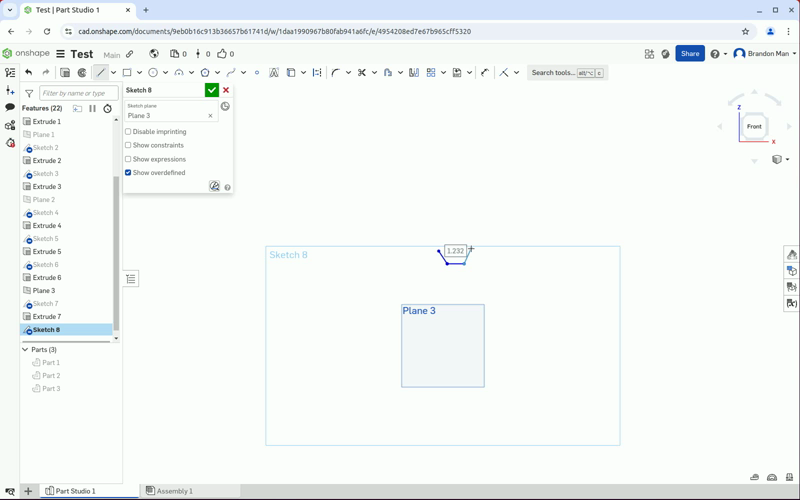
scroll(6)
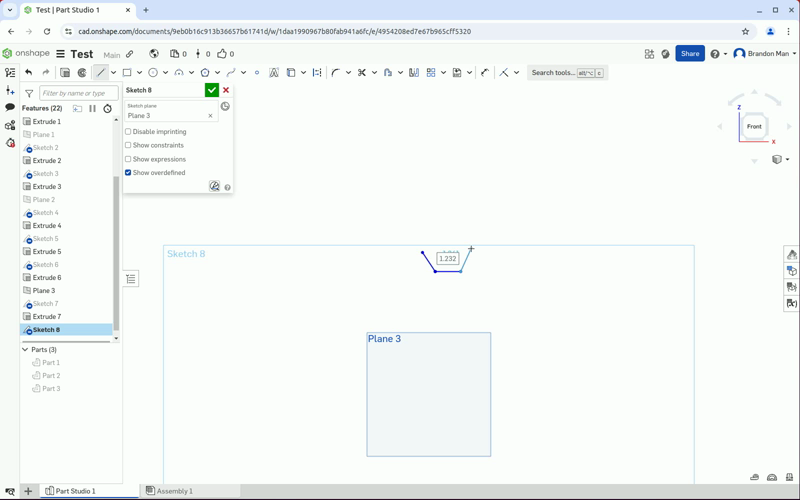
scroll(6)
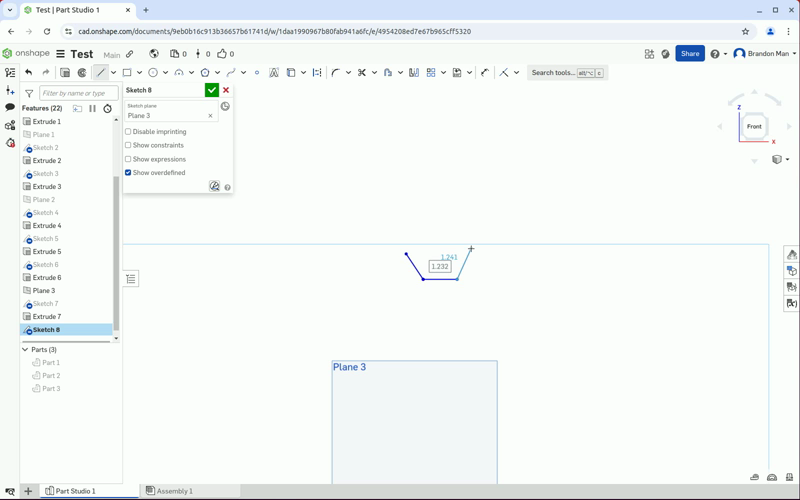
scroll(6)
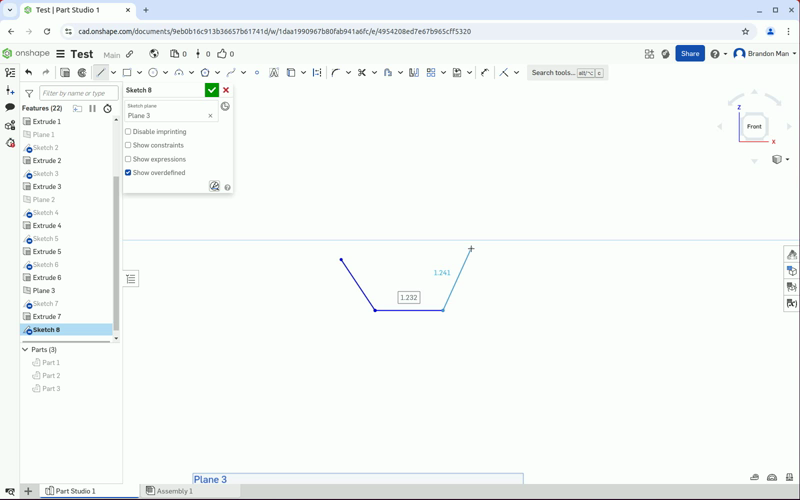
click(471, 248)
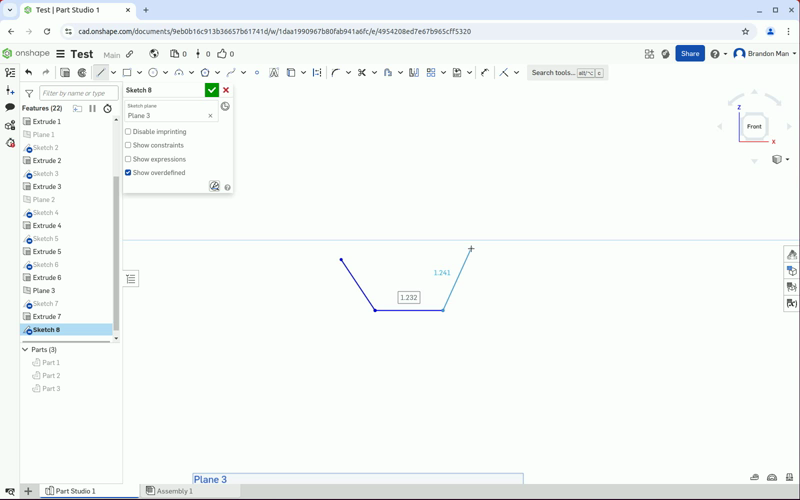
scroll(-6)
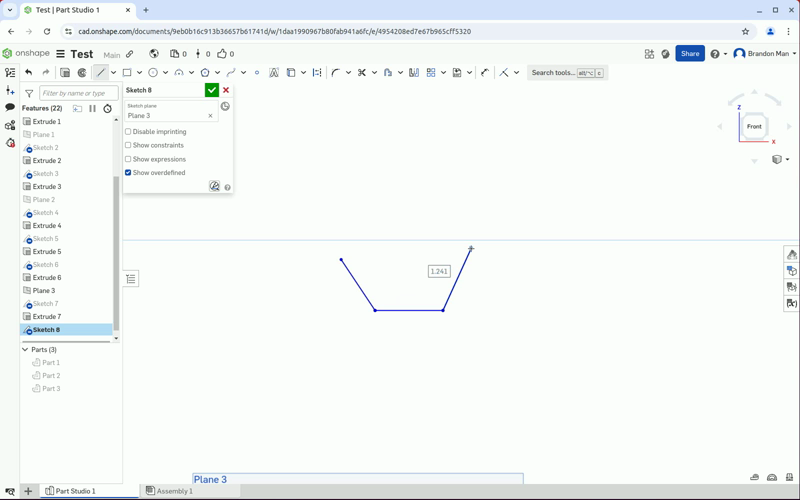
scroll(-6)
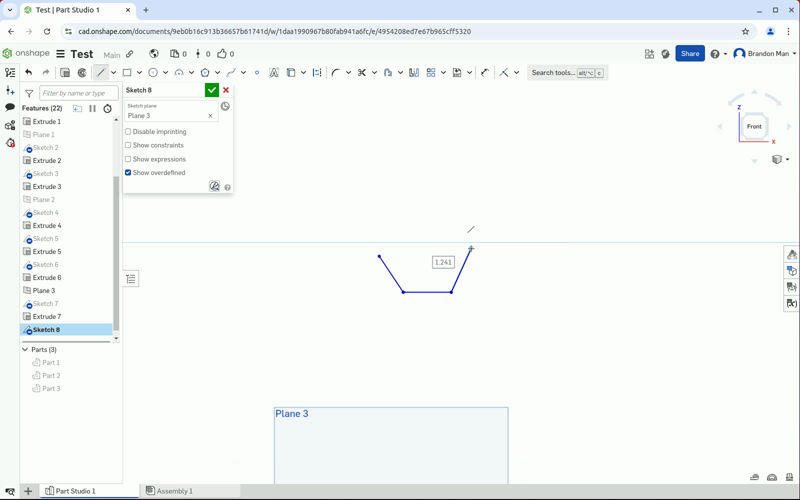
scroll(-6)
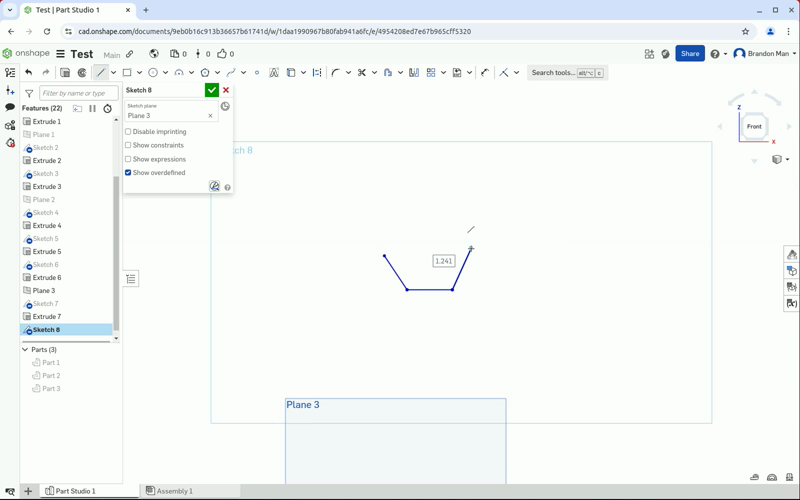
scroll(-6)
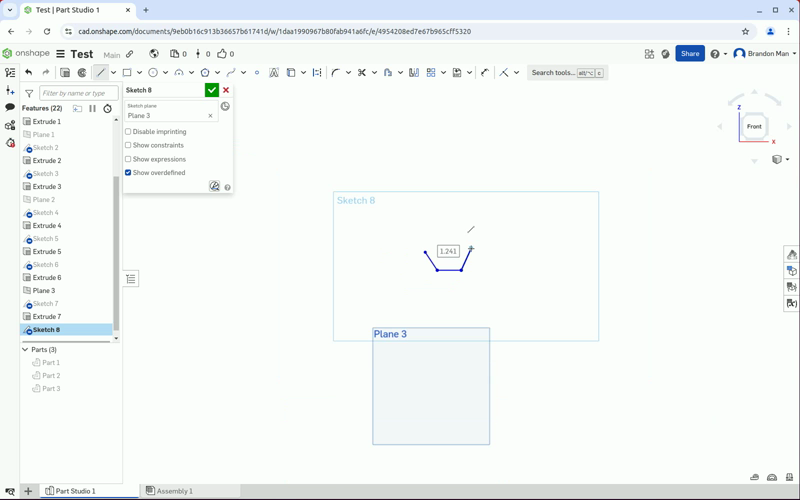
scroll(-6)
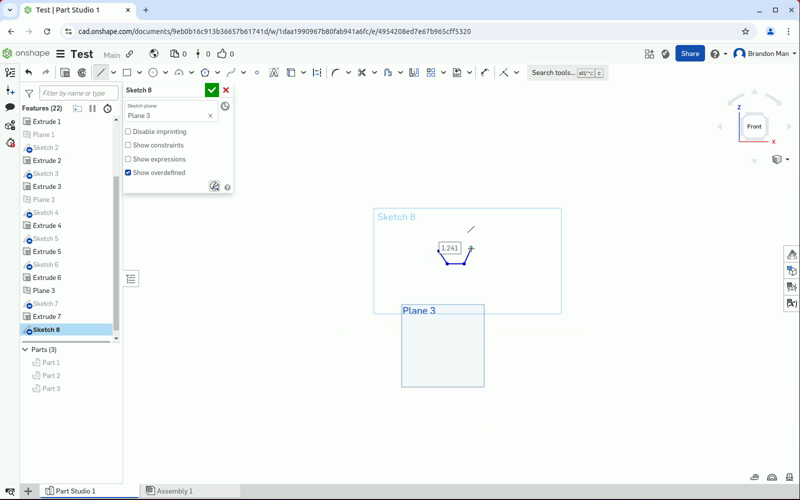
scroll(-6)
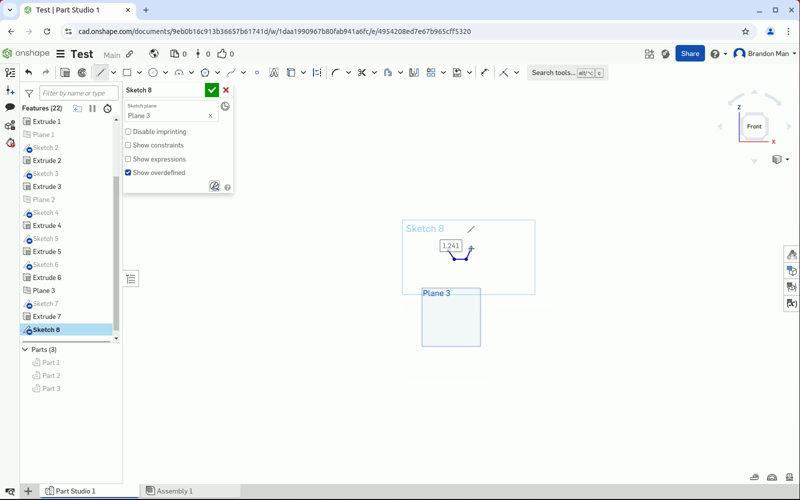
scroll(-6)
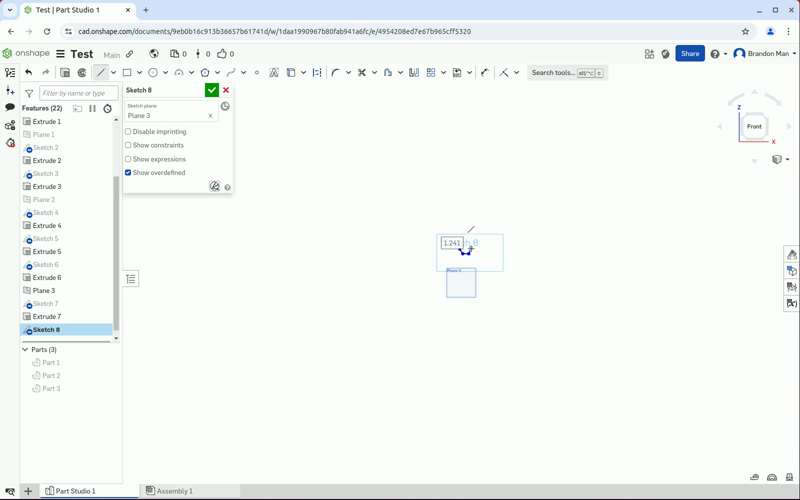
key_up(shift)
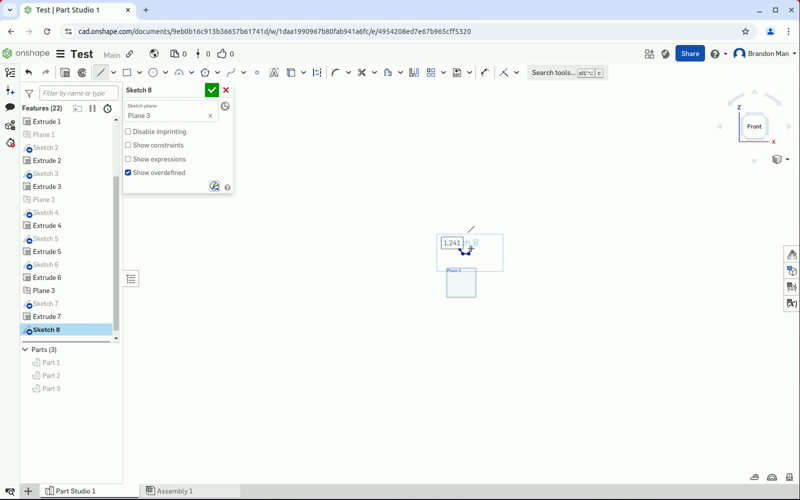
key_down(shift)
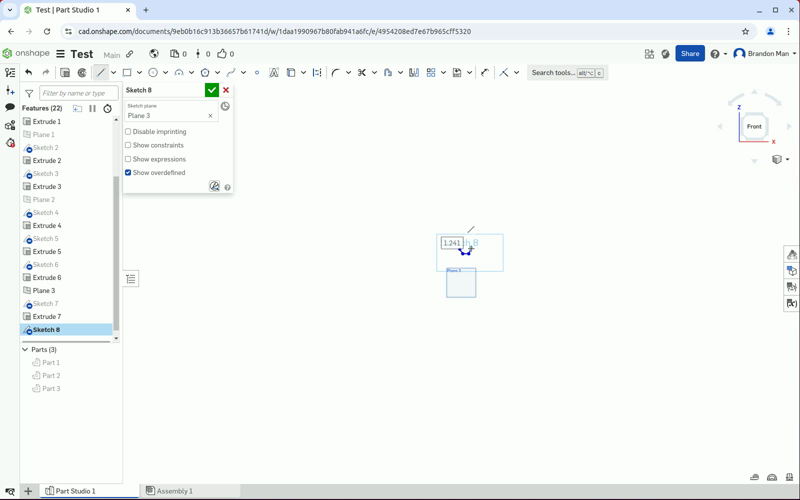
mouse_move(501, 248)
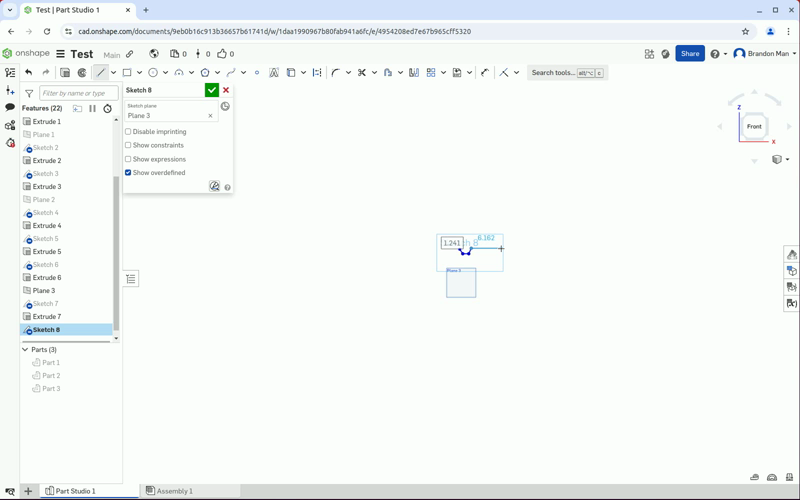
mouse_move(467, 243)
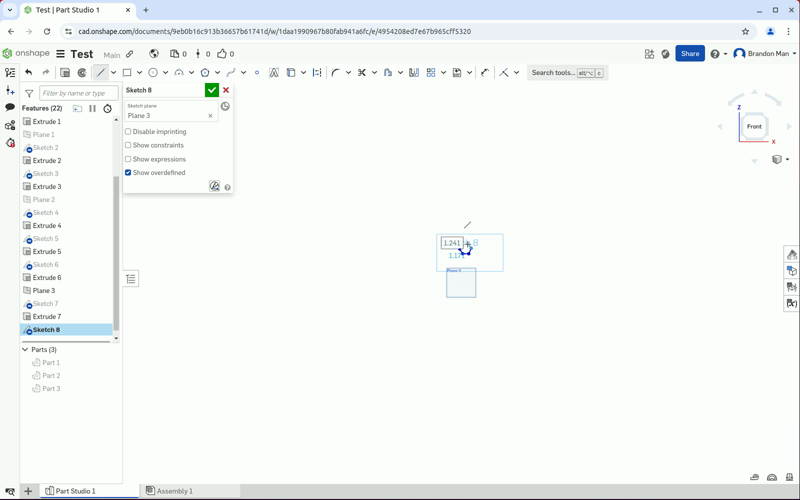
scroll(6)
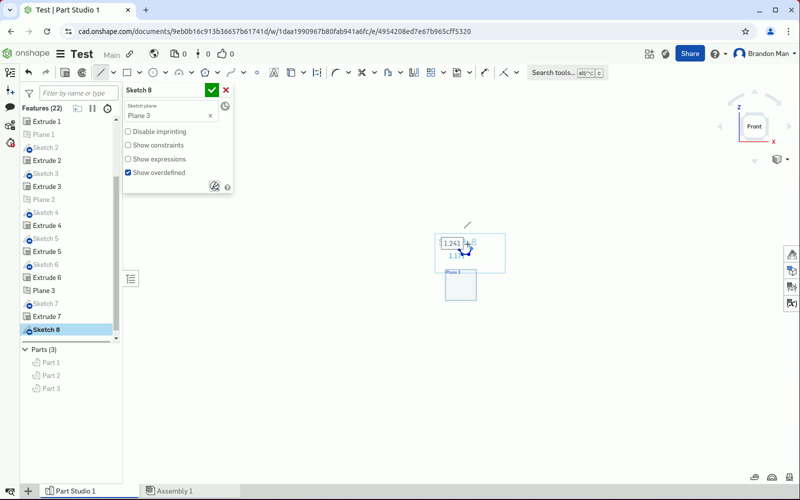
scroll(6)
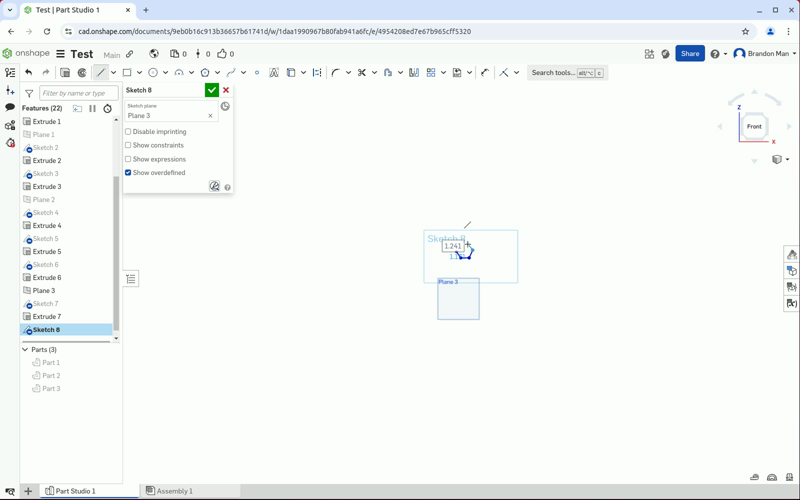
scroll(6)
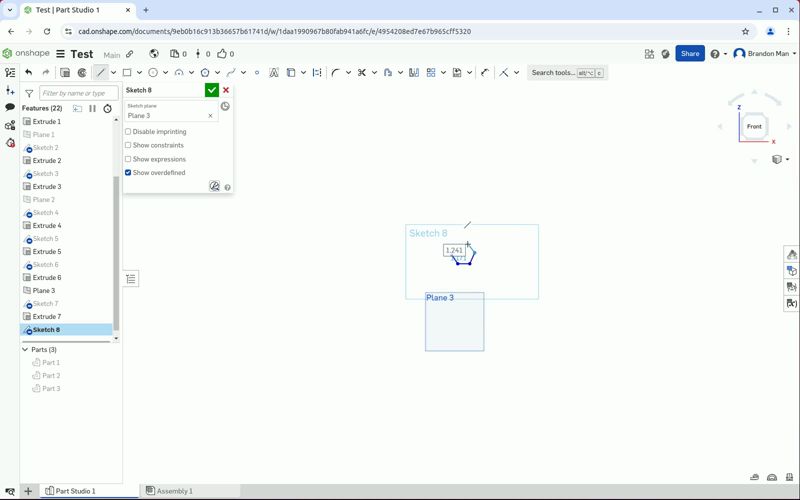
scroll(6)
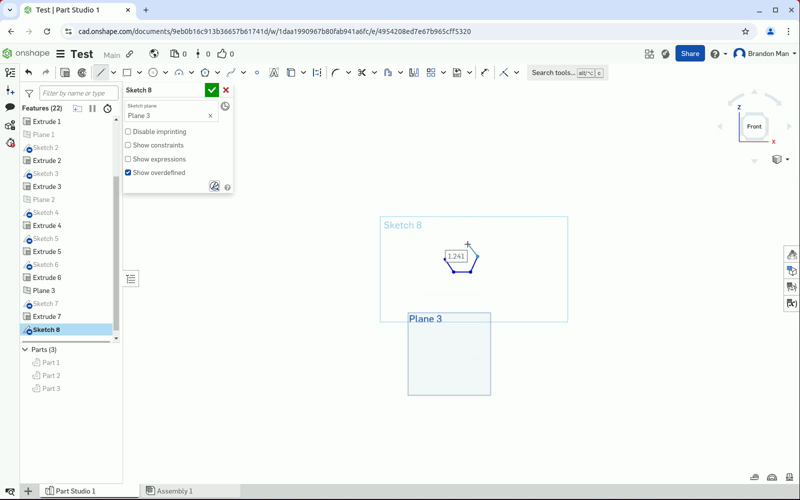
scroll(6)
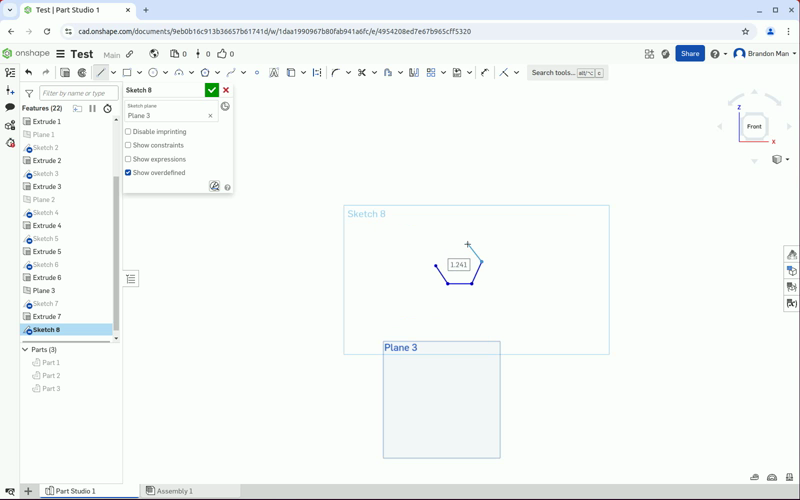
scroll(6)
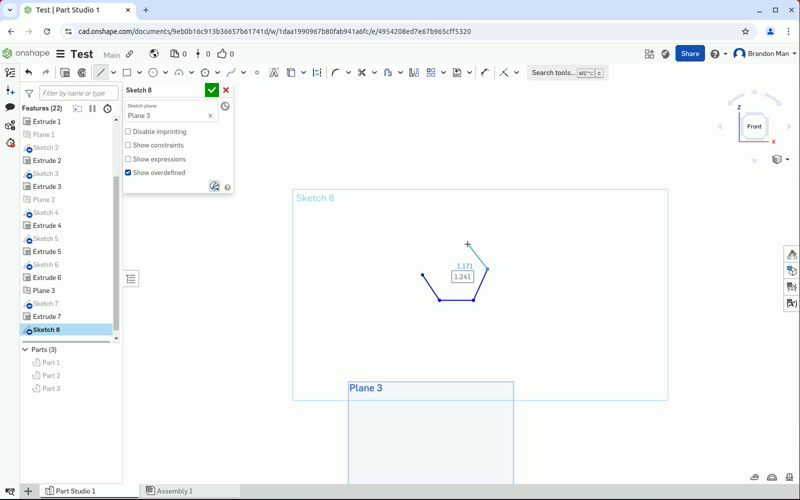
scroll(6)
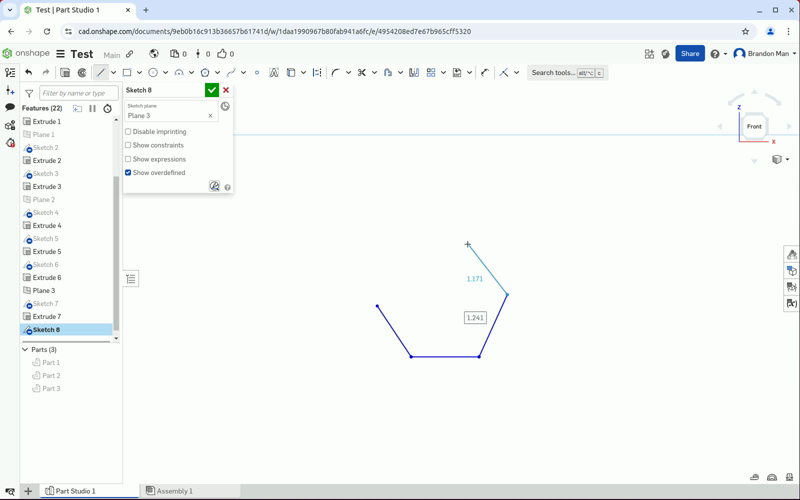
click(467, 243)
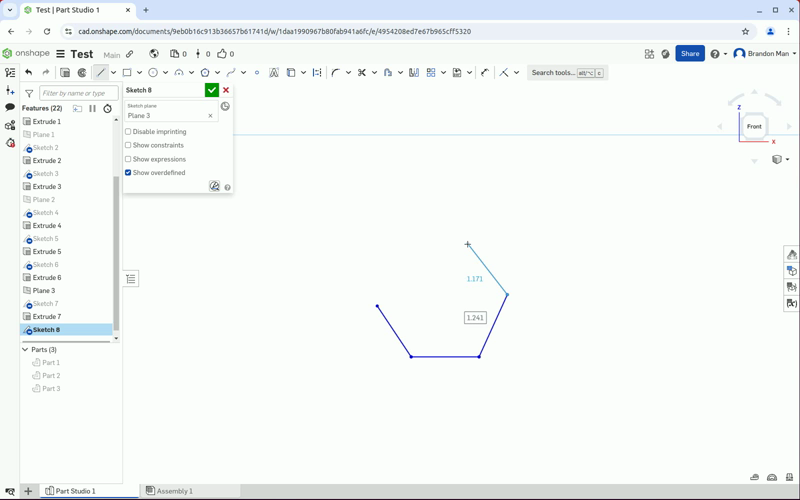
scroll(-6)
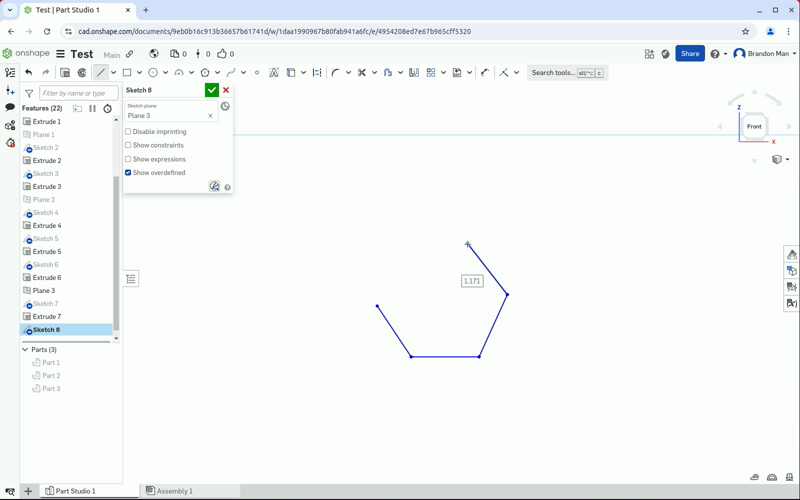
scroll(-6)
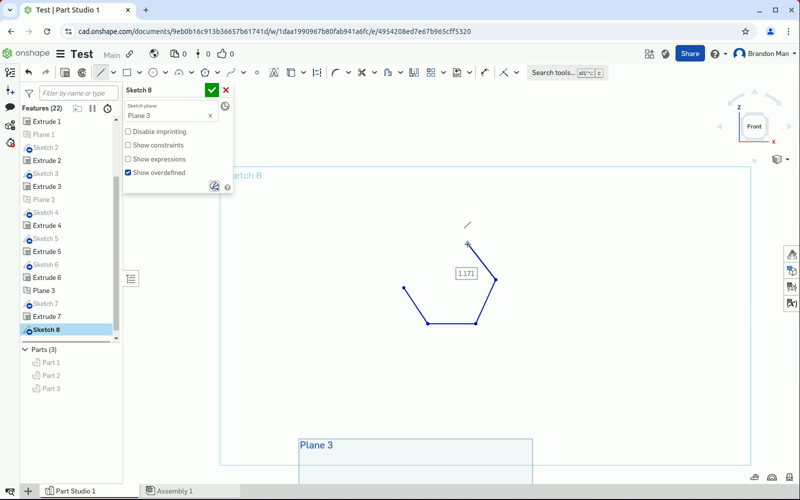
scroll(-6)
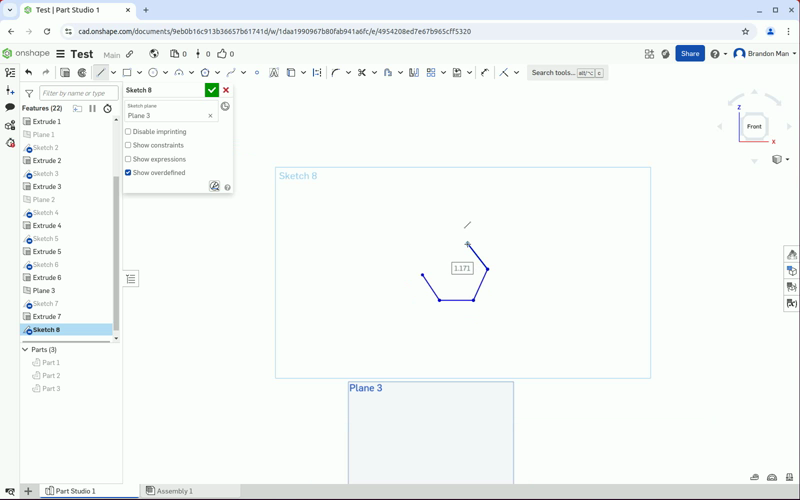
scroll(-6)
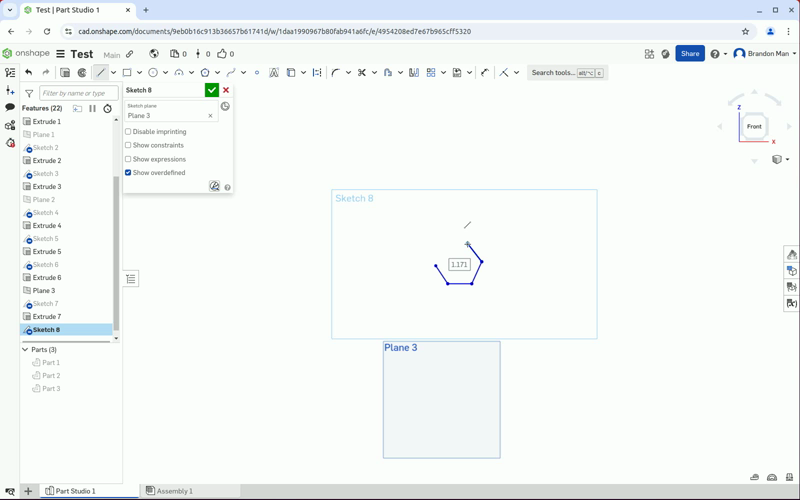
scroll(-6)
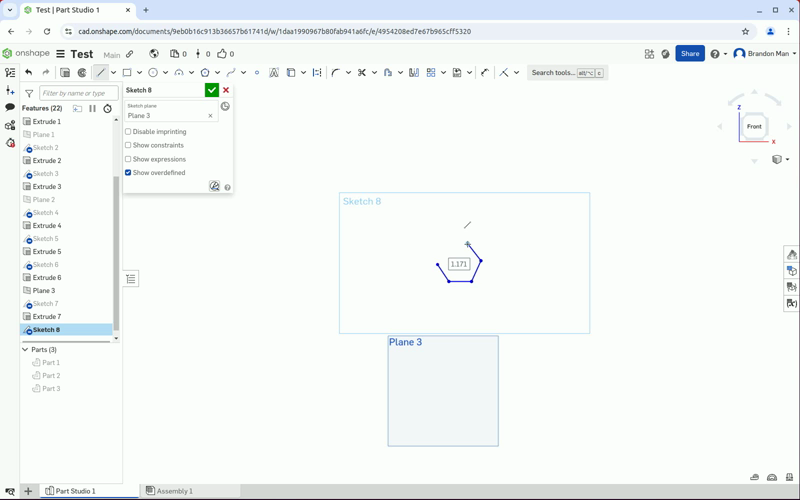
scroll(-6)
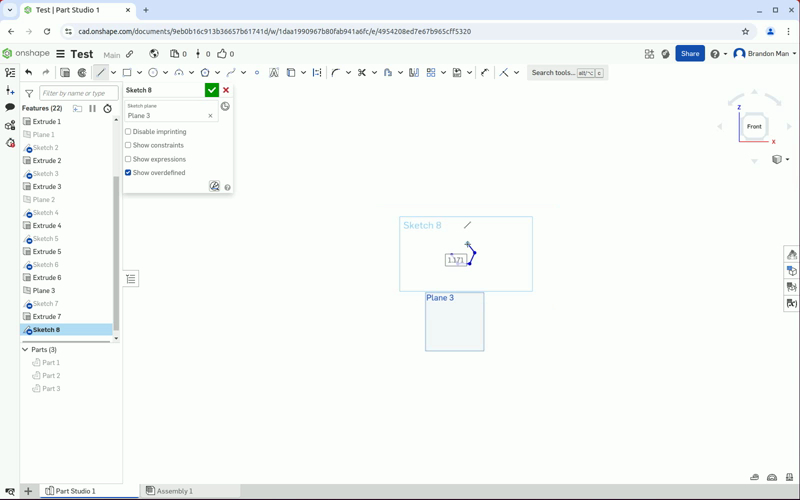
scroll(-6)
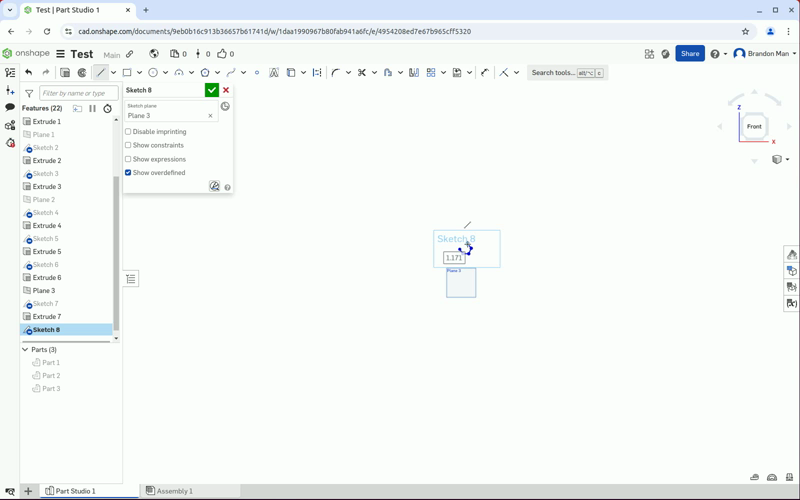
key_up(shift)
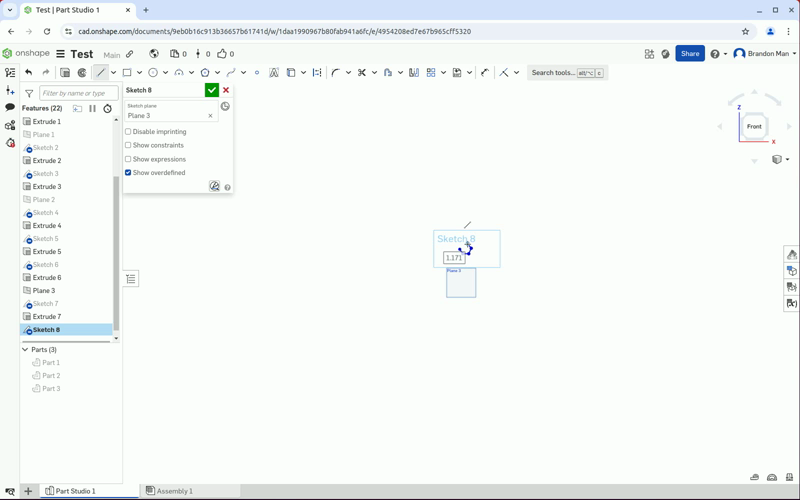
key_down(shift)
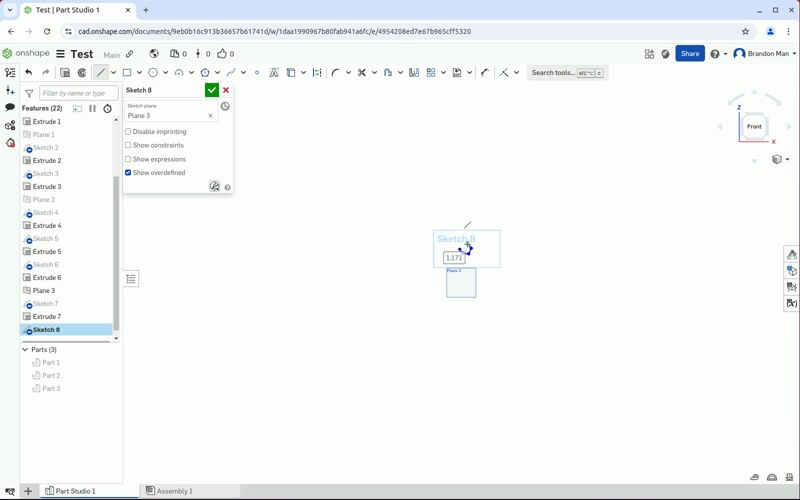
mouse_move(498, 243)
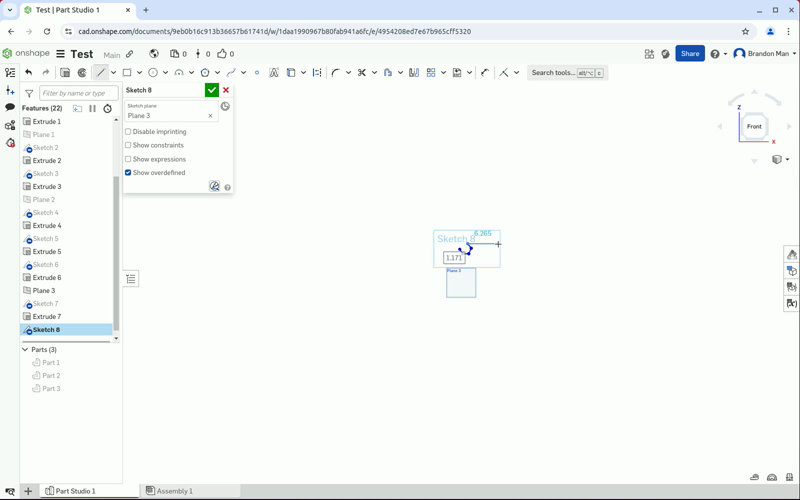
mouse_move(462, 243)
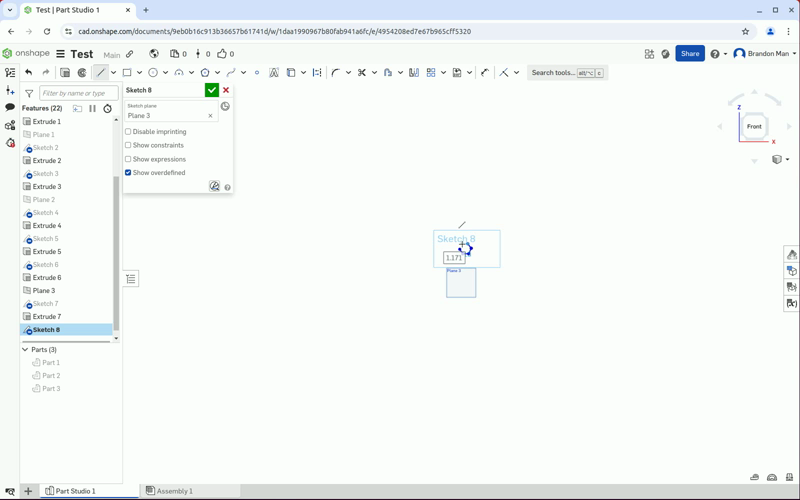
scroll(6)
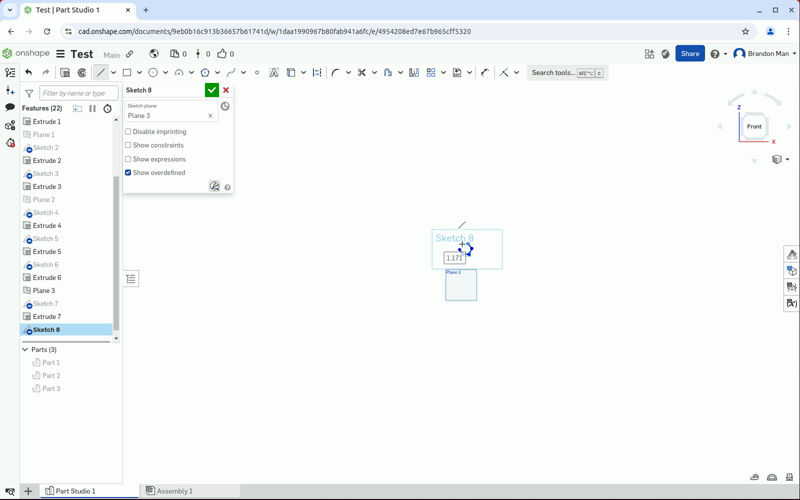
scroll(6)
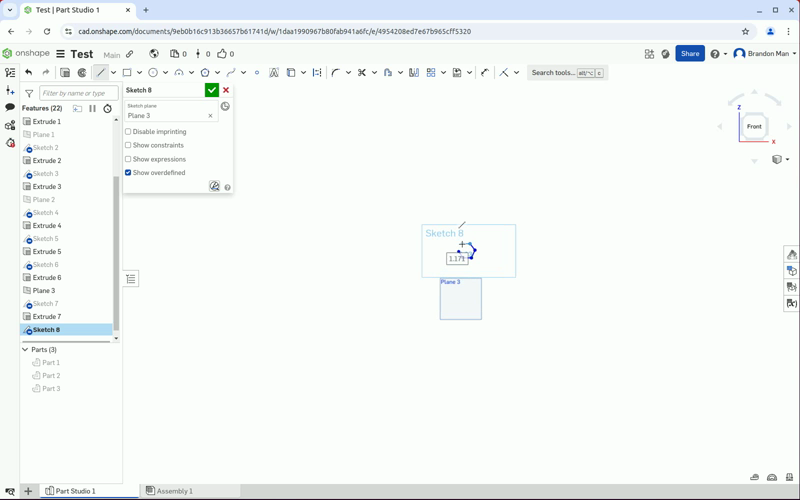
scroll(6)
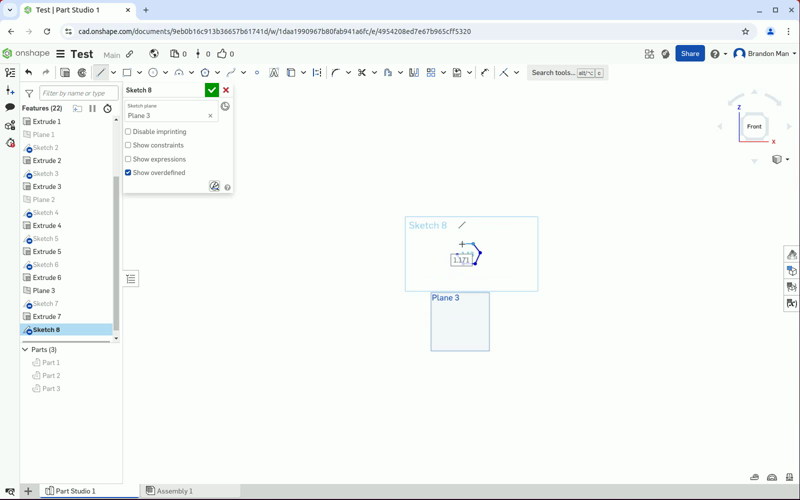
scroll(6)
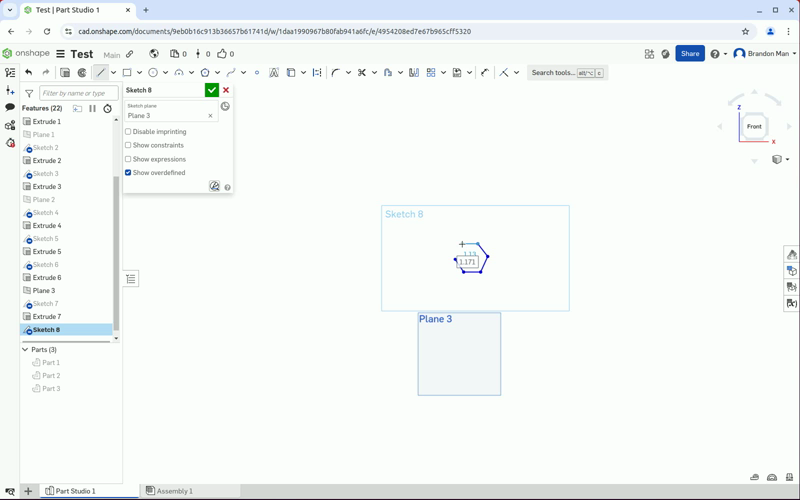
scroll(6)
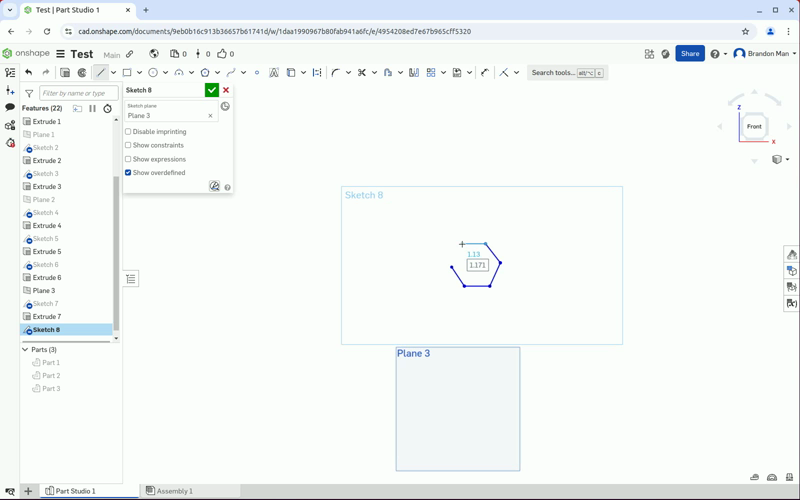
scroll(6)
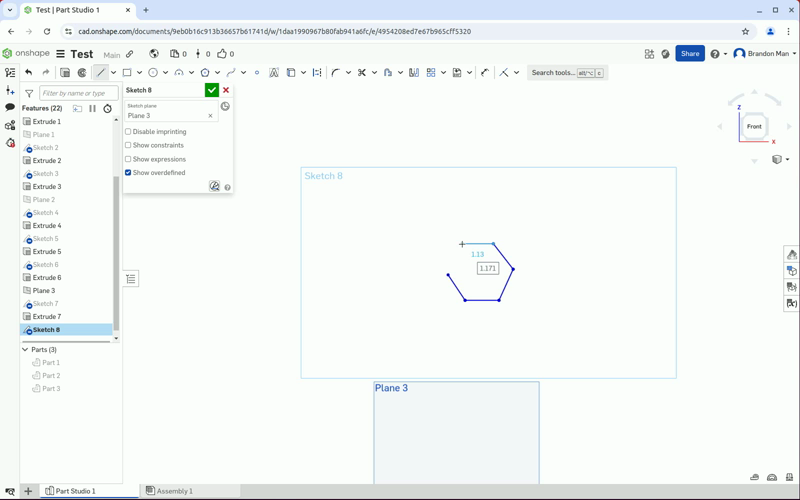
scroll(6)
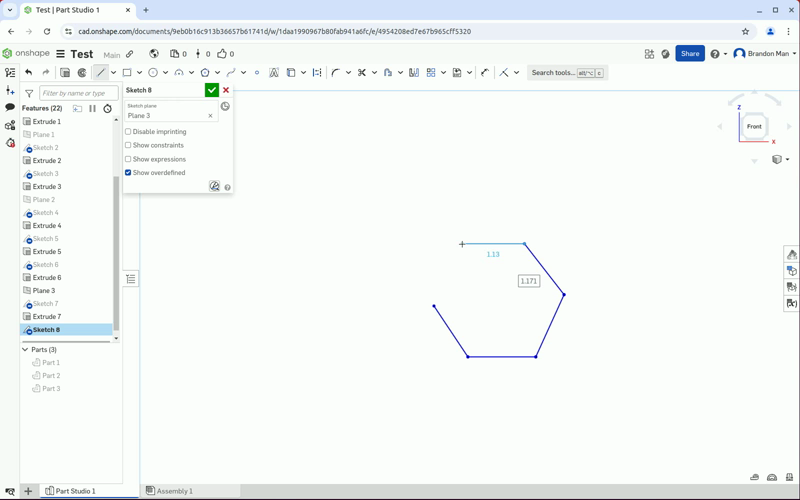
click(462, 243)
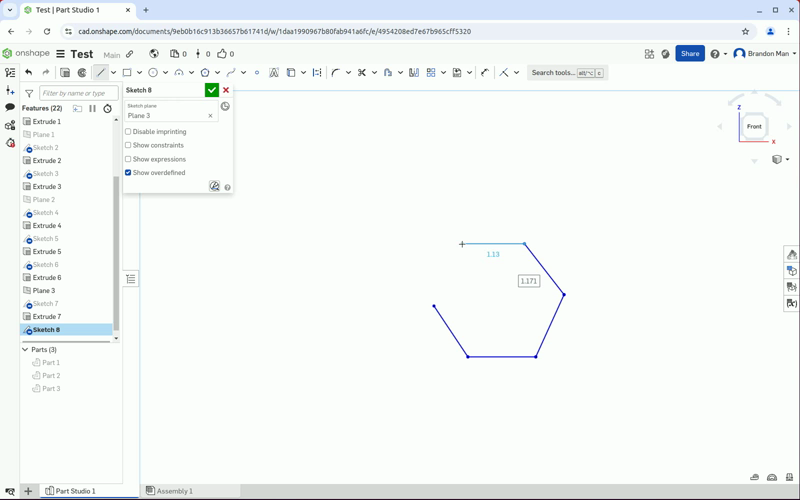
scroll(-6)
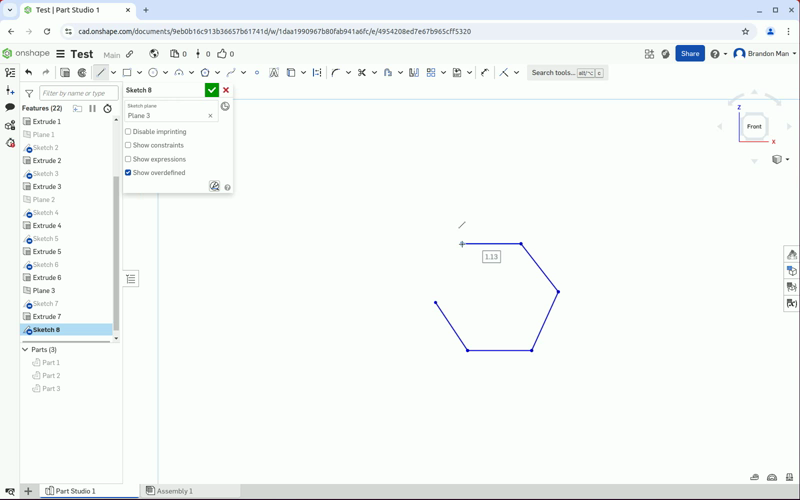
scroll(-6)
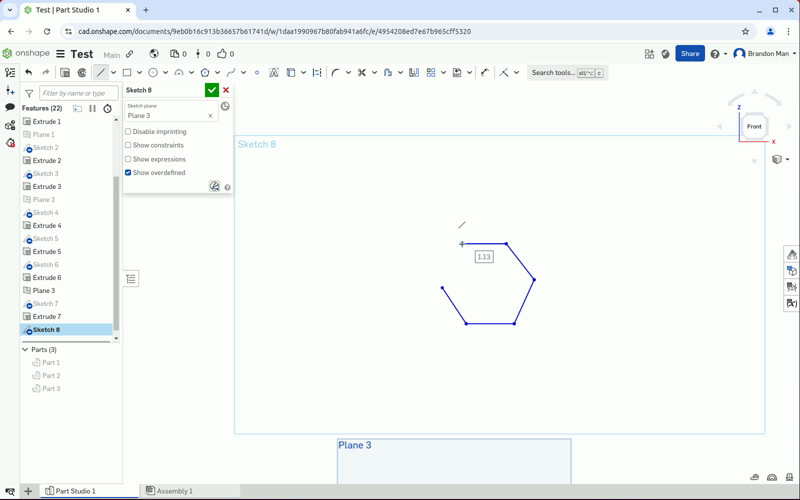
scroll(-6)
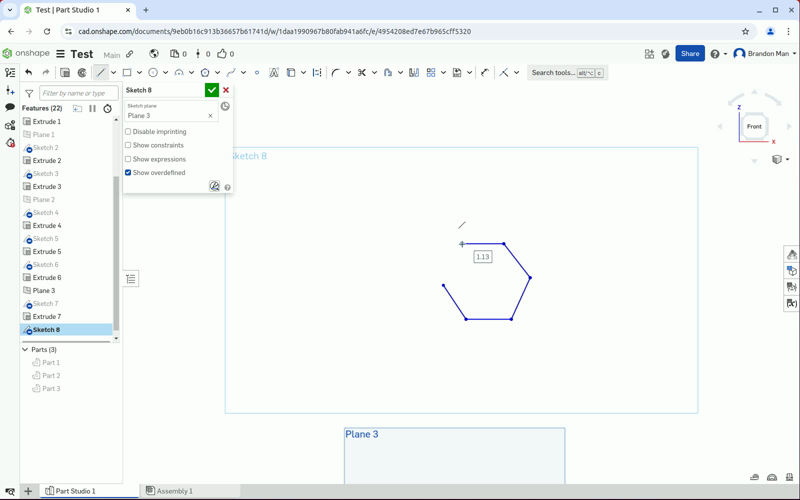
scroll(-6)
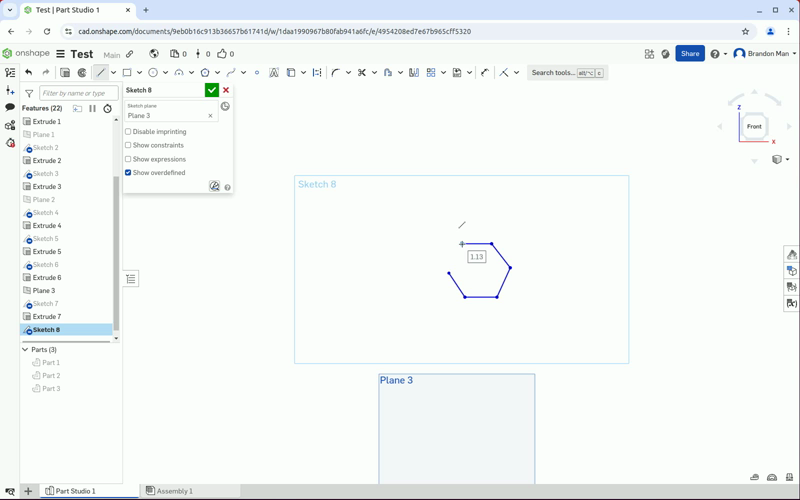
scroll(-6)
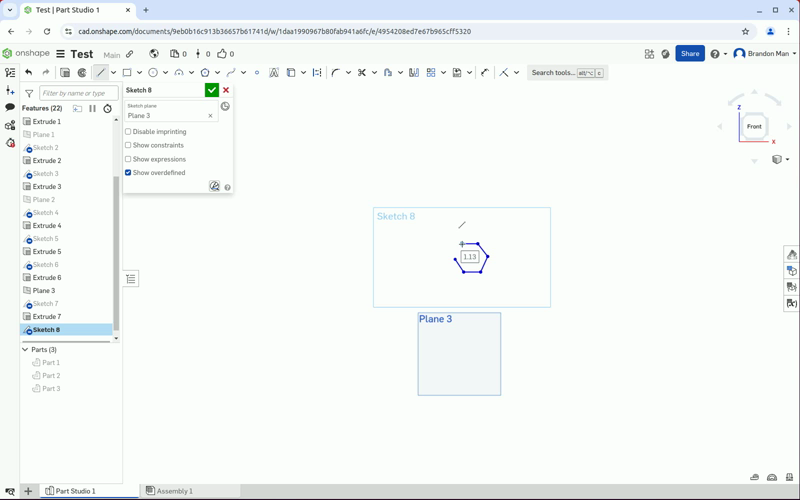
scroll(-6)
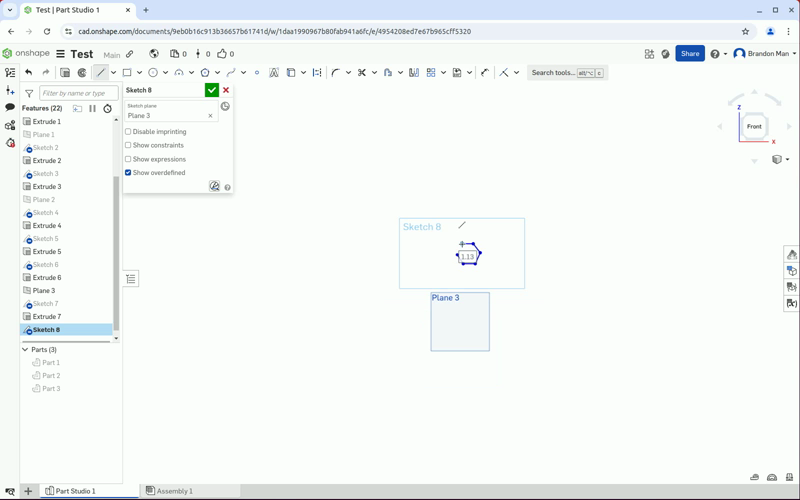
scroll(-6)
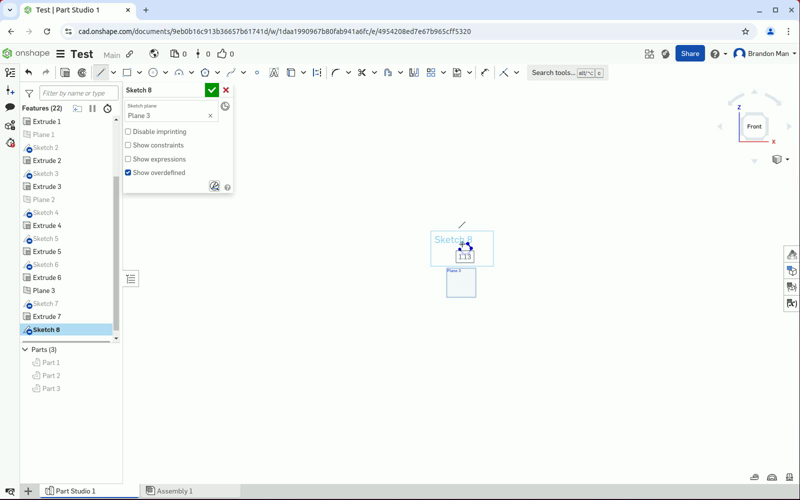
key_up(shift)
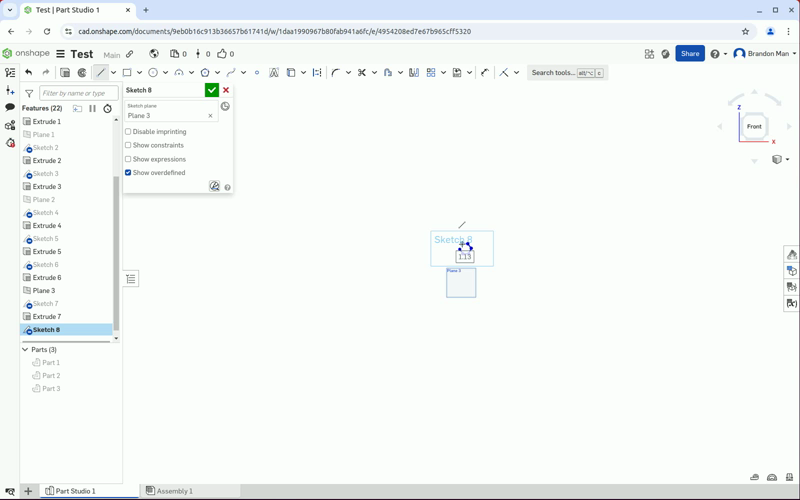
mouse_move(492, 243)
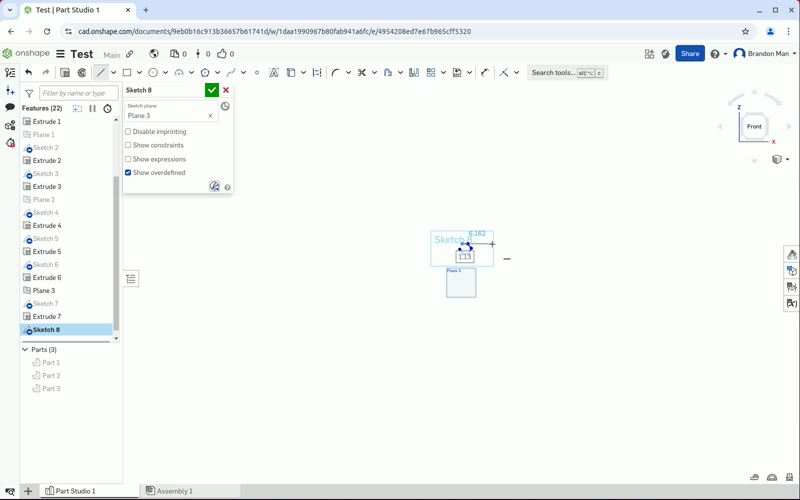
key_down(shift)
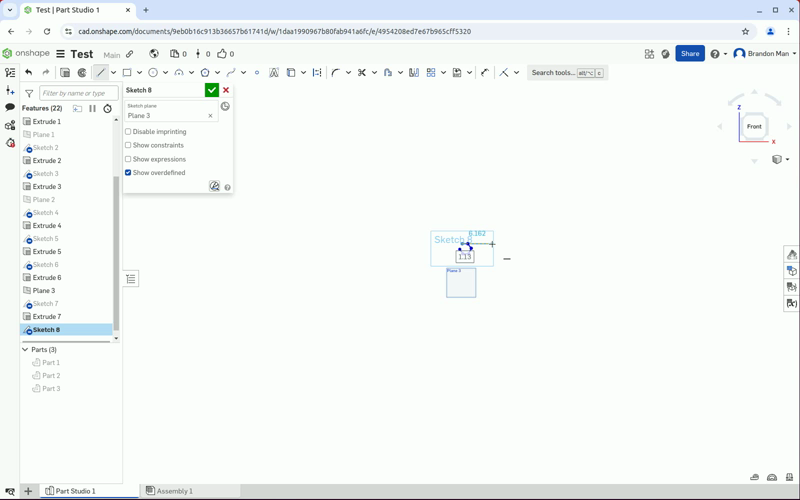
mouse_move(459, 249)
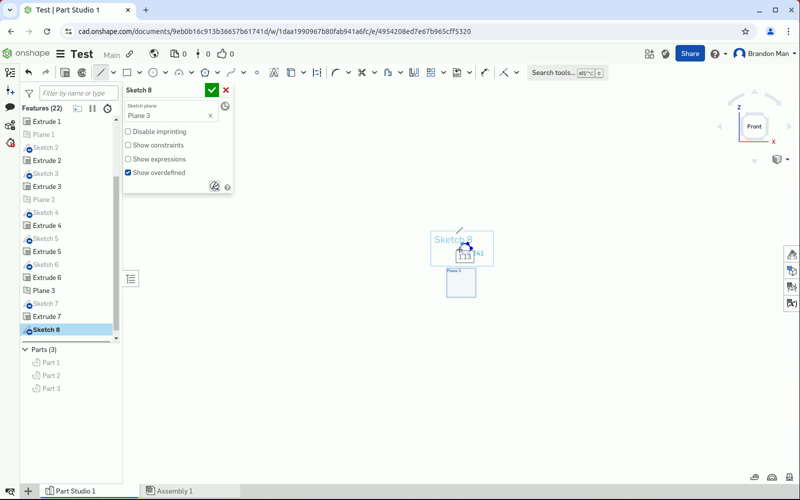
scroll(6)
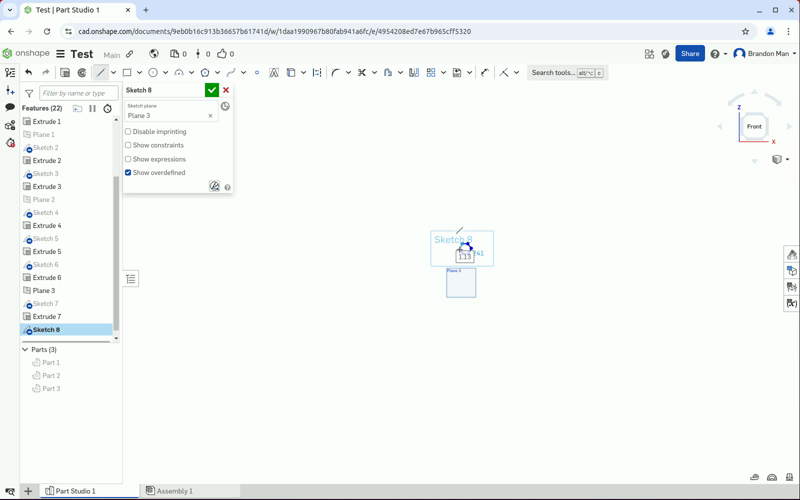
scroll(6)
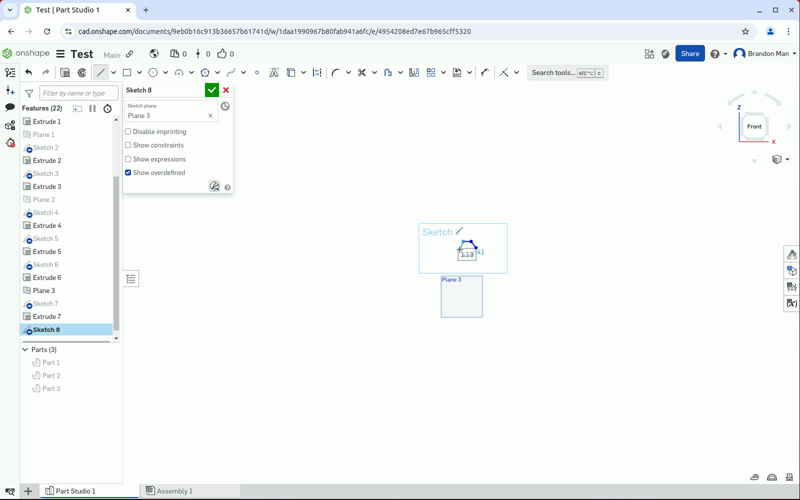
scroll(6)
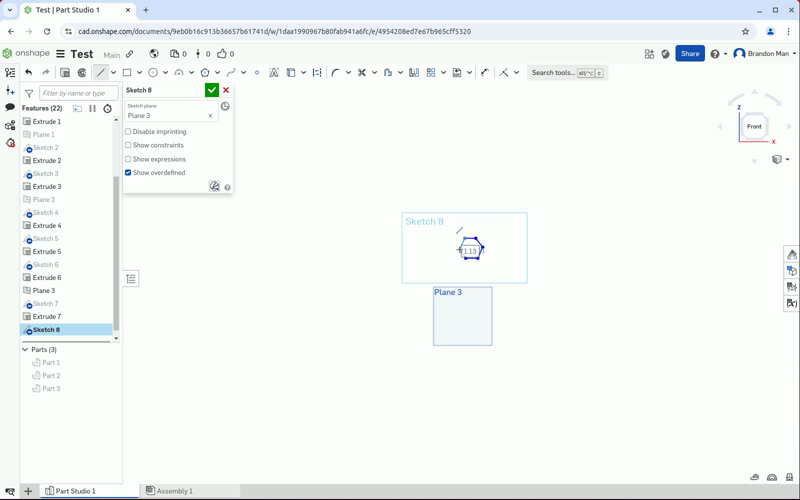
scroll(6)
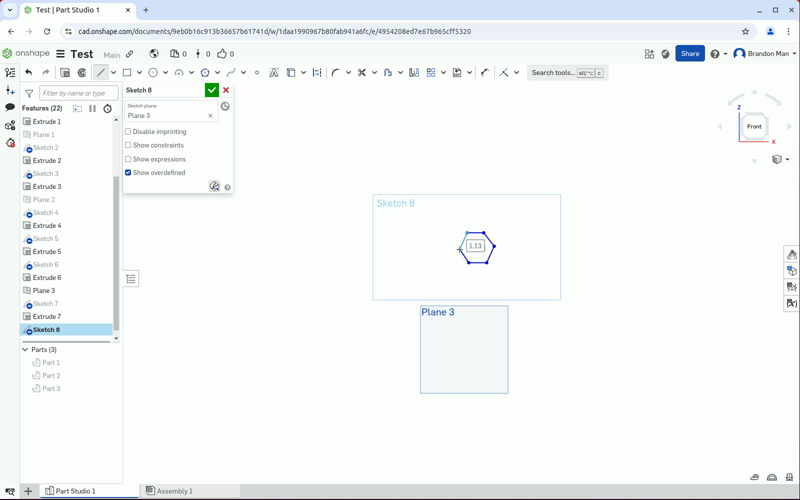
scroll(6)
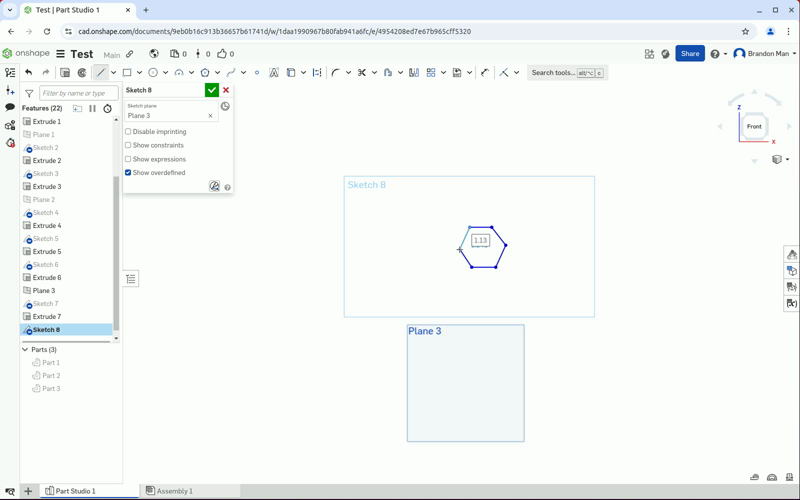
scroll(6)
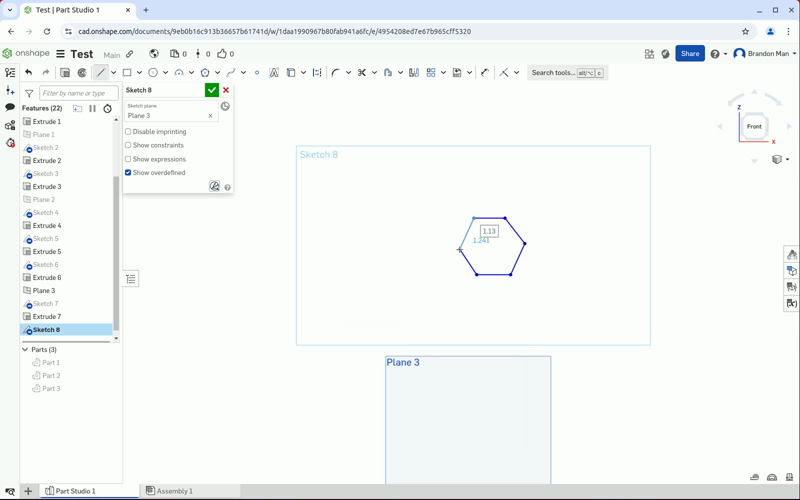
scroll(6)
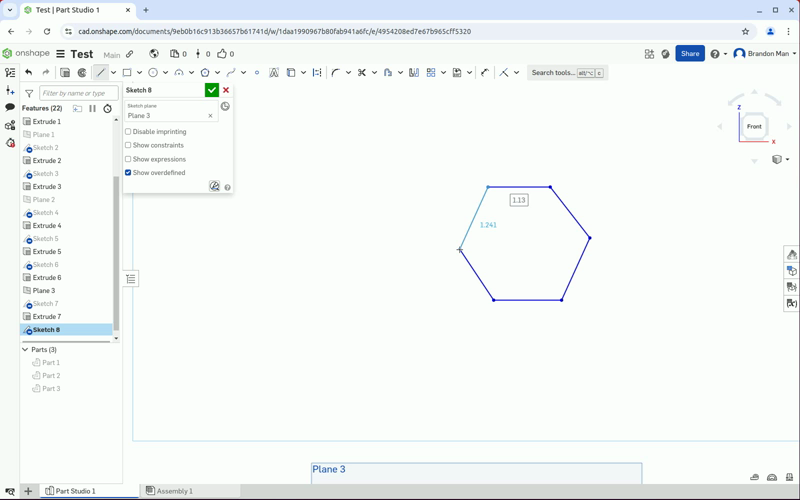
key_up(shift)
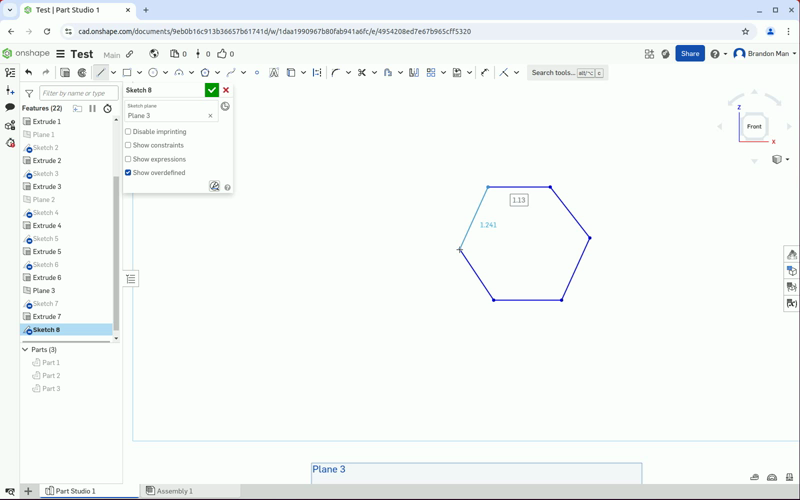
click(459, 249)
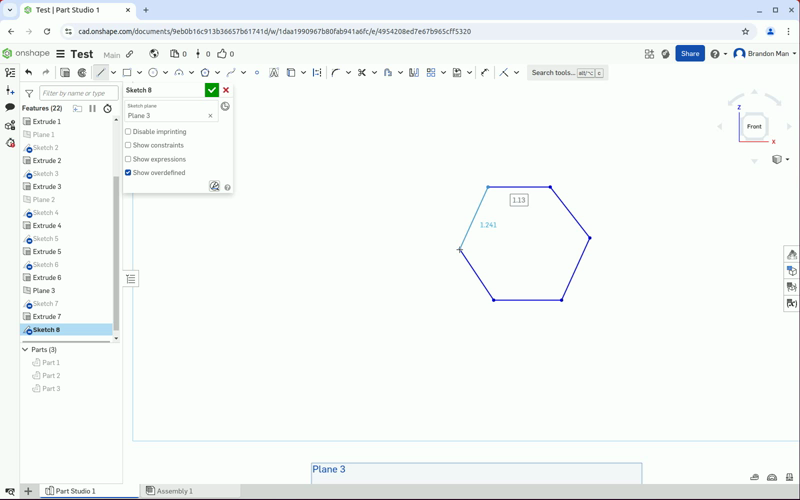
scroll(-6)
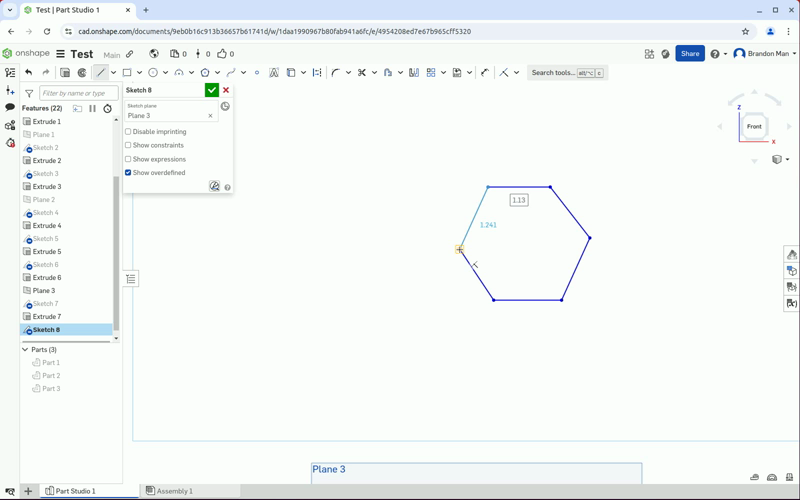
scroll(-6)
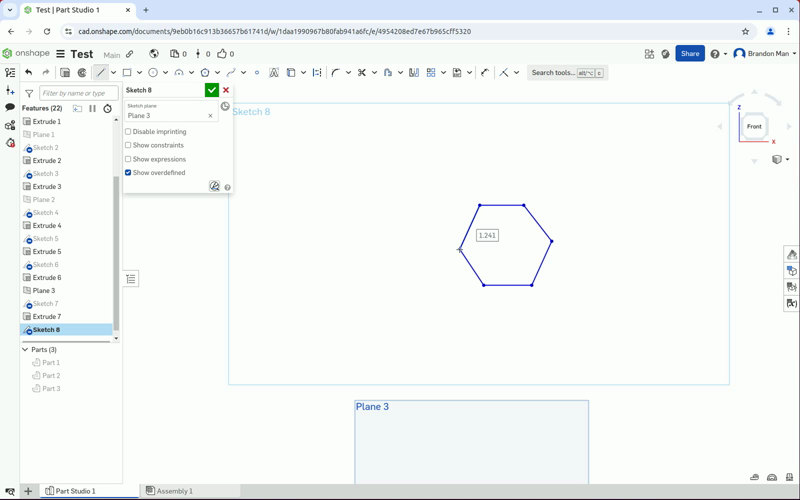
scroll(-6)
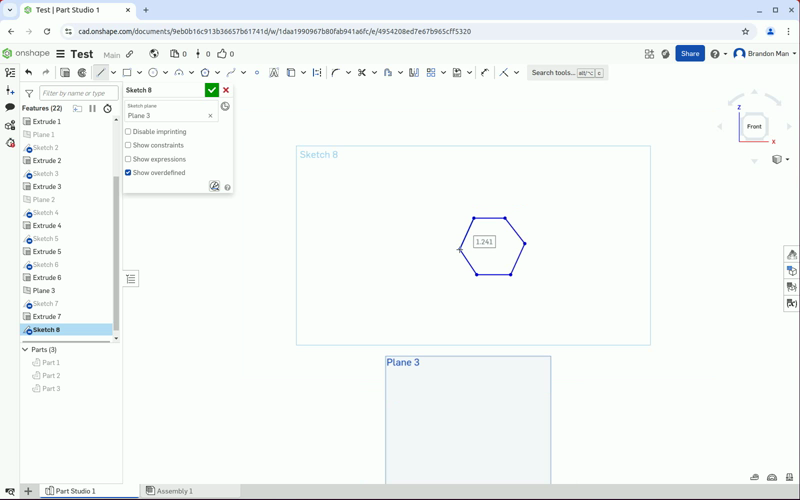
scroll(-6)
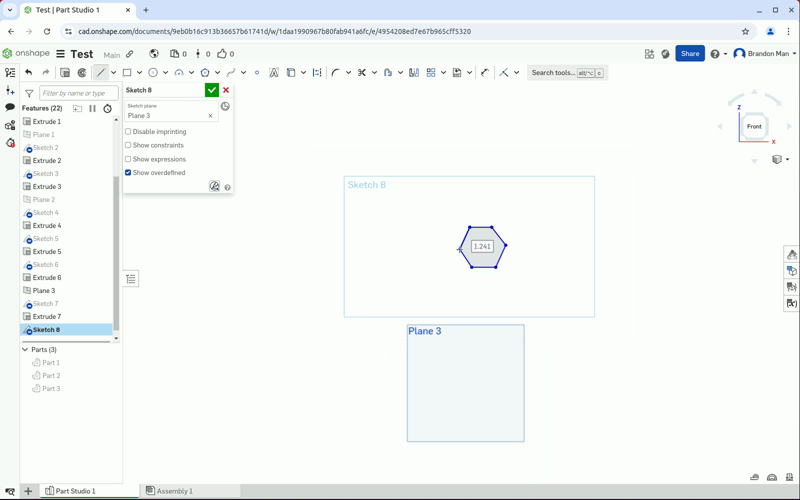
scroll(-6)
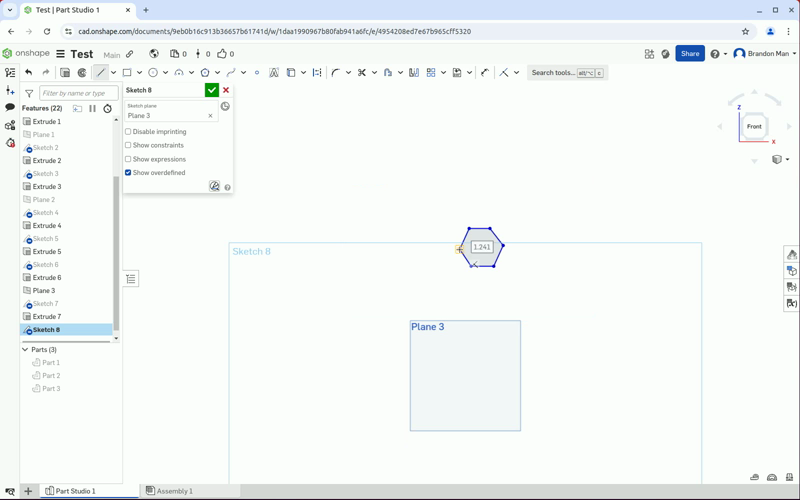
scroll(-6)
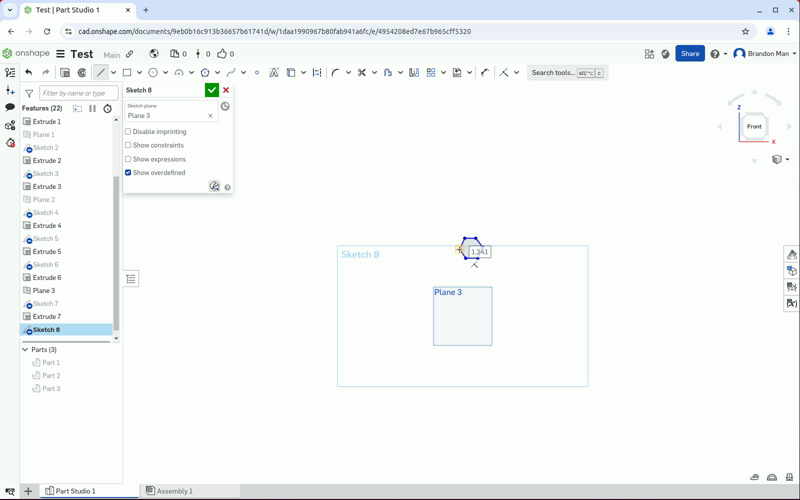
scroll(-6)
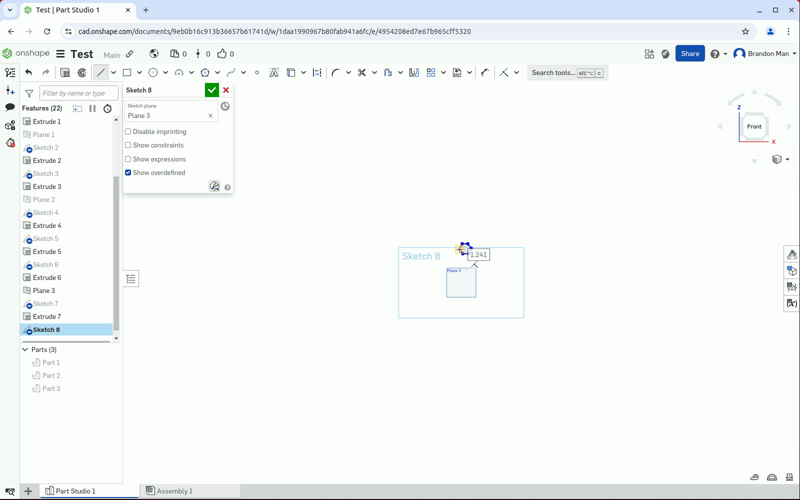
key(esc)
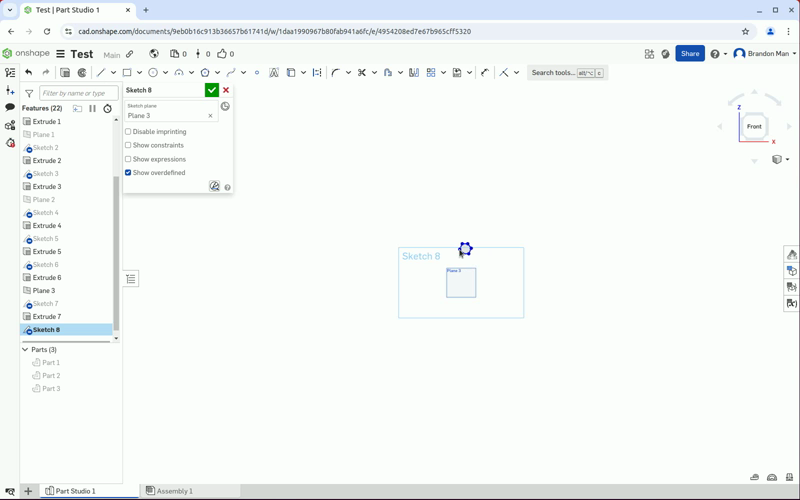
mouse_move(467, 247)
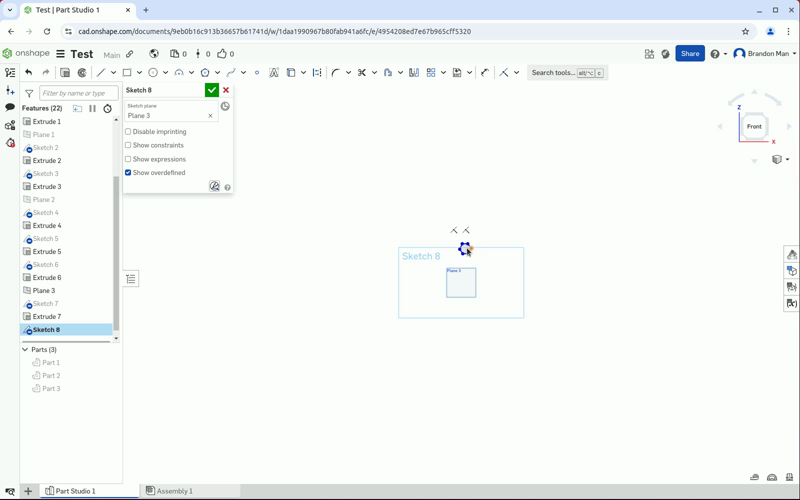
scroll(6)
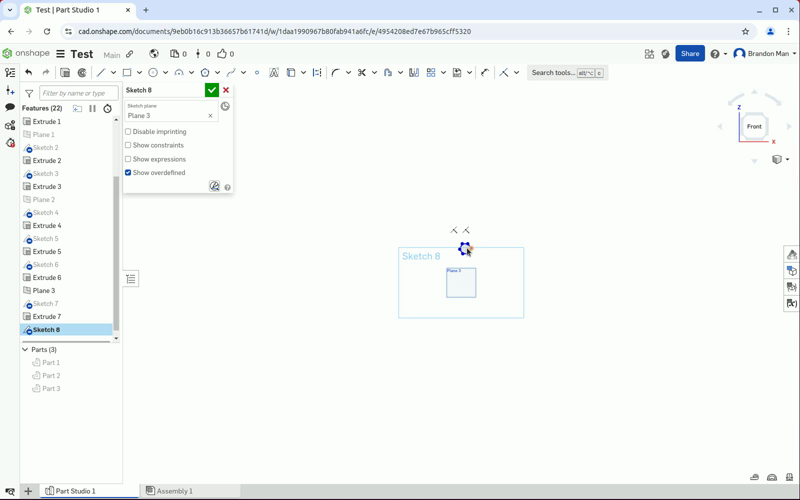
scroll(6)
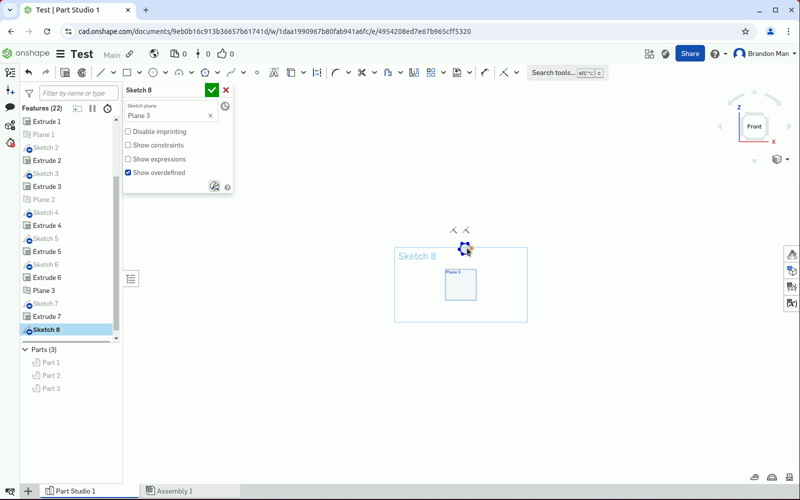
scroll(6)
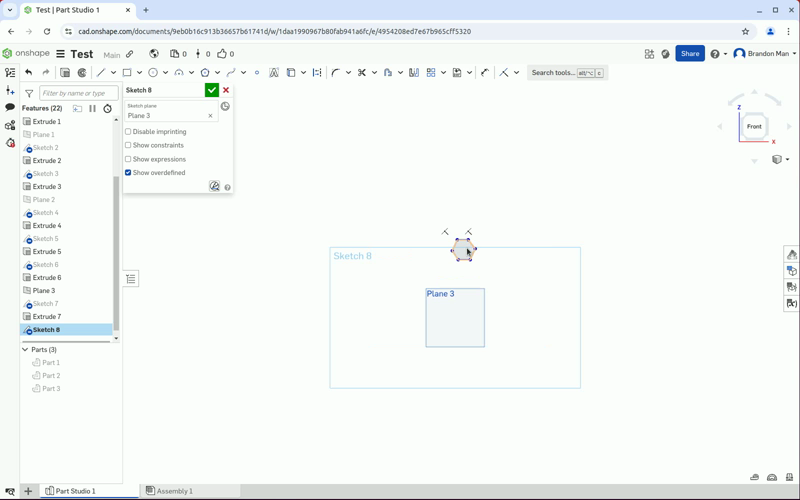
scroll(6)
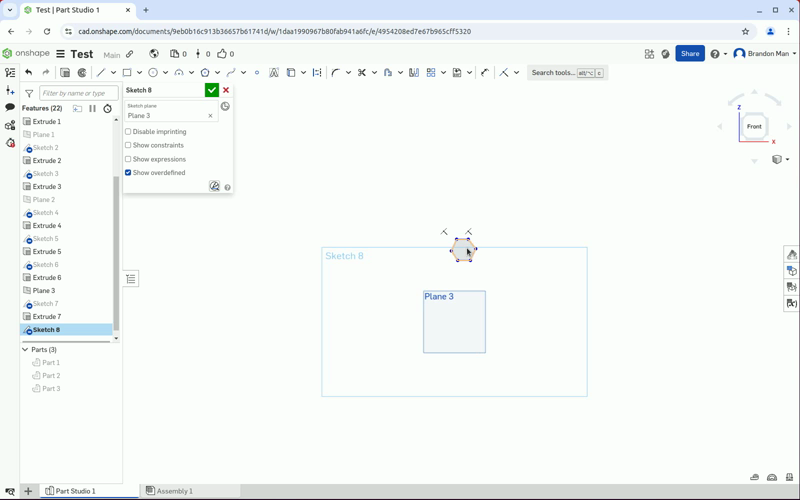
scroll(6)
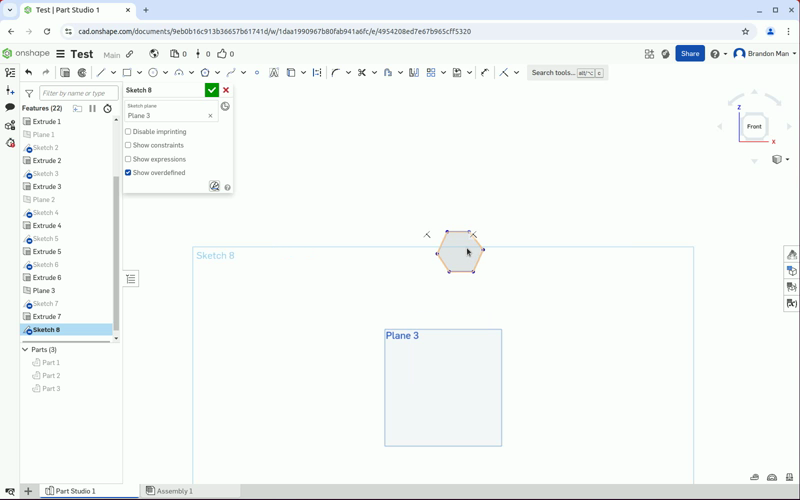
scroll(6)
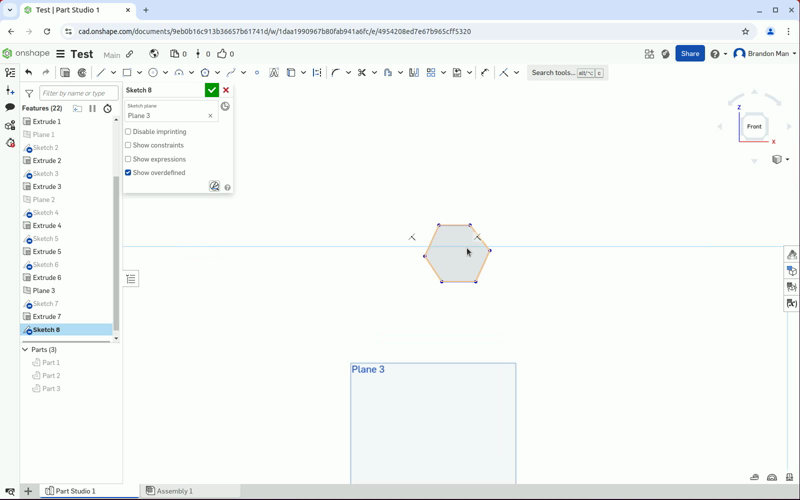
scroll(6)
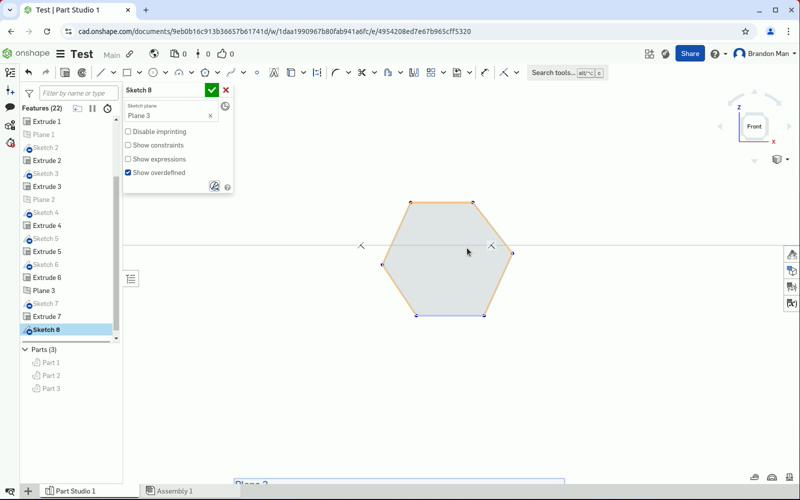
click(467, 247)
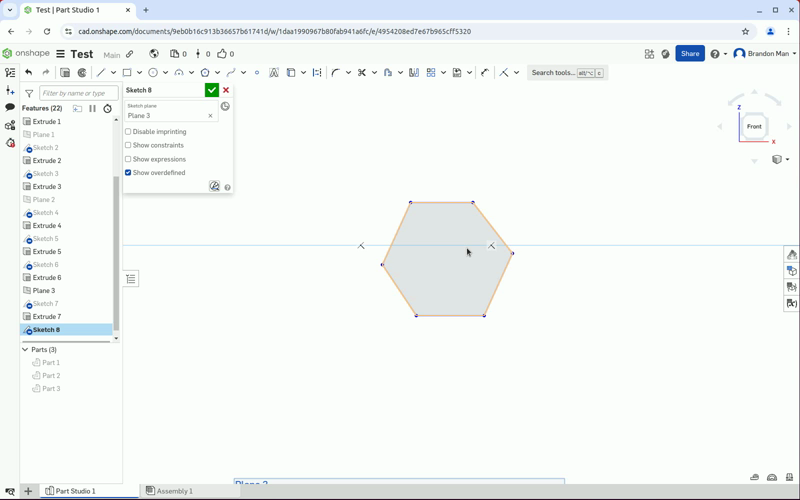
scroll(-6)
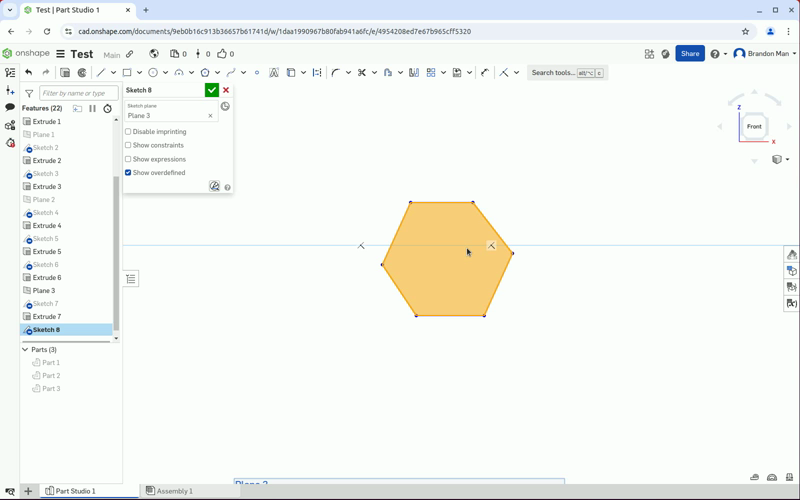
scroll(-6)
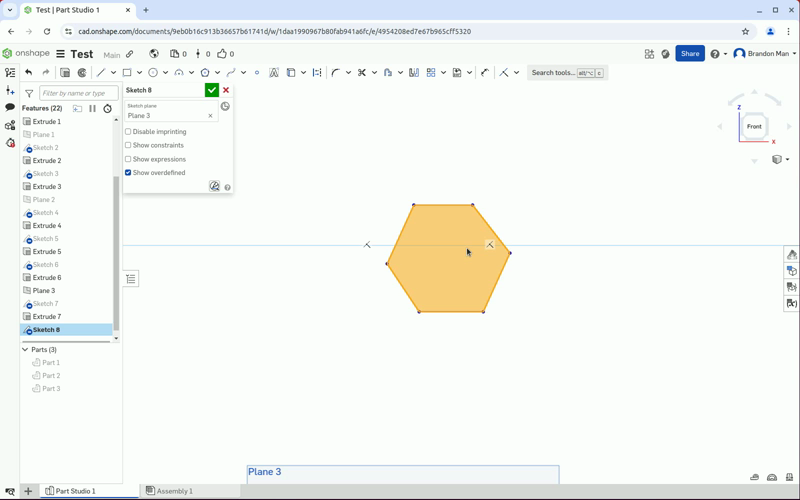
scroll(-6)
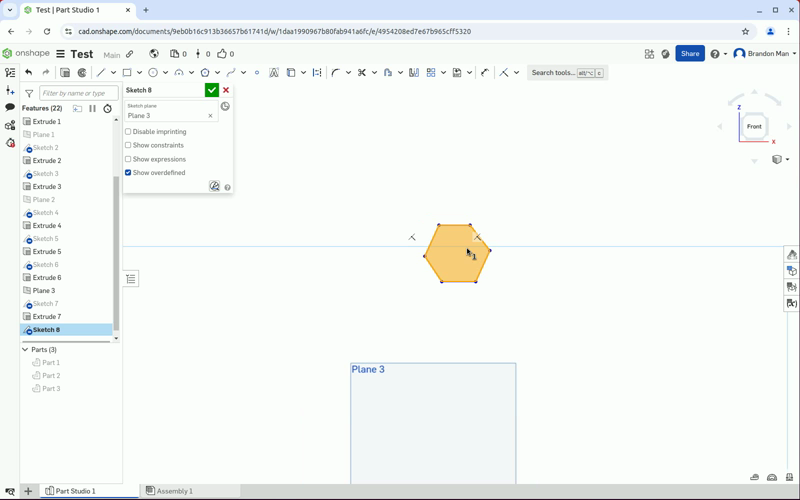
scroll(-6)
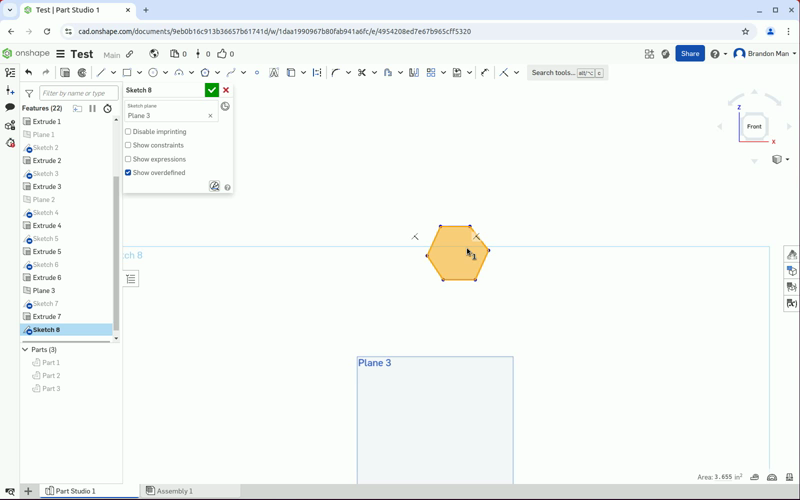
scroll(-6)
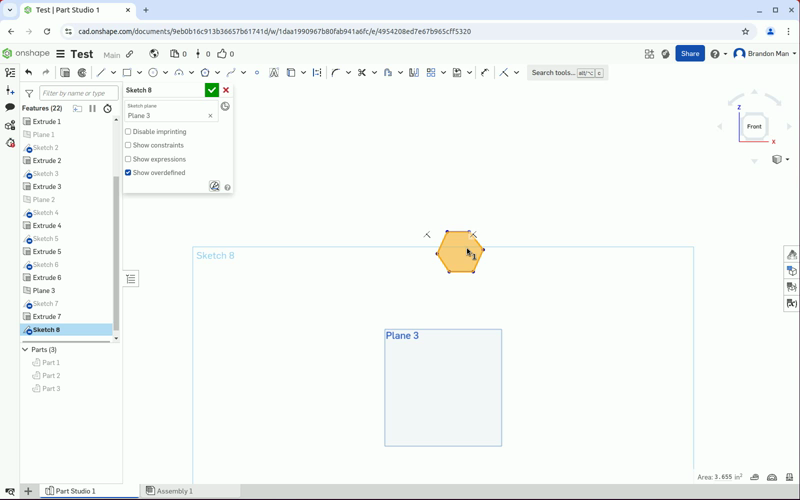
scroll(-6)
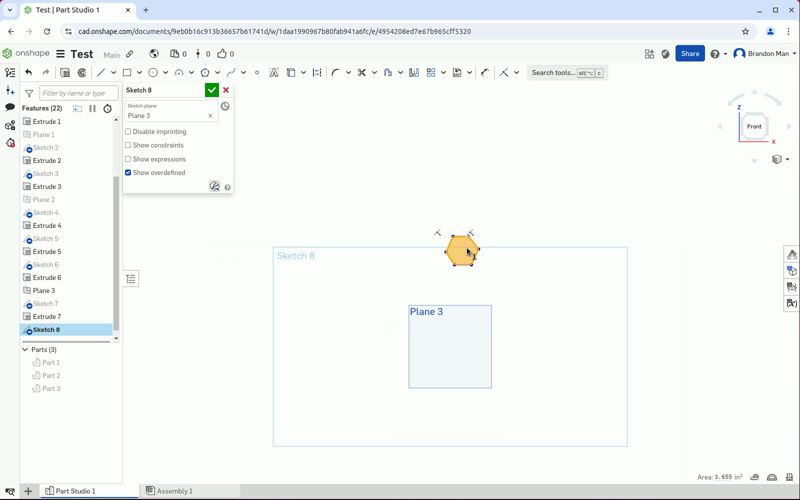
scroll(-6)
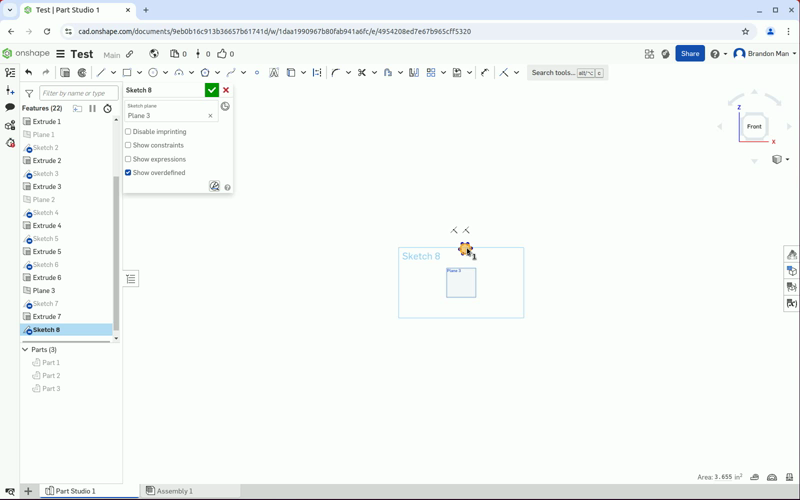
mouse_move(73, 352)
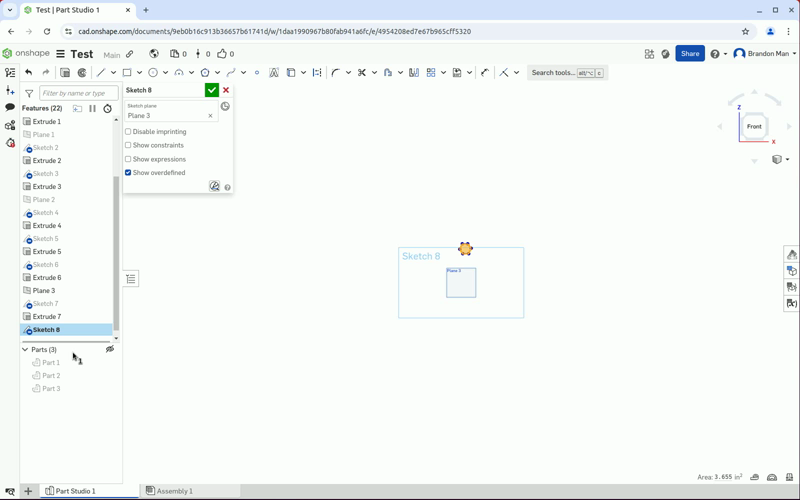
key(shift+y)
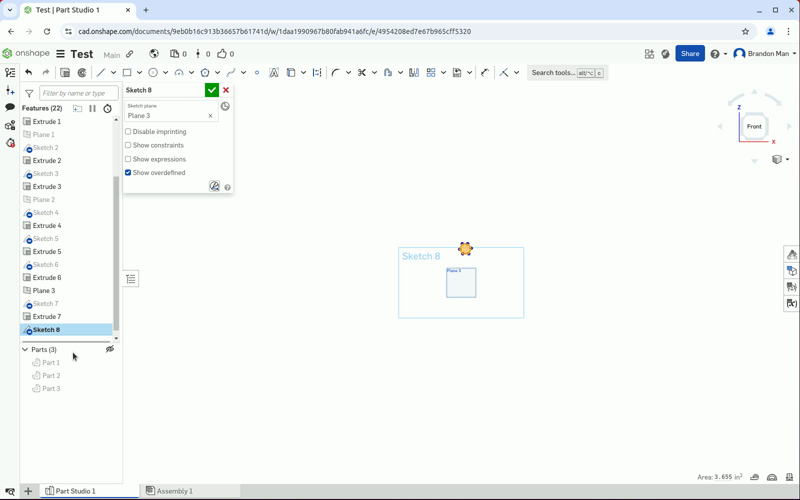
key(shift+e)
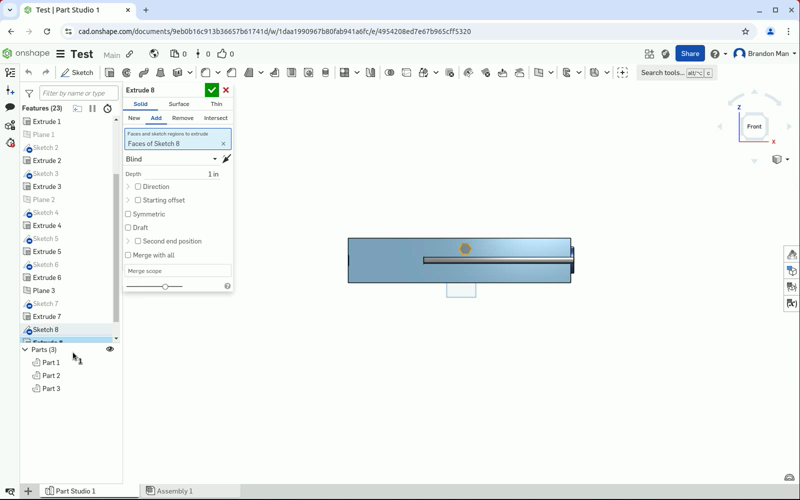
mouse_move(143, 106)
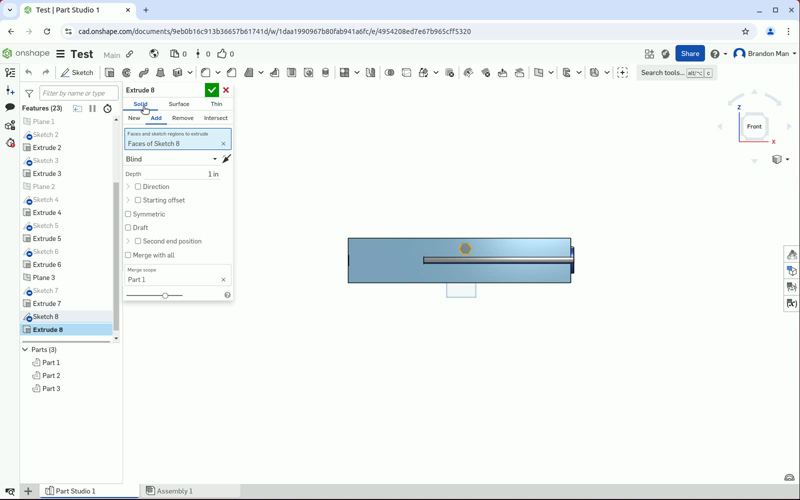
click(143, 106)
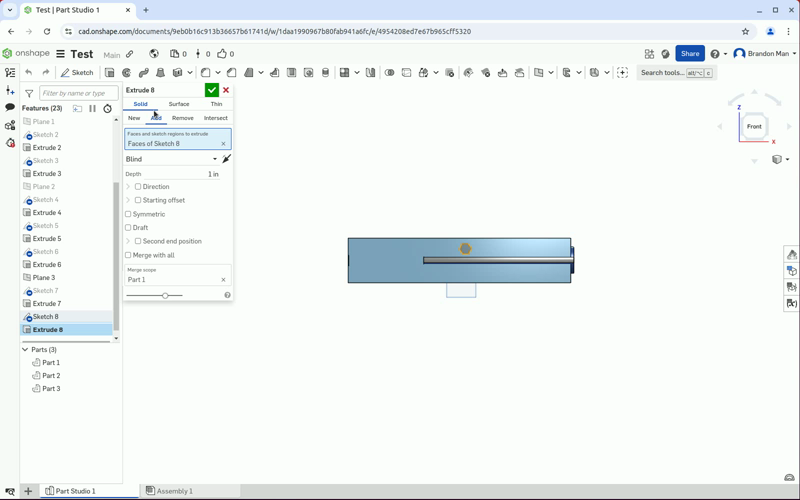
mouse_move(186, 120)
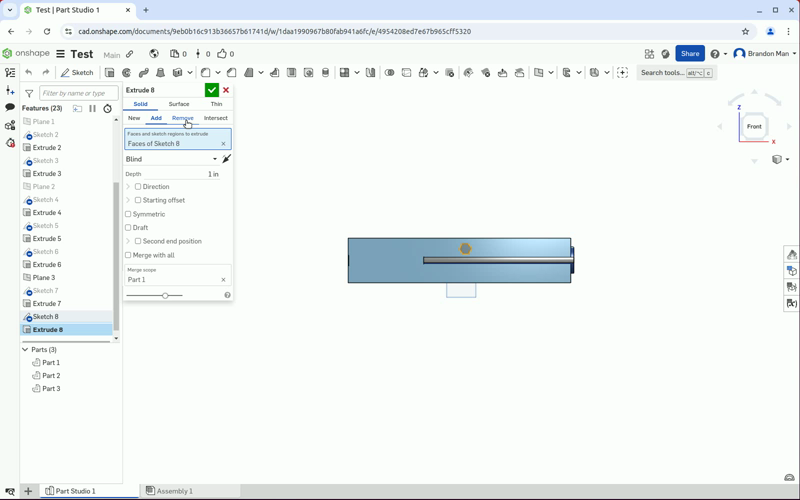
click(186, 120)
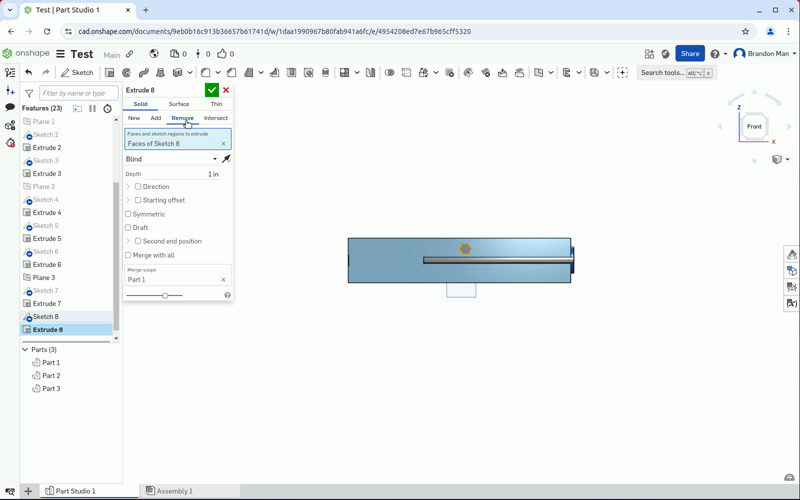
key(tab, 4)
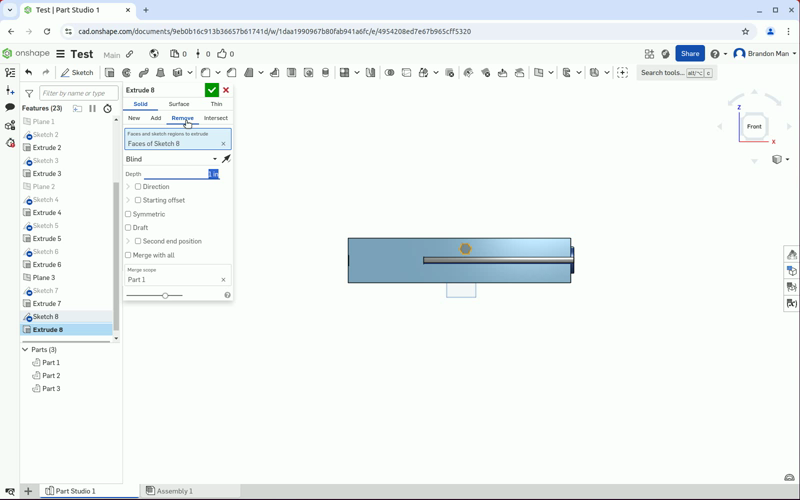
text(4.574)
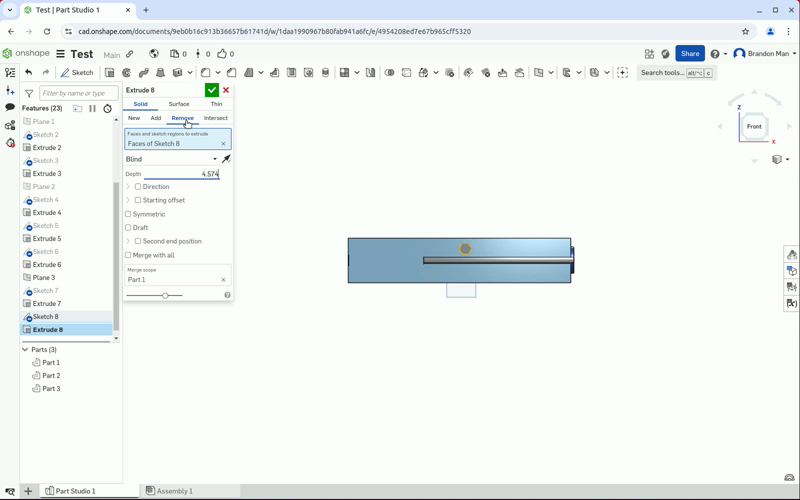
key(tab, 6)
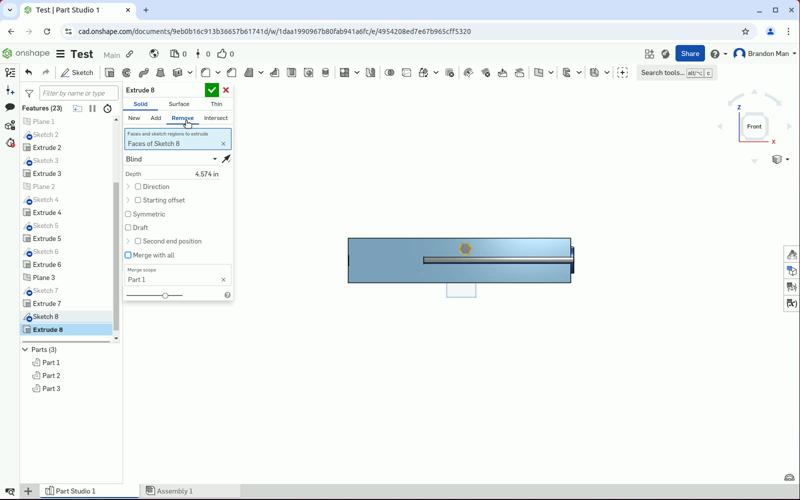
key(space)
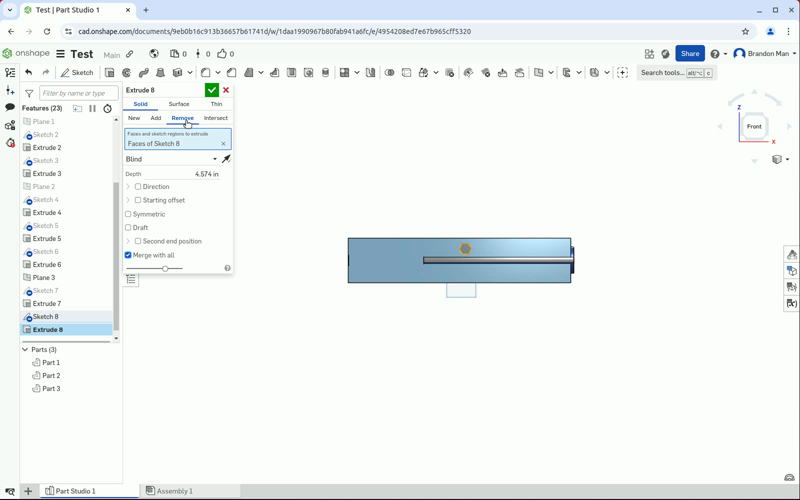
key(enter)
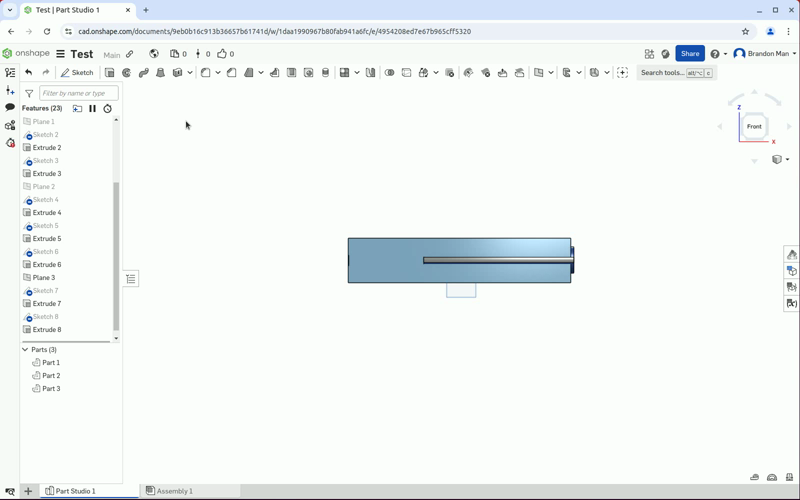
key(shift+h)
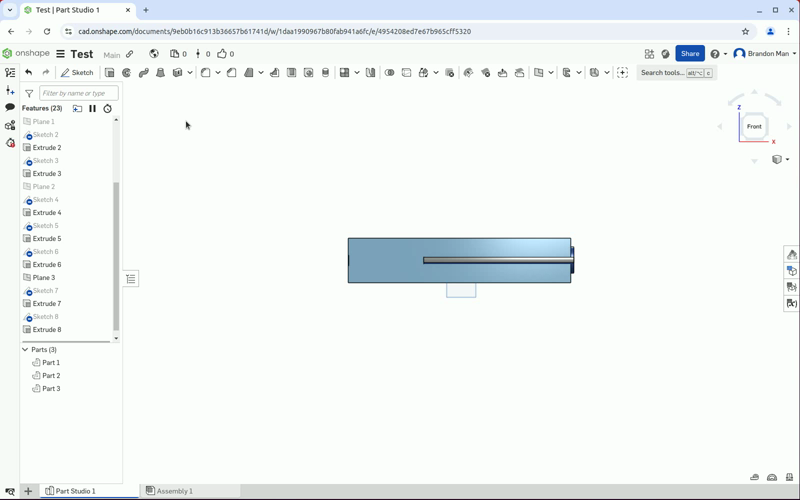
key(shift+h)
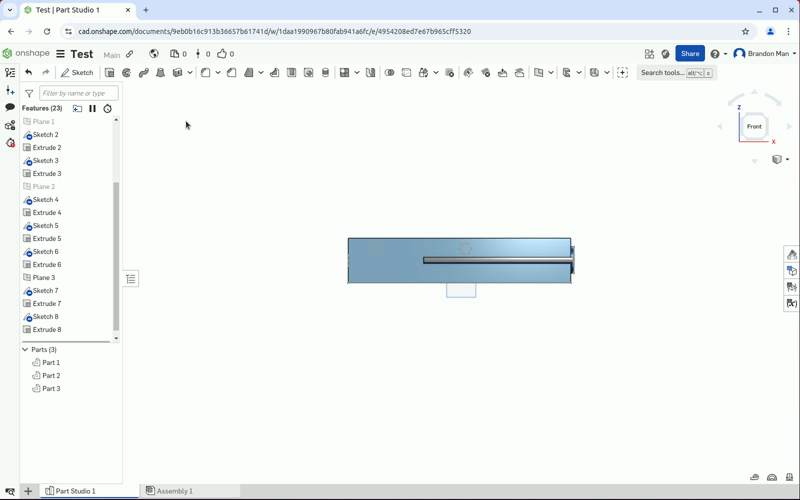
key(shift+7)
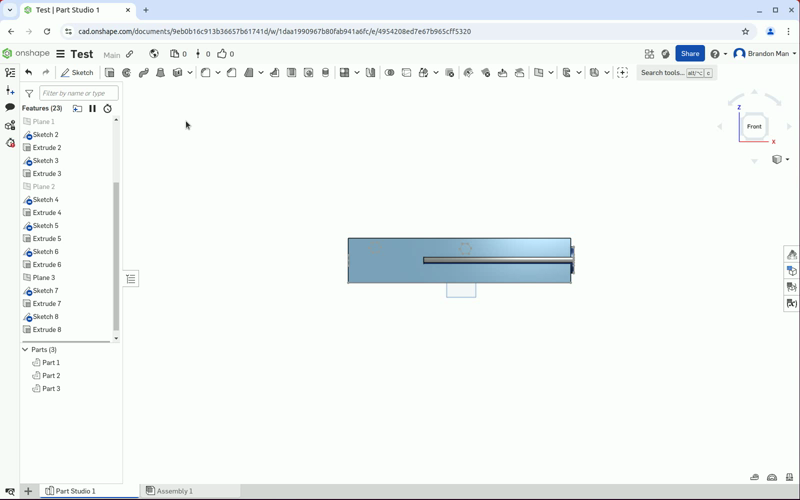
key(left, 2)
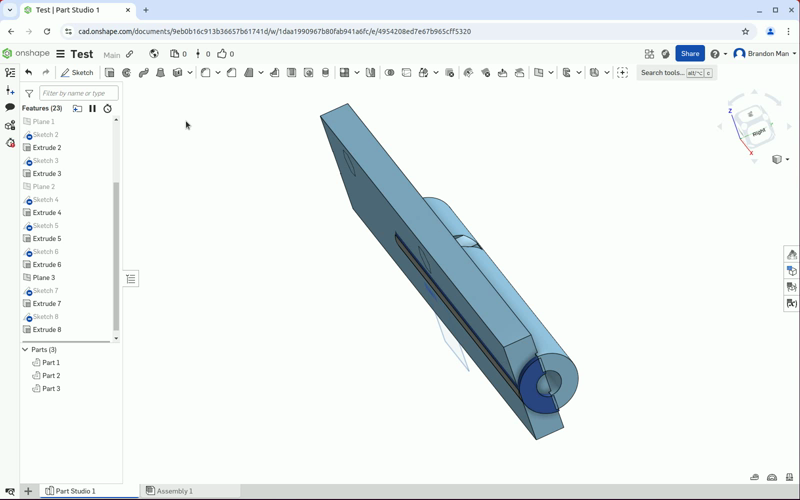
key(down, 2)
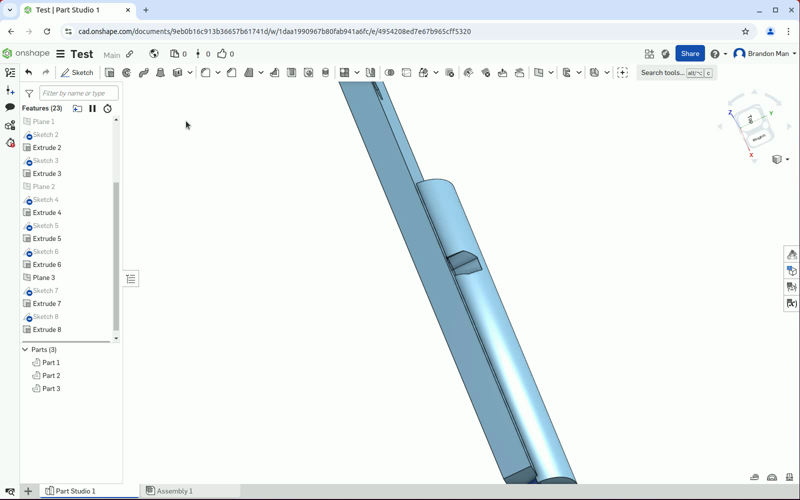
key(up, 2)
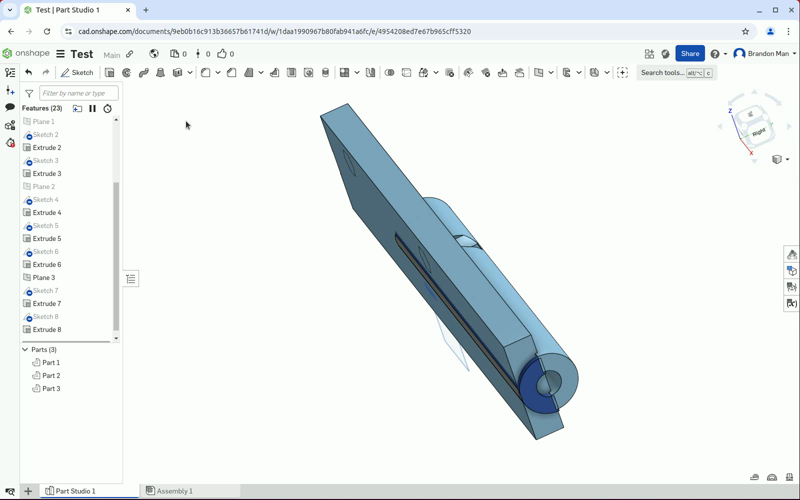
key(right, 2)
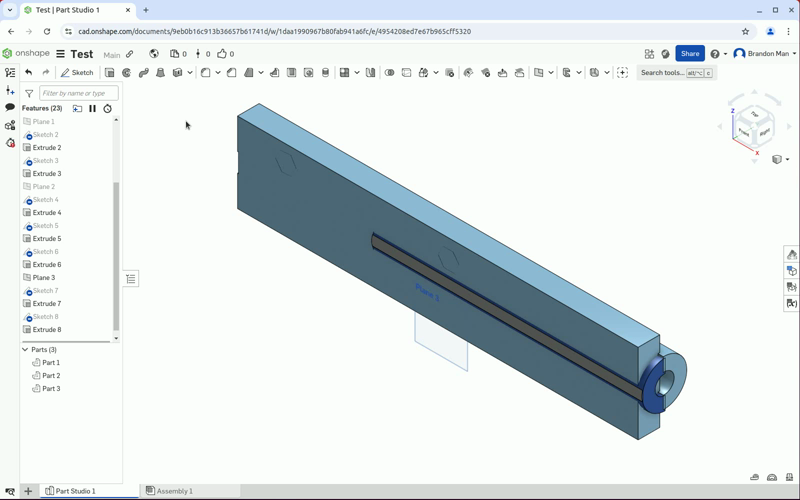
mouse_move(69, 98)
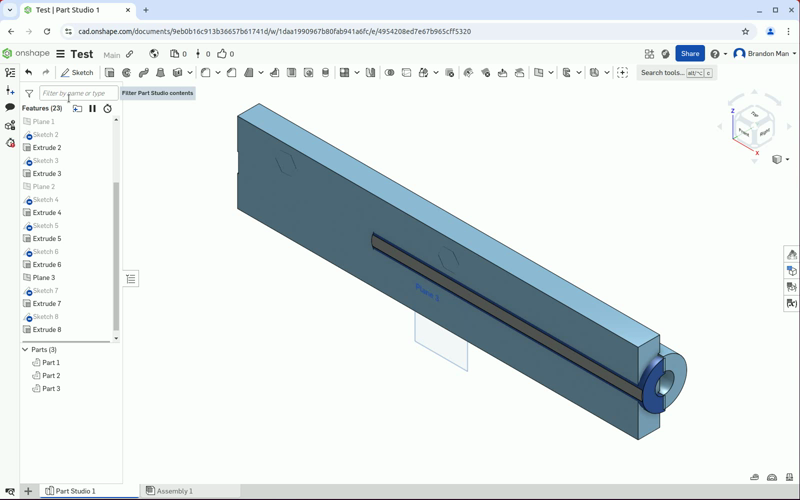
click(69, 98)